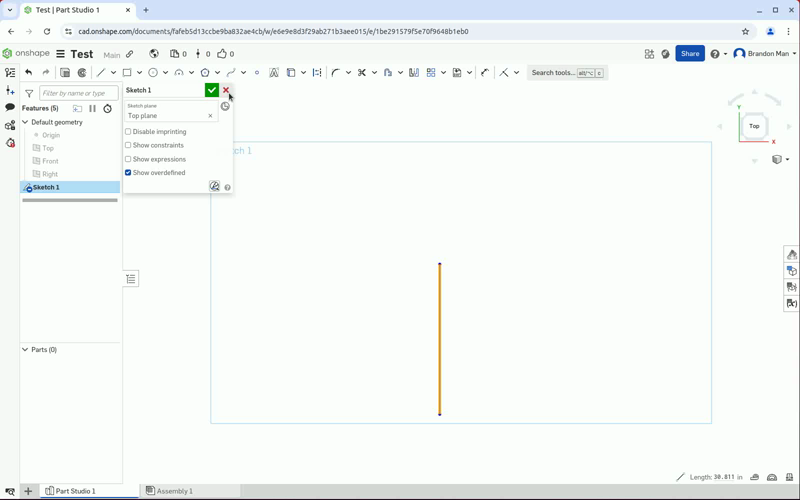
key(shift+h)
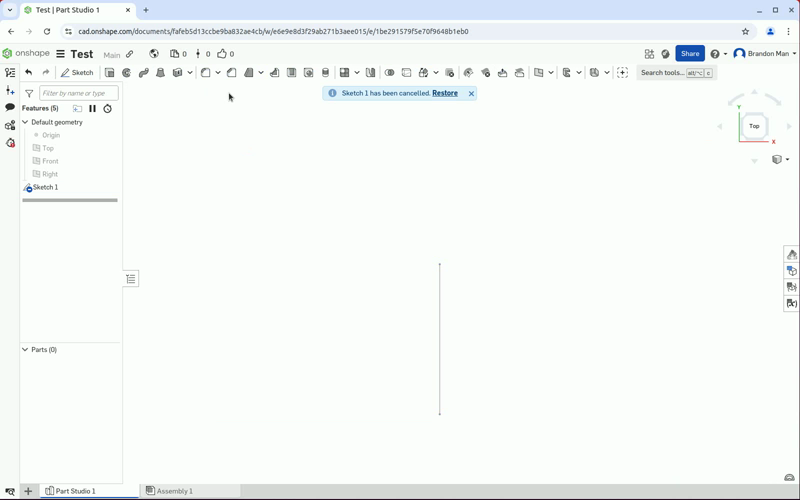
key(shift+s)
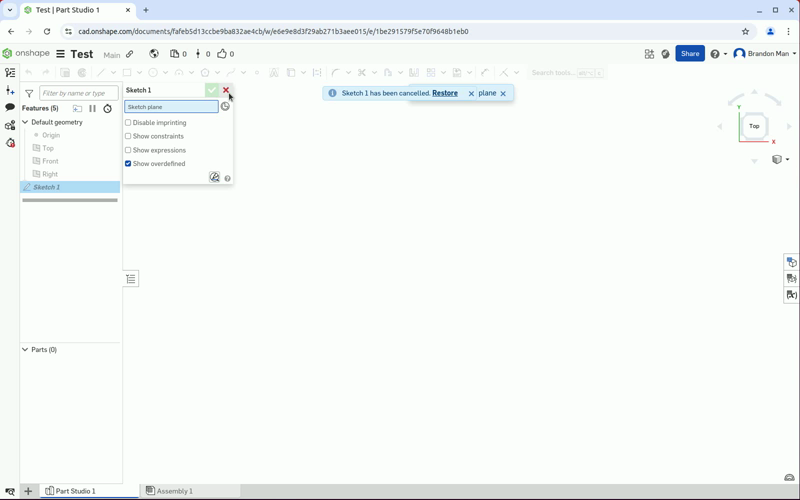
mouse_move(73, 150)
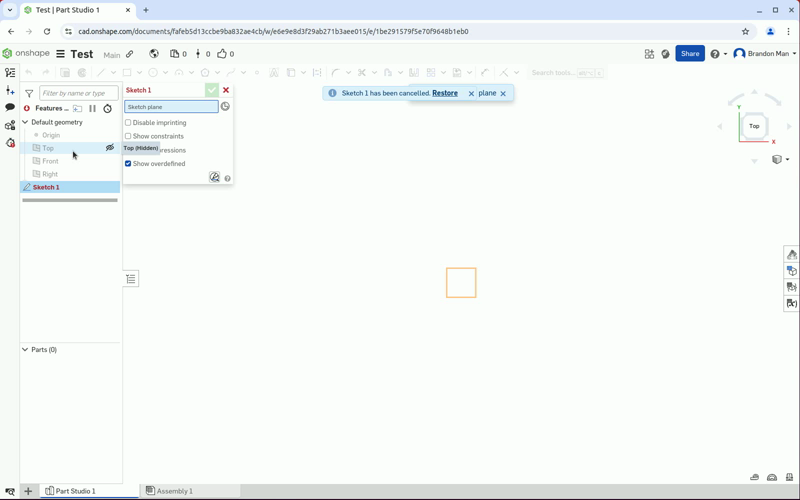
click(73, 150)
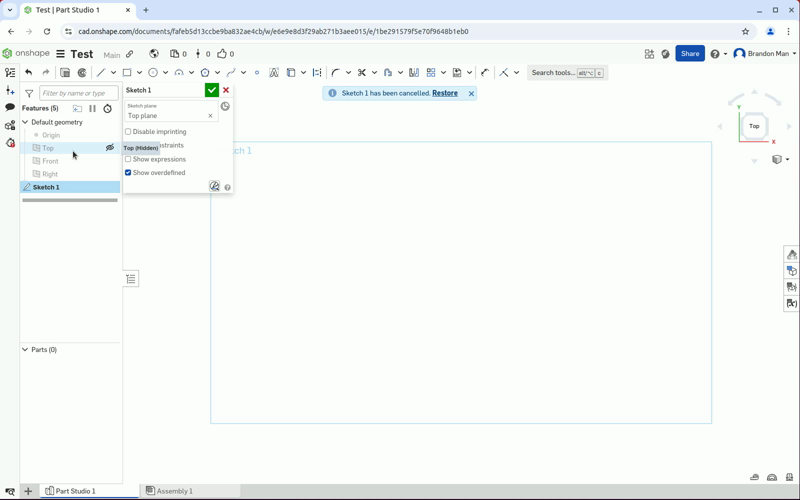
mouse_move(73, 352)
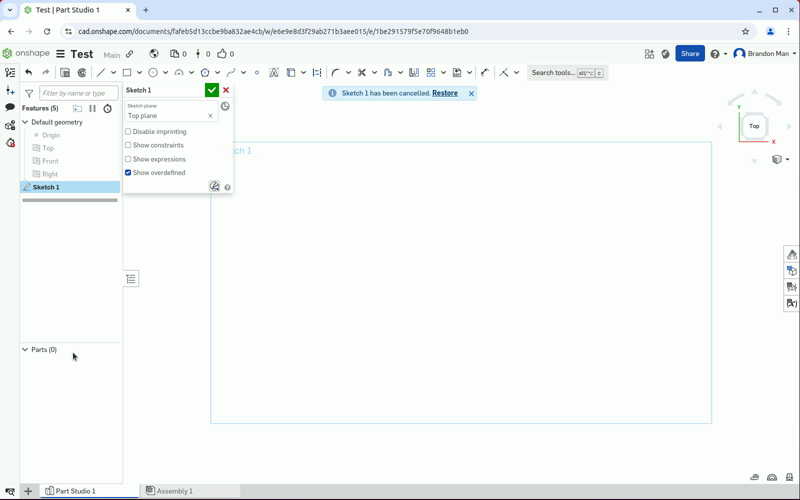
key(y)
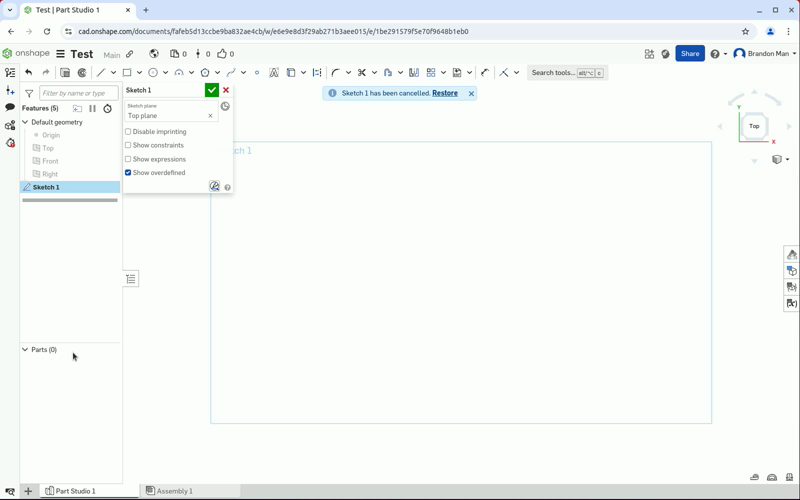
key(l)
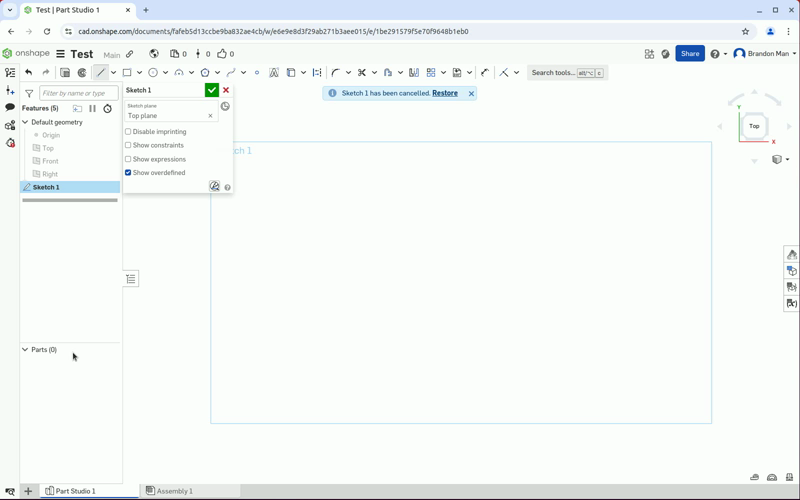
key_down(shift)
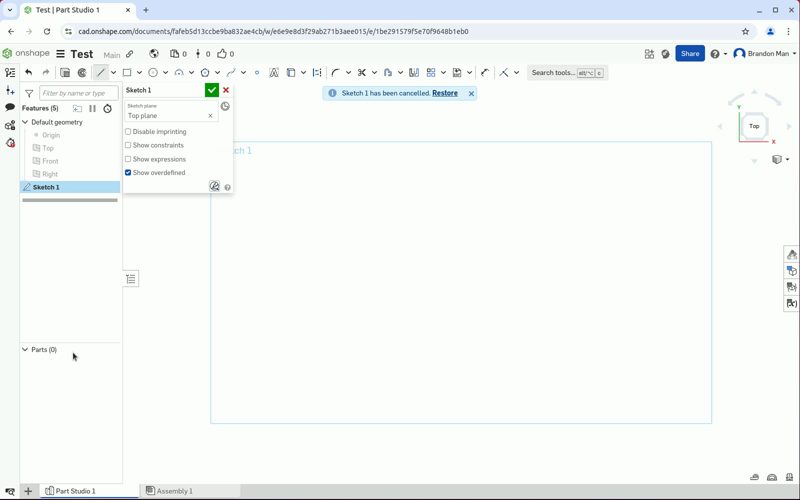
mouse_move(348, 282)
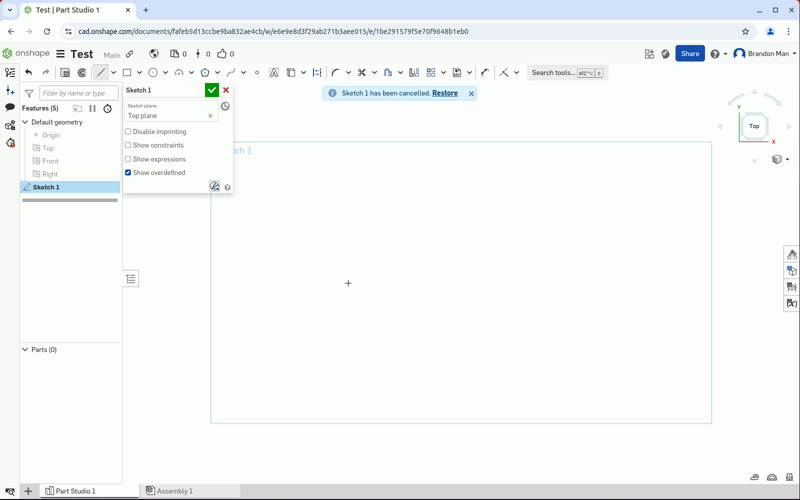
click(348, 282)
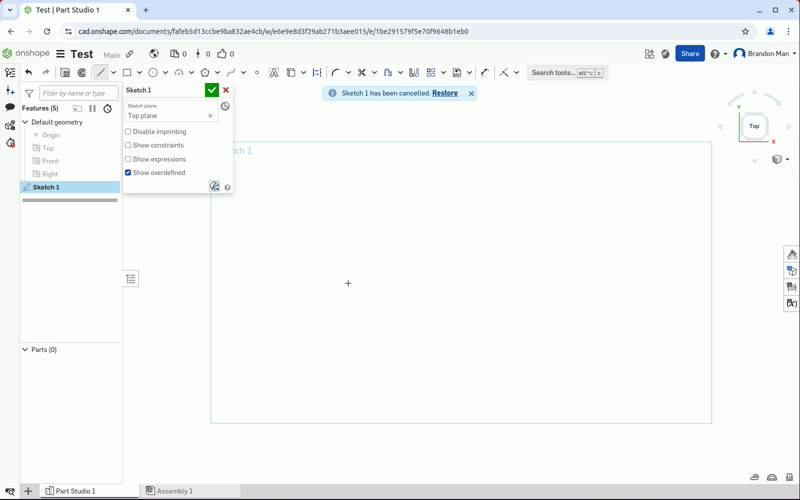
key_up(shift)
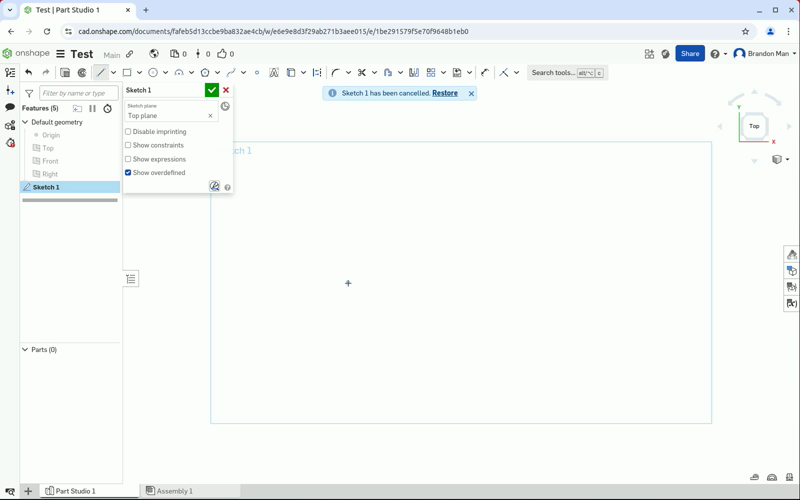
key_down(shift)
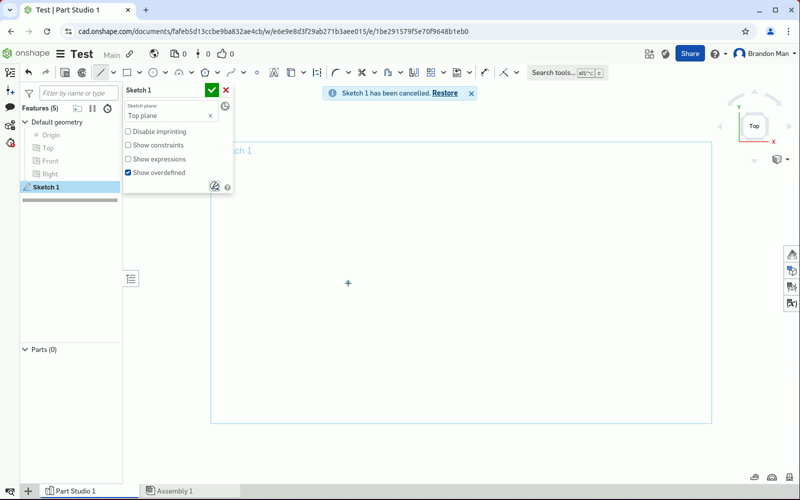
mouse_move(378, 282)
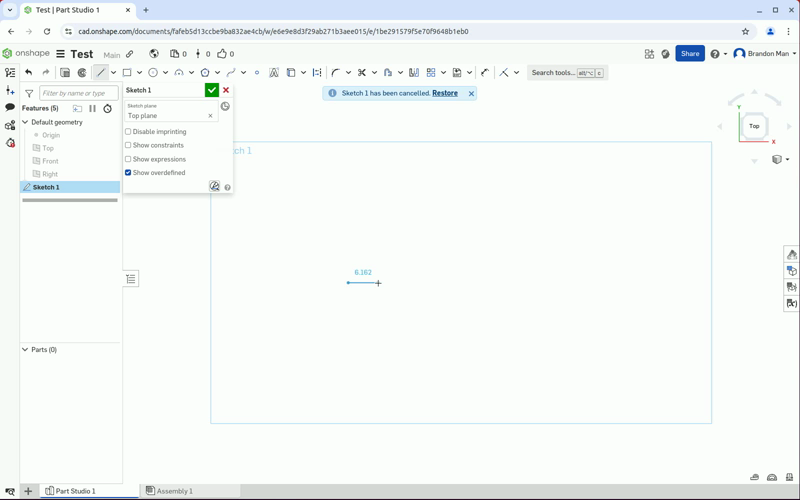
mouse_move(355, 282)
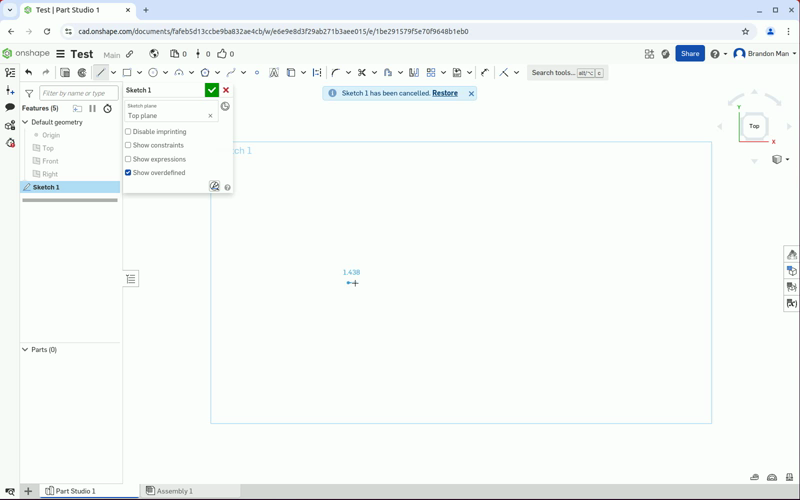
scroll(6)
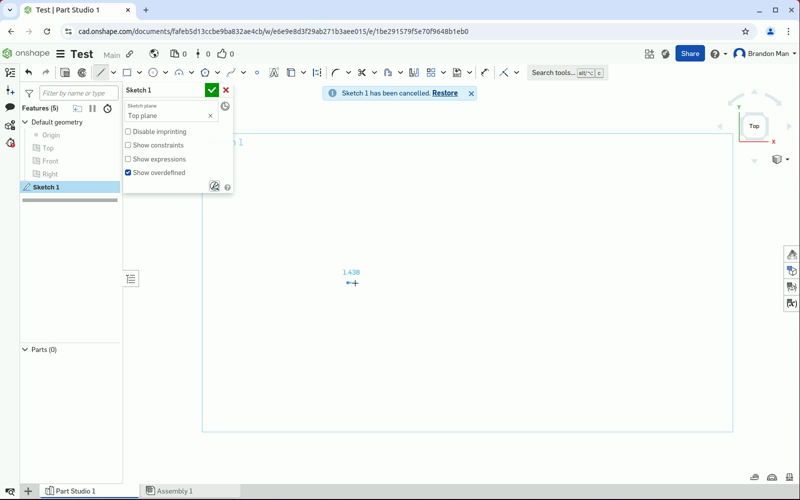
scroll(6)
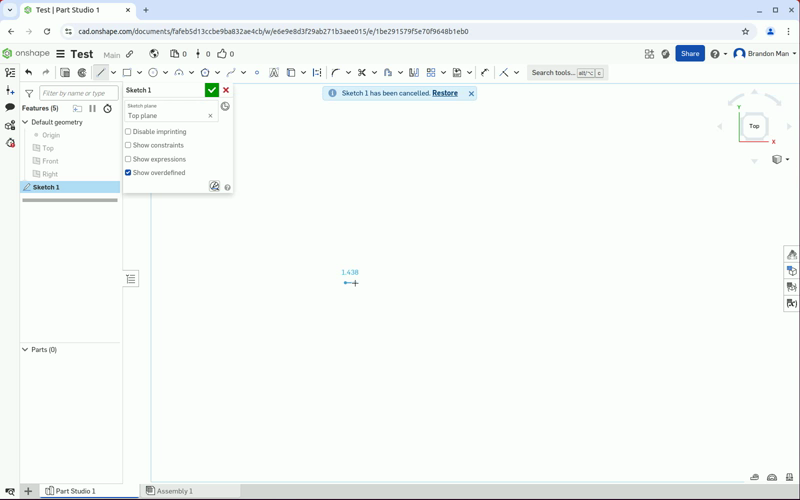
scroll(6)
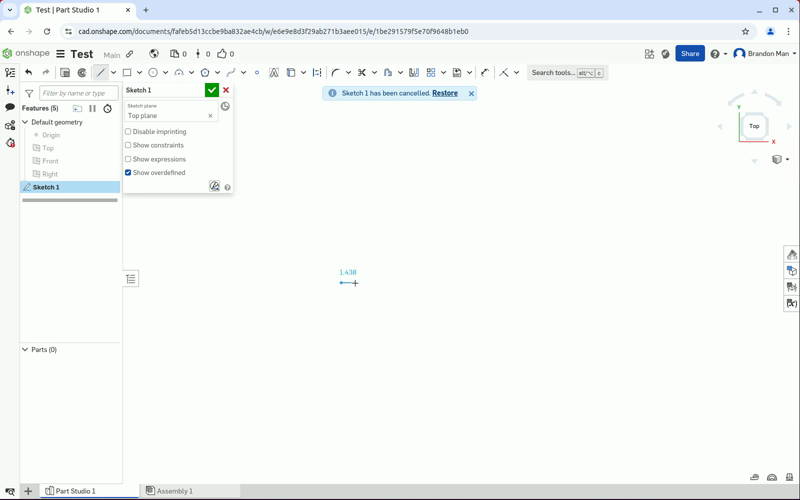
scroll(6)
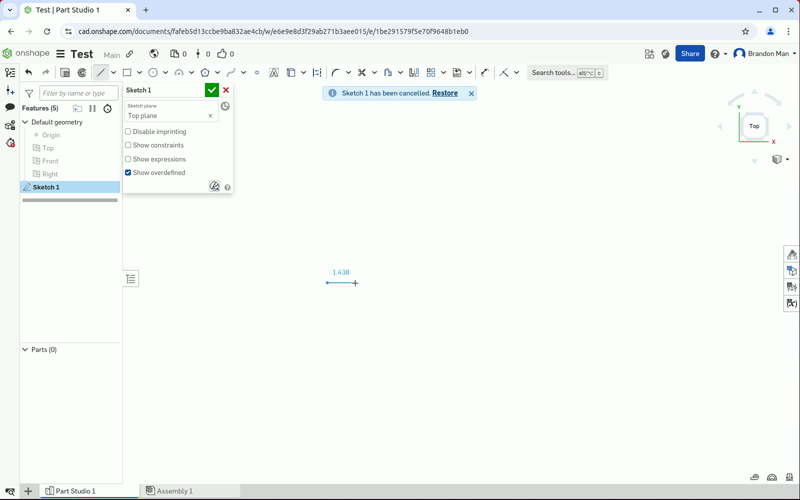
scroll(6)
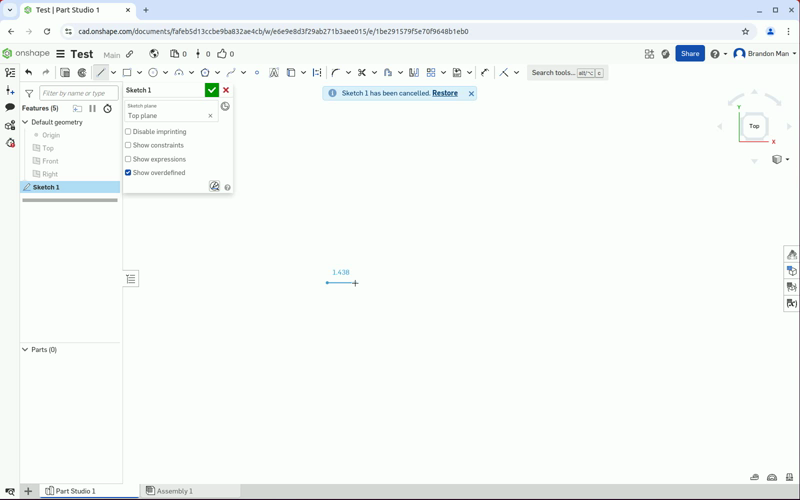
scroll(6)
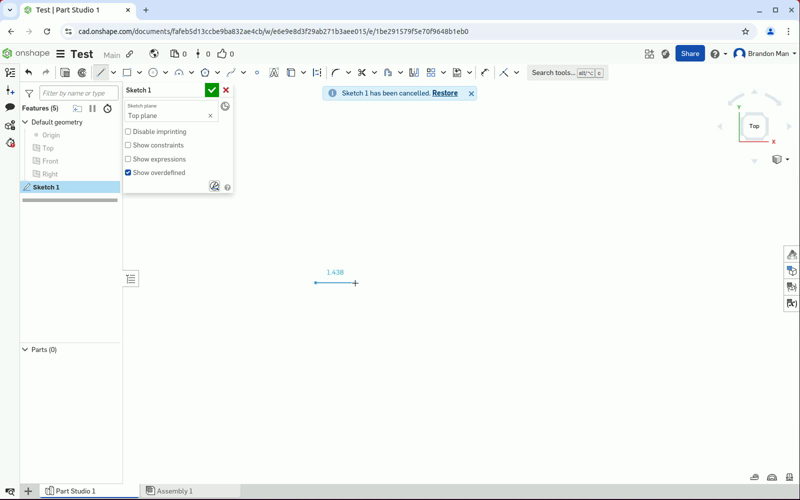
scroll(6)
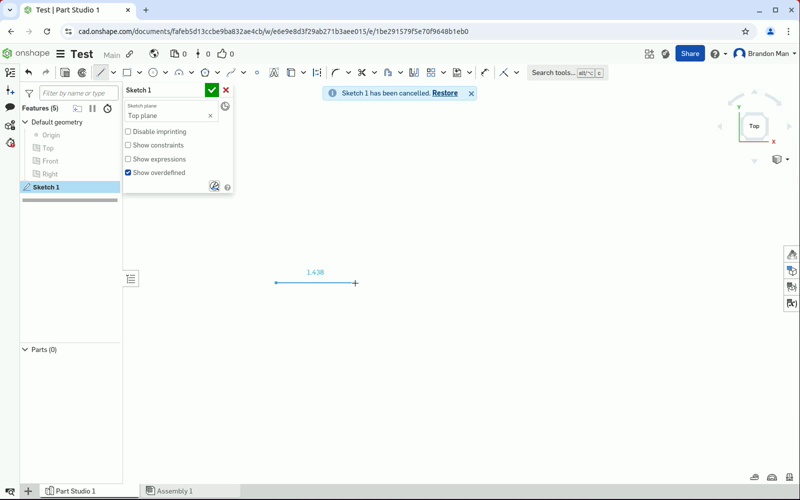
click(355, 282)
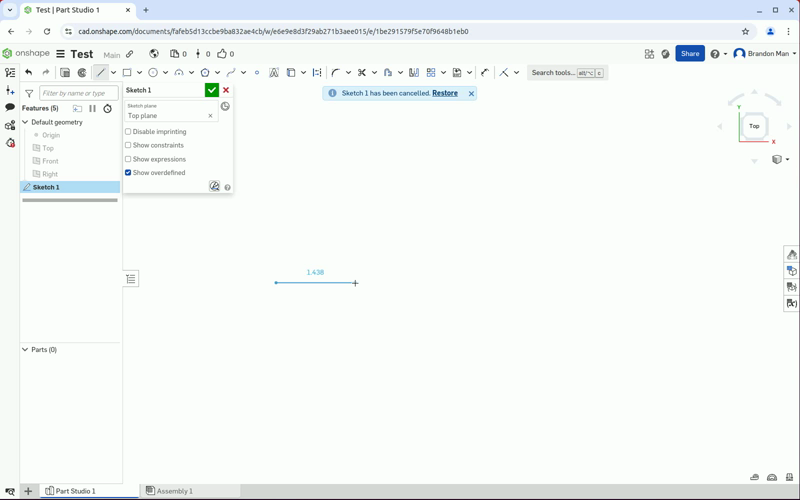
scroll(-6)
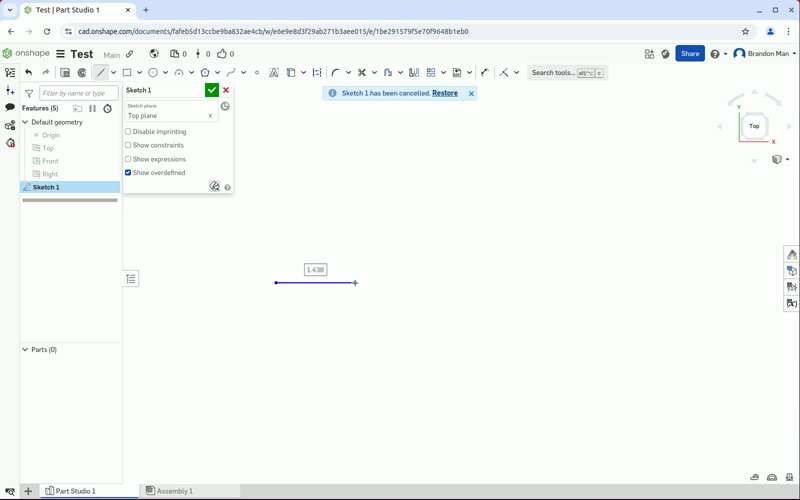
scroll(-6)
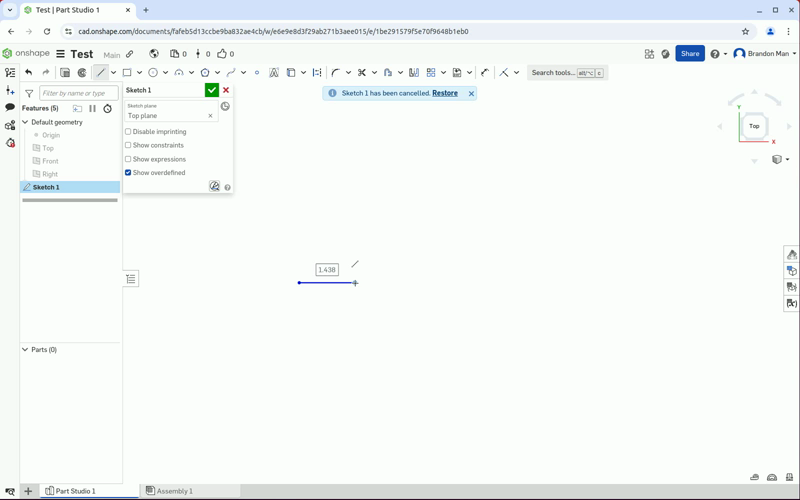
scroll(-6)
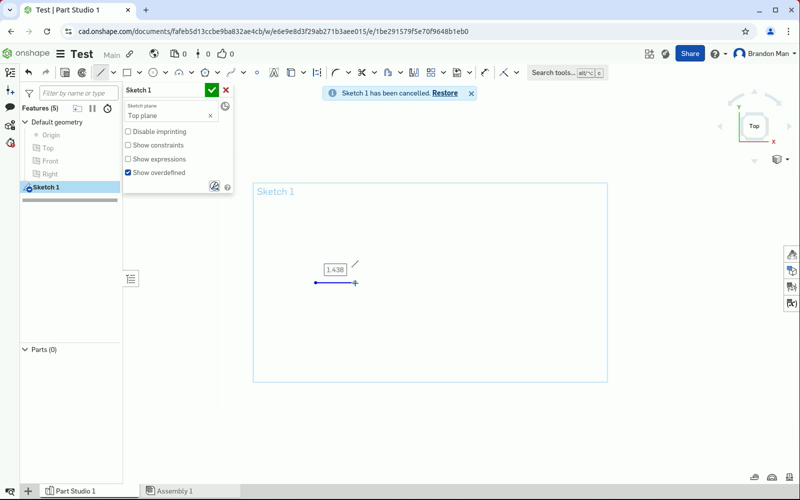
scroll(-6)
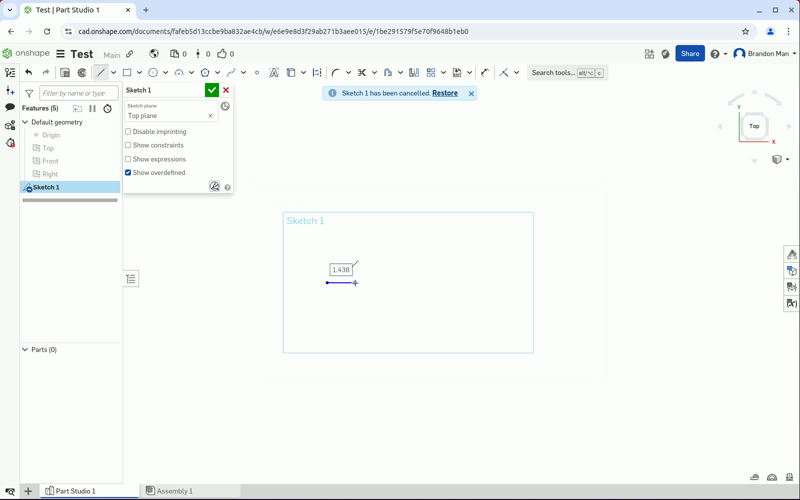
scroll(-6)
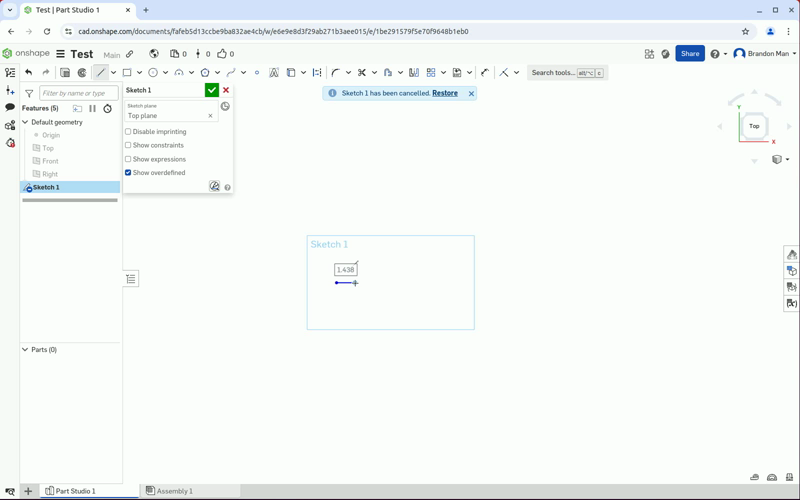
scroll(-6)
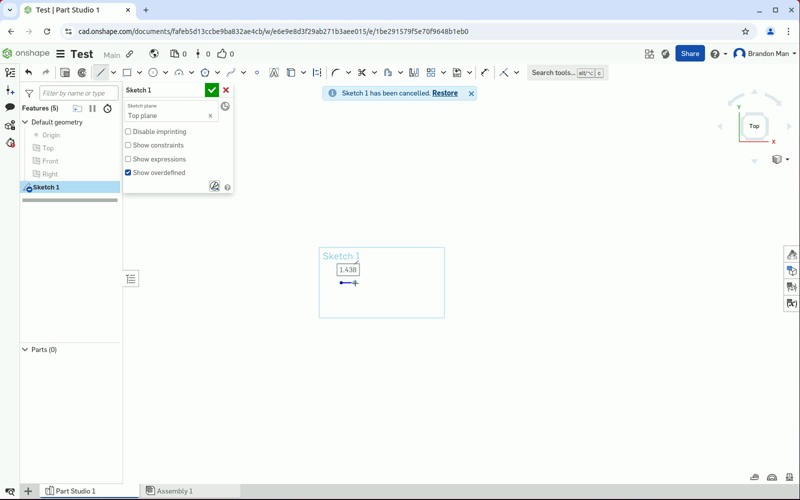
scroll(-6)
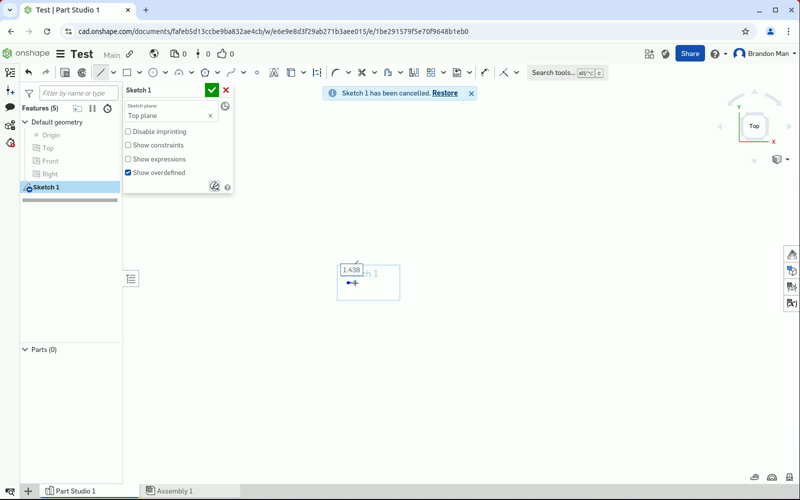
key_up(shift)
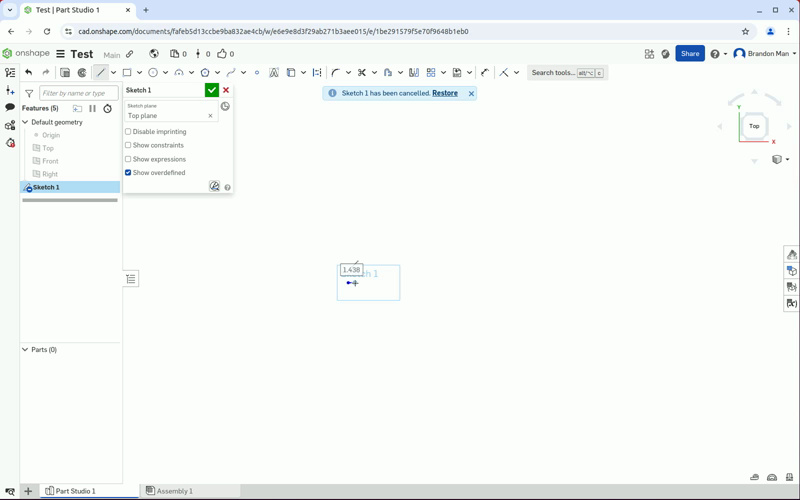
key_down(shift)
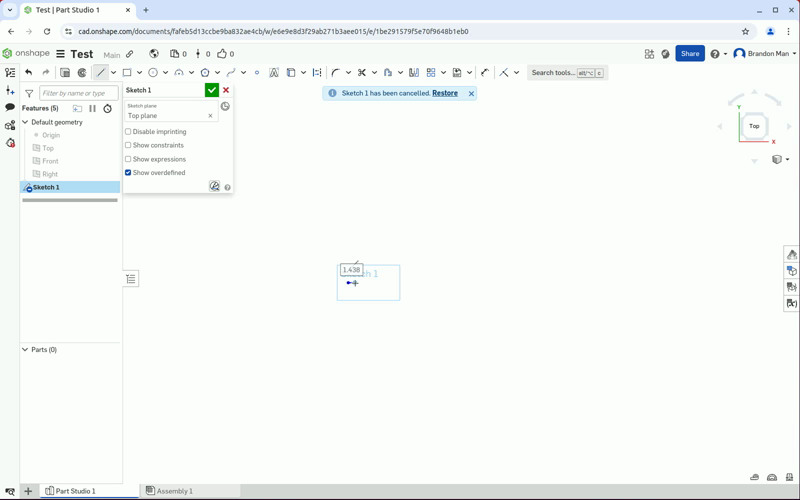
mouse_move(385, 282)
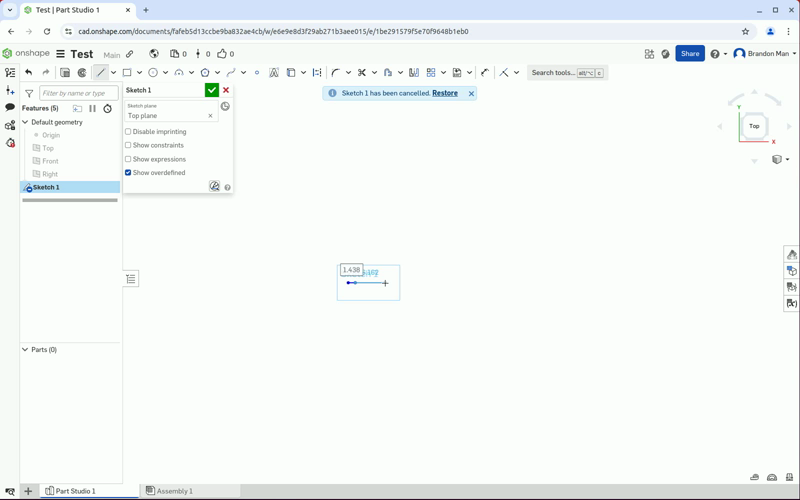
mouse_move(355, 290)
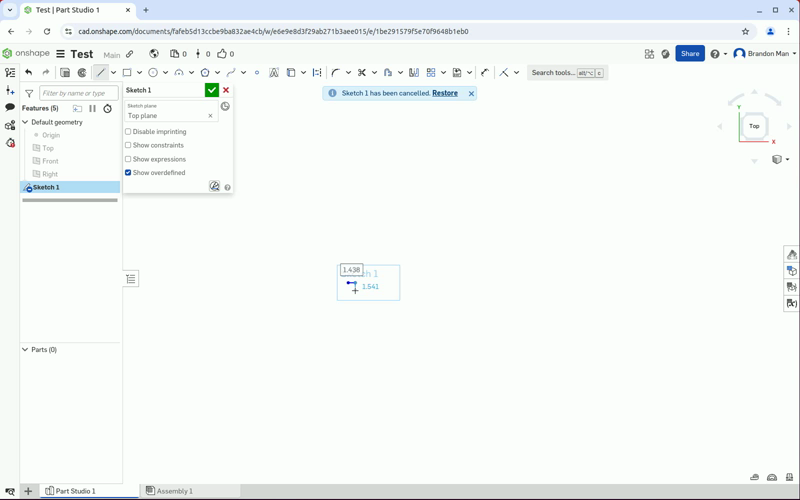
scroll(6)
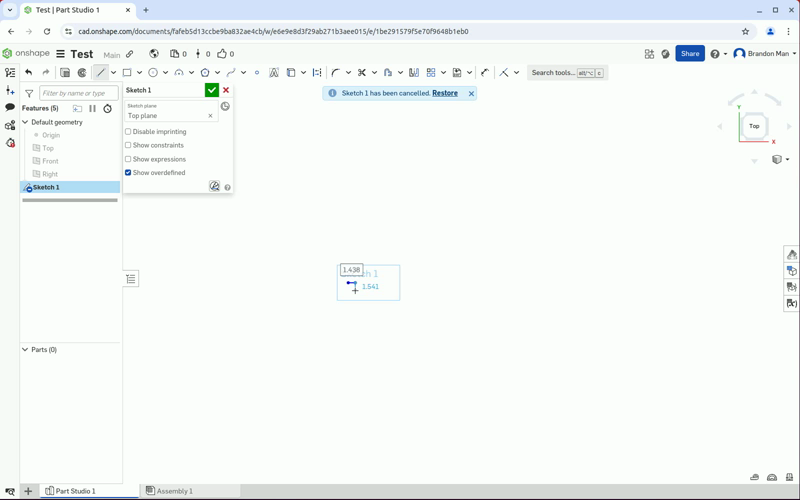
scroll(6)
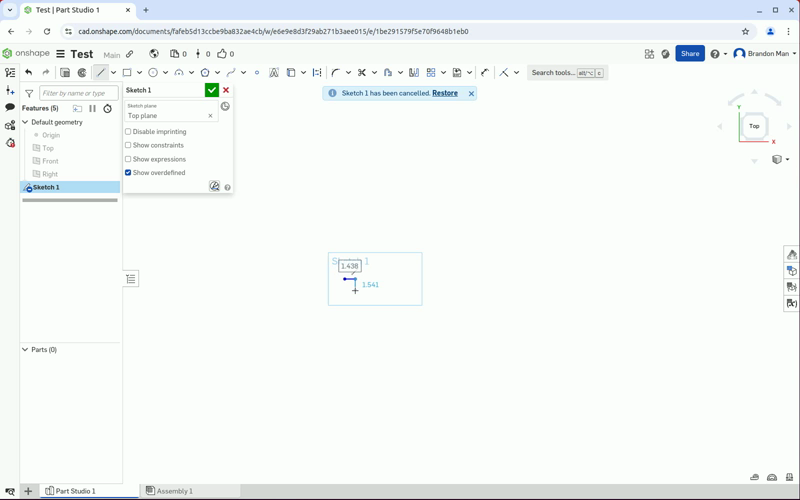
scroll(6)
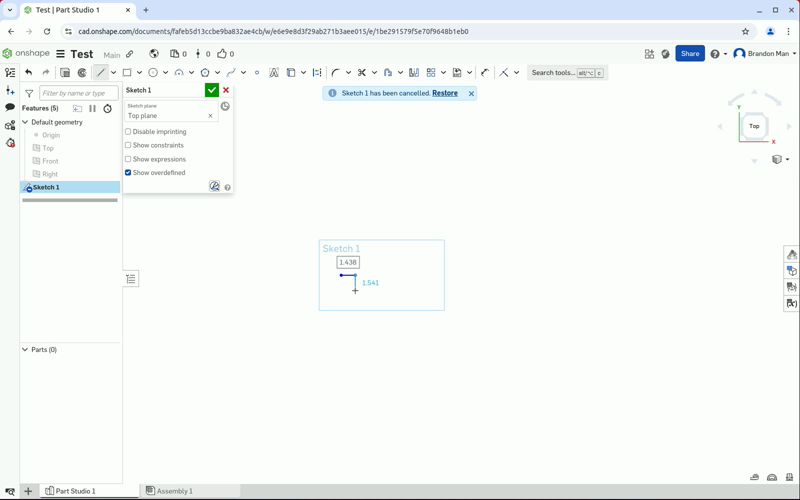
scroll(6)
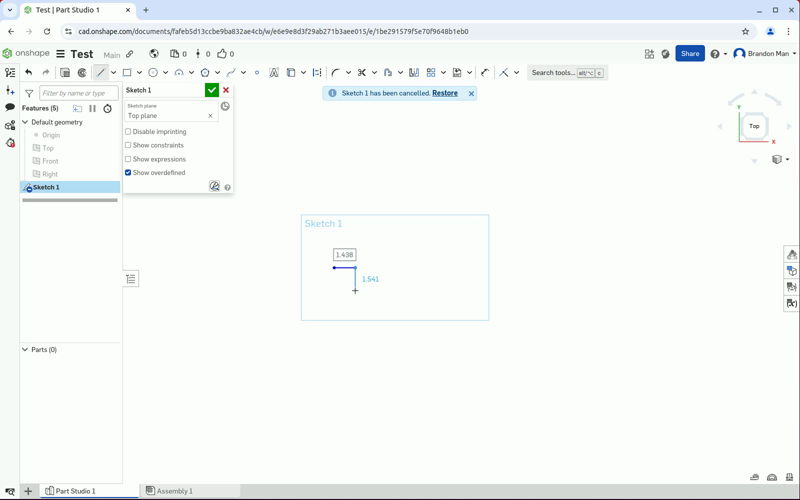
scroll(6)
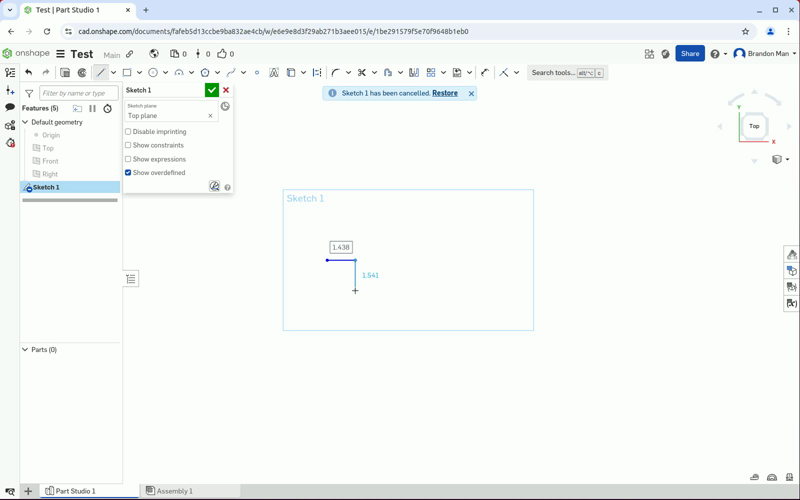
scroll(6)
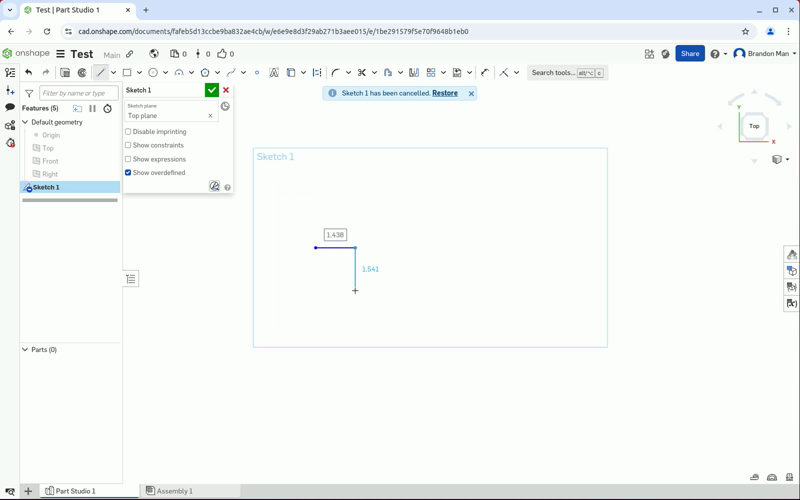
scroll(6)
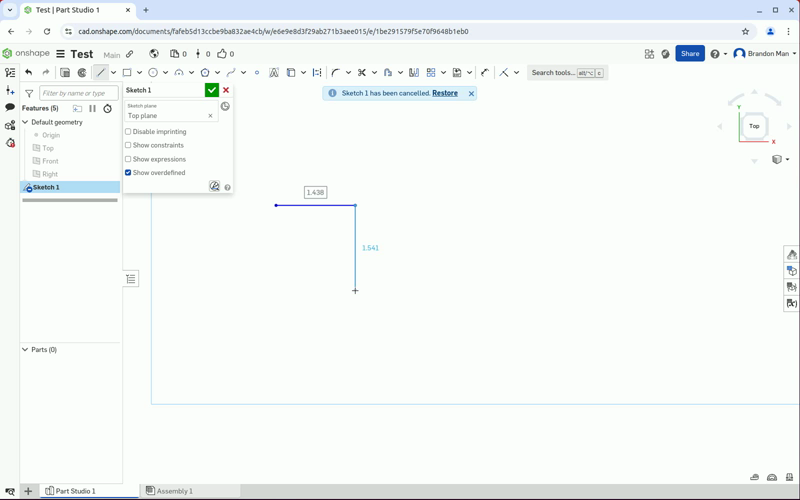
click(355, 290)
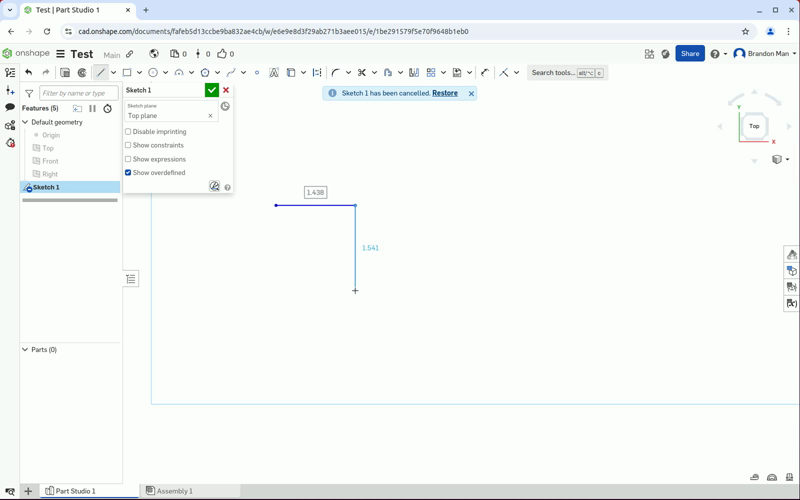
scroll(-6)
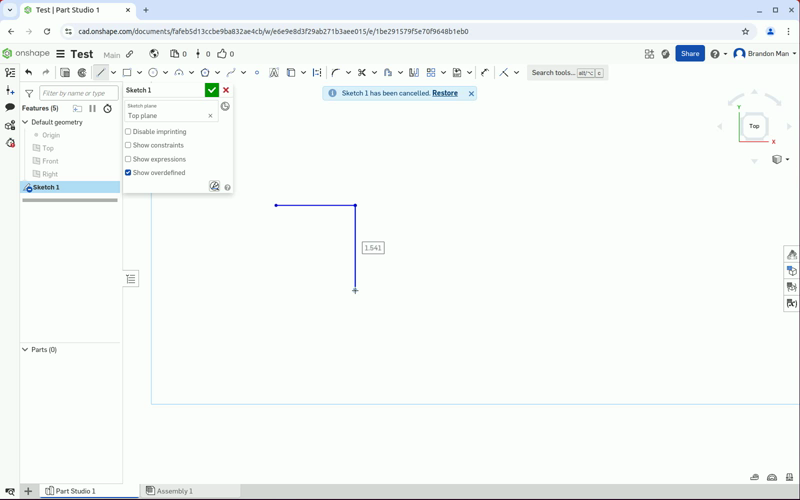
scroll(-6)
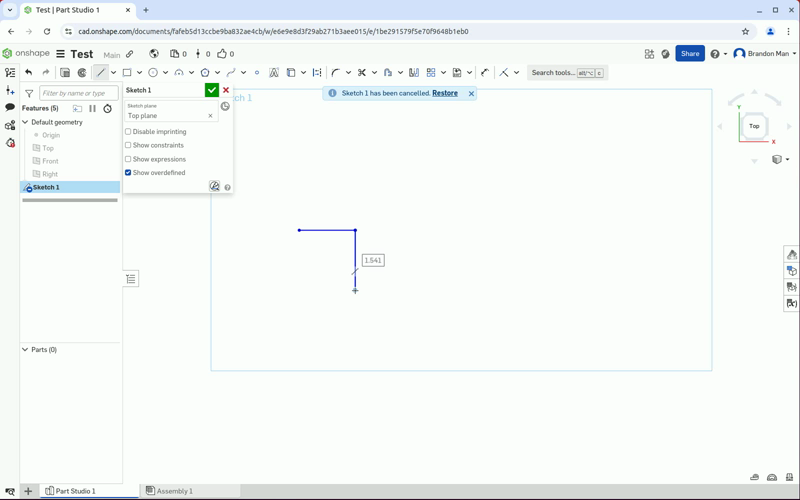
scroll(-6)
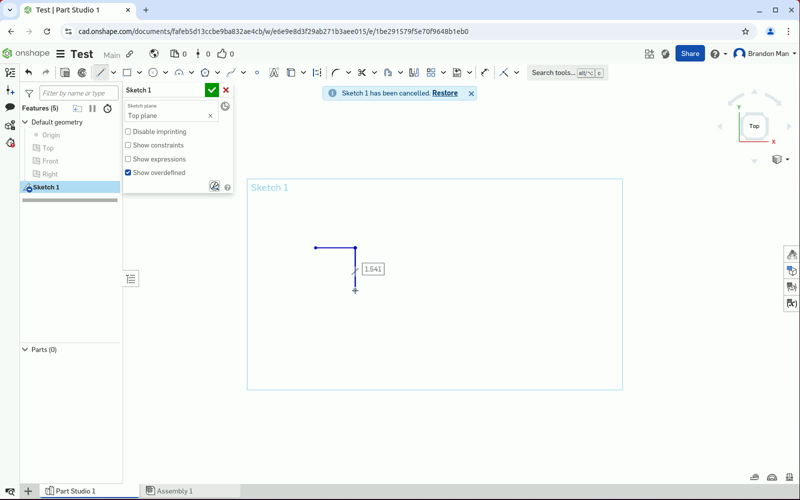
scroll(-6)
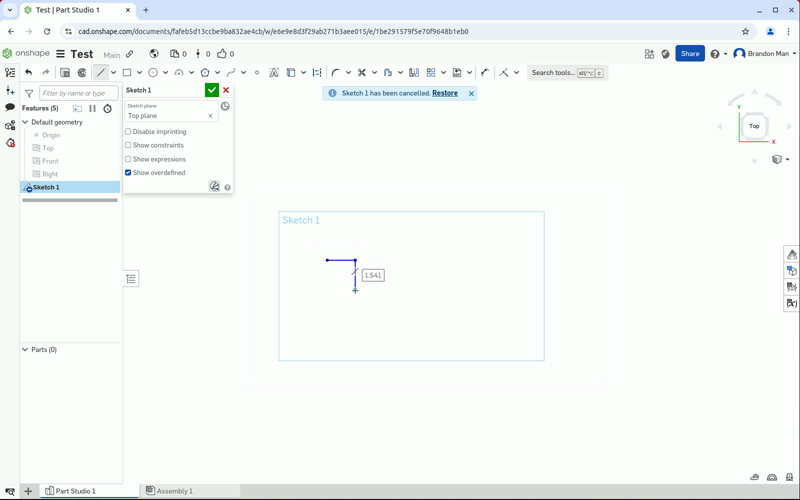
scroll(-6)
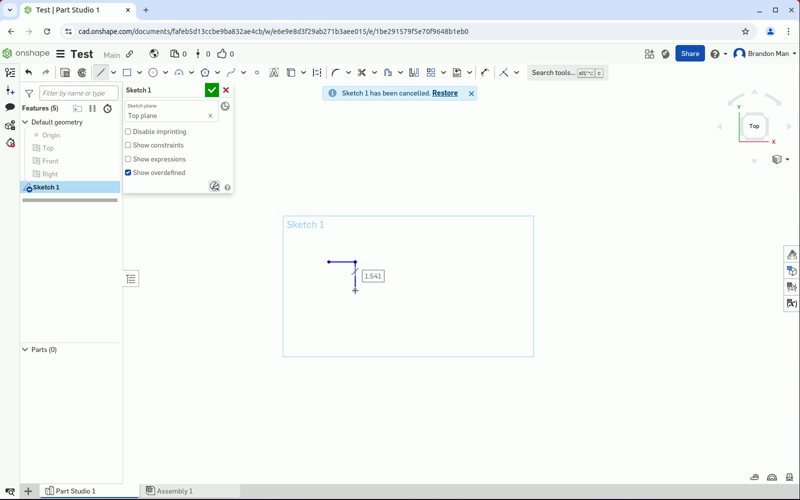
scroll(-6)
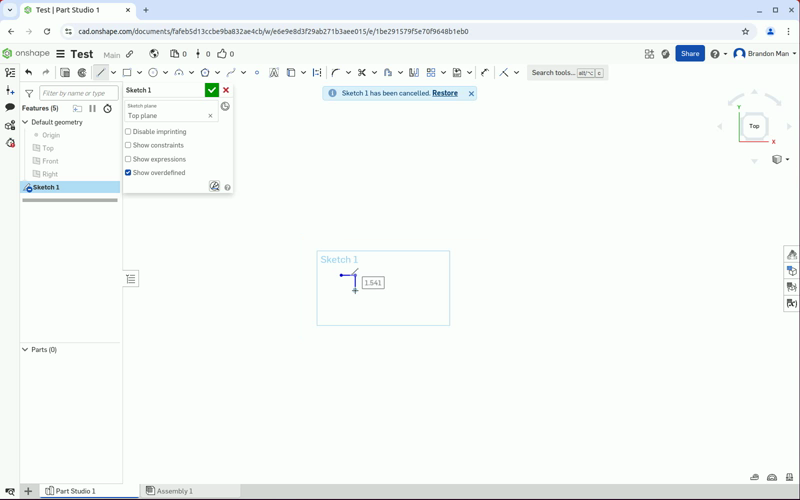
scroll(-6)
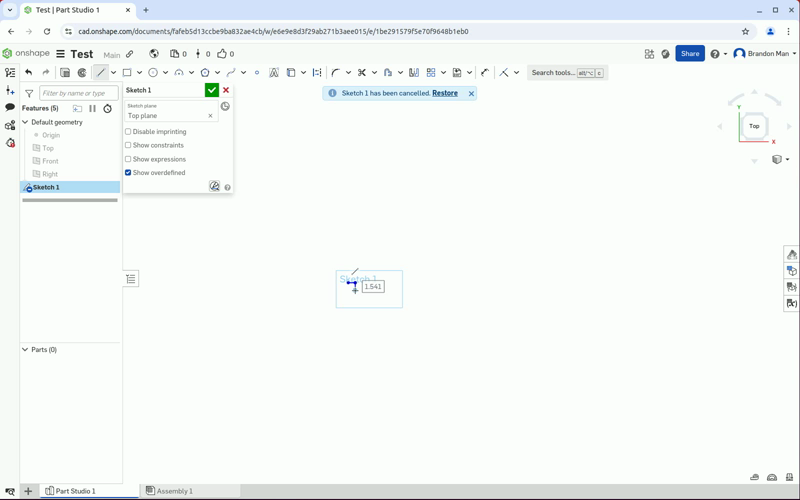
key_up(shift)
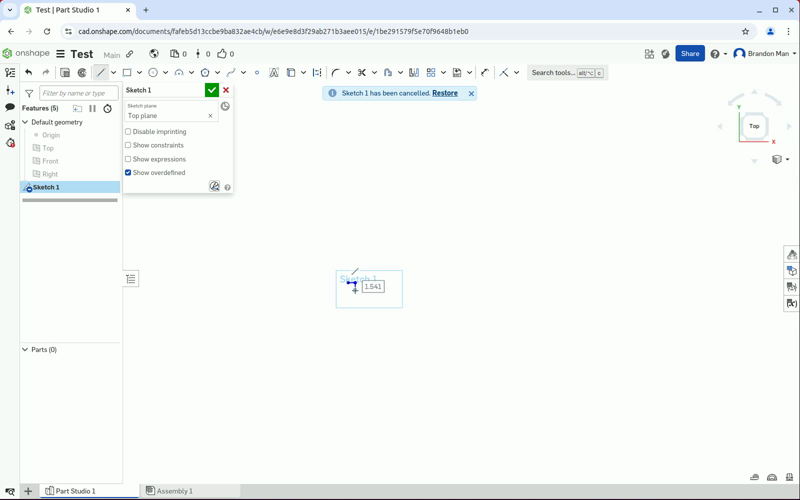
key_down(shift)
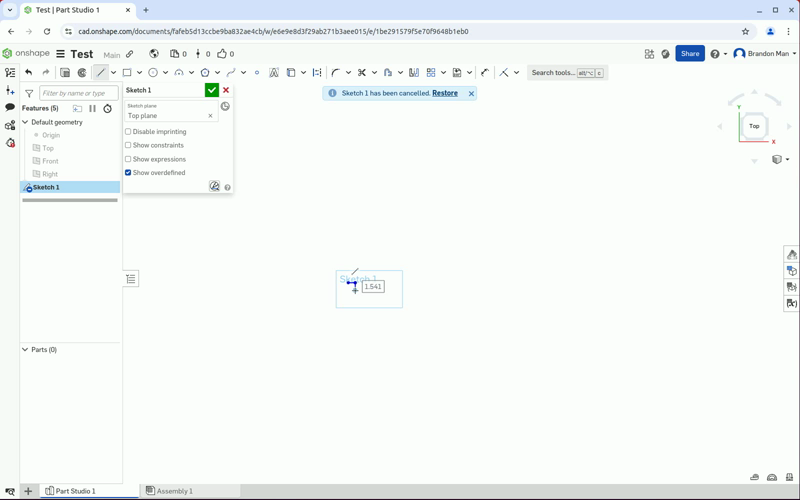
mouse_move(564, 290)
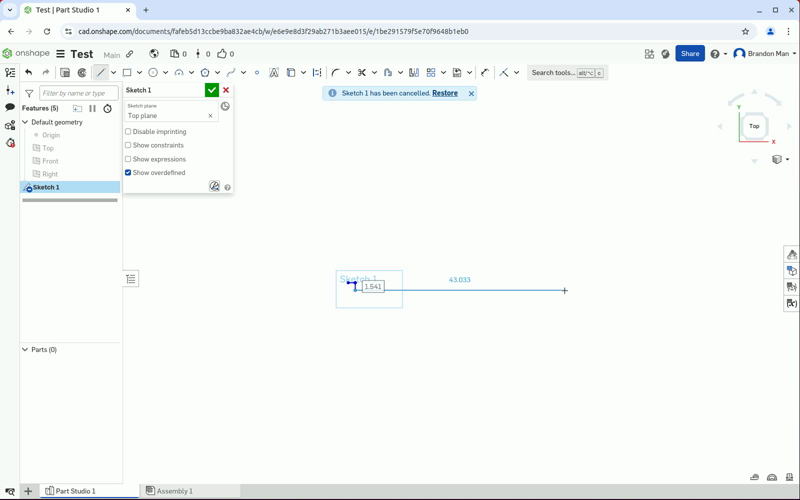
click(564, 290)
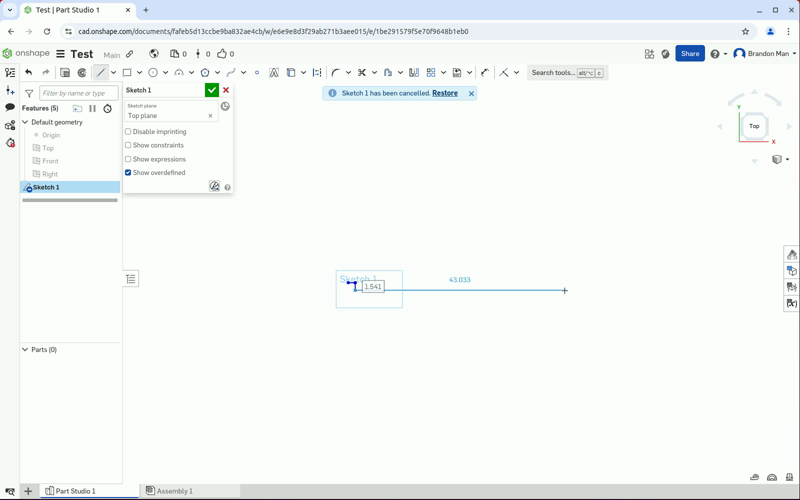
key_up(shift)
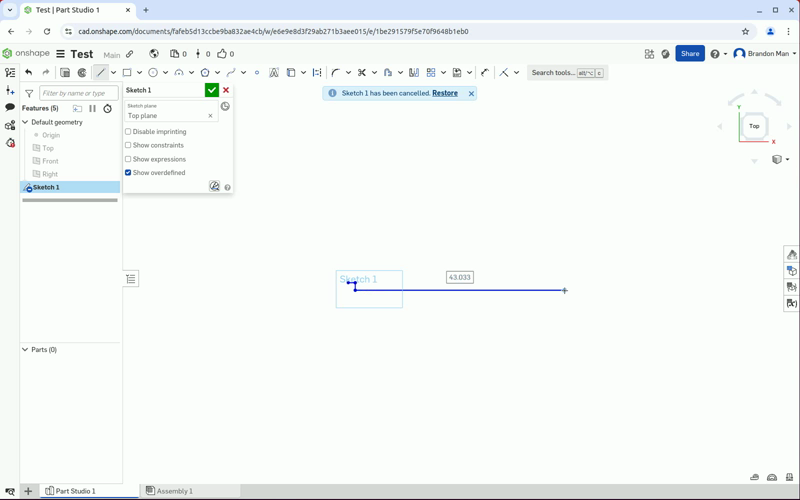
key_down(shift)
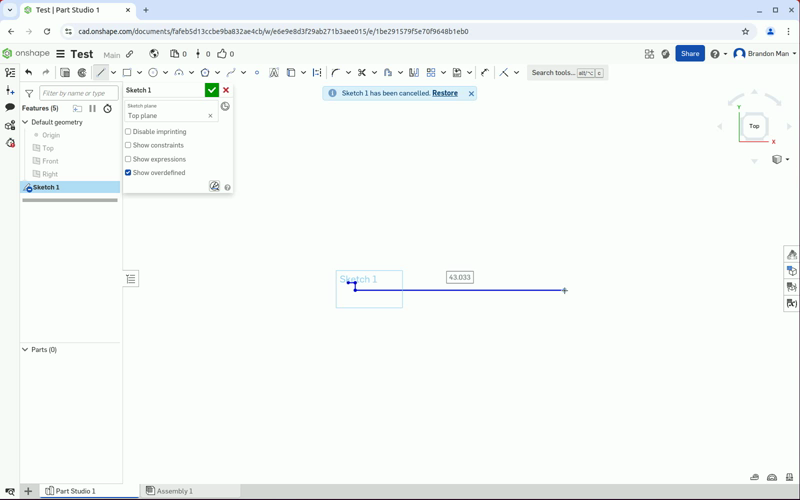
mouse_move(589, 290)
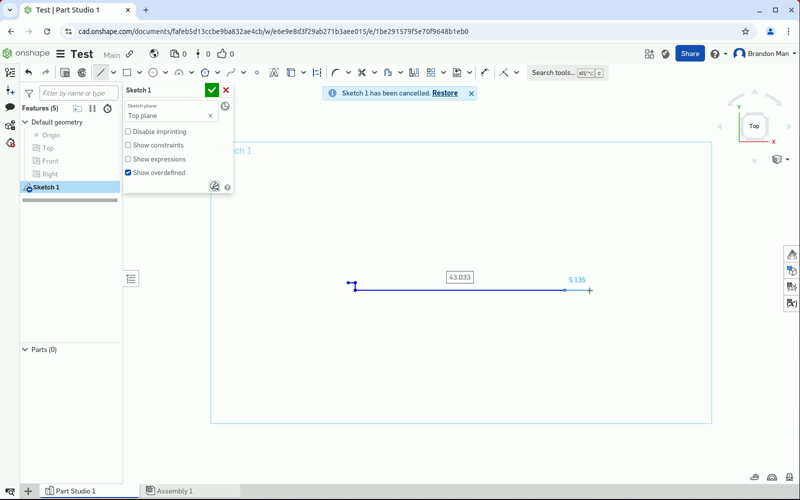
mouse_move(564, 282)
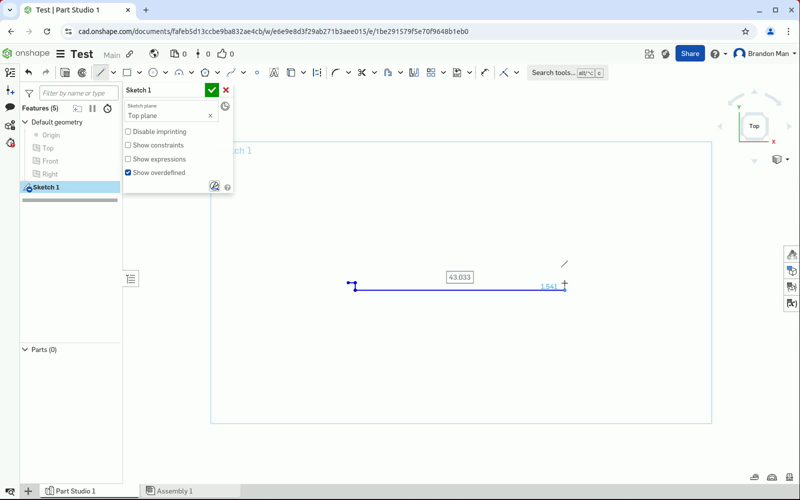
scroll(6)
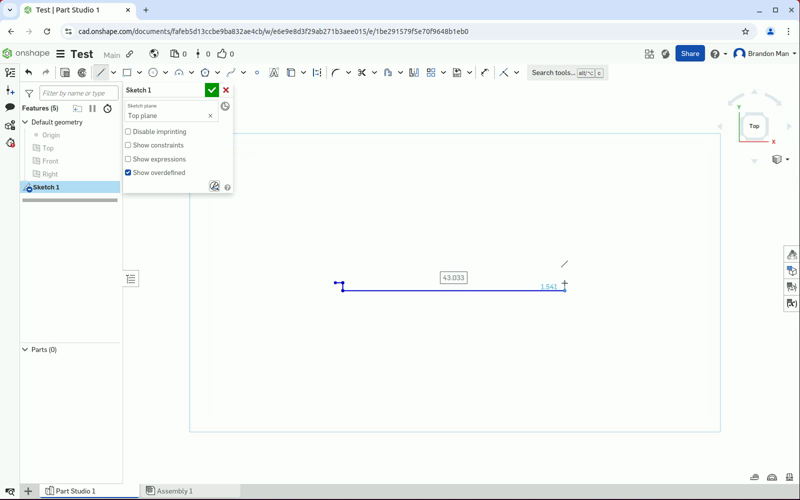
scroll(6)
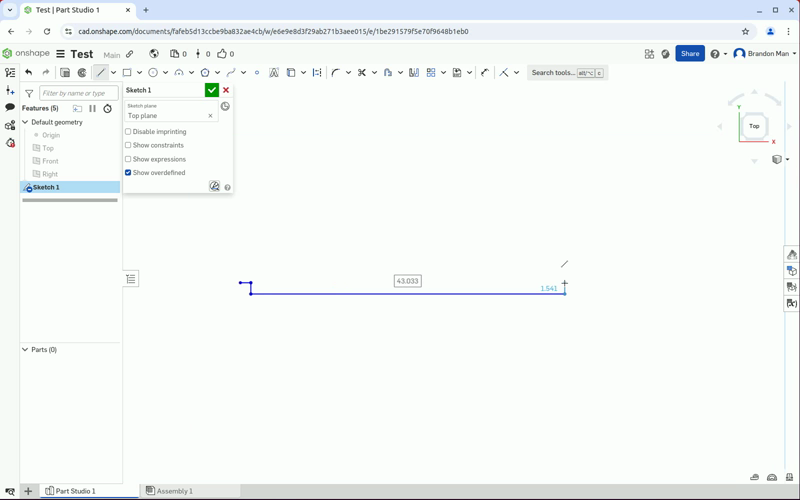
scroll(6)
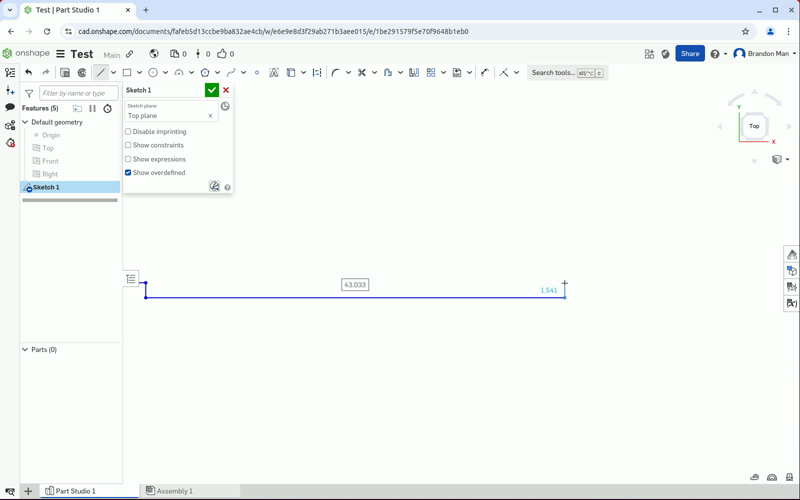
scroll(6)
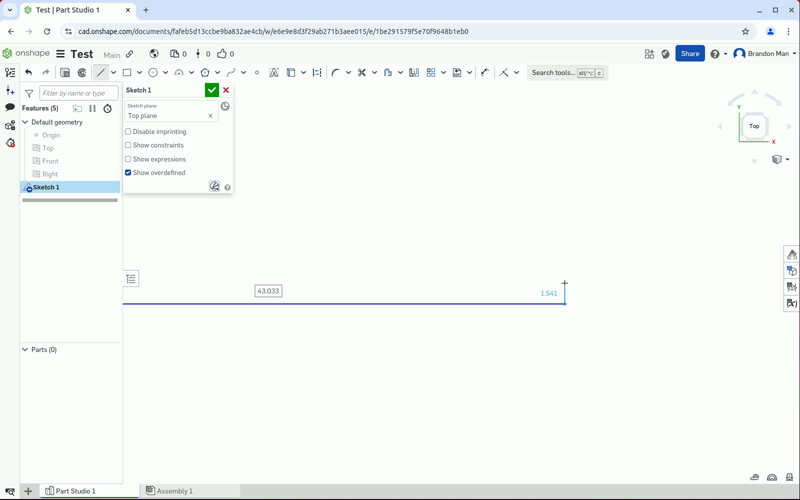
scroll(6)
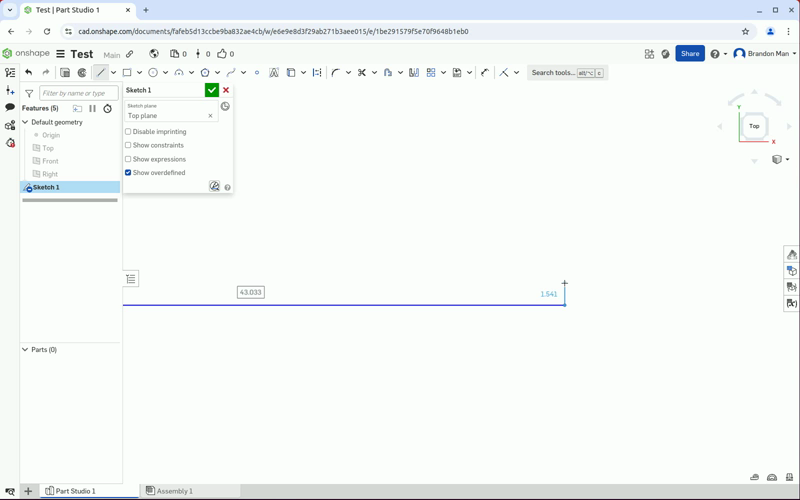
scroll(6)
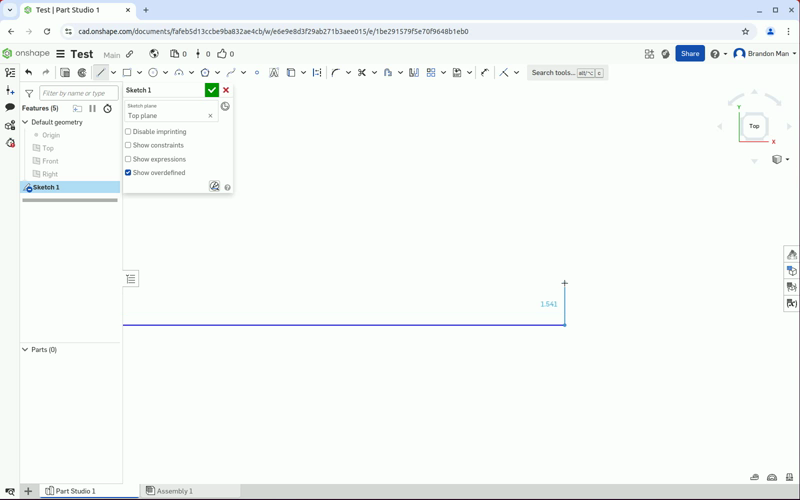
scroll(6)
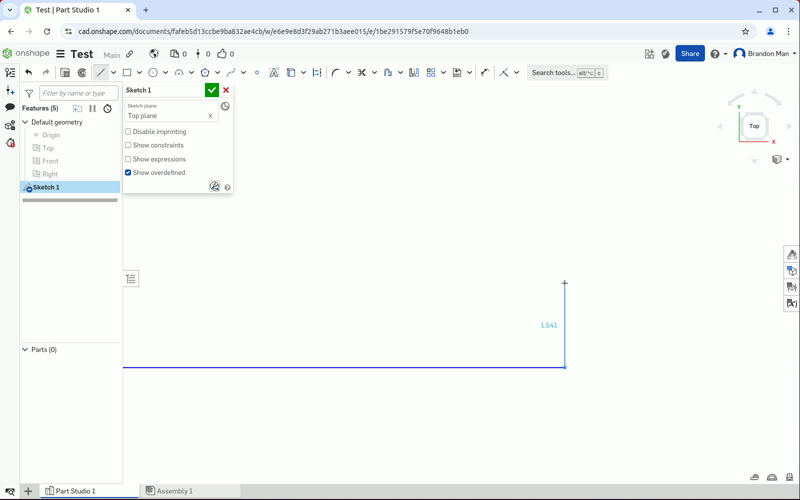
click(564, 282)
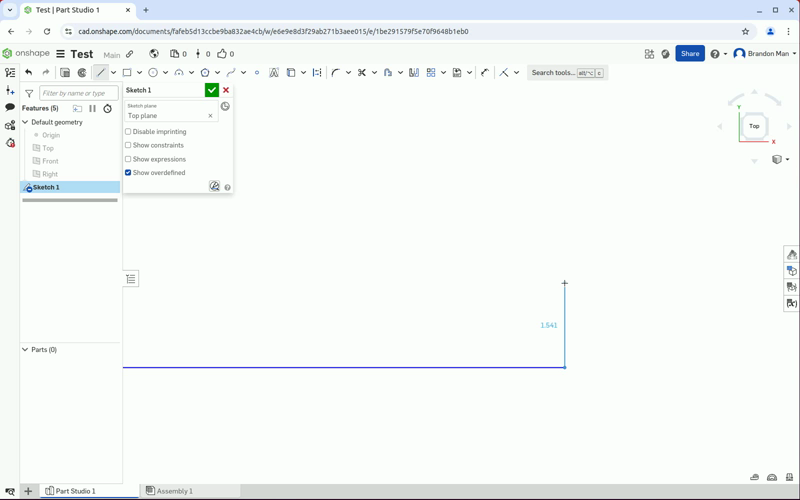
scroll(-6)
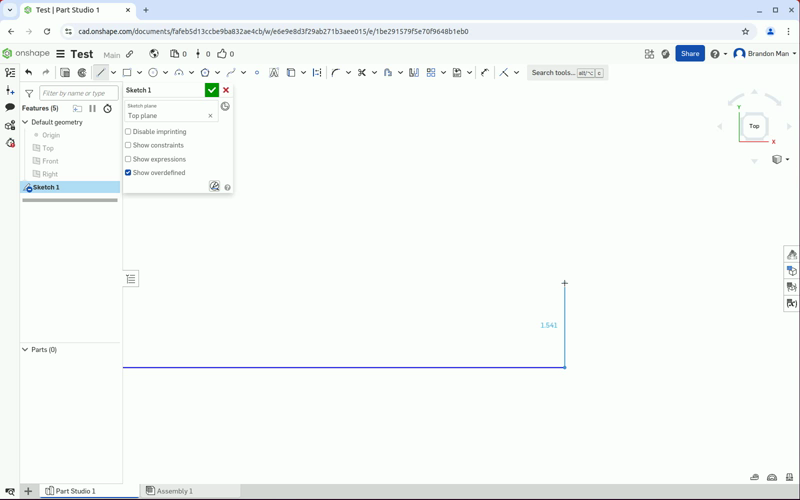
scroll(-6)
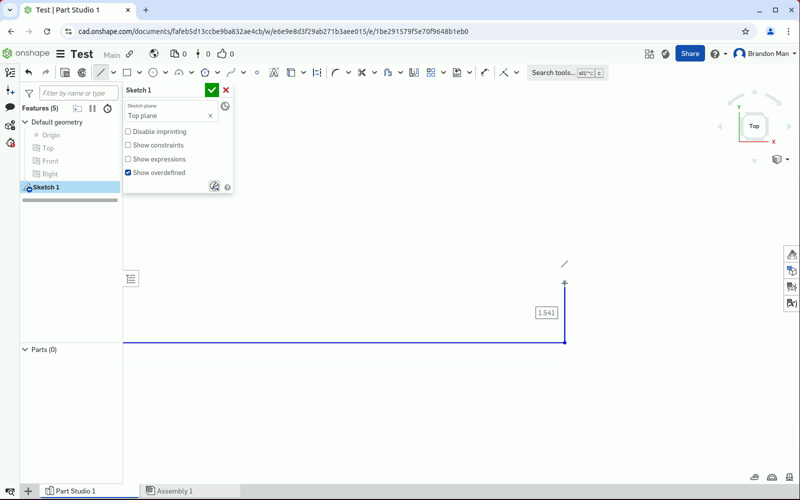
scroll(-6)
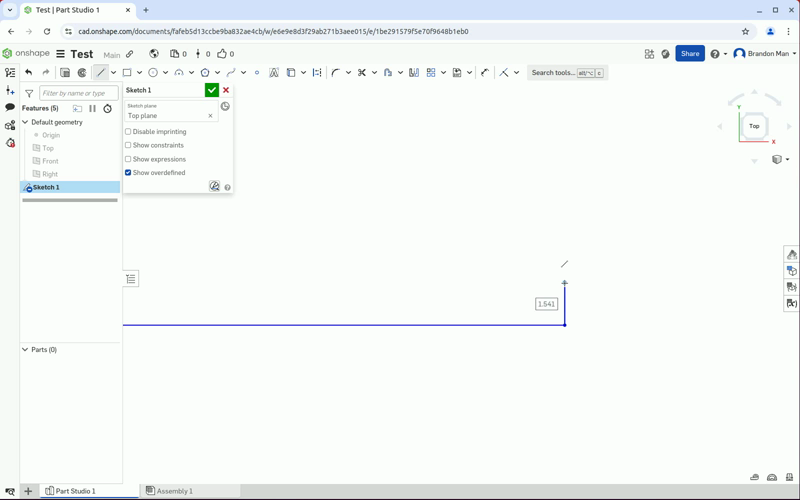
scroll(-6)
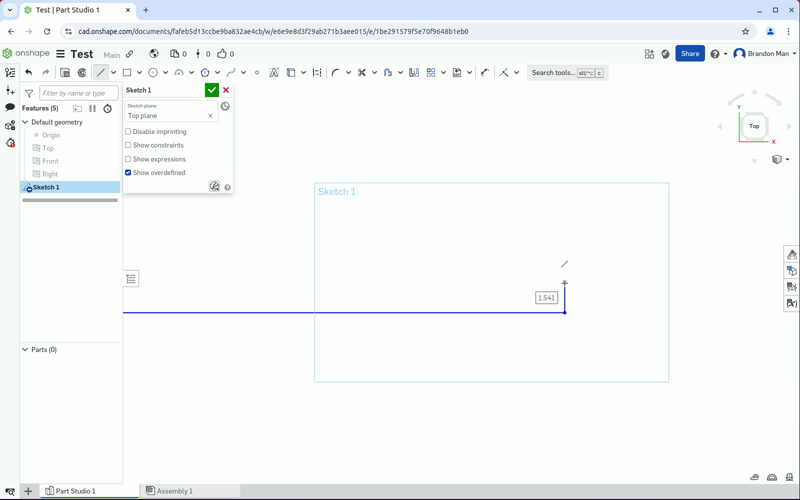
scroll(-6)
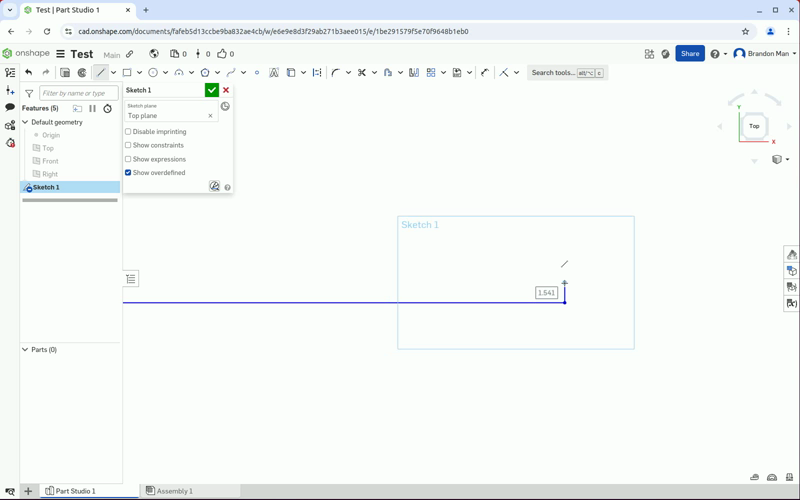
scroll(-6)
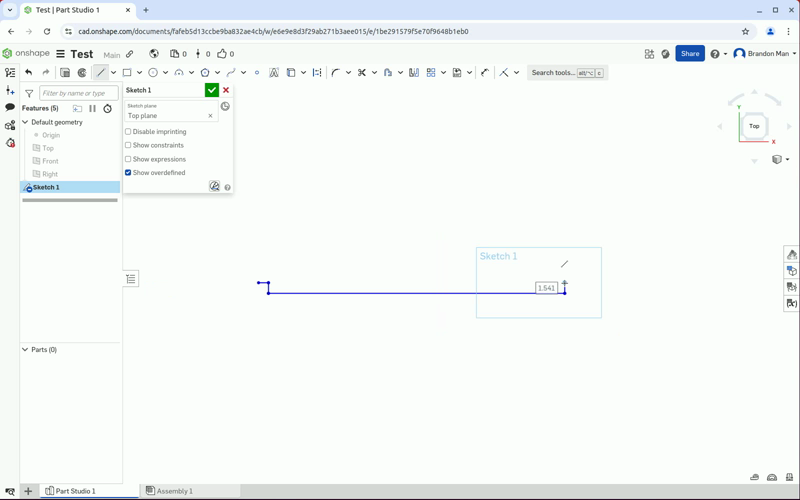
scroll(-6)
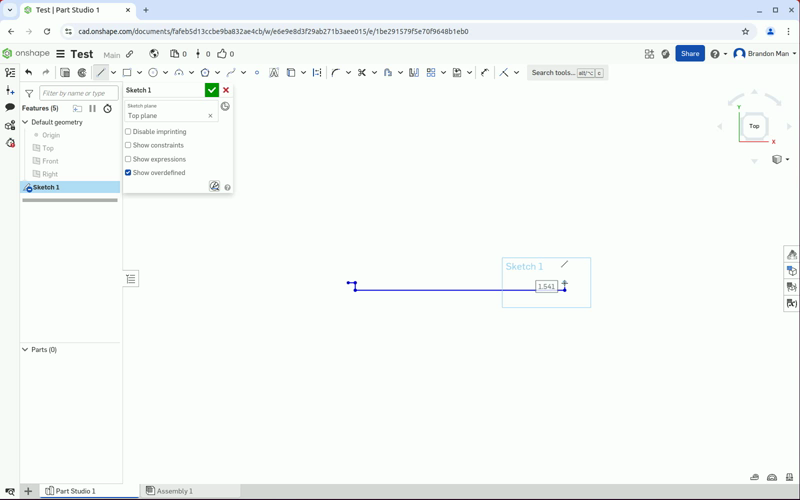
key_up(shift)
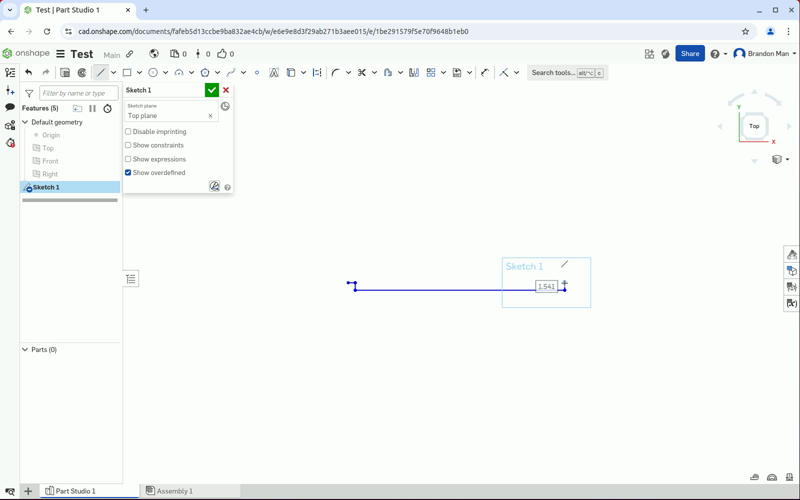
key_down(shift)
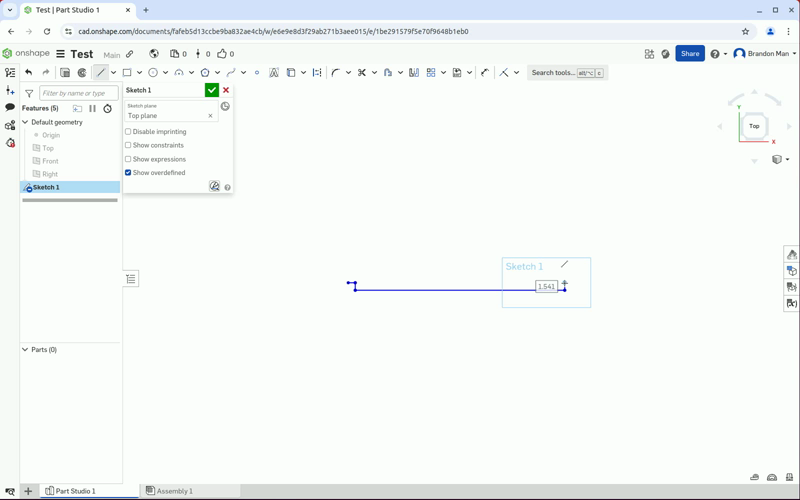
mouse_move(589, 282)
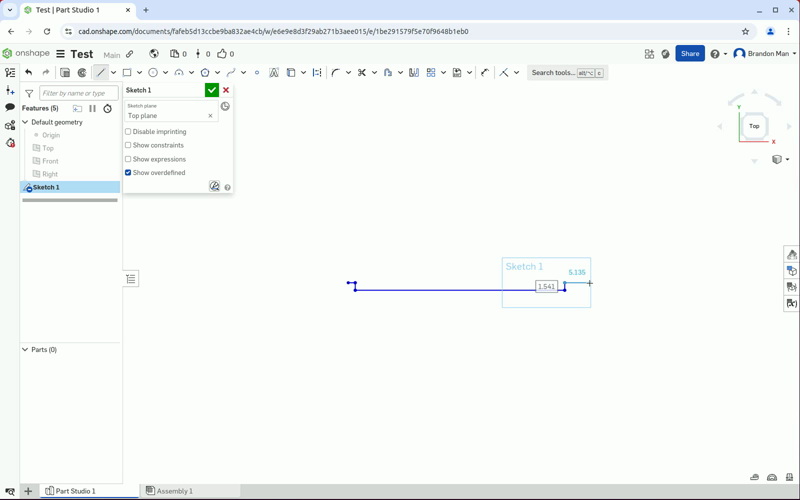
mouse_move(572, 282)
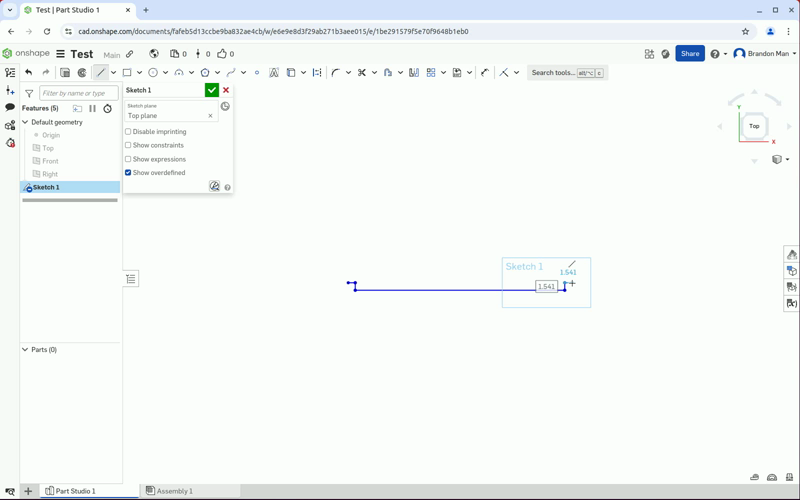
scroll(6)
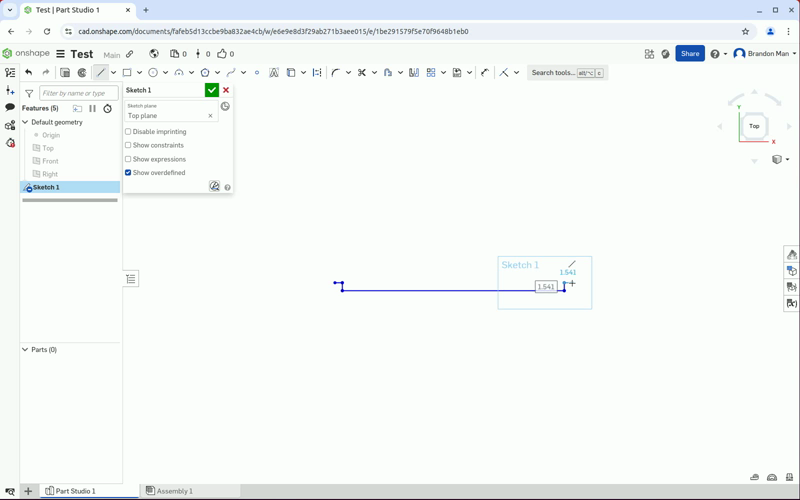
scroll(6)
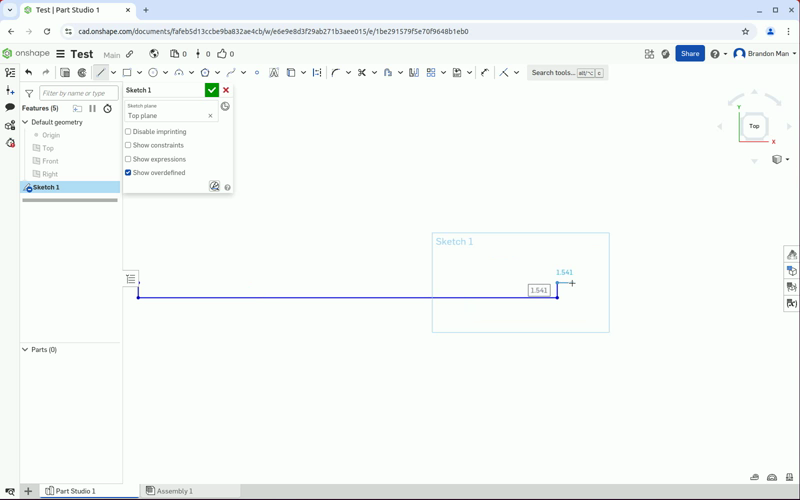
scroll(6)
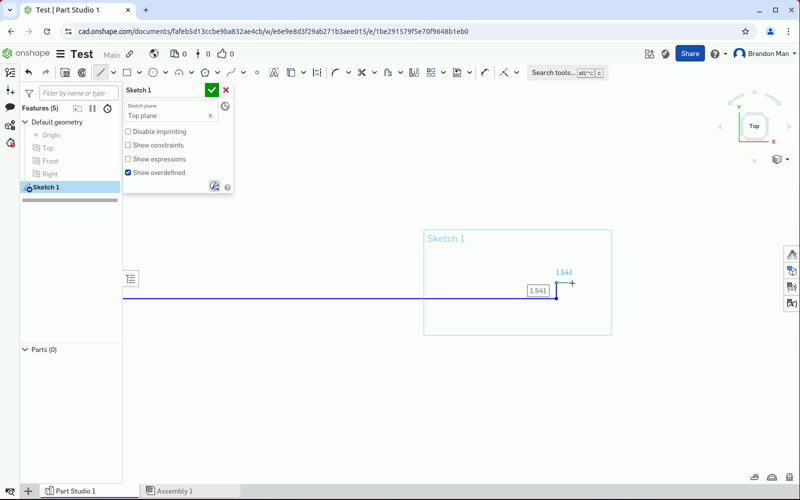
scroll(6)
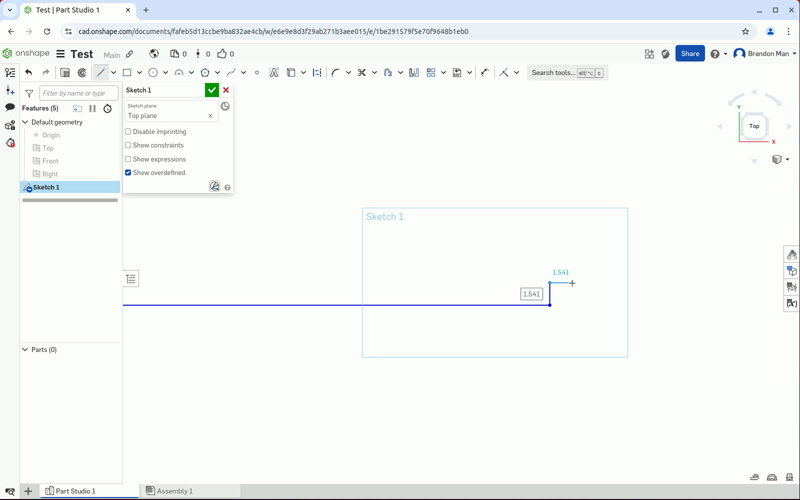
scroll(6)
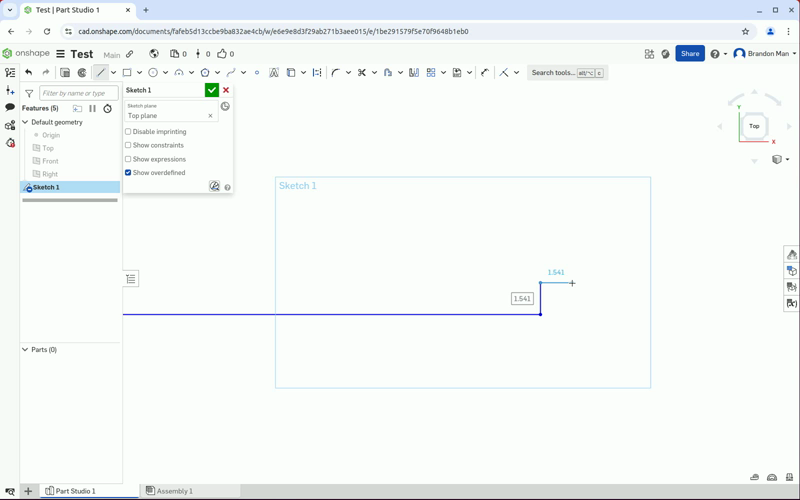
scroll(6)
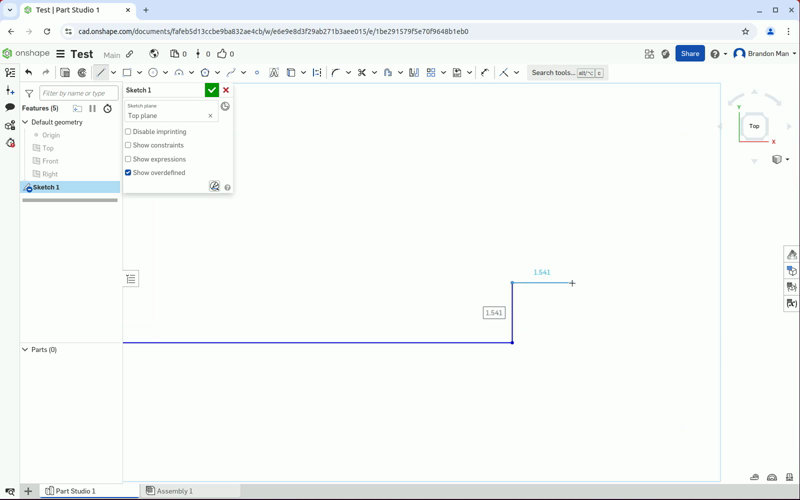
scroll(6)
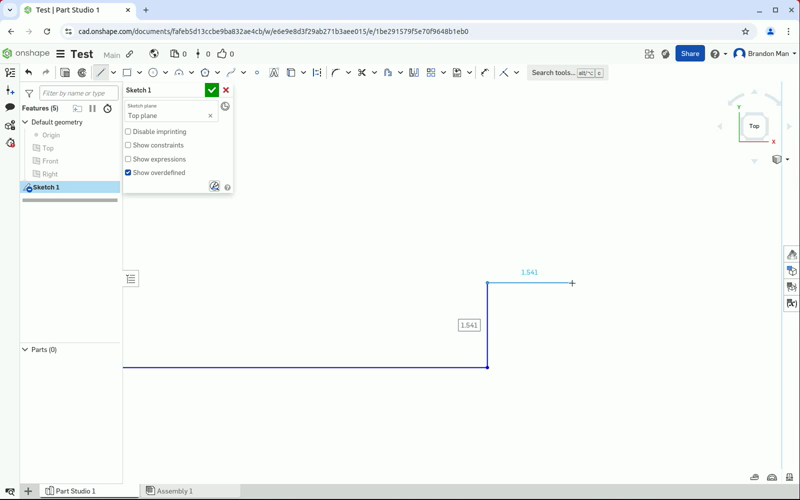
click(572, 282)
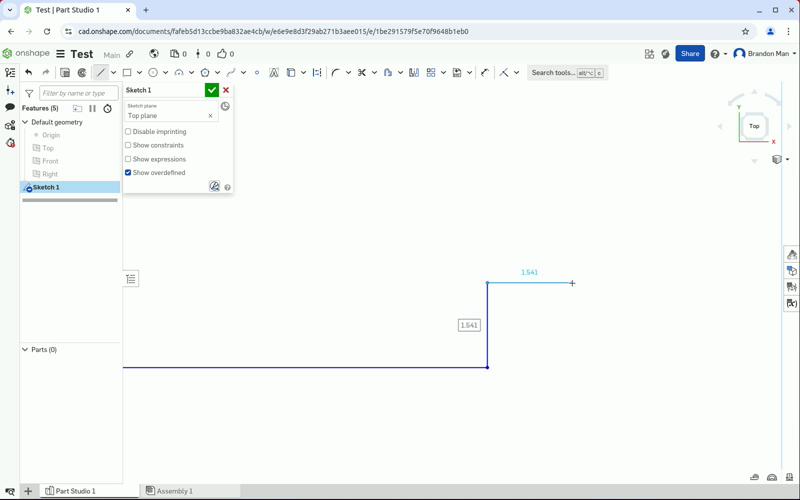
scroll(-6)
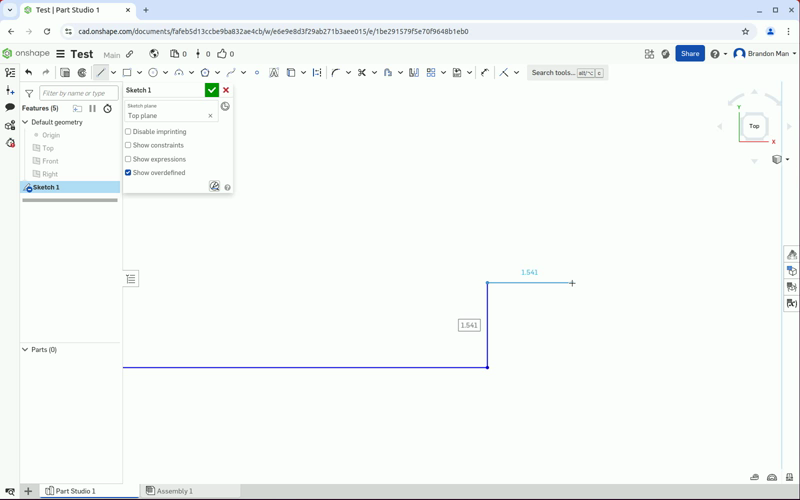
scroll(-6)
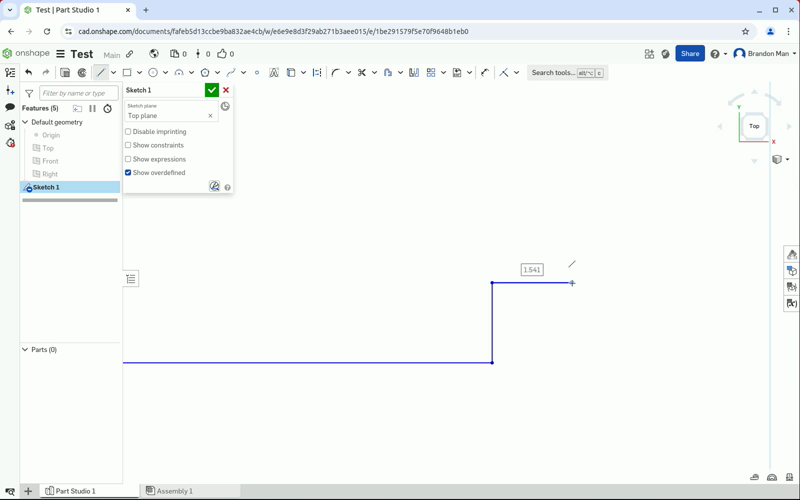
scroll(-6)
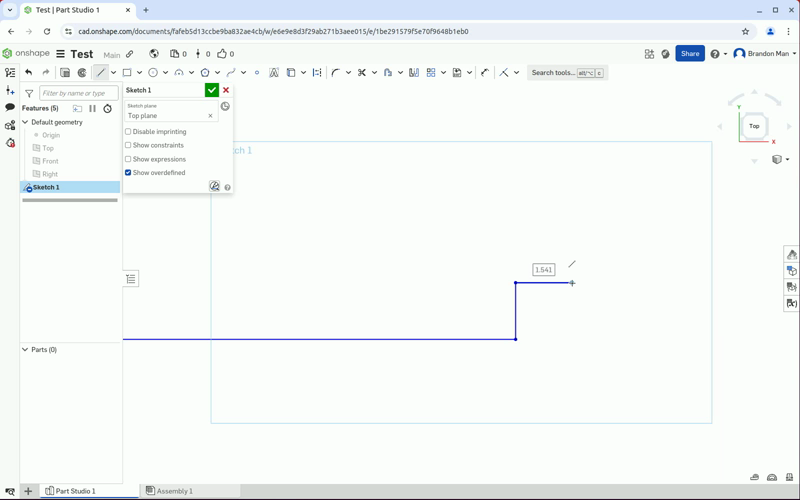
scroll(-6)
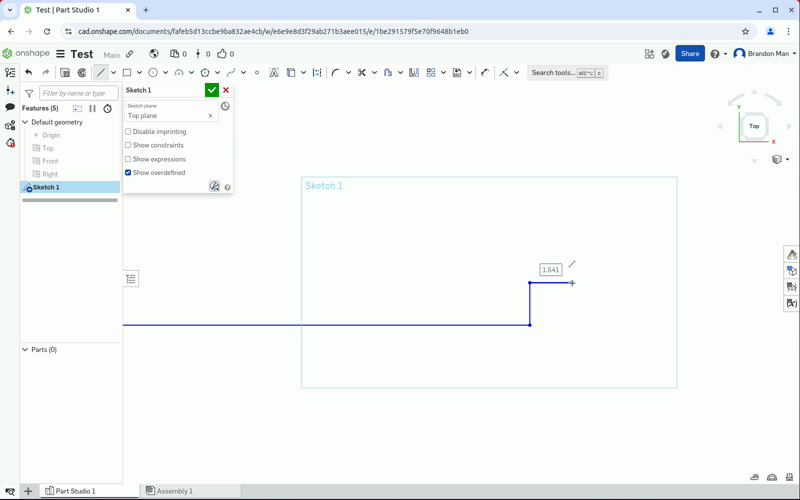
scroll(-6)
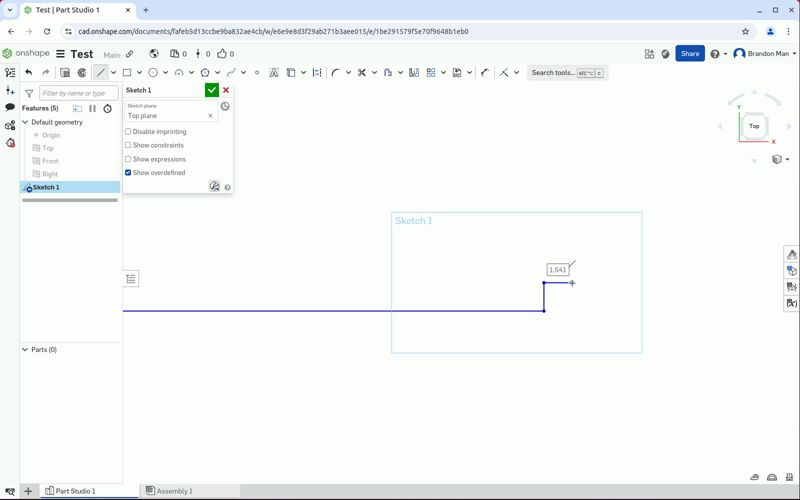
scroll(-6)
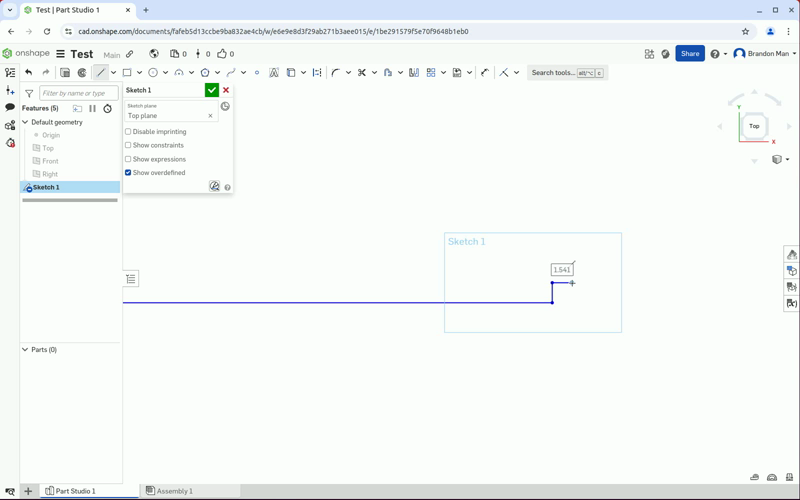
scroll(-6)
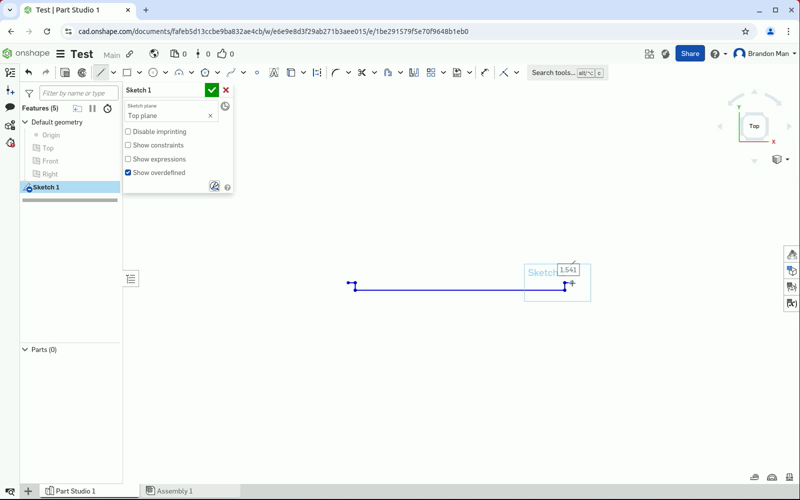
key_up(shift)
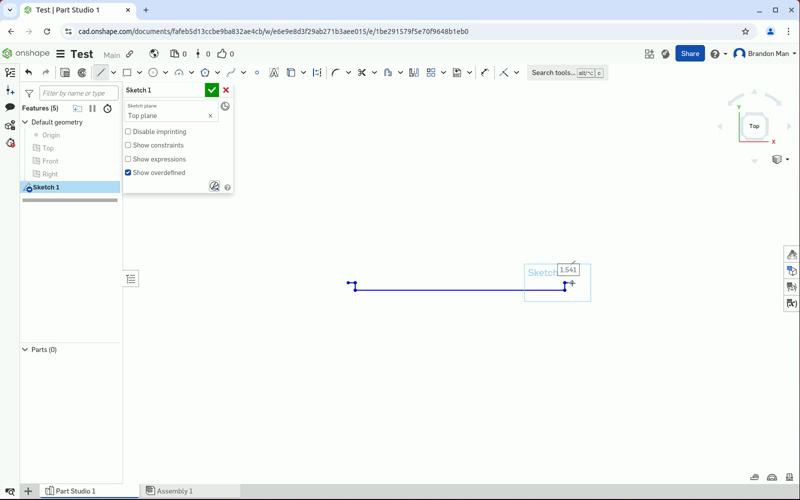
key_down(shift)
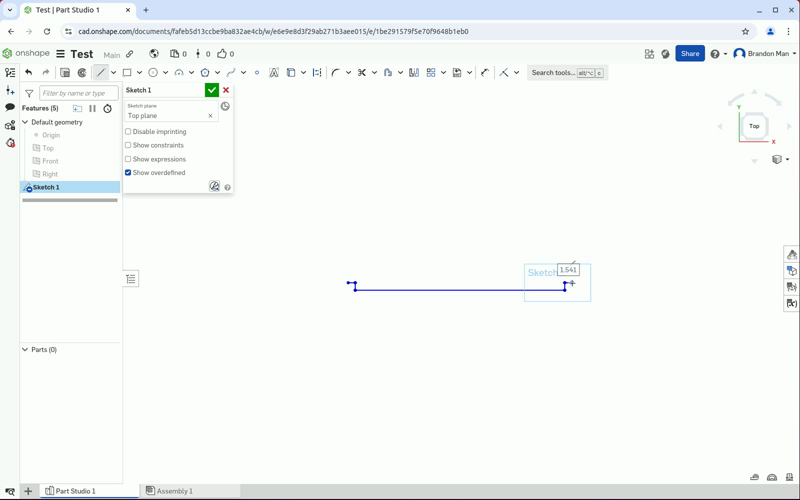
mouse_move(589, 282)
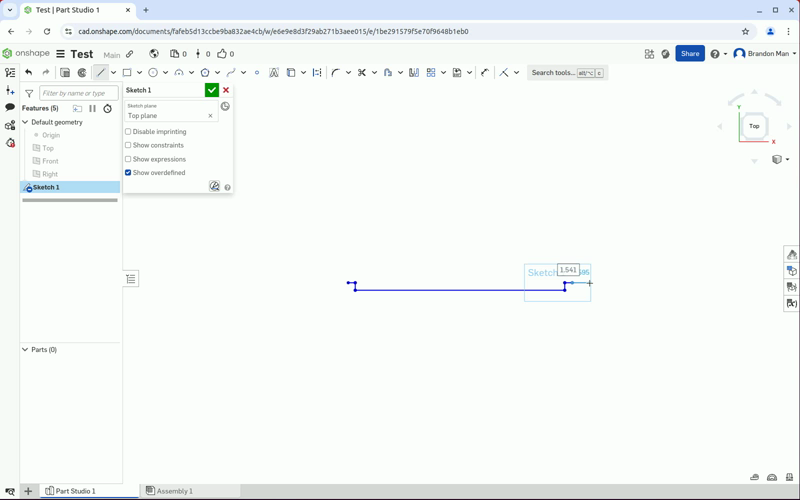
mouse_move(572, 275)
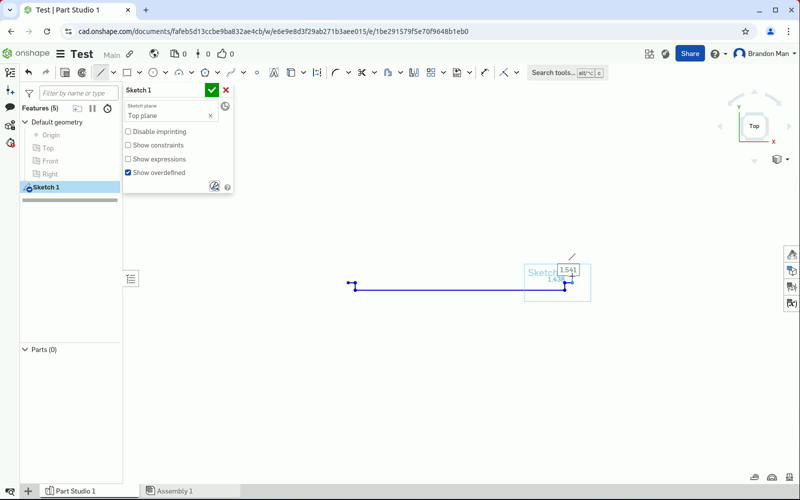
scroll(6)
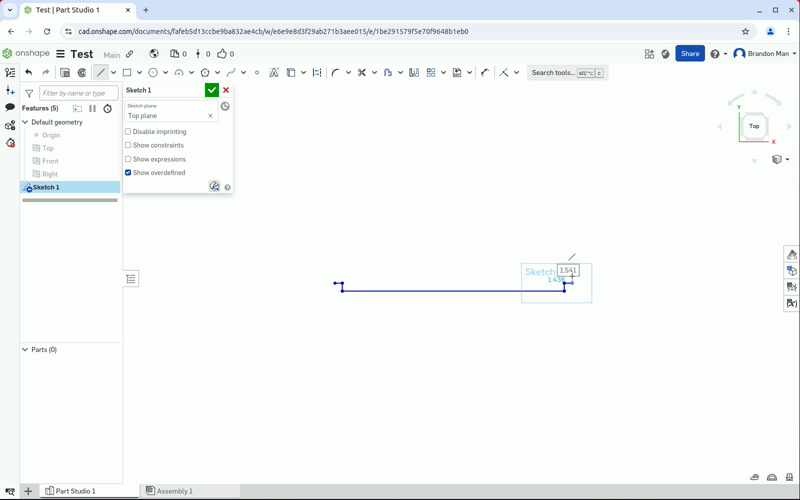
scroll(6)
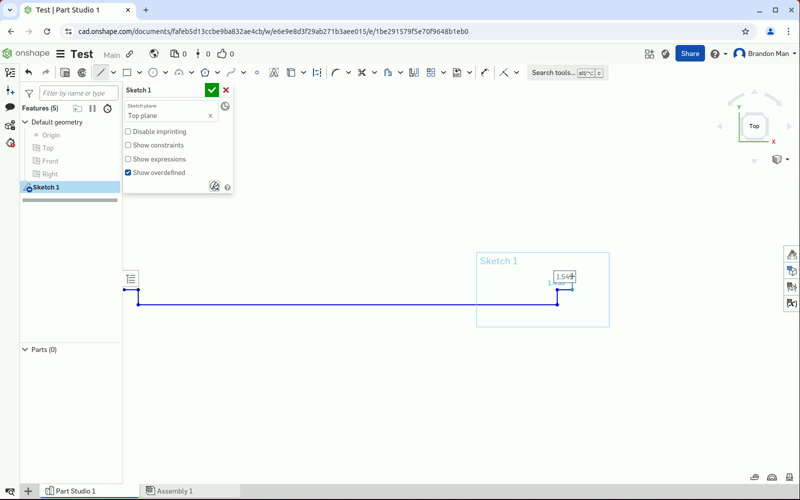
scroll(6)
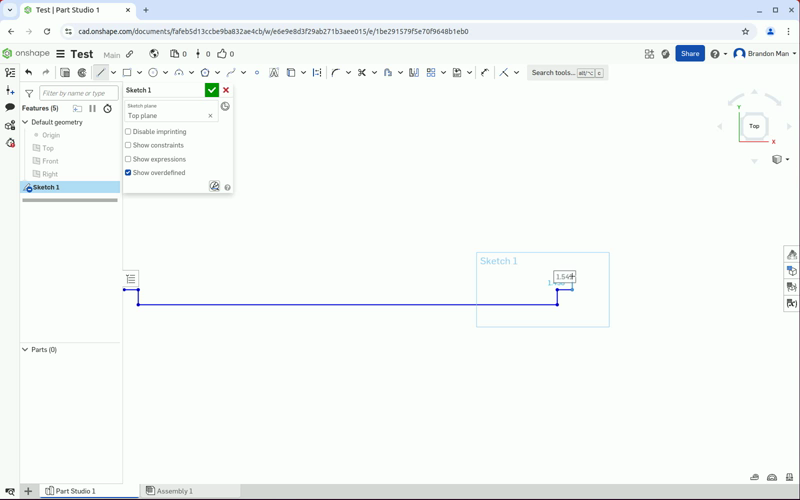
scroll(6)
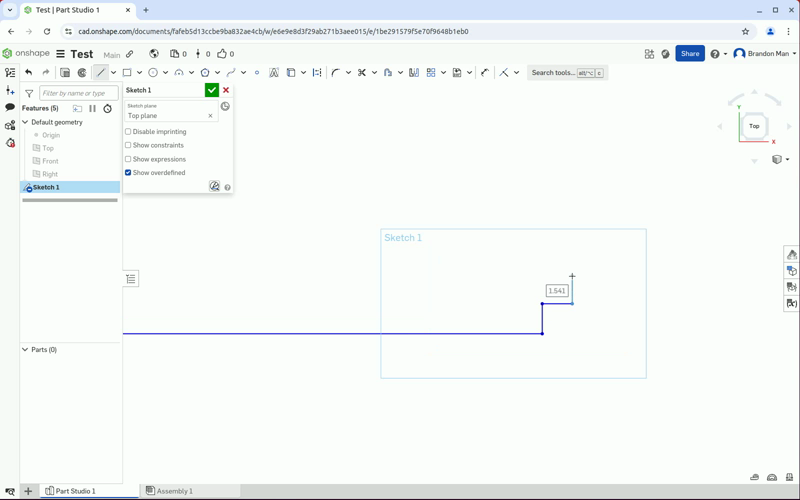
scroll(6)
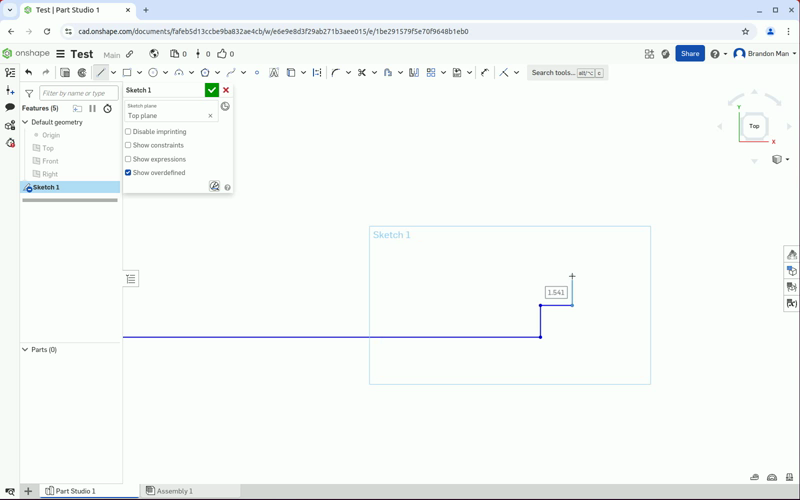
scroll(6)
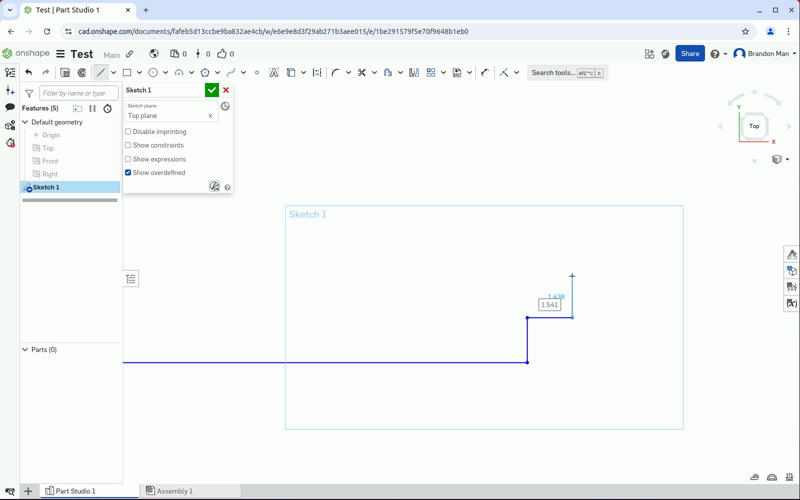
scroll(6)
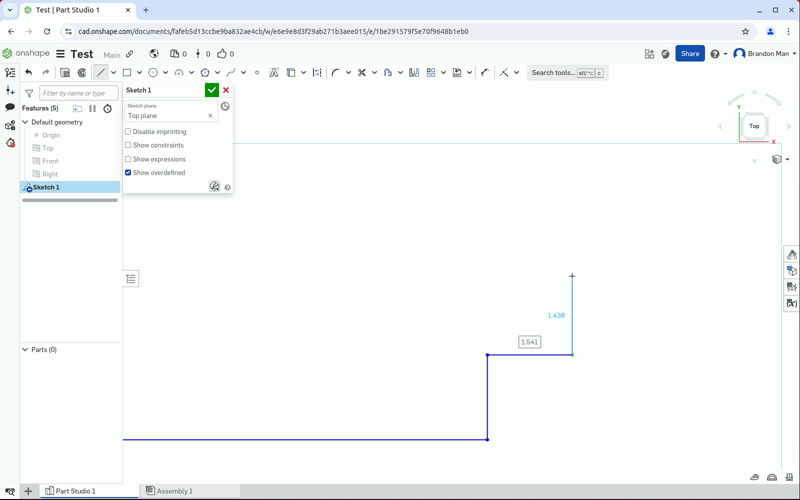
click(572, 275)
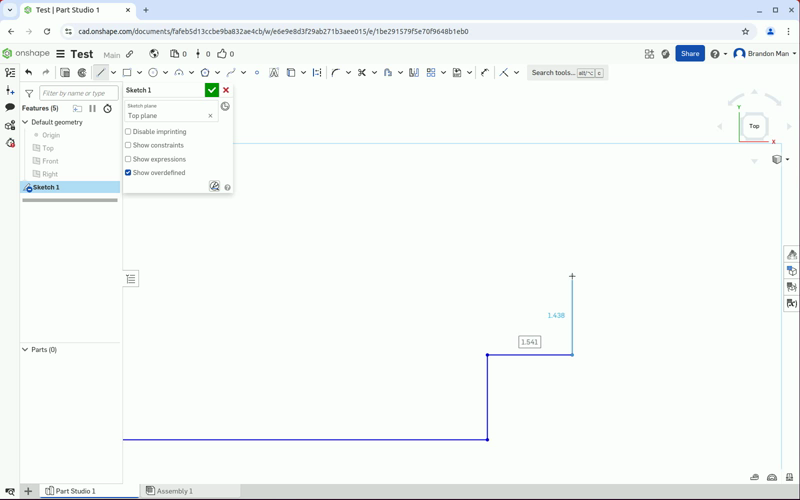
scroll(-6)
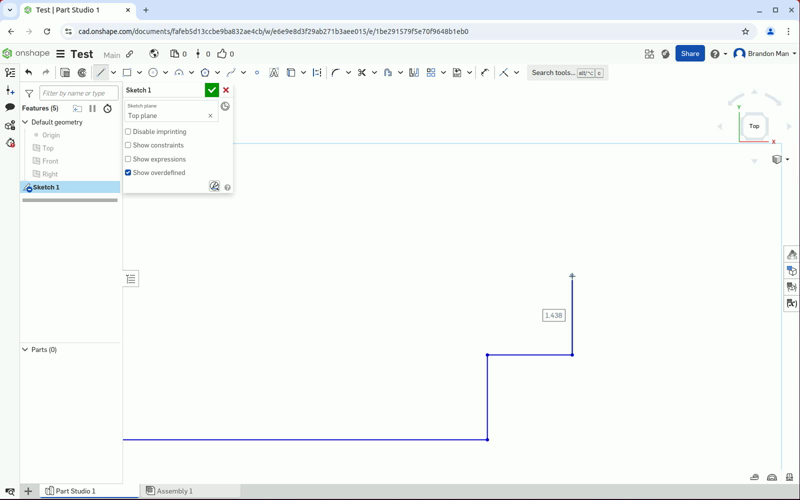
scroll(-6)
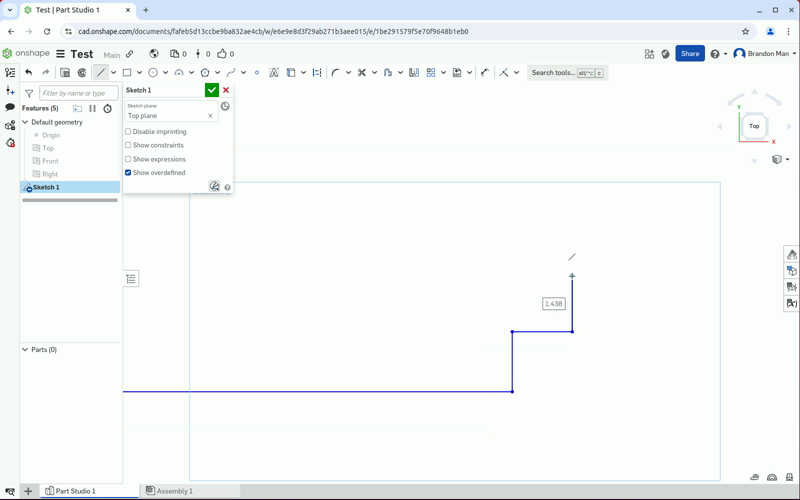
scroll(-6)
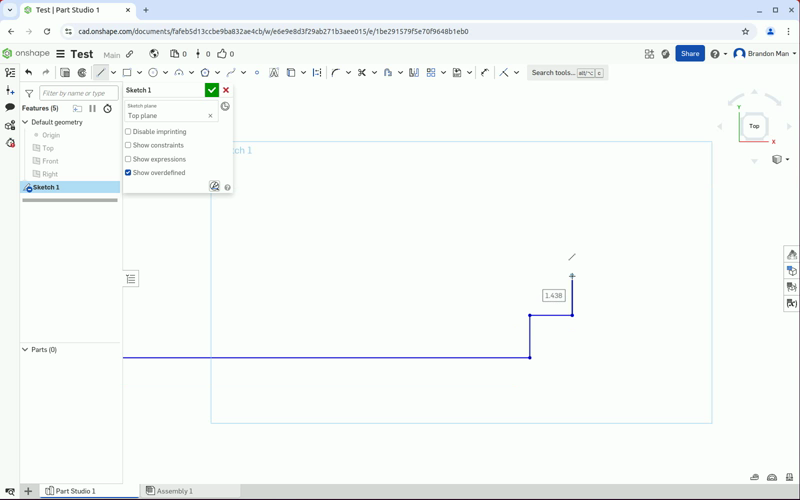
scroll(-6)
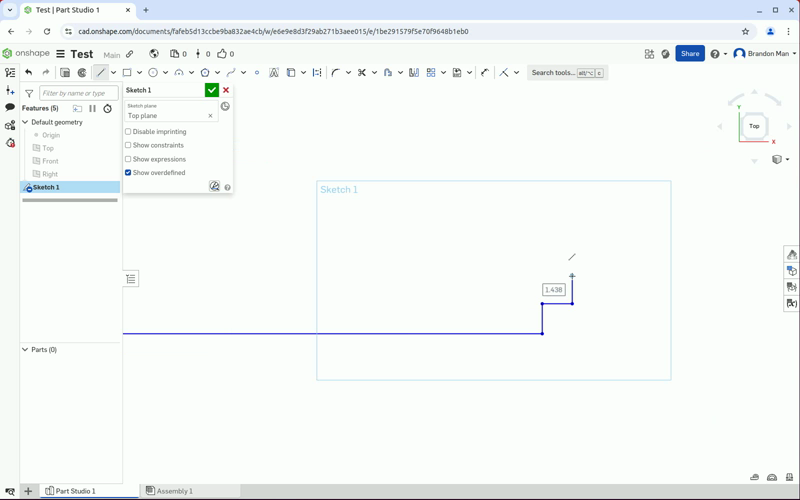
scroll(-6)
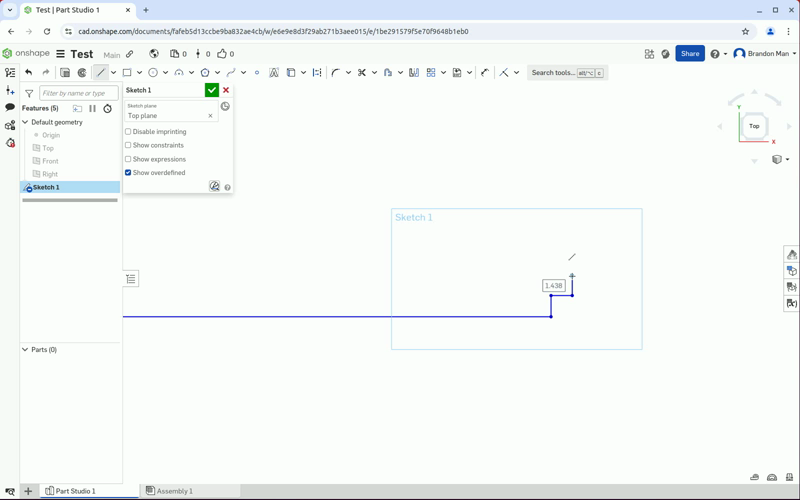
scroll(-6)
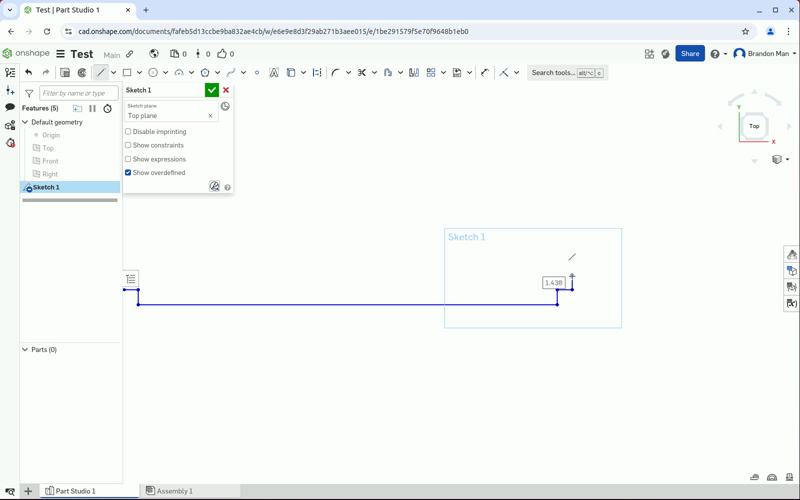
scroll(-6)
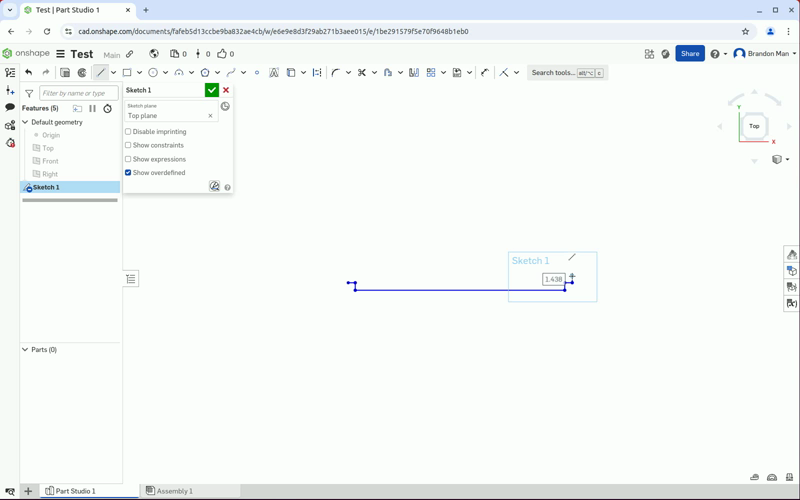
key_up(shift)
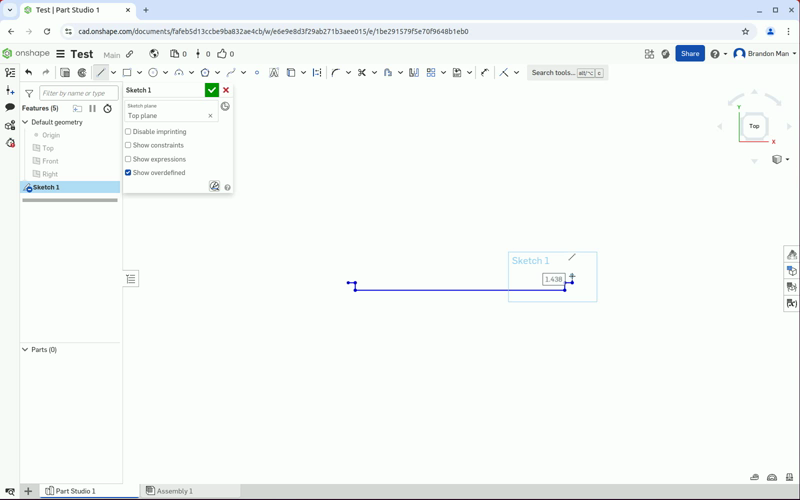
key_down(shift)
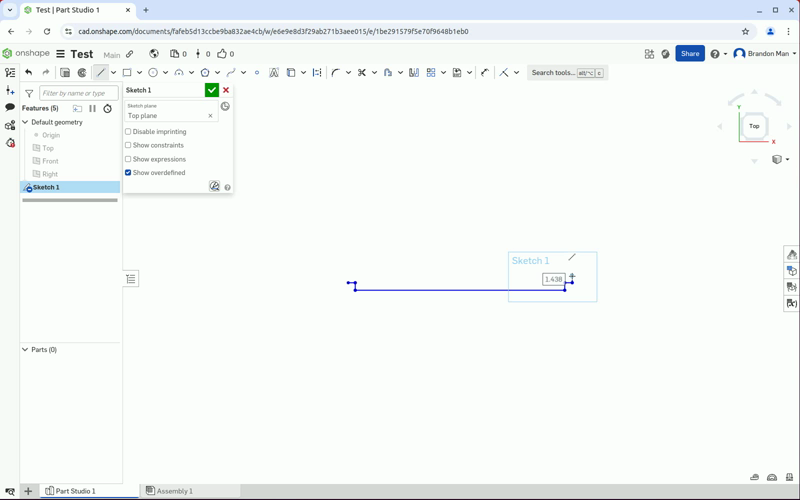
mouse_move(348, 275)
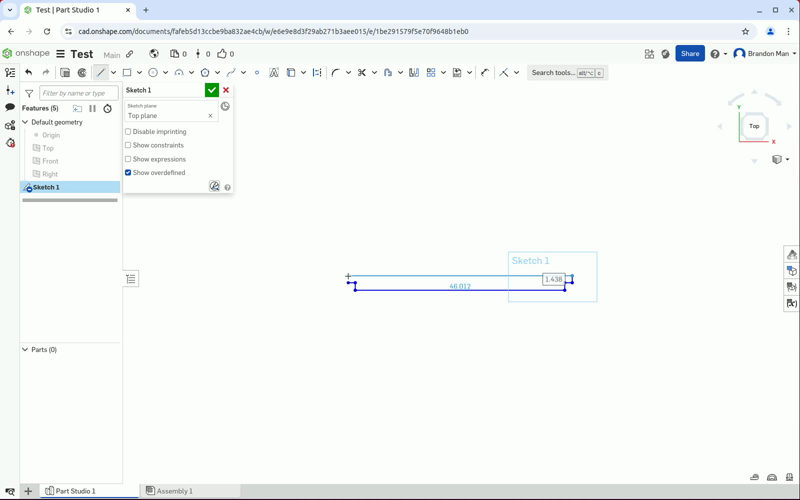
click(348, 275)
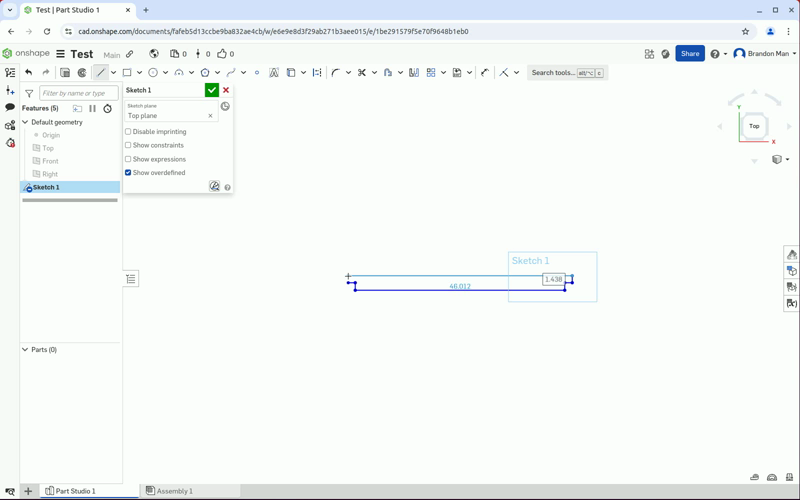
key_up(shift)
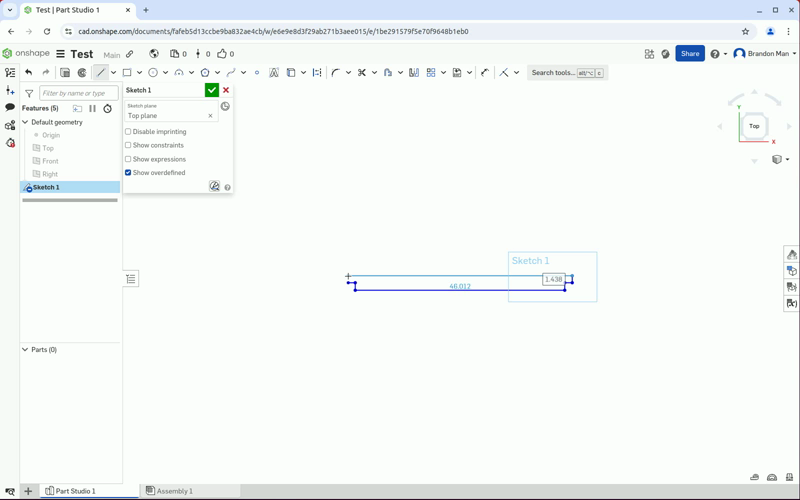
mouse_move(378, 275)
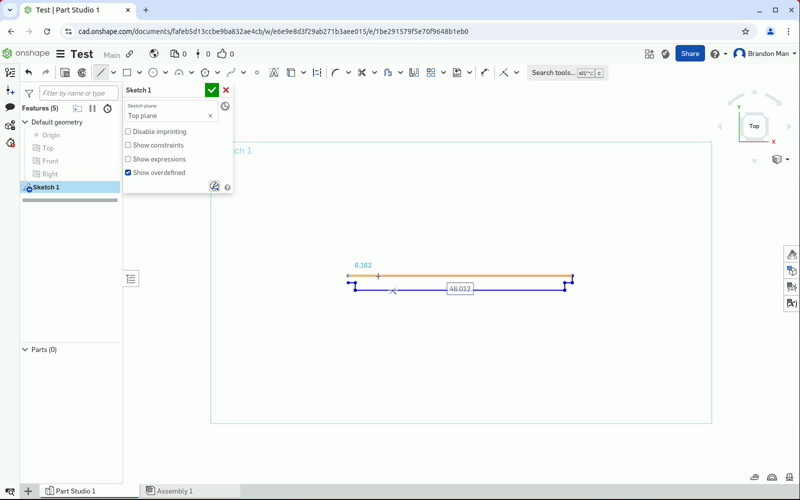
key_down(shift)
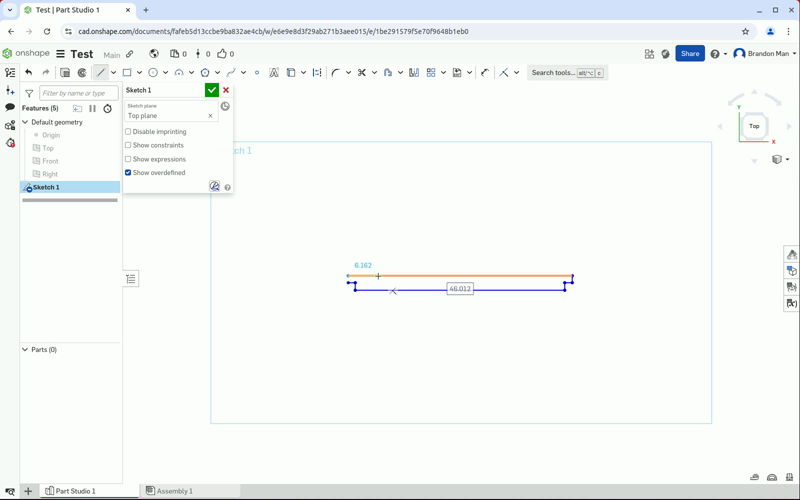
mouse_move(348, 282)
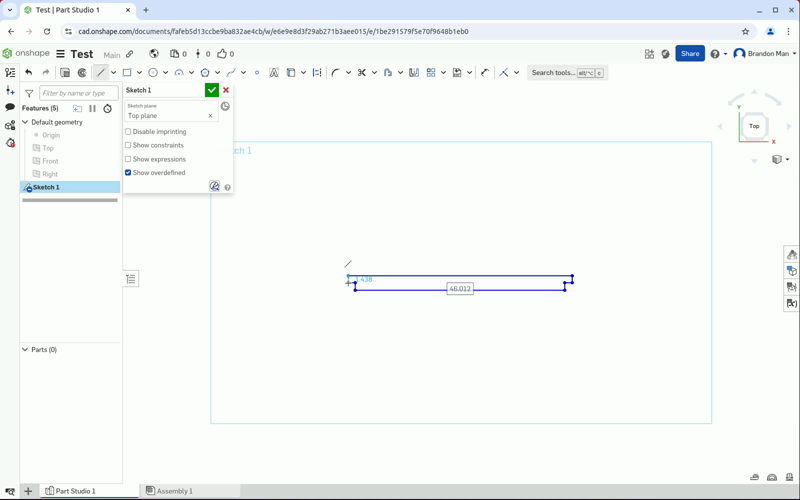
scroll(6)
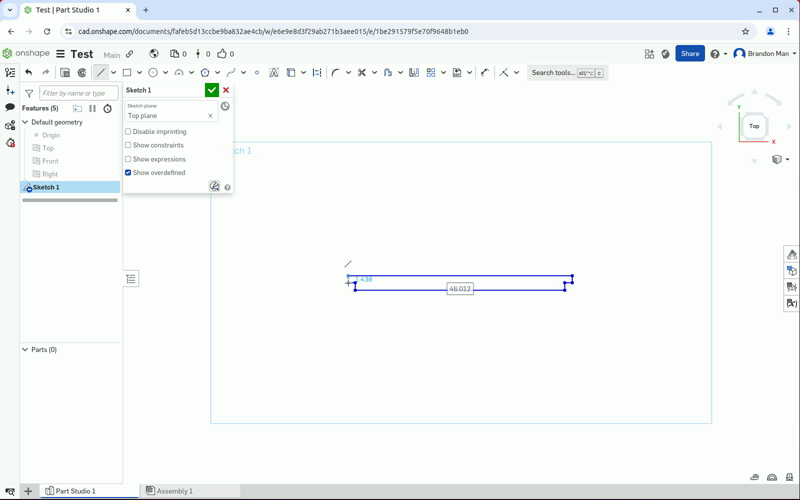
scroll(6)
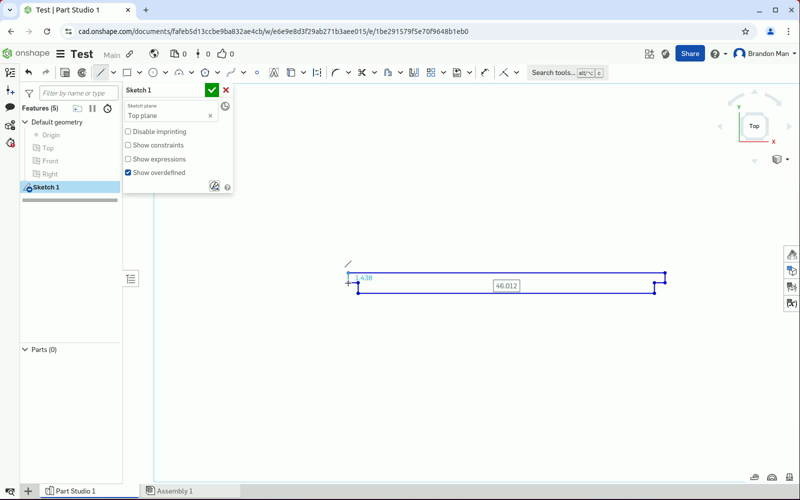
scroll(6)
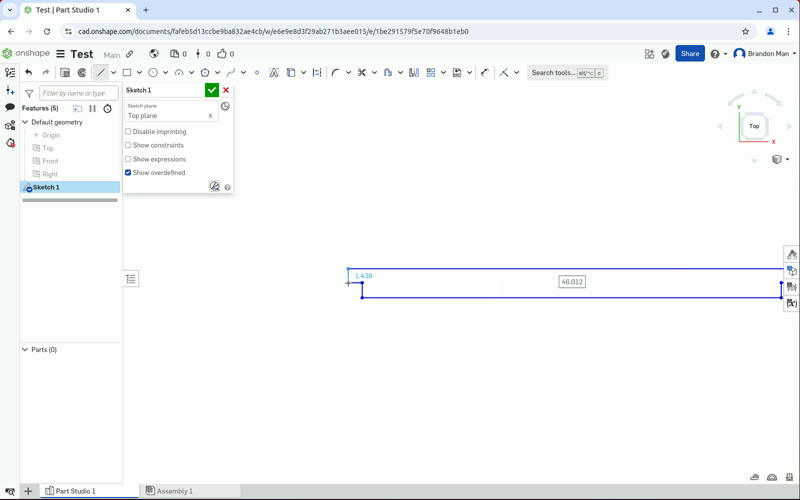
scroll(6)
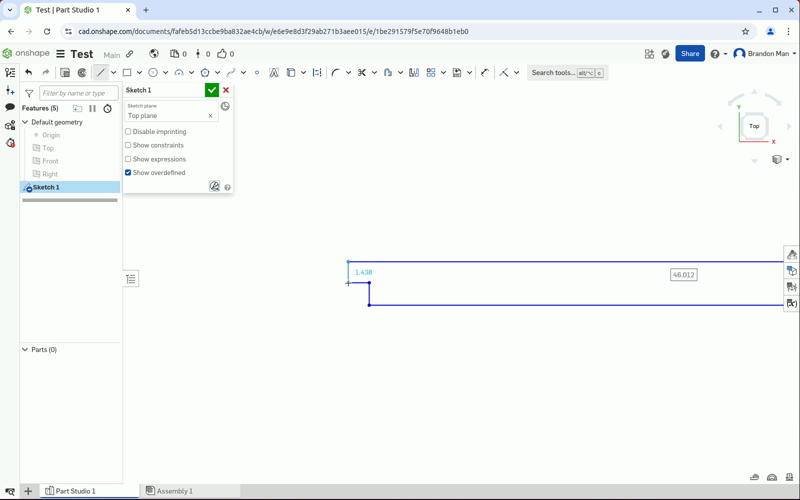
scroll(6)
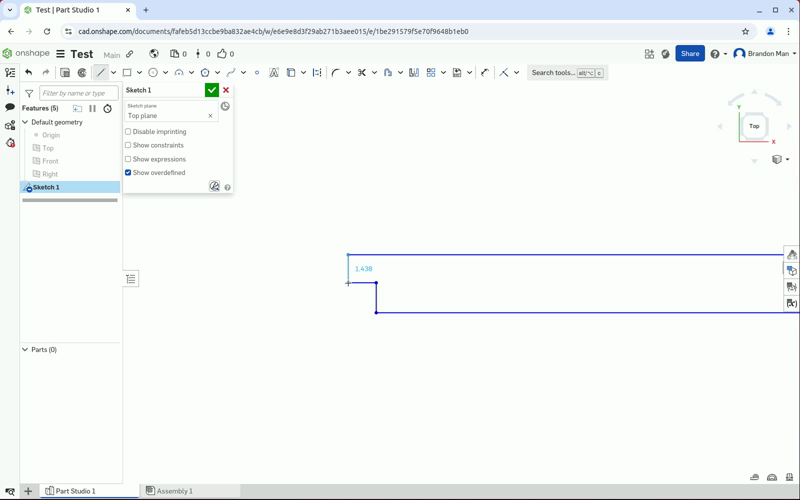
scroll(6)
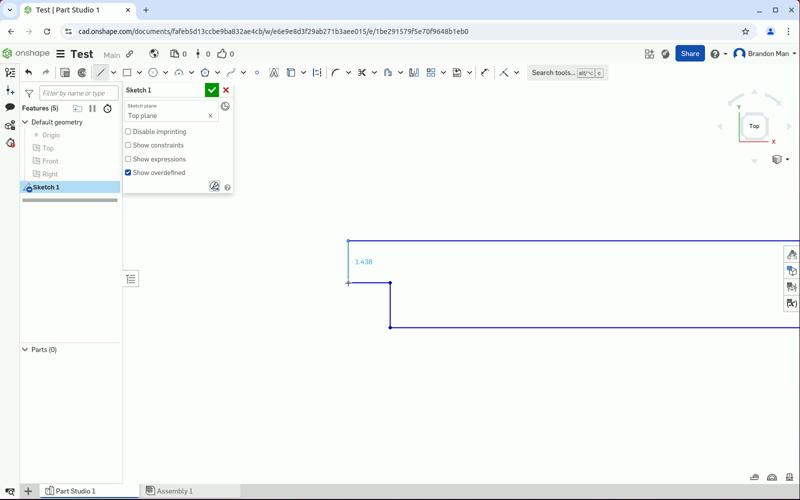
scroll(6)
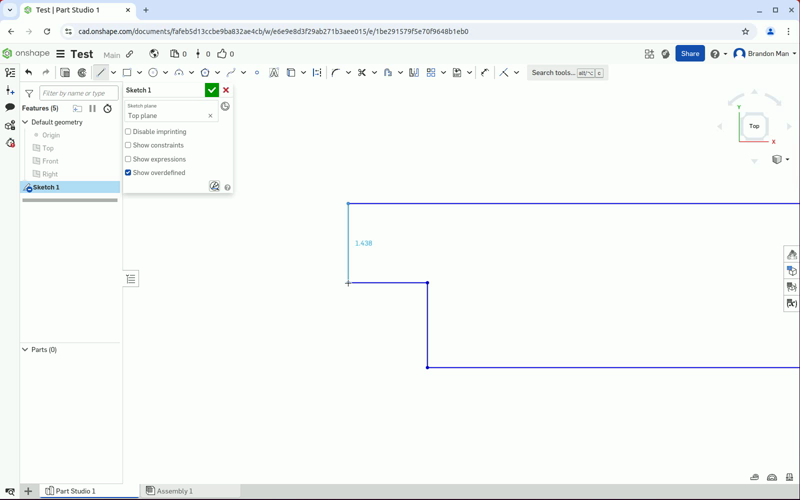
key_up(shift)
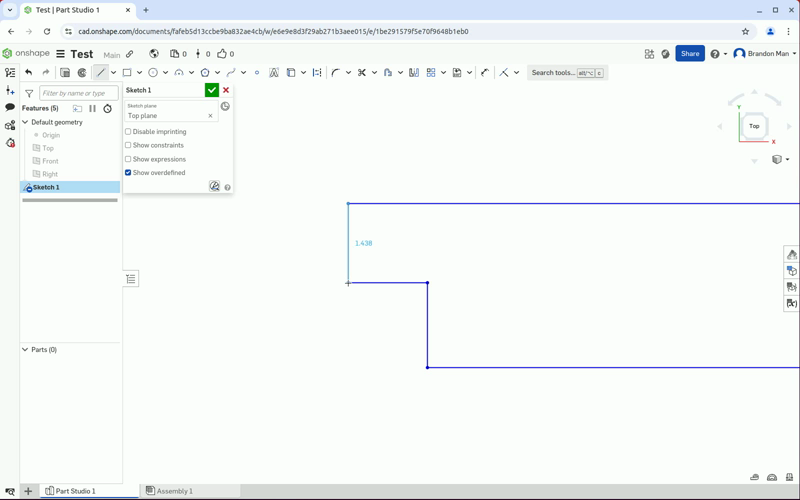
click(348, 282)
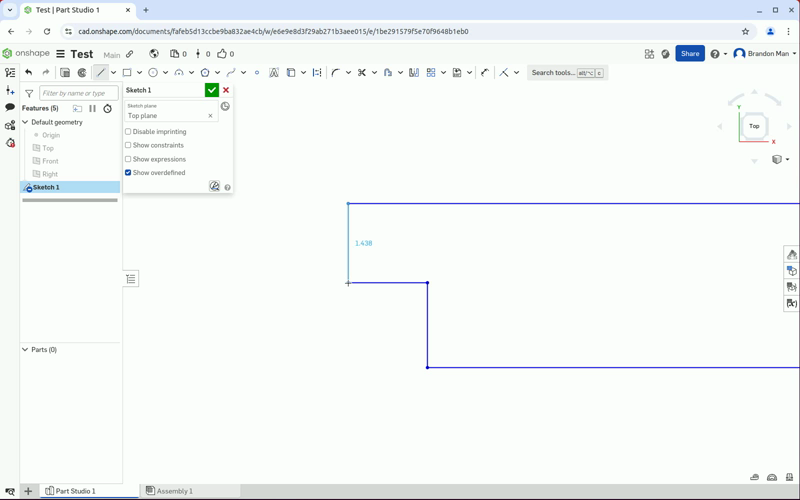
scroll(-6)
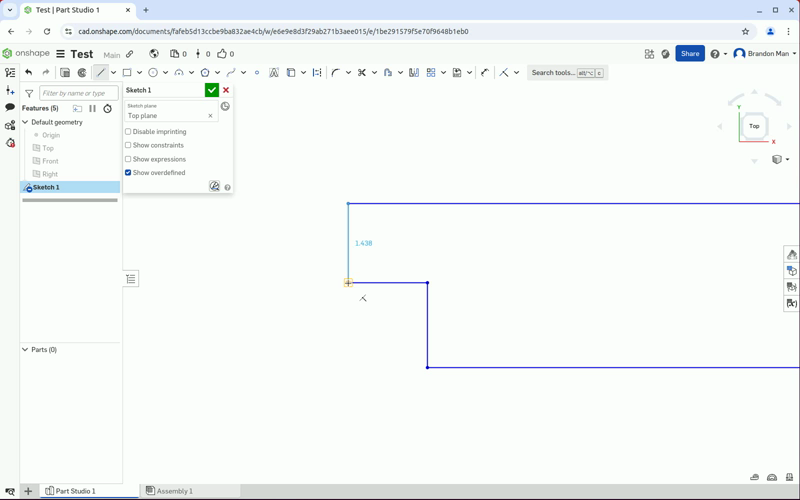
scroll(-6)
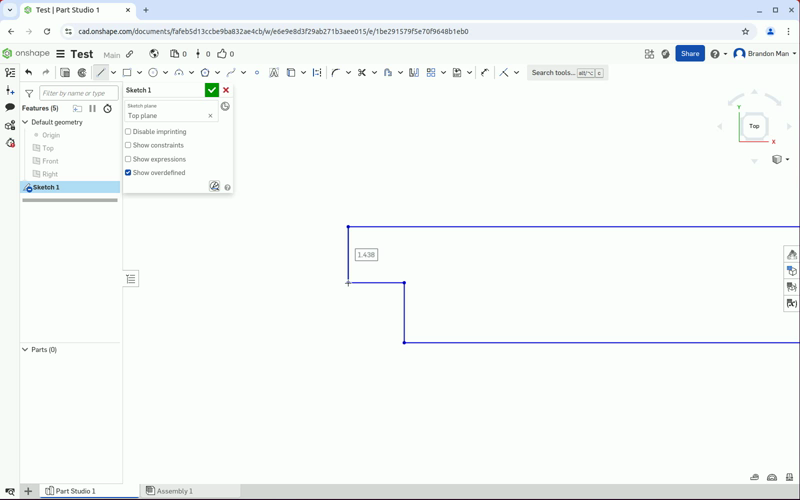
scroll(-6)
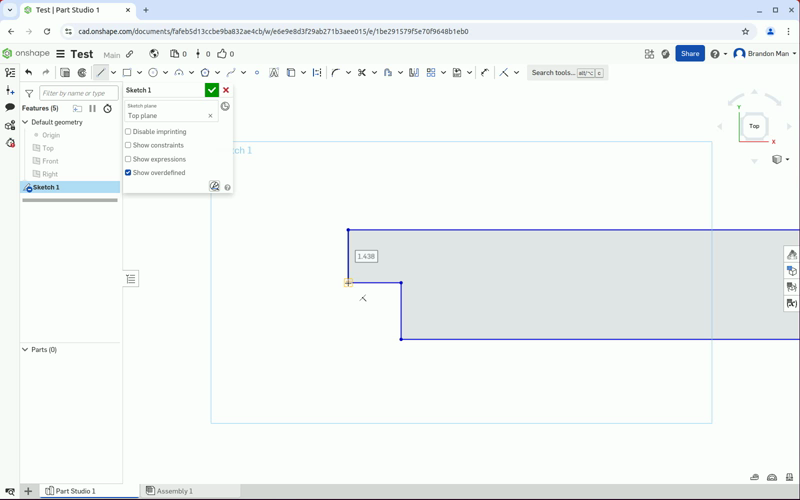
scroll(-6)
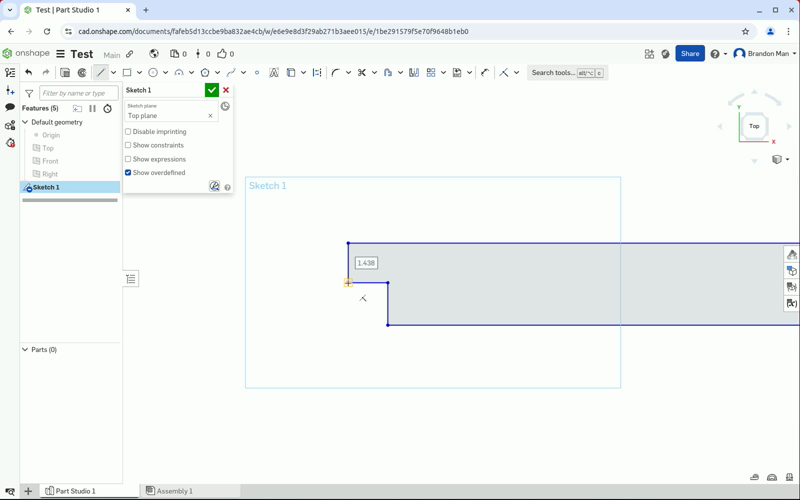
scroll(-6)
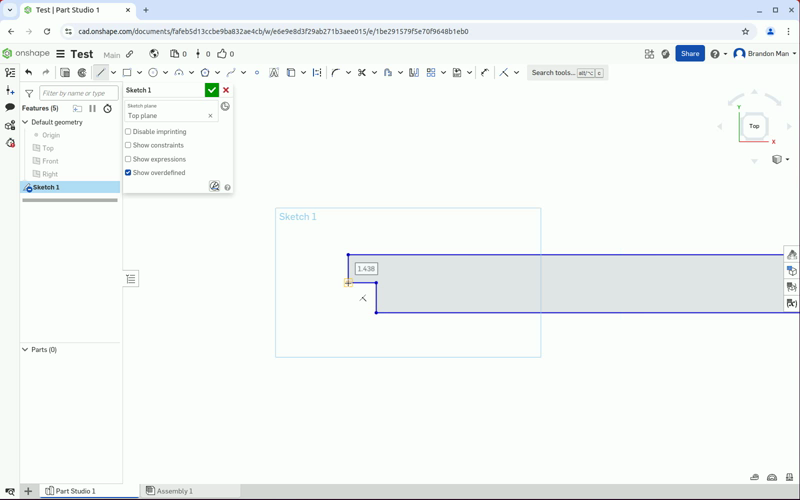
scroll(-6)
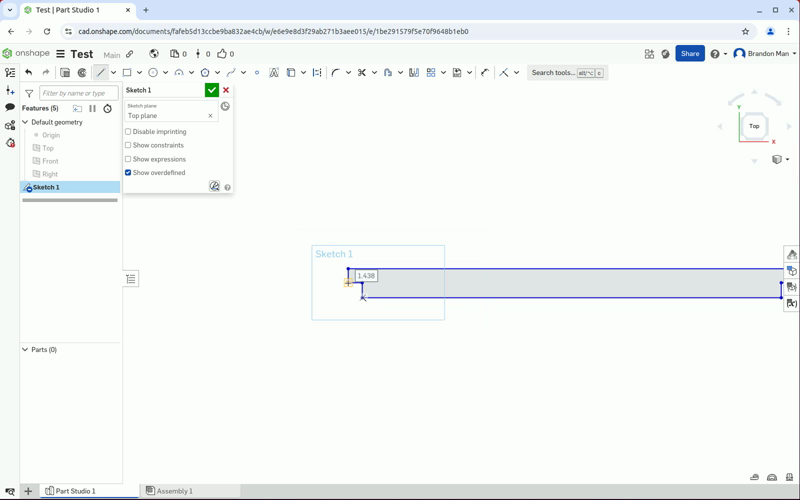
scroll(-6)
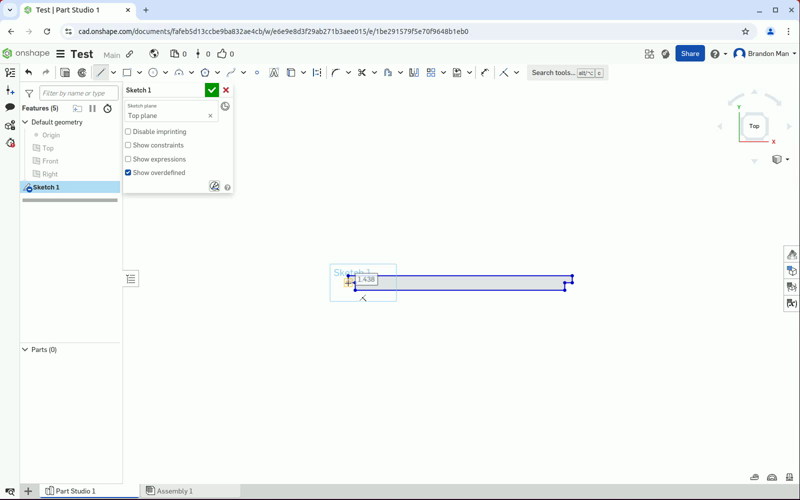
key(esc)
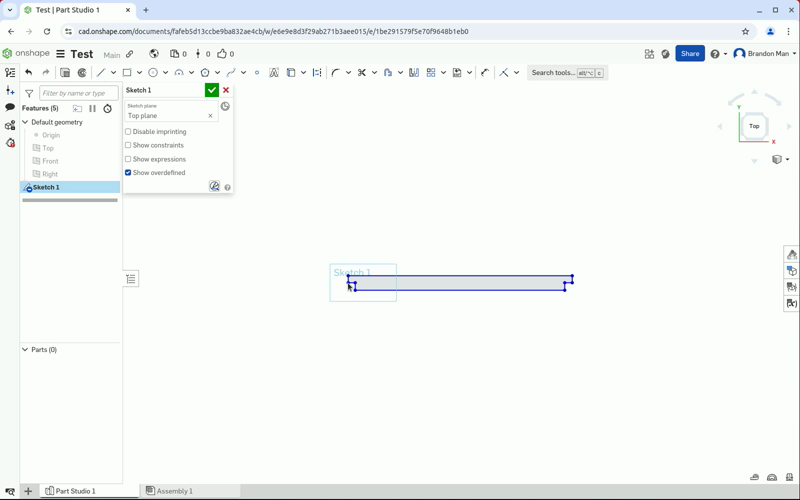
mouse_move(530, 286)
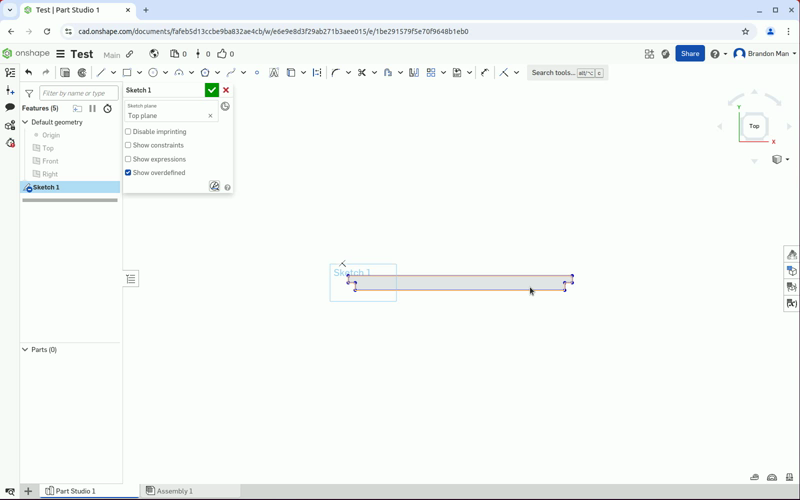
click(530, 286)
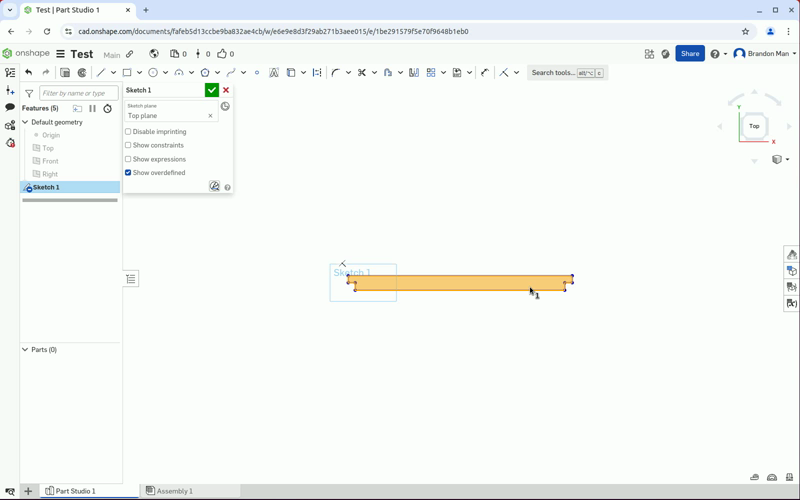
mouse_move(73, 352)
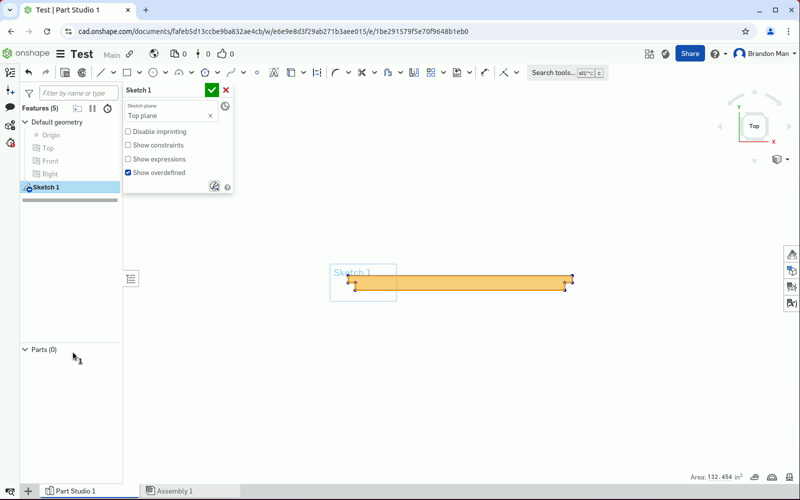
key(shift+y)
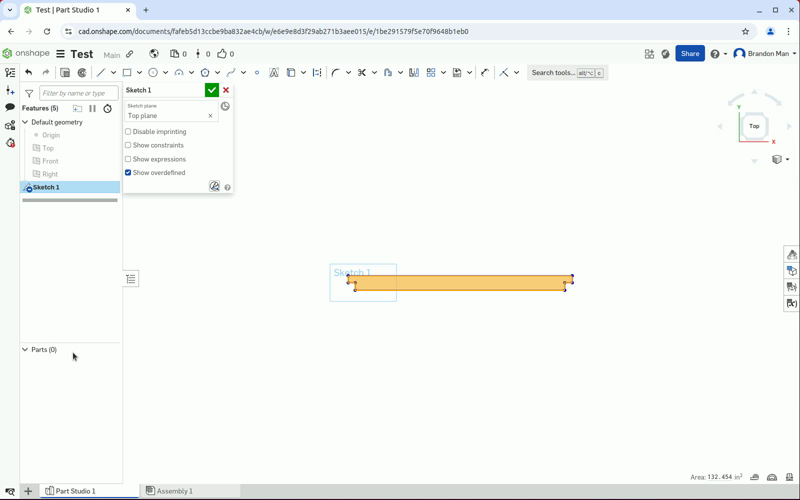
key(shift+e)
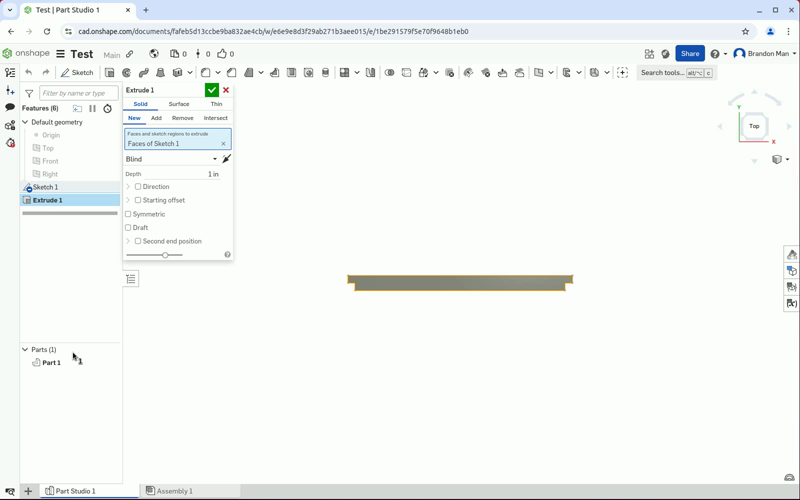
mouse_move(143, 106)
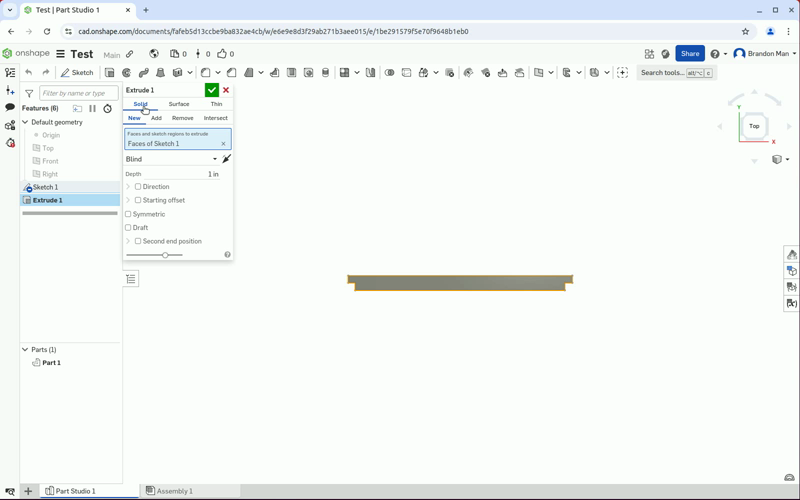
click(143, 106)
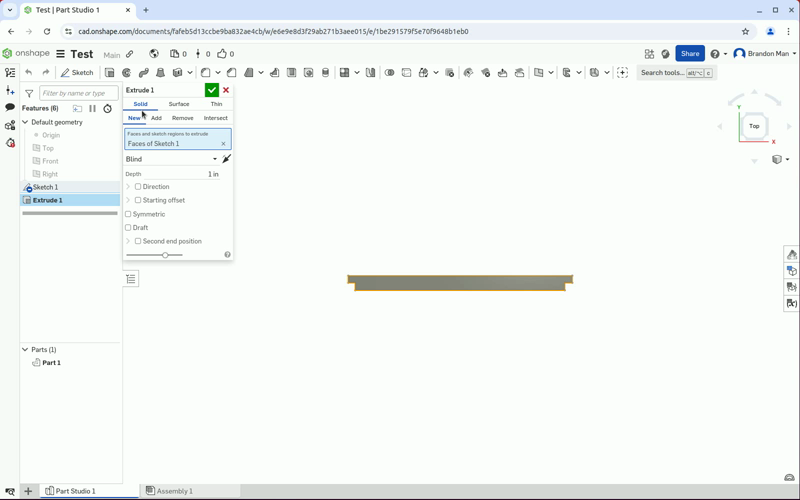
mouse_move(137, 120)
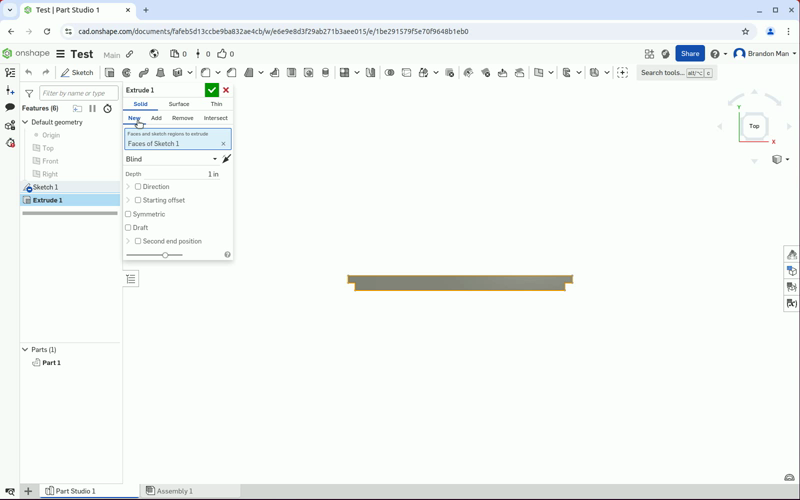
click(137, 120)
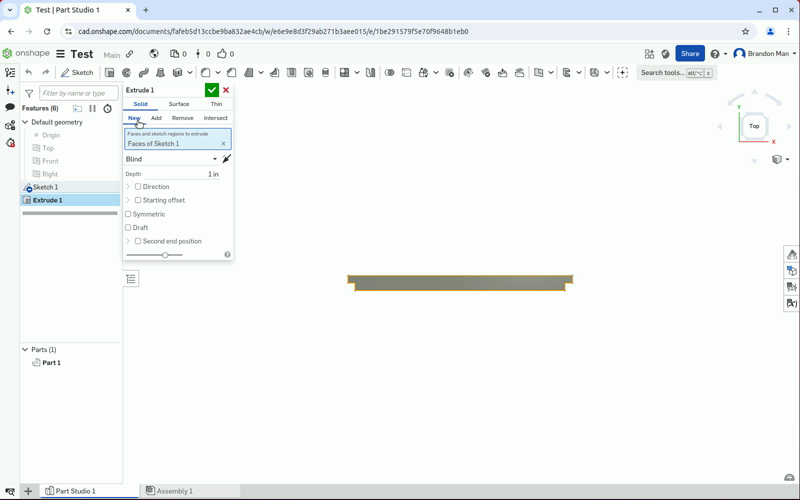
key(tab, 4)
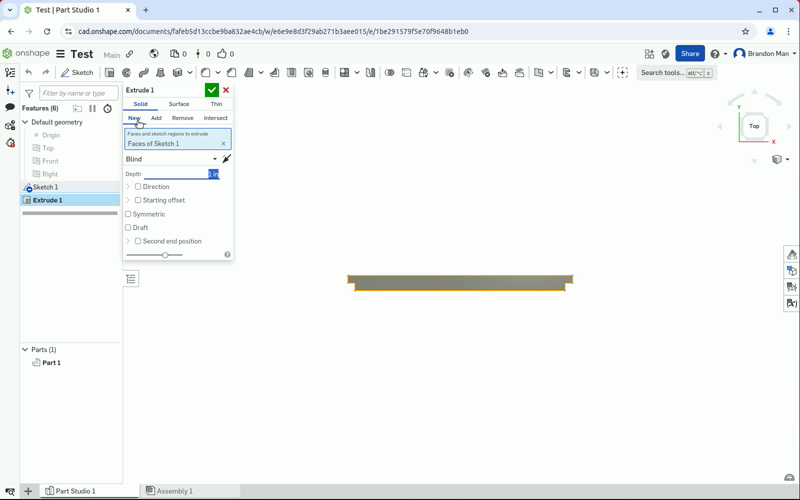
text(21.664)
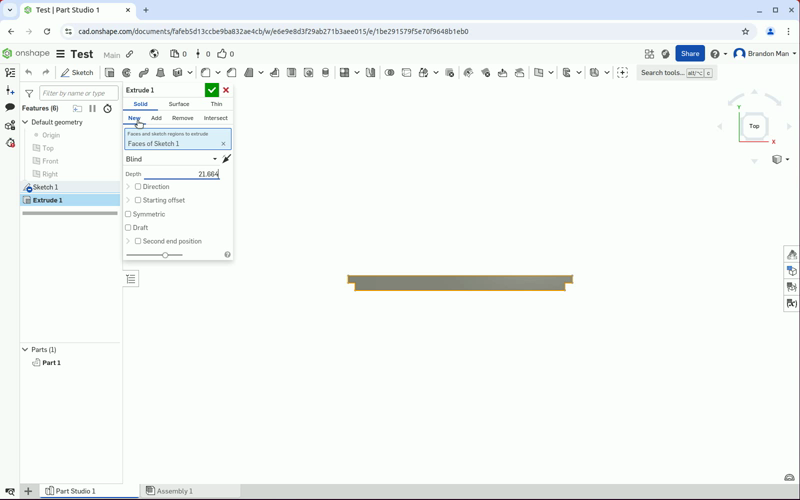
key(tab, 3)
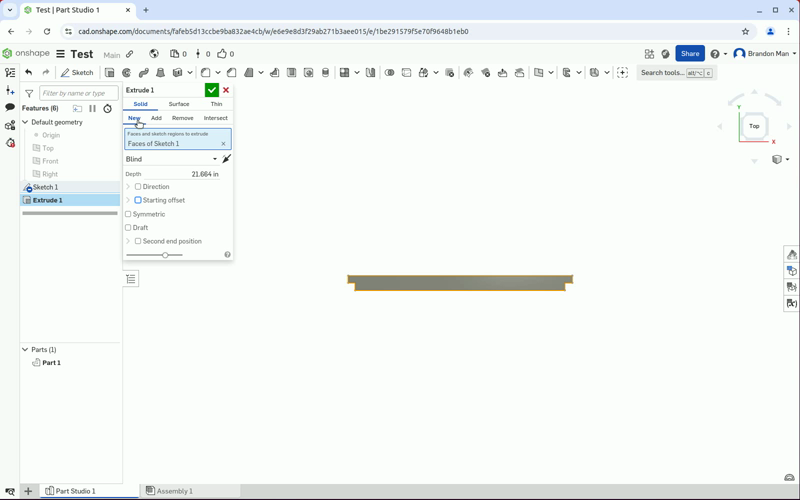
key(tab, 2)
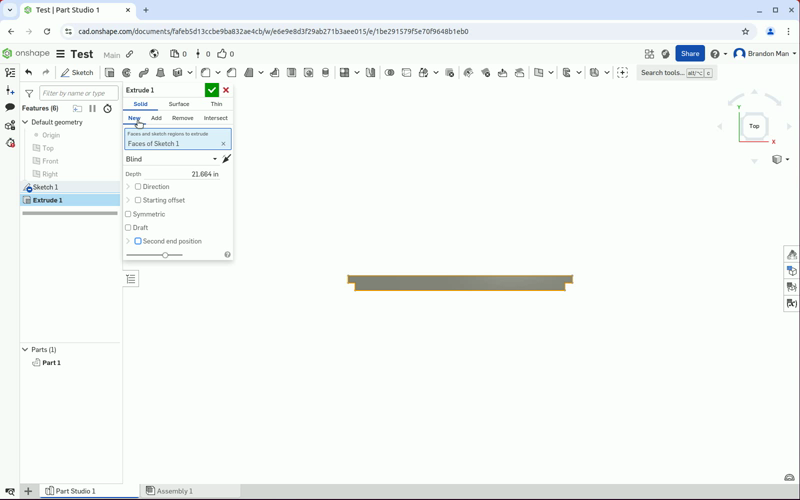
key(space)
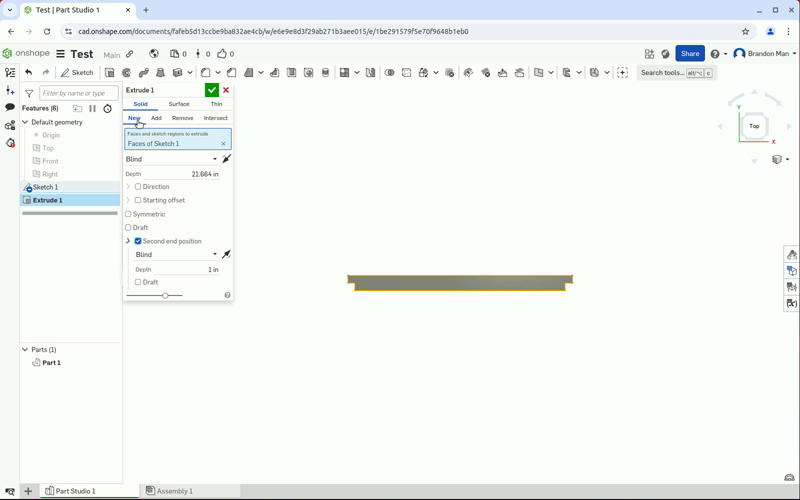
key(tab, 3)
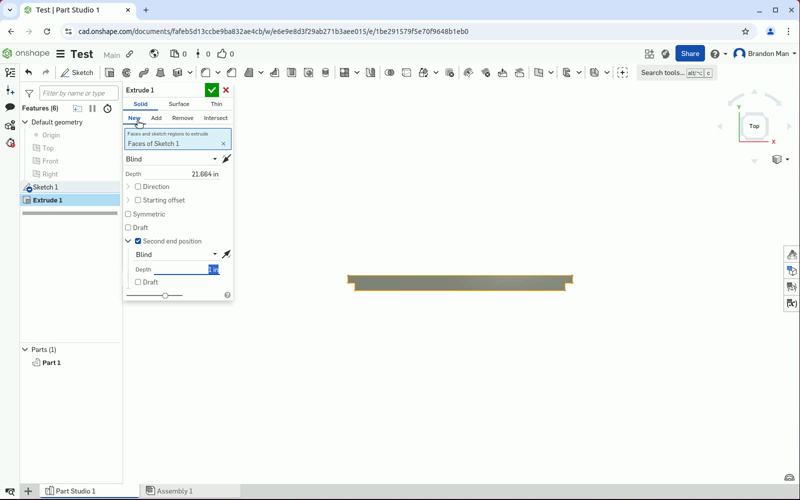
text(21.664)
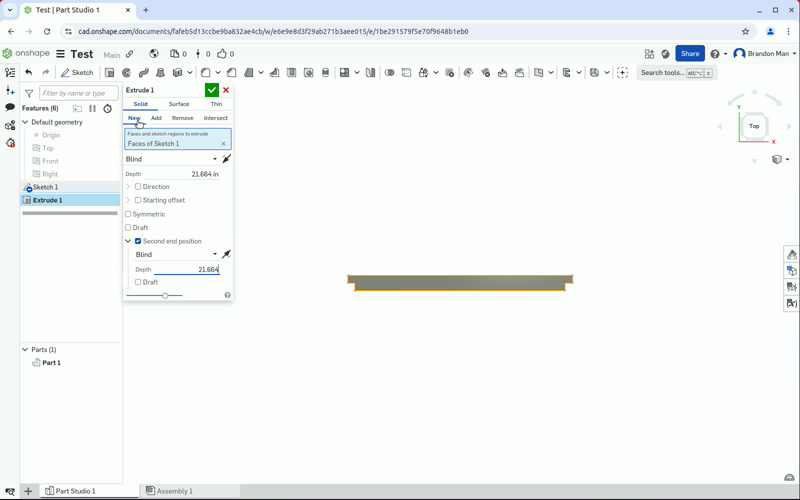
key(enter)
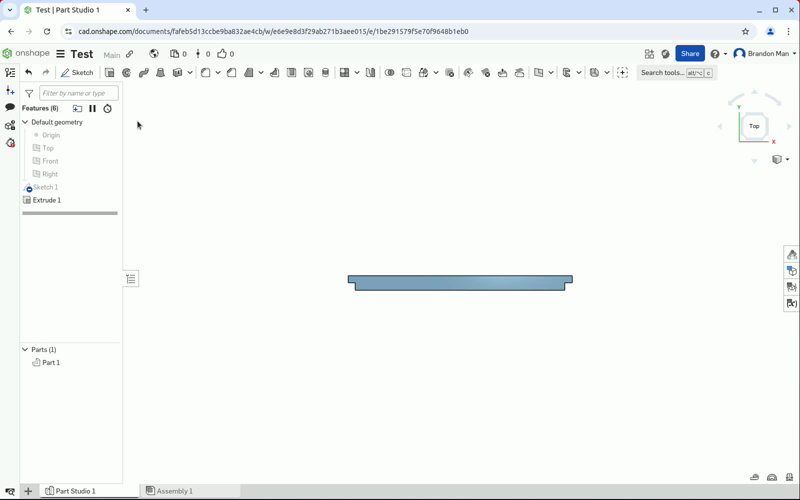
key(shift+h)
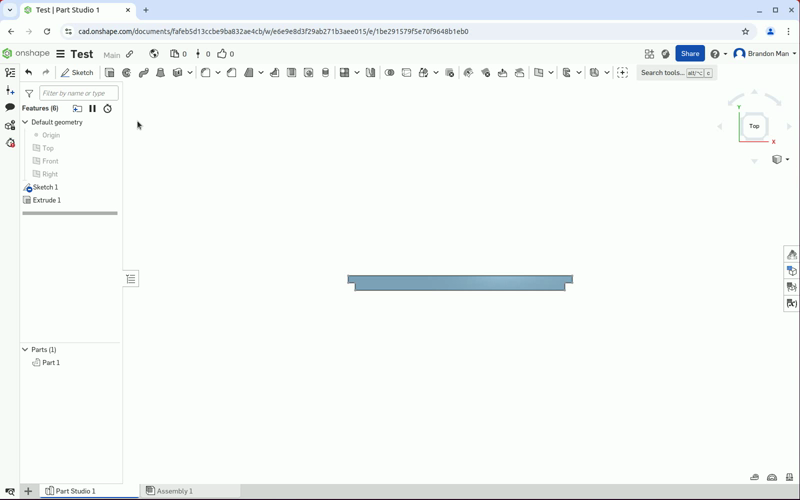
key(shift+h)
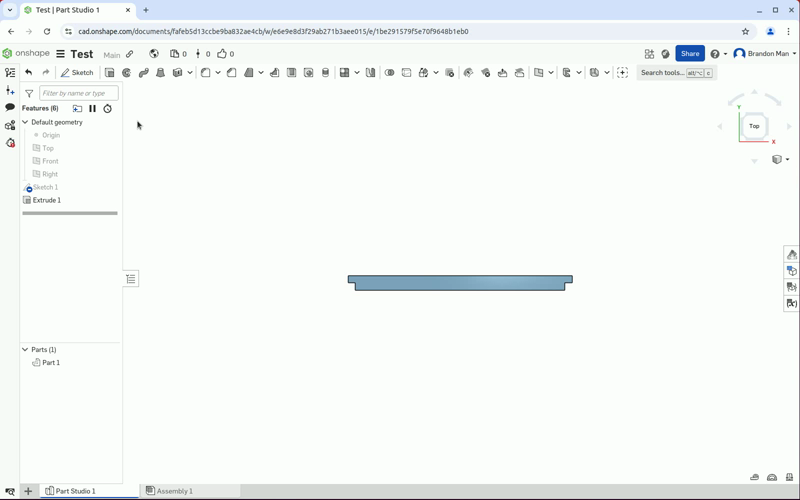
mouse_move(73, 189)
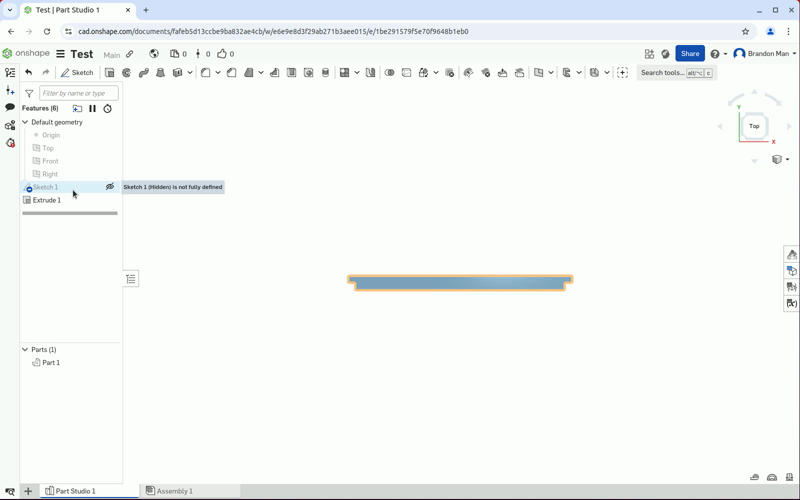
click(73, 189)
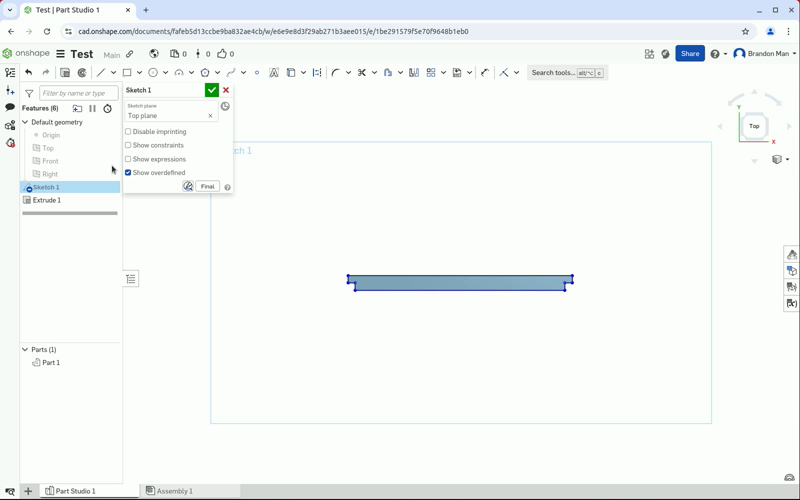
mouse_move(229, 92)
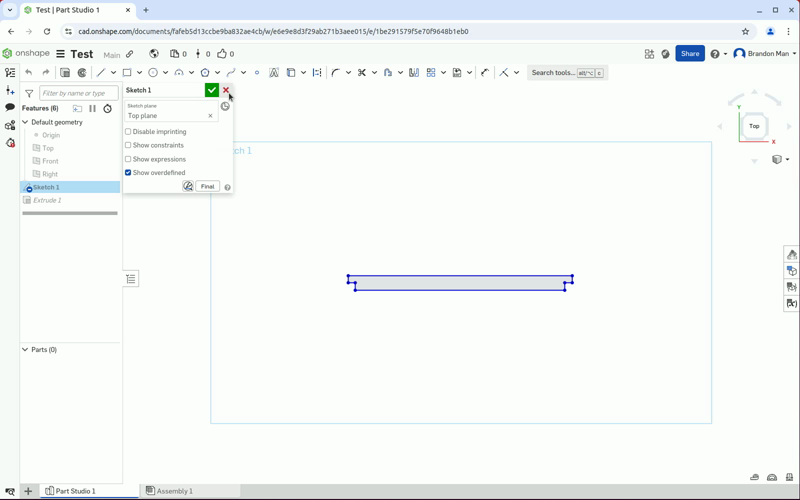
click(229, 92)
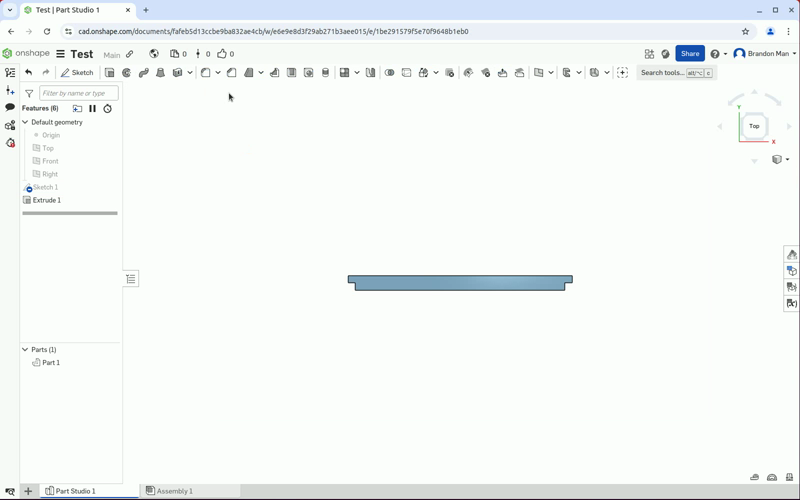
mouse_move(73, 352)
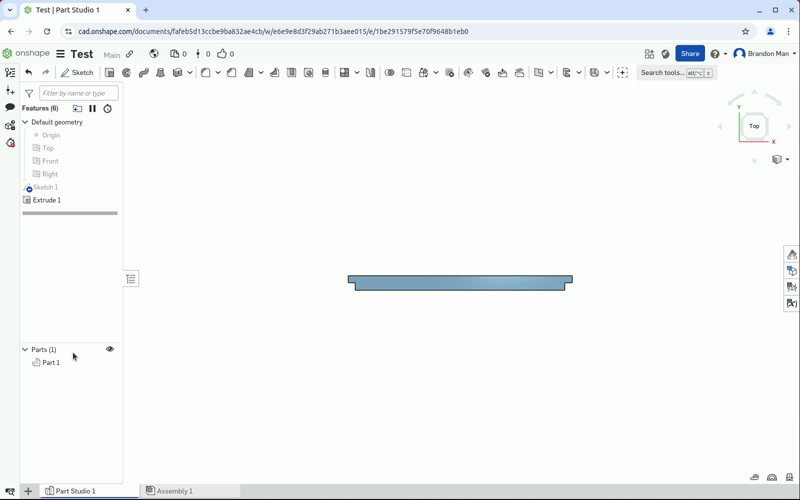
key(y)
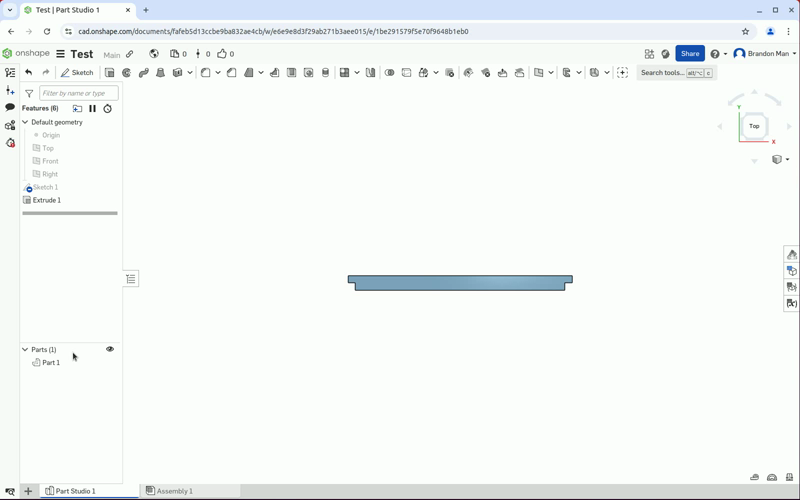
key(shift+p)
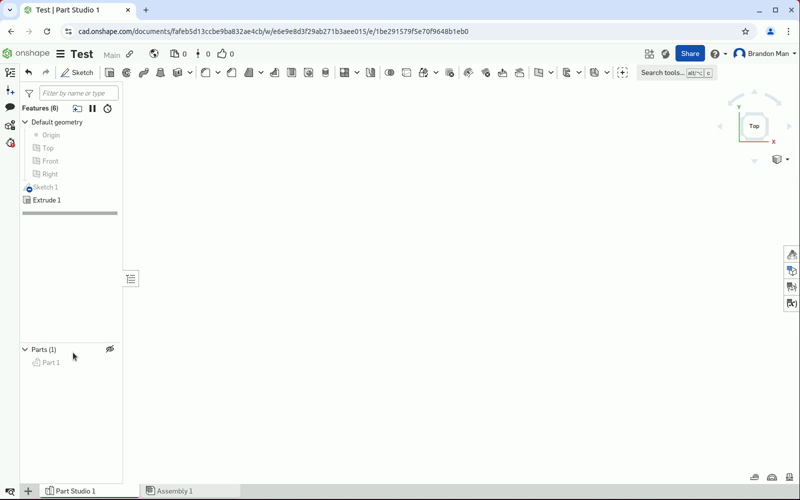
key(space)
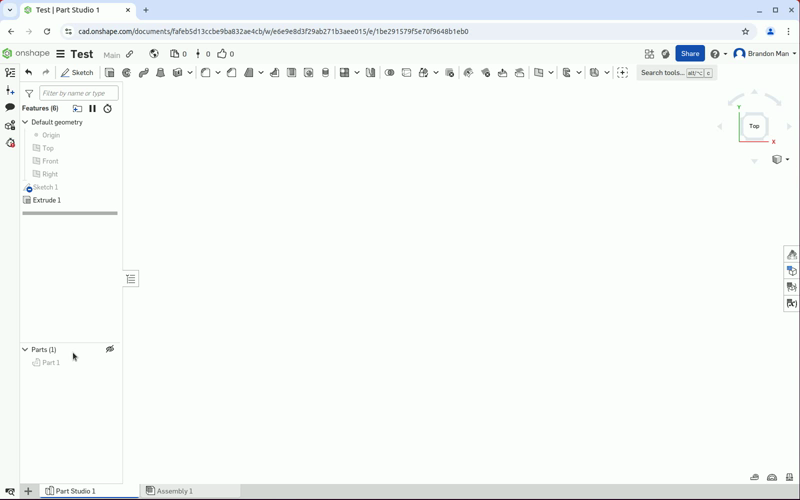
key_down(shift)
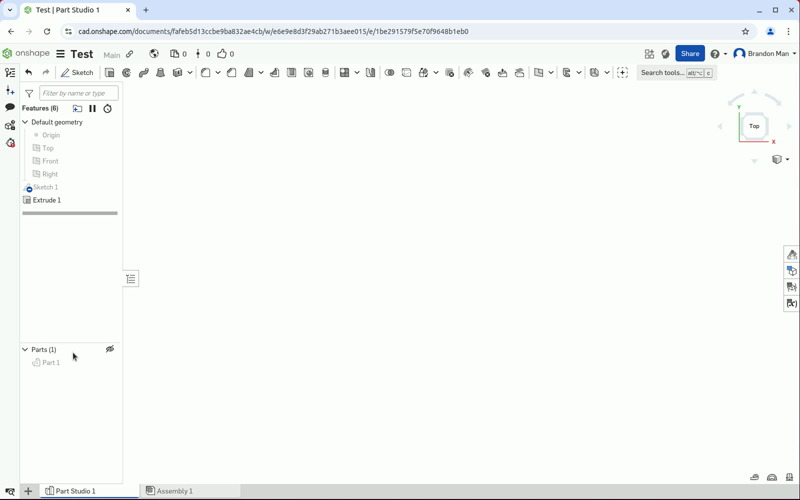
key(up)
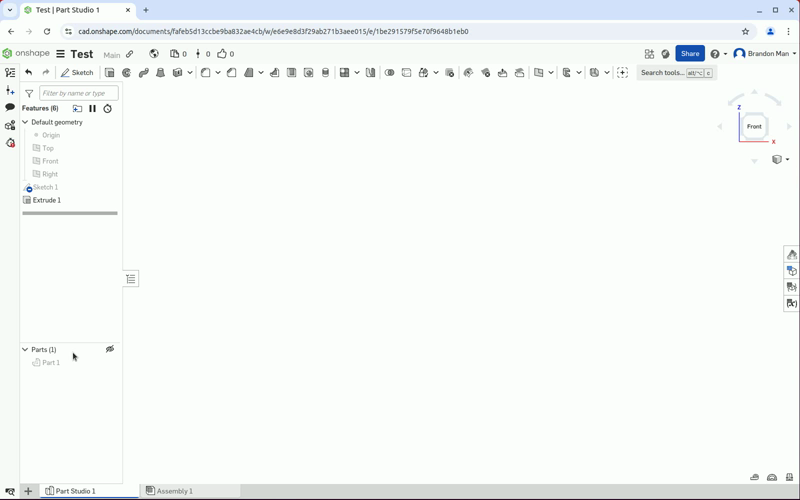
key_up(shift)
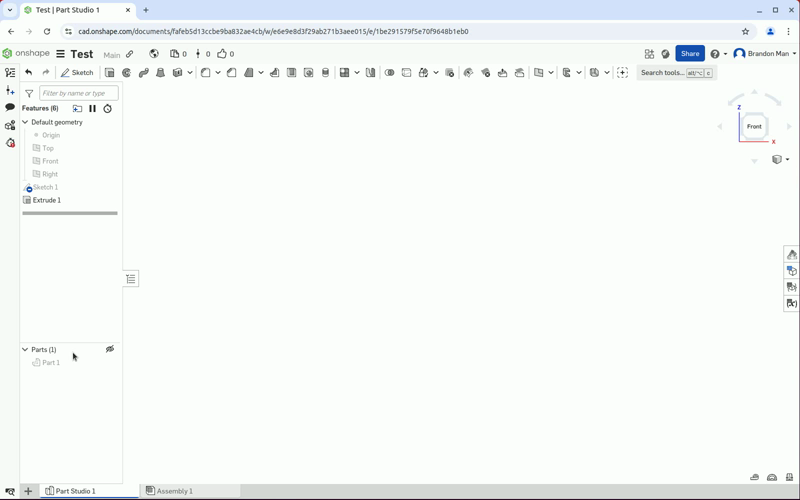
mouse_move(73, 352)
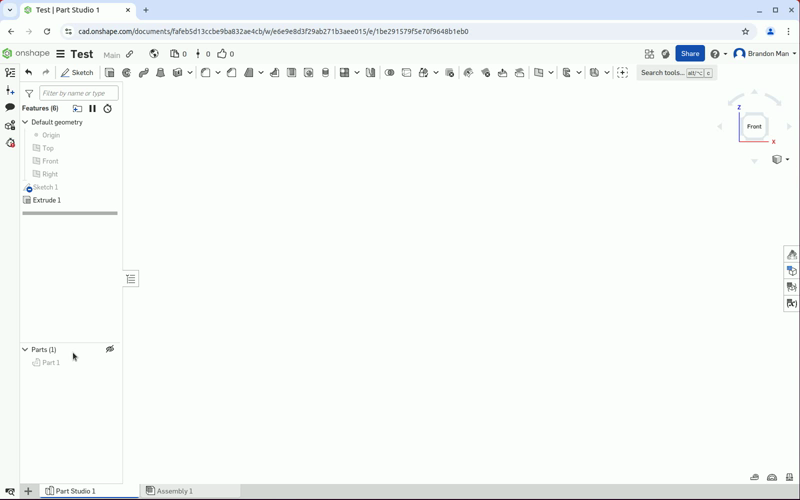
key(shift+y)
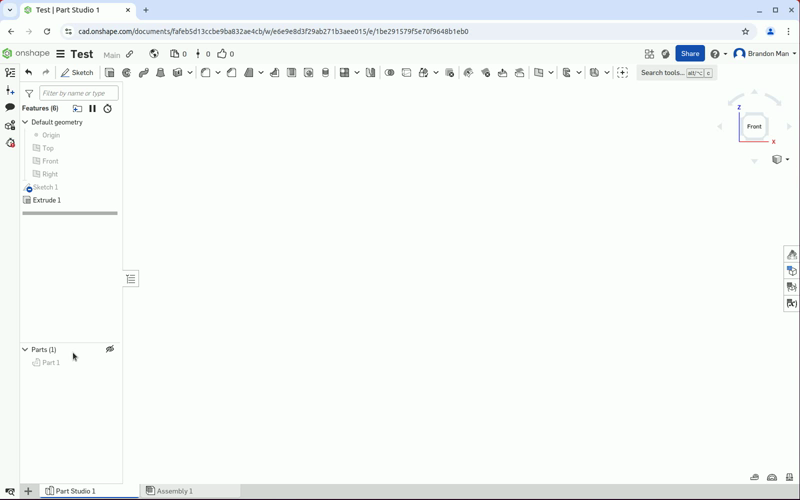
key(shift+s)
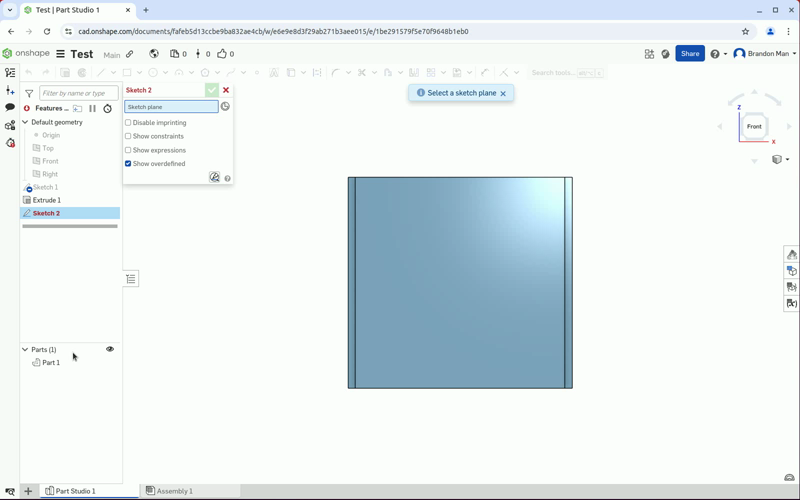
mouse_move(73, 163)
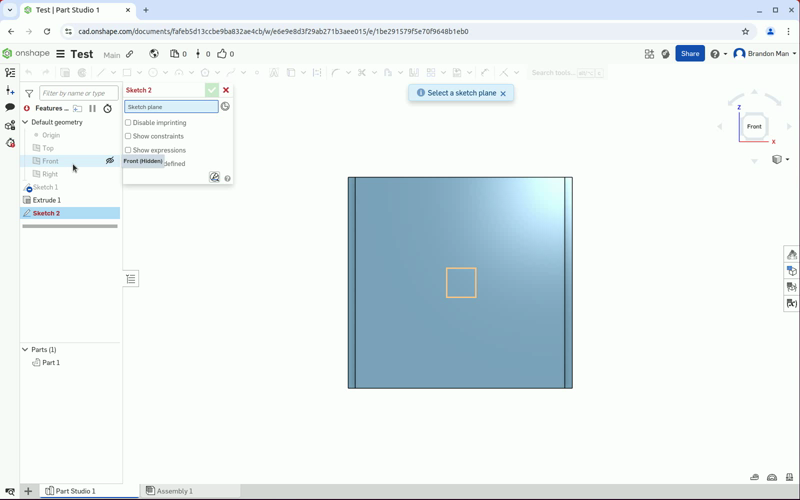
click(73, 163)
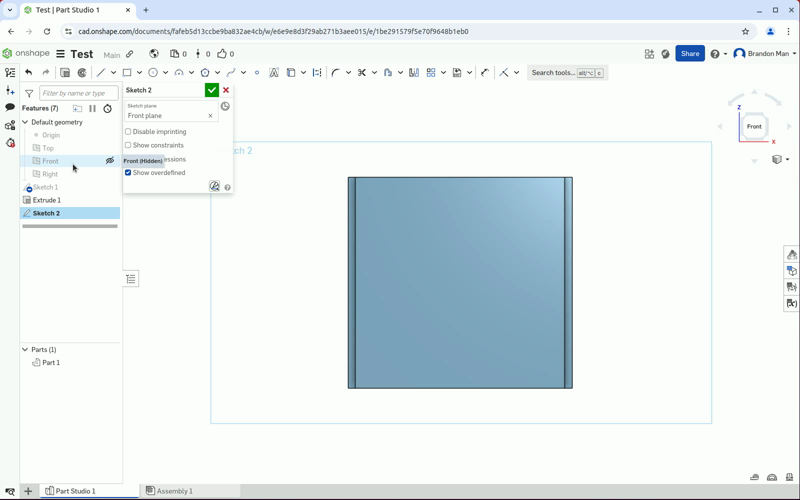
mouse_move(73, 352)
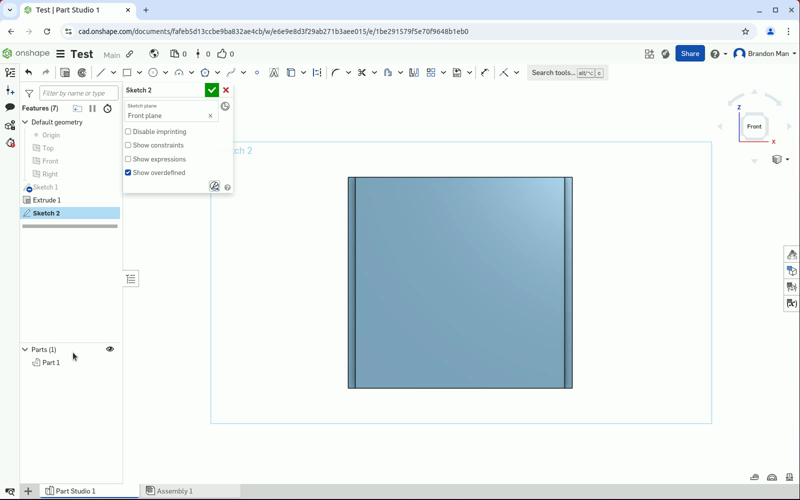
key(y)
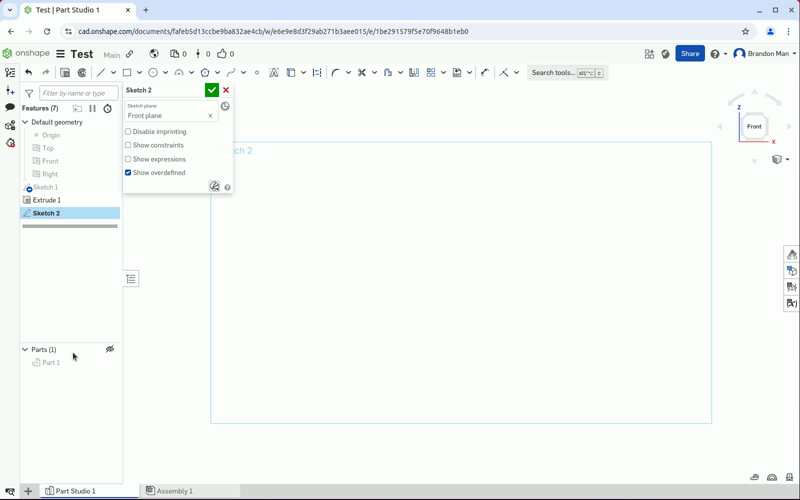
key(l)
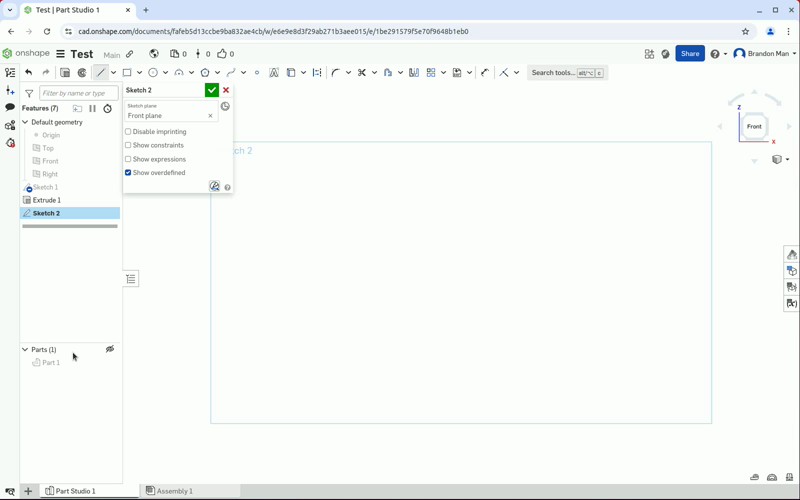
key_down(shift)
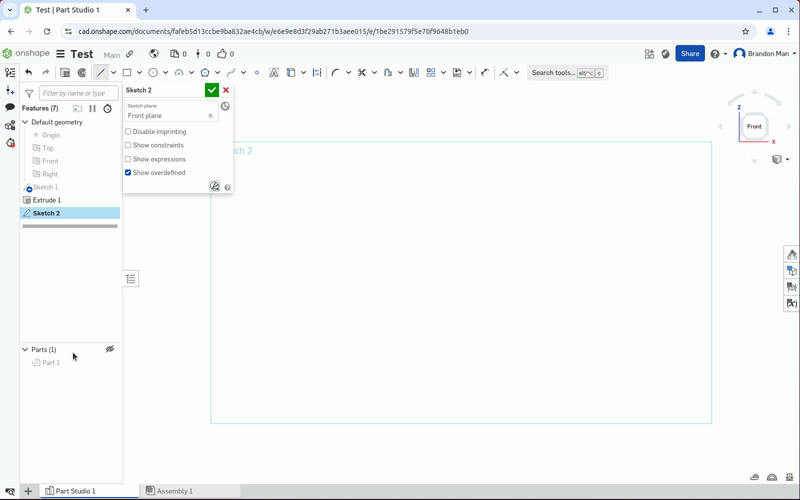
mouse_move(348, 378)
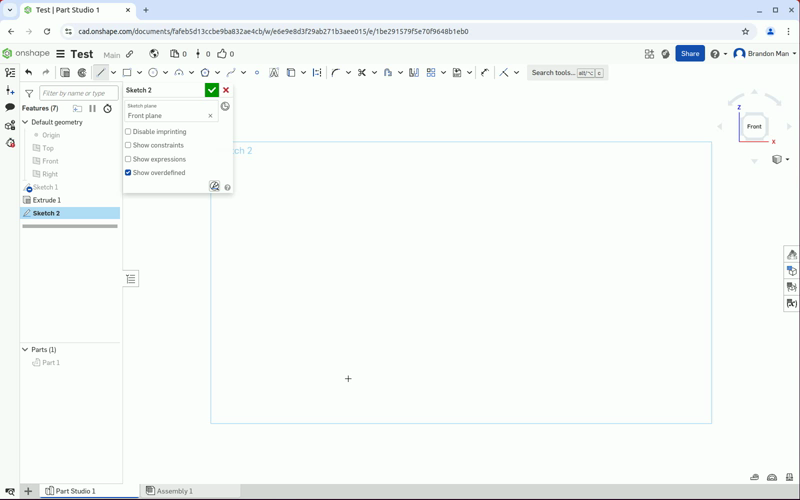
click(348, 378)
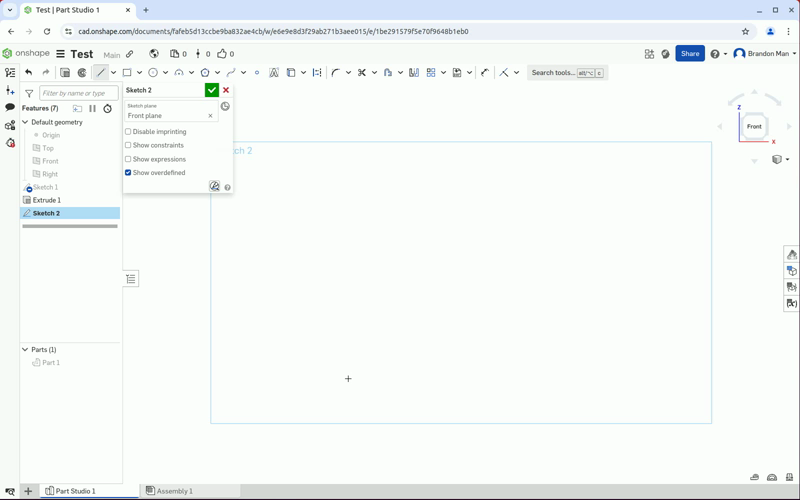
key_up(shift)
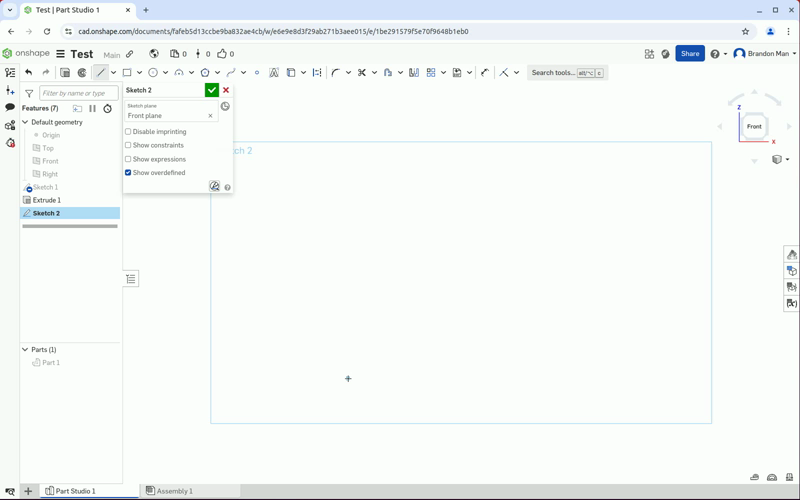
key_down(shift)
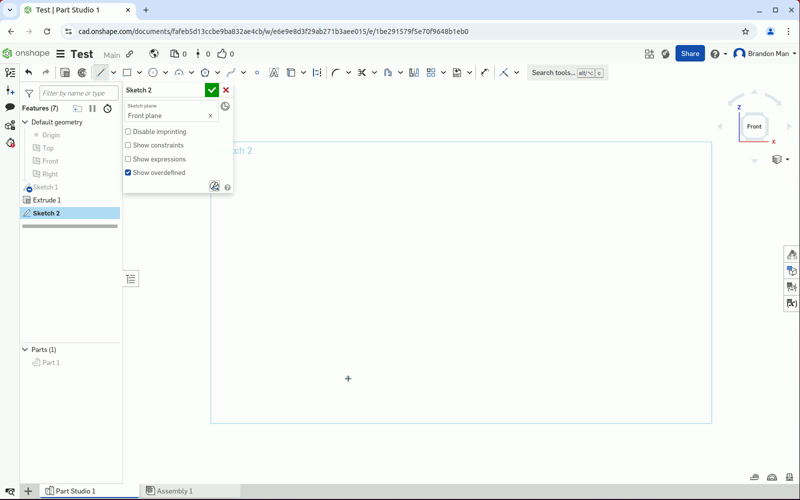
mouse_move(572, 378)
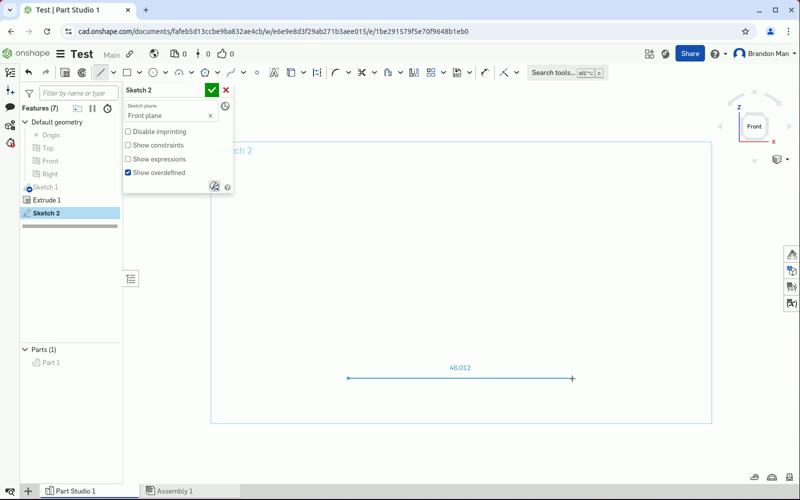
click(572, 378)
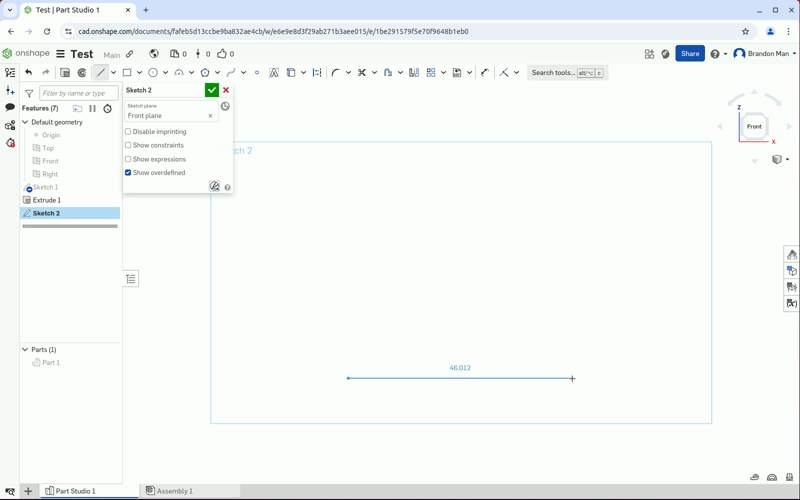
key_up(shift)
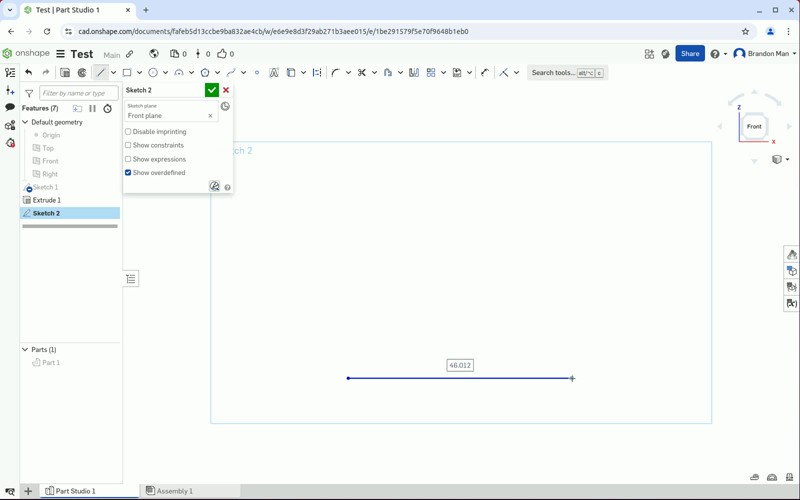
key_down(shift)
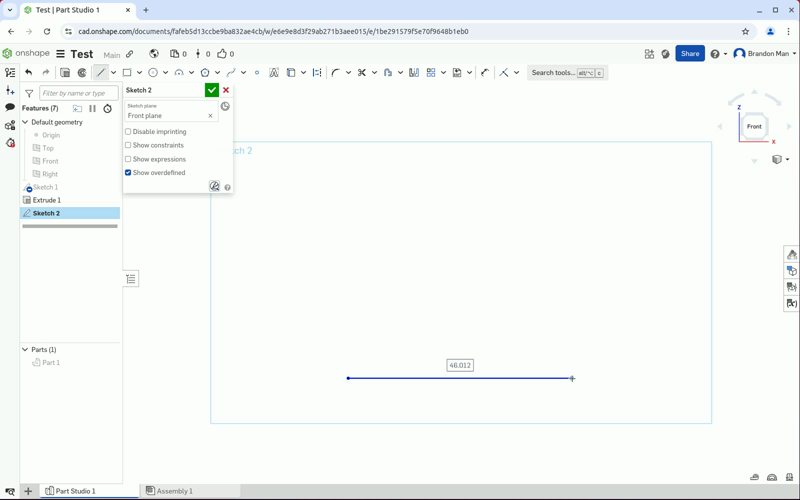
mouse_move(589, 378)
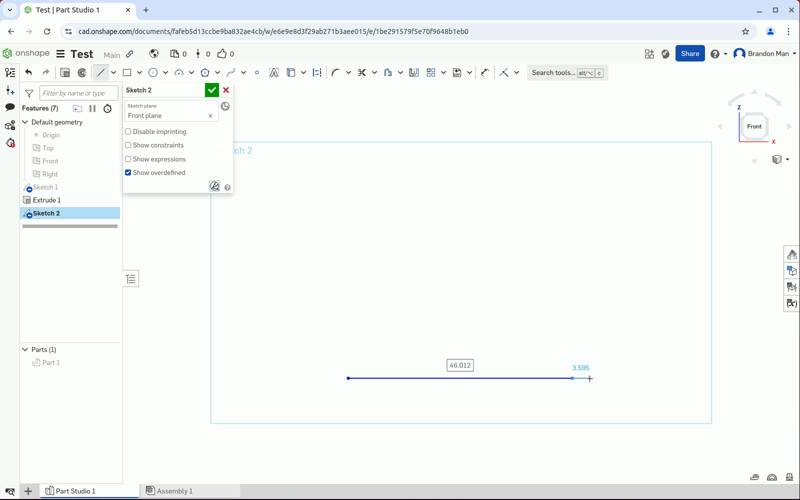
mouse_move(572, 375)
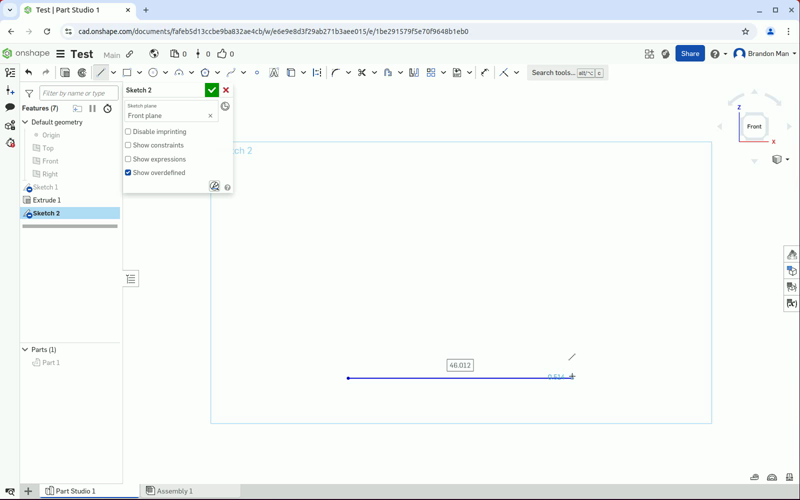
scroll(6)
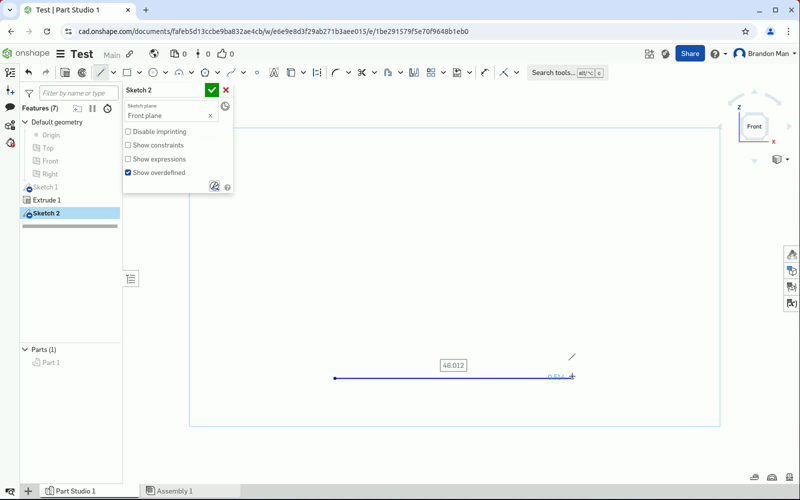
scroll(6)
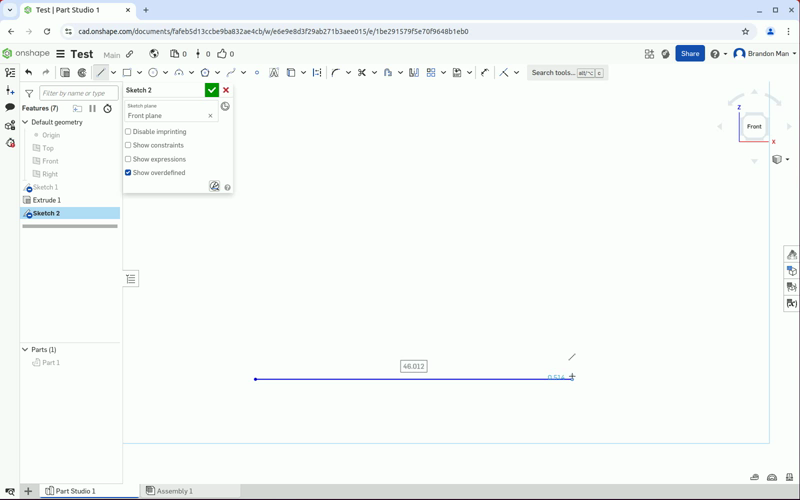
scroll(6)
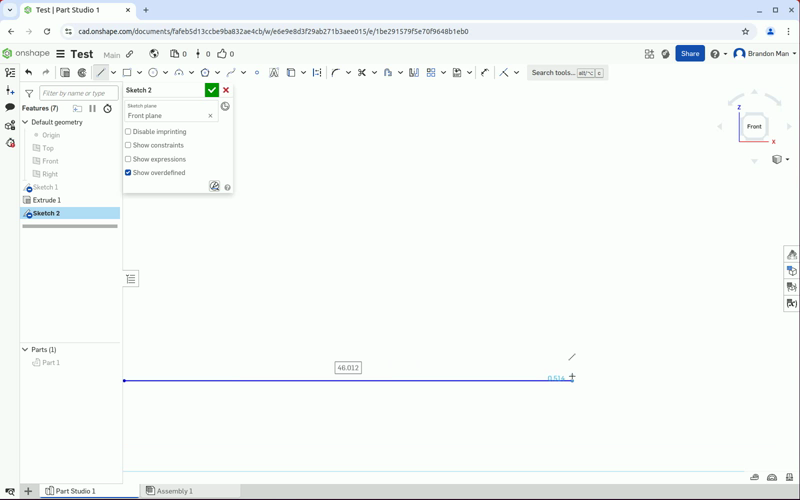
scroll(6)
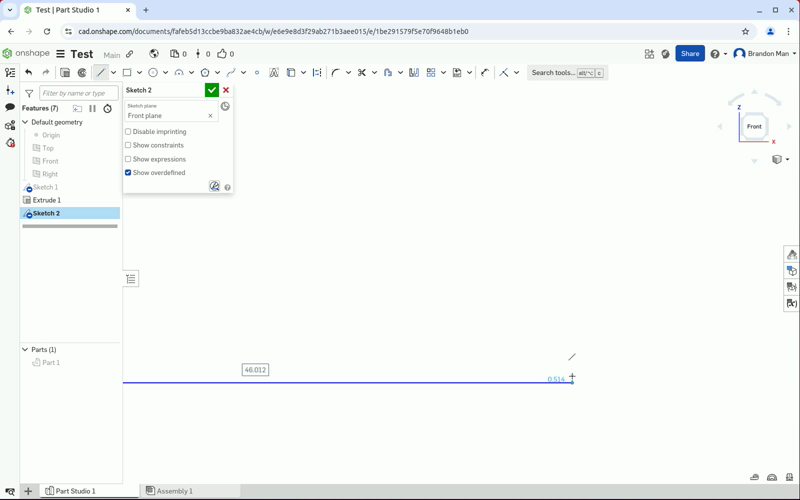
scroll(6)
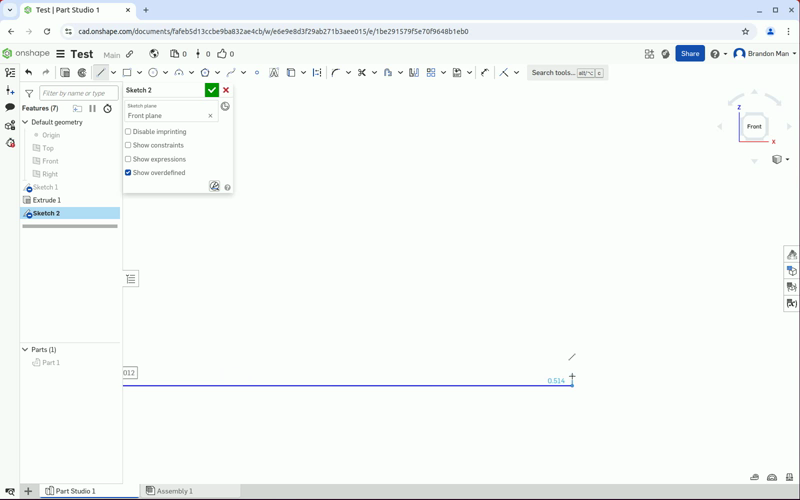
scroll(6)
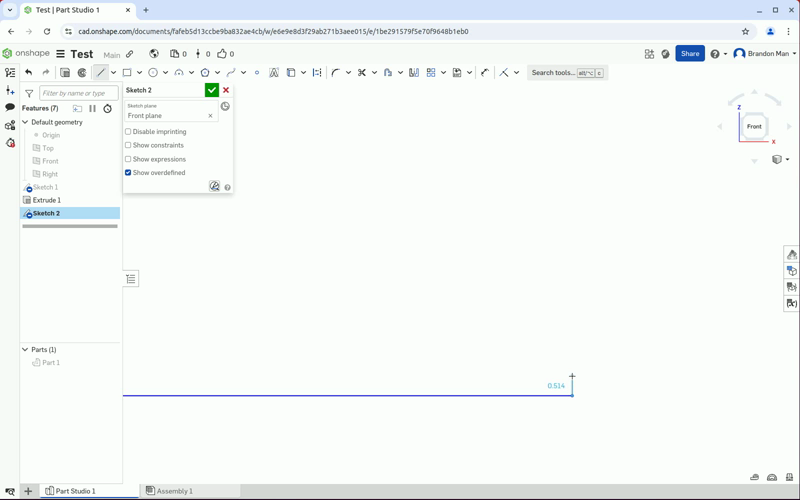
scroll(6)
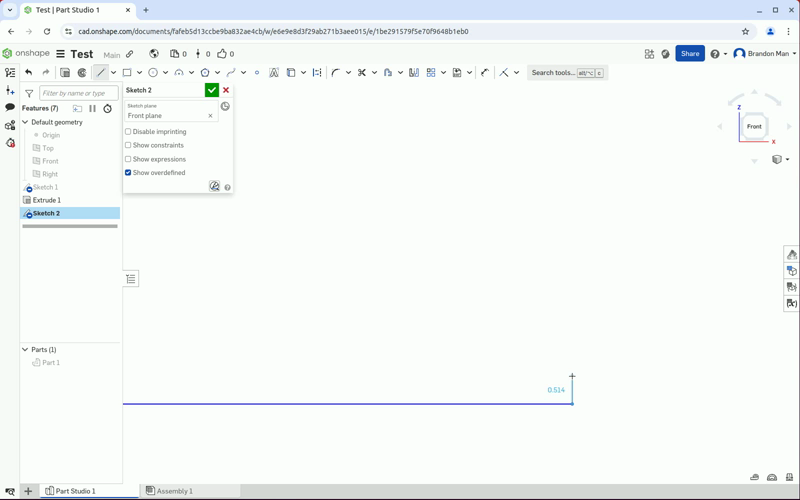
click(572, 375)
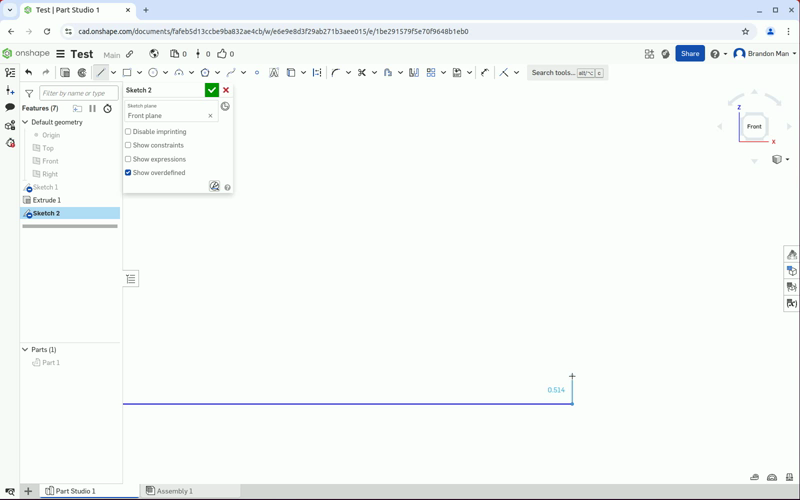
scroll(-6)
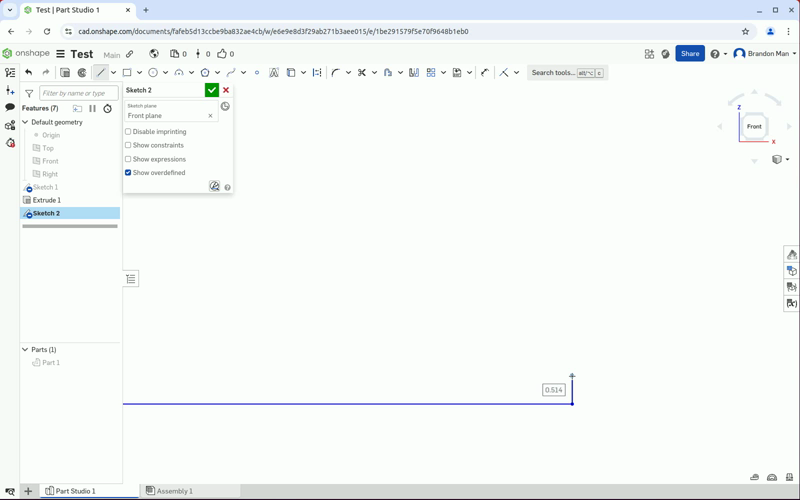
scroll(-6)
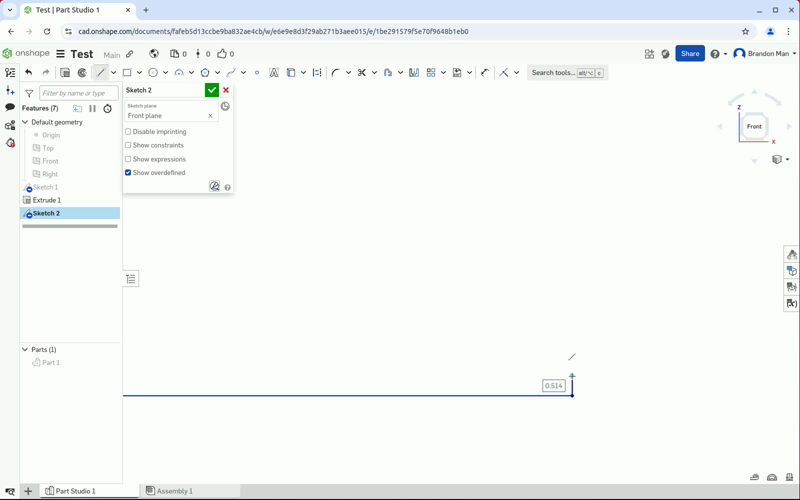
scroll(-6)
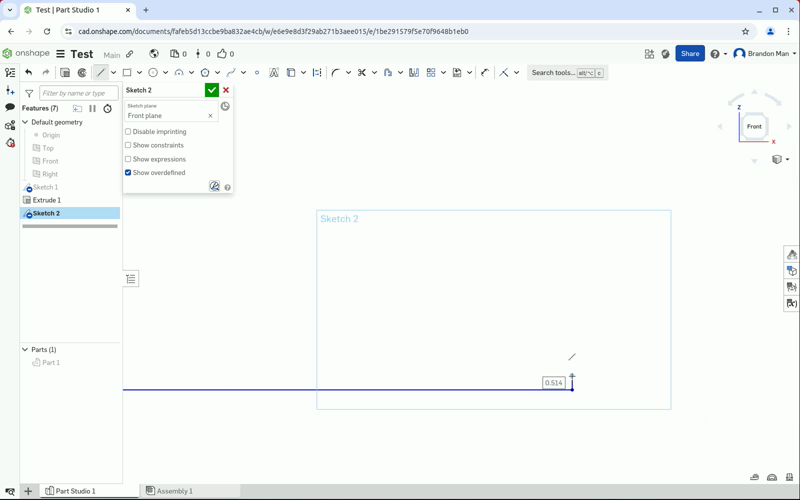
scroll(-6)
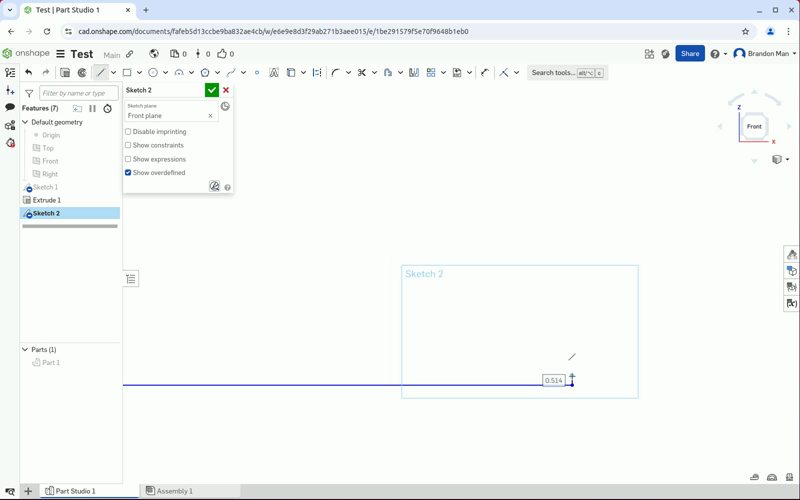
scroll(-6)
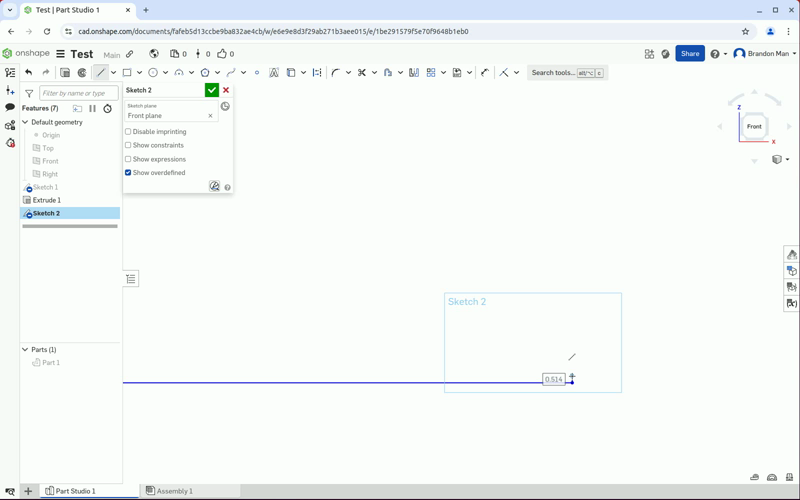
scroll(-6)
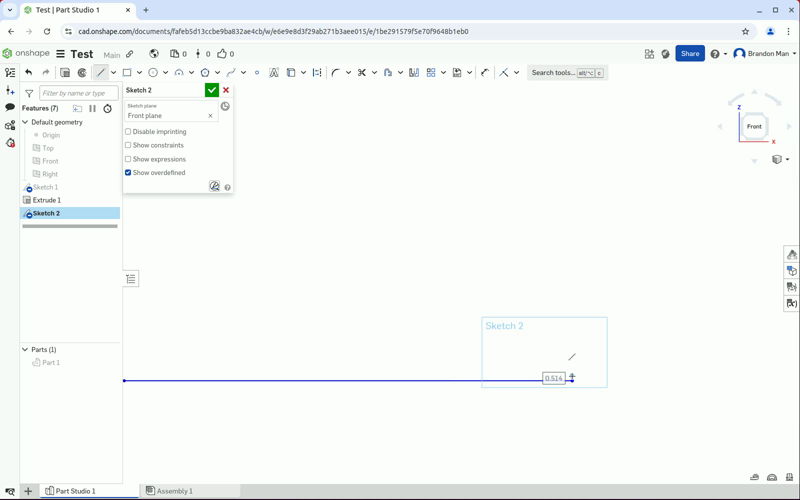
scroll(-6)
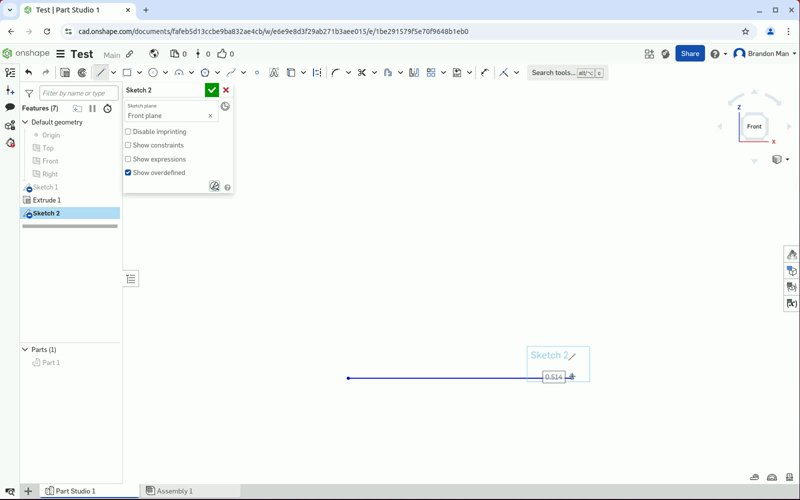
key_up(shift)
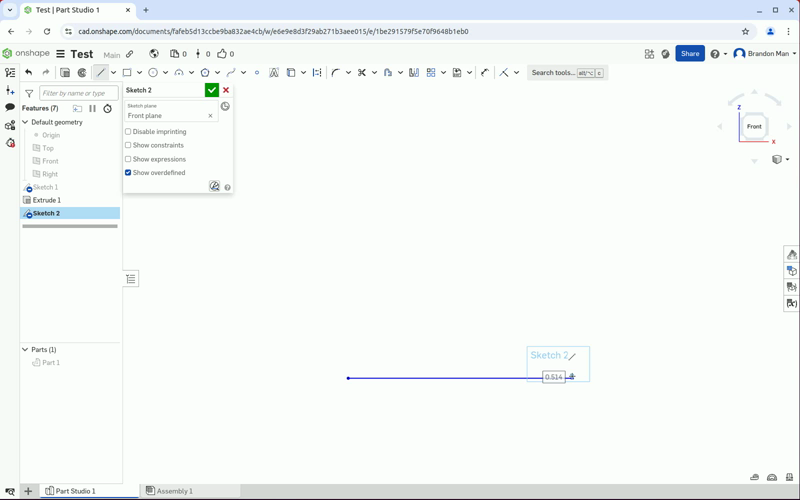
key_down(shift)
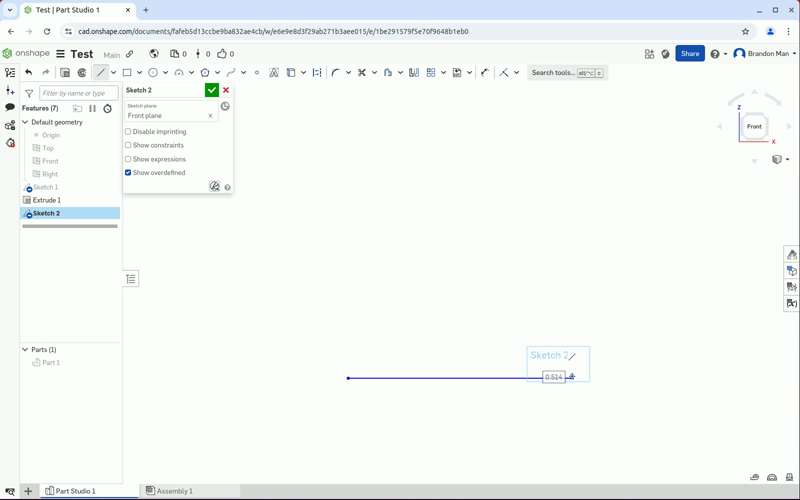
mouse_move(348, 375)
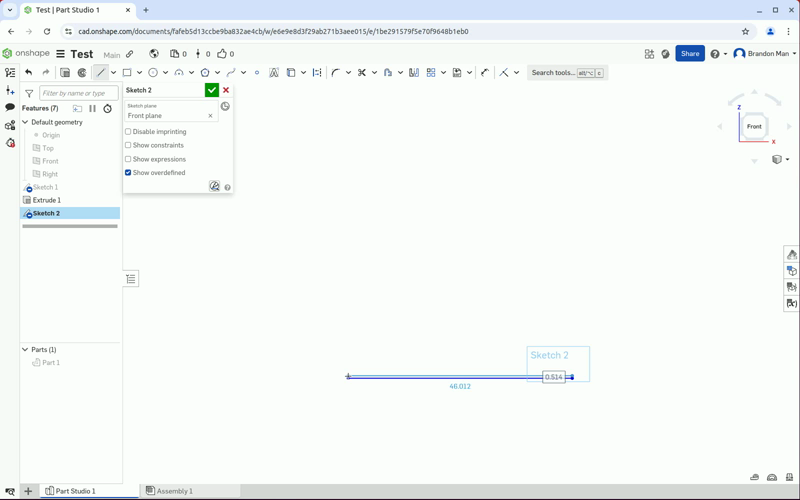
scroll(6)
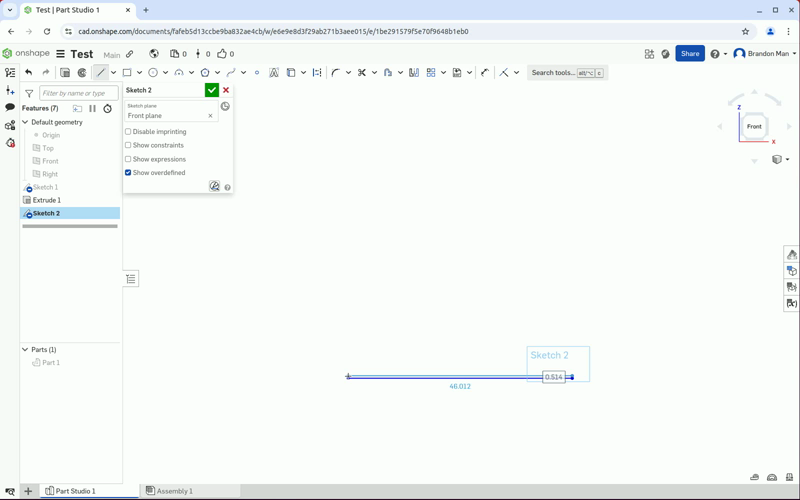
scroll(6)
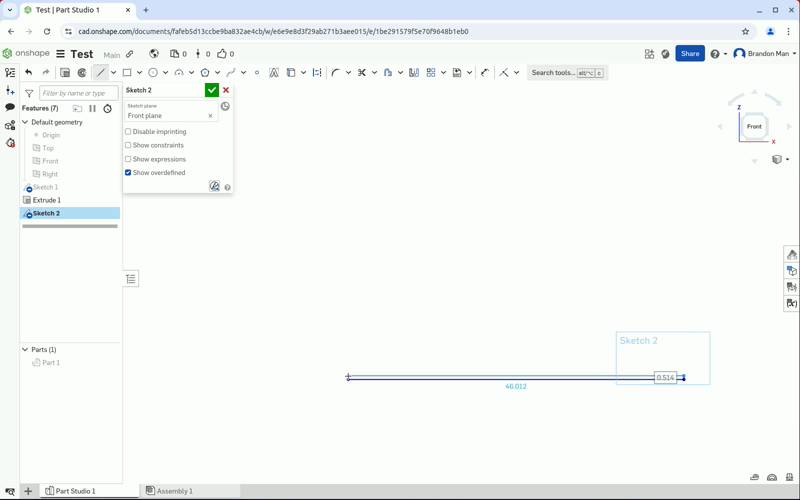
scroll(6)
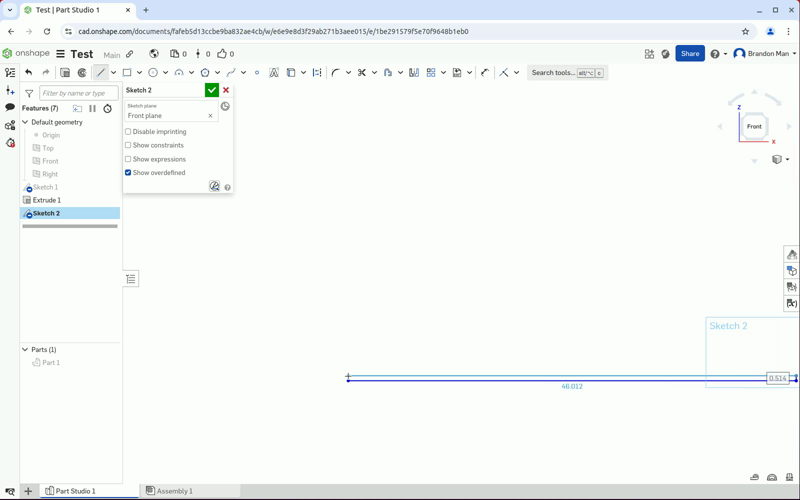
scroll(6)
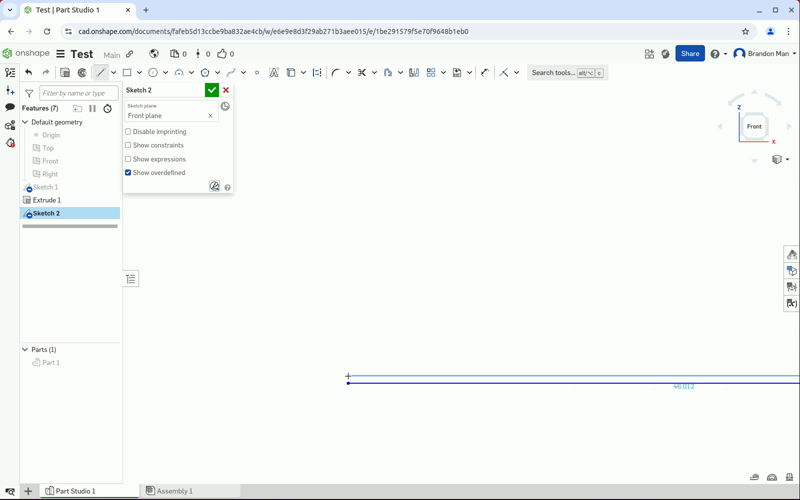
scroll(6)
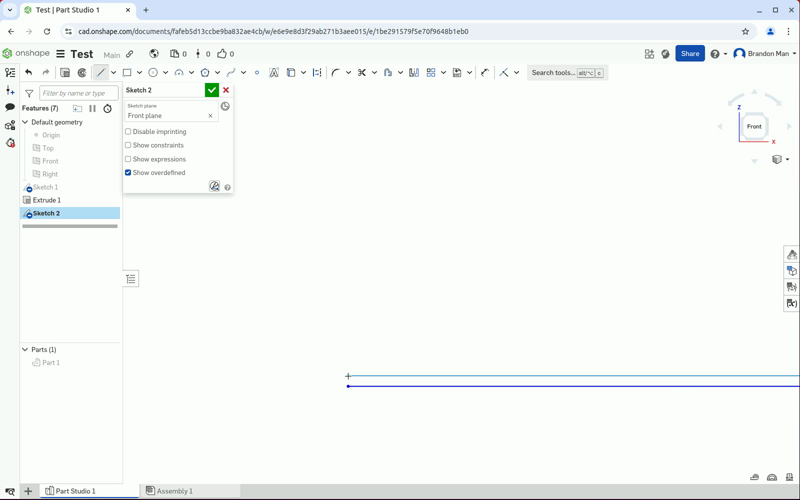
scroll(6)
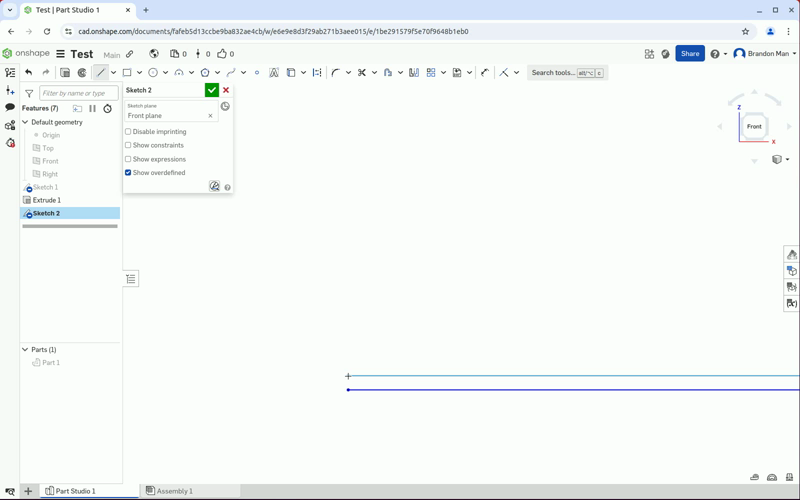
scroll(6)
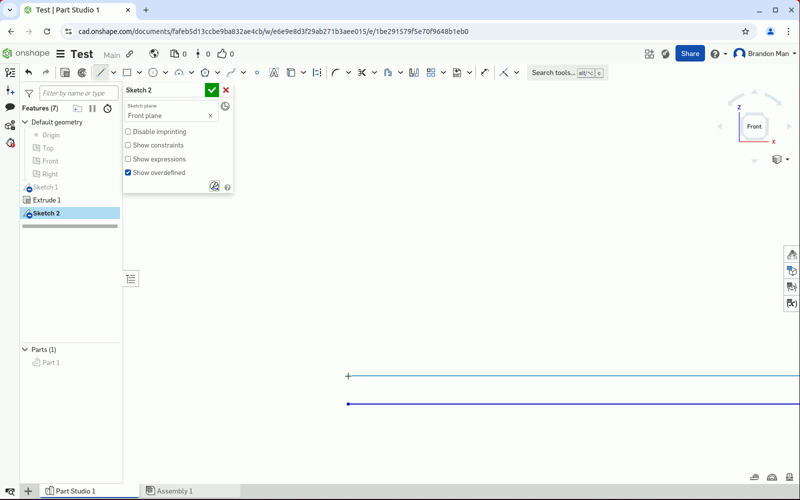
click(348, 375)
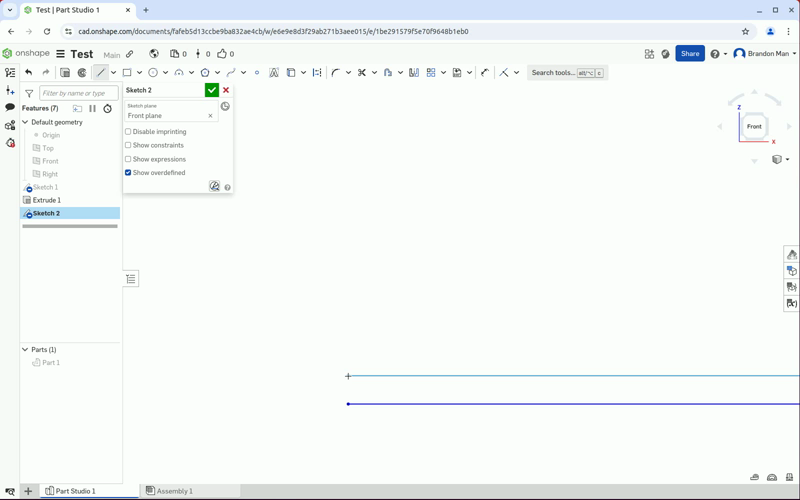
scroll(-6)
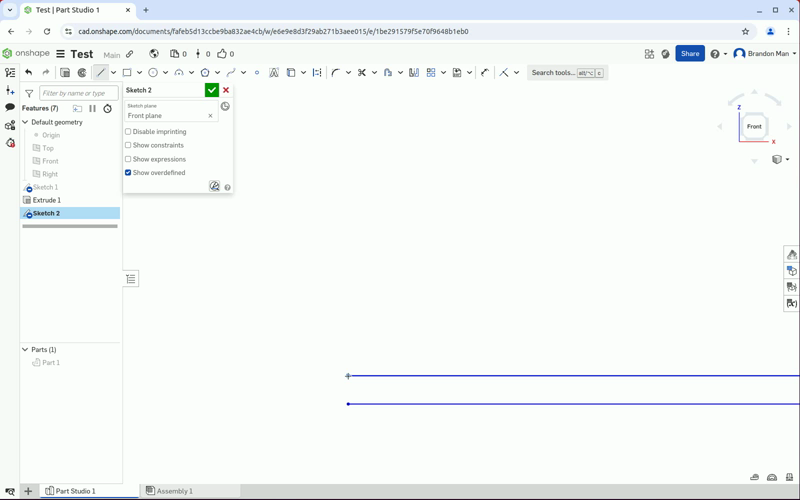
scroll(-6)
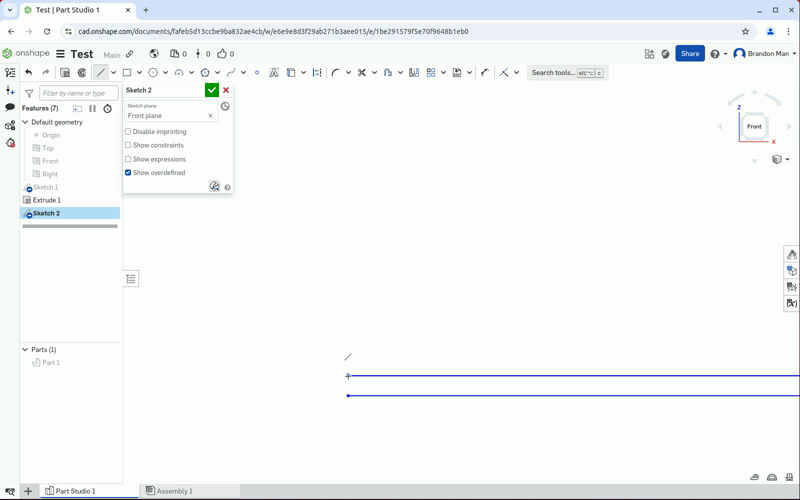
scroll(-6)
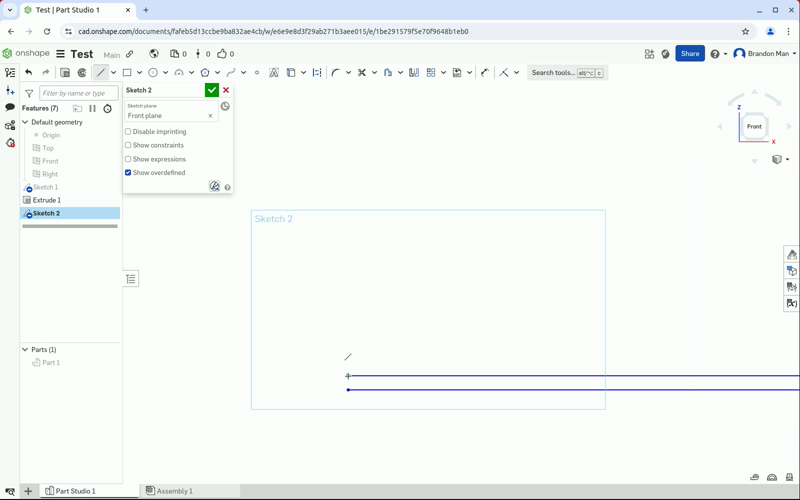
scroll(-6)
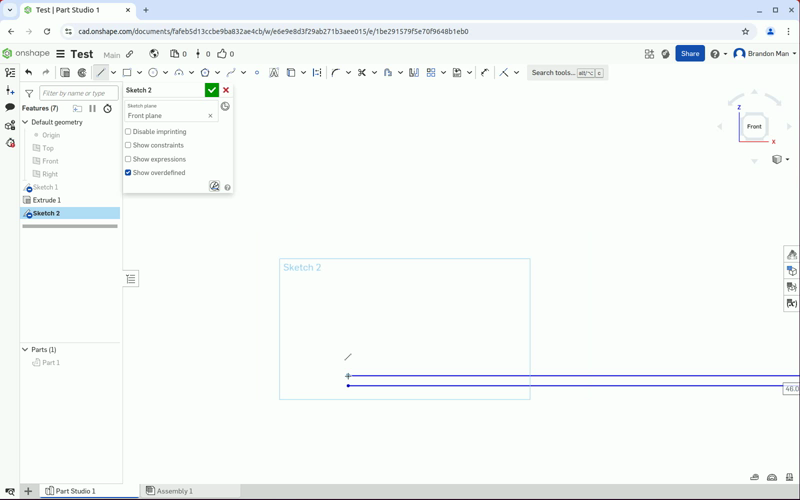
scroll(-6)
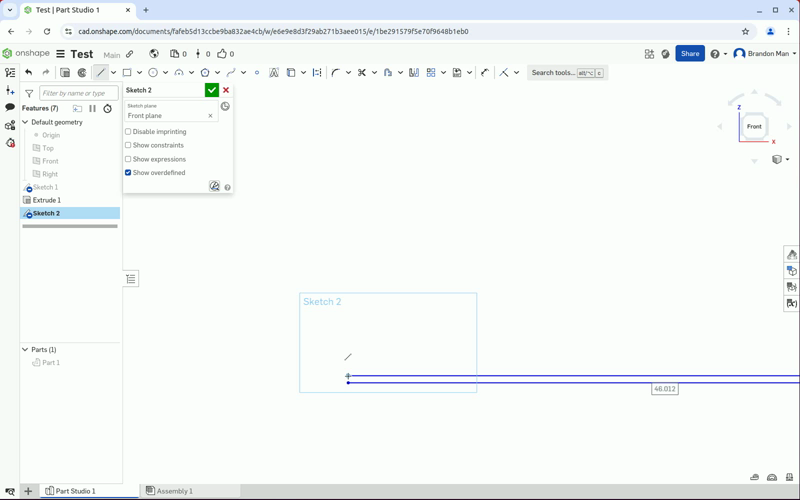
scroll(-6)
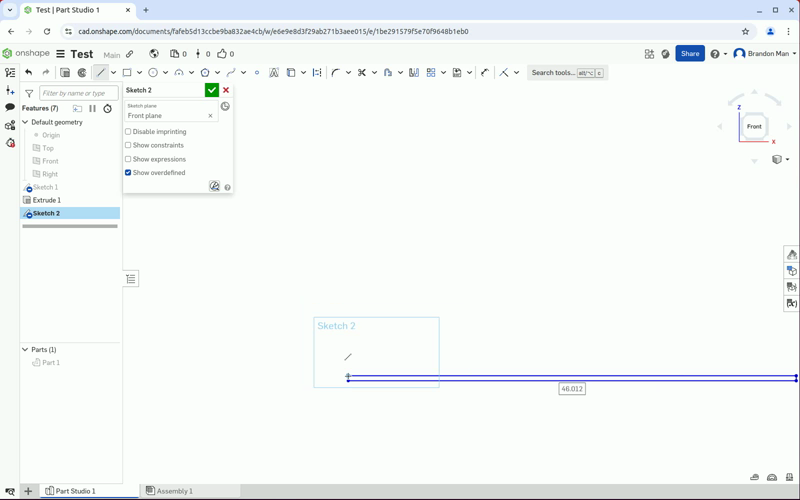
scroll(-6)
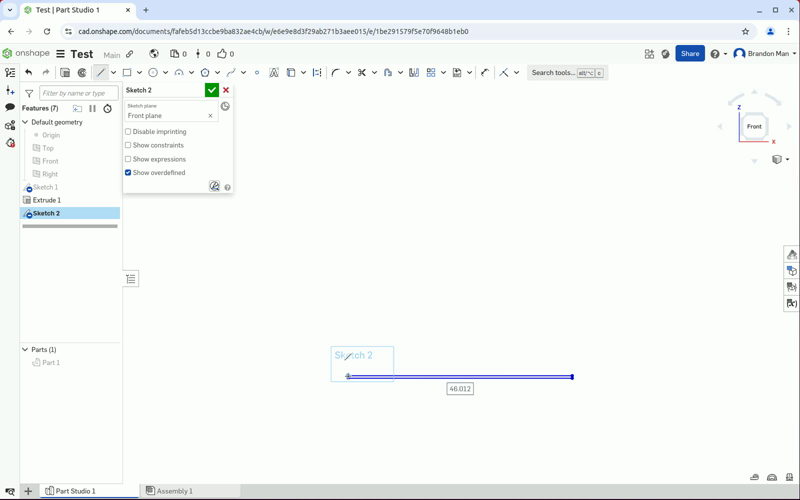
key_up(shift)
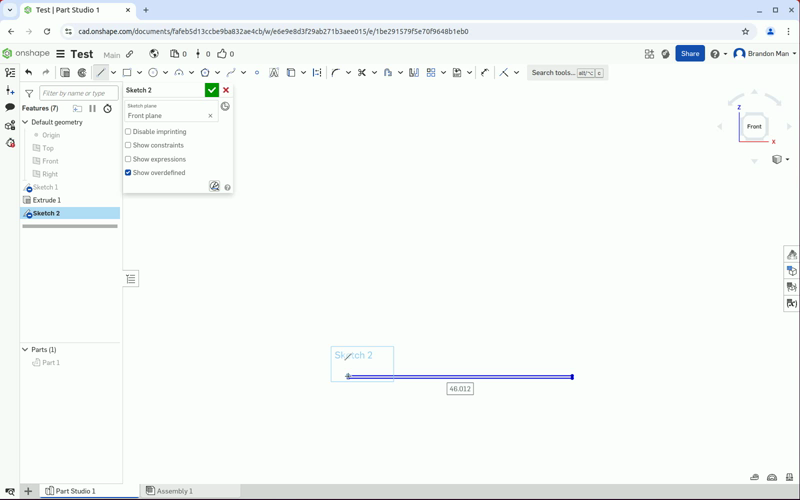
mouse_move(378, 375)
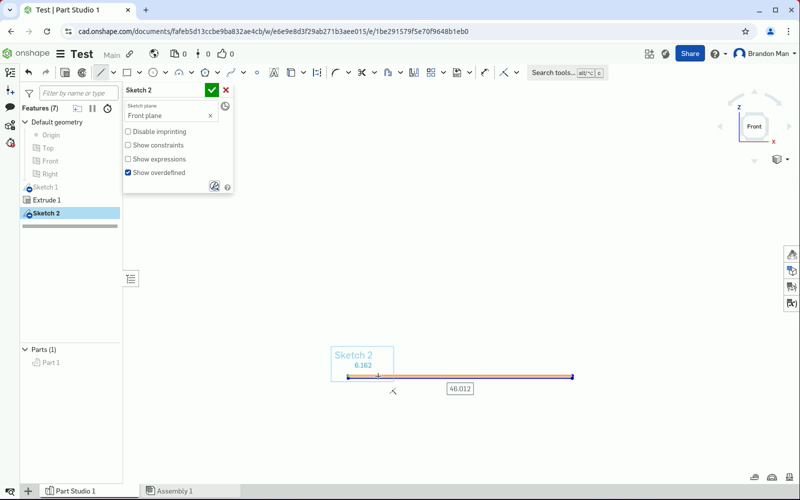
key_down(shift)
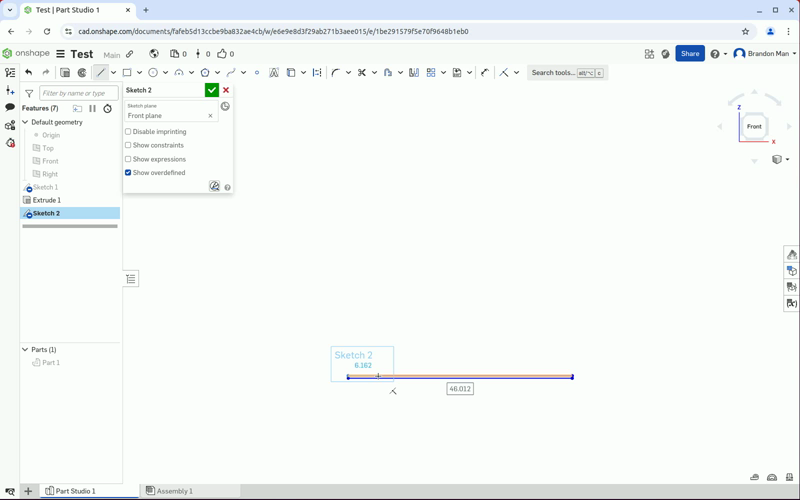
mouse_move(348, 378)
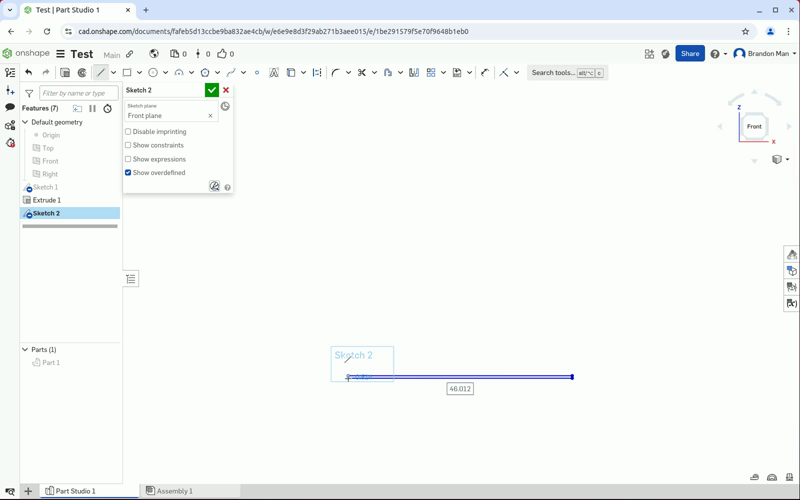
scroll(6)
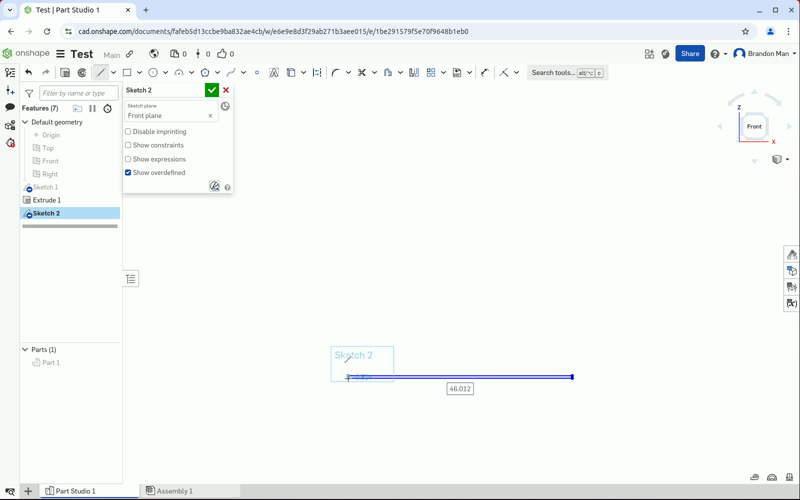
scroll(6)
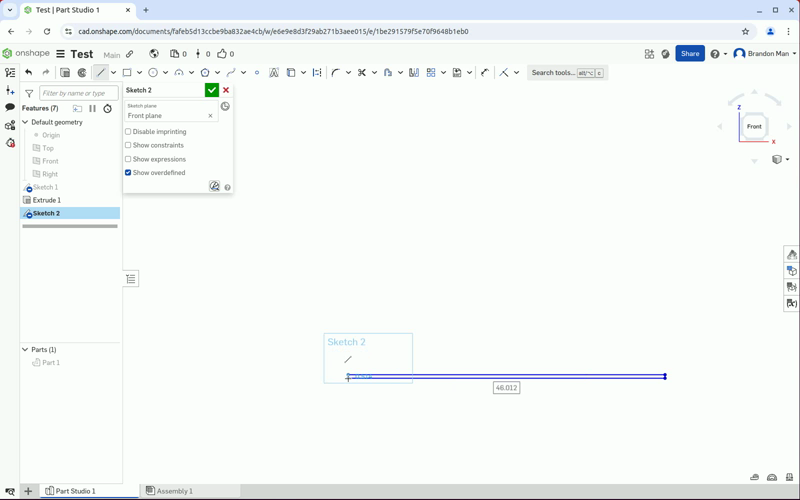
scroll(6)
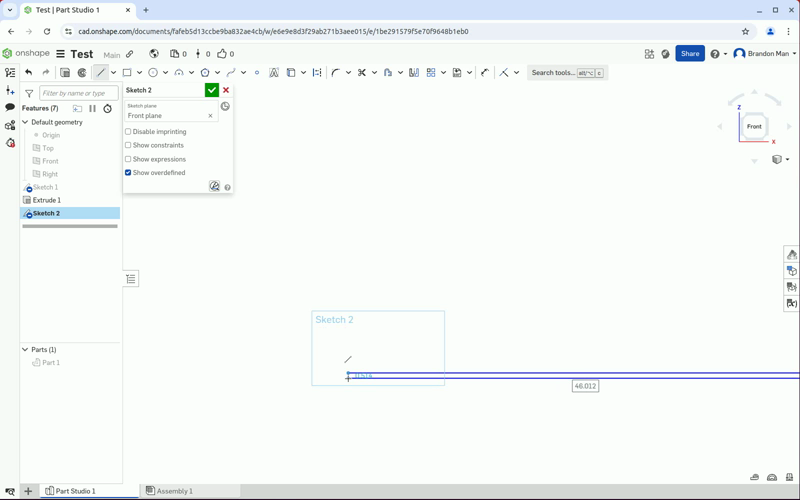
scroll(6)
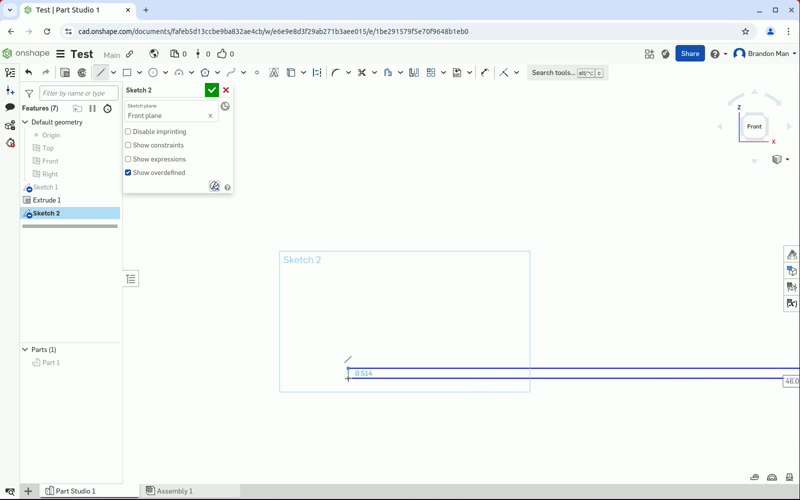
scroll(6)
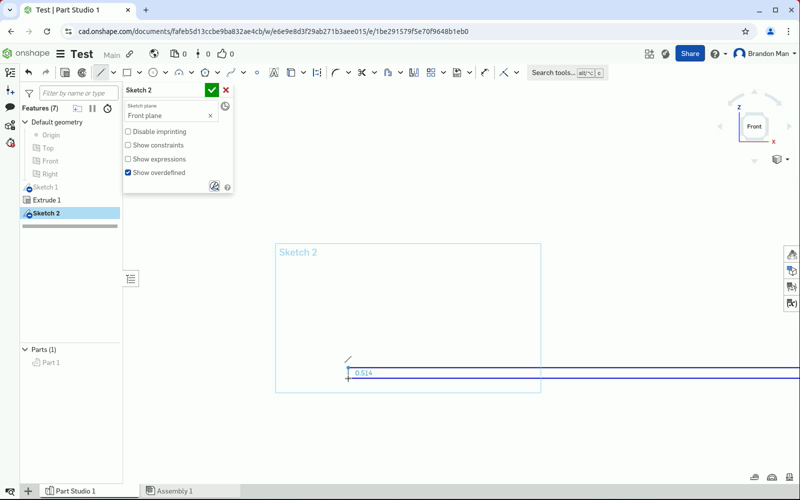
scroll(6)
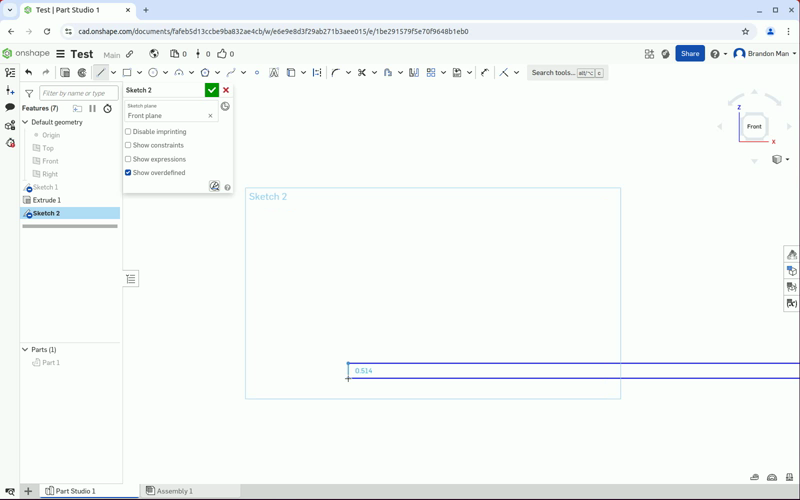
scroll(6)
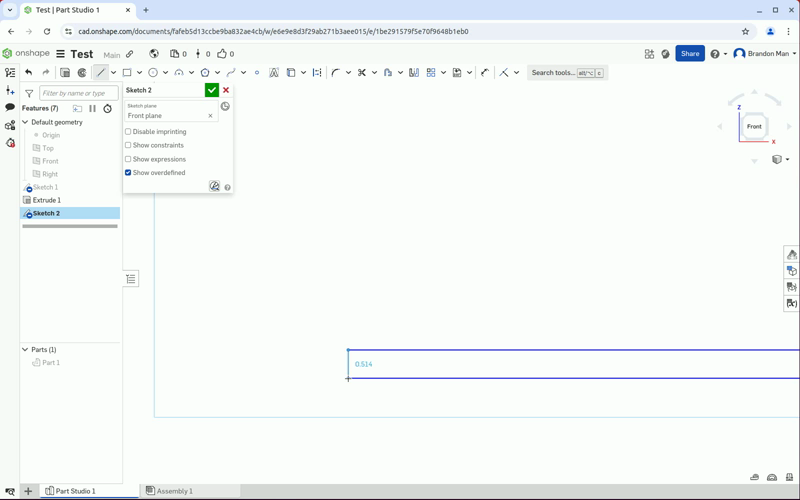
key_up(shift)
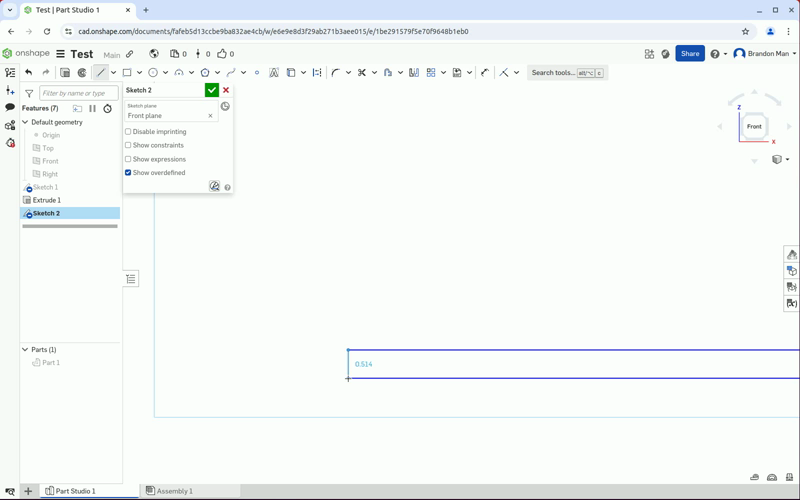
click(348, 378)
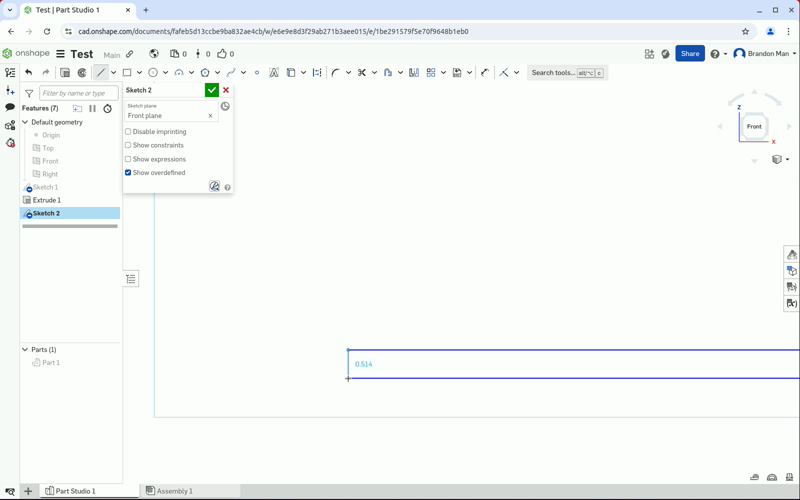
scroll(-6)
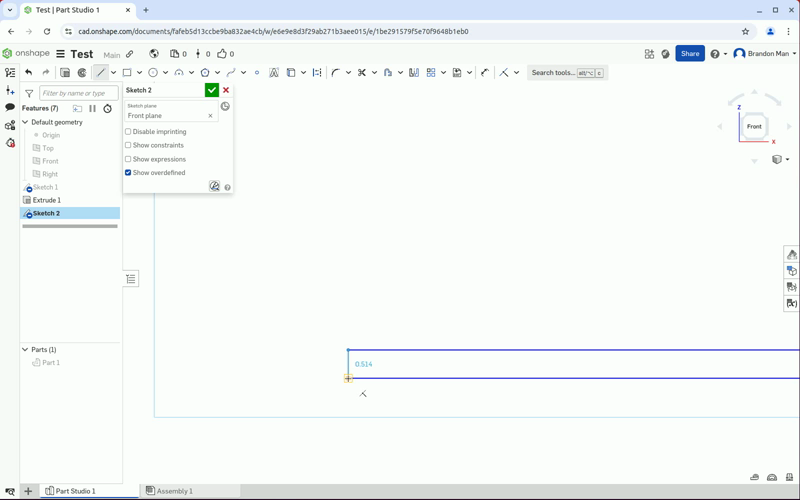
scroll(-6)
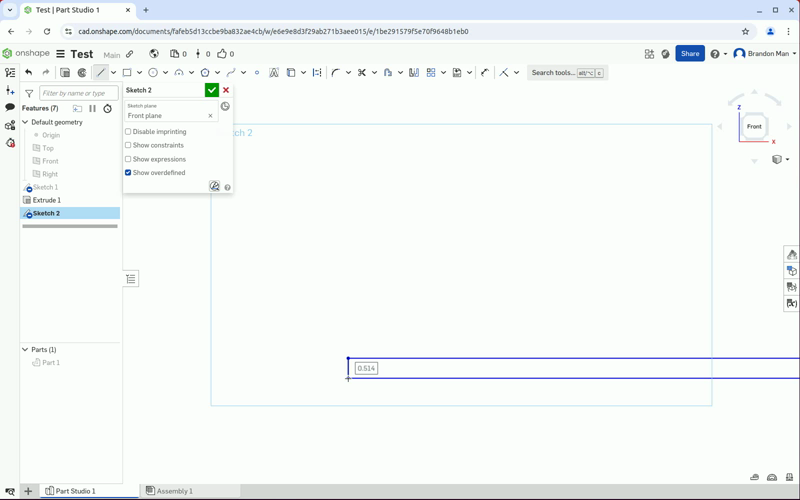
scroll(-6)
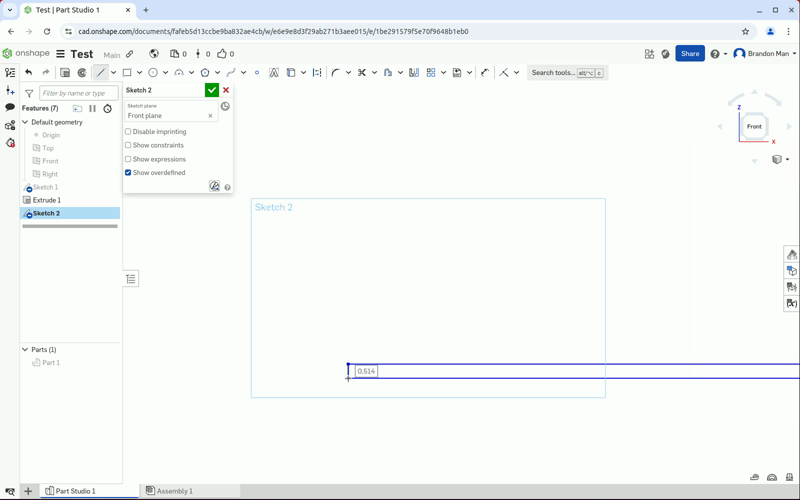
scroll(-6)
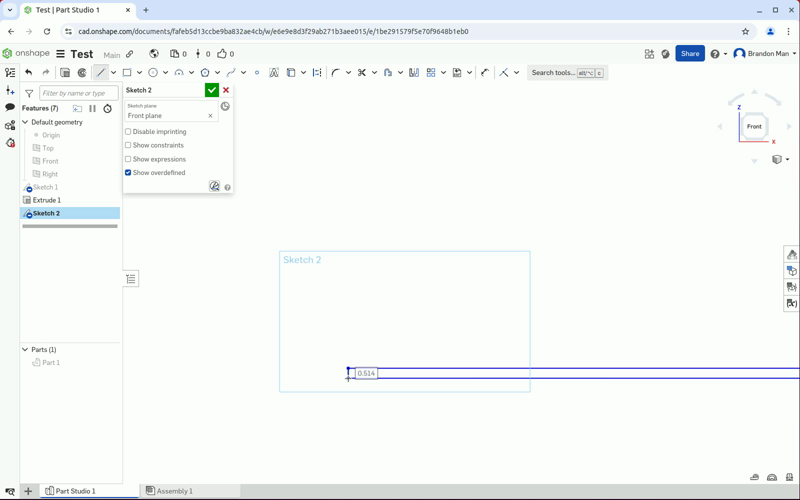
scroll(-6)
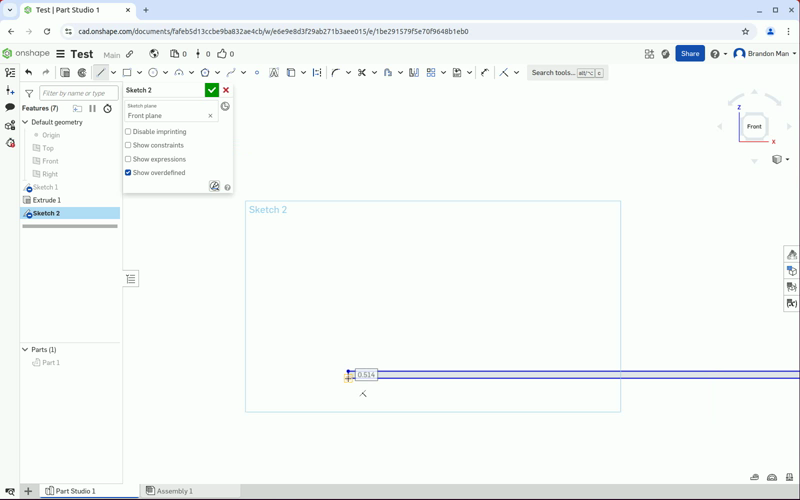
scroll(-6)
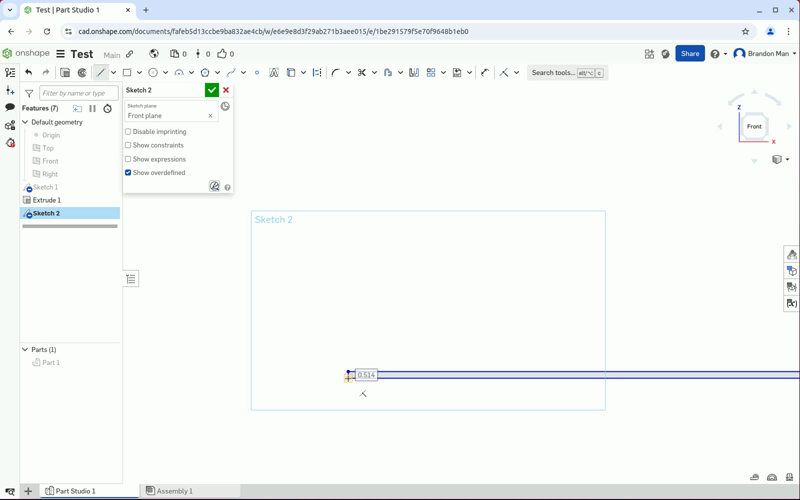
scroll(-6)
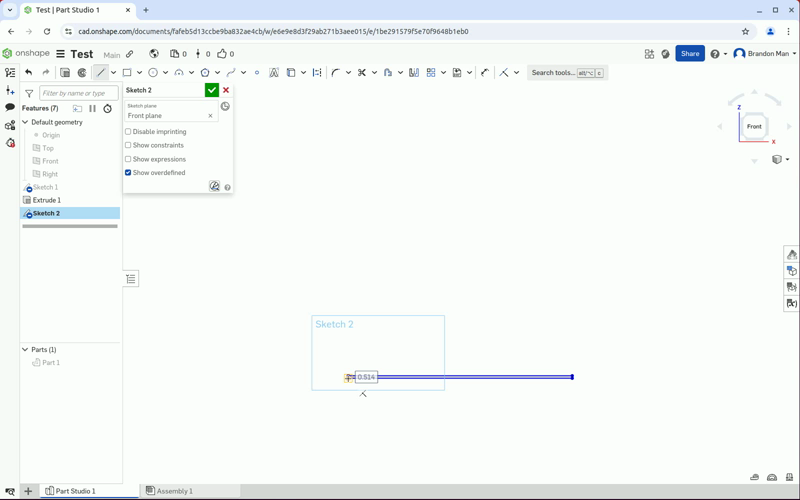
key(esc)
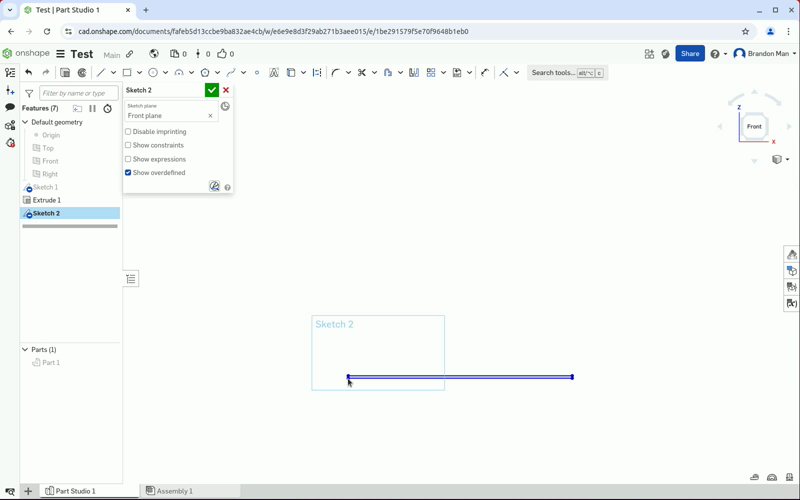
mouse_move(388, 376)
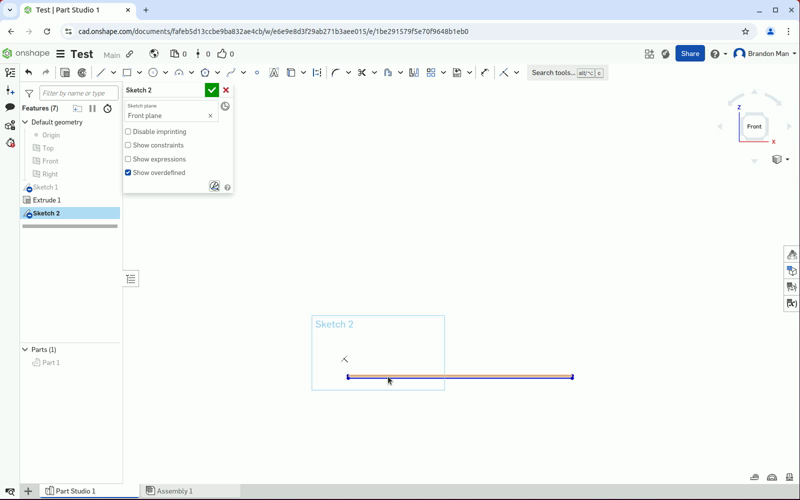
scroll(6)
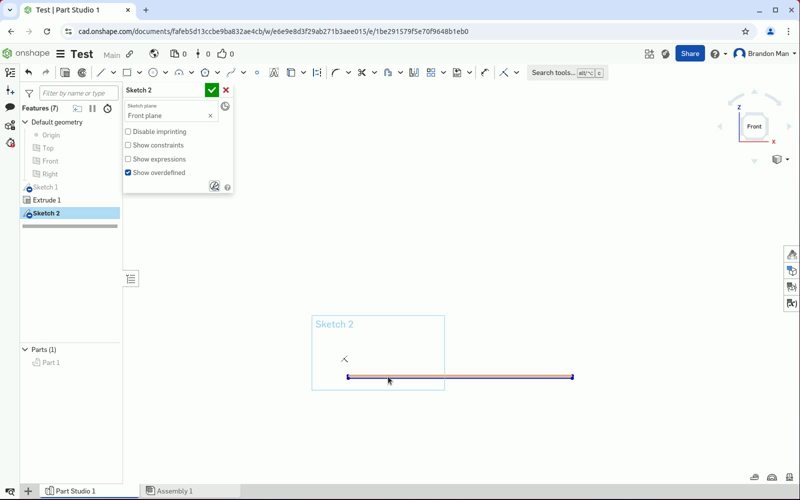
scroll(6)
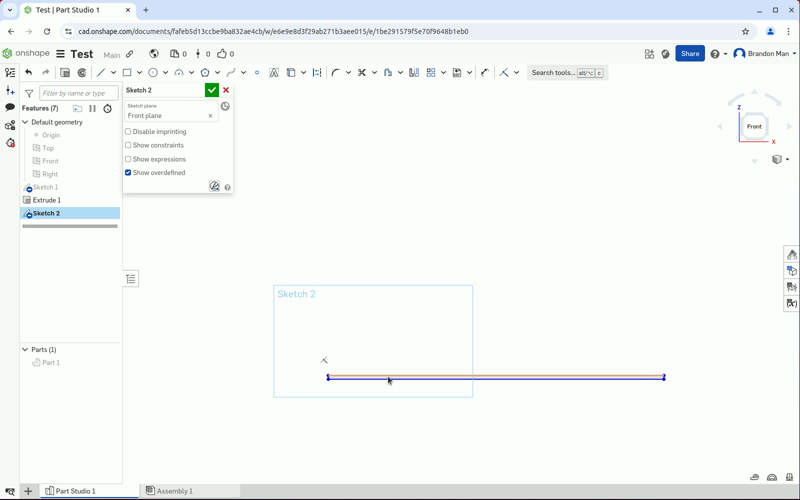
scroll(6)
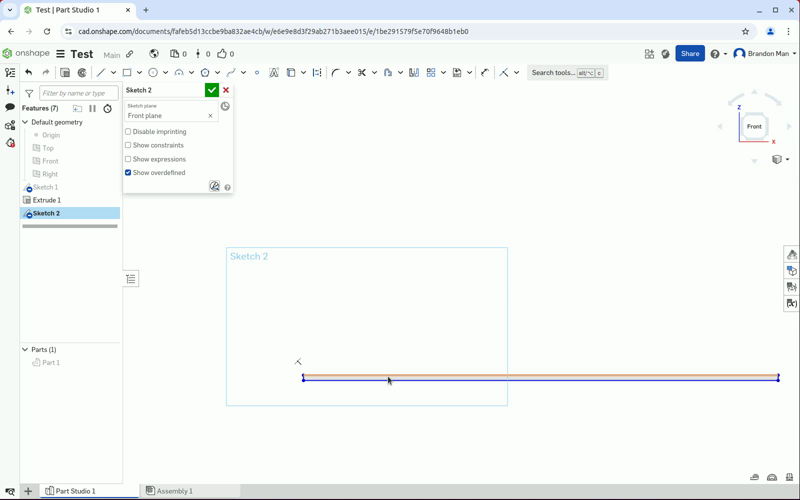
scroll(6)
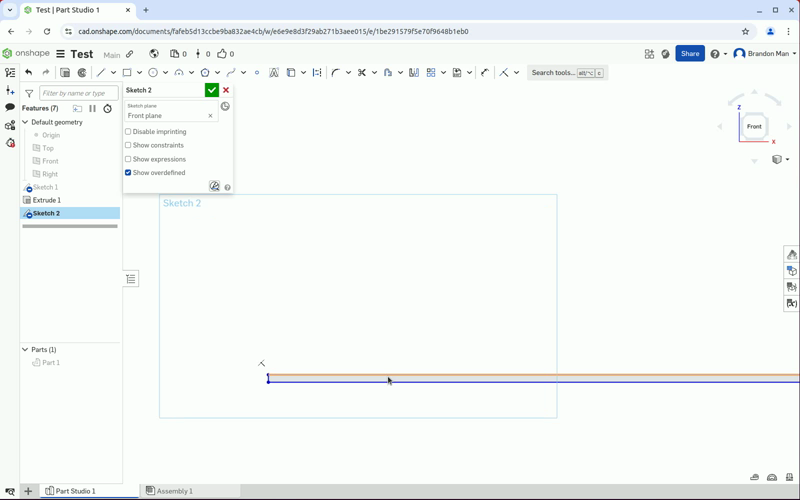
scroll(6)
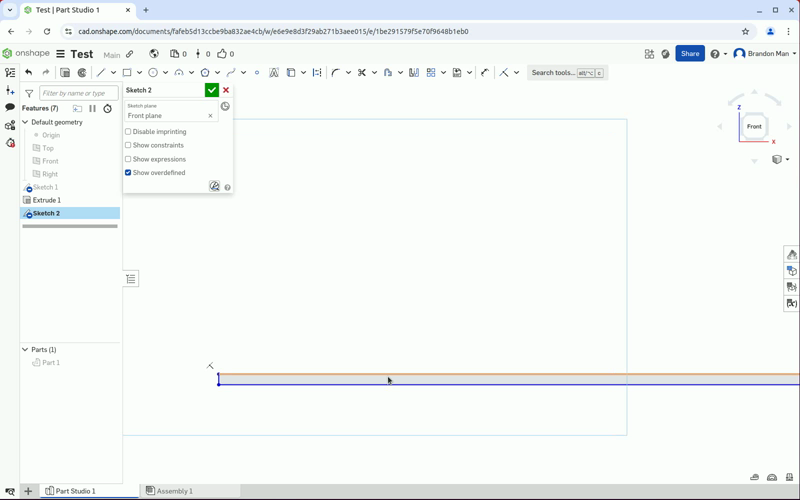
scroll(6)
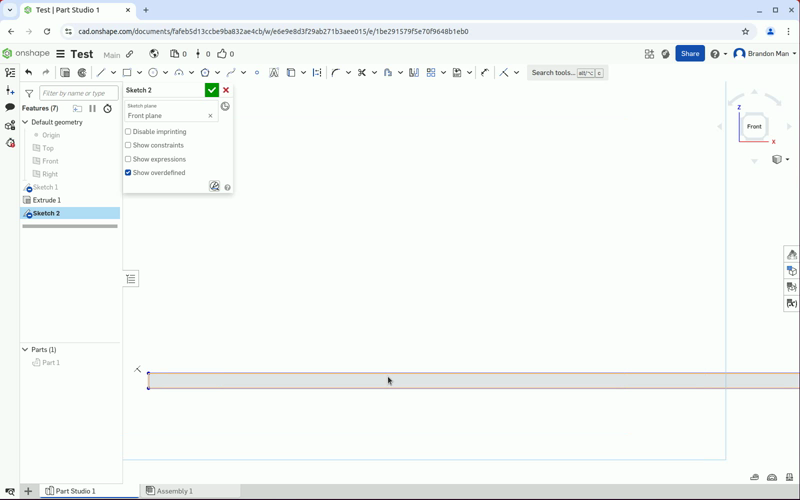
scroll(6)
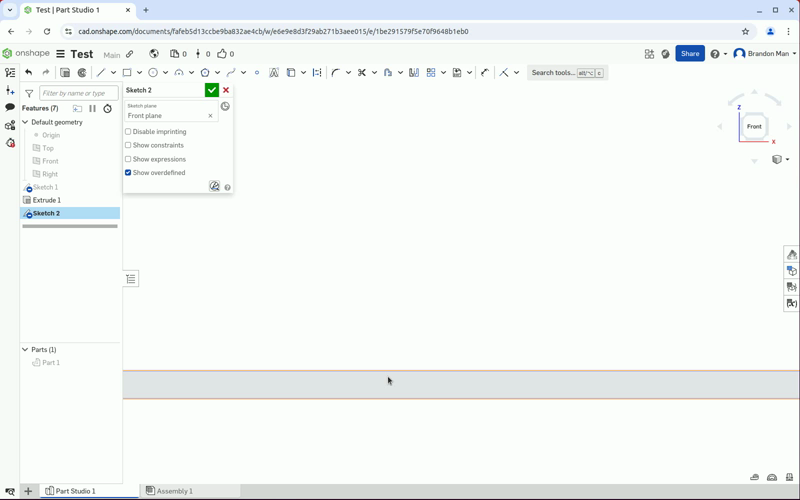
click(388, 376)
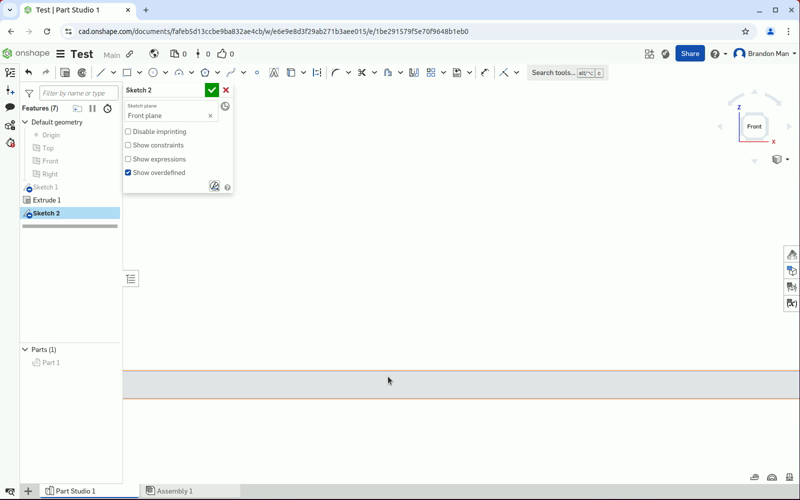
scroll(-6)
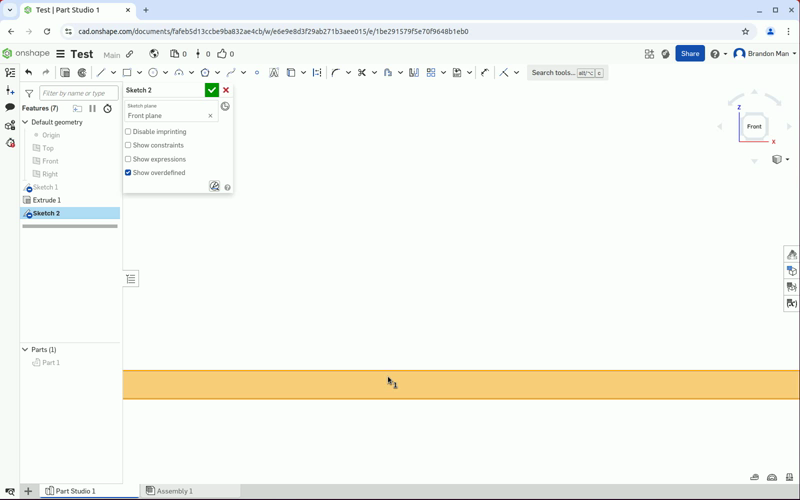
scroll(-6)
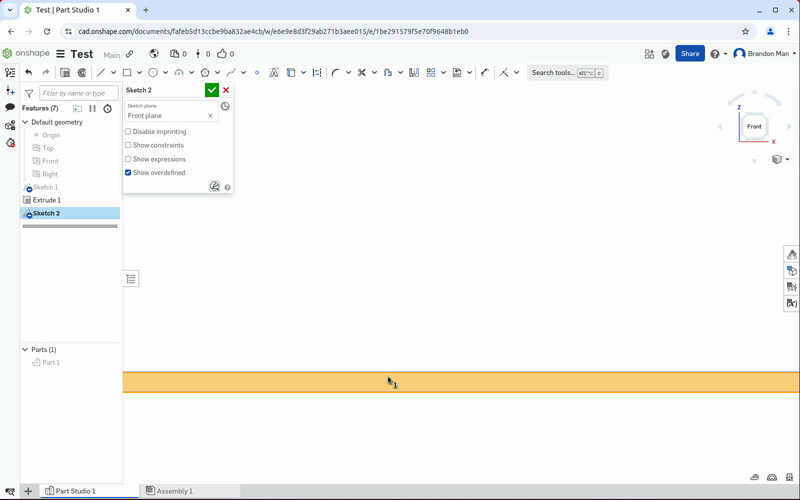
scroll(-6)
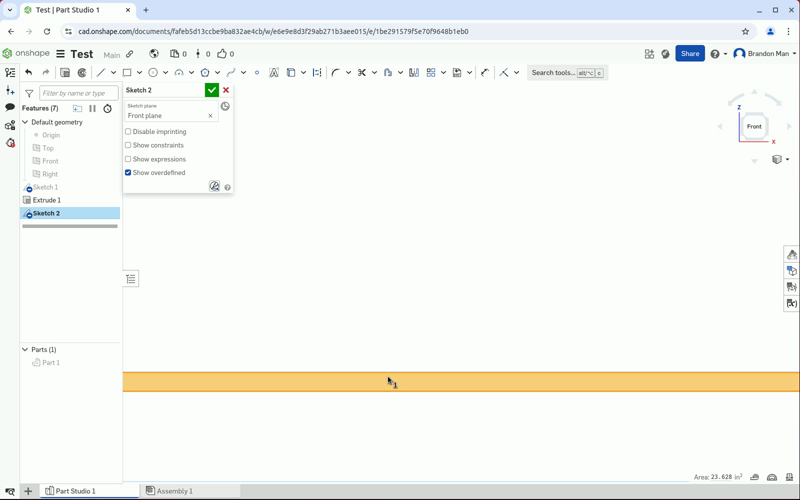
scroll(-6)
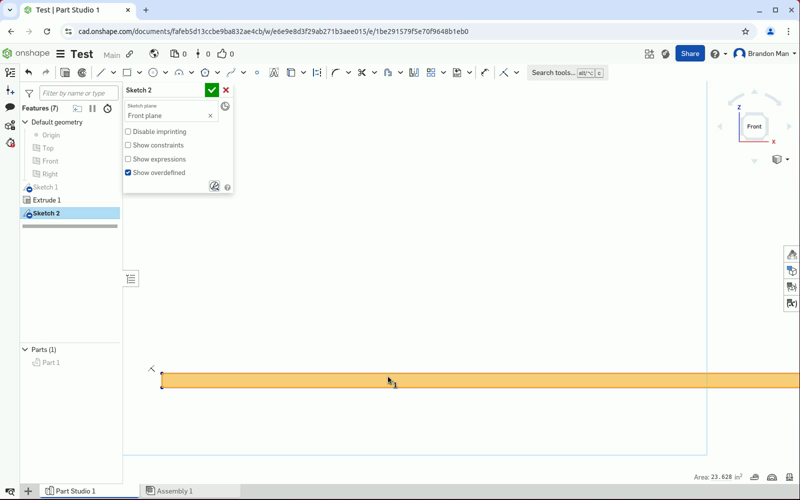
scroll(-6)
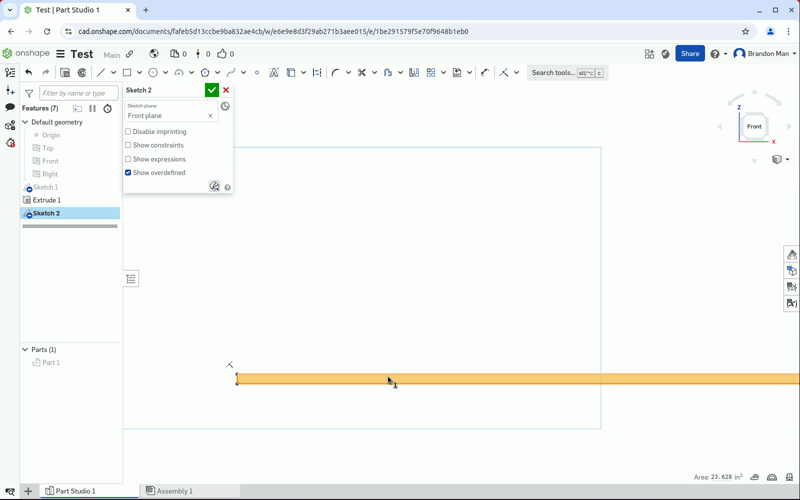
scroll(-6)
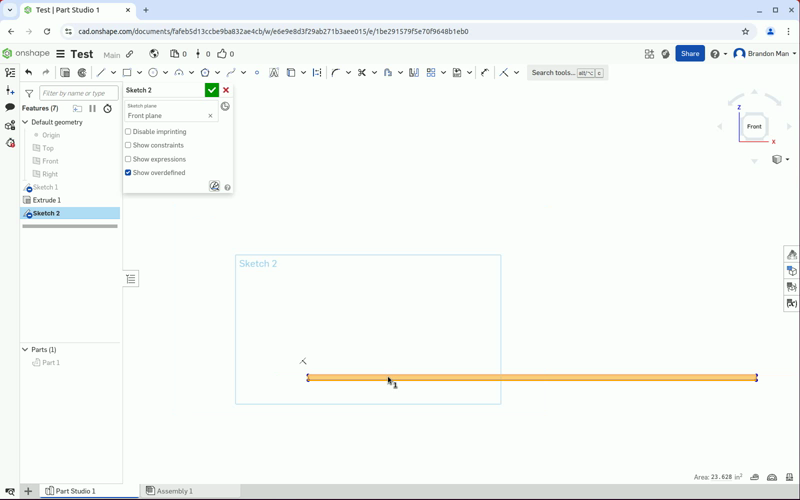
scroll(-6)
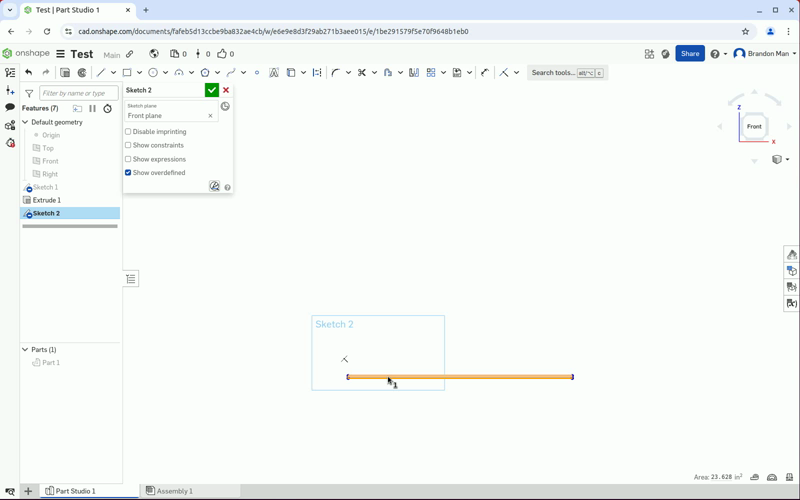
mouse_move(73, 352)
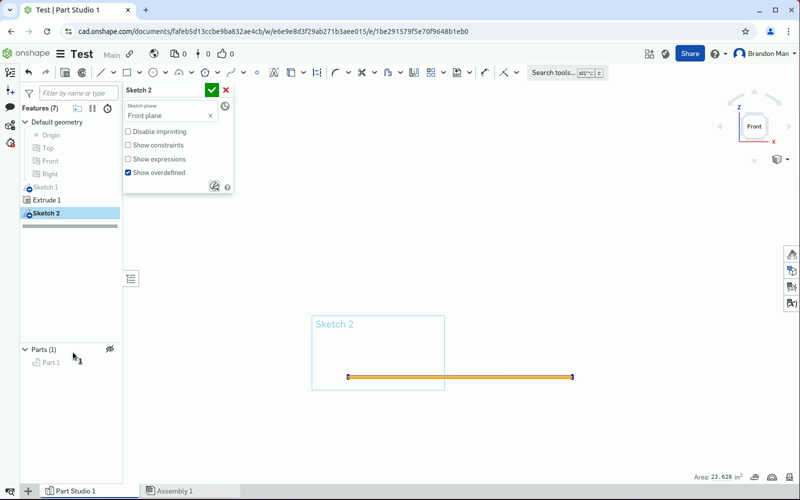
key(shift+y)
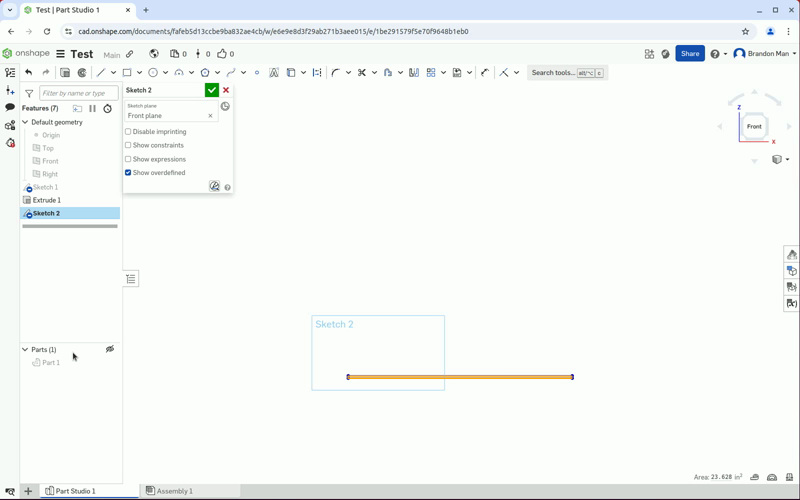
key(shift+e)
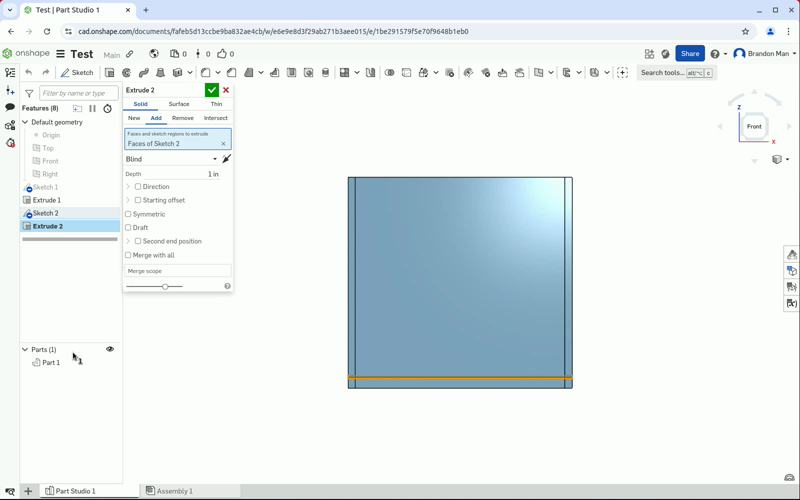
mouse_move(143, 106)
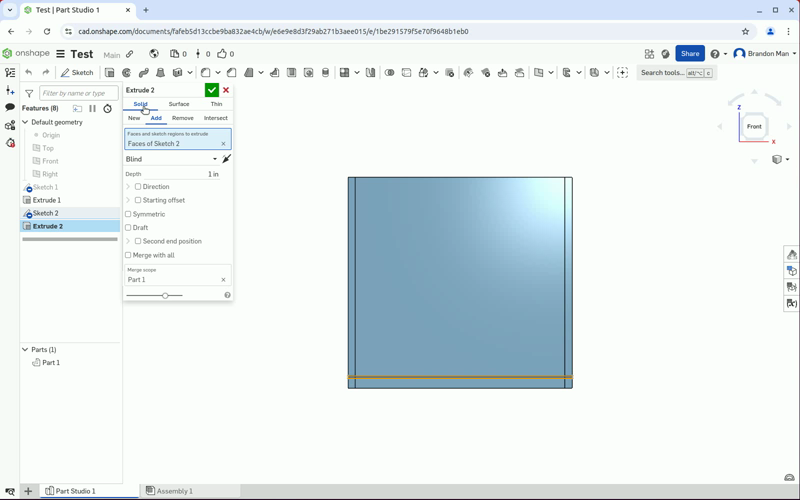
click(143, 106)
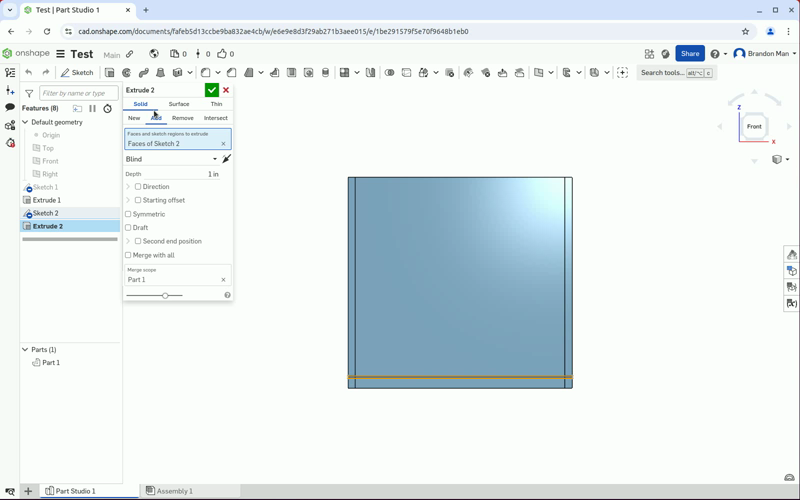
mouse_move(186, 120)
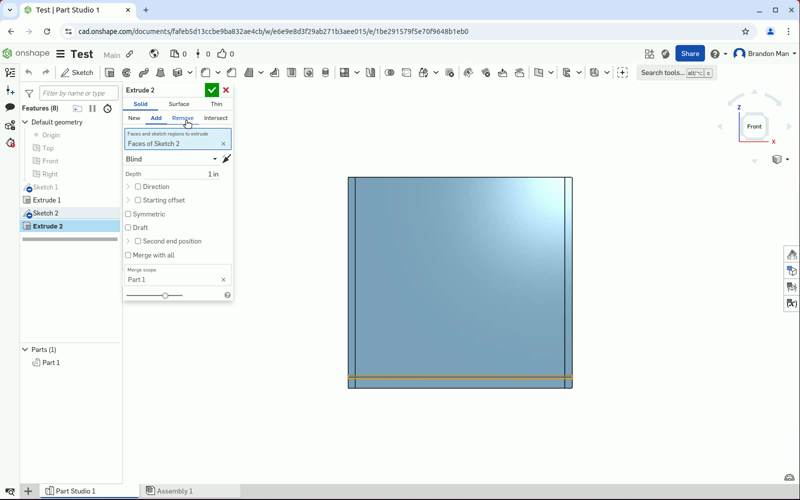
click(186, 120)
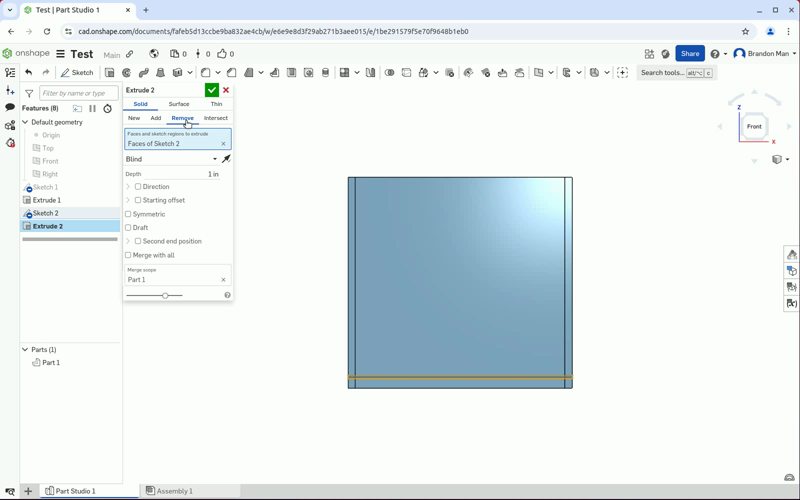
key(tab, 4)
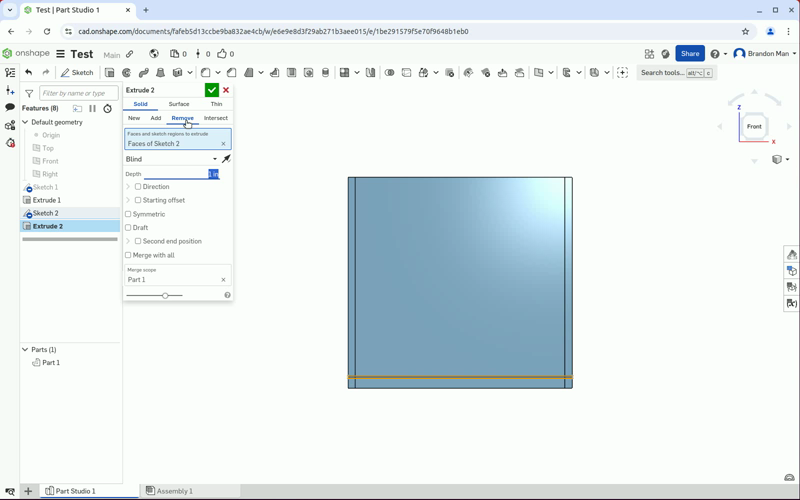
text(13.48)
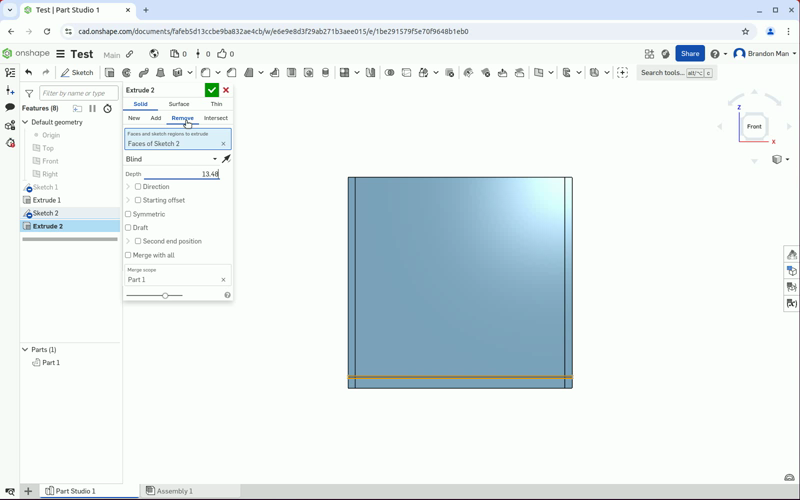
key(tab, 6)
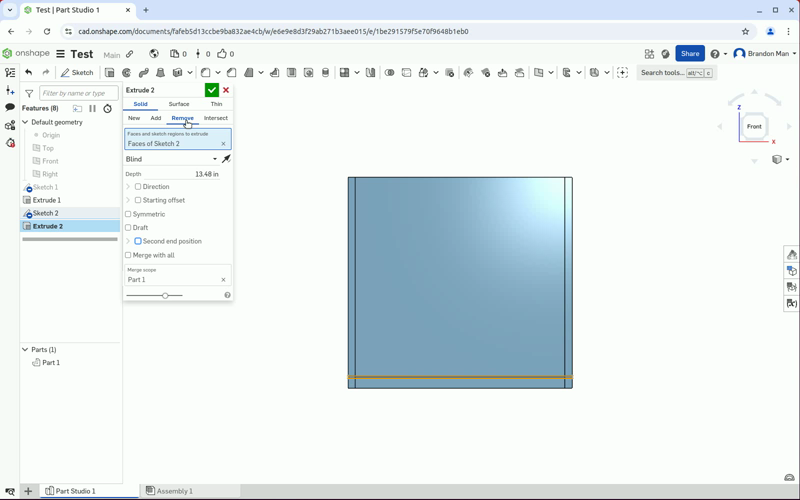
key(space)
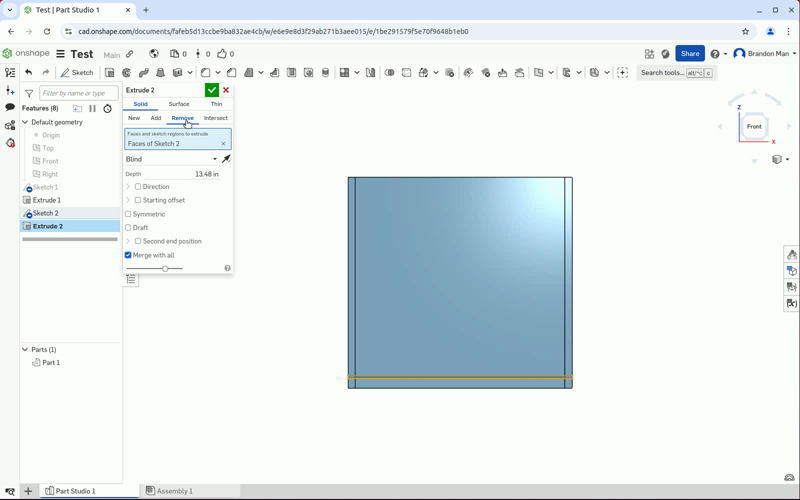
key(enter)
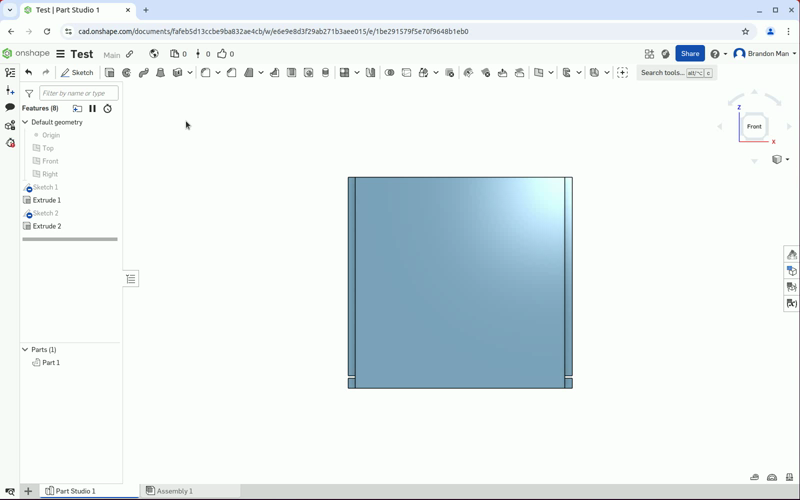
key(shift+h)
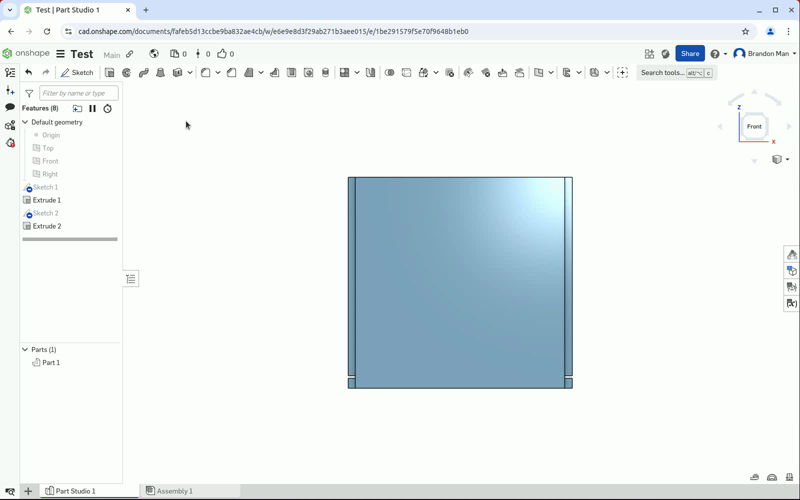
key(shift+h)
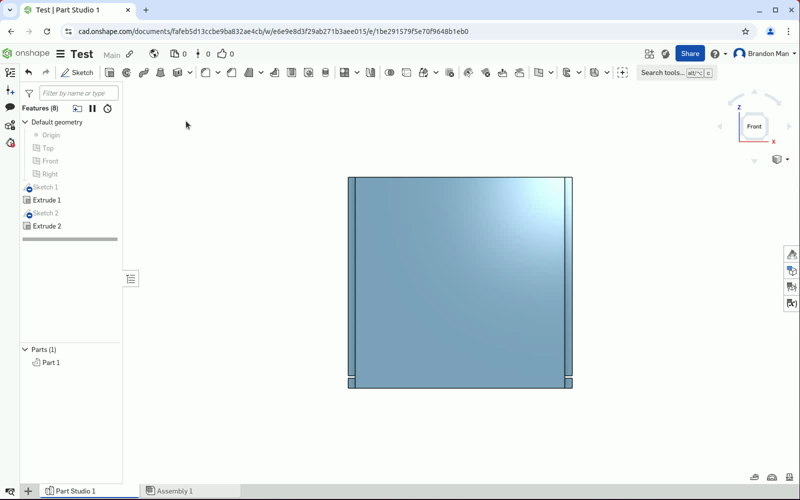
mouse_move(73, 189)
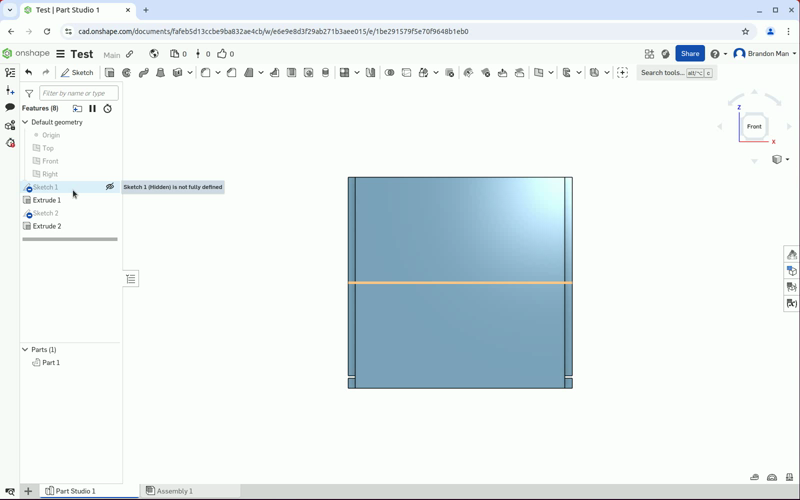
click(73, 189)
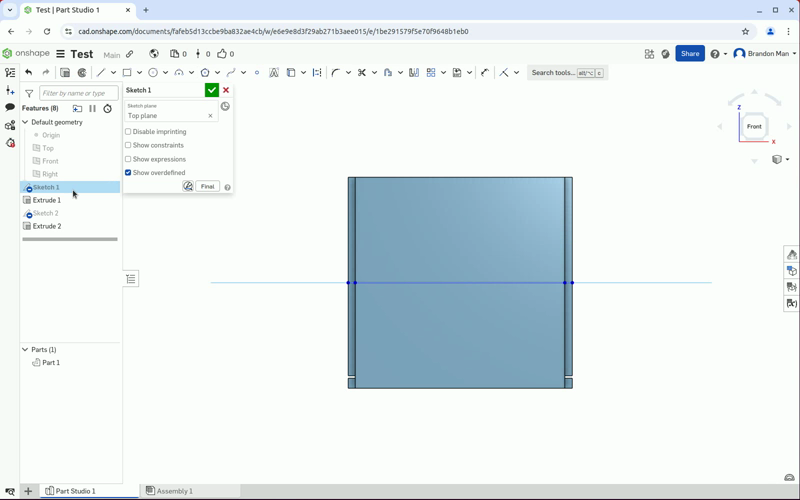
mouse_move(229, 92)
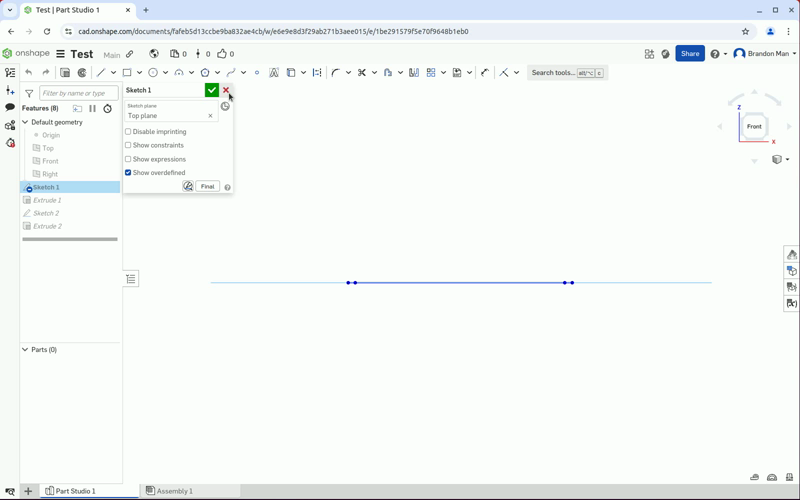
click(229, 92)
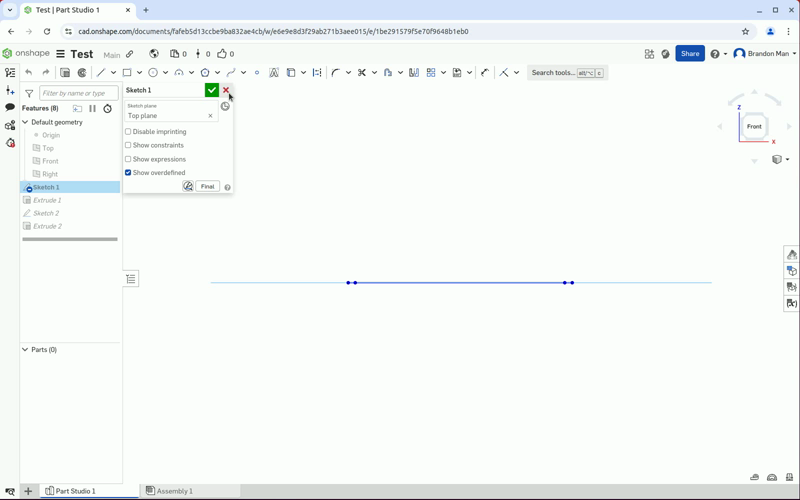
key(shift+s)
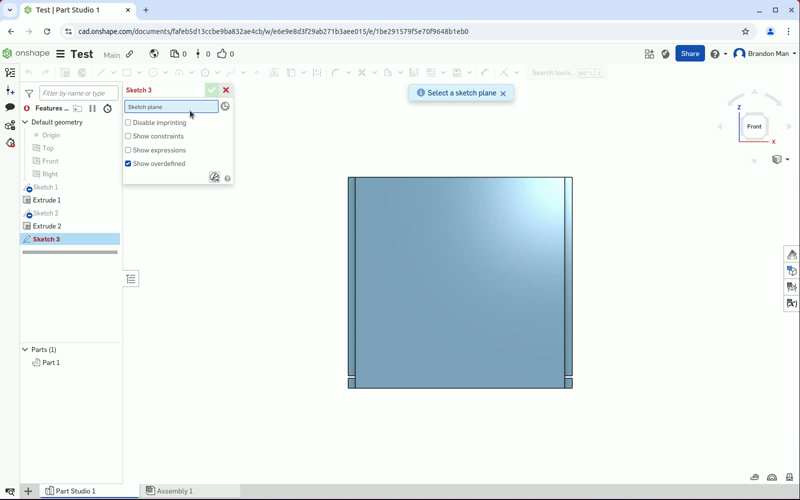
mouse_move(73, 163)
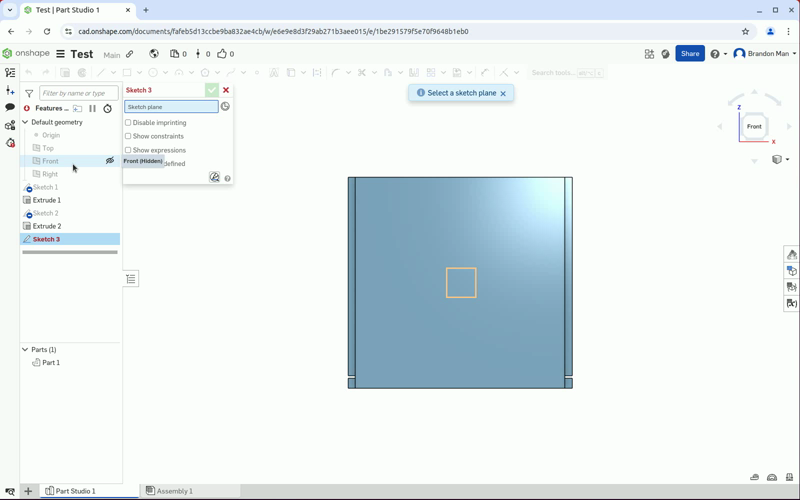
click(73, 163)
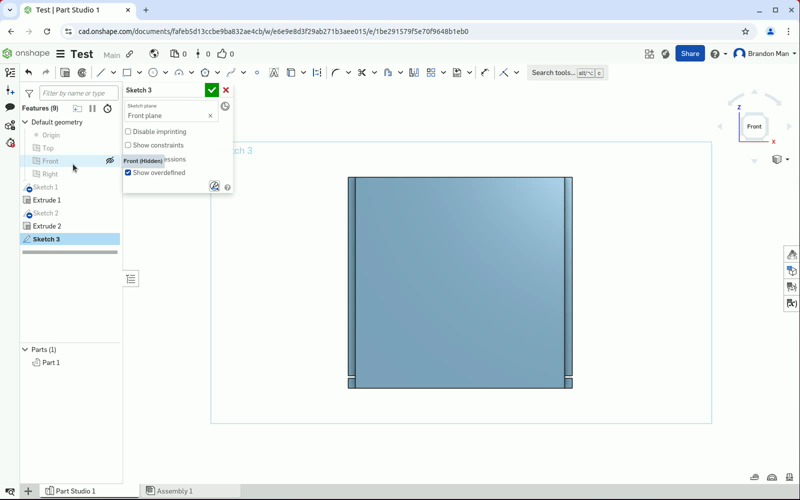
mouse_move(73, 352)
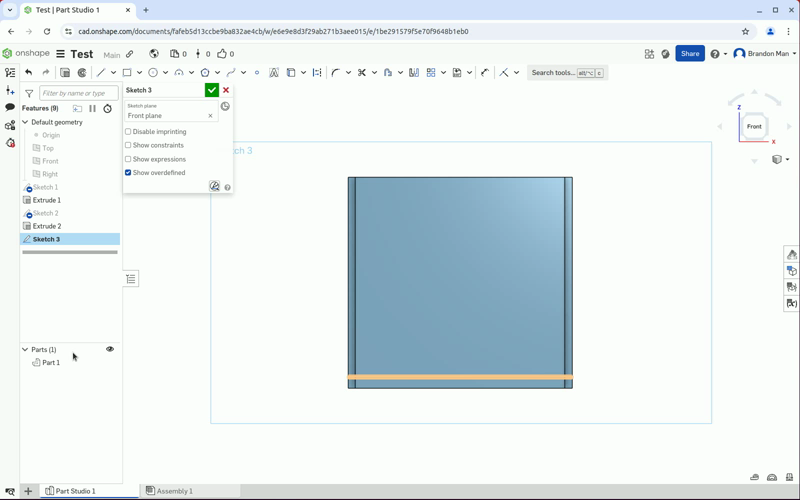
key(y)
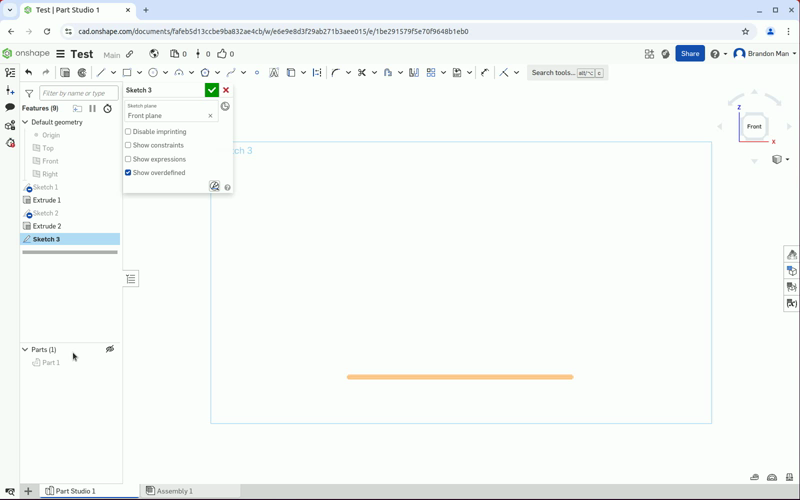
key(l)
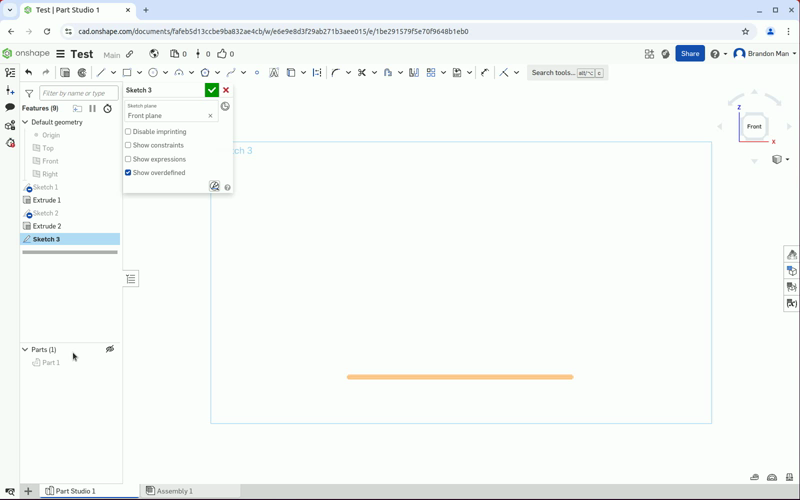
key_down(shift)
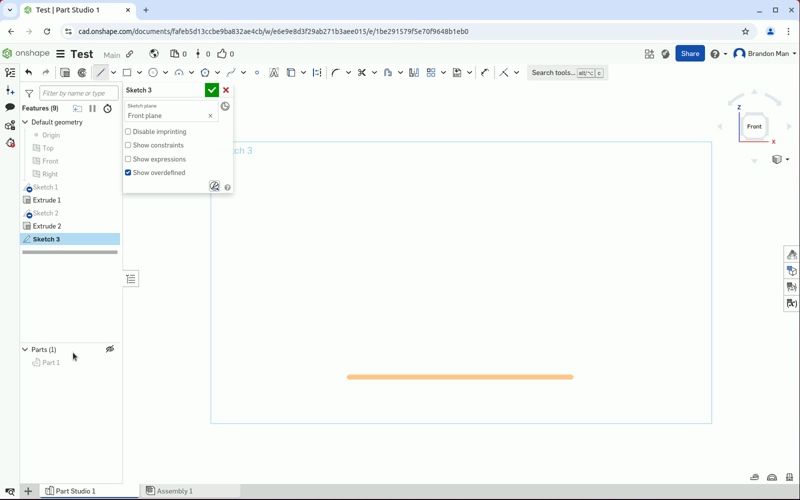
mouse_move(348, 352)
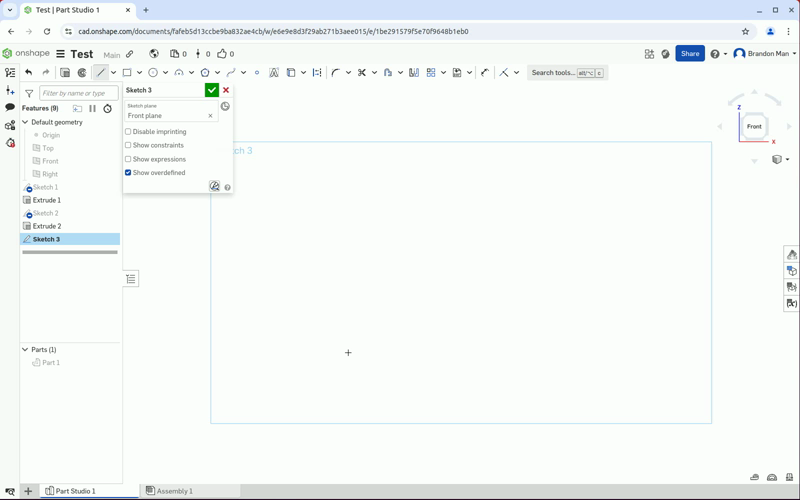
click(348, 352)
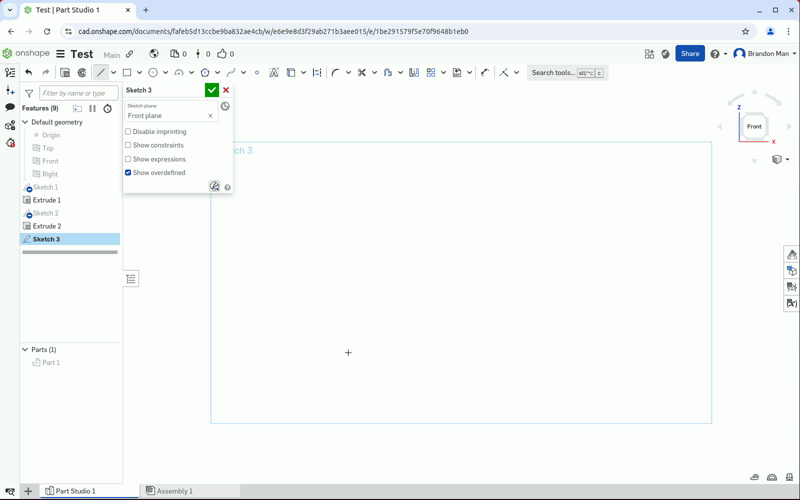
key_up(shift)
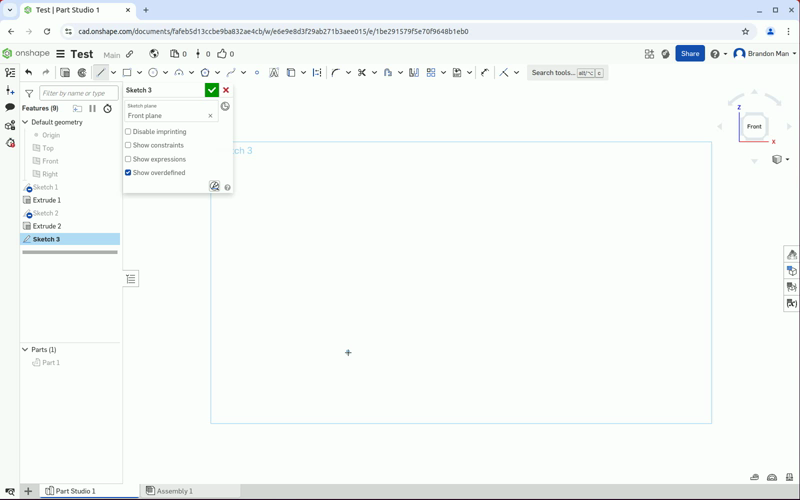
key_down(shift)
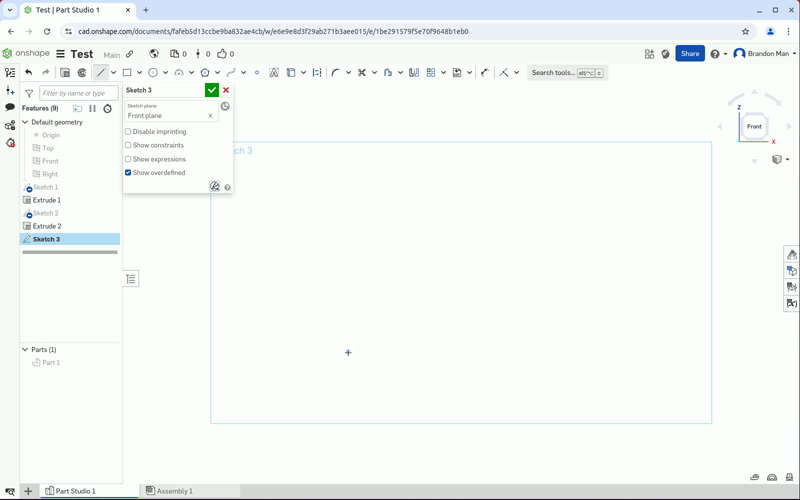
mouse_move(572, 352)
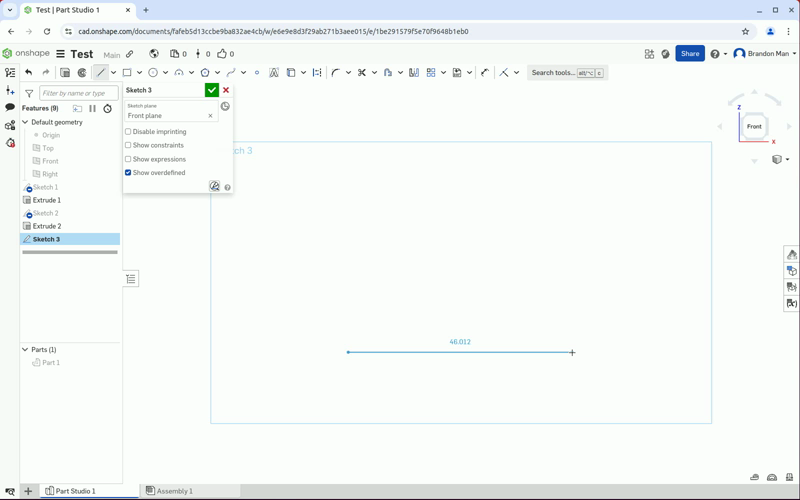
click(572, 352)
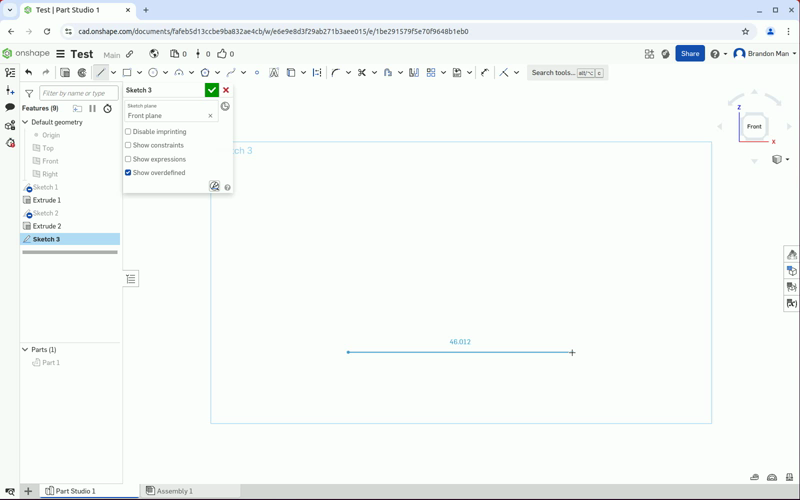
key_up(shift)
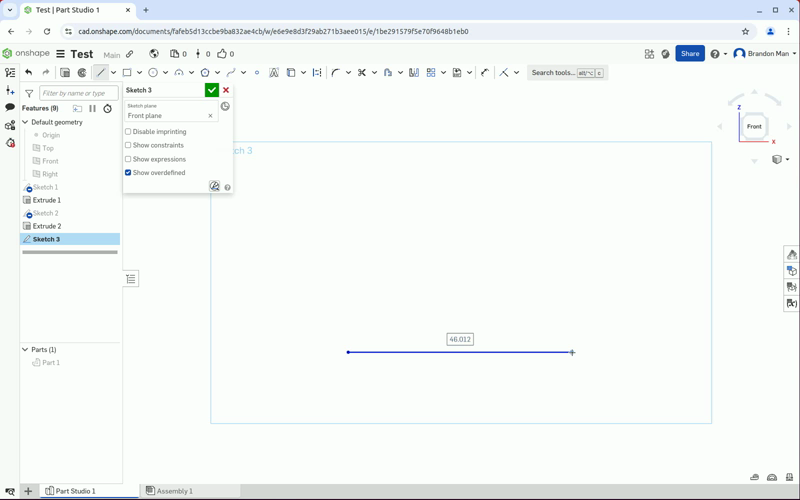
key_down(shift)
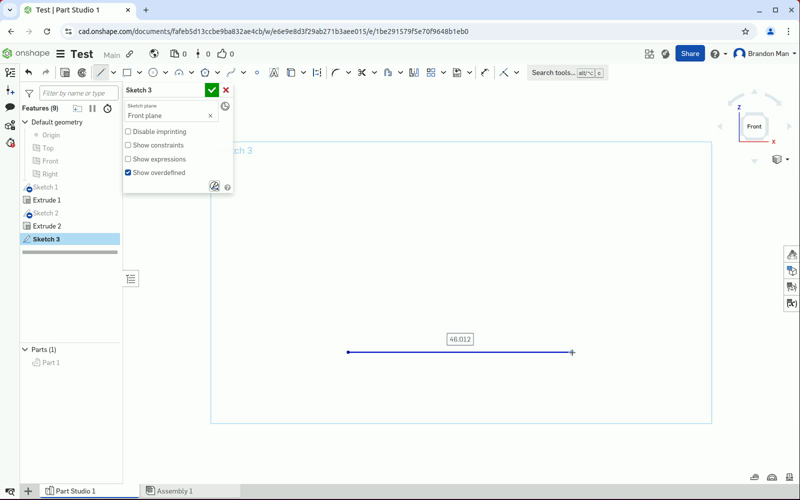
mouse_move(589, 352)
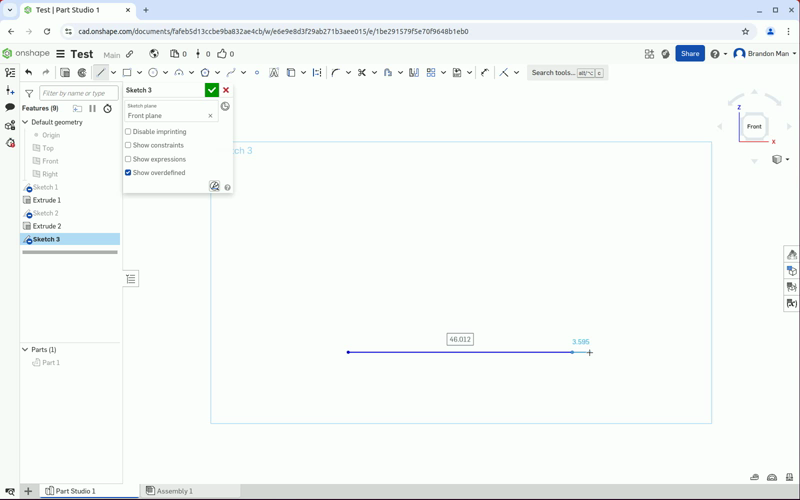
mouse_move(572, 349)
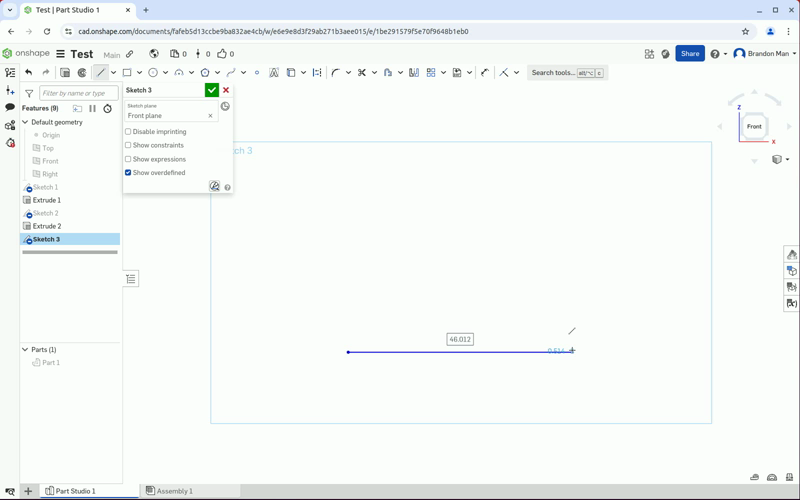
scroll(6)
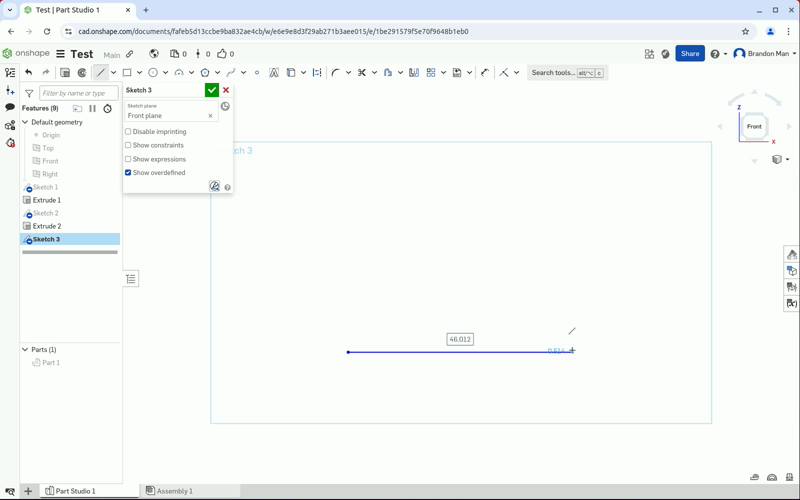
scroll(6)
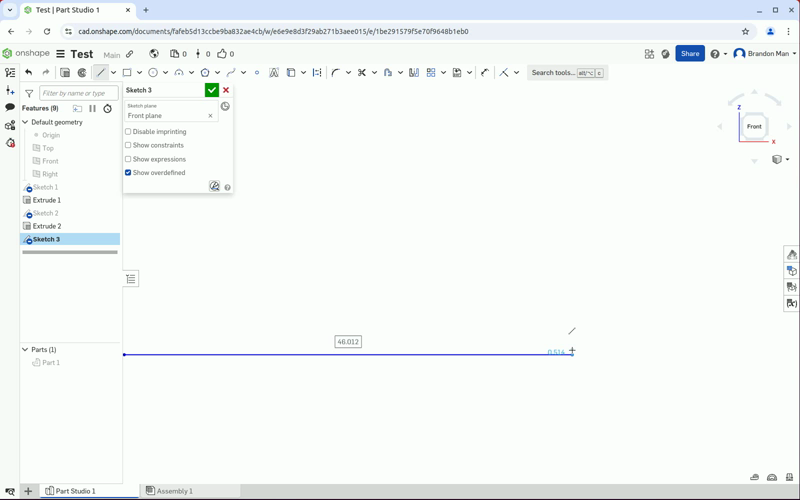
scroll(6)
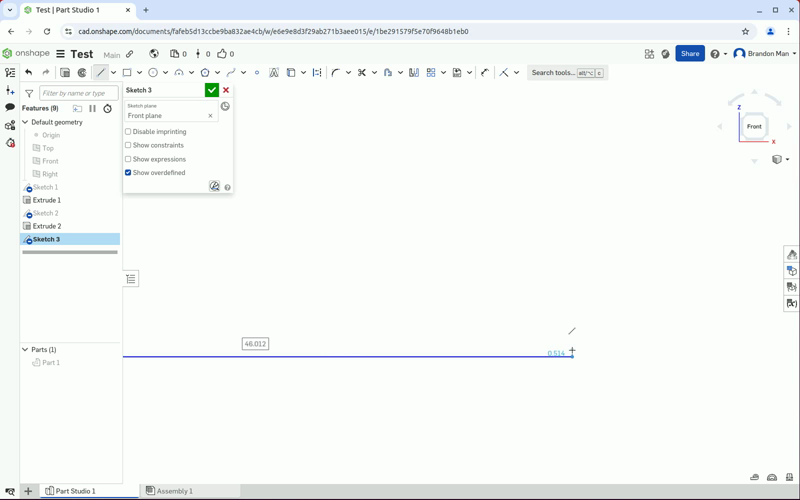
scroll(6)
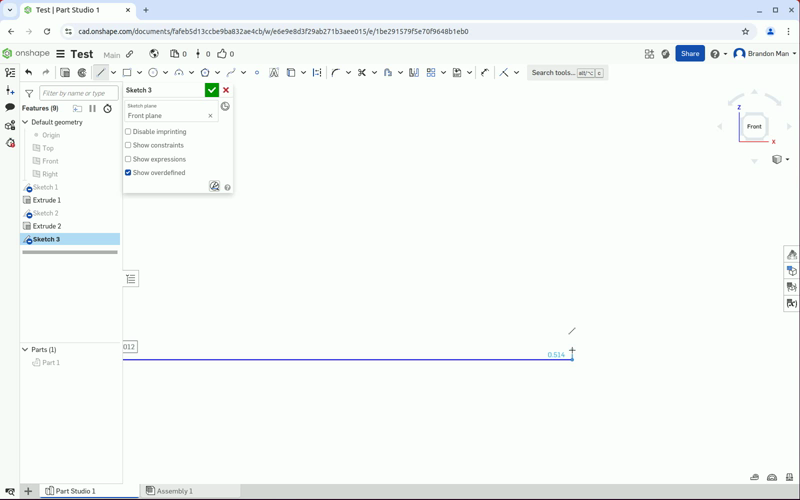
scroll(6)
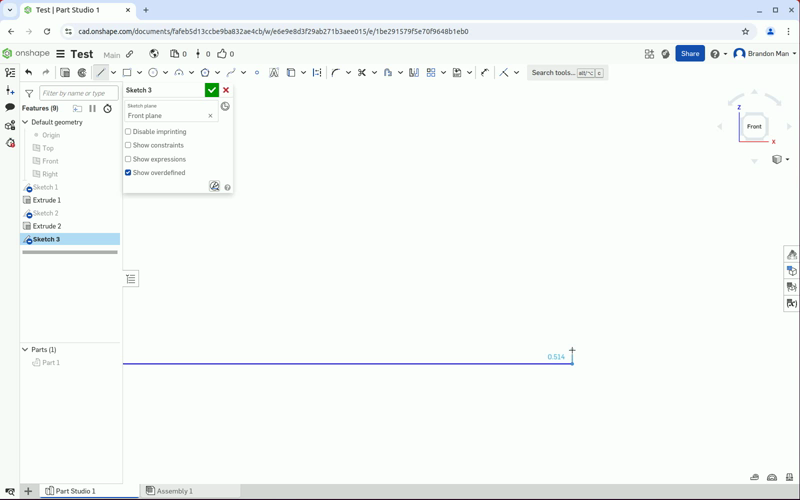
scroll(6)
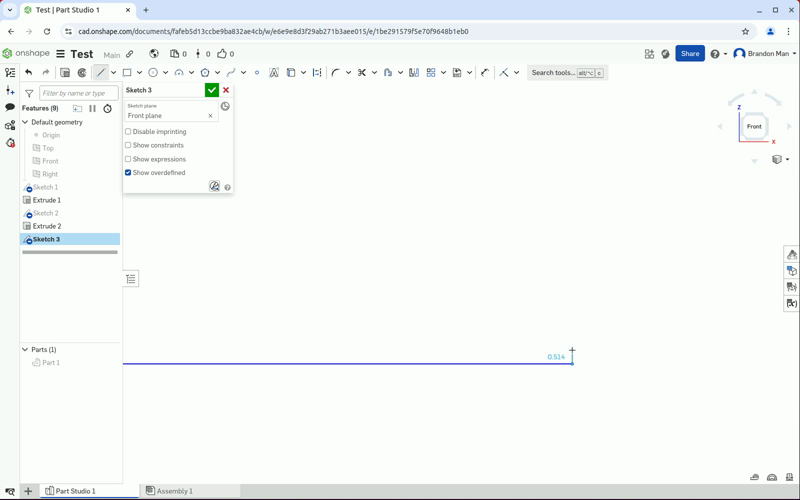
scroll(6)
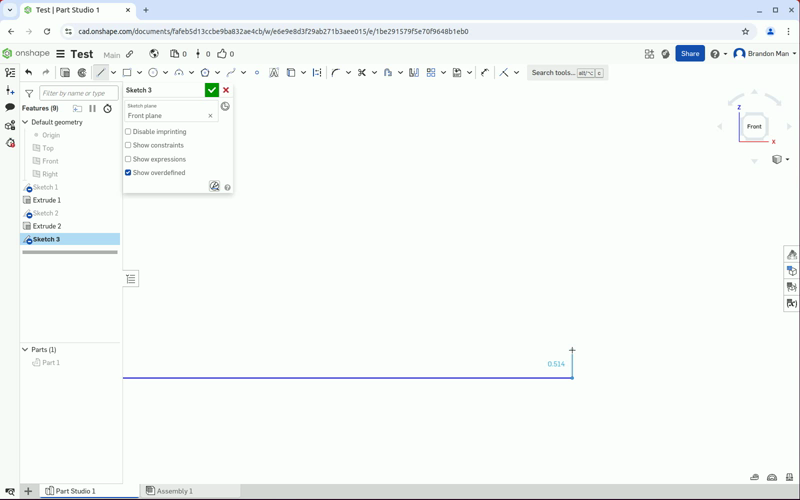
click(572, 349)
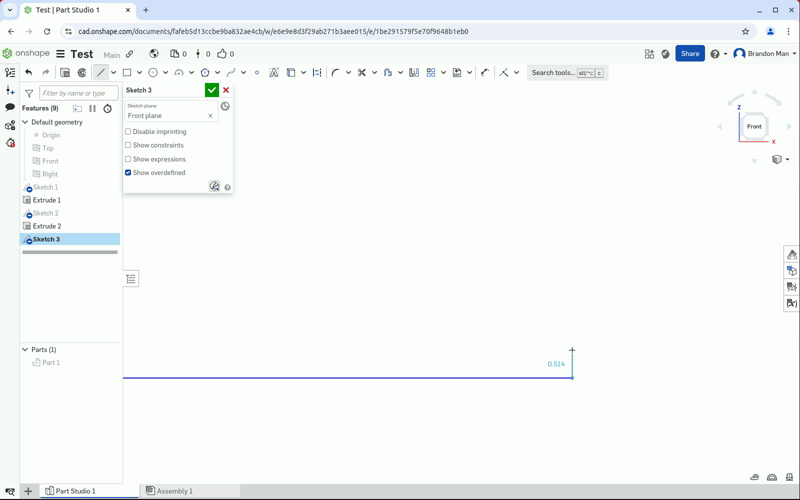
scroll(-6)
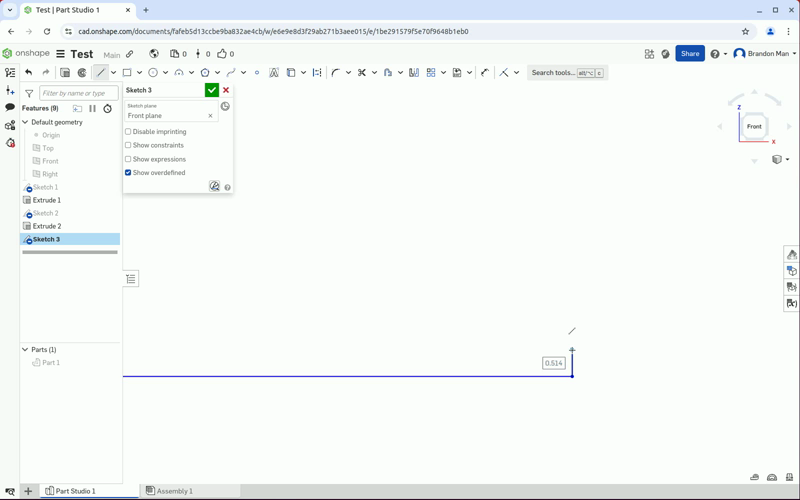
scroll(-6)
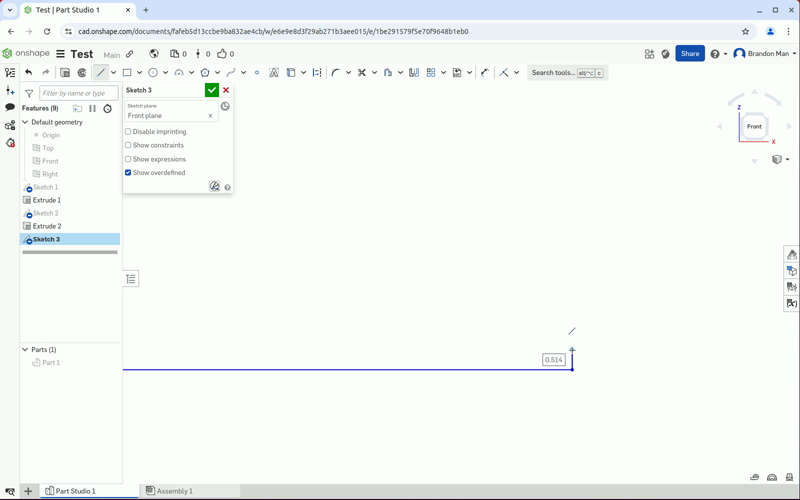
scroll(-6)
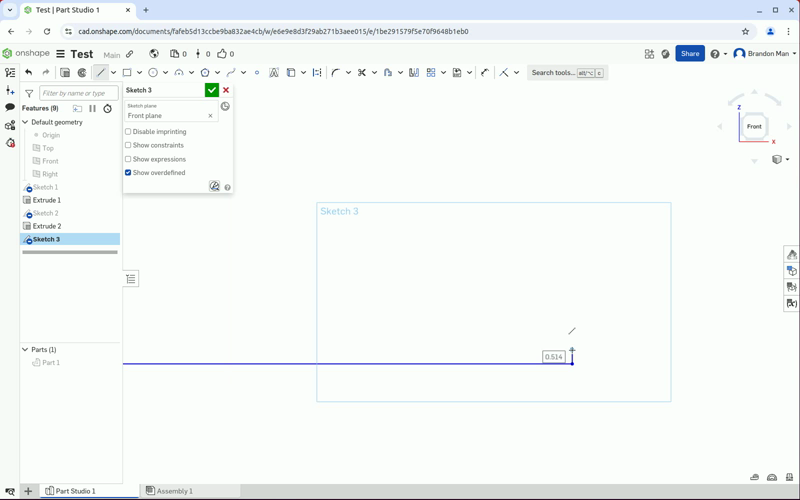
scroll(-6)
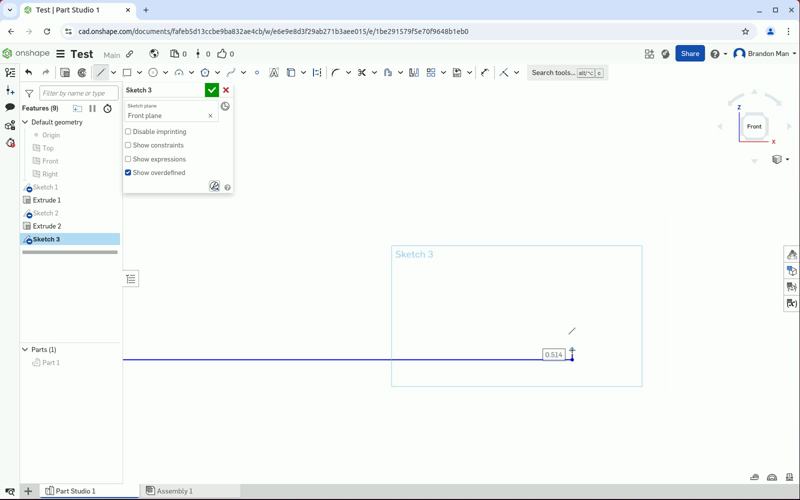
scroll(-6)
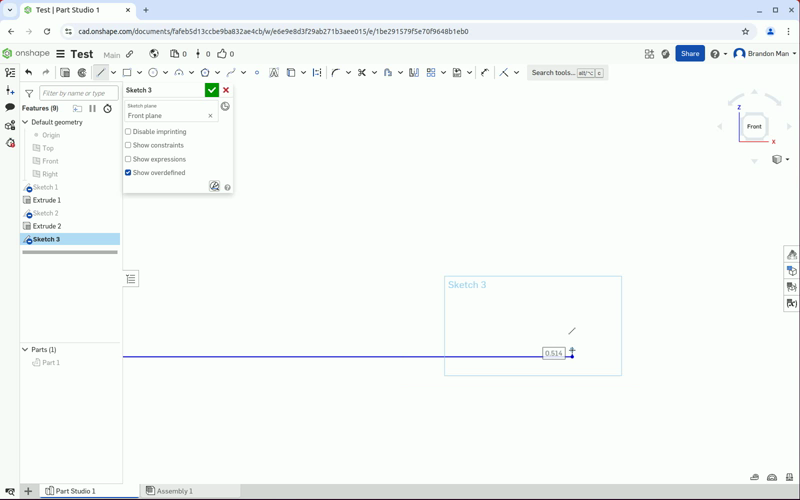
scroll(-6)
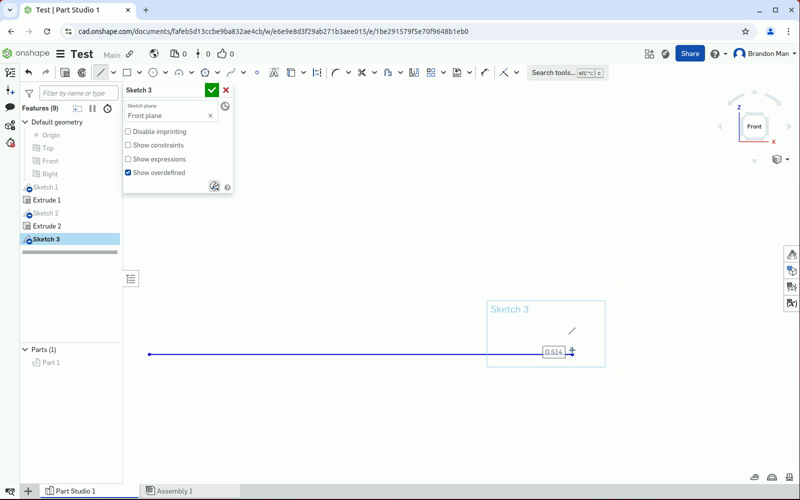
scroll(-6)
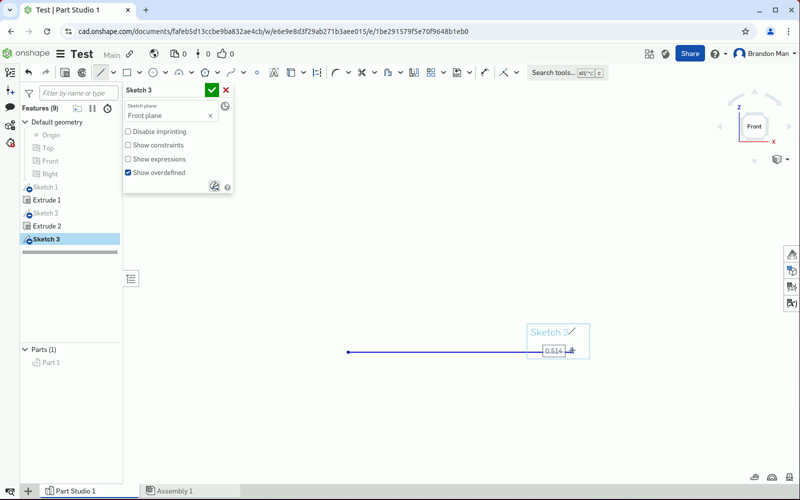
key_up(shift)
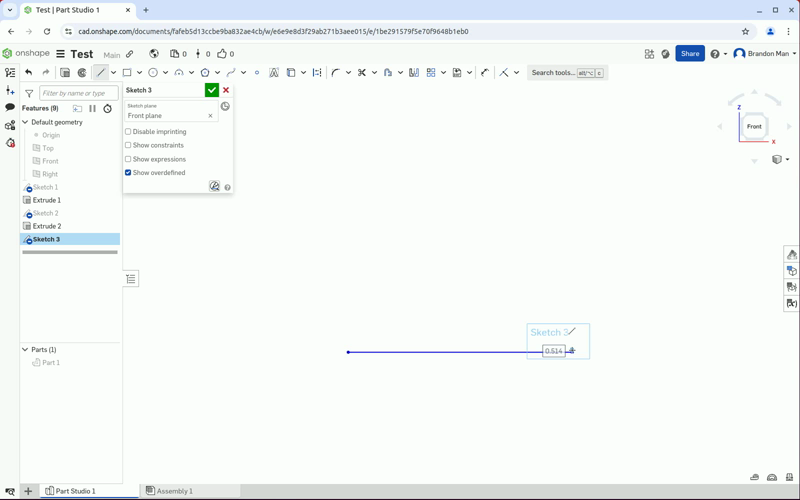
key_down(shift)
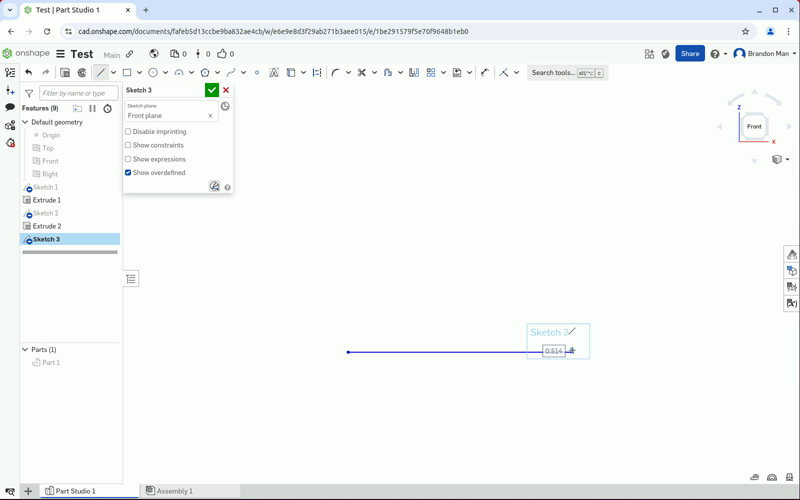
mouse_move(348, 349)
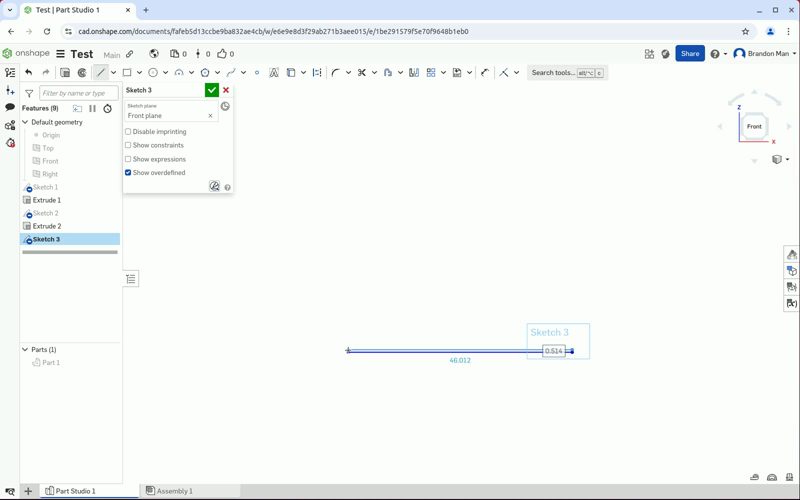
scroll(6)
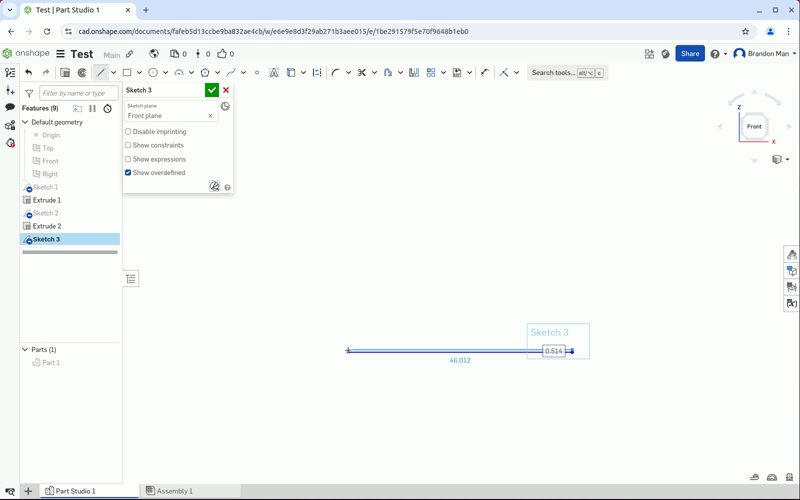
scroll(6)
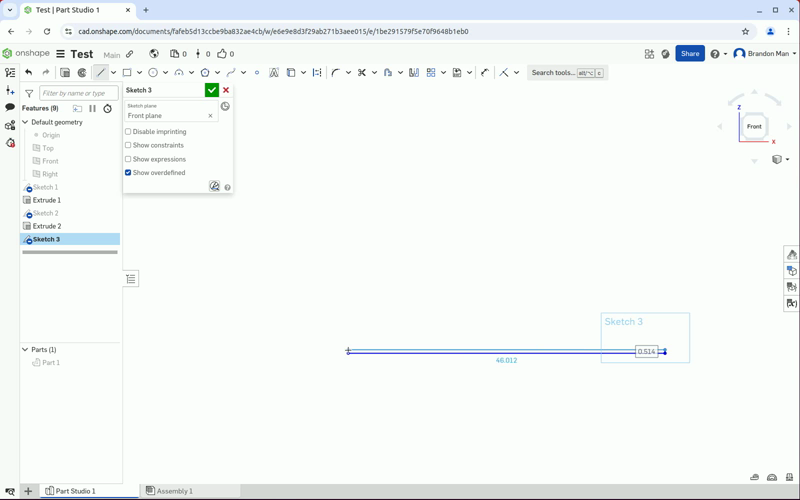
scroll(6)
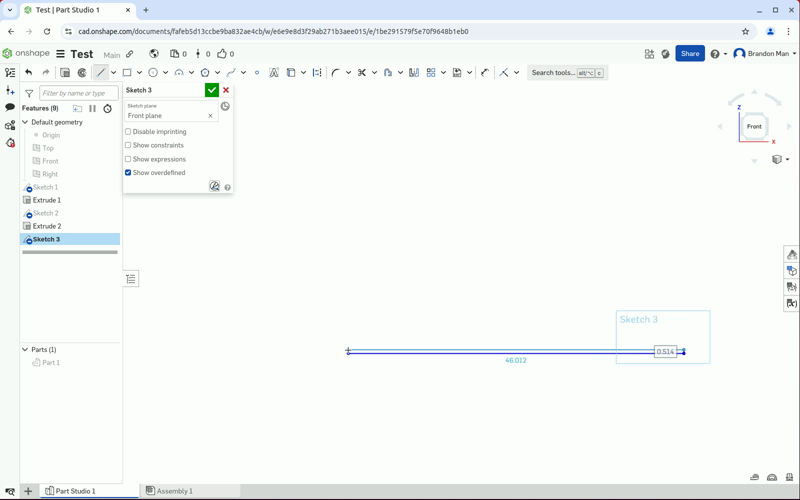
scroll(6)
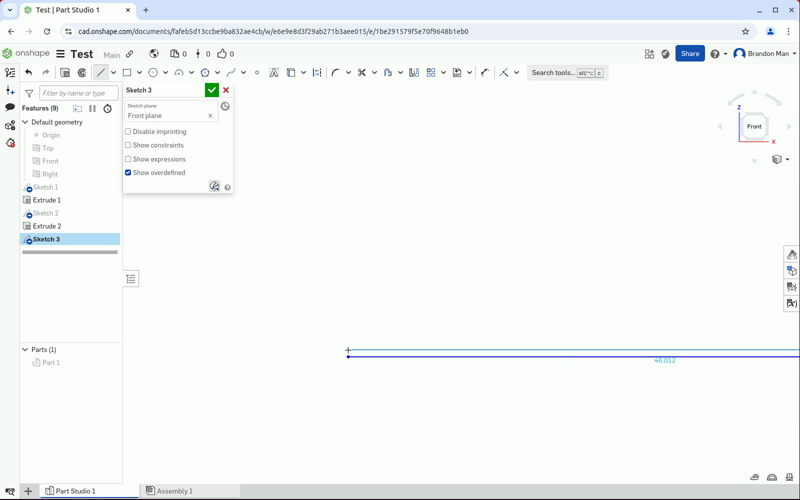
scroll(6)
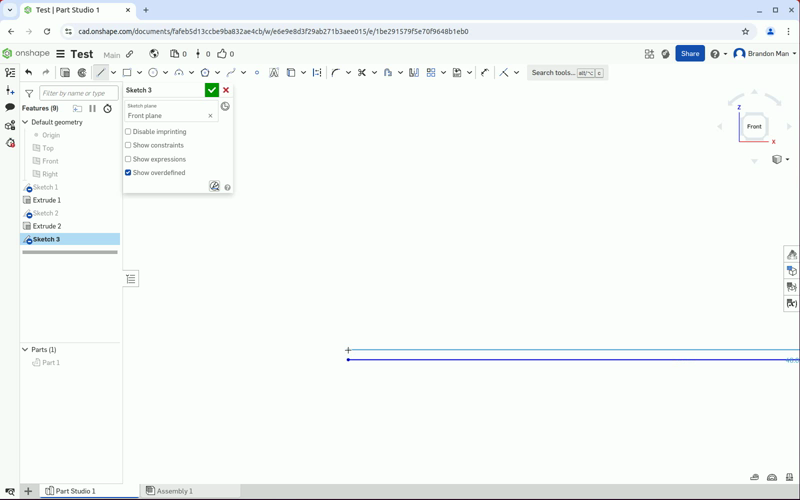
scroll(6)
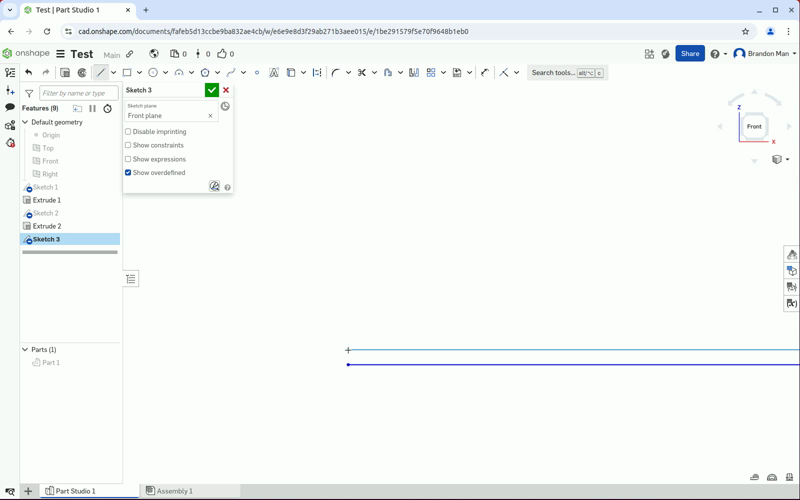
scroll(6)
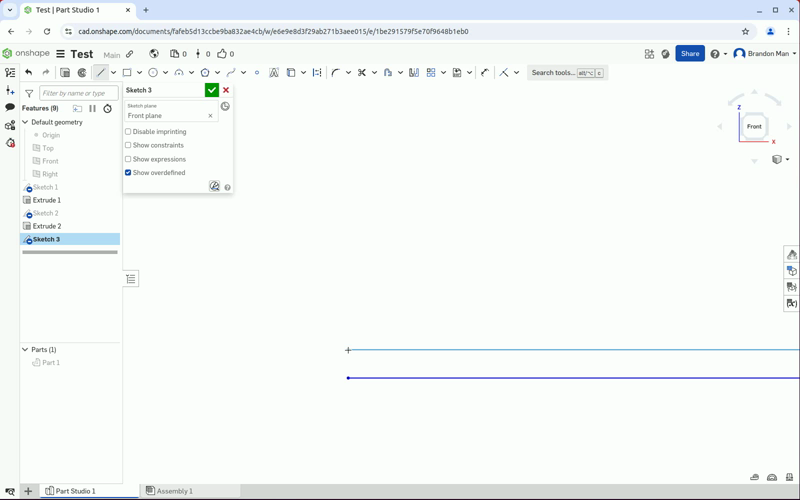
click(348, 349)
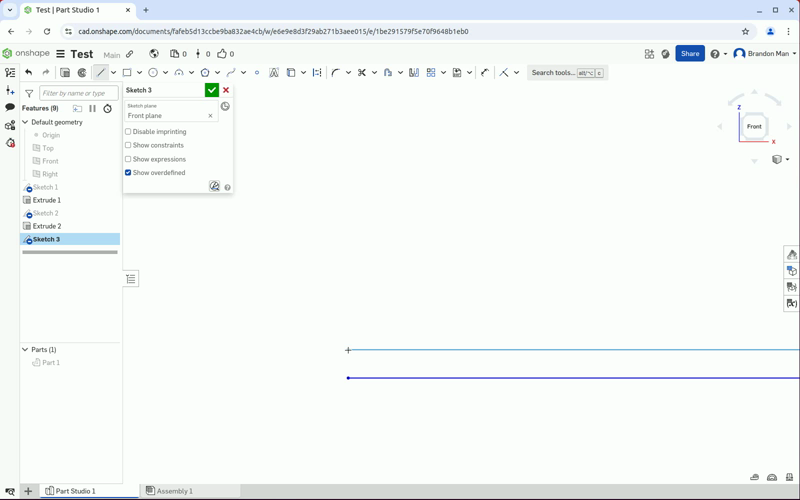
scroll(-6)
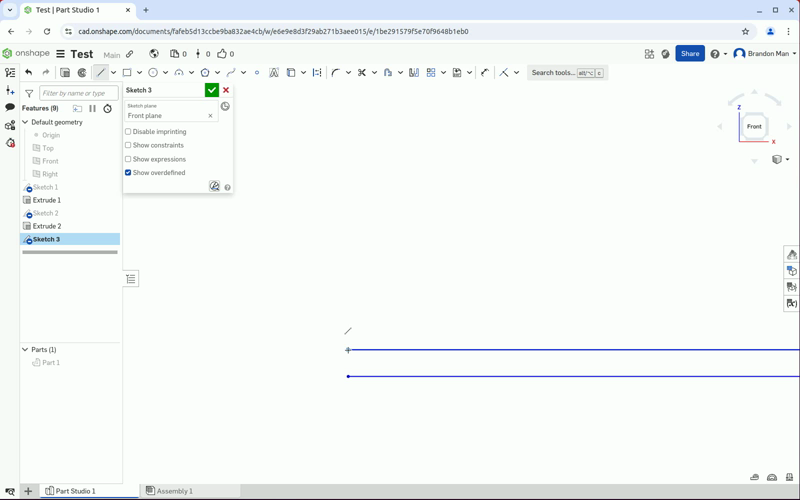
scroll(-6)
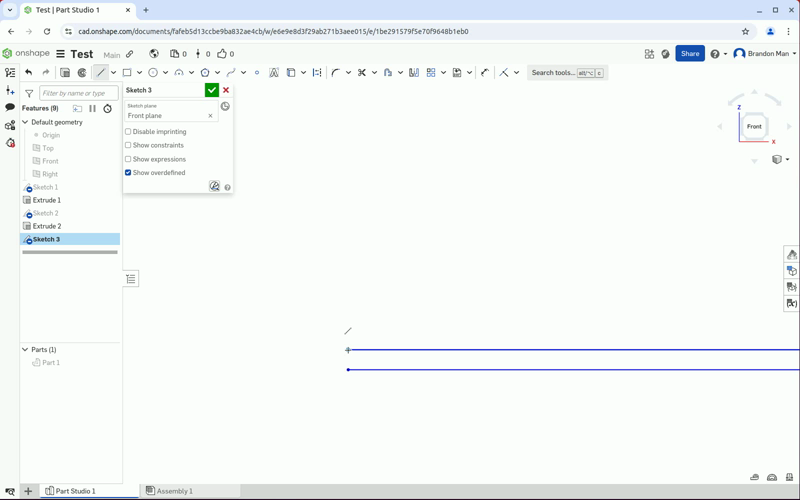
scroll(-6)
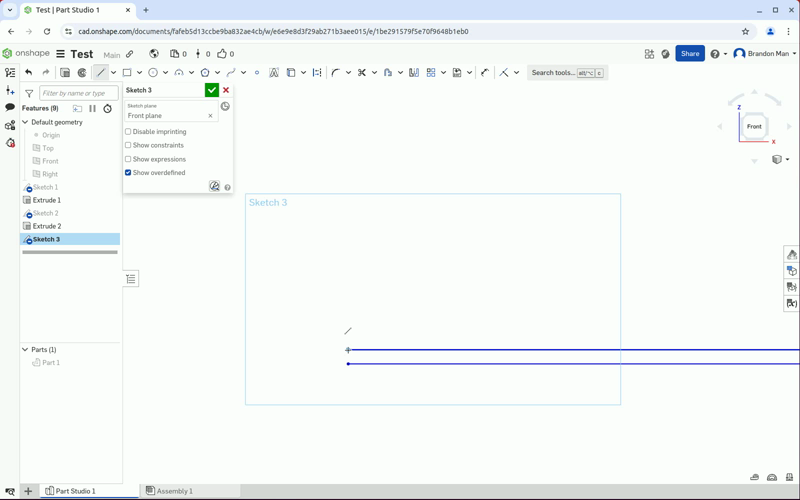
scroll(-6)
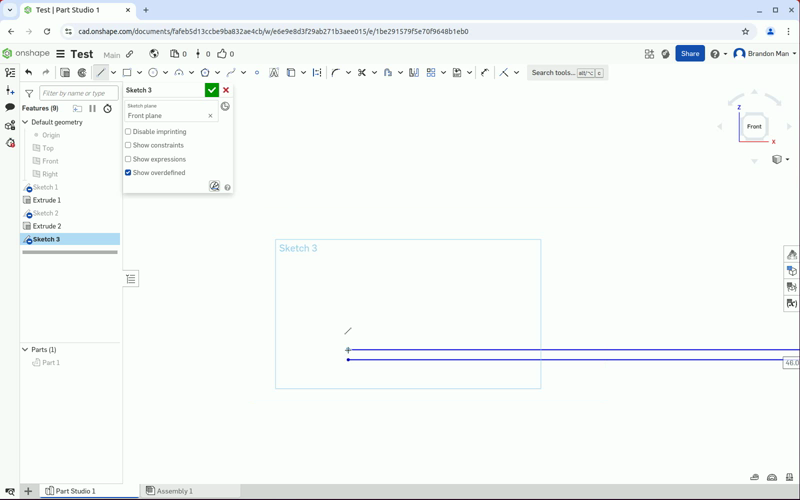
scroll(-6)
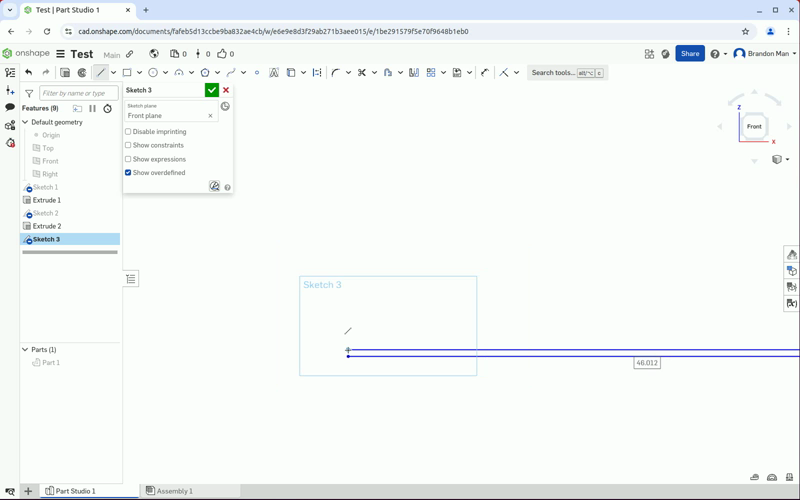
scroll(-6)
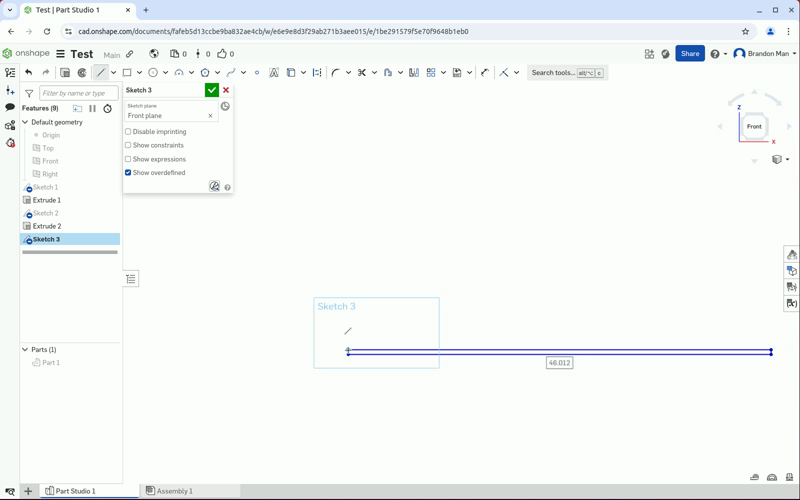
scroll(-6)
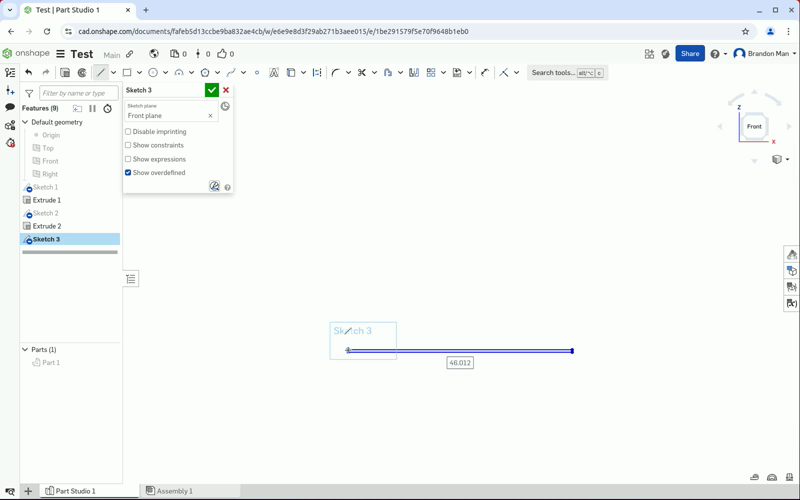
key_up(shift)
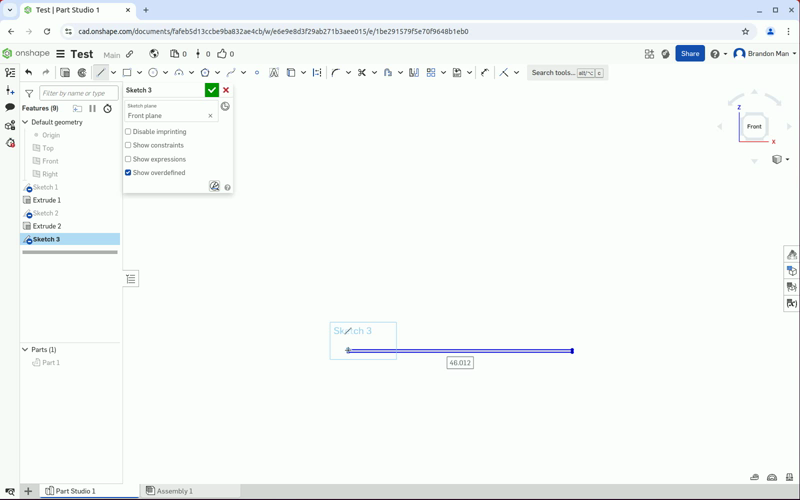
mouse_move(378, 349)
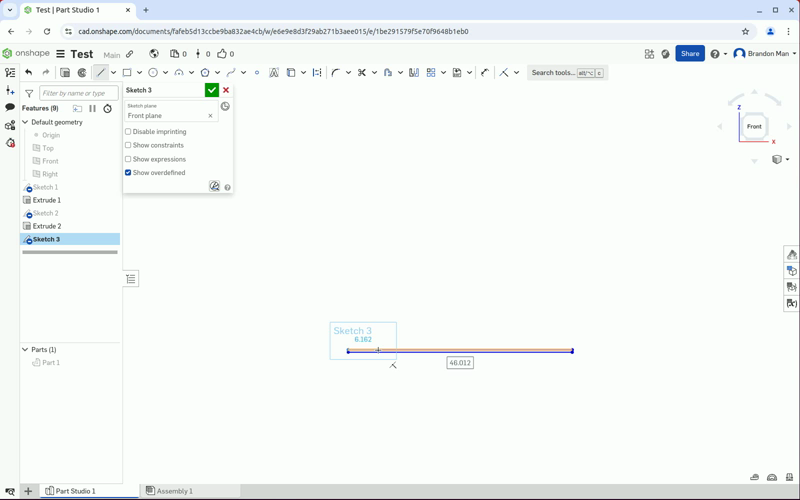
key_down(shift)
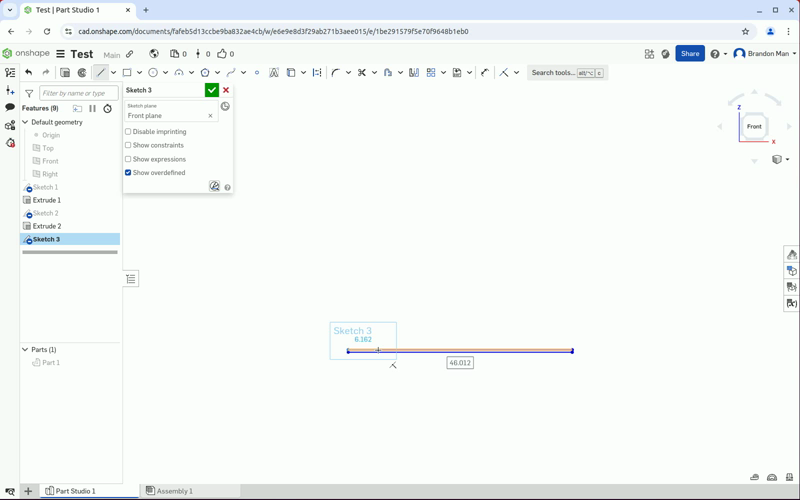
mouse_move(348, 352)
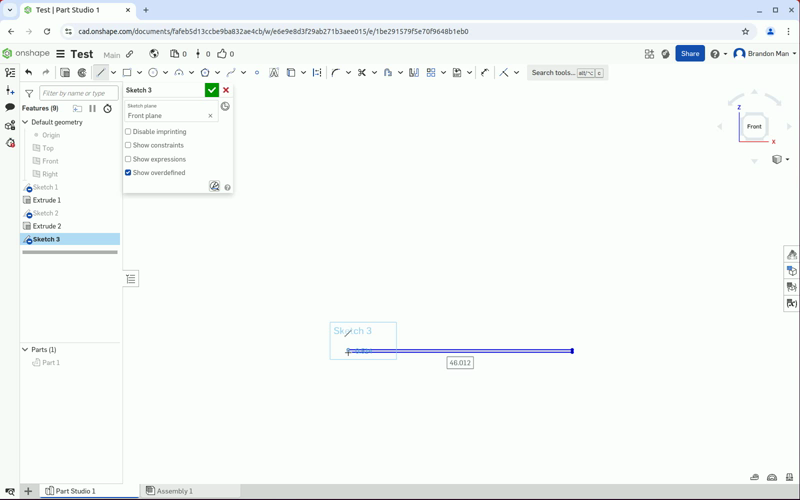
scroll(6)
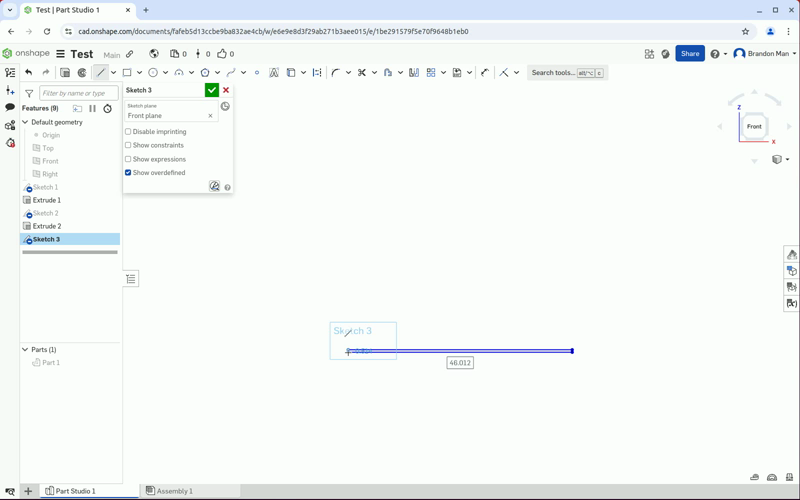
scroll(6)
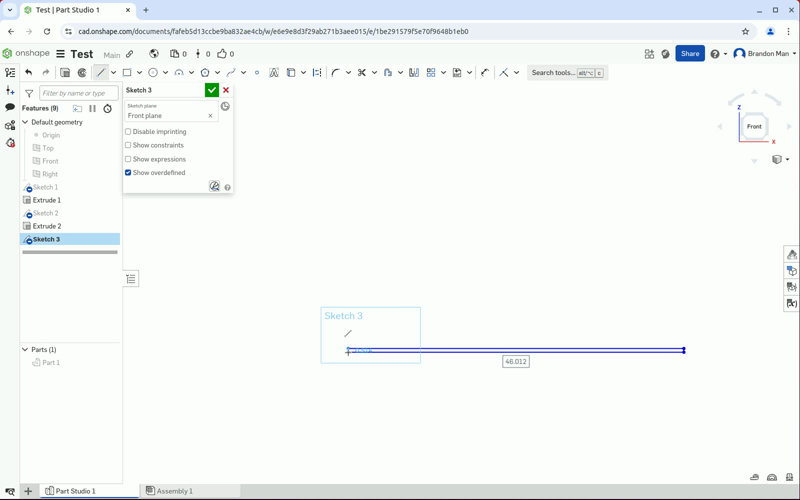
scroll(6)
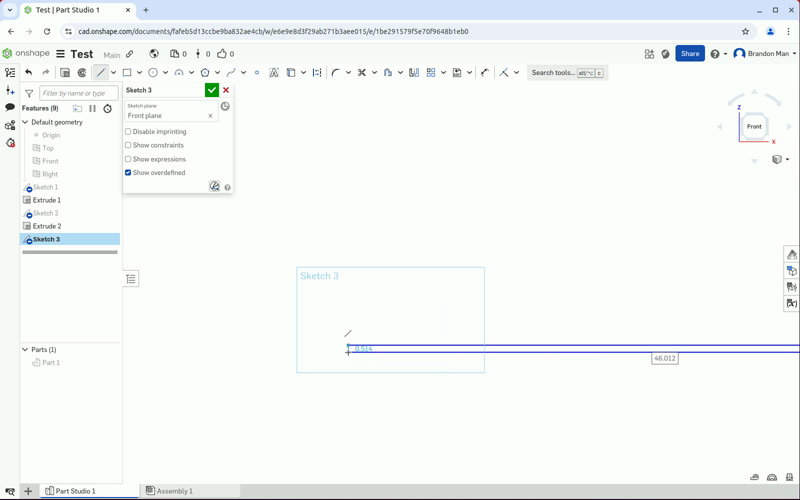
scroll(6)
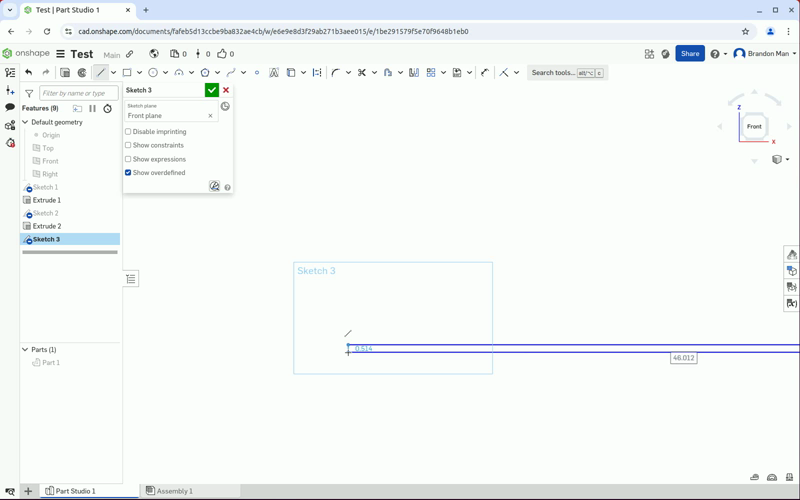
scroll(6)
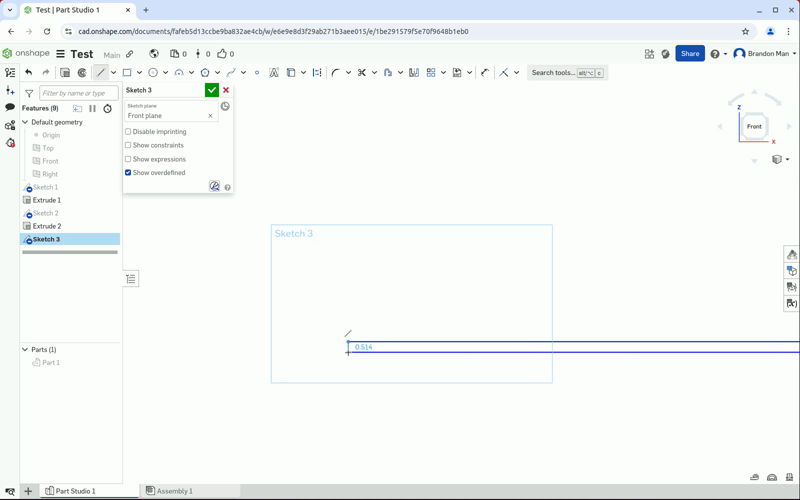
scroll(6)
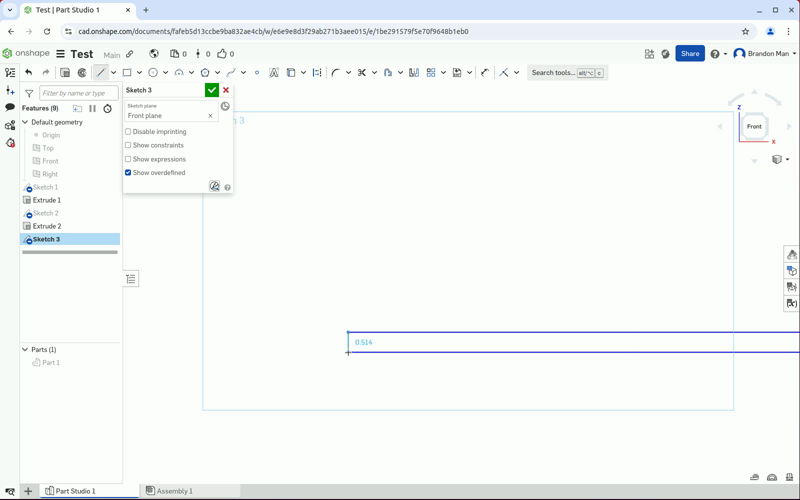
scroll(6)
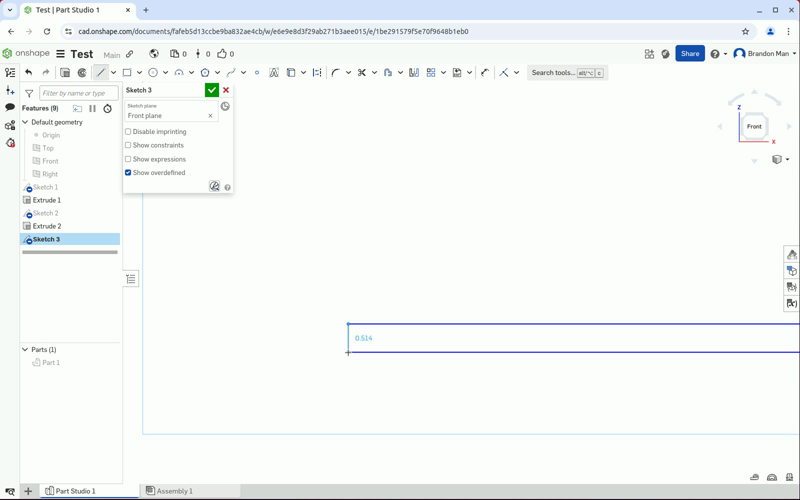
key_up(shift)
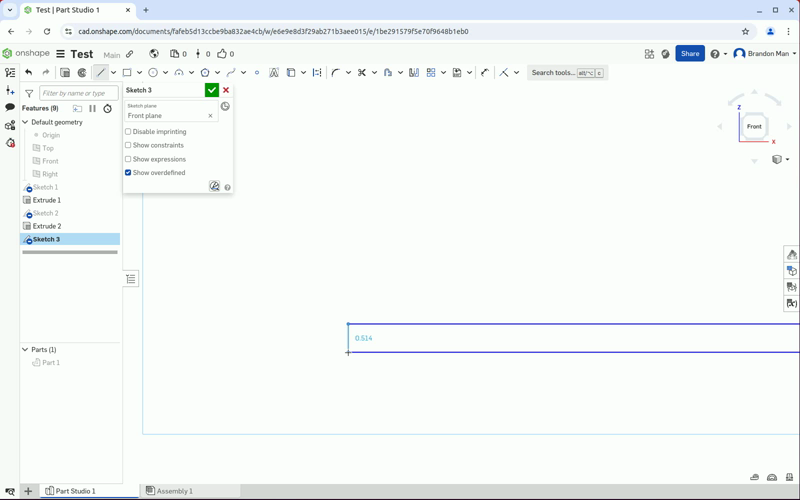
click(348, 352)
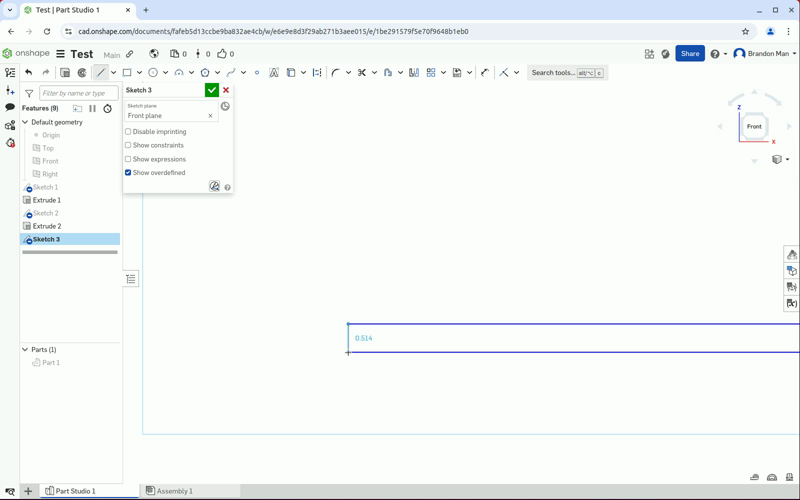
scroll(-6)
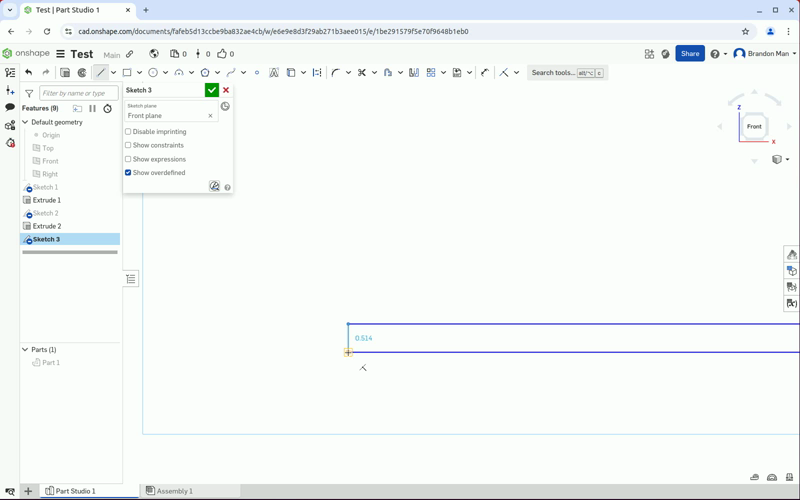
scroll(-6)
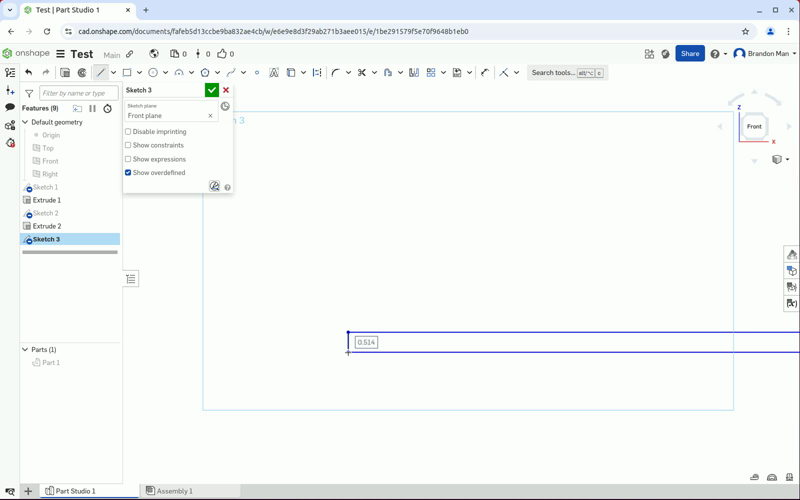
scroll(-6)
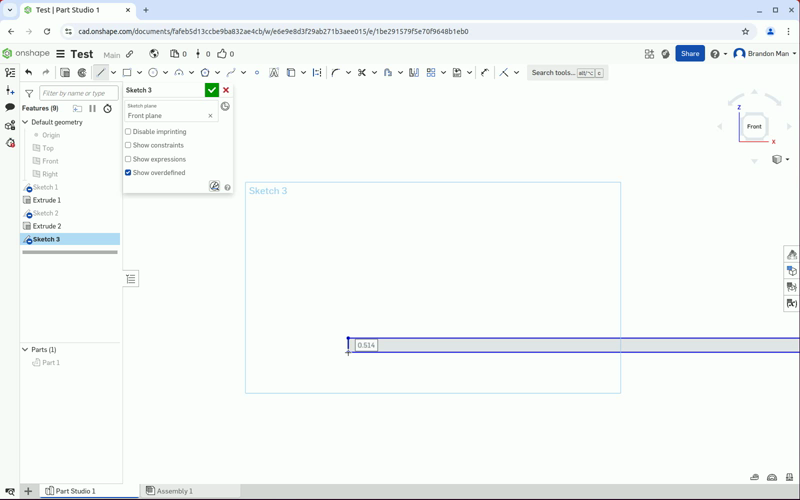
scroll(-6)
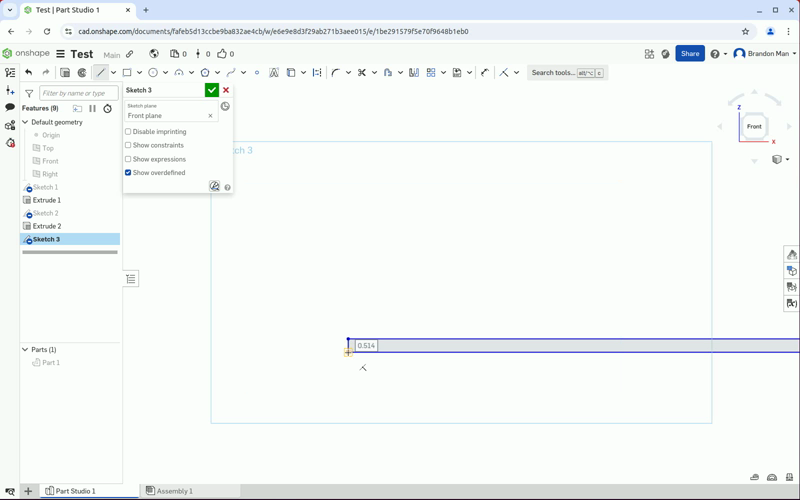
scroll(-6)
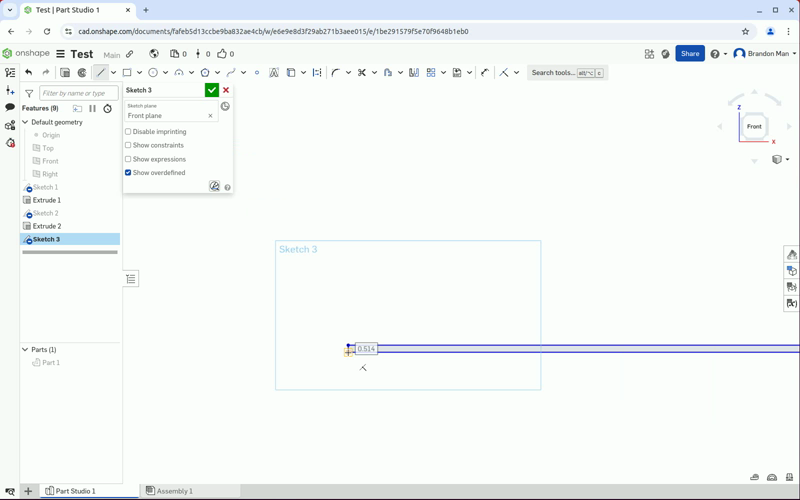
scroll(-6)
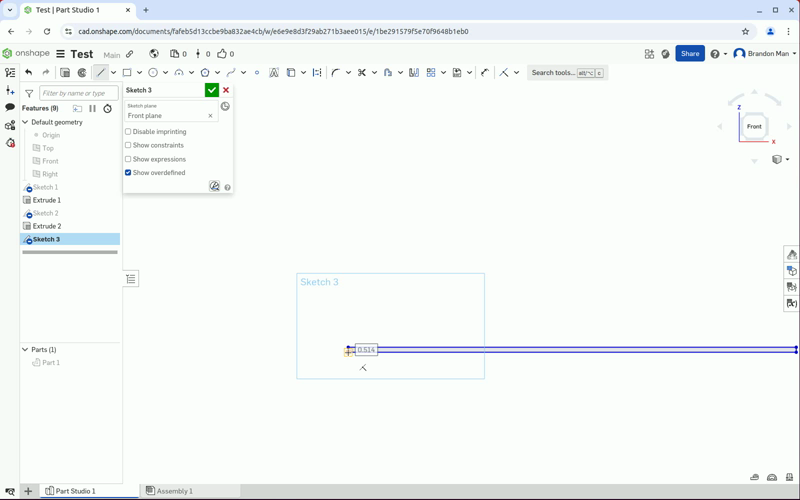
scroll(-6)
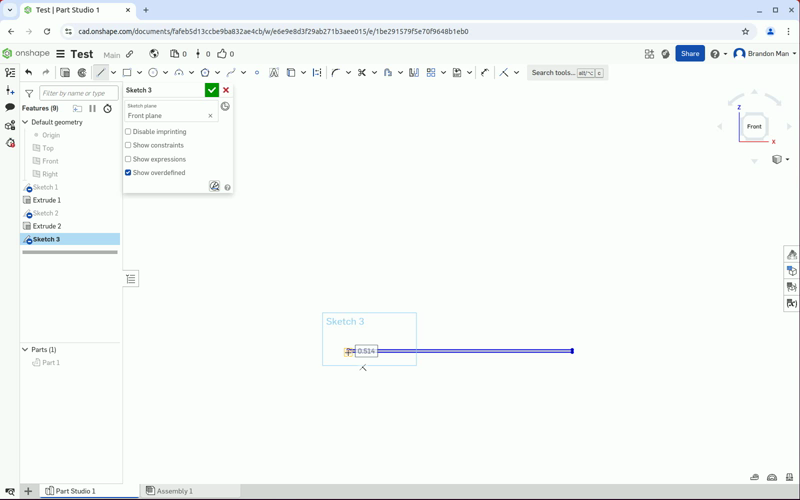
key(esc)
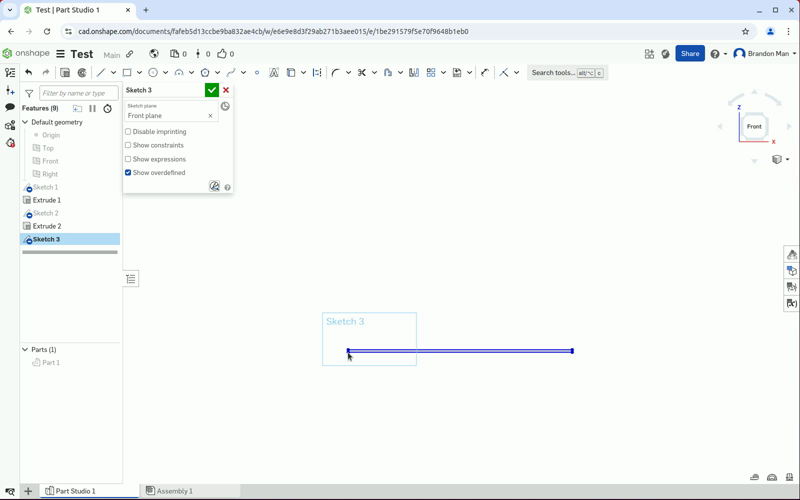
mouse_move(514, 350)
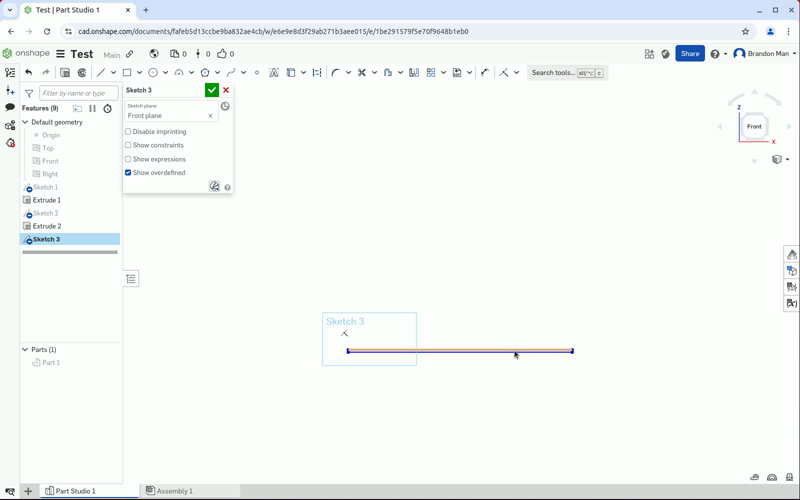
scroll(6)
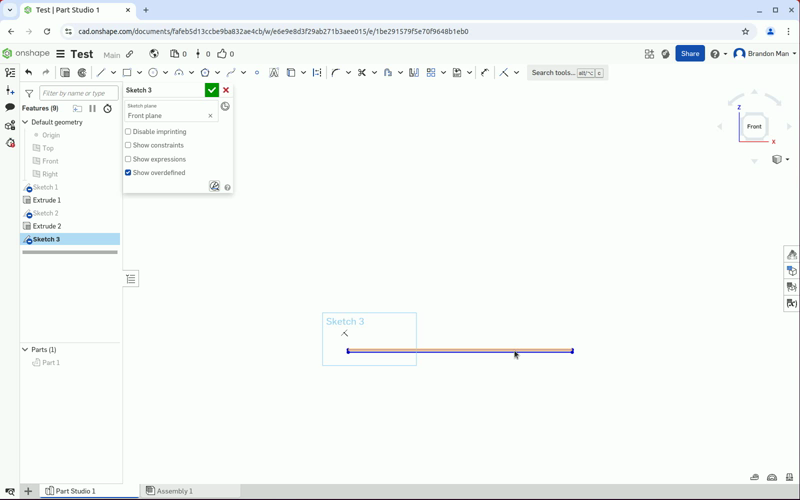
scroll(6)
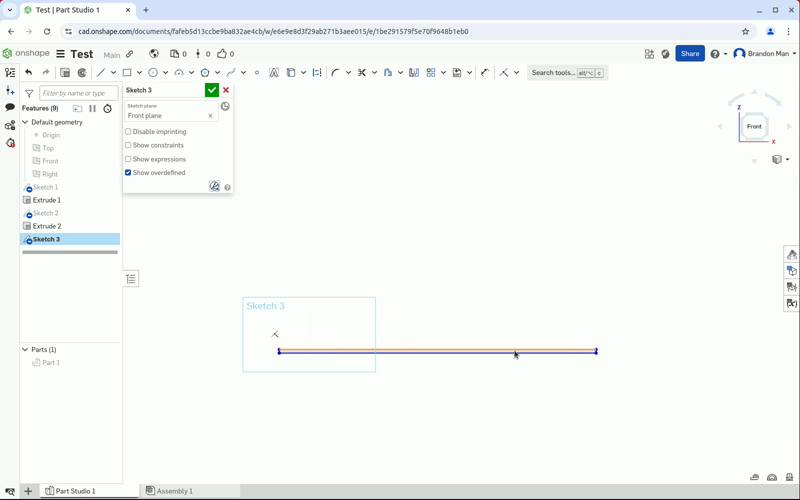
scroll(6)
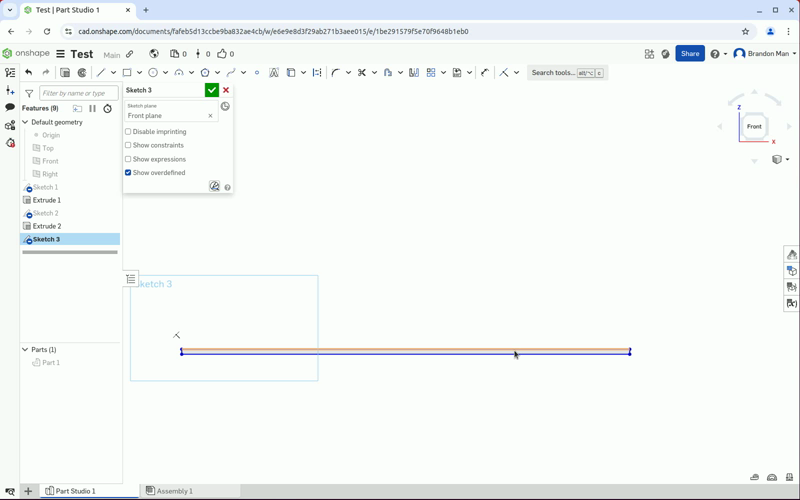
scroll(6)
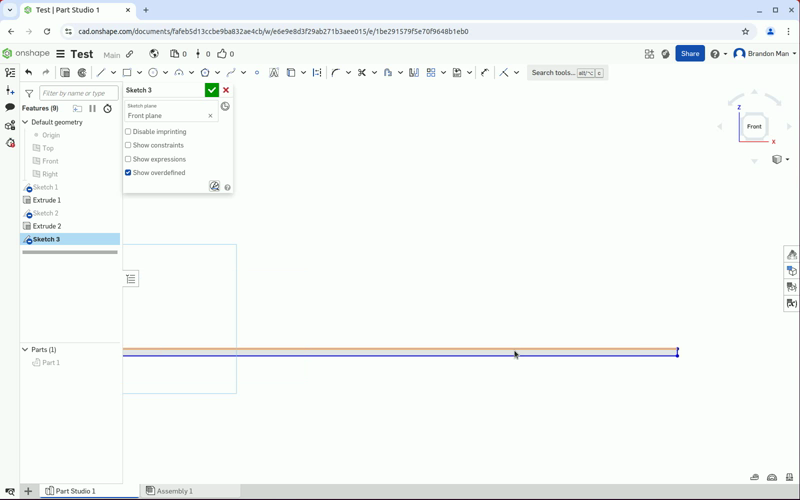
scroll(6)
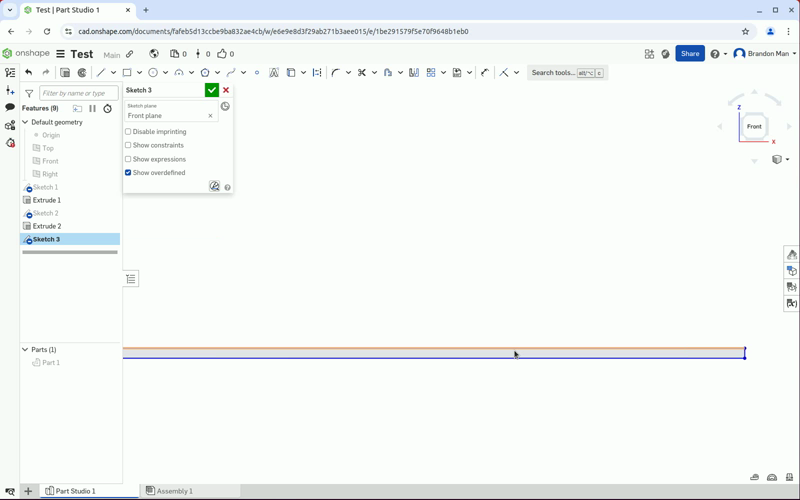
scroll(6)
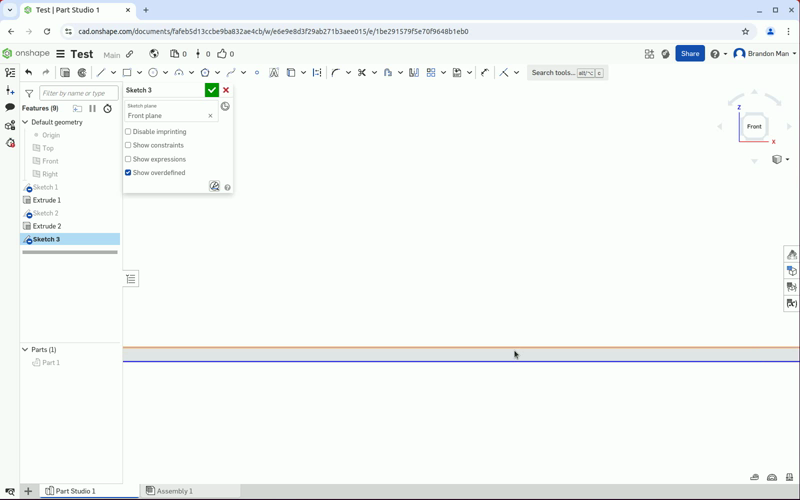
scroll(6)
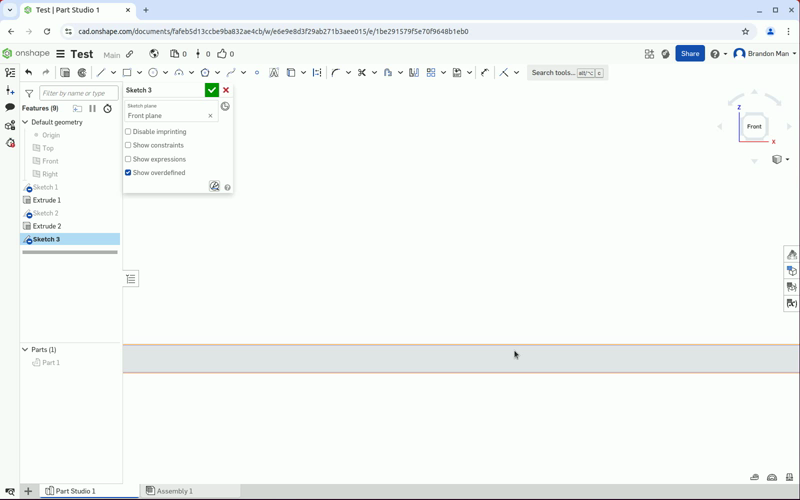
click(514, 350)
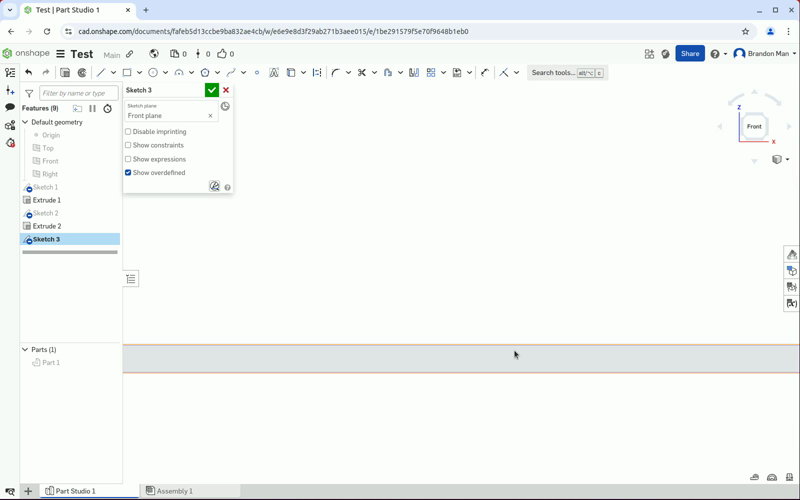
scroll(-6)
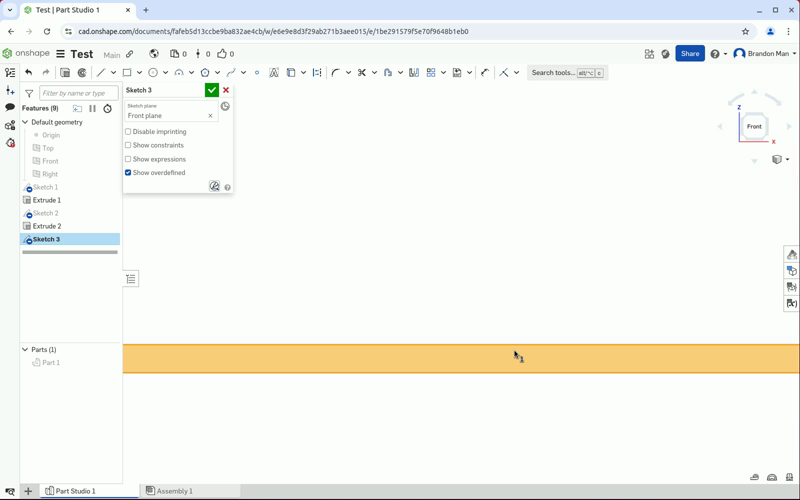
scroll(-6)
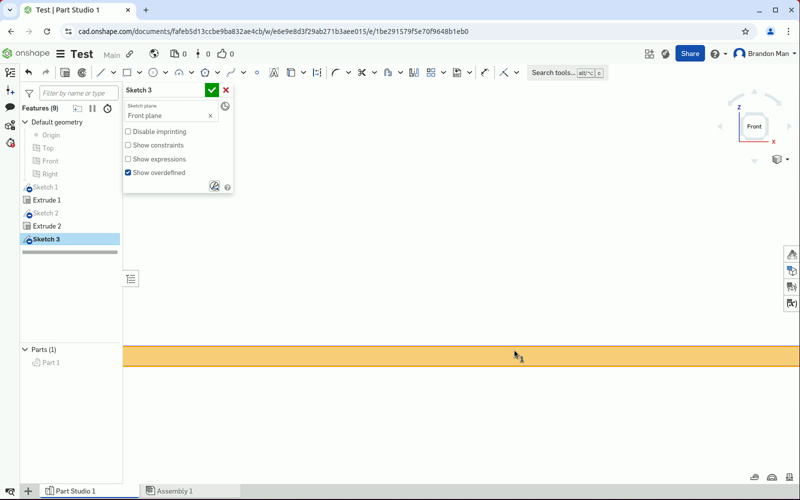
scroll(-6)
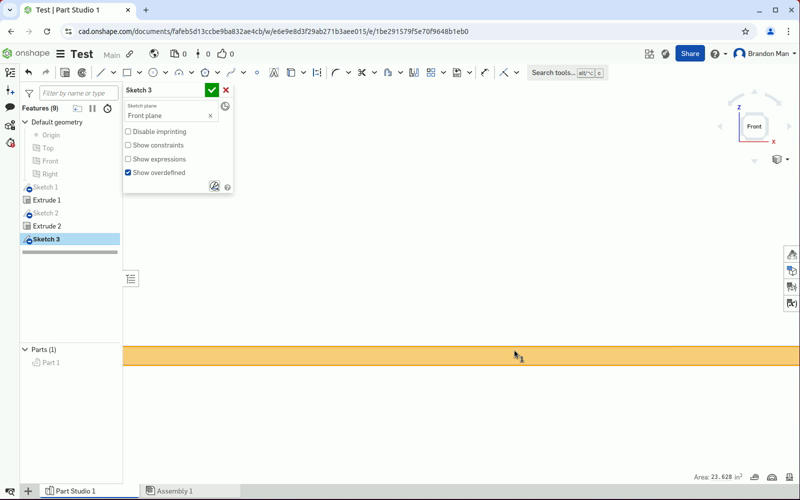
scroll(-6)
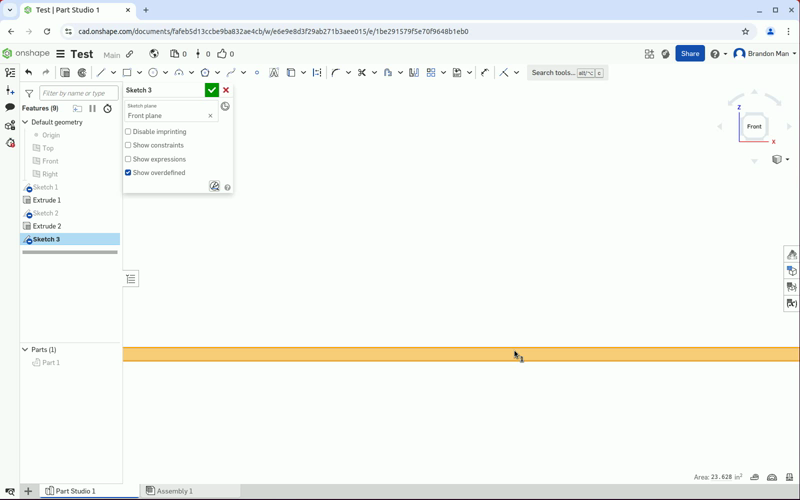
scroll(-6)
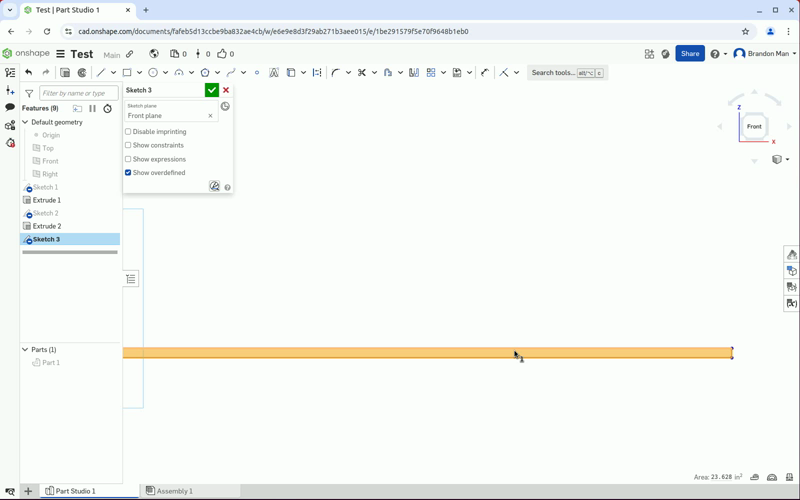
scroll(-6)
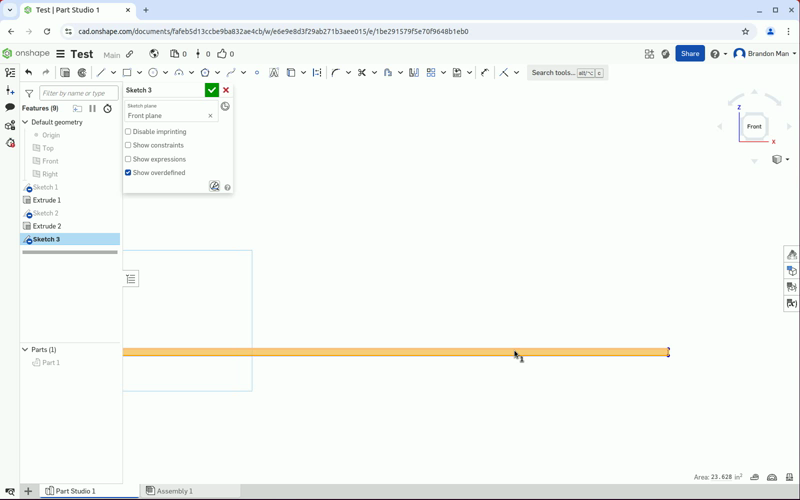
scroll(-6)
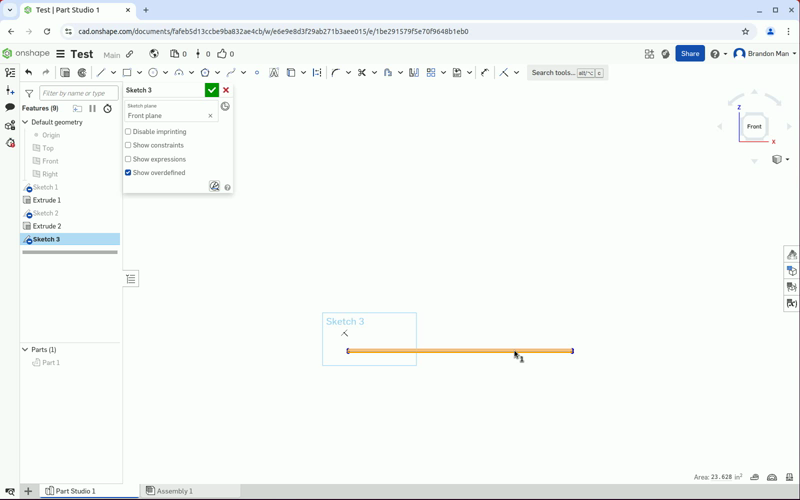
mouse_move(73, 352)
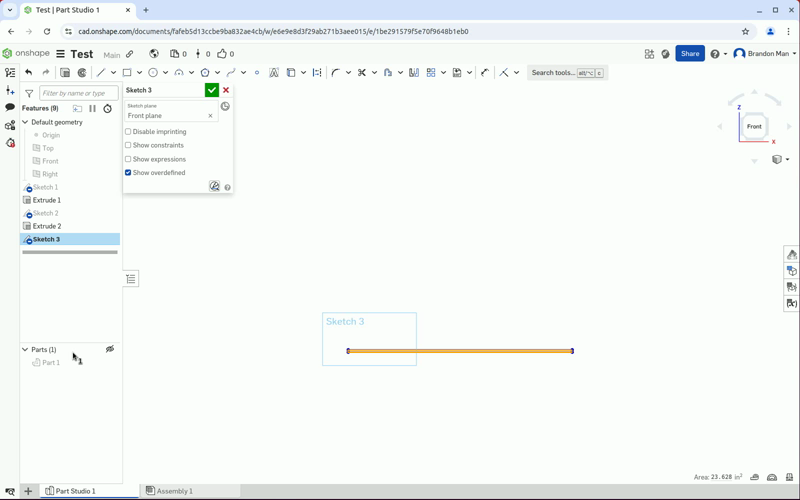
key(shift+y)
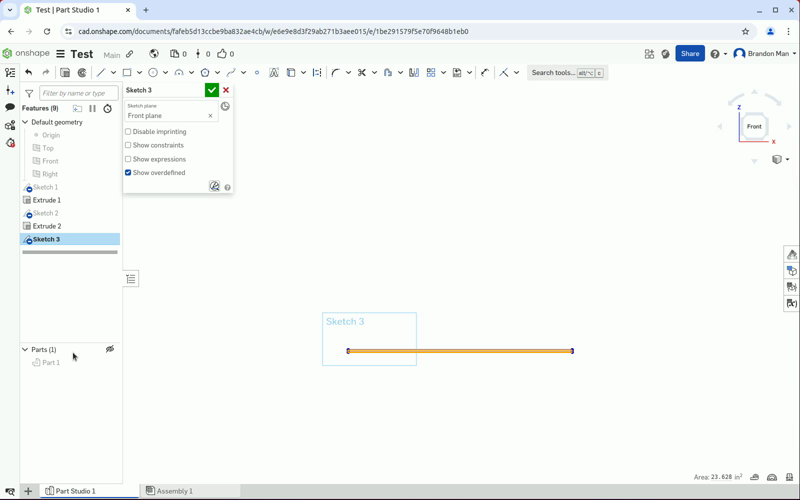
key(shift+e)
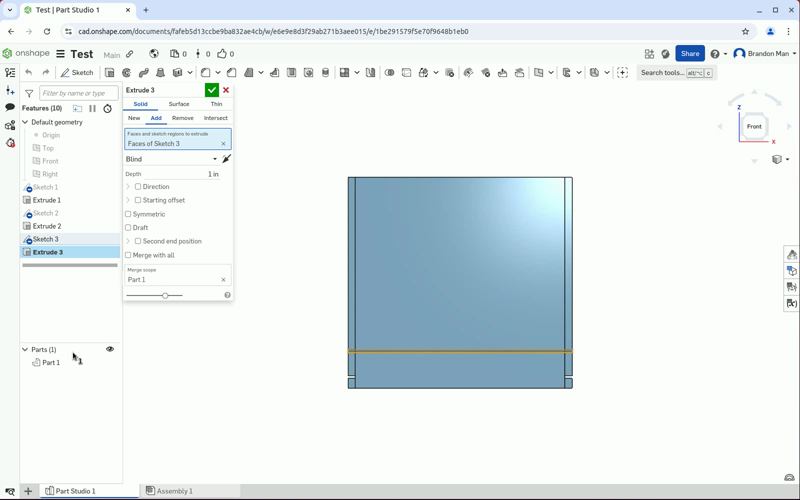
mouse_move(143, 106)
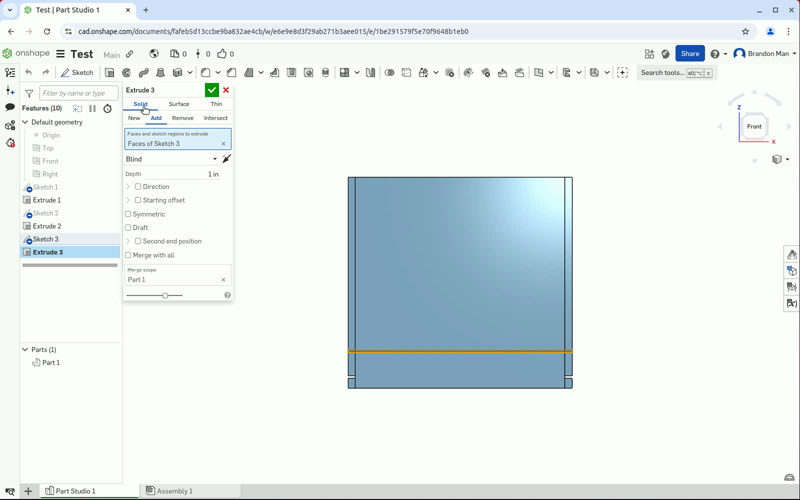
click(143, 106)
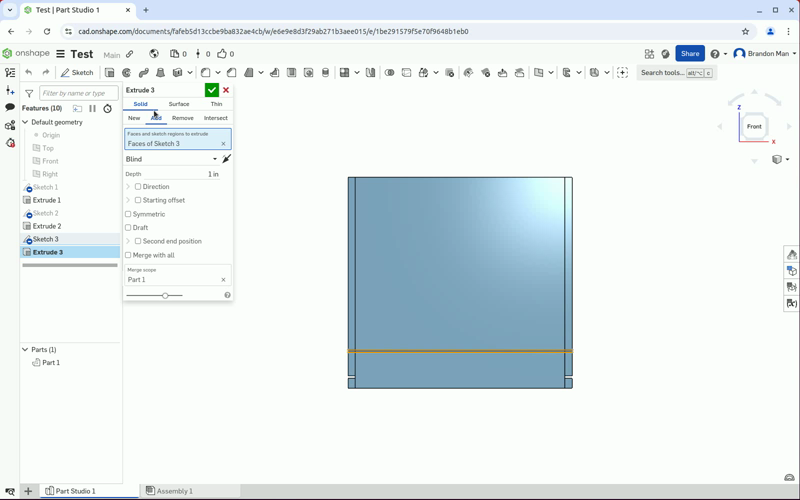
mouse_move(186, 120)
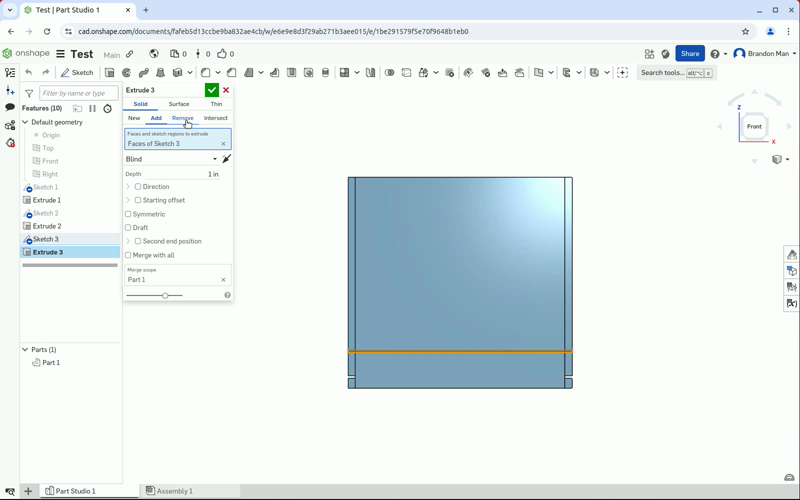
click(186, 120)
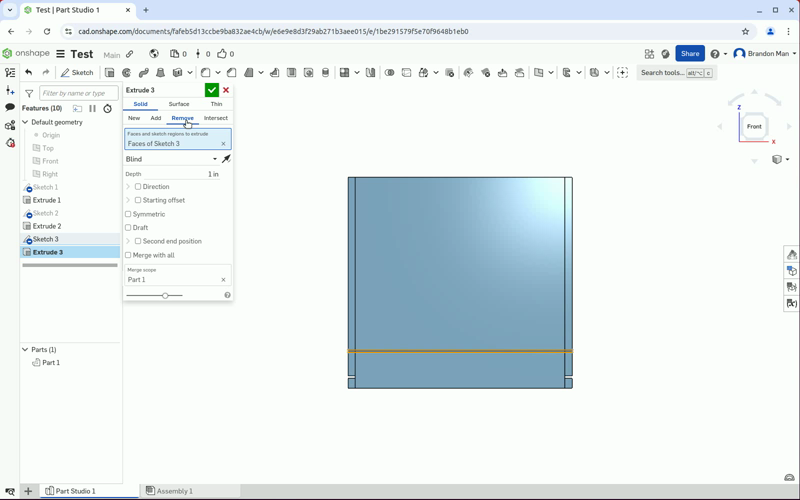
key(tab, 4)
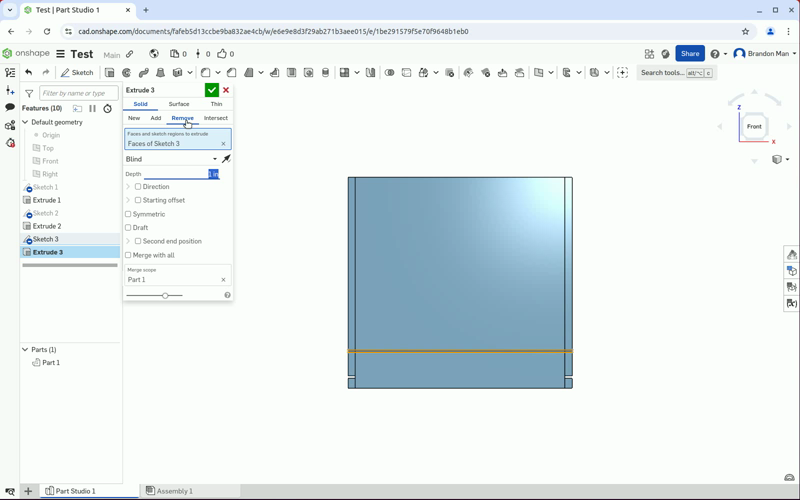
text(13.48)
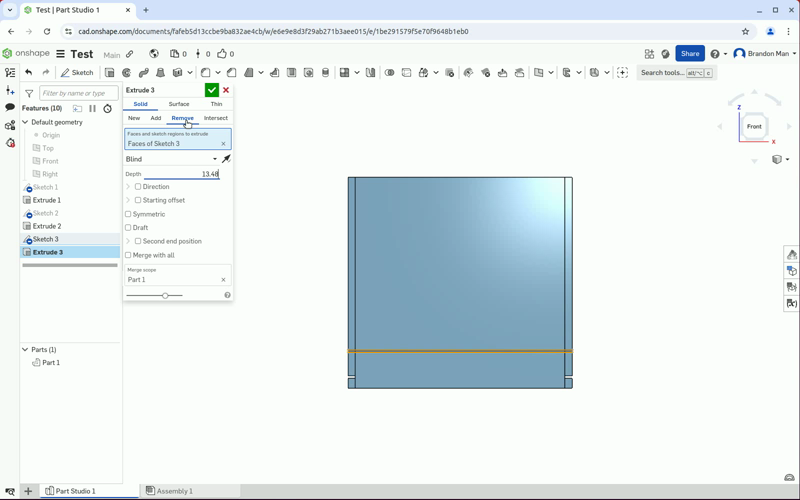
key(tab, 6)
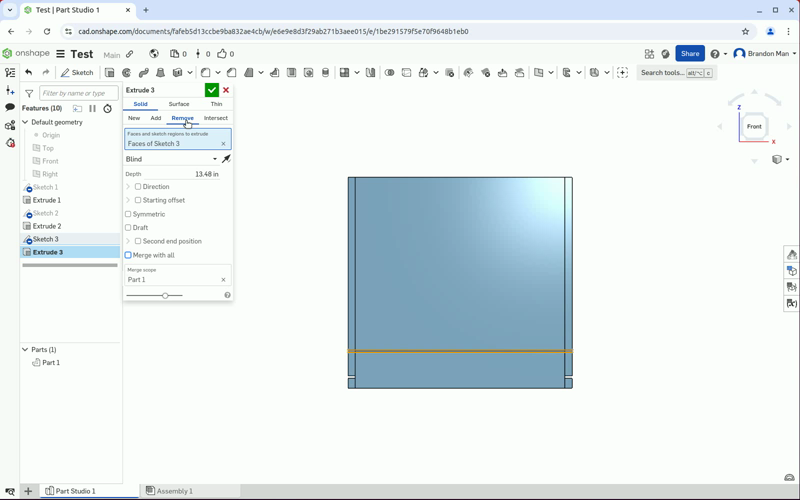
key(space)
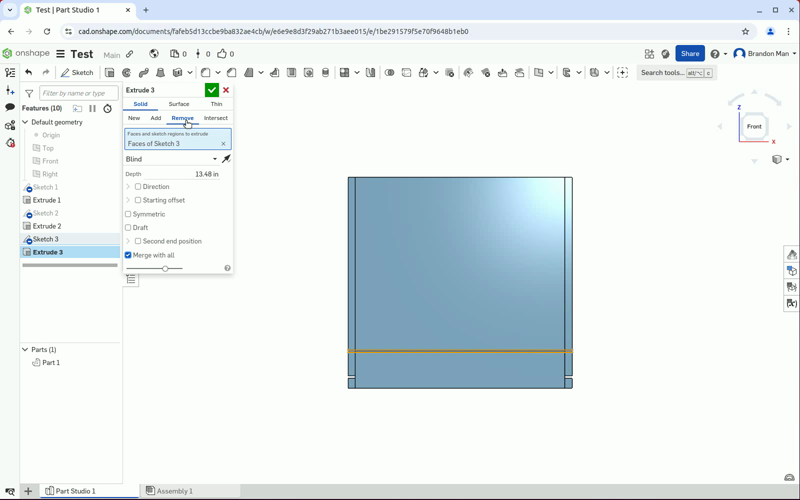
key(enter)
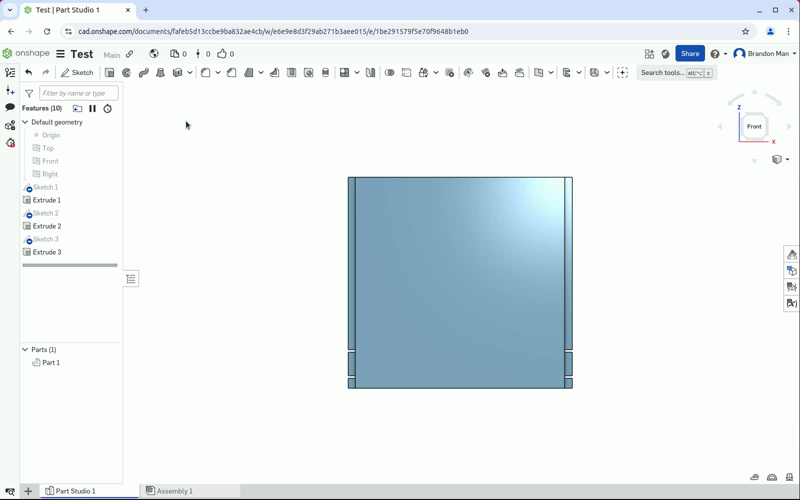
key(shift+h)
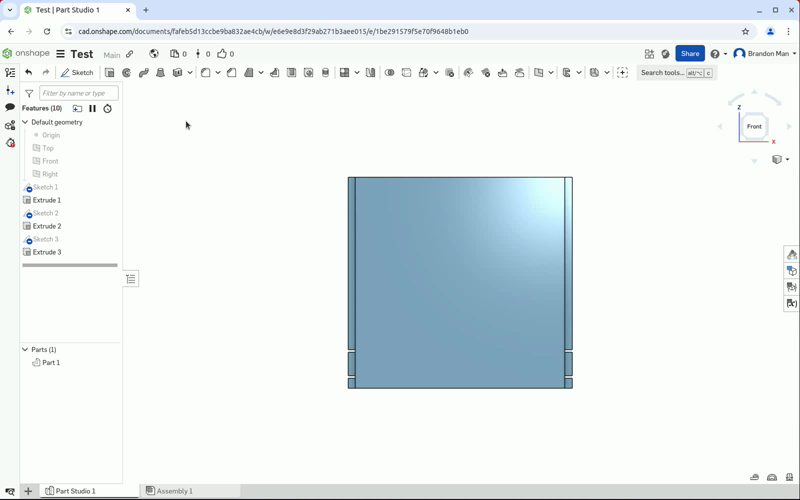
key(shift+h)
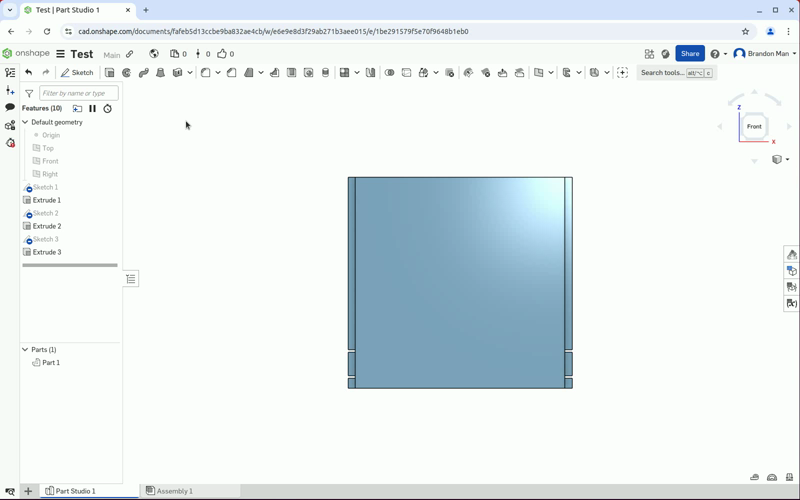
mouse_move(73, 189)
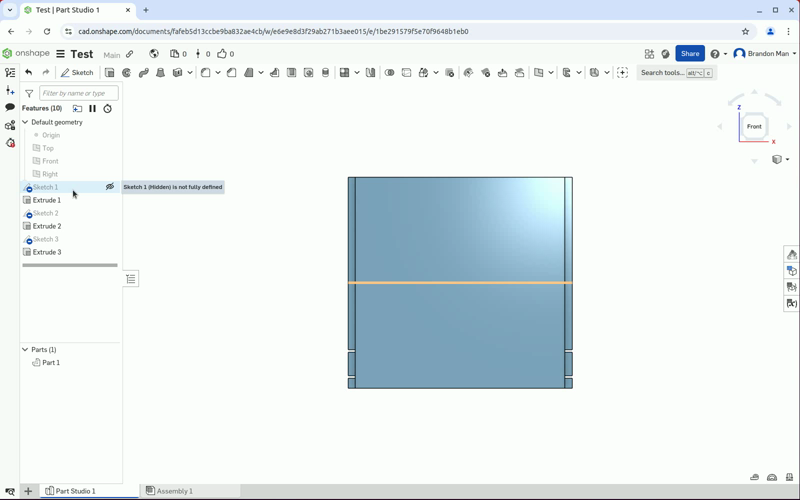
click(73, 189)
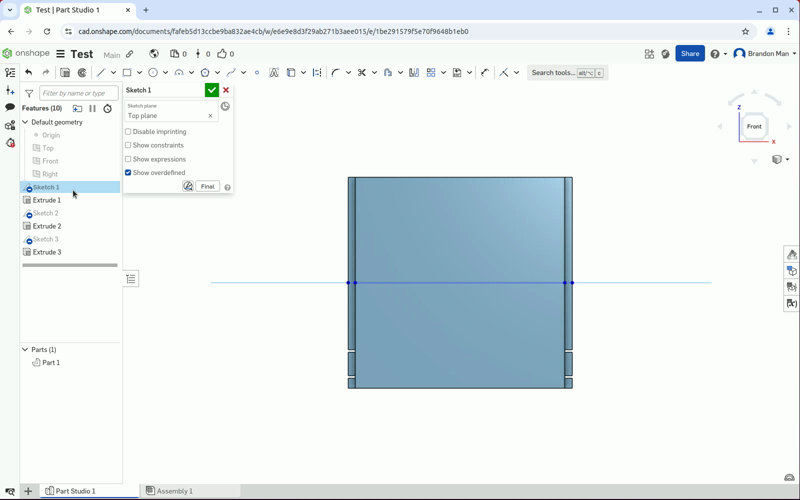
mouse_move(229, 92)
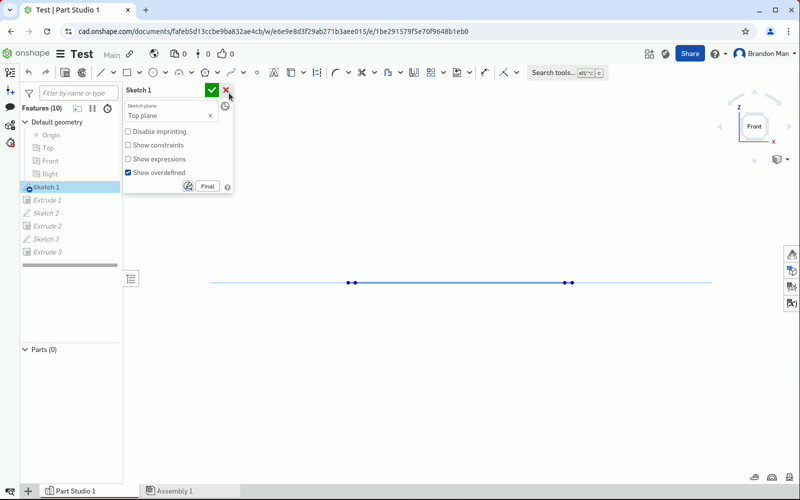
click(229, 92)
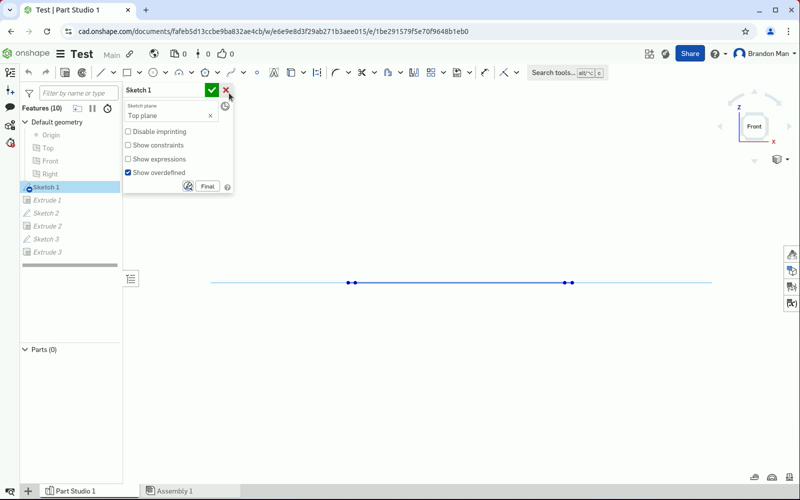
key(shift+s)
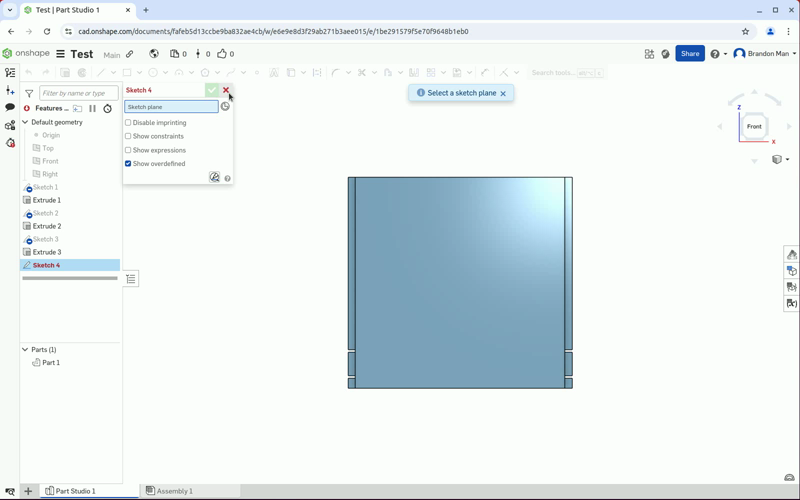
mouse_move(73, 163)
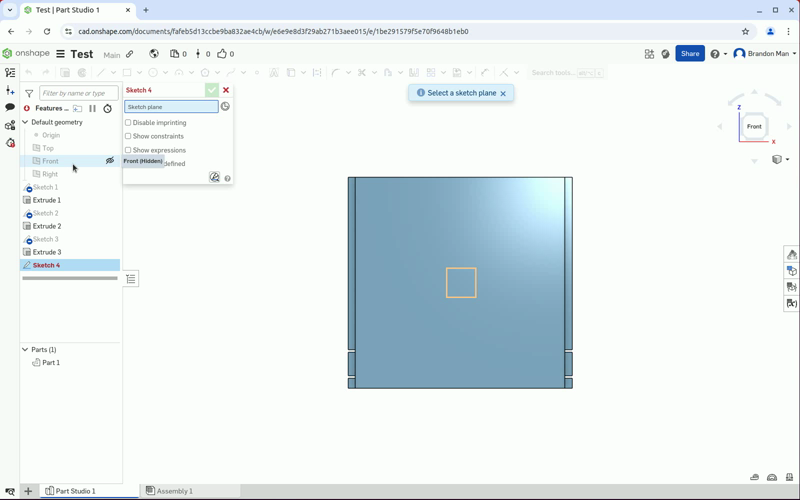
click(73, 163)
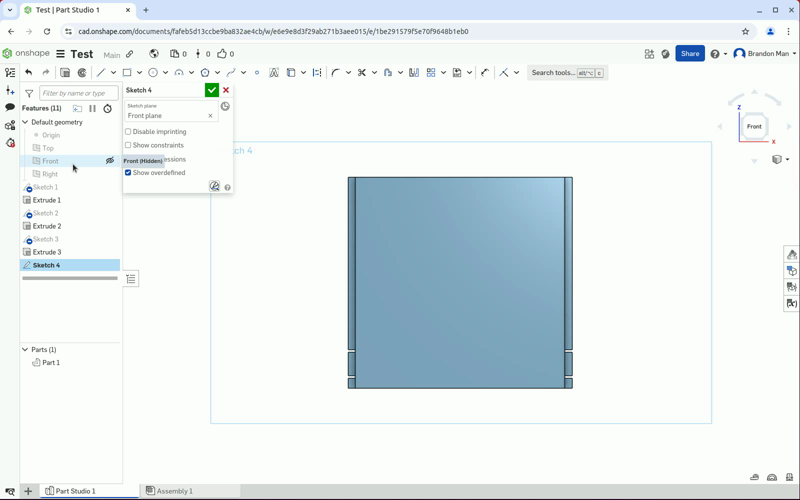
mouse_move(73, 352)
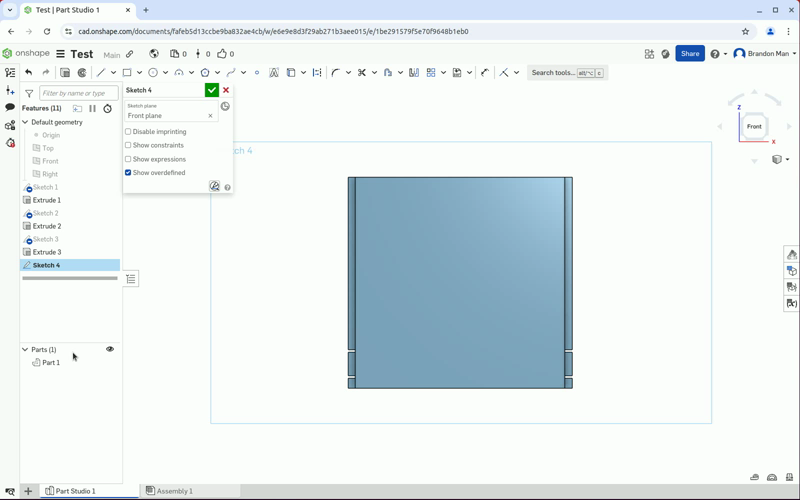
key(y)
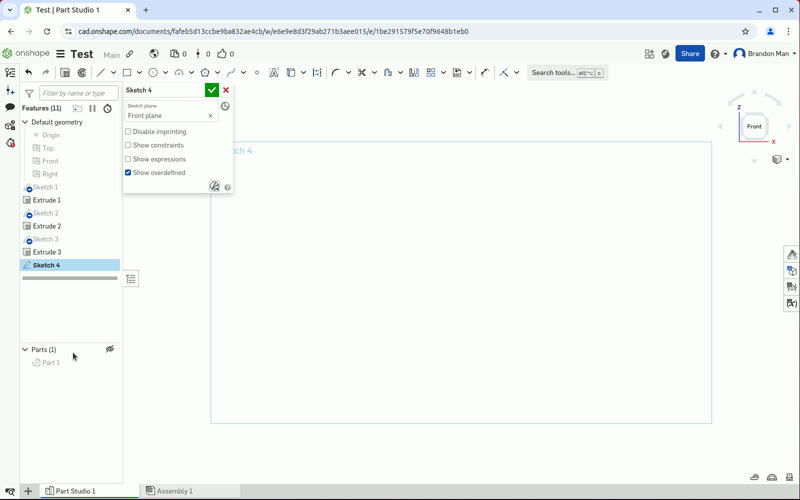
key(l)
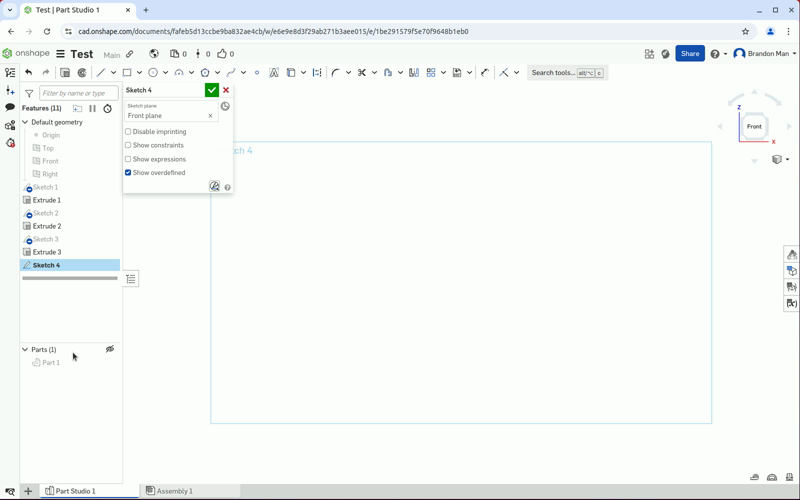
key_down(shift)
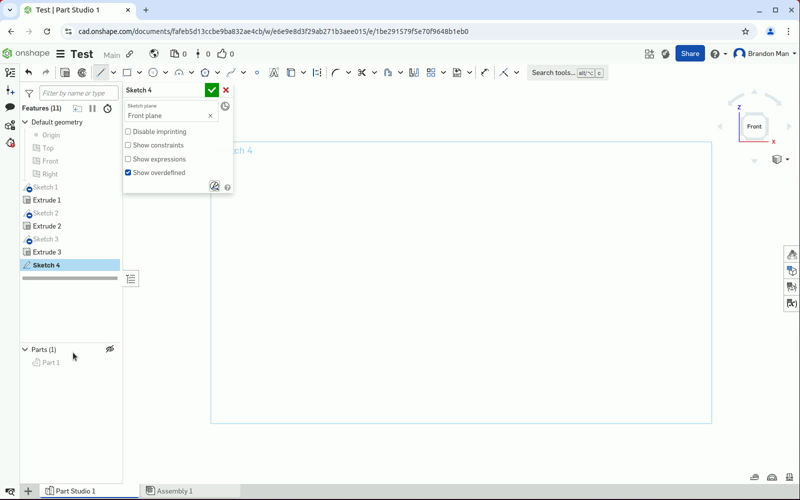
mouse_move(348, 325)
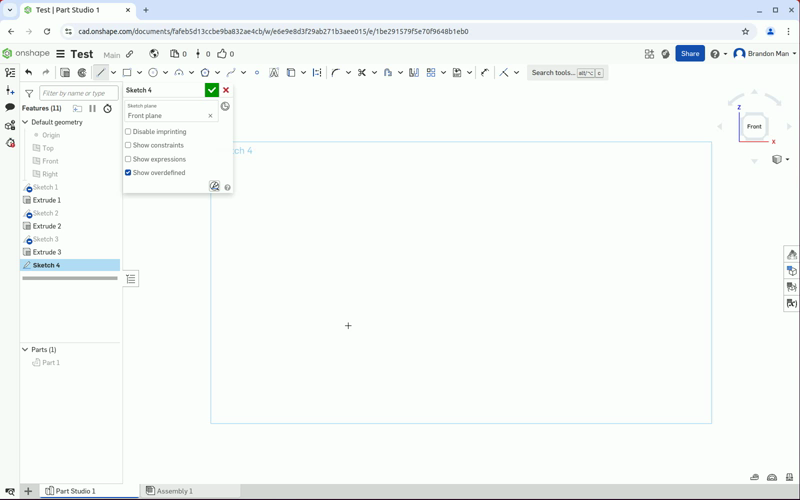
click(348, 325)
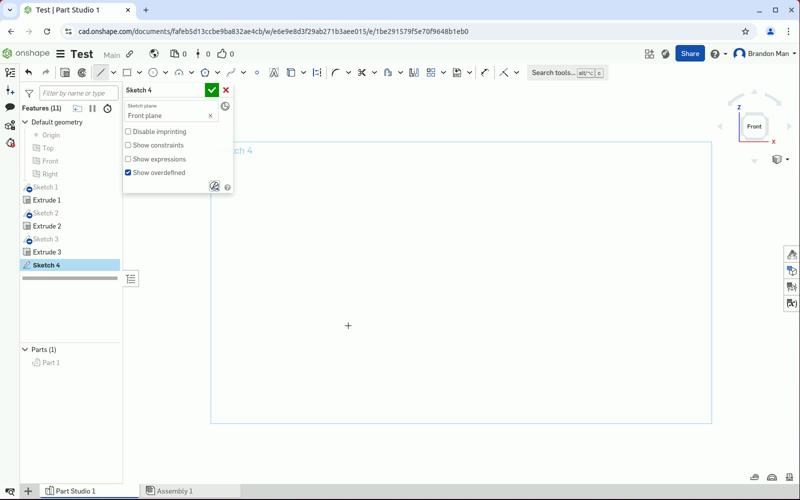
key_up(shift)
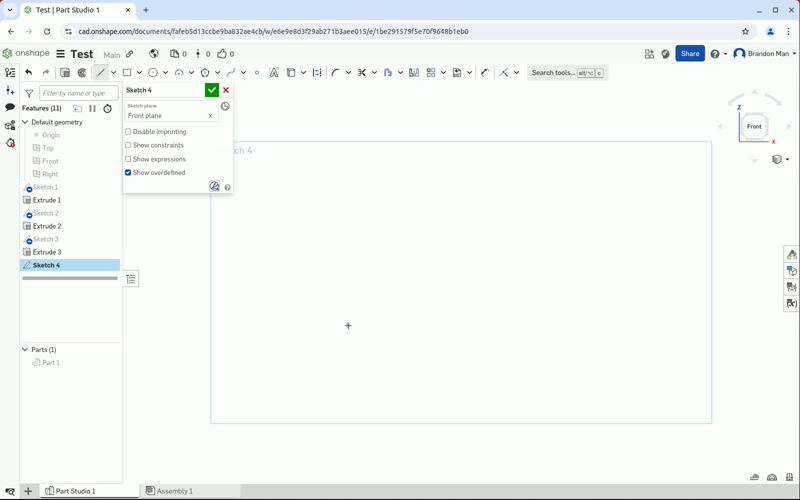
key_down(shift)
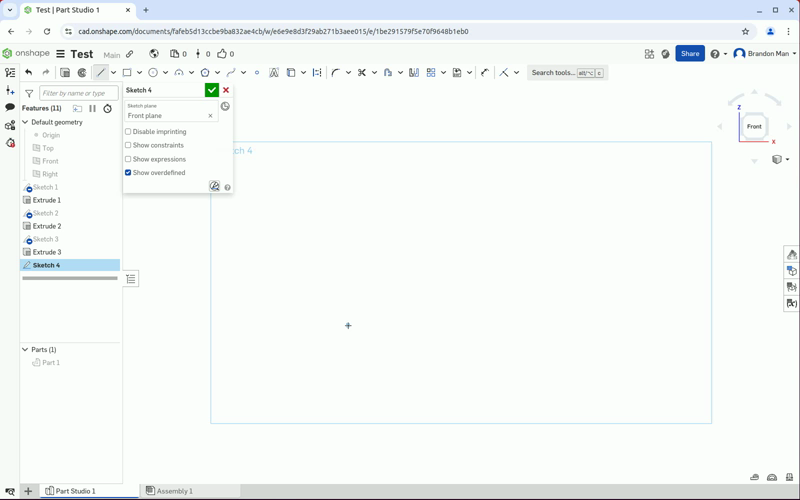
mouse_move(572, 325)
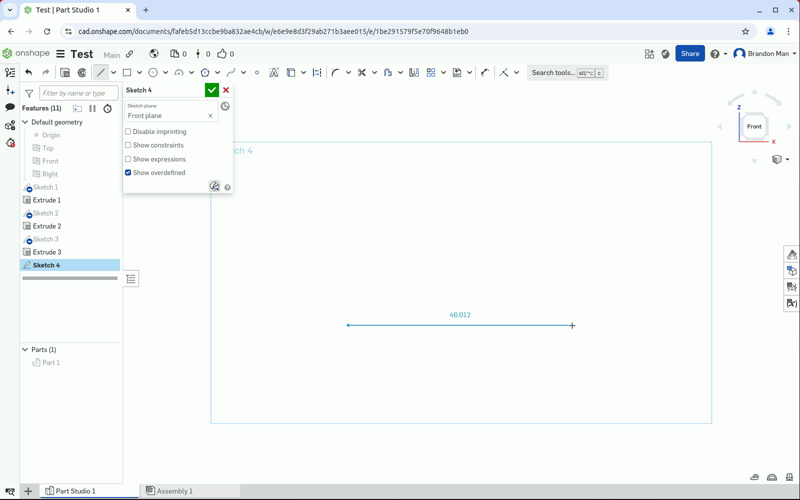
click(572, 325)
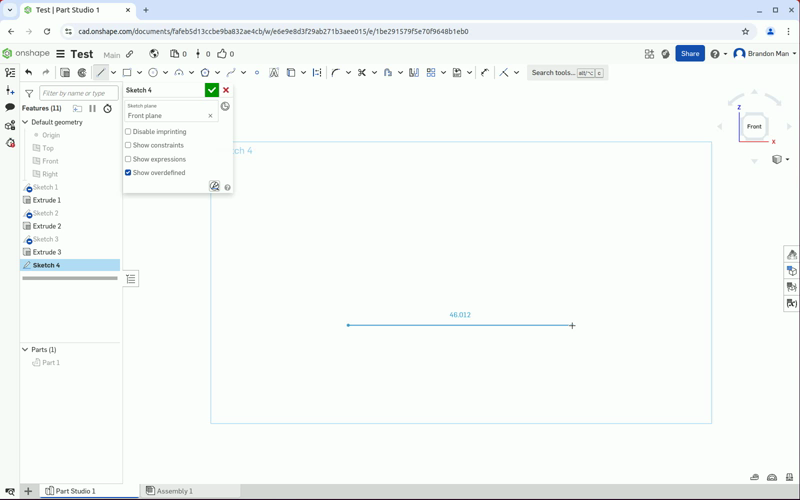
key_up(shift)
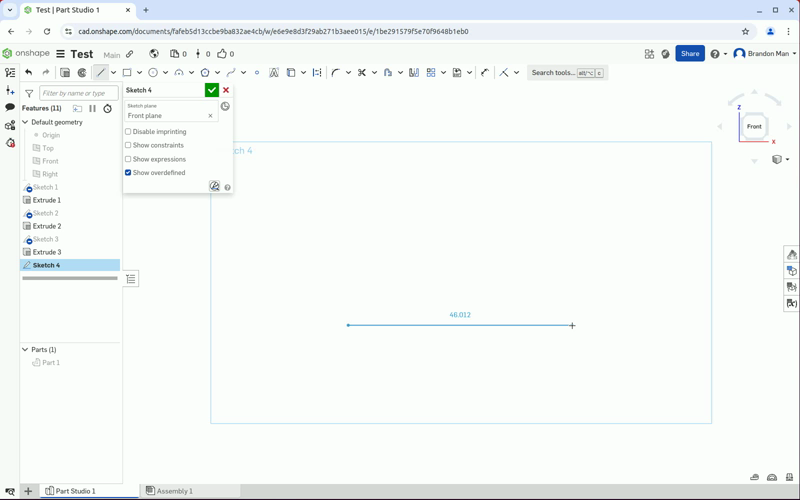
key_down(shift)
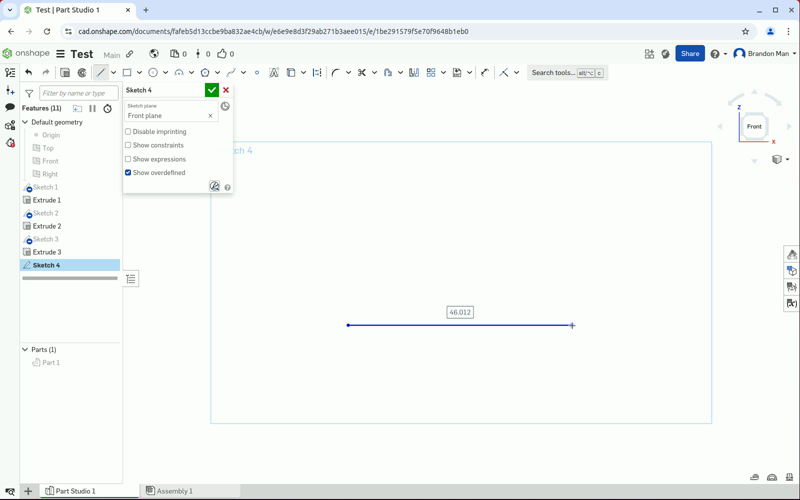
mouse_move(589, 325)
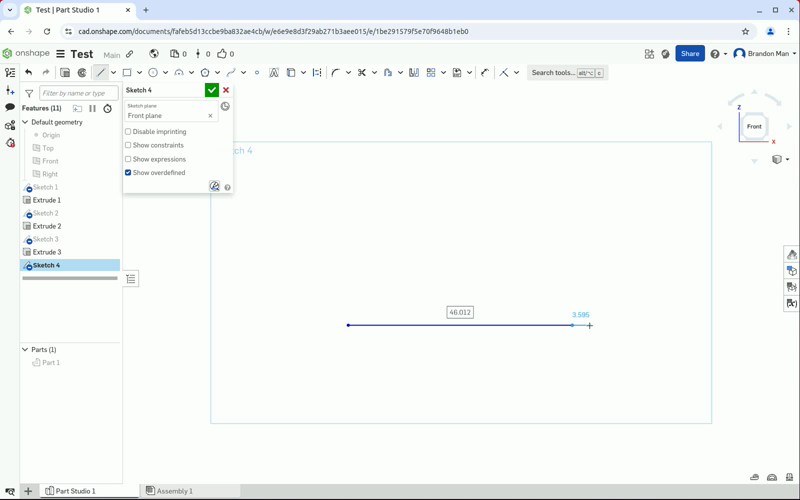
mouse_move(572, 322)
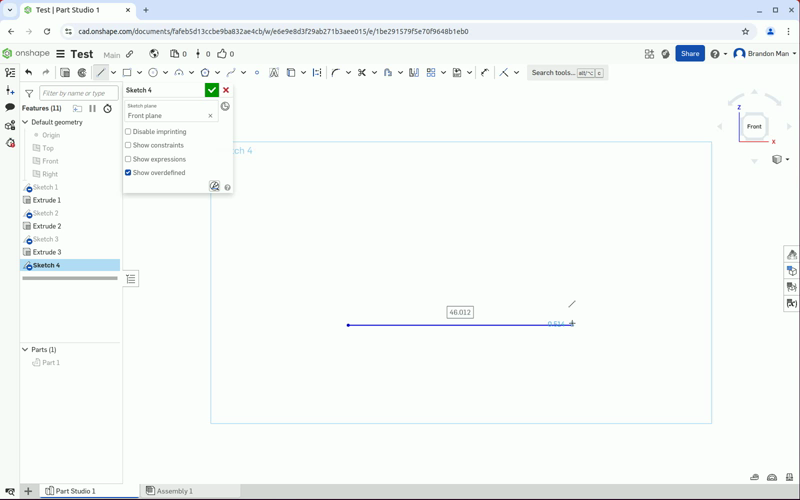
scroll(6)
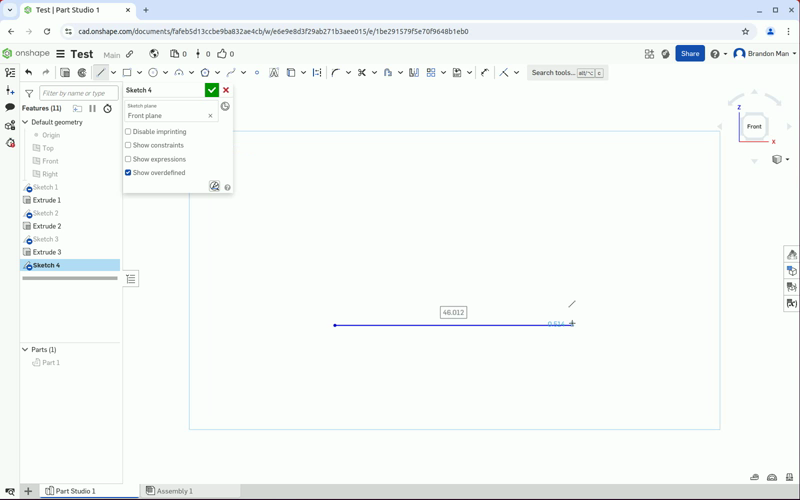
scroll(6)
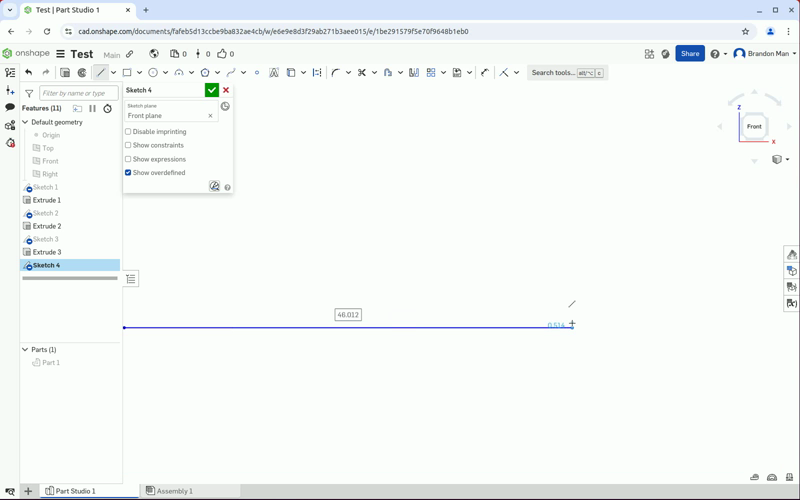
scroll(6)
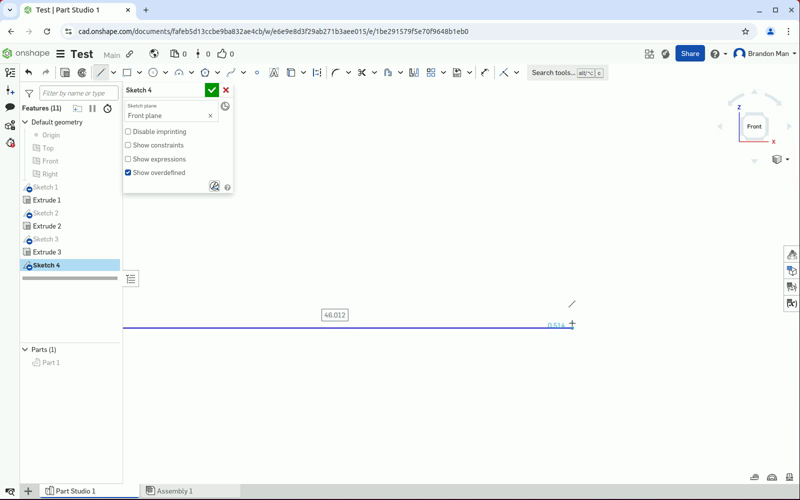
scroll(6)
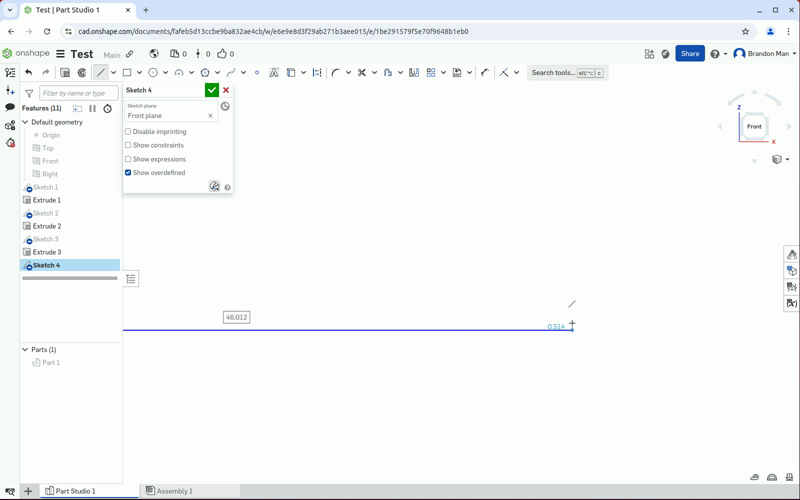
scroll(6)
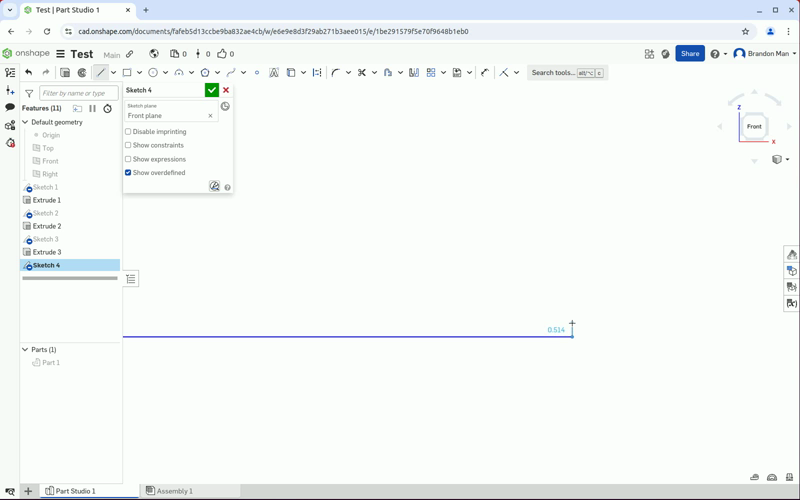
scroll(6)
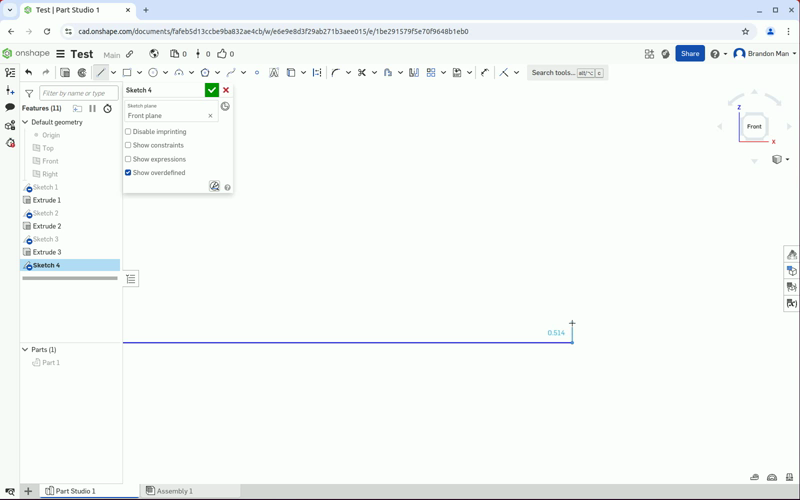
scroll(6)
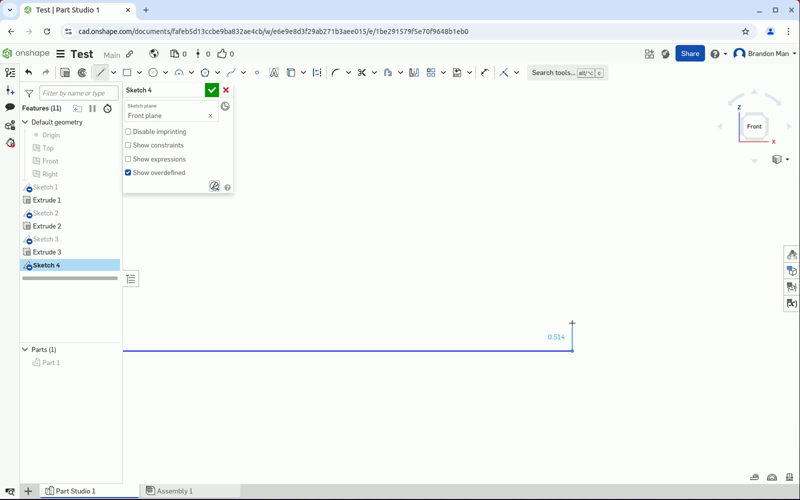
click(572, 322)
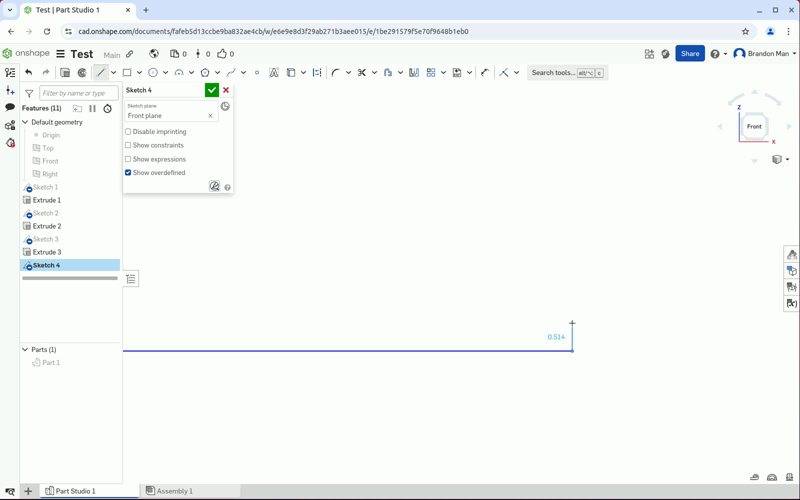
scroll(-6)
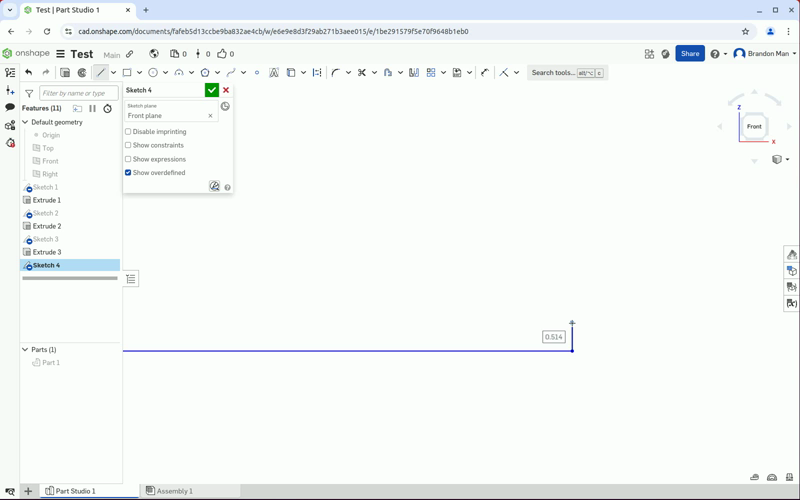
scroll(-6)
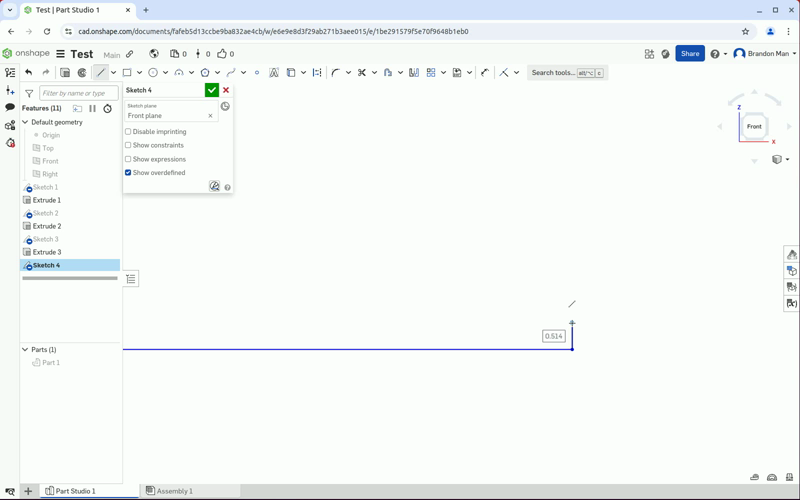
scroll(-6)
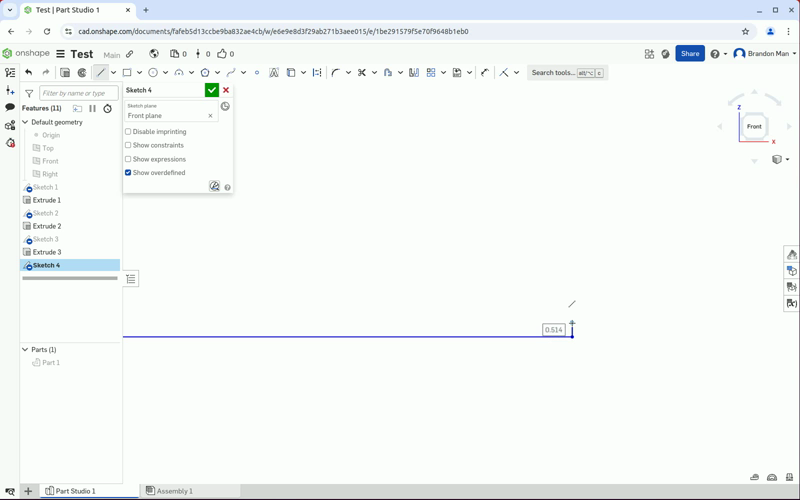
scroll(-6)
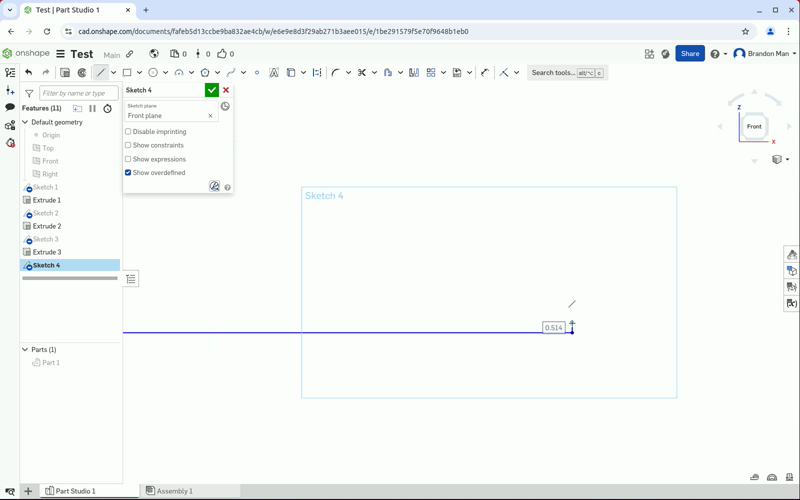
scroll(-6)
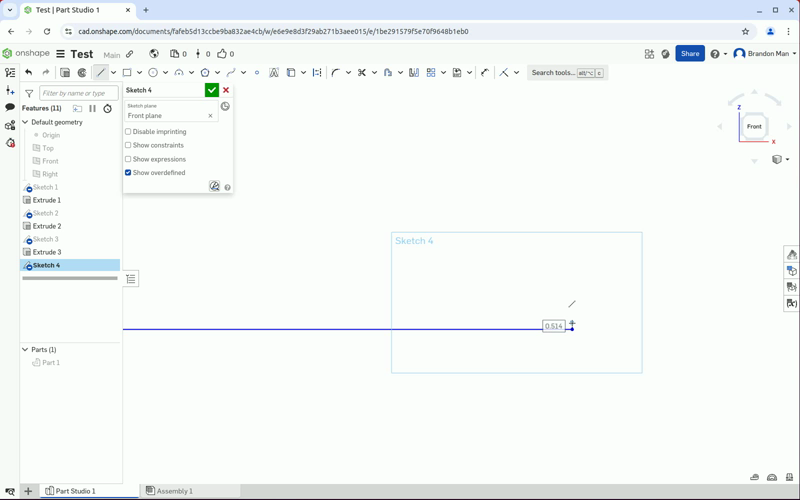
scroll(-6)
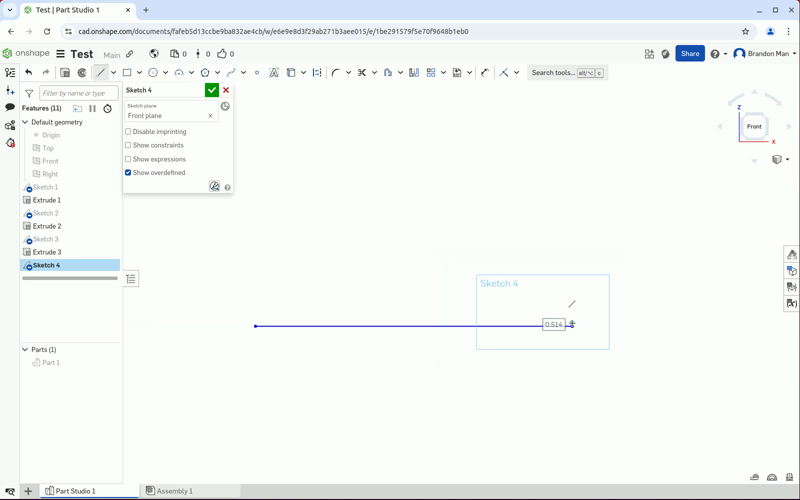
scroll(-6)
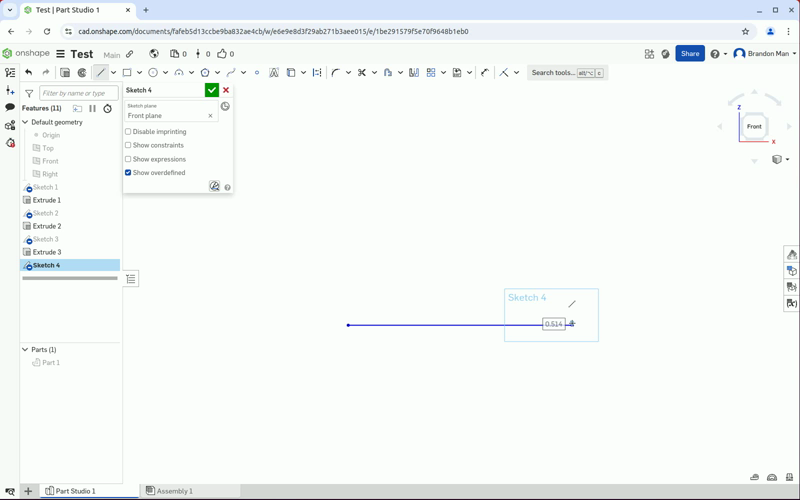
key_up(shift)
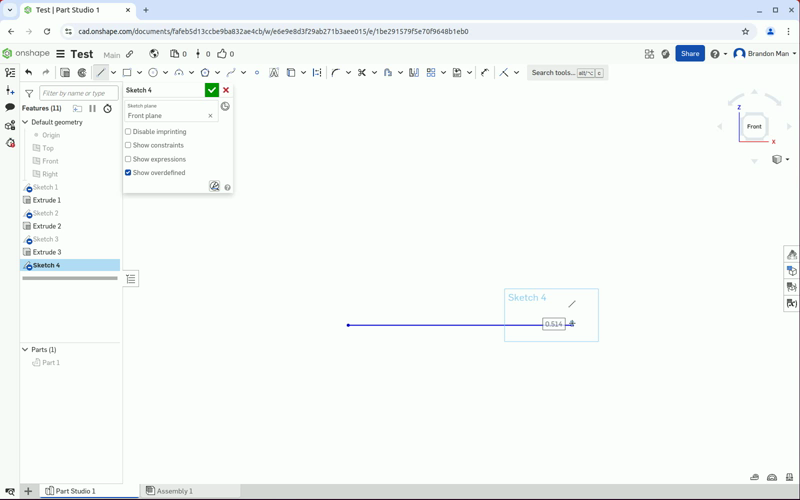
key_down(shift)
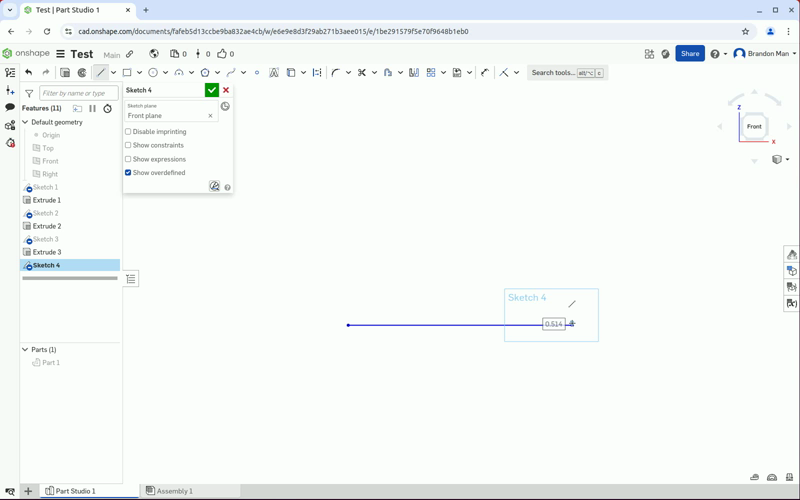
mouse_move(348, 322)
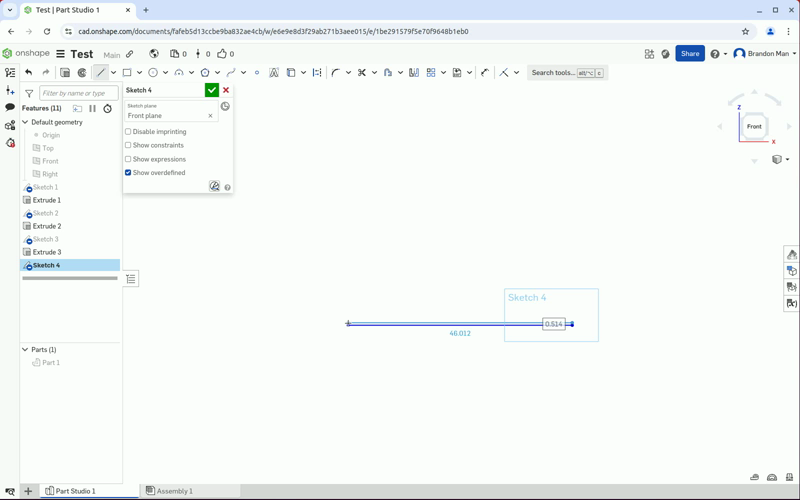
scroll(6)
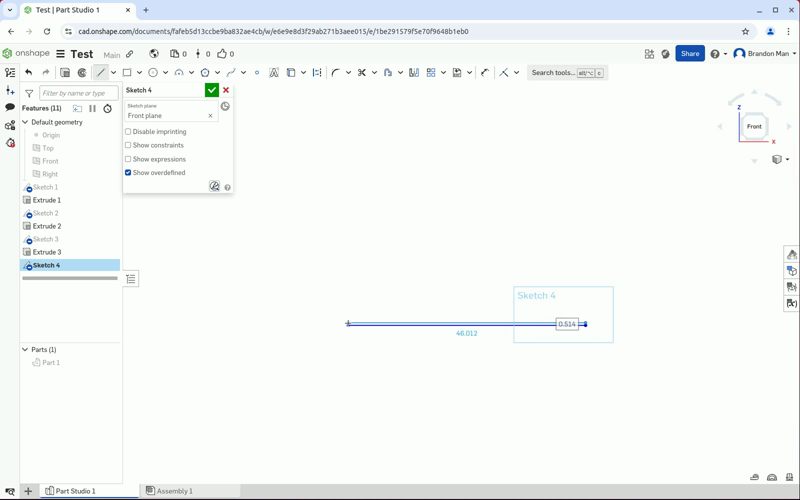
scroll(6)
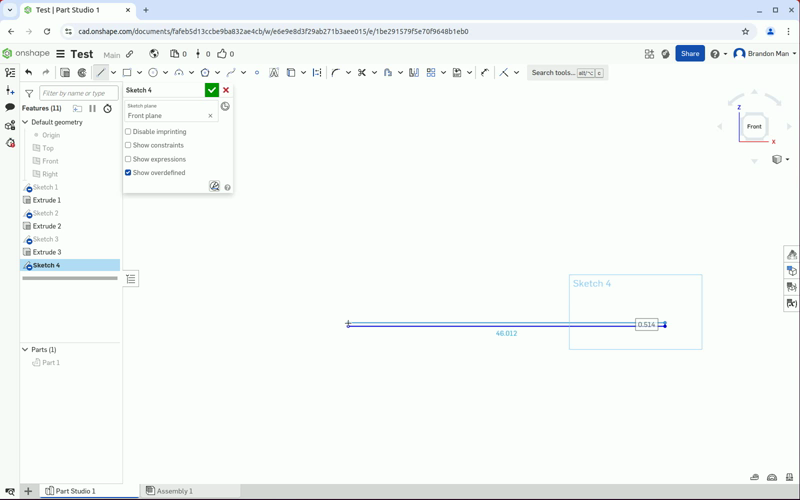
scroll(6)
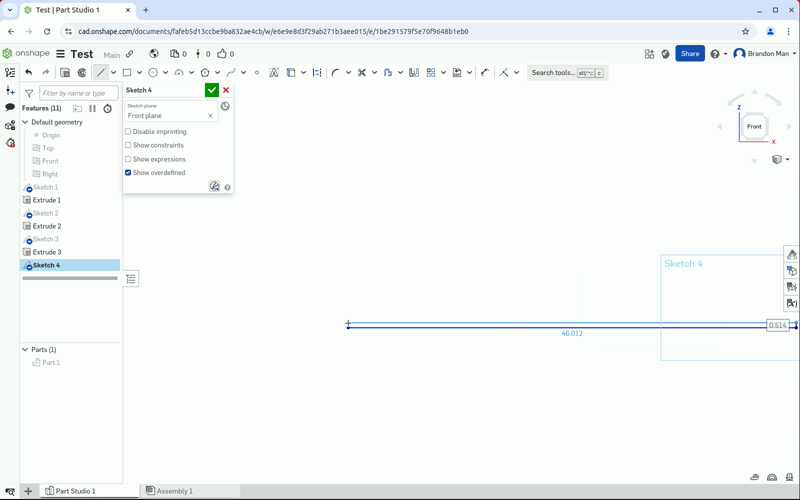
scroll(6)
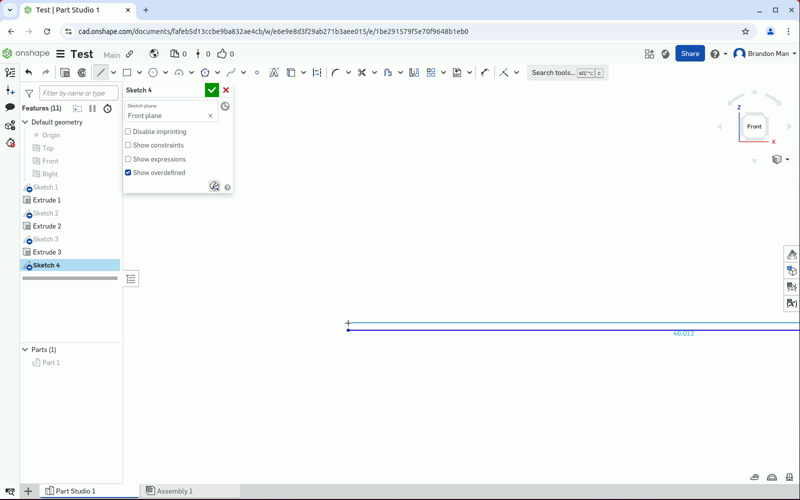
scroll(6)
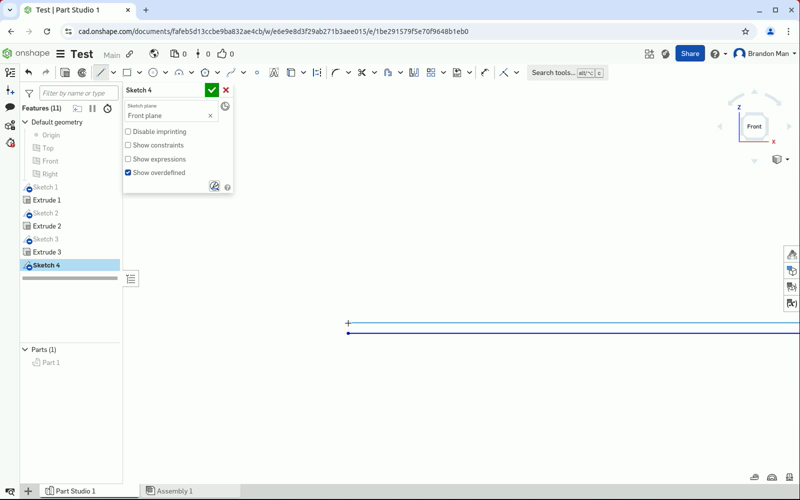
scroll(6)
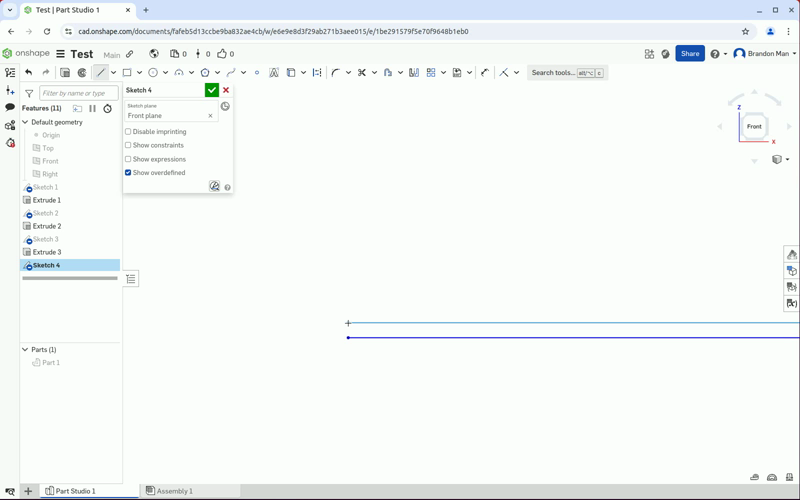
scroll(6)
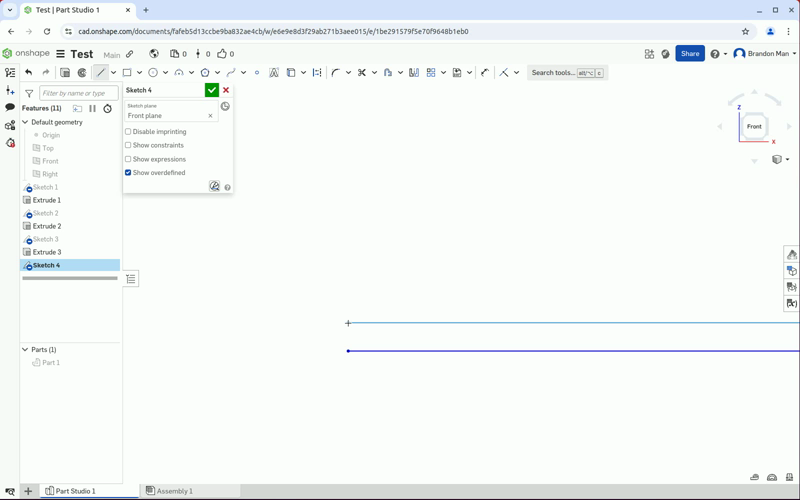
click(348, 322)
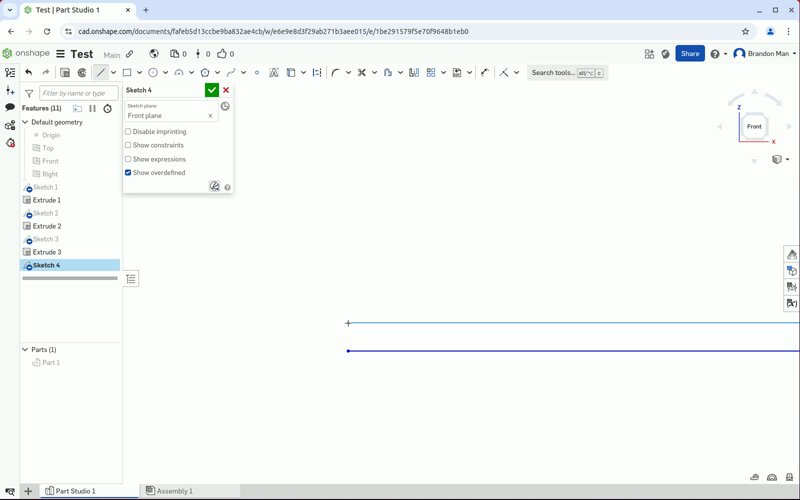
scroll(-6)
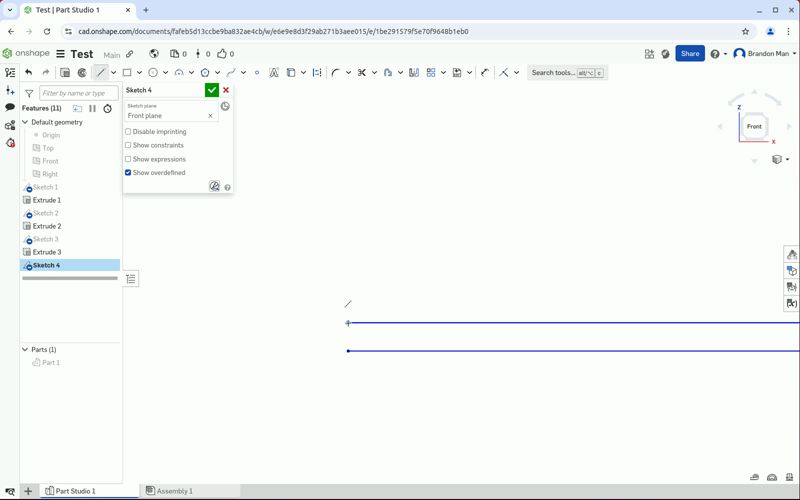
scroll(-6)
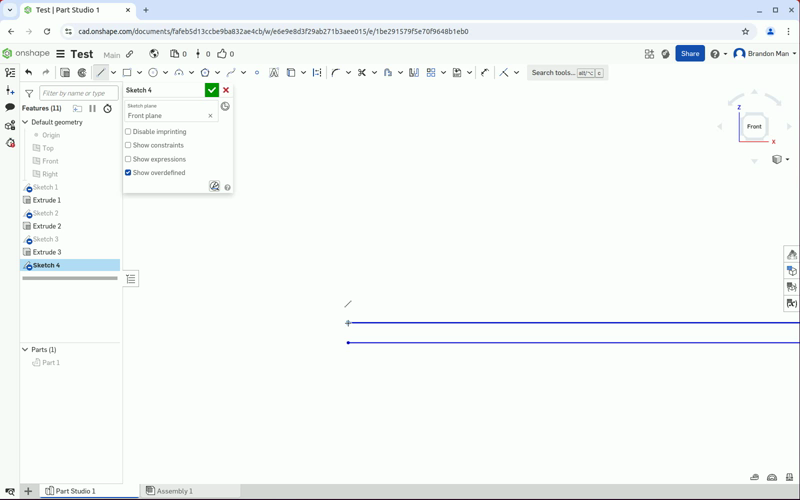
scroll(-6)
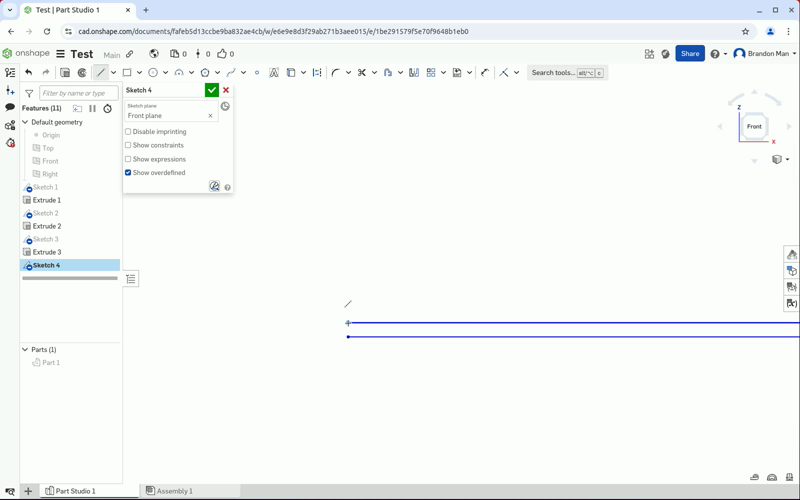
scroll(-6)
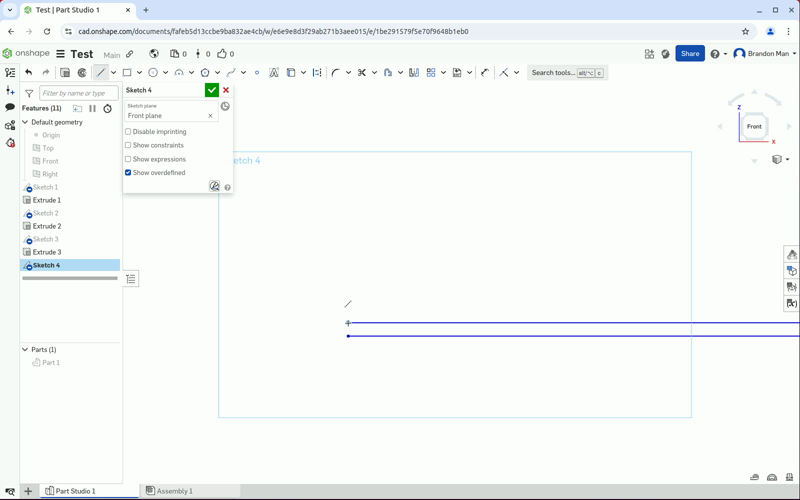
scroll(-6)
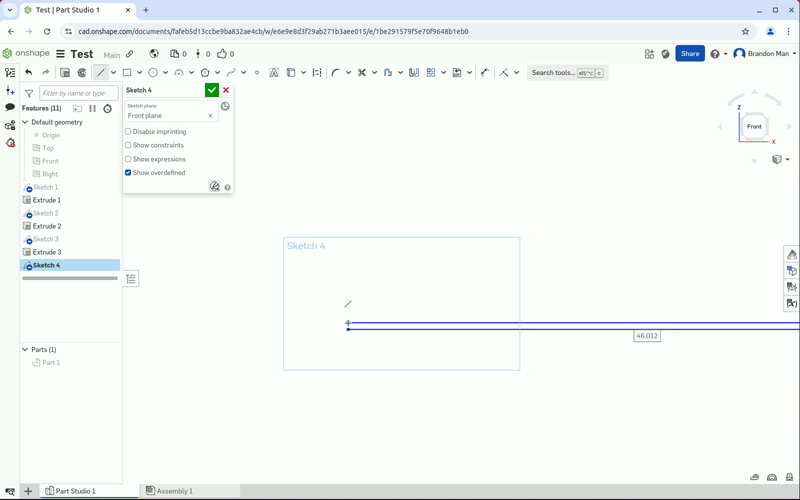
scroll(-6)
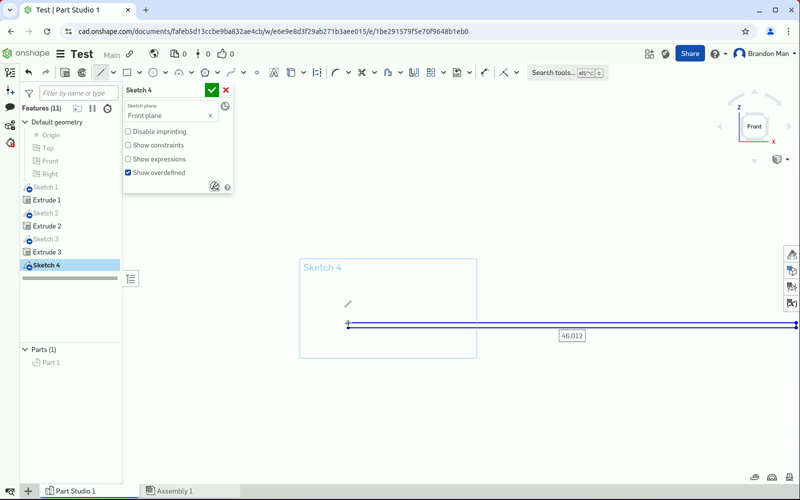
scroll(-6)
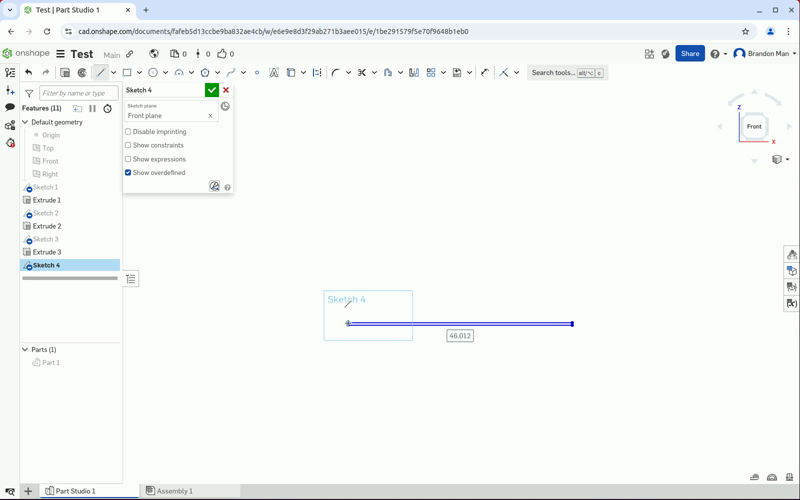
key_up(shift)
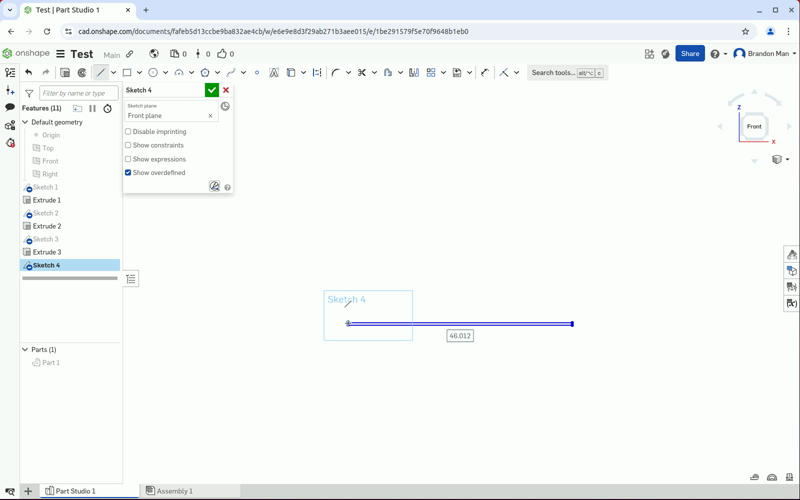
mouse_move(378, 322)
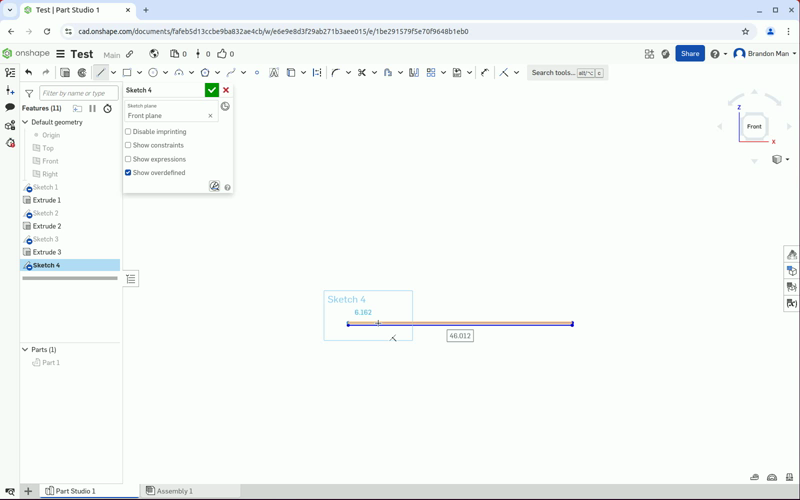
key_down(shift)
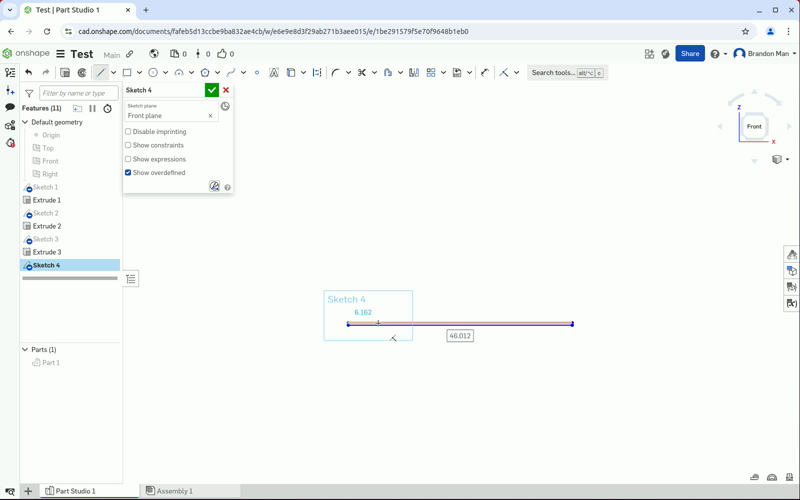
mouse_move(348, 325)
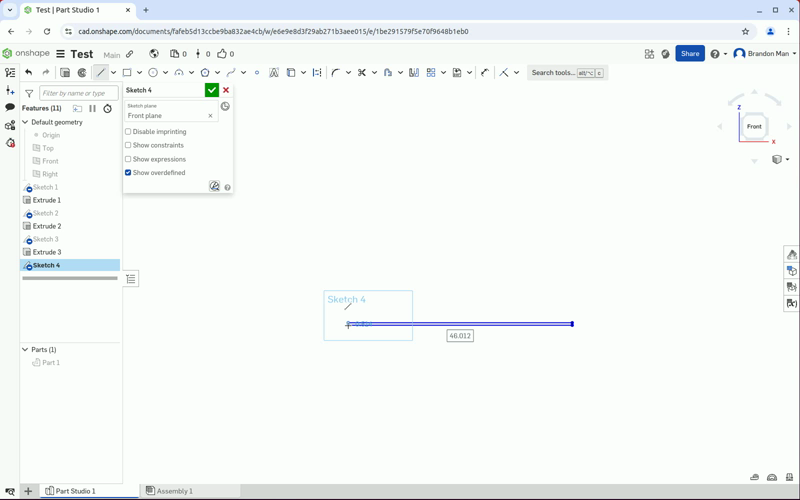
scroll(6)
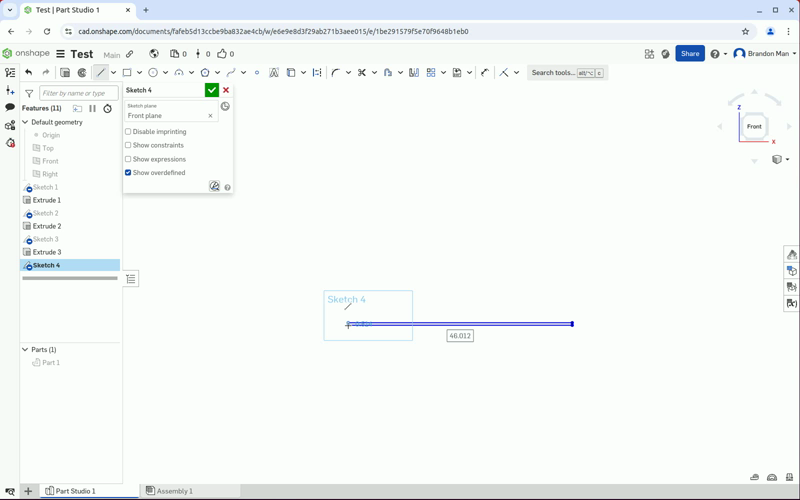
scroll(6)
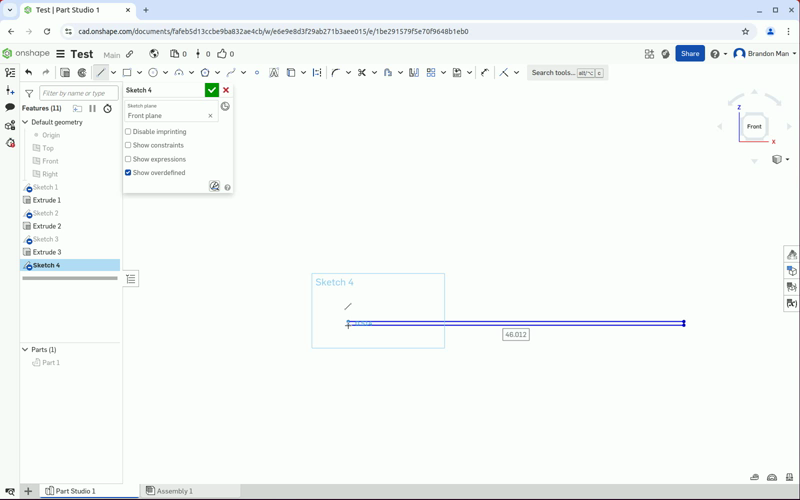
scroll(6)
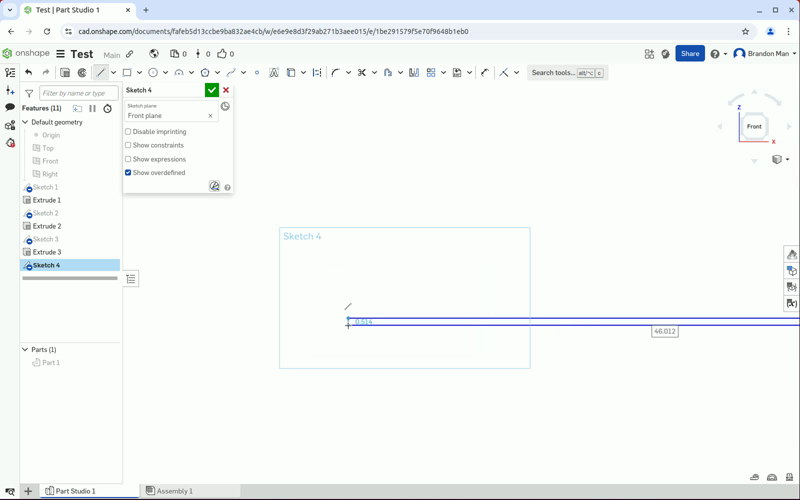
scroll(6)
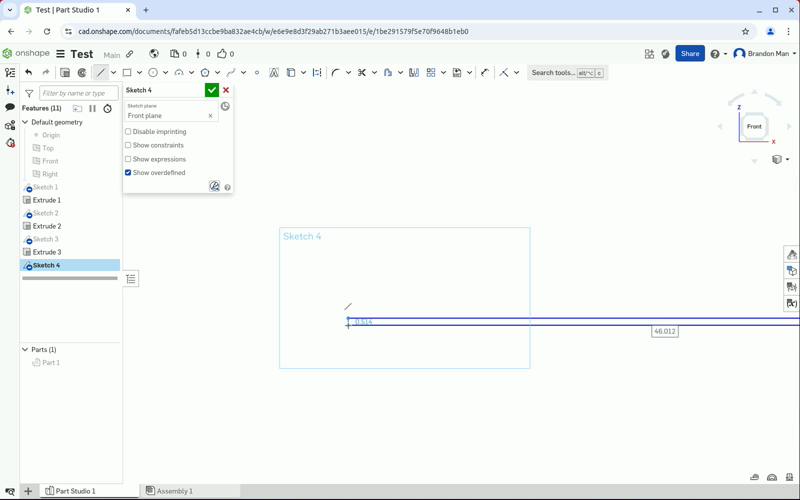
scroll(6)
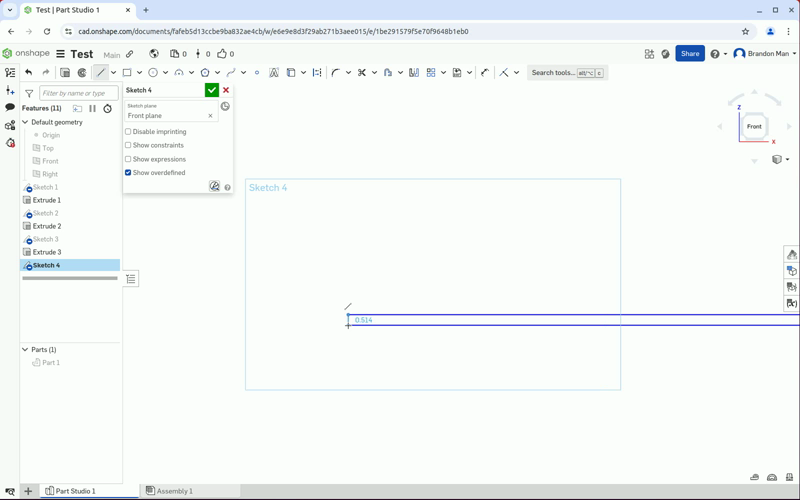
scroll(6)
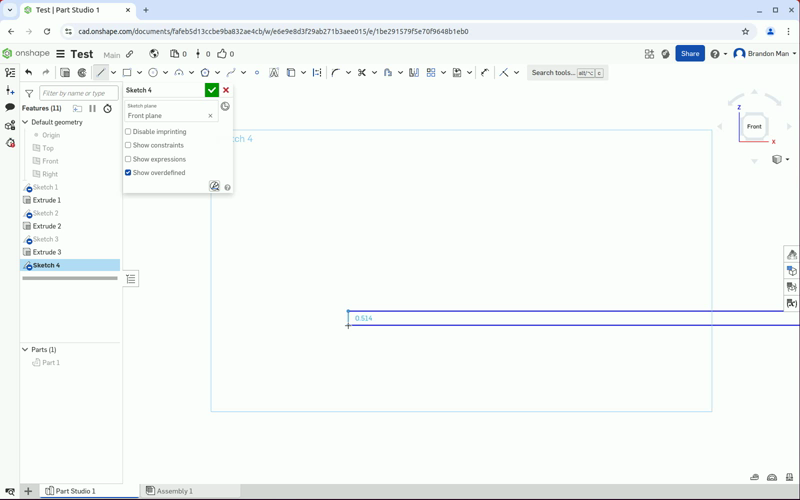
scroll(6)
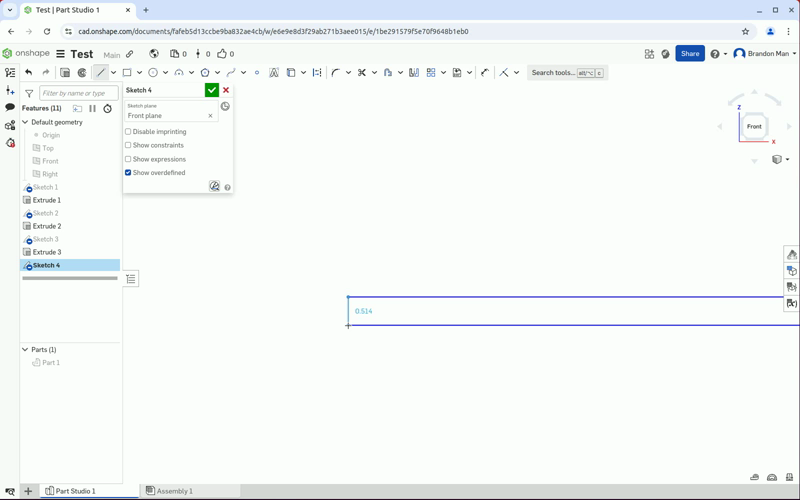
key_up(shift)
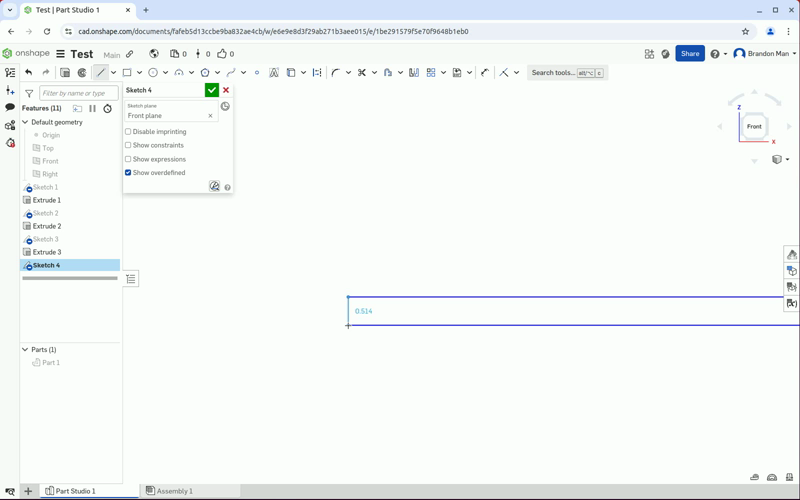
click(348, 325)
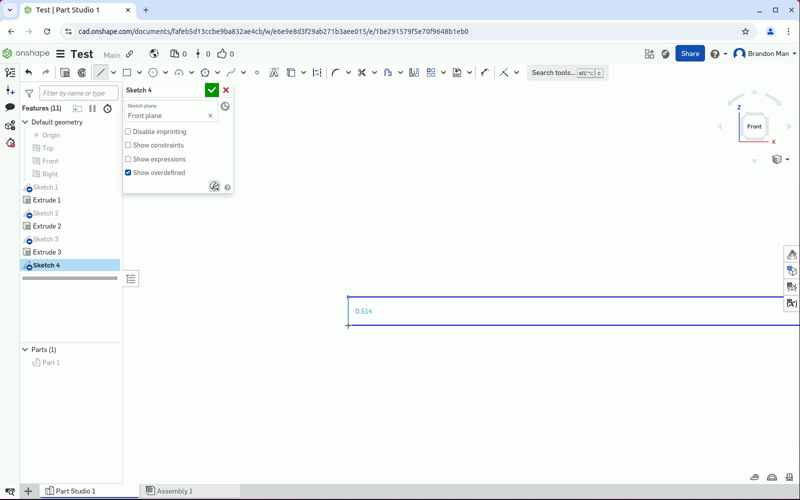
scroll(-6)
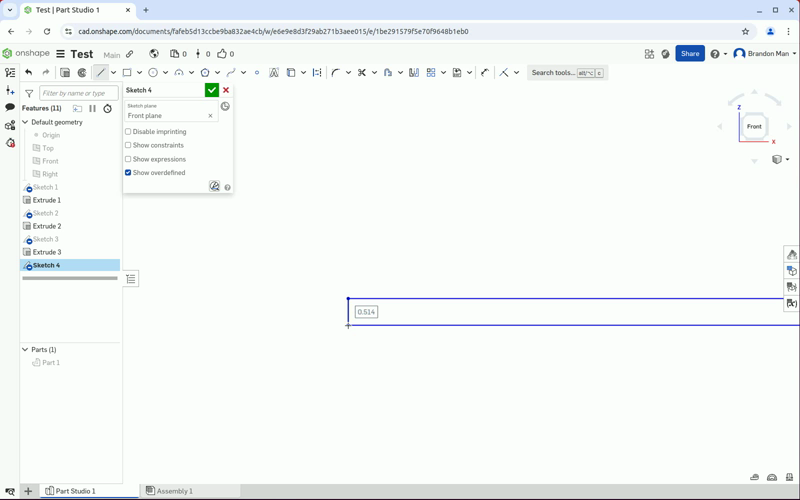
scroll(-6)
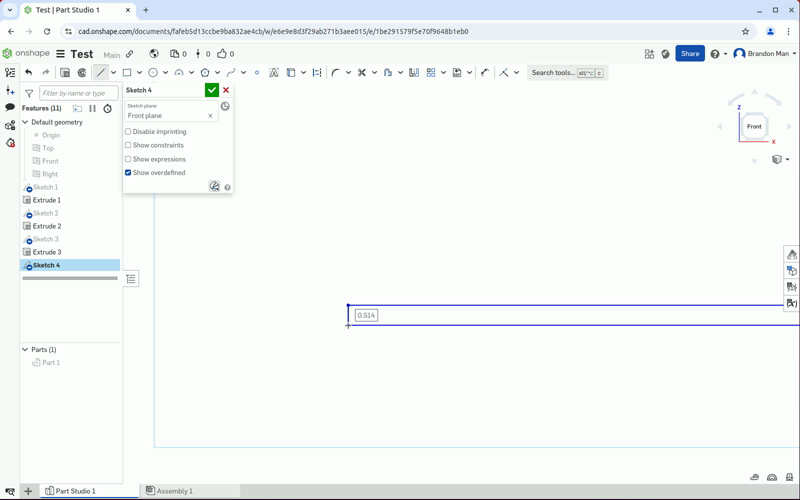
scroll(-6)
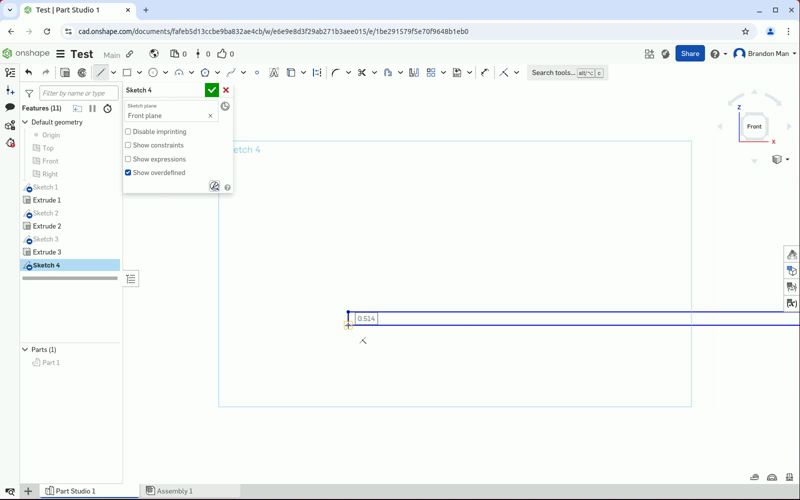
scroll(-6)
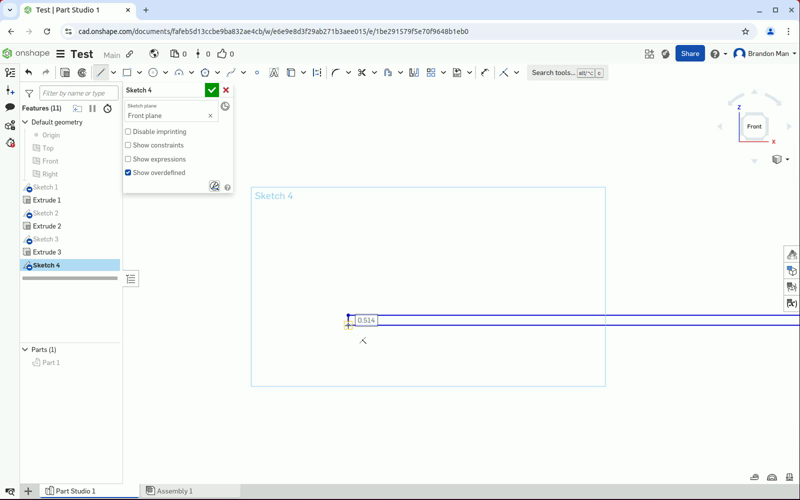
scroll(-6)
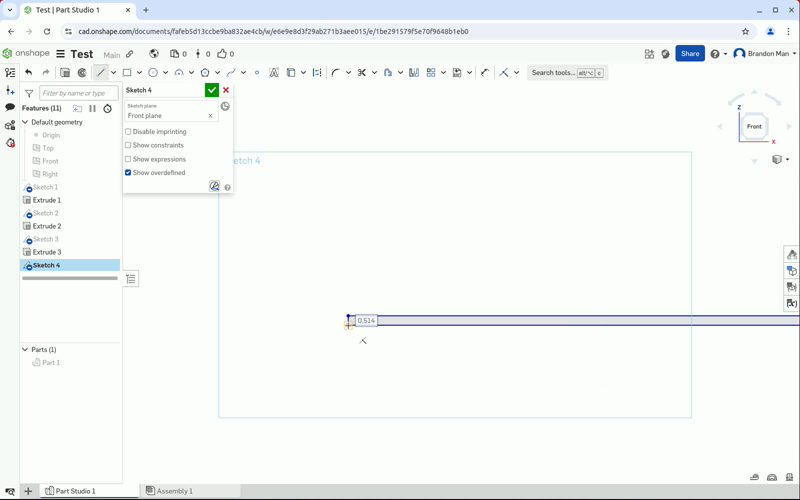
scroll(-6)
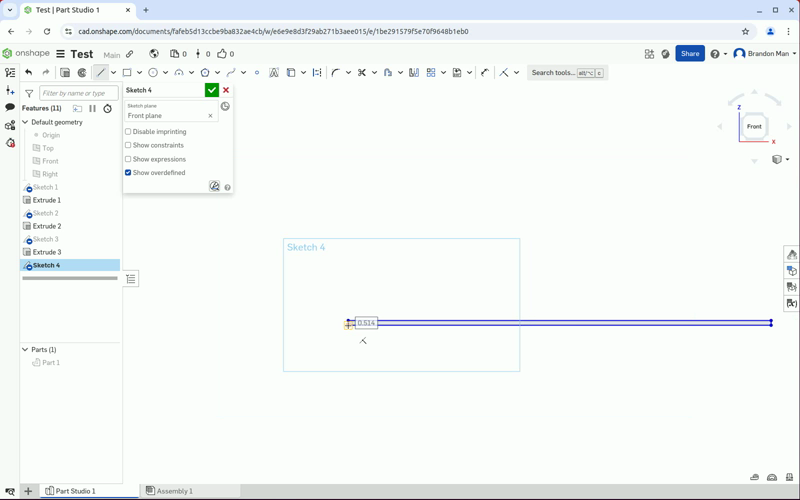
scroll(-6)
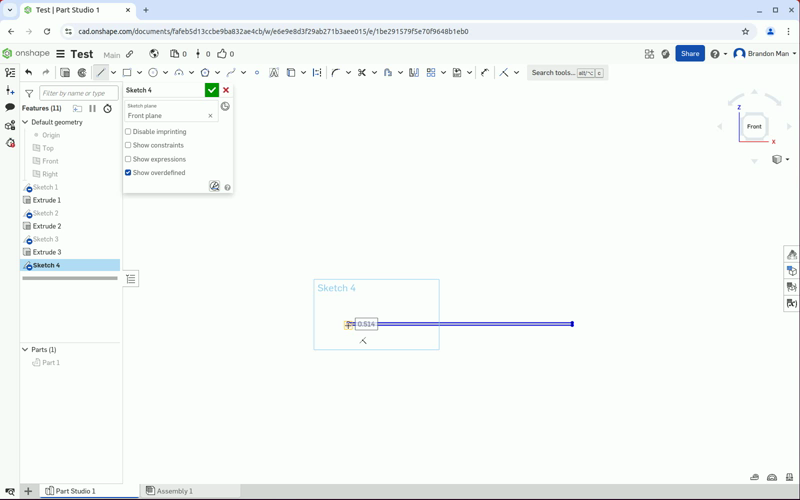
key(esc)
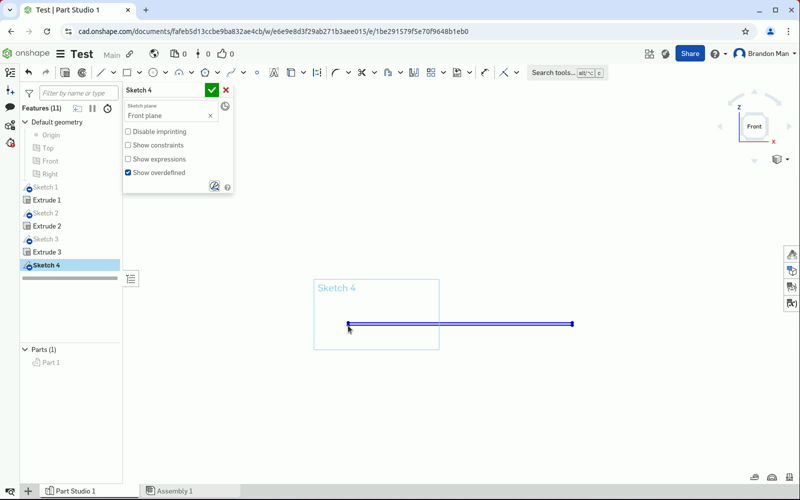
mouse_move(426, 324)
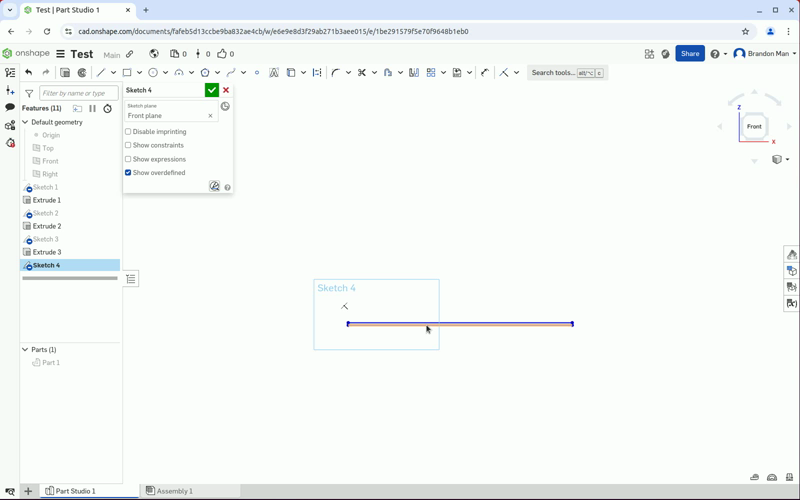
scroll(6)
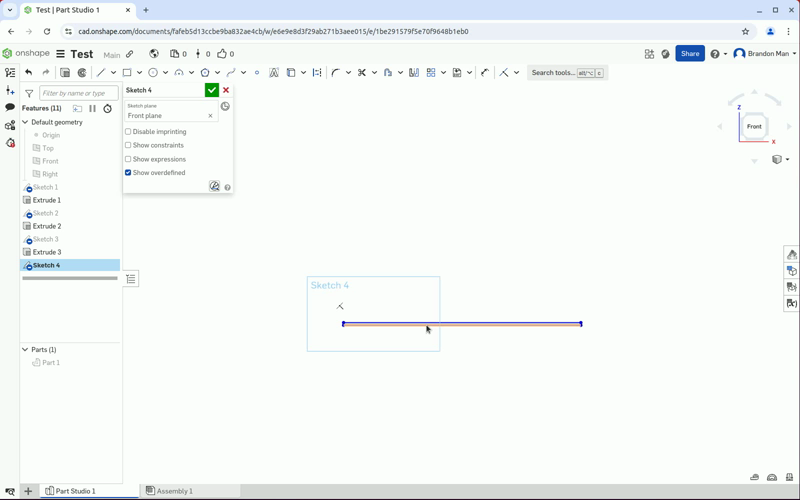
scroll(6)
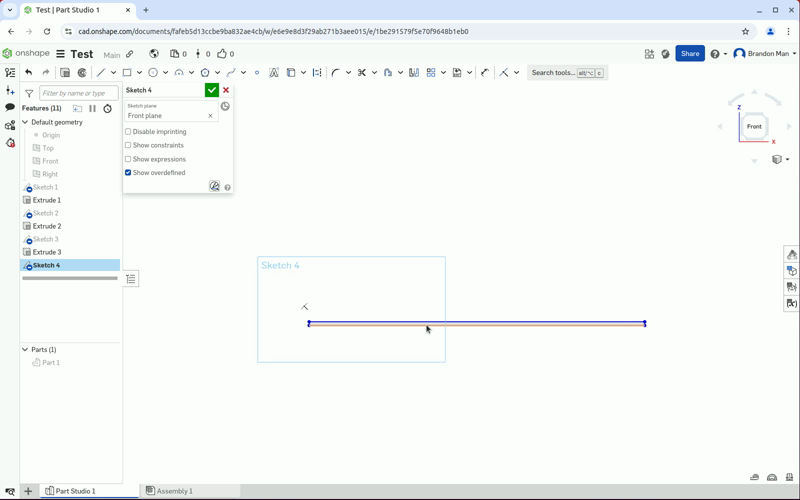
scroll(6)
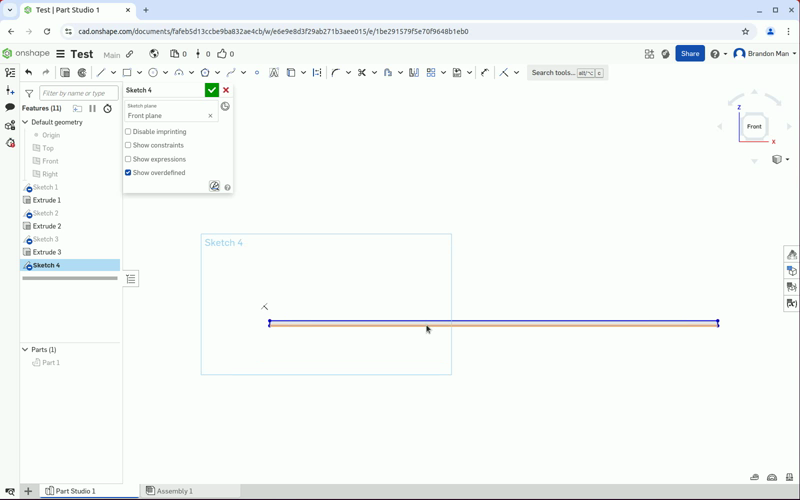
scroll(6)
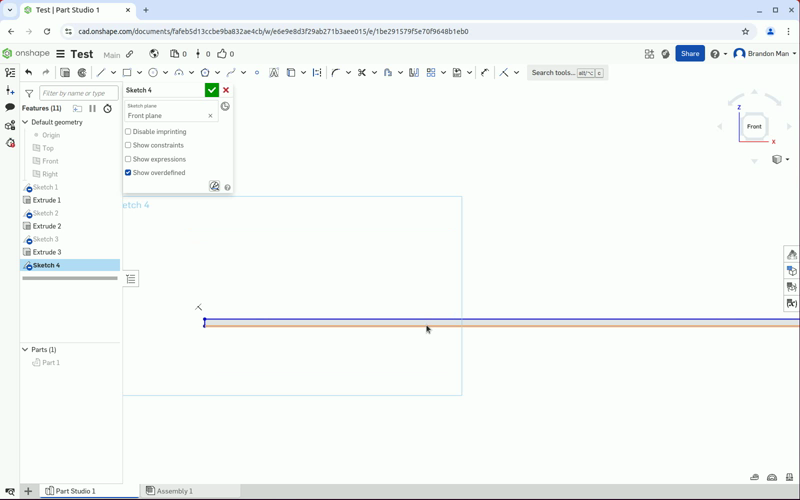
scroll(6)
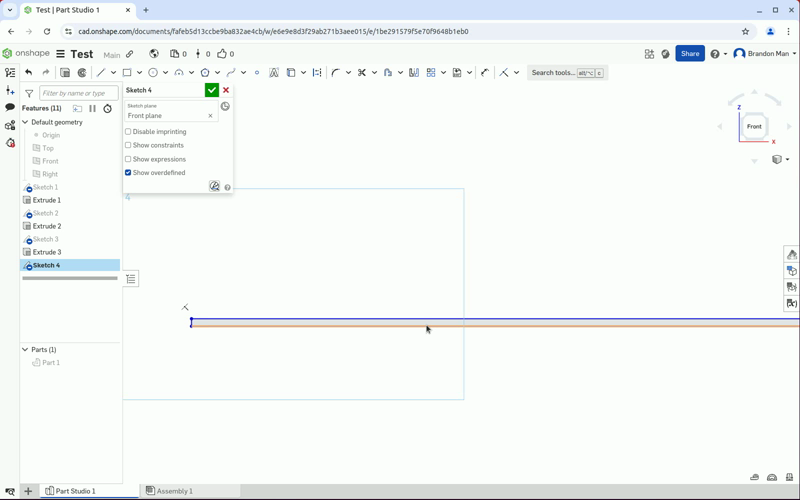
scroll(6)
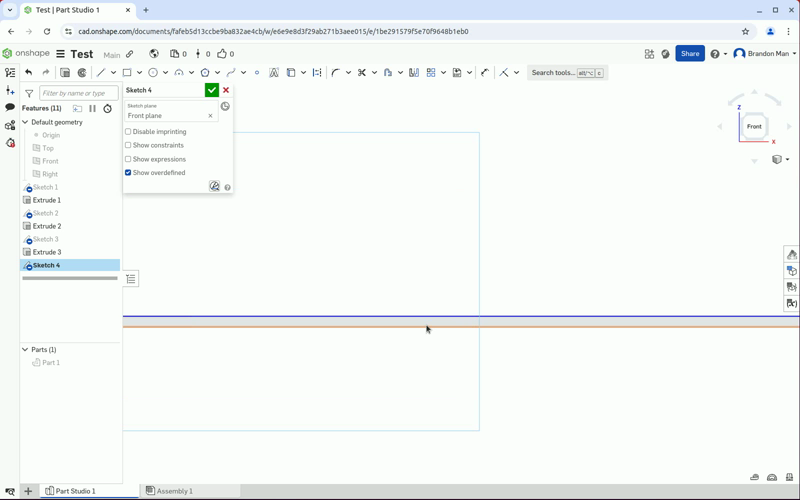
scroll(6)
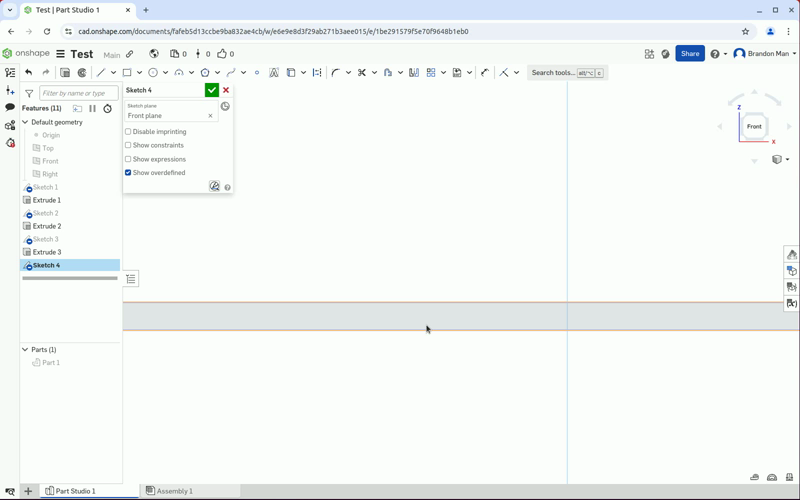
click(426, 324)
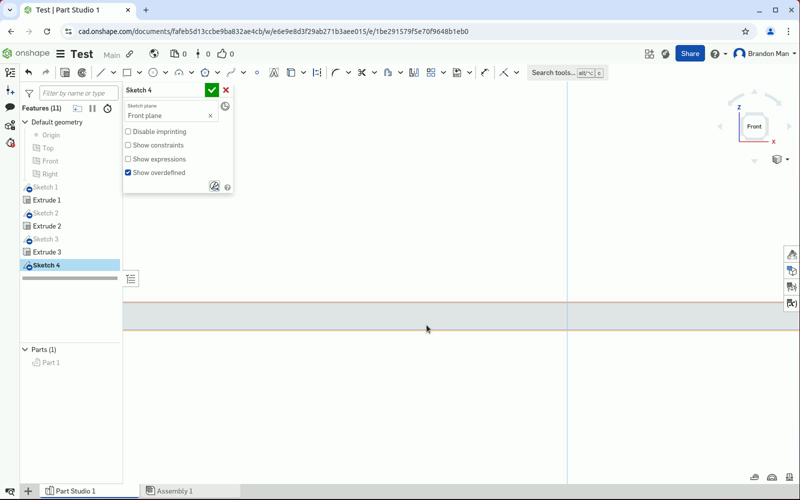
scroll(-6)
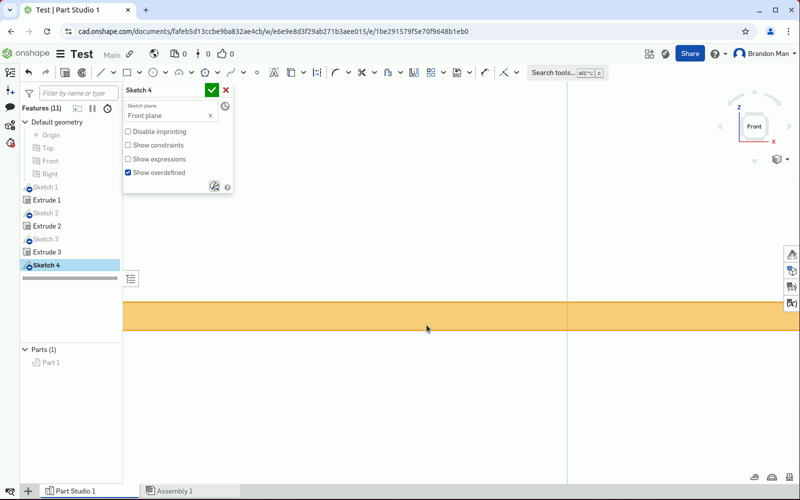
scroll(-6)
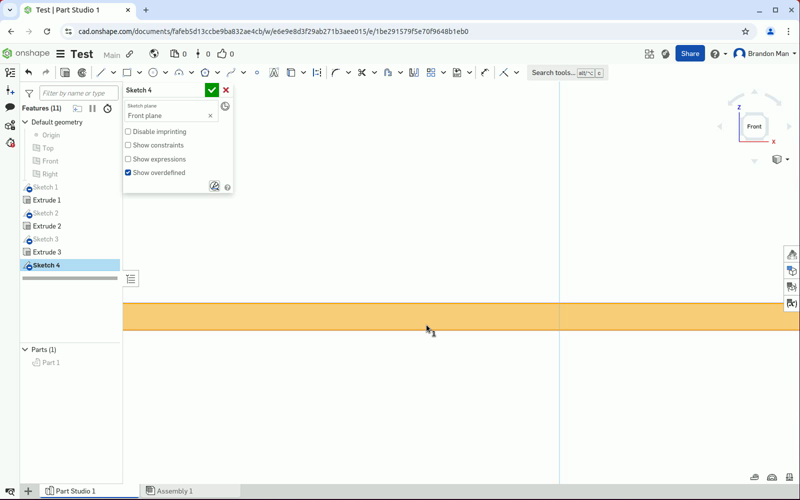
scroll(-6)
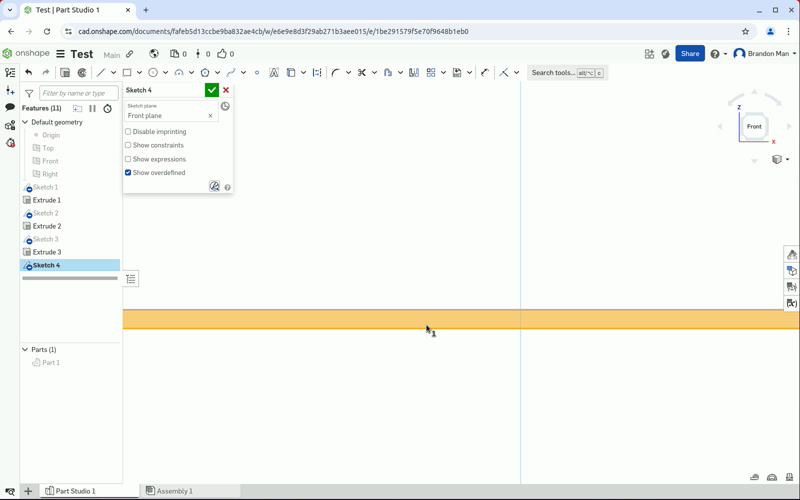
scroll(-6)
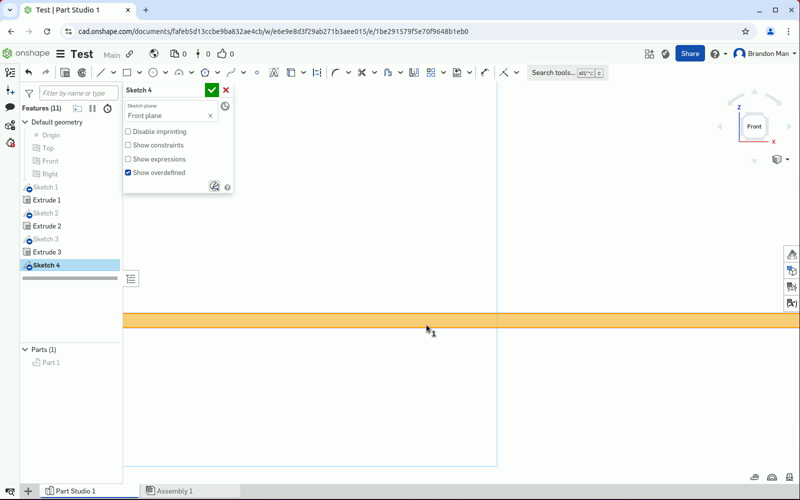
scroll(-6)
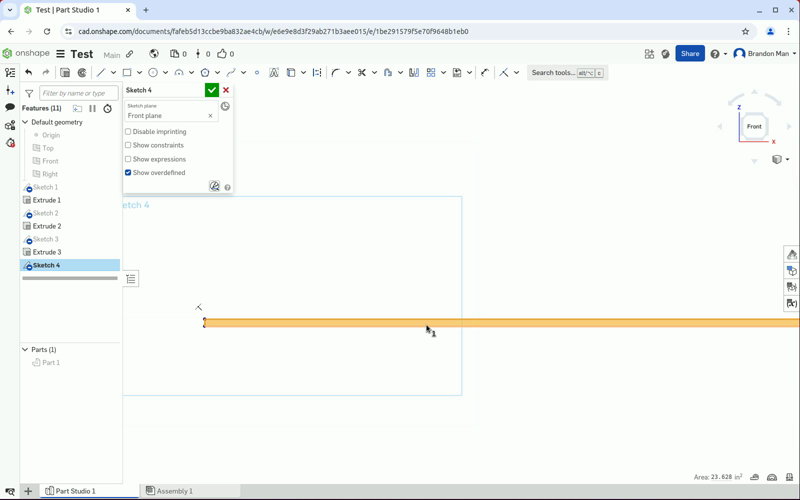
scroll(-6)
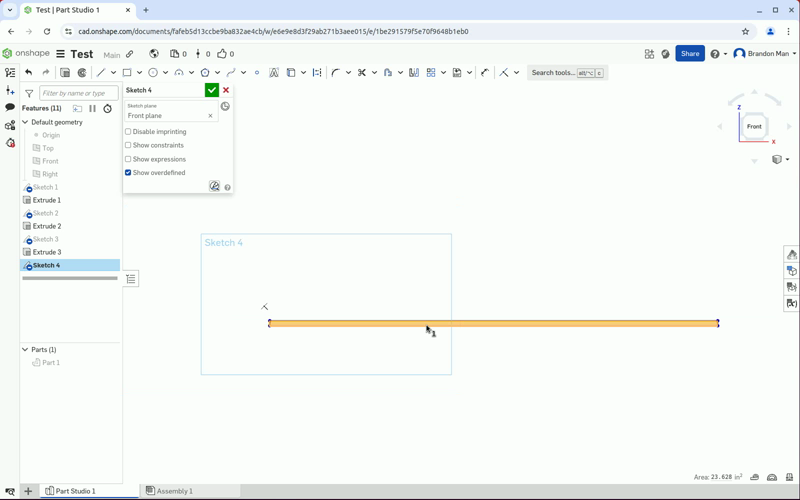
scroll(-6)
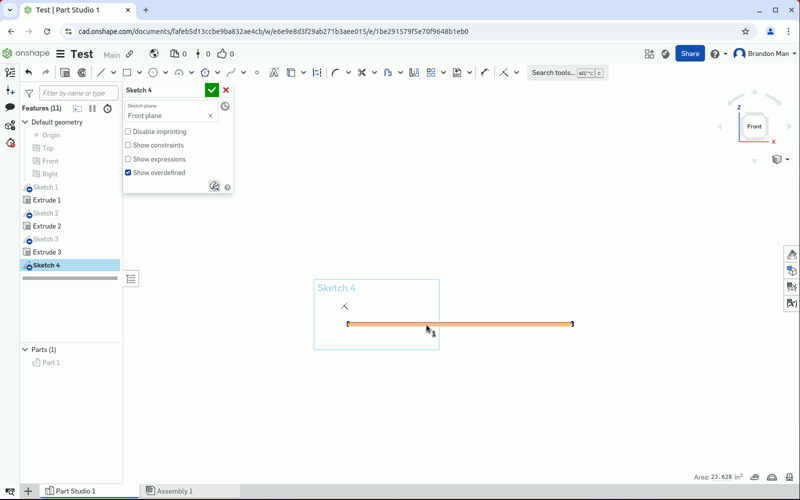
mouse_move(73, 352)
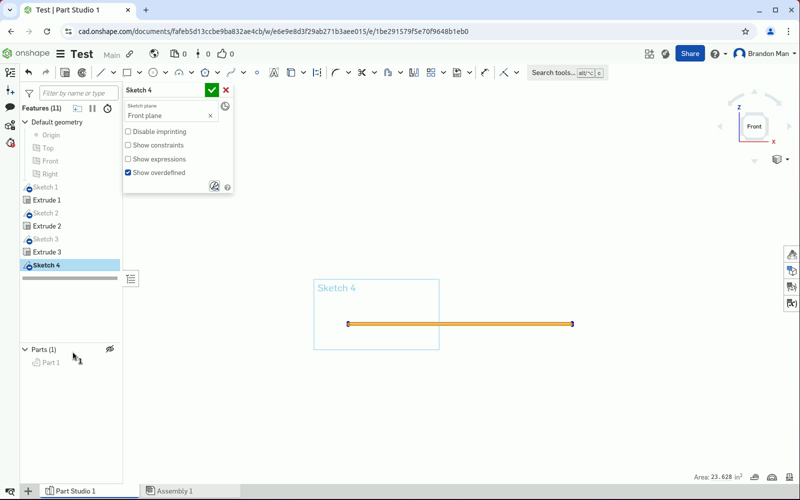
key(shift+y)
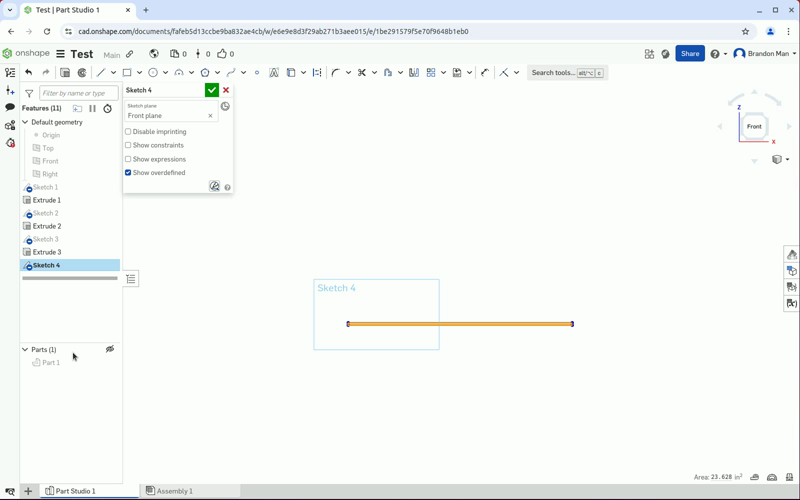
key(shift+e)
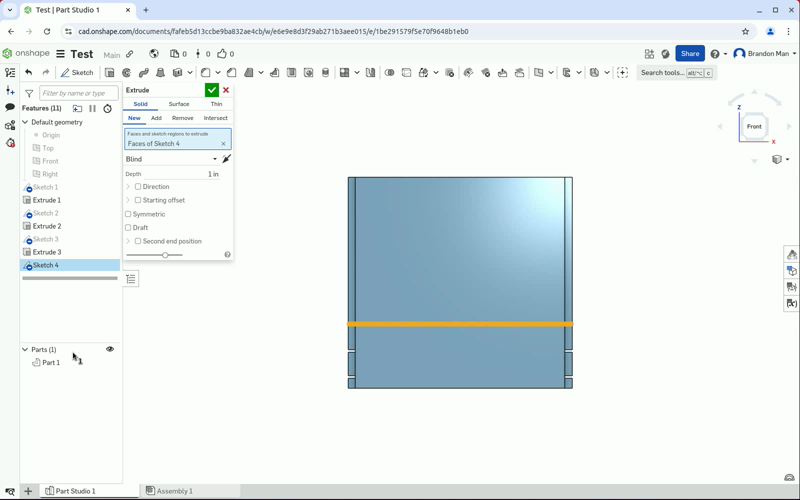
mouse_move(143, 106)
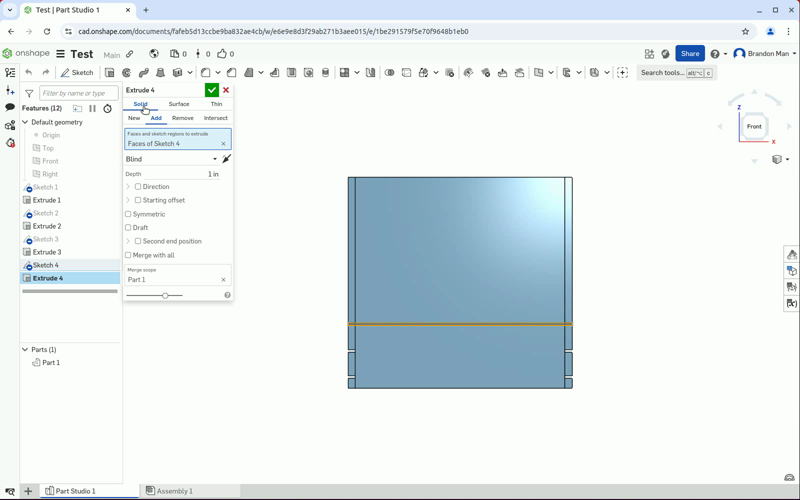
click(143, 106)
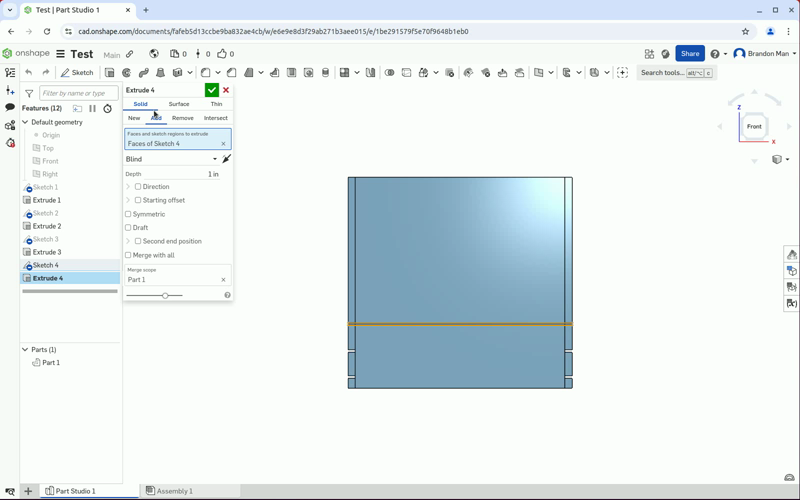
mouse_move(186, 120)
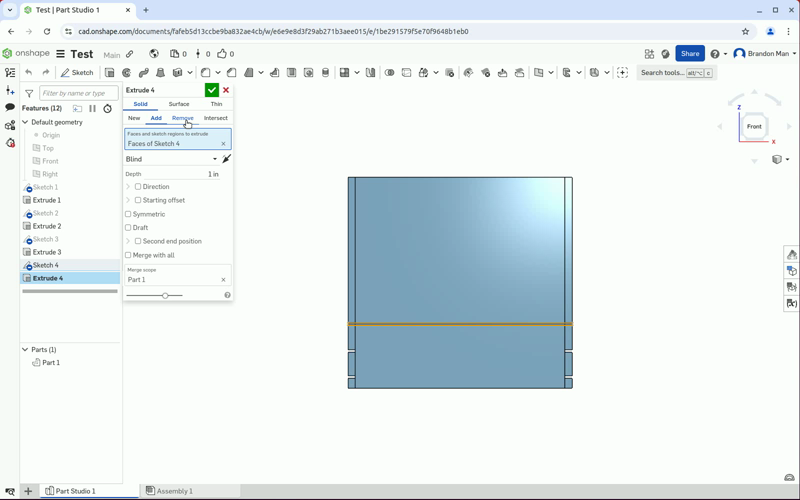
click(186, 120)
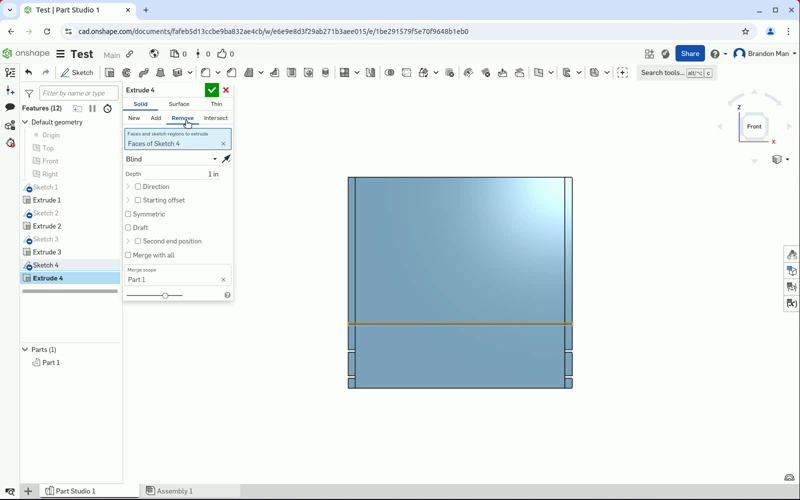
key(tab, 4)
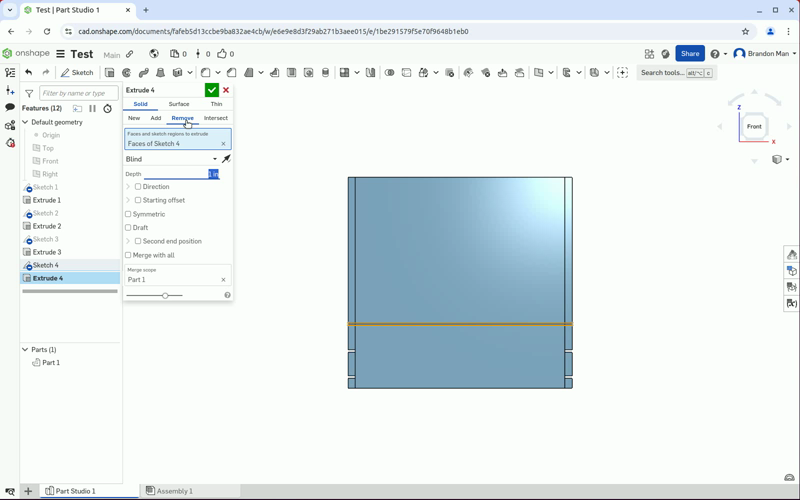
text(13.48)
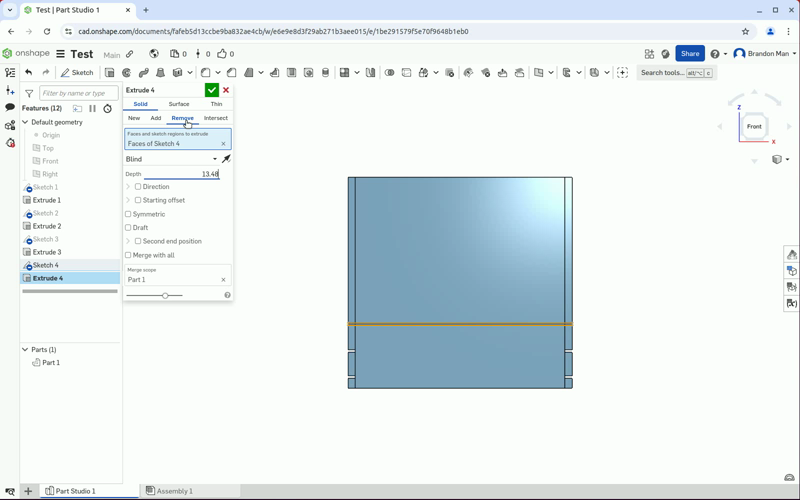
key(tab, 6)
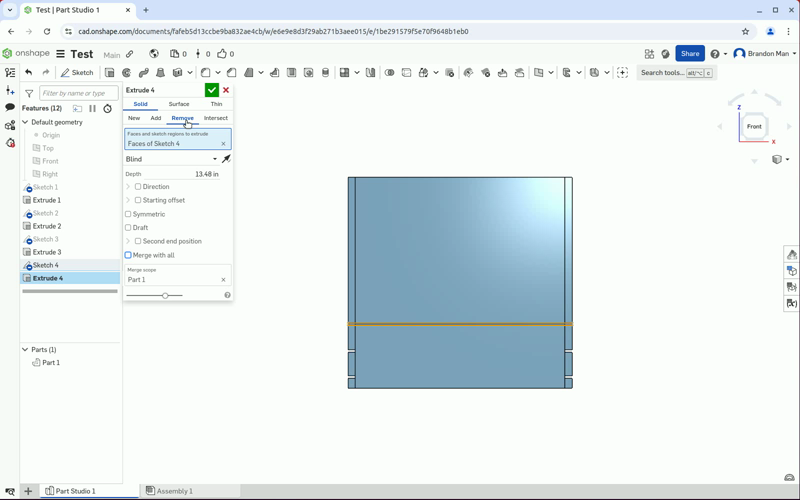
key(space)
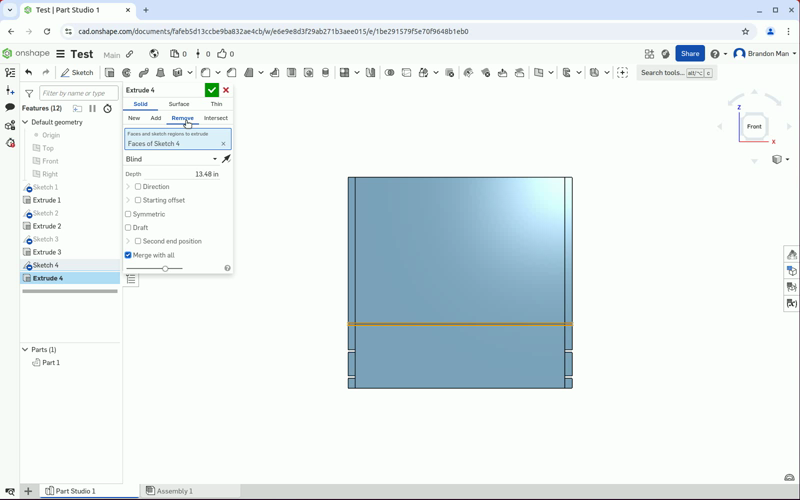
key(enter)
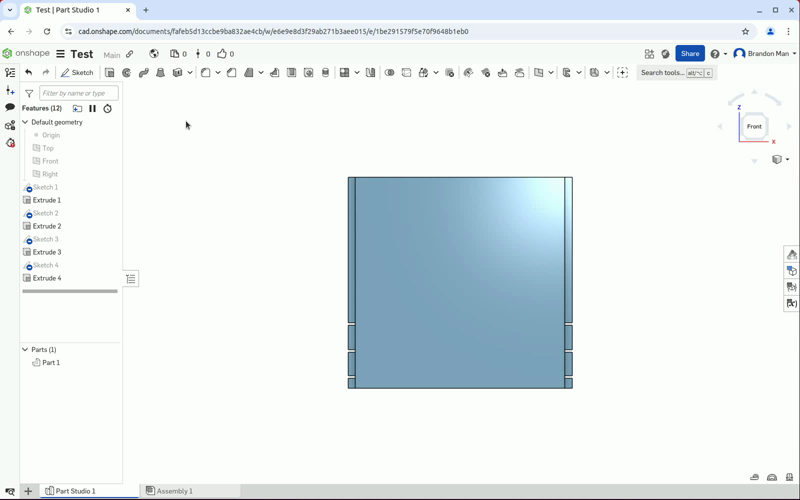
key(shift+h)
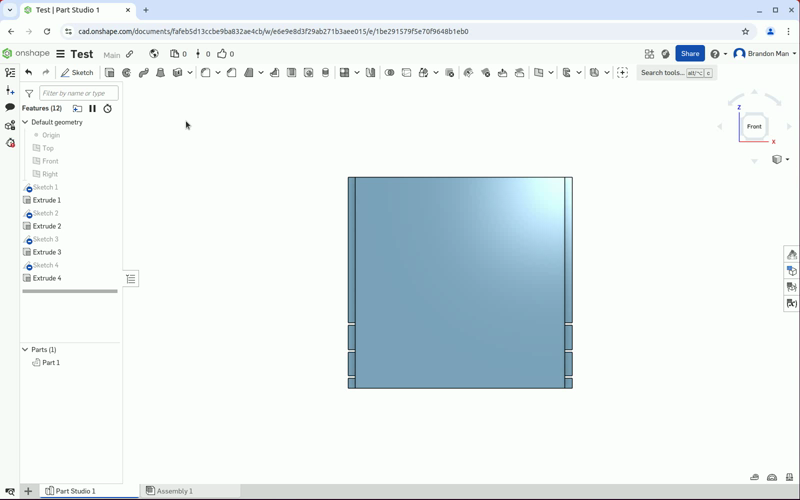
key(shift+h)
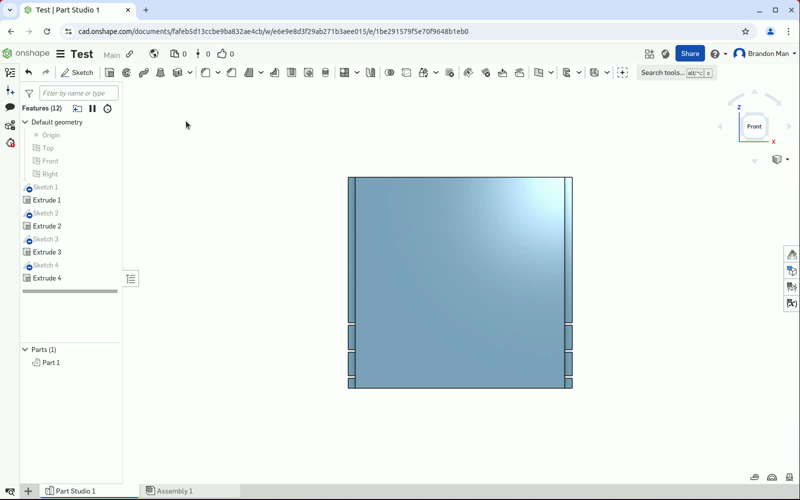
mouse_move(73, 189)
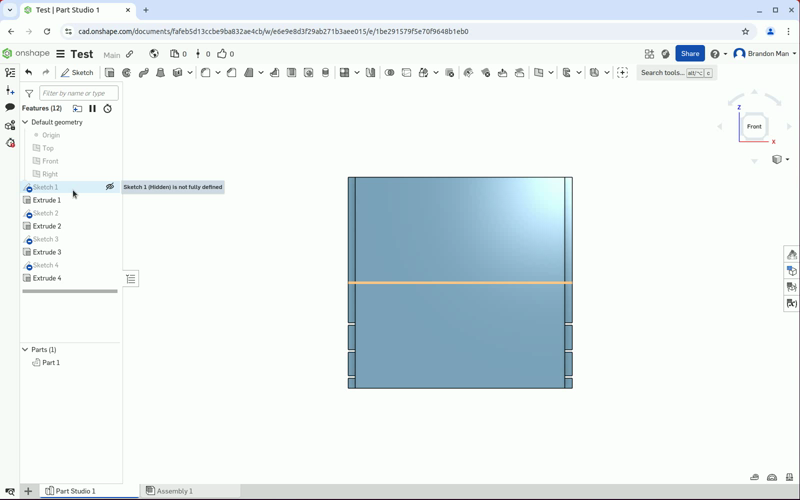
click(73, 189)
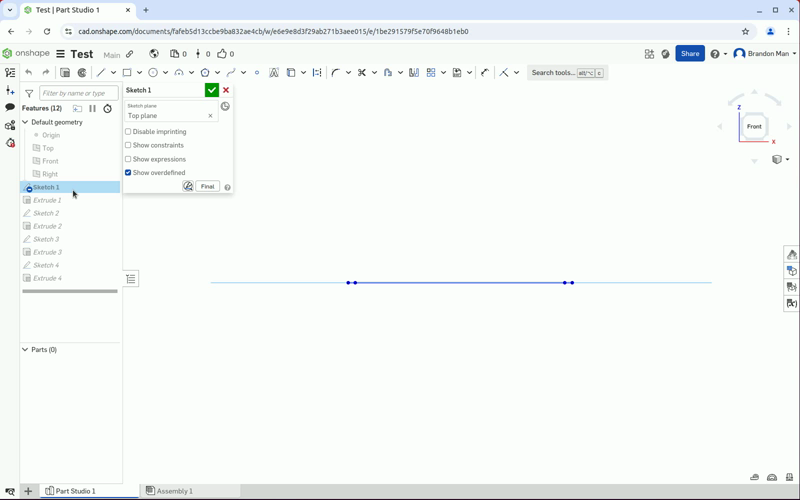
mouse_move(229, 92)
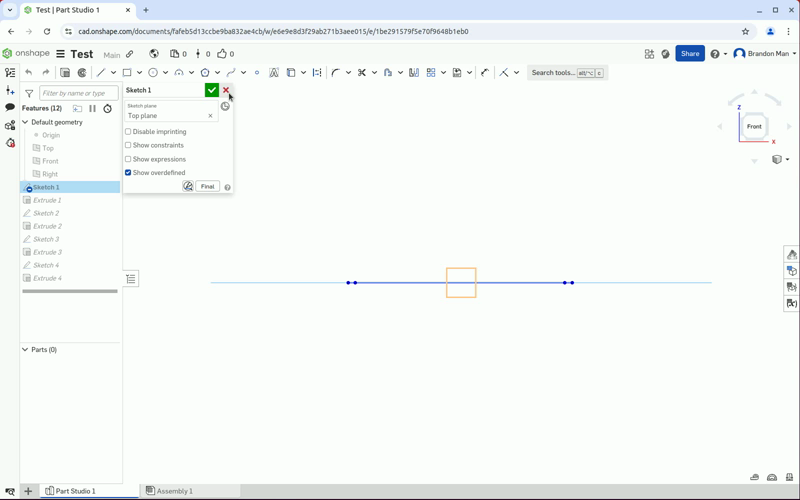
click(229, 92)
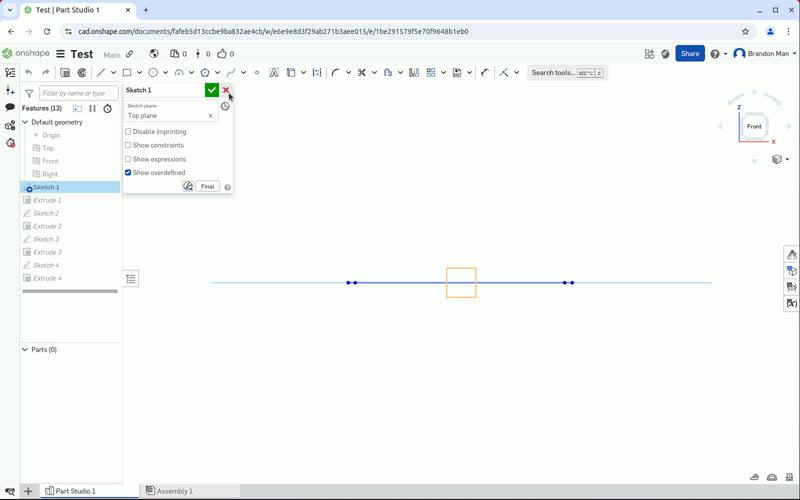
key(shift+s)
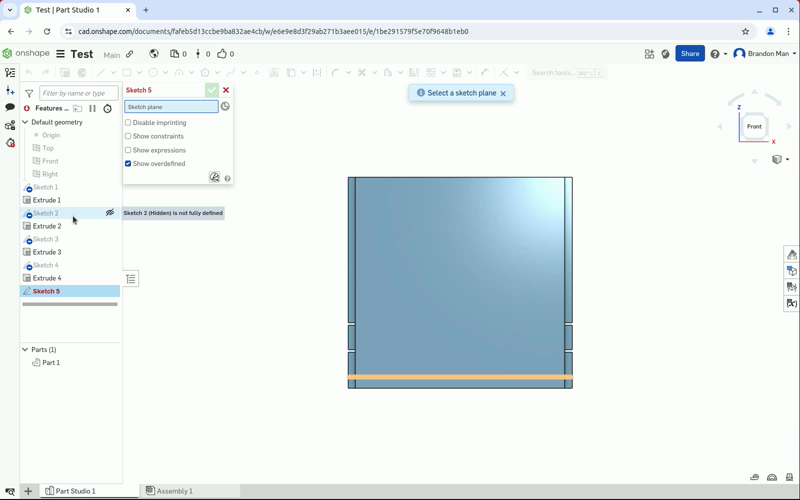
scroll(3)
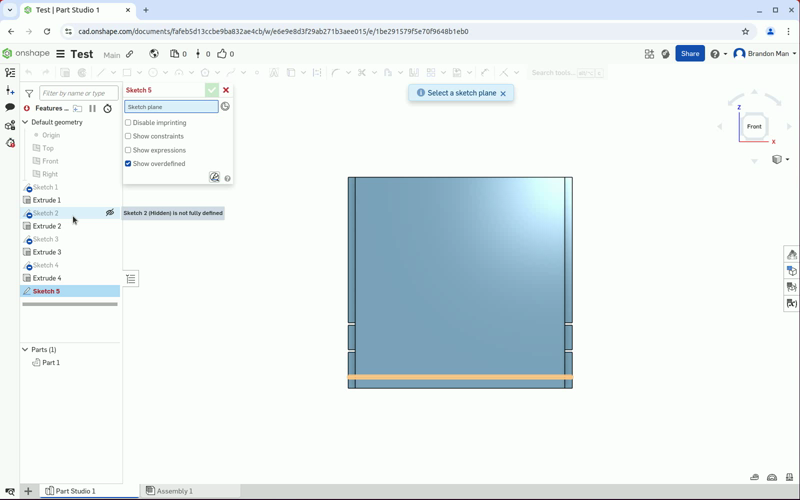
mouse_move(73, 163)
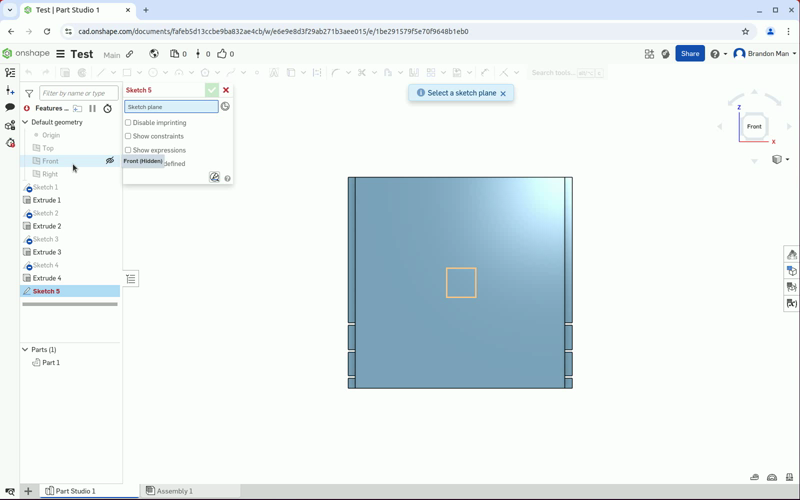
click(73, 163)
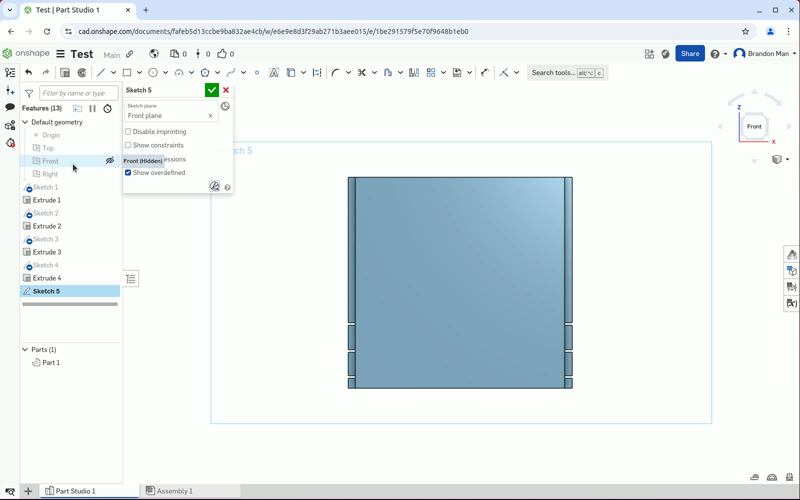
mouse_move(73, 352)
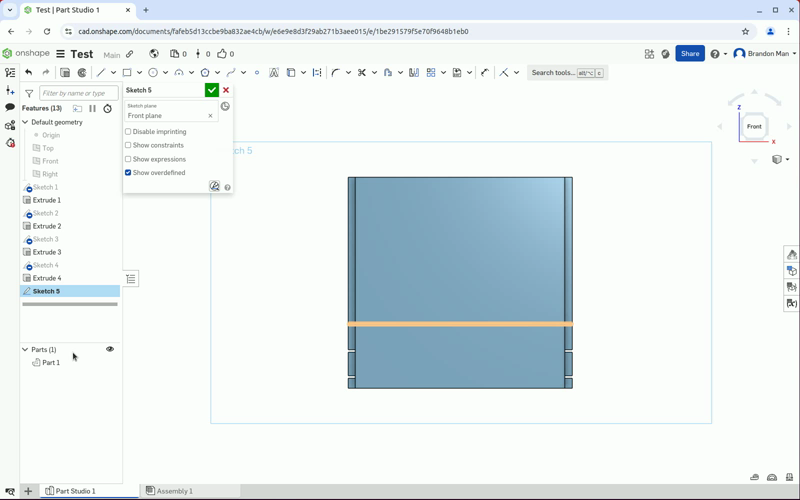
key(y)
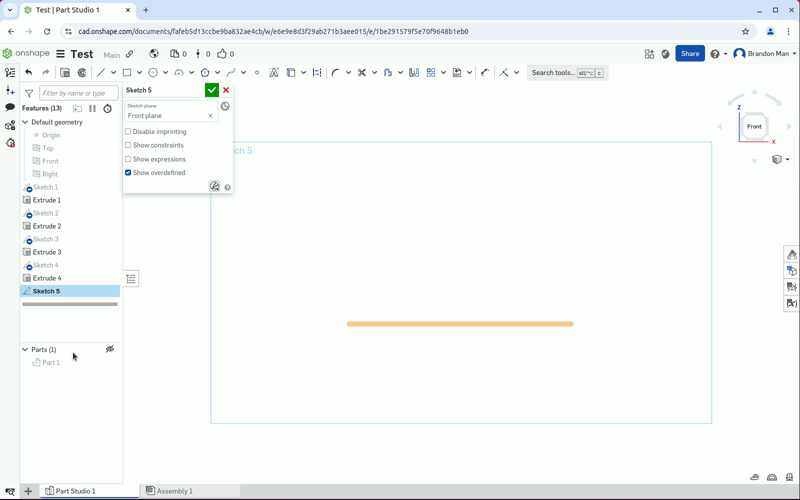
key(l)
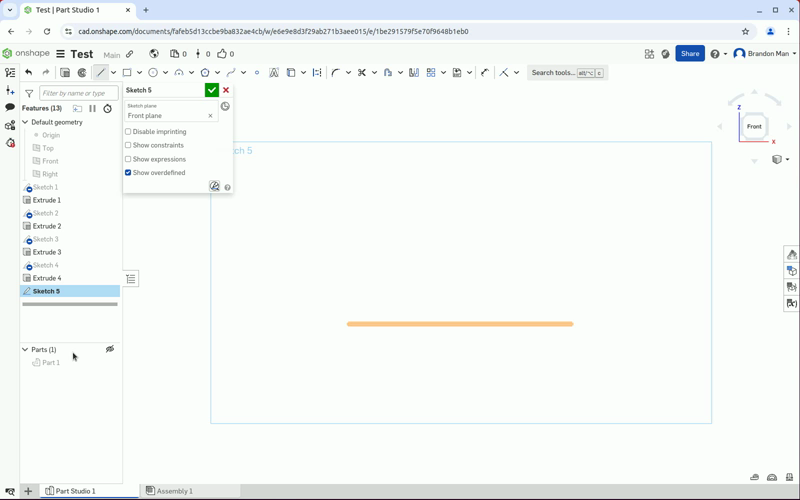
key_down(shift)
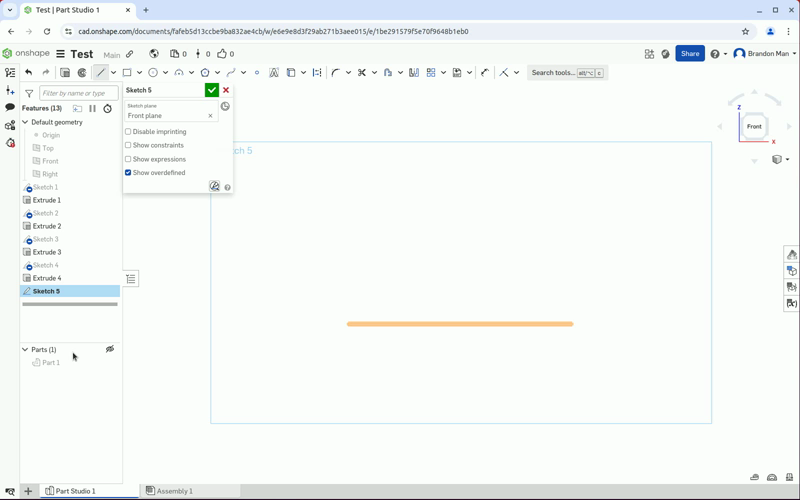
mouse_move(348, 299)
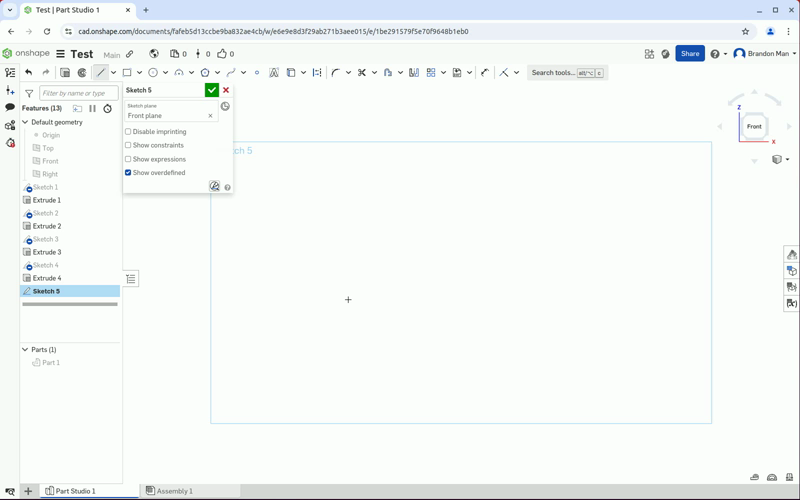
click(348, 299)
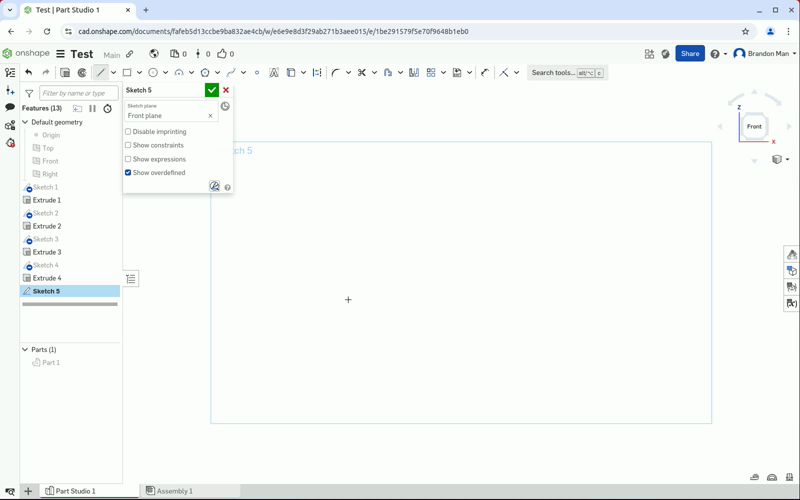
key_up(shift)
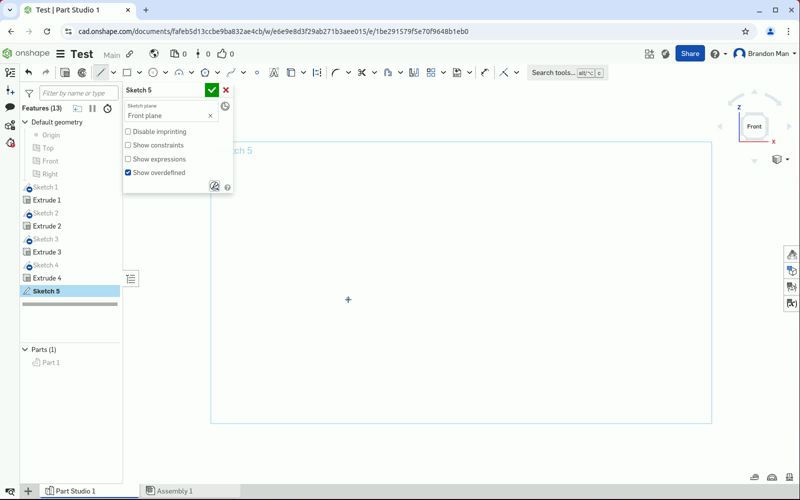
key_down(shift)
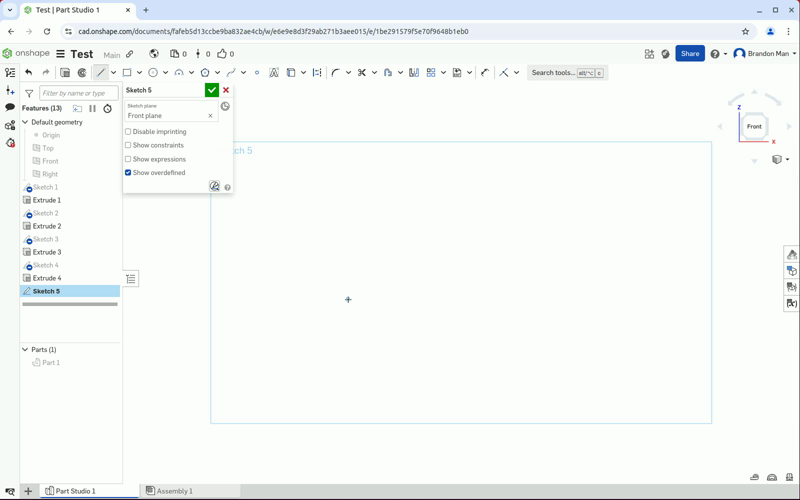
mouse_move(572, 299)
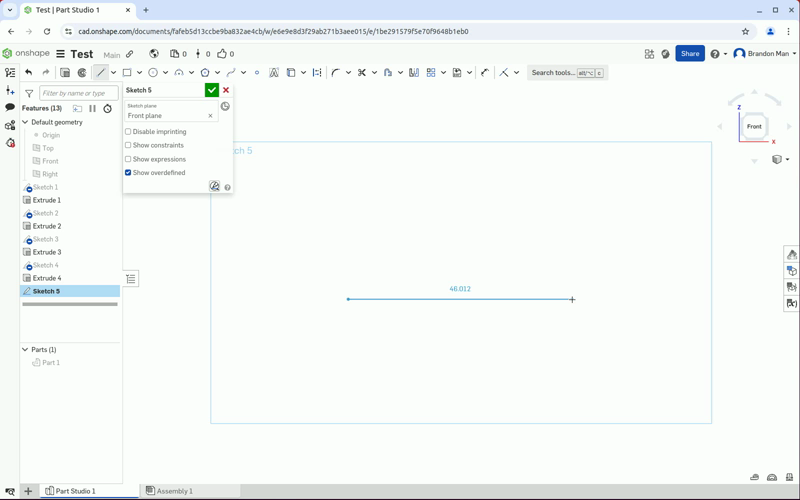
click(572, 299)
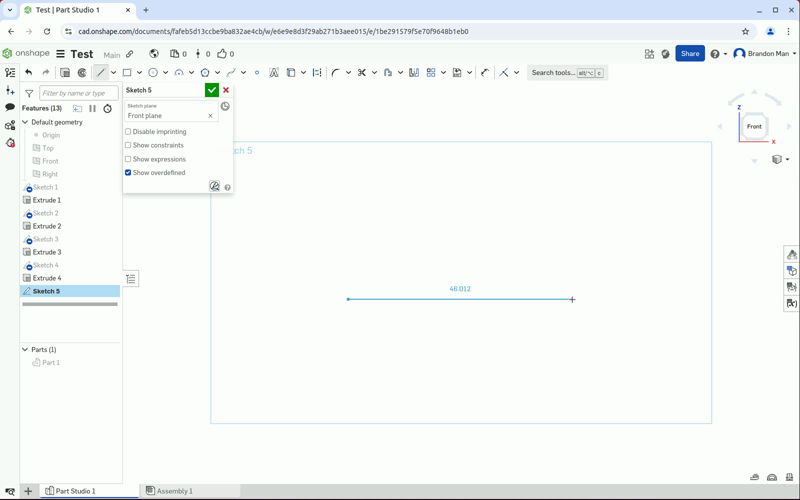
key_up(shift)
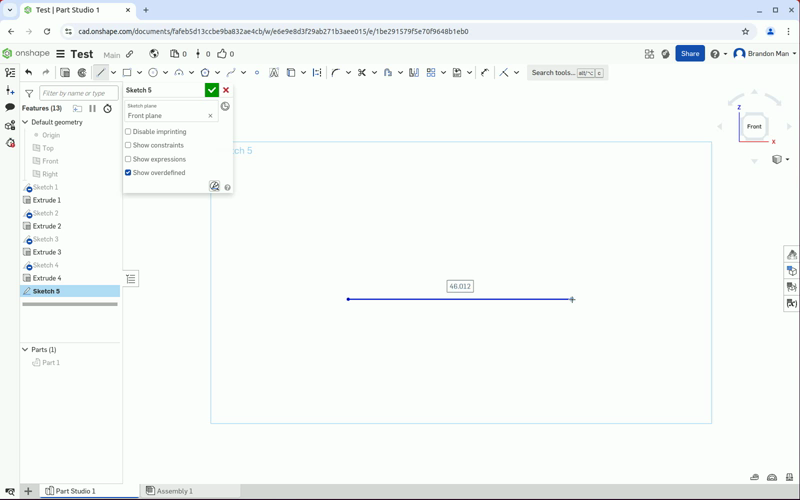
key_down(shift)
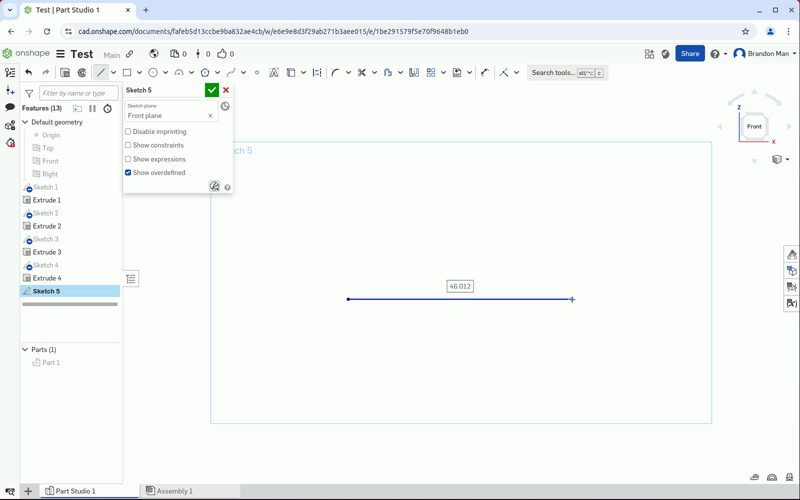
mouse_move(589, 299)
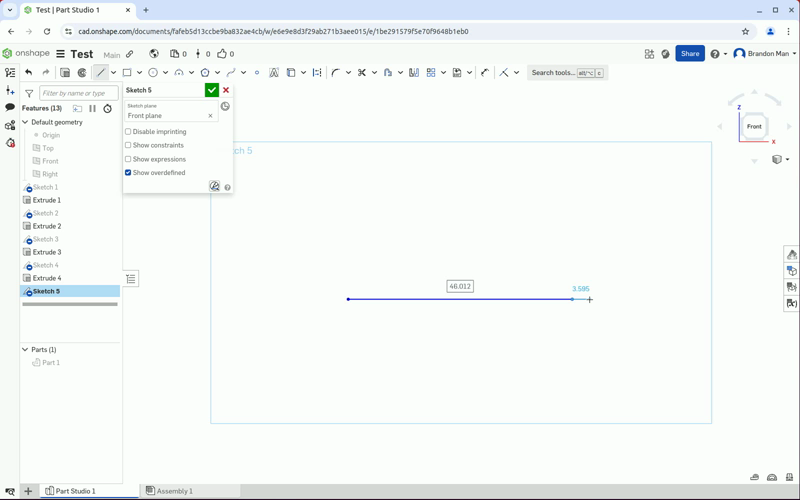
mouse_move(572, 297)
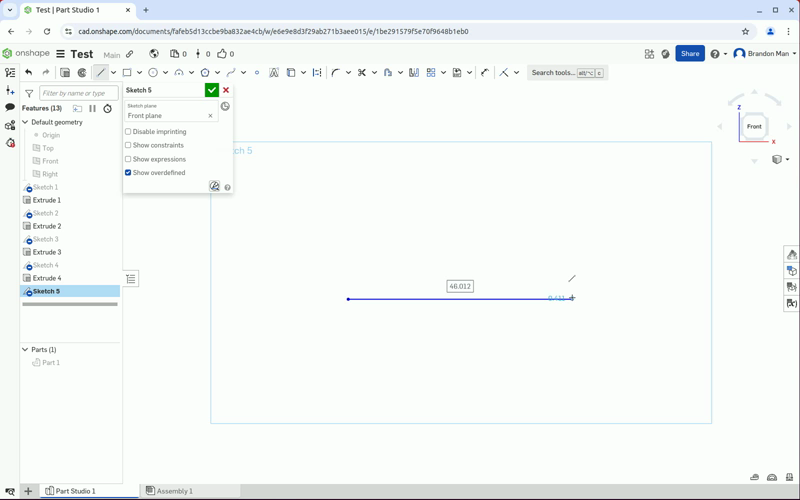
scroll(6)
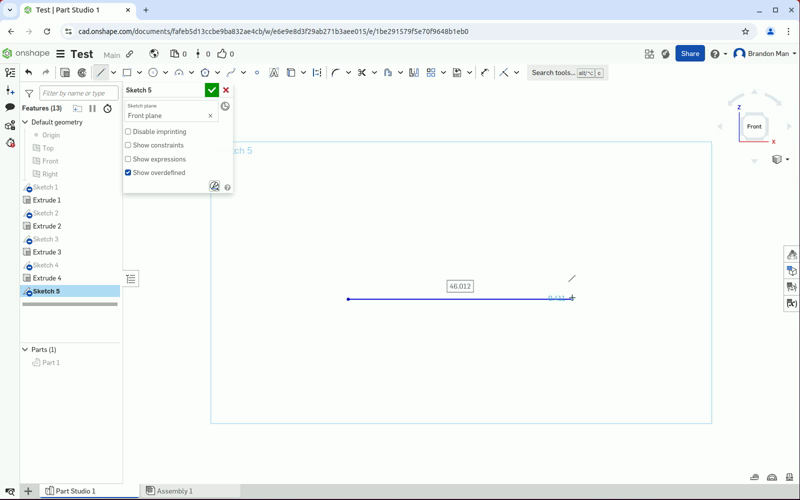
scroll(6)
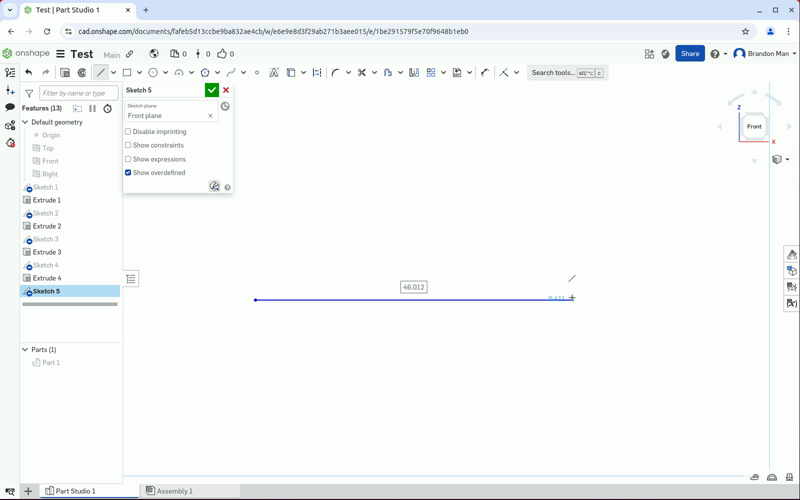
scroll(6)
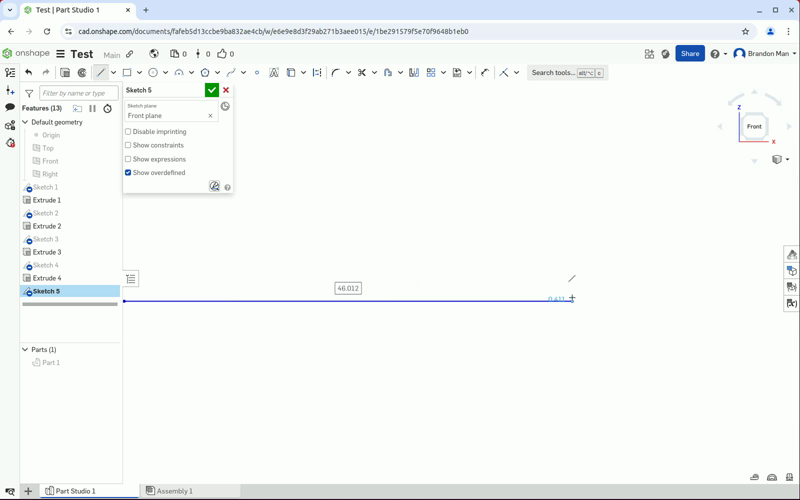
scroll(6)
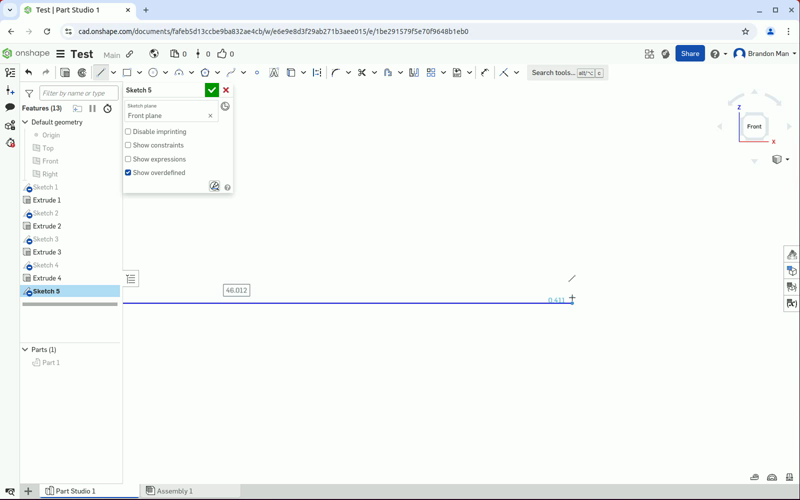
scroll(6)
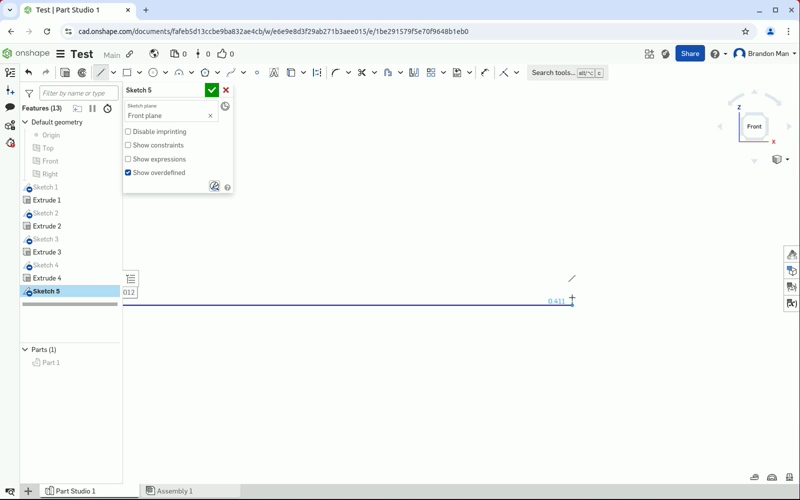
scroll(6)
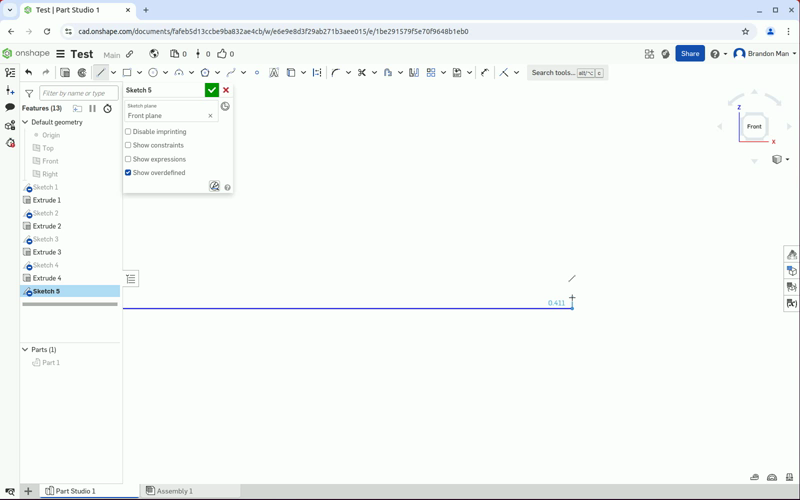
scroll(6)
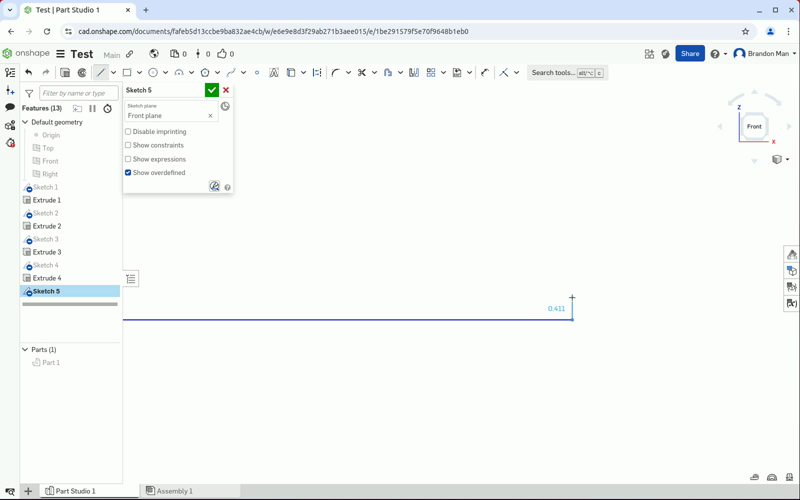
click(572, 297)
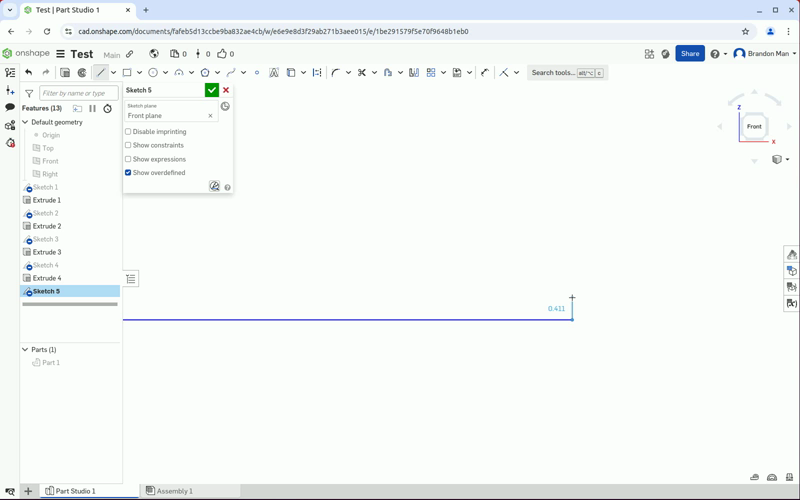
scroll(-6)
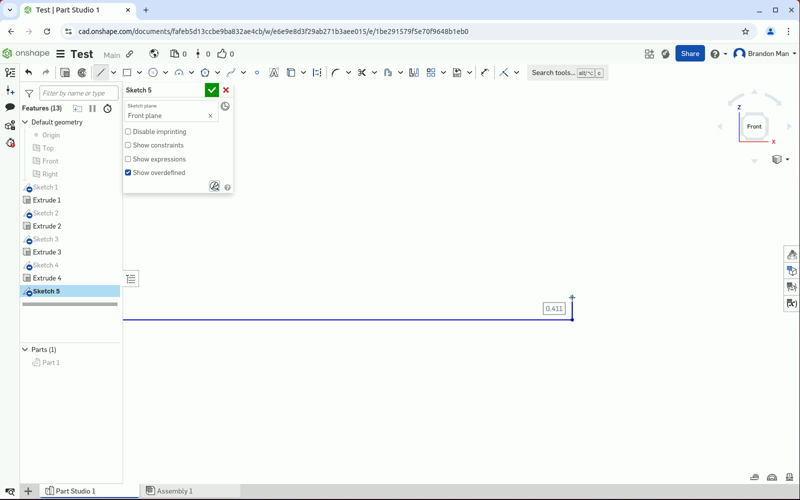
scroll(-6)
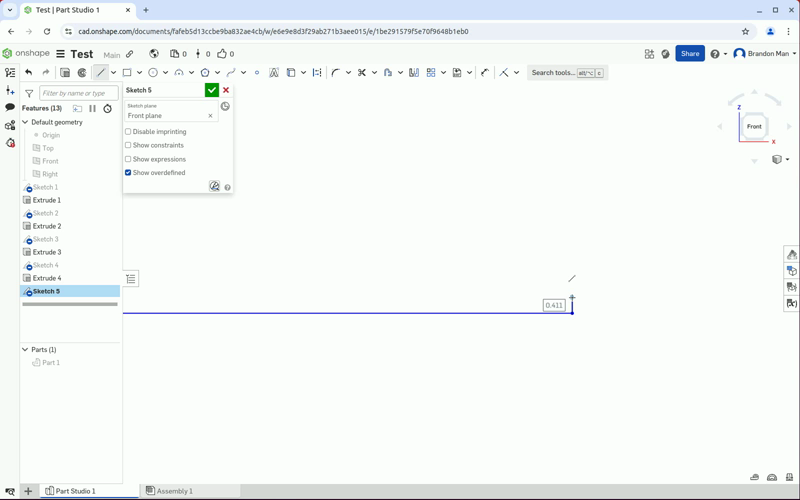
scroll(-6)
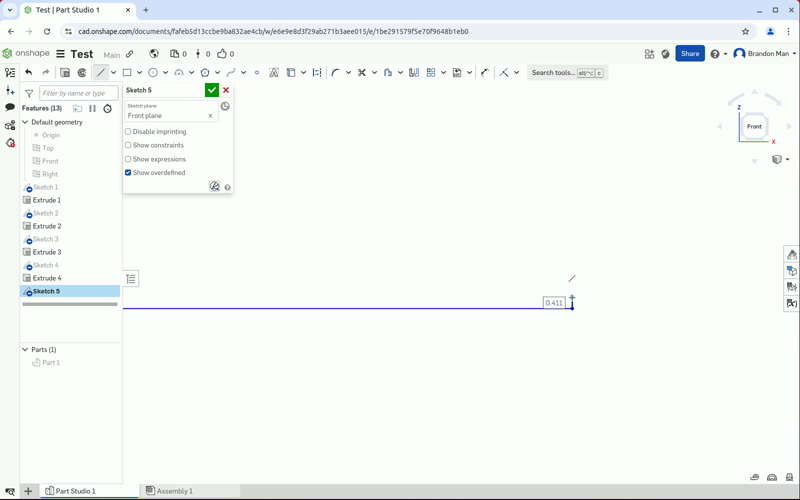
scroll(-6)
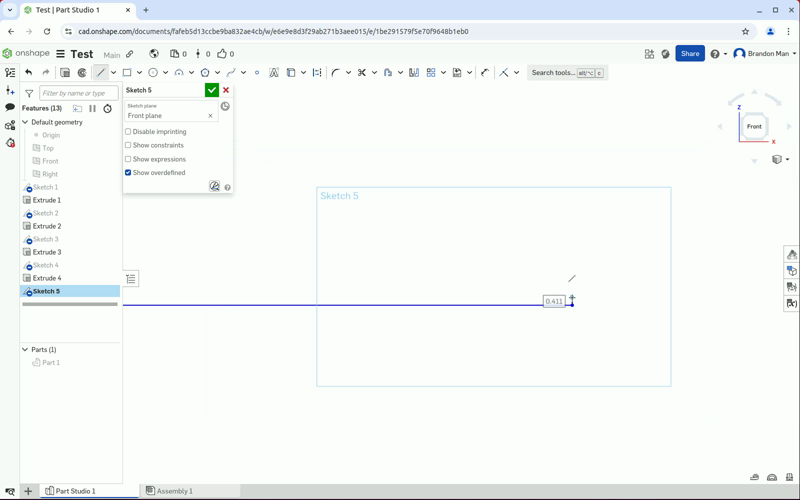
scroll(-6)
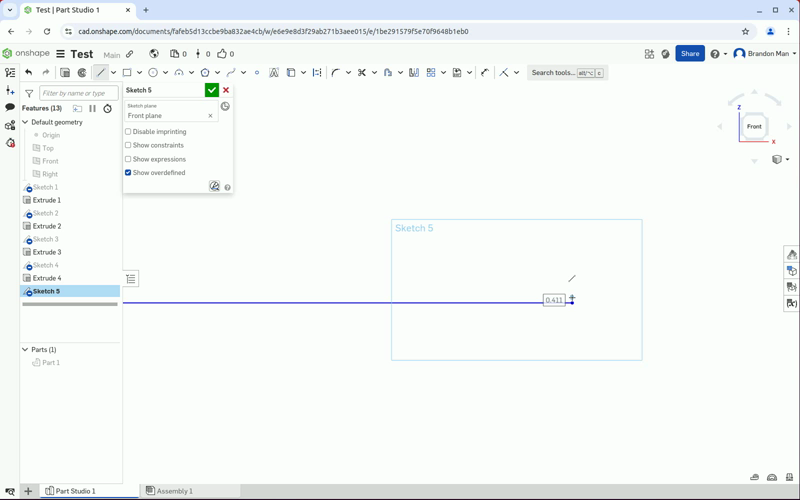
scroll(-6)
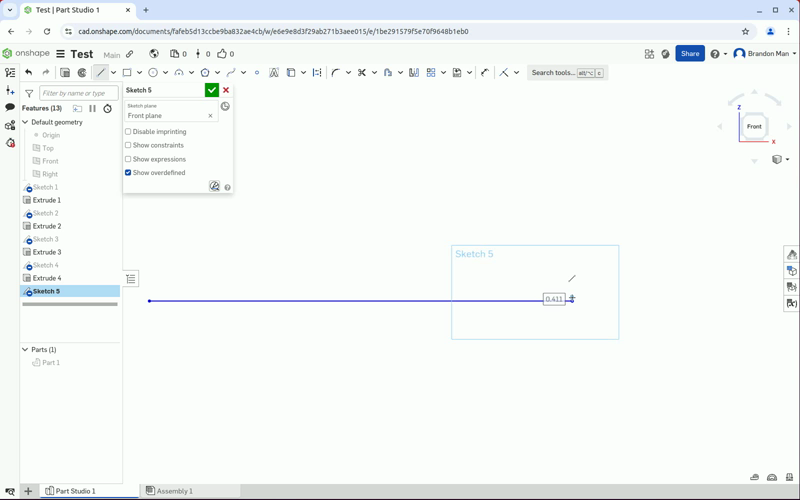
scroll(-6)
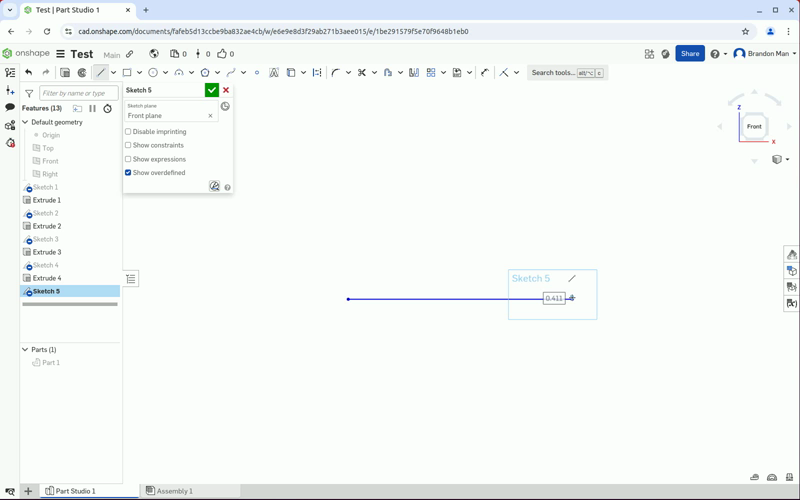
key_up(shift)
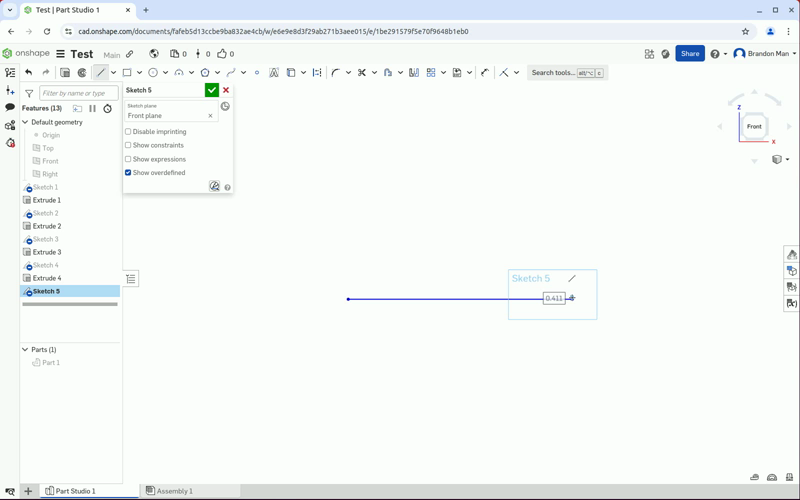
key_down(shift)
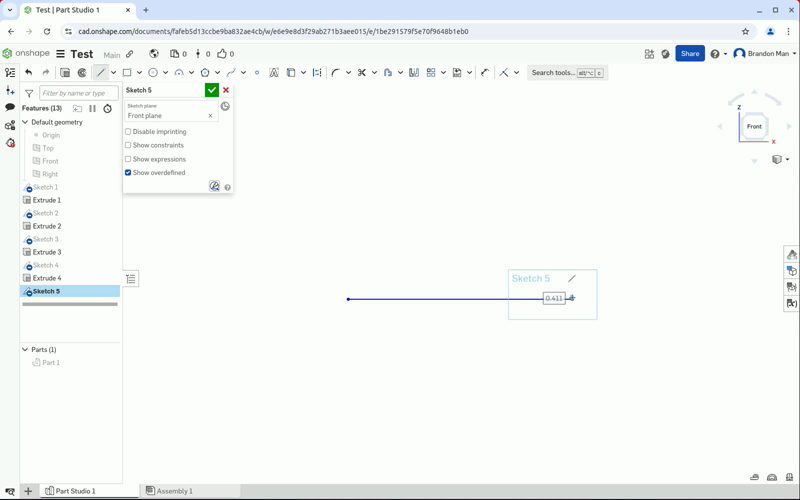
mouse_move(348, 297)
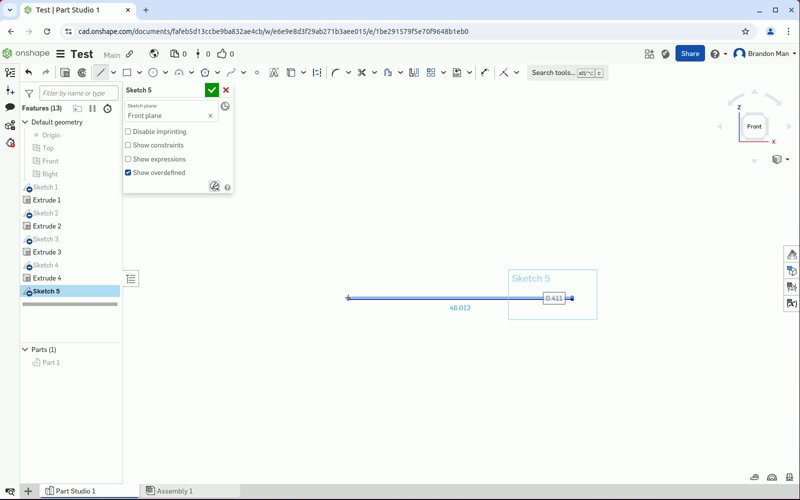
scroll(6)
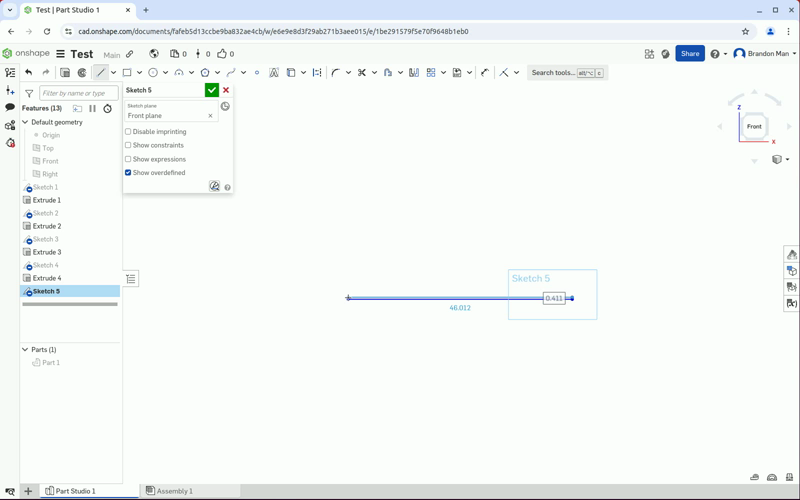
scroll(6)
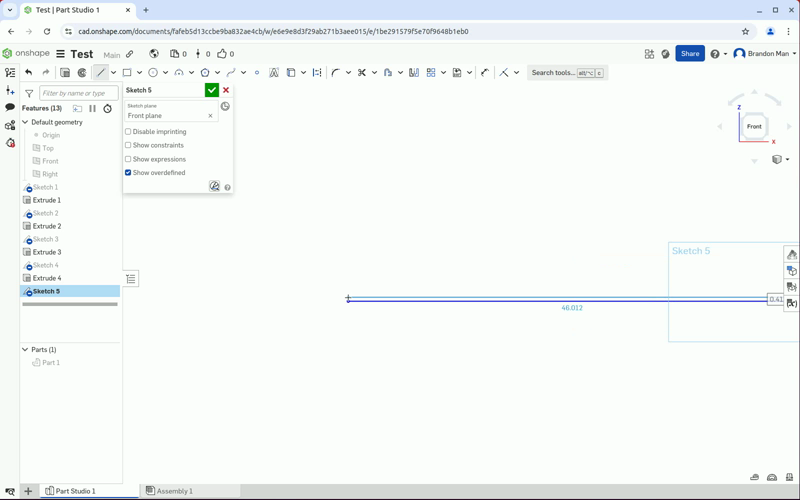
scroll(6)
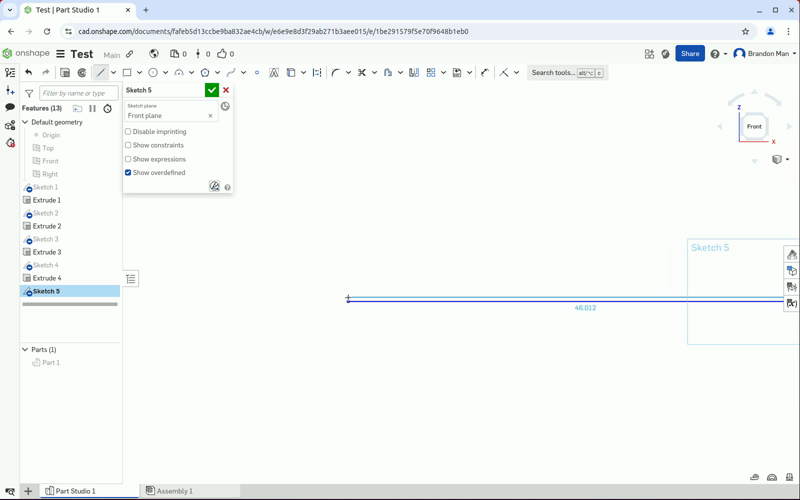
scroll(6)
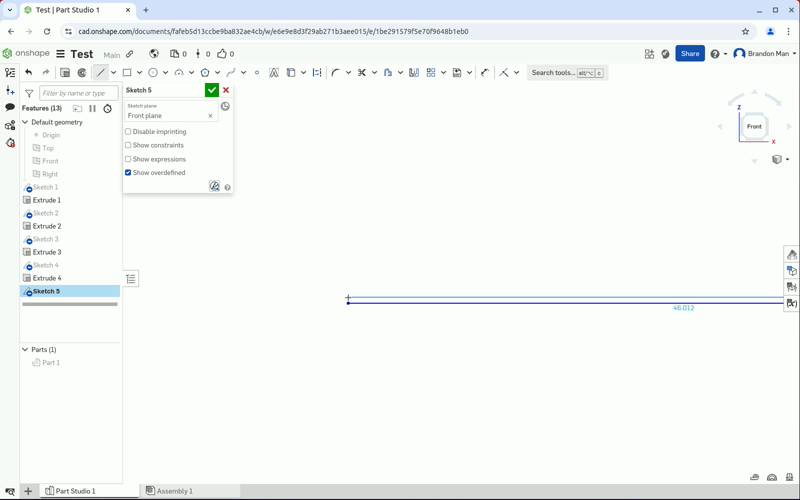
scroll(6)
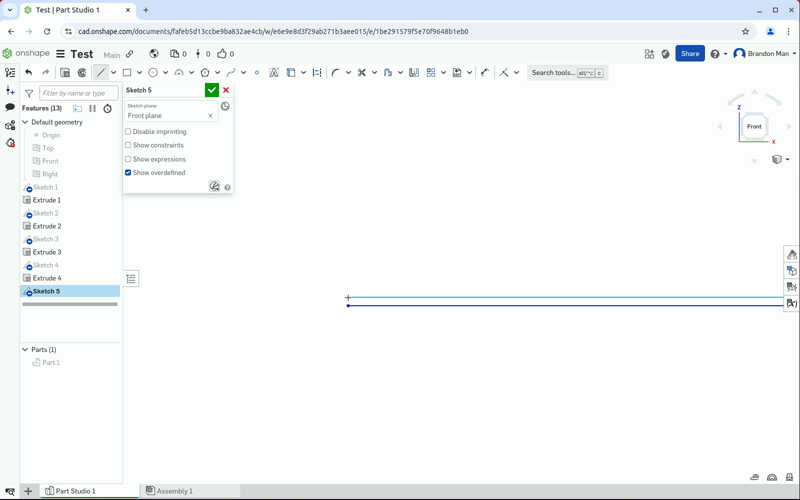
scroll(6)
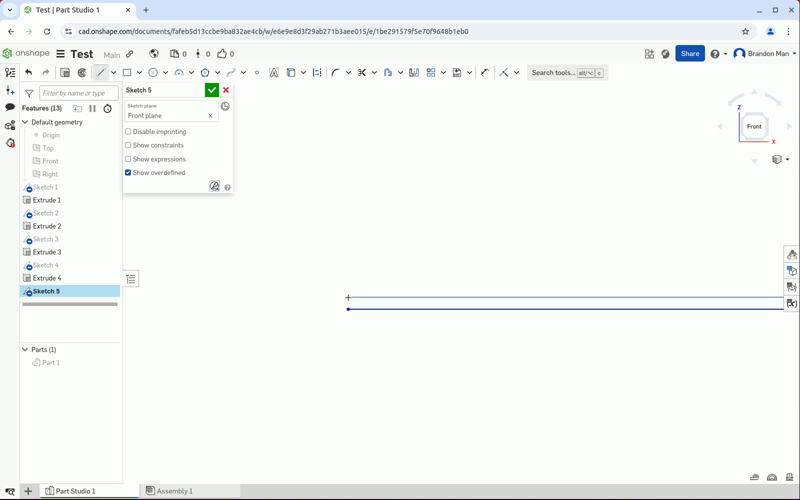
scroll(6)
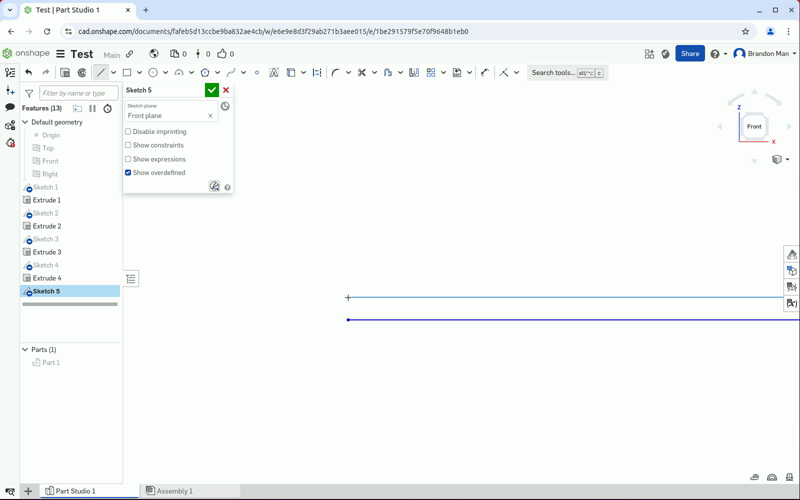
click(348, 297)
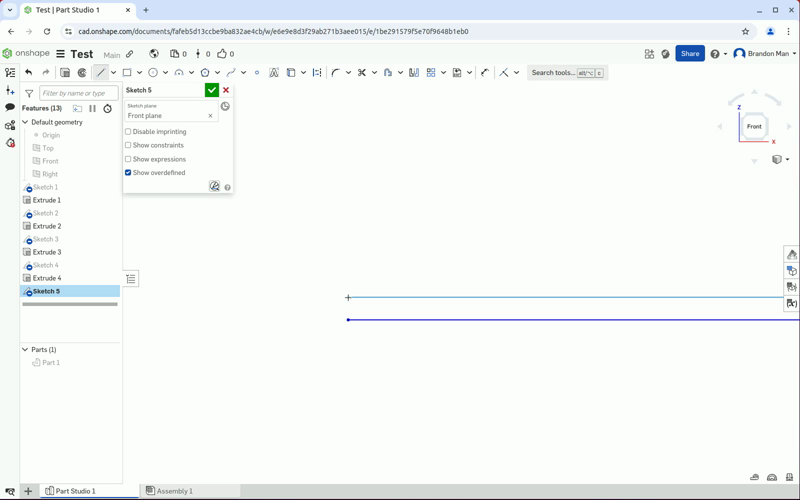
scroll(-6)
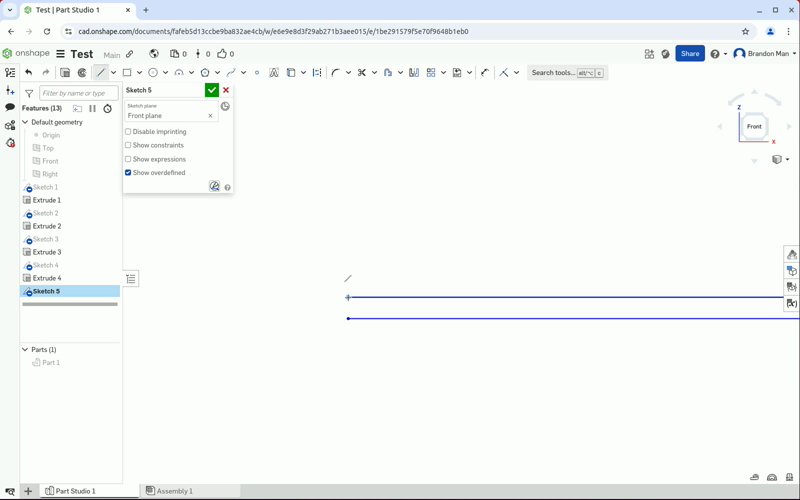
scroll(-6)
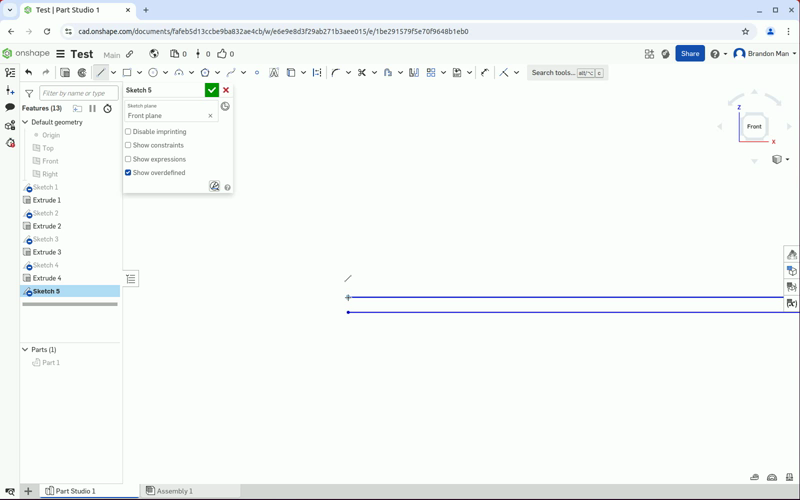
scroll(-6)
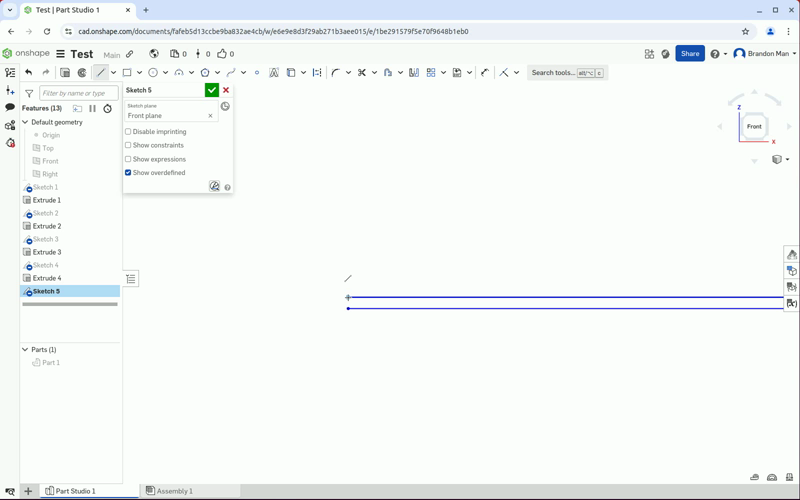
scroll(-6)
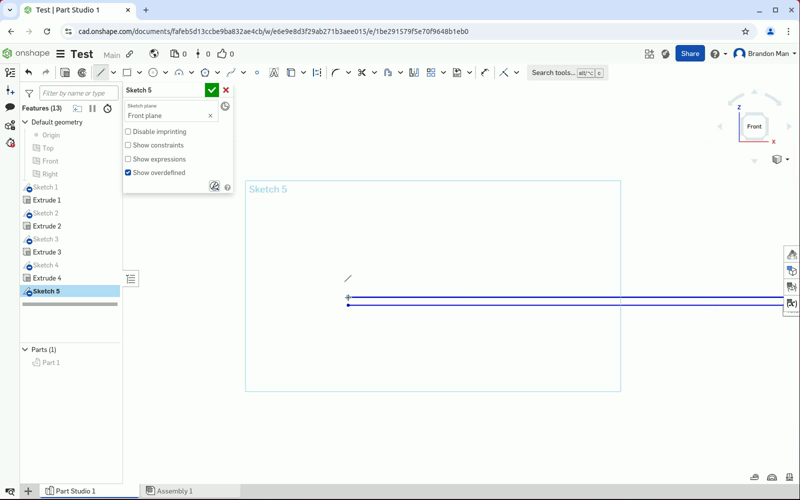
scroll(-6)
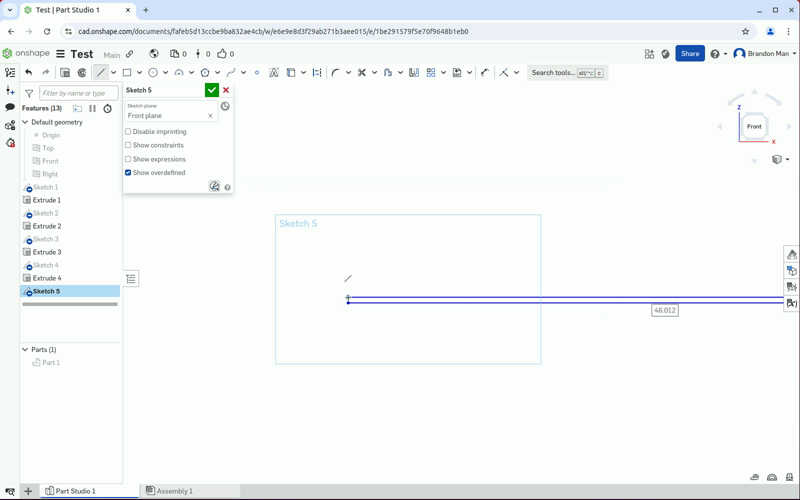
scroll(-6)
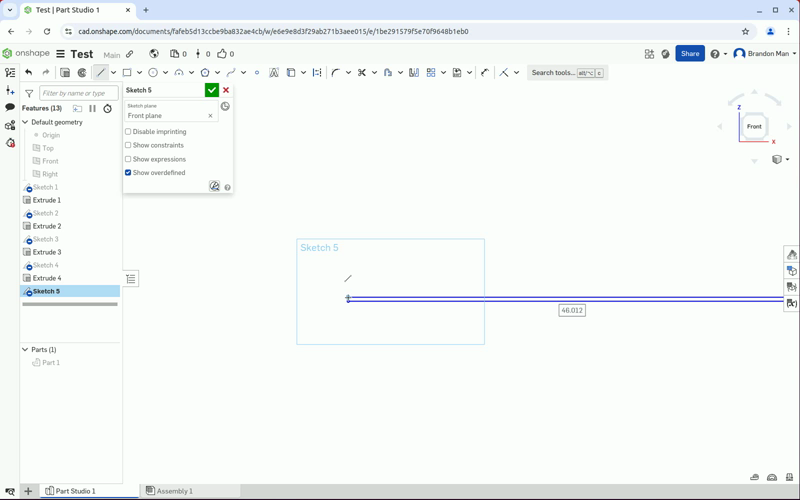
scroll(-6)
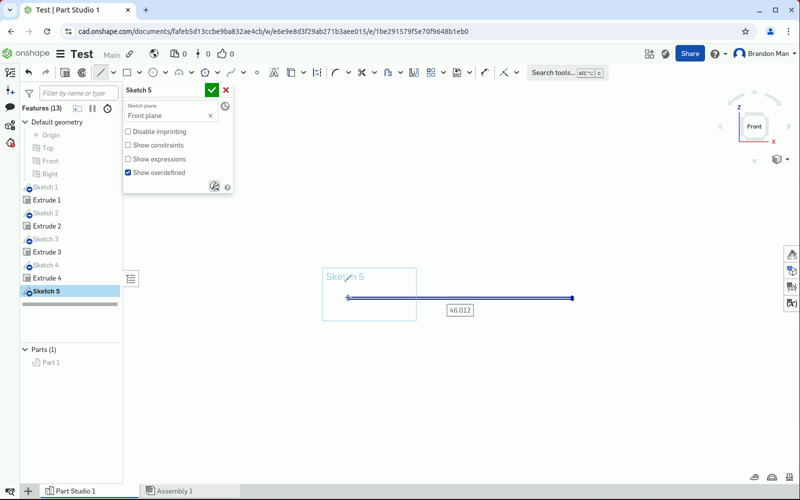
key_up(shift)
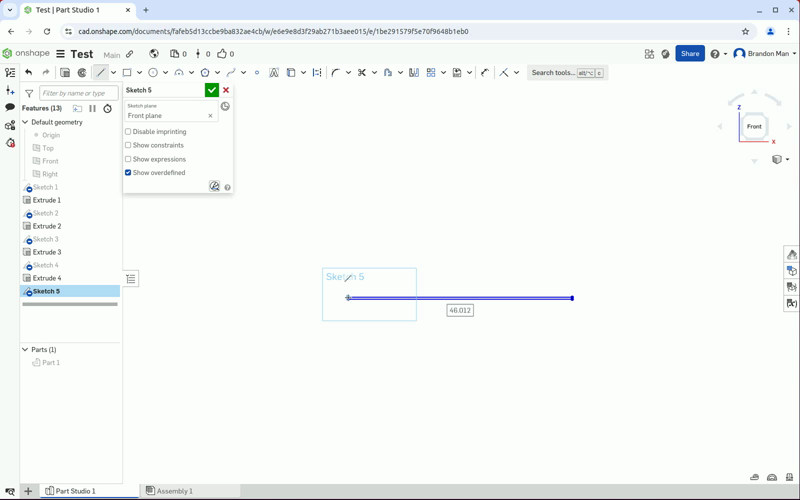
mouse_move(378, 297)
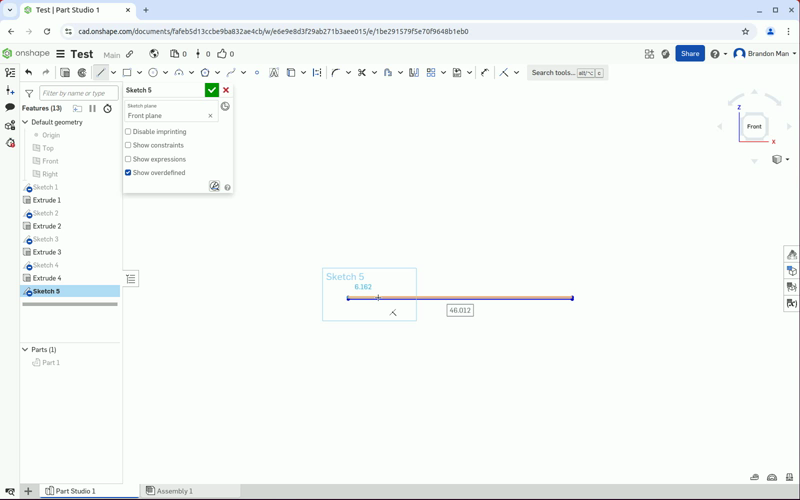
key_down(shift)
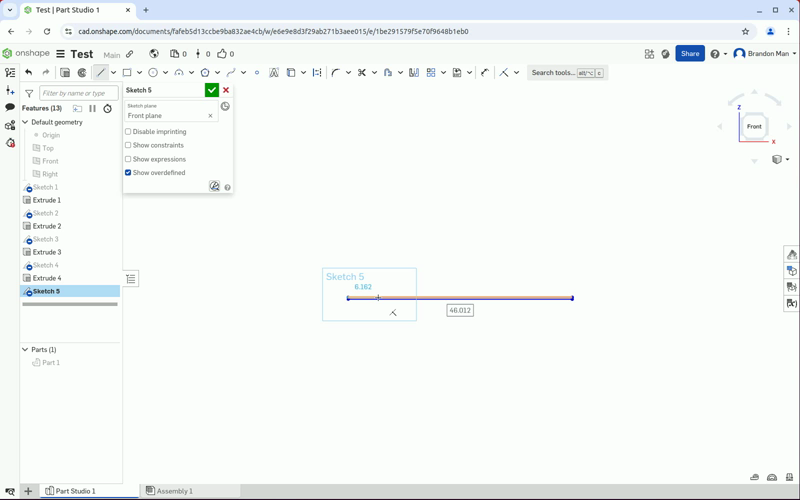
mouse_move(348, 299)
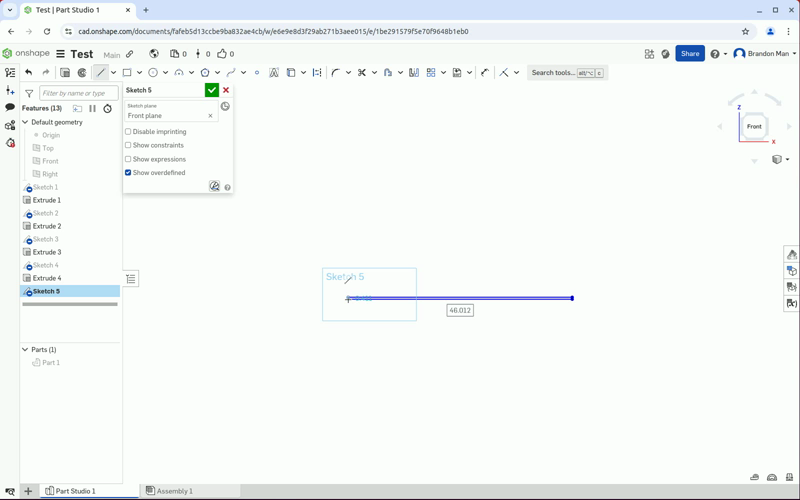
scroll(6)
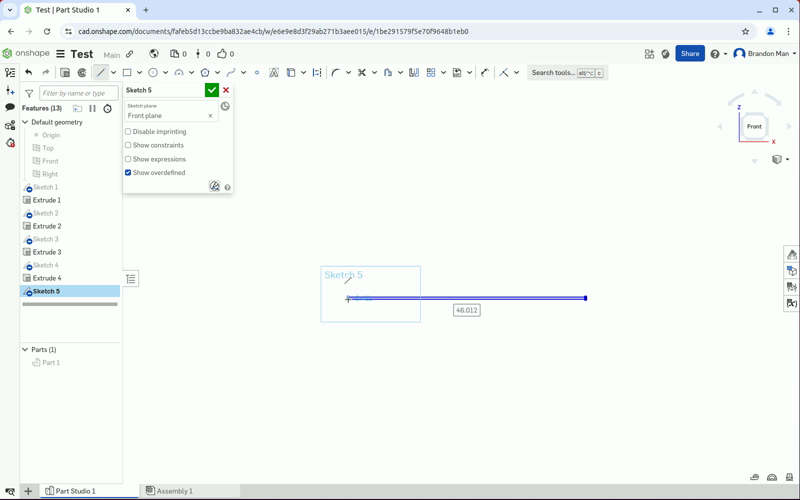
scroll(6)
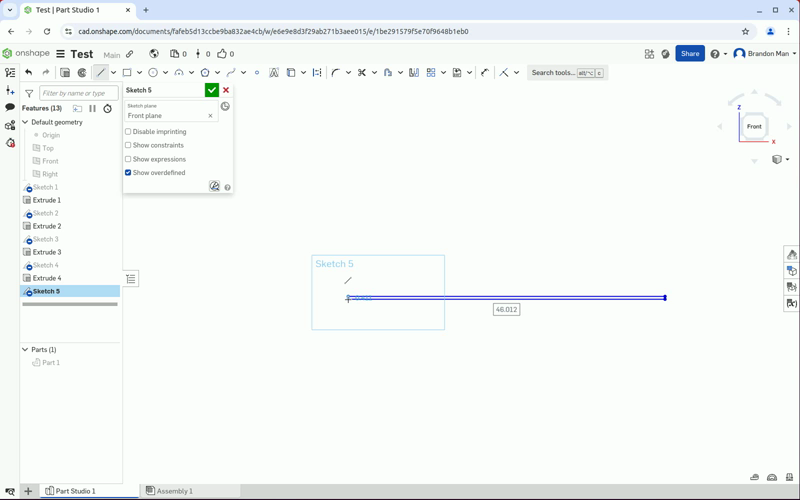
scroll(6)
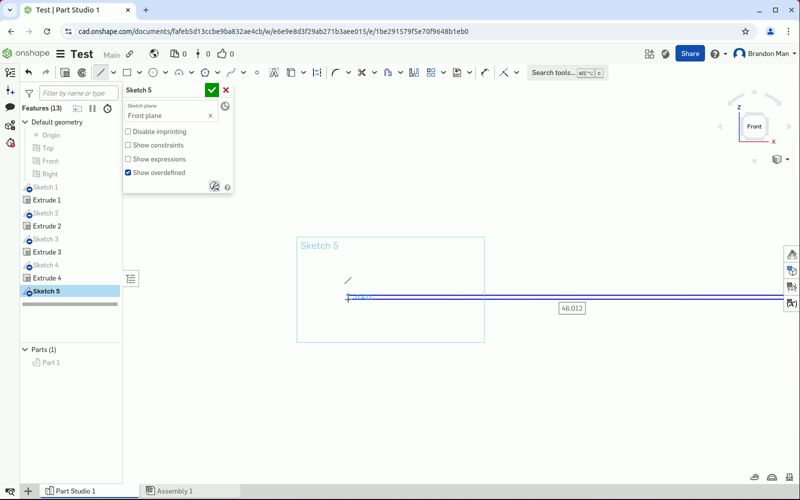
scroll(6)
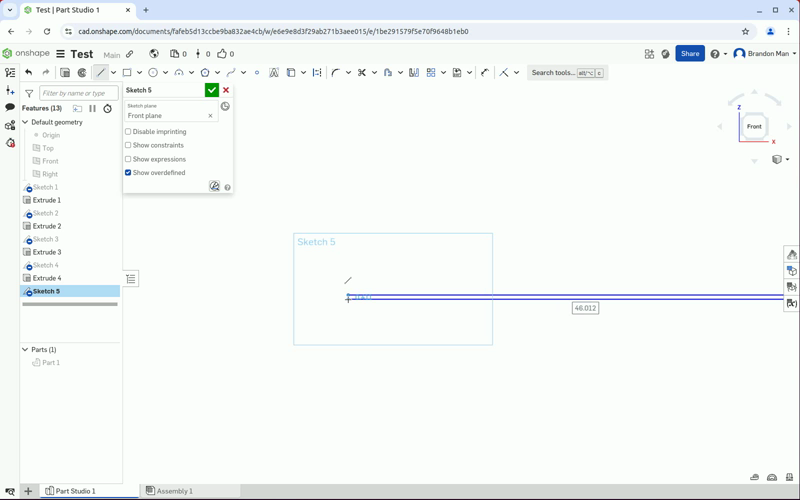
scroll(6)
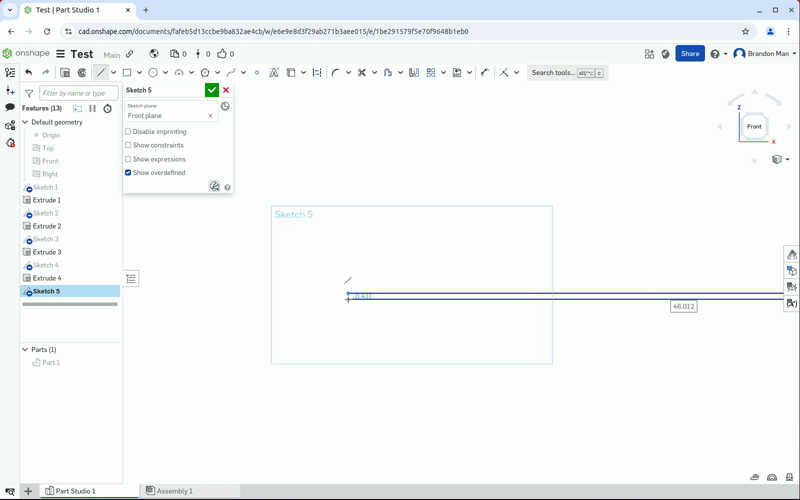
scroll(6)
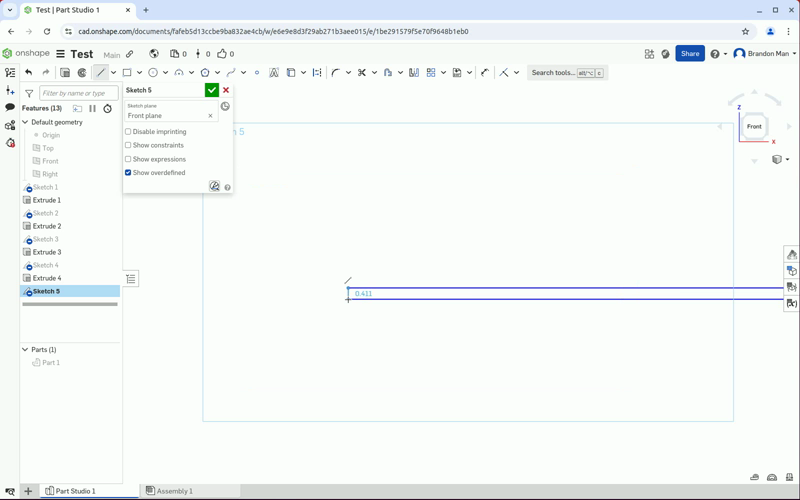
scroll(6)
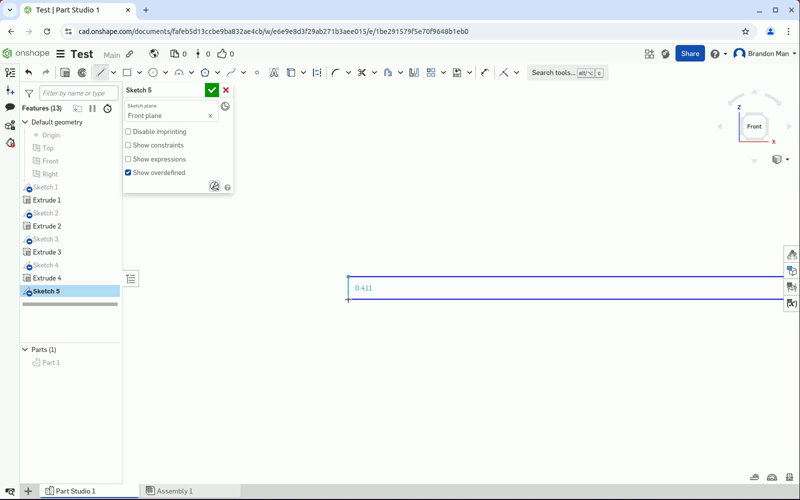
key_up(shift)
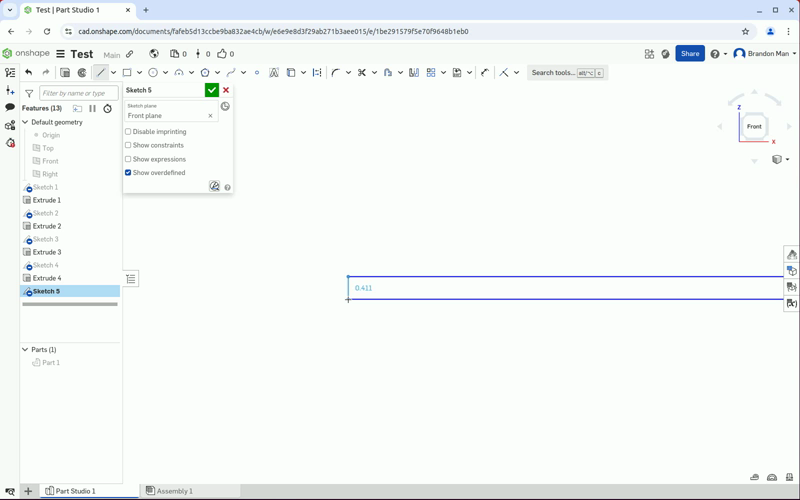
click(348, 299)
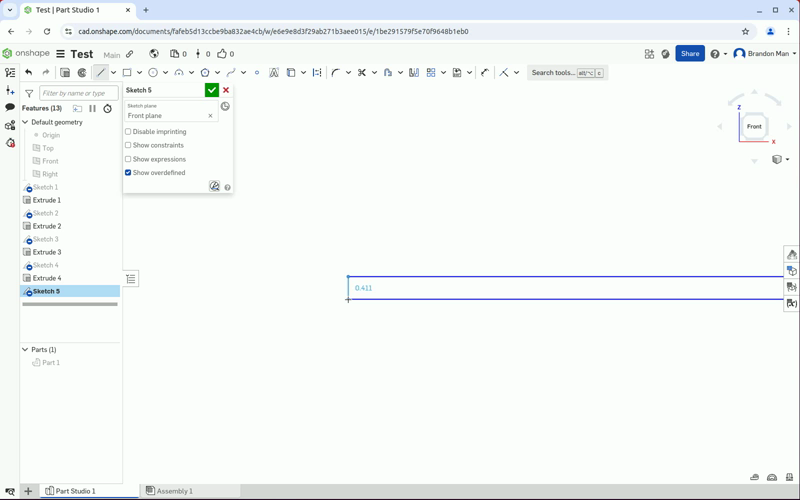
scroll(-6)
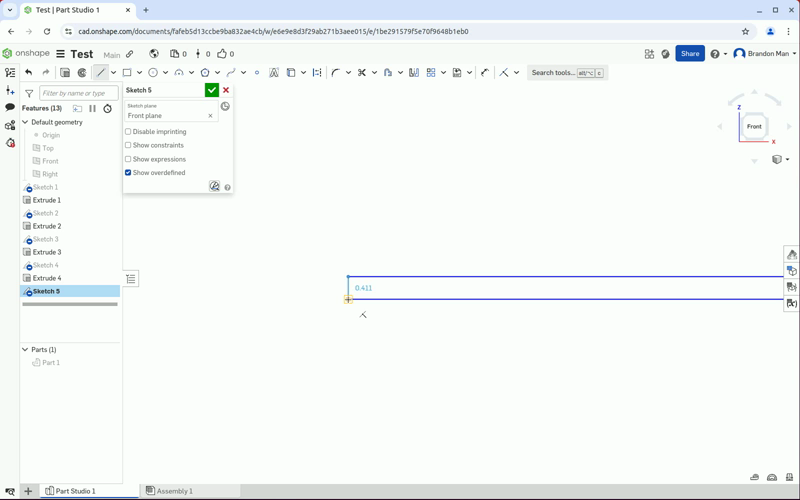
scroll(-6)
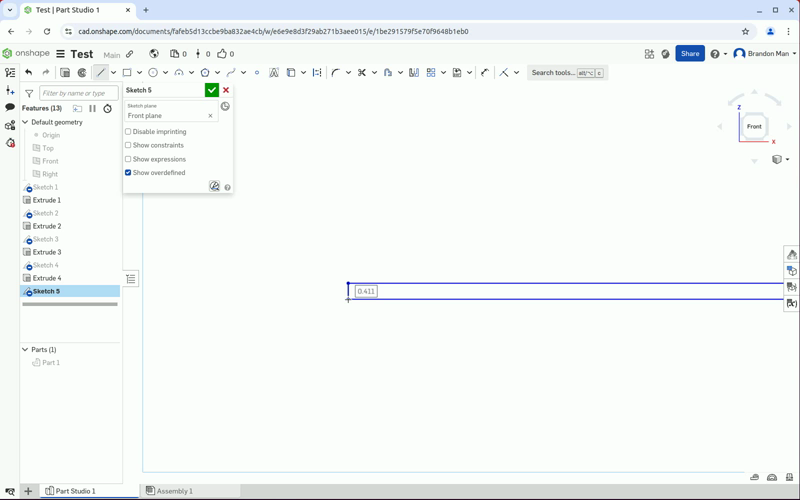
scroll(-6)
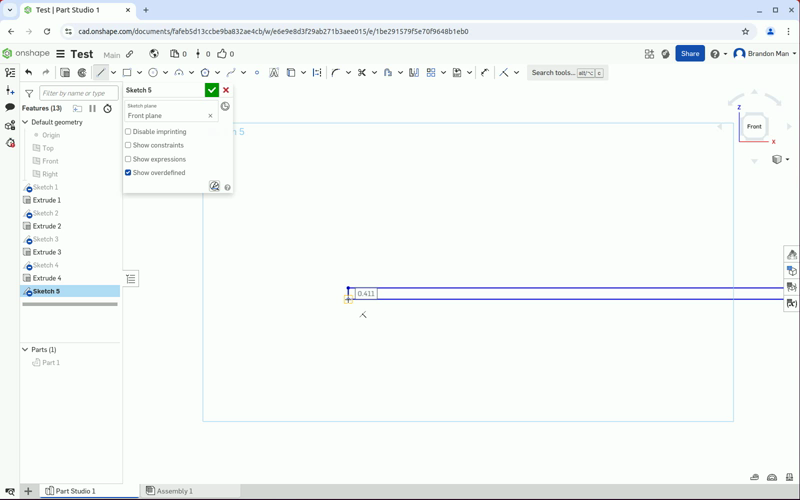
scroll(-6)
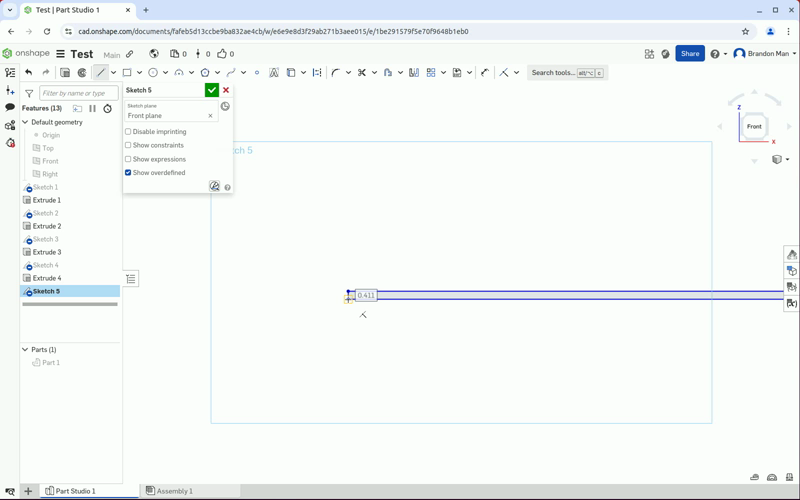
scroll(-6)
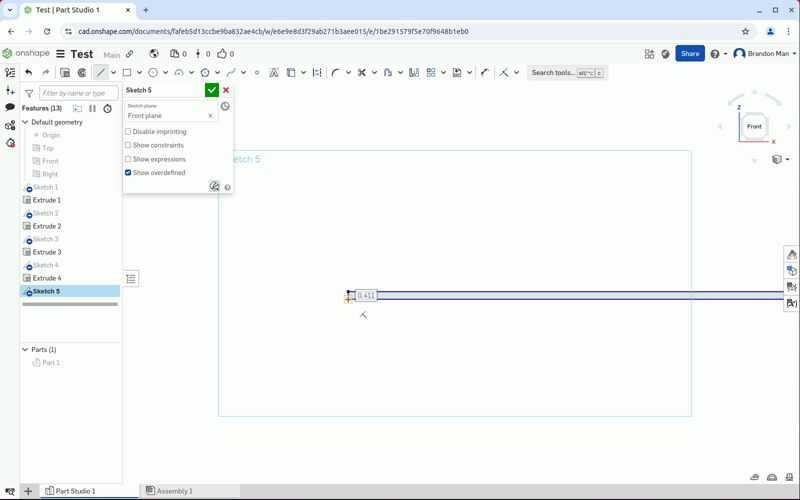
scroll(-6)
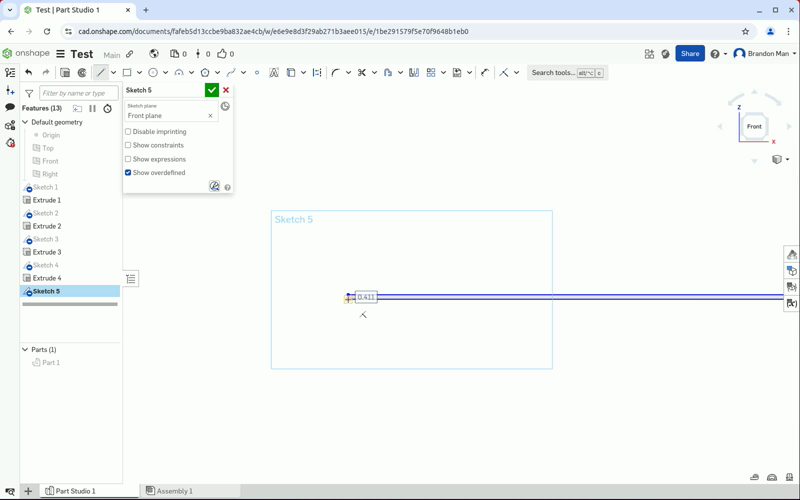
scroll(-6)
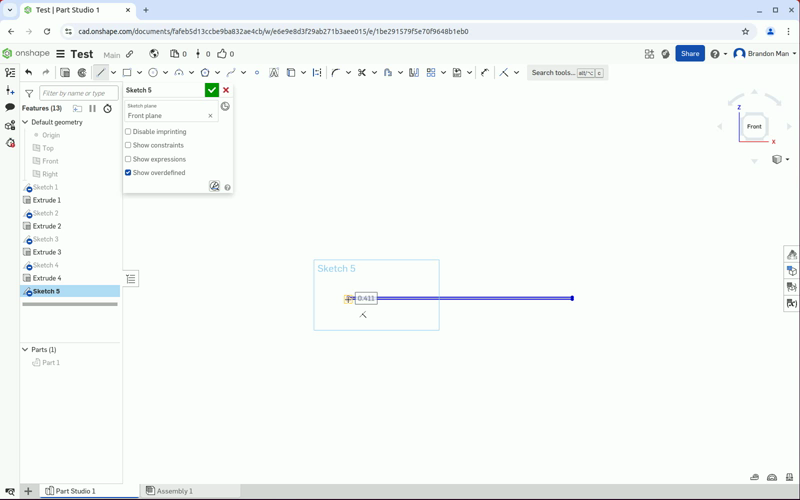
key(esc)
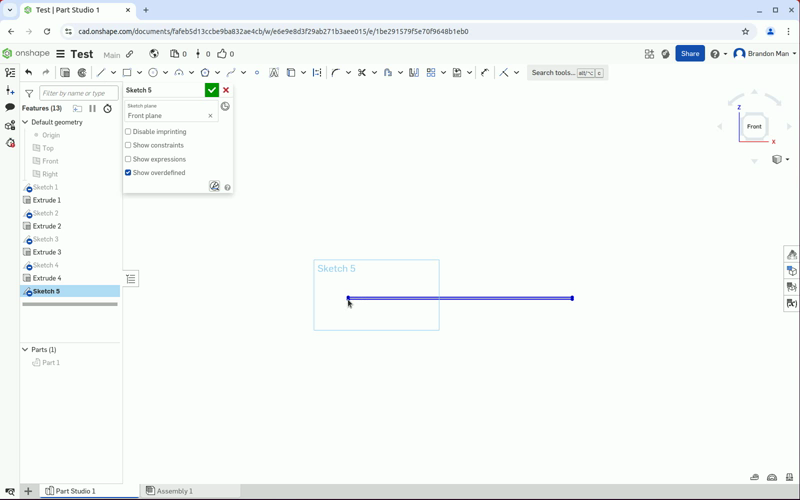
mouse_move(396, 298)
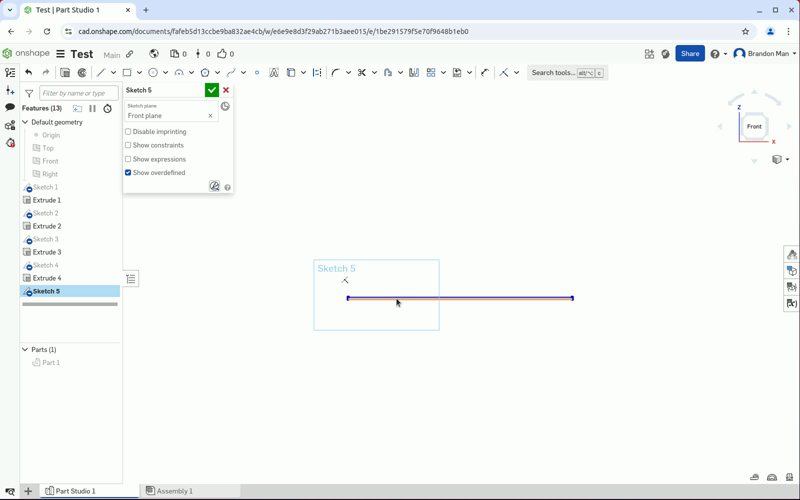
scroll(6)
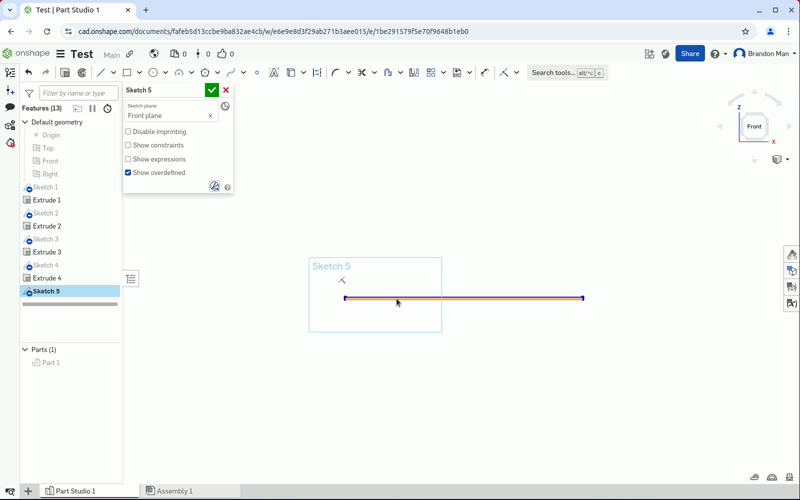
scroll(6)
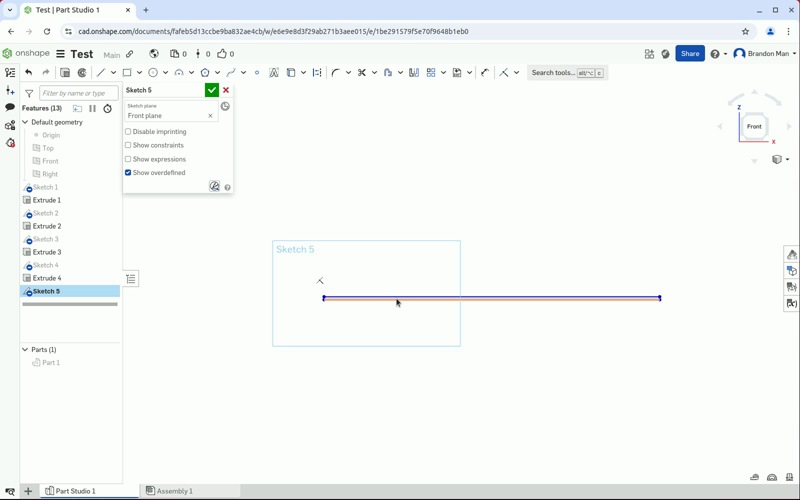
scroll(6)
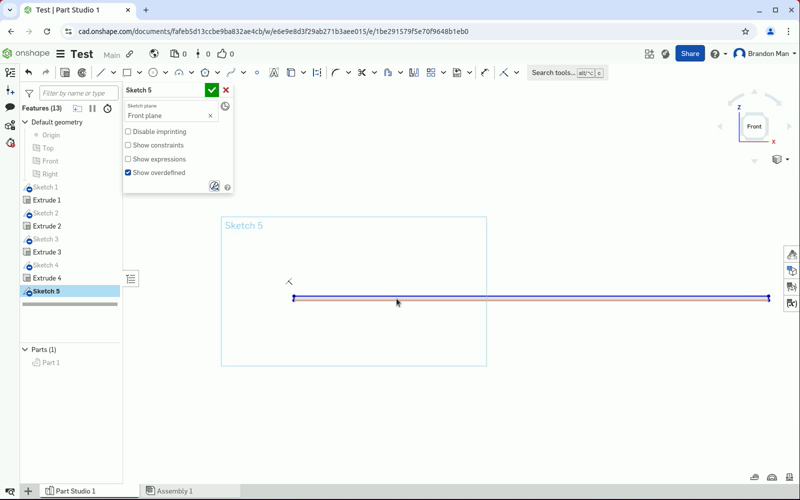
scroll(6)
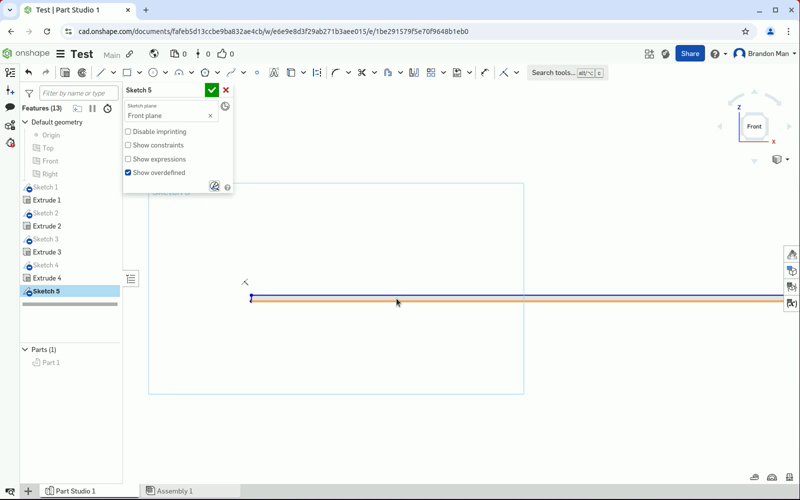
scroll(6)
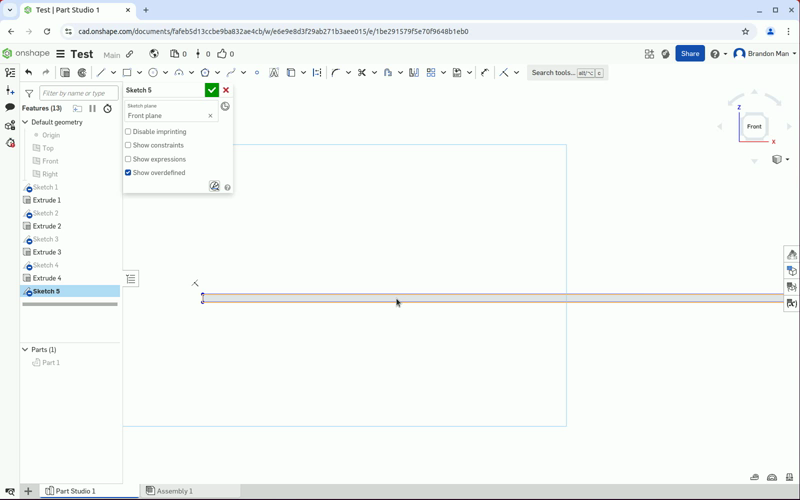
scroll(6)
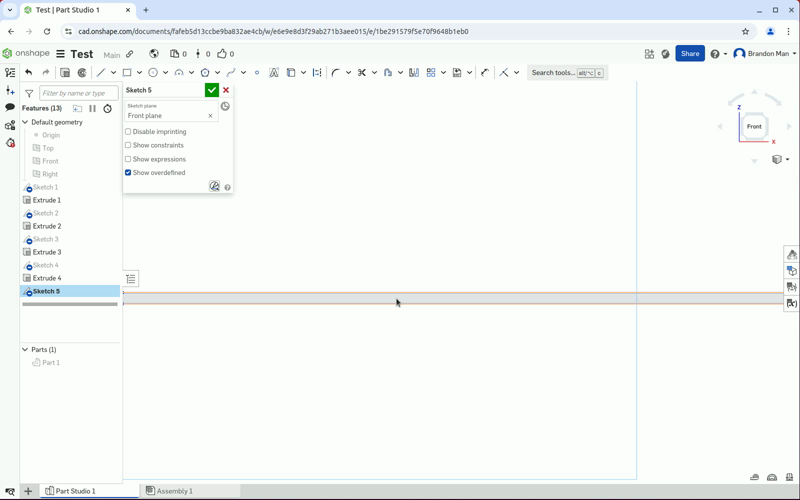
scroll(6)
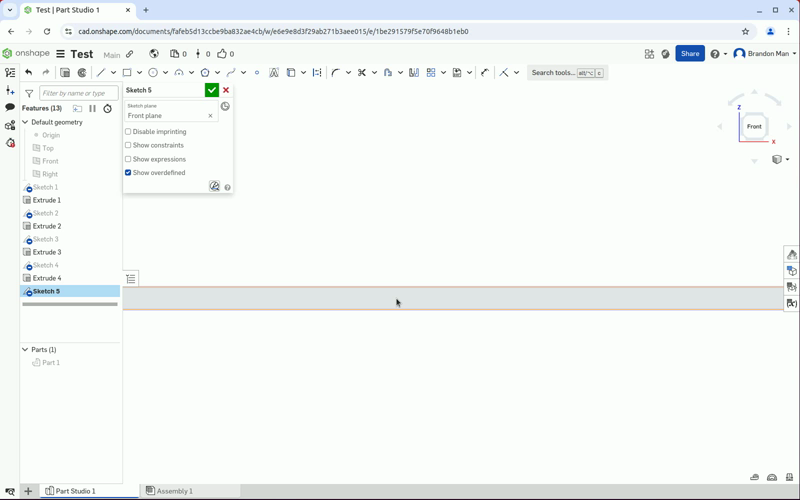
click(396, 298)
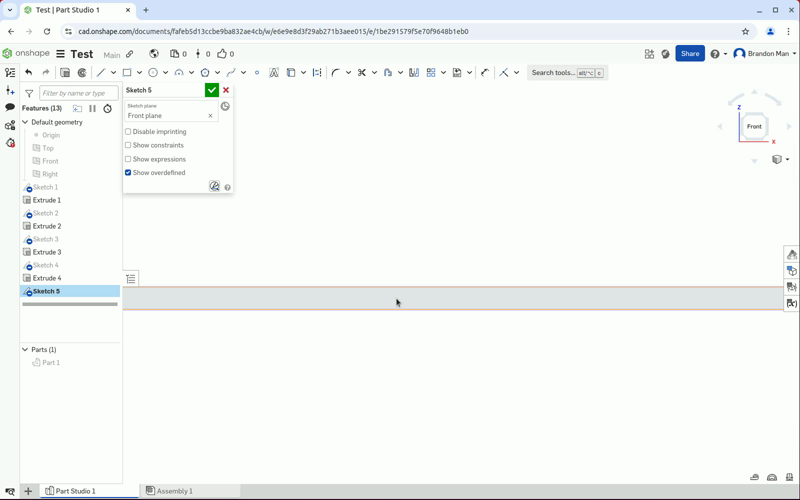
scroll(-6)
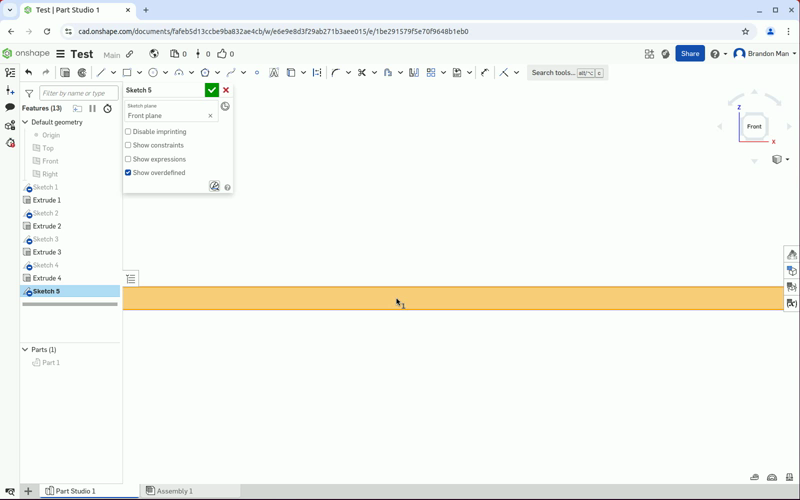
scroll(-6)
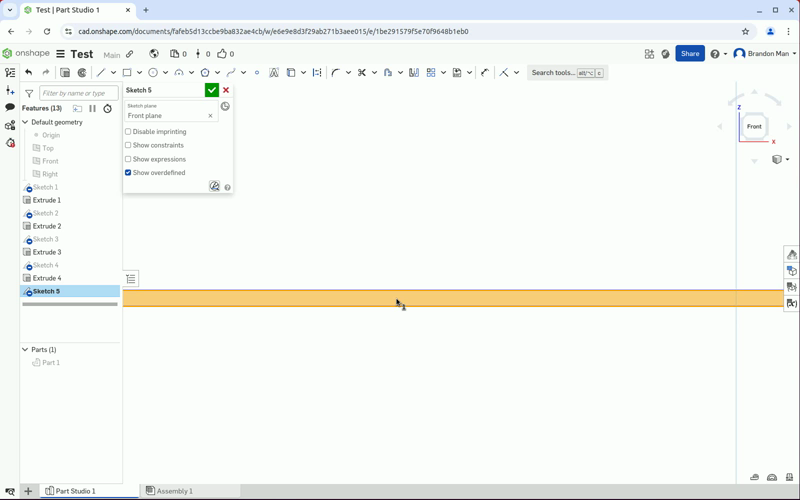
scroll(-6)
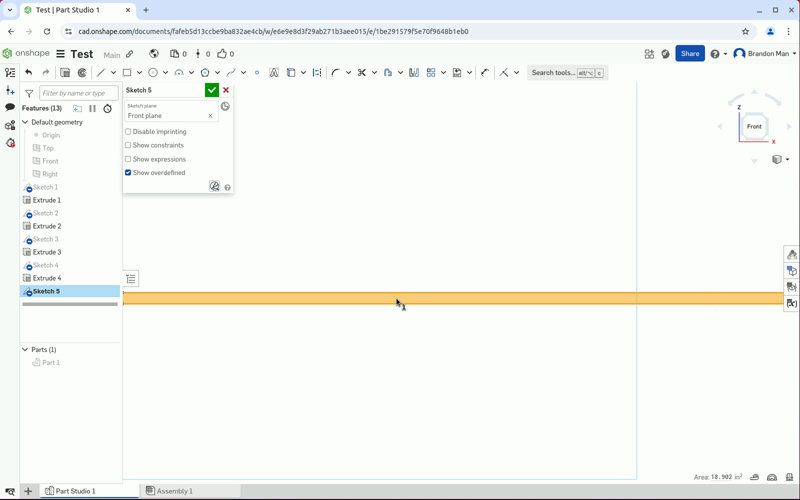
scroll(-6)
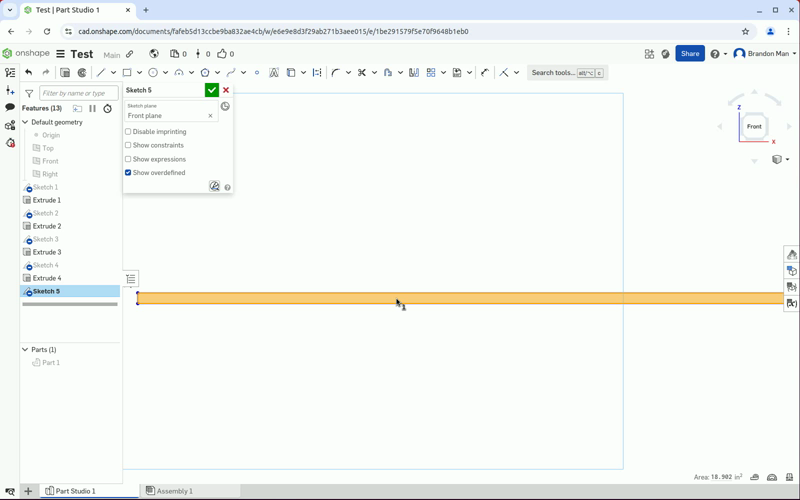
scroll(-6)
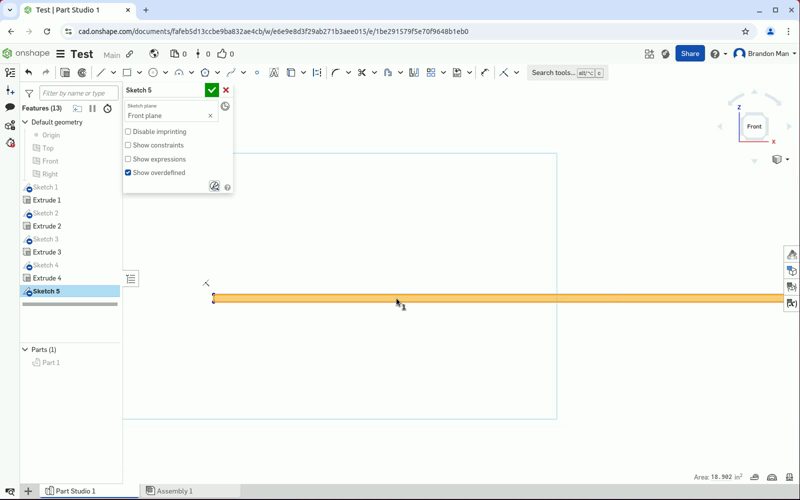
scroll(-6)
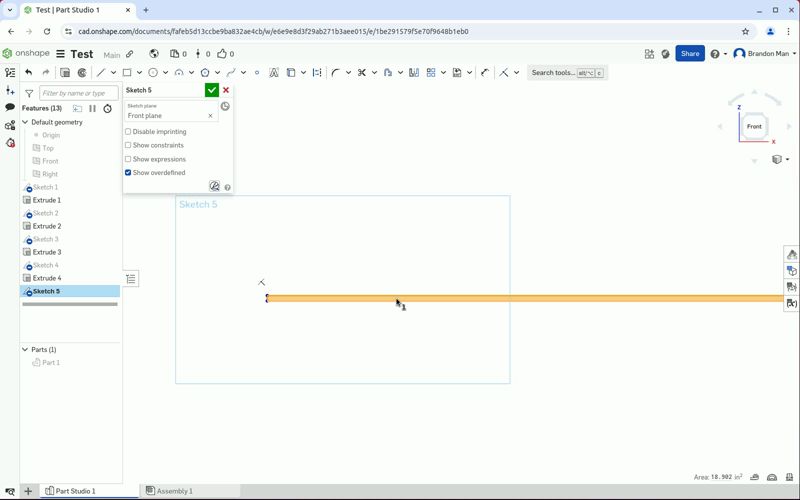
scroll(-6)
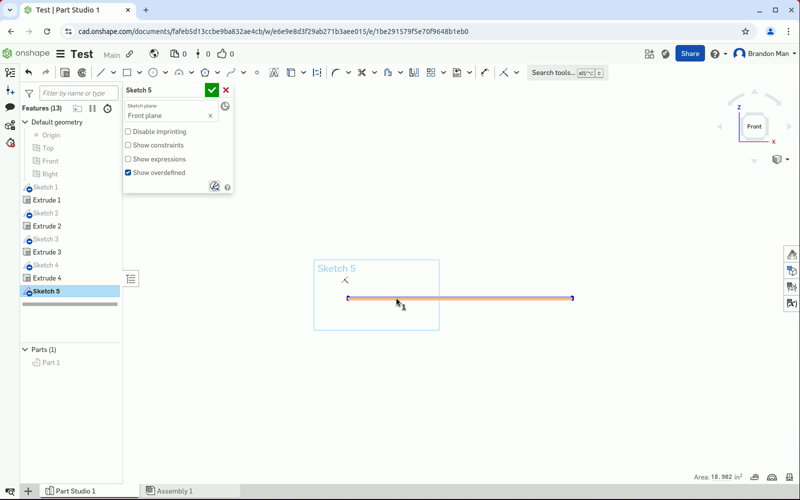
mouse_move(73, 352)
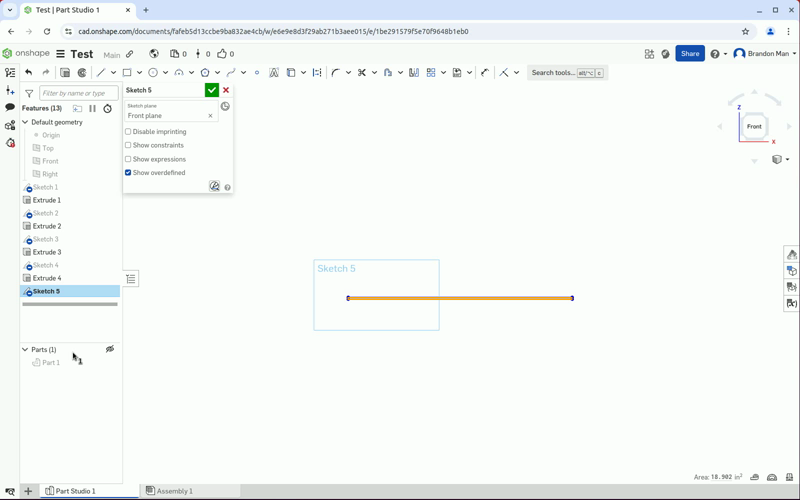
key(shift+y)
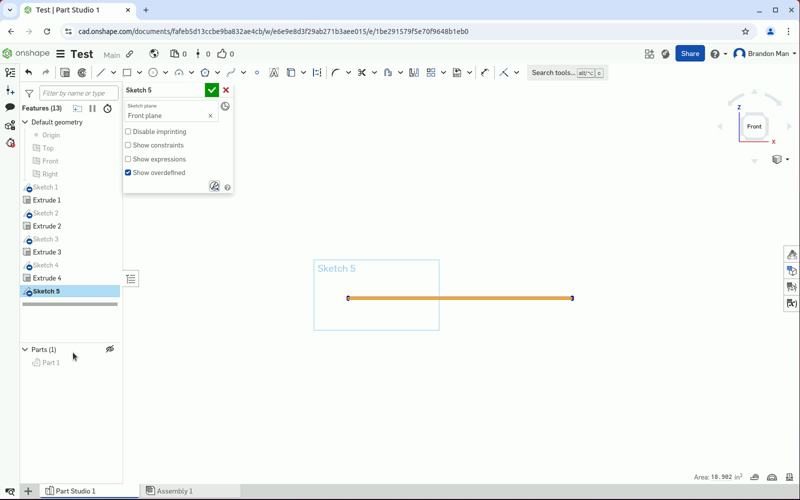
key(shift+e)
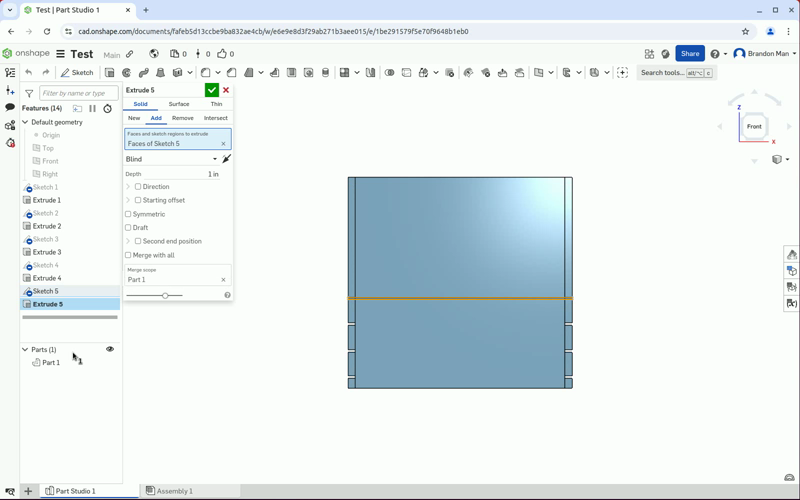
mouse_move(143, 106)
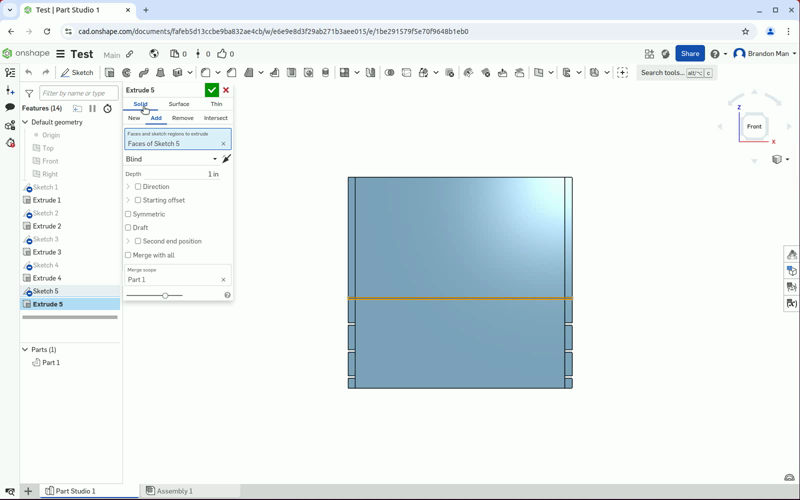
click(143, 106)
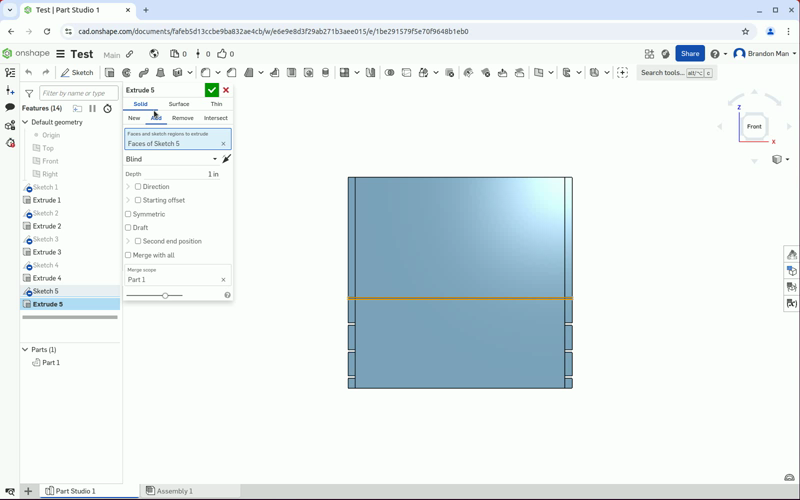
mouse_move(186, 120)
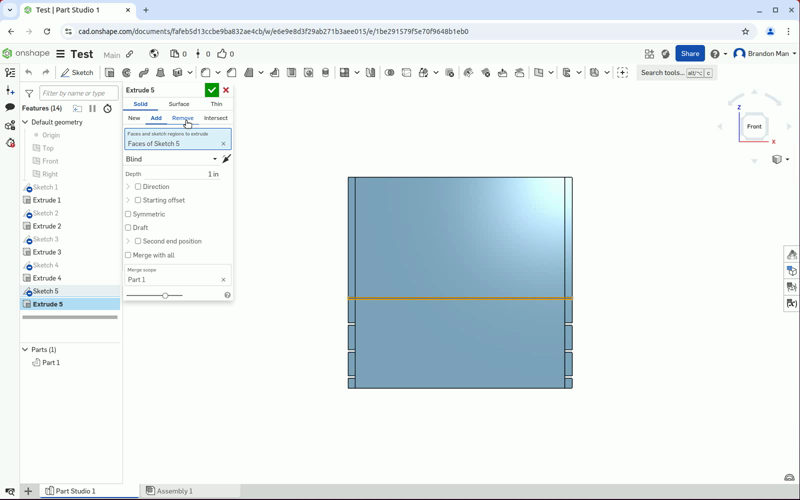
click(186, 120)
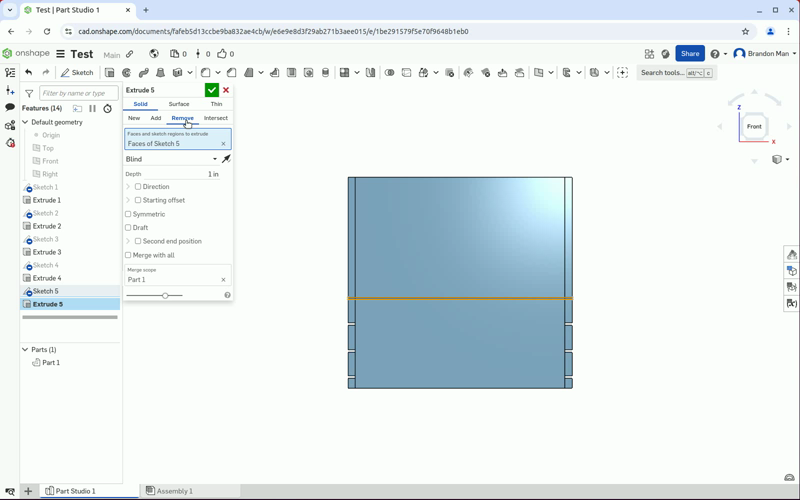
key(tab, 4)
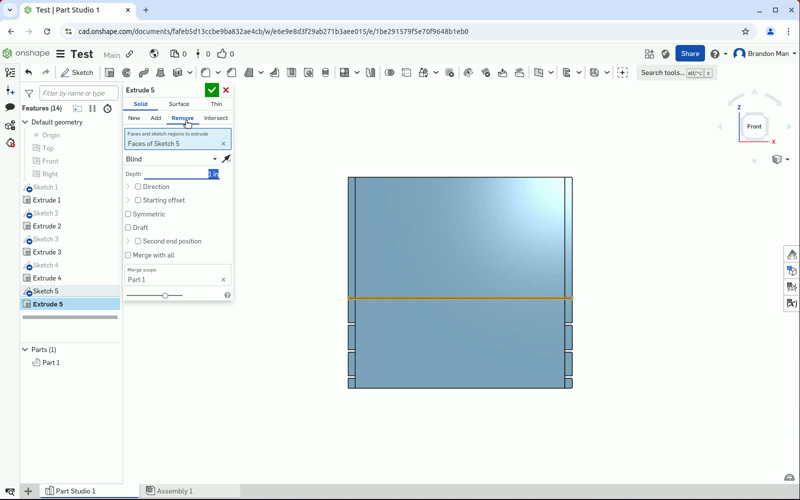
text(13.48)
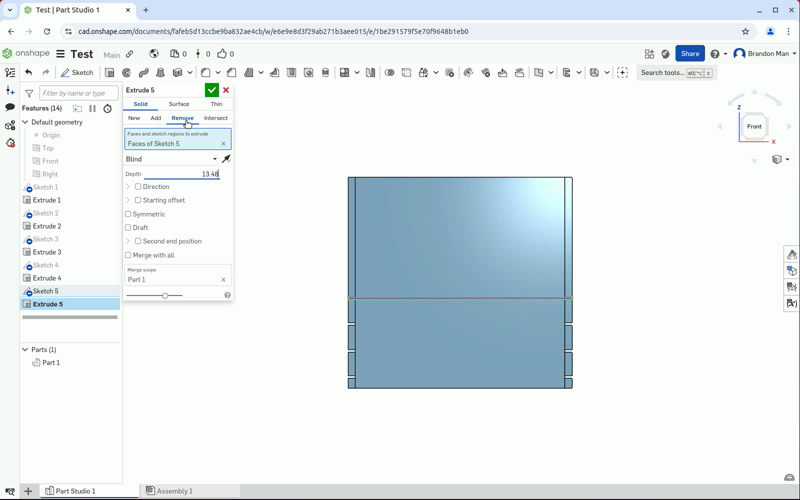
key(tab, 6)
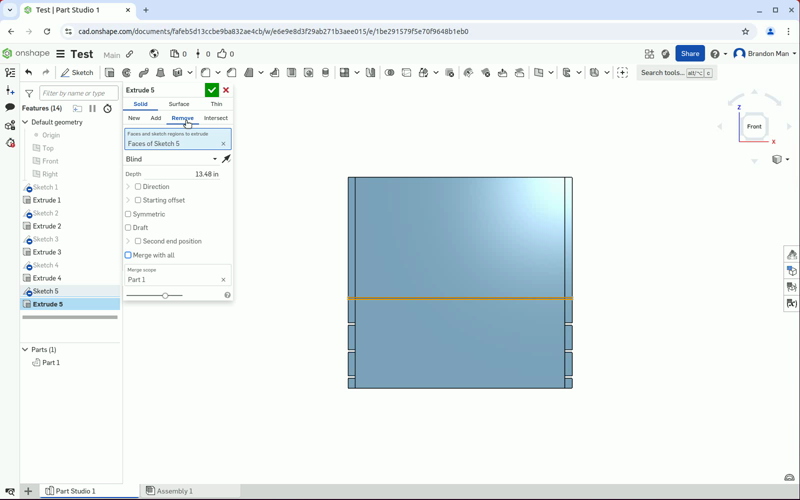
key(space)
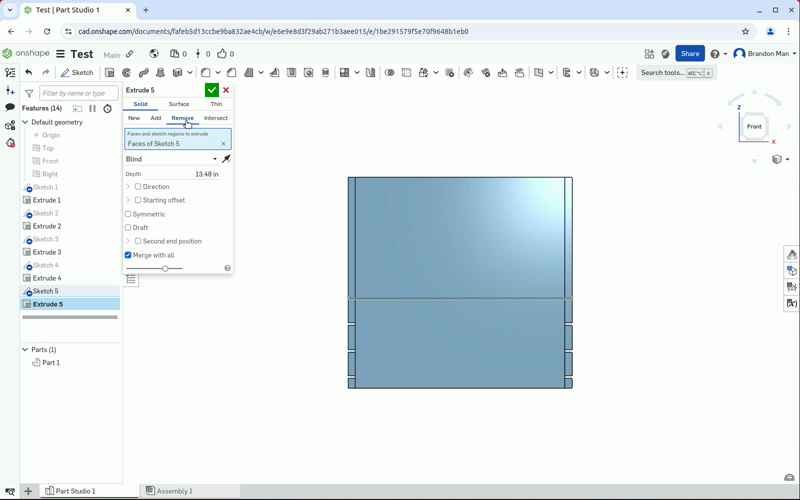
key(enter)
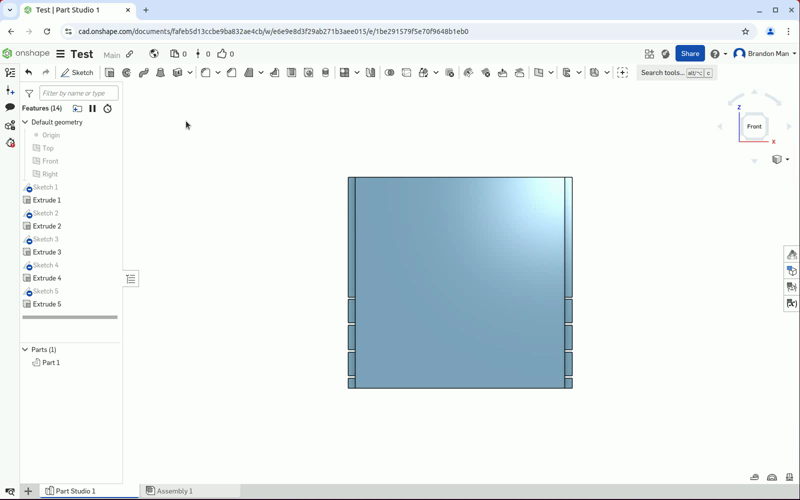
key(shift+h)
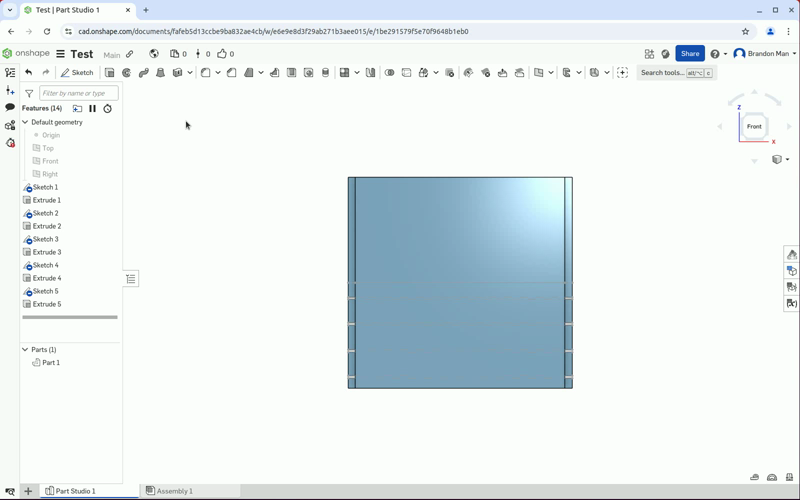
key(shift+h)
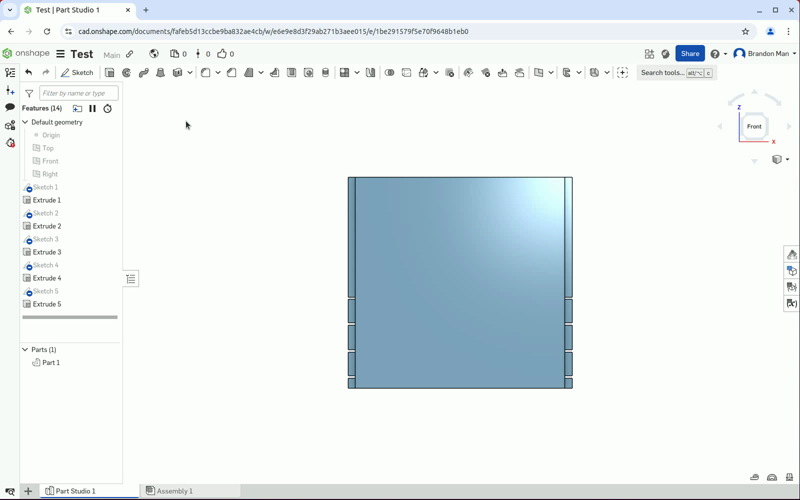
mouse_move(73, 189)
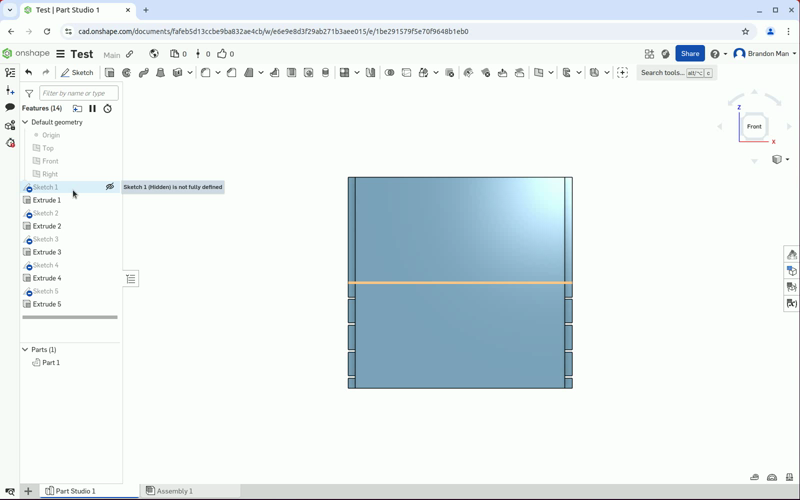
click(73, 189)
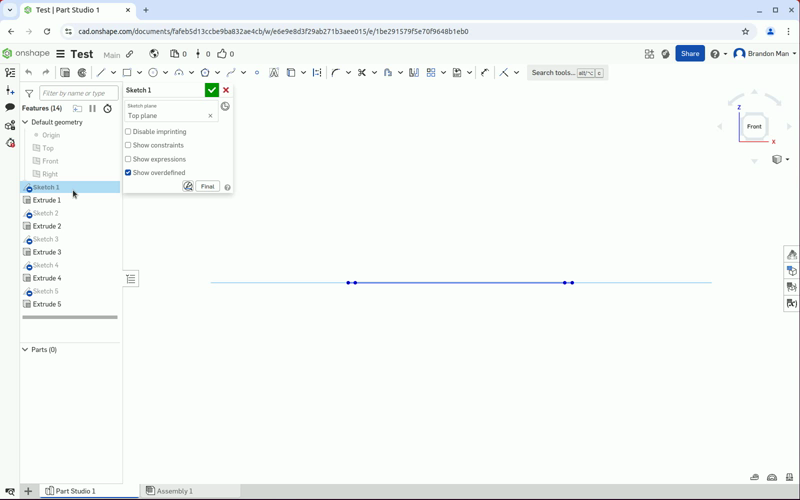
mouse_move(229, 92)
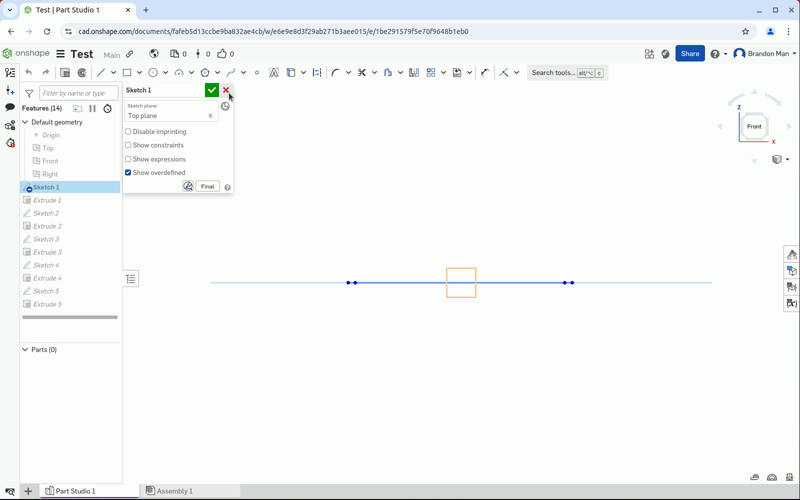
click(229, 92)
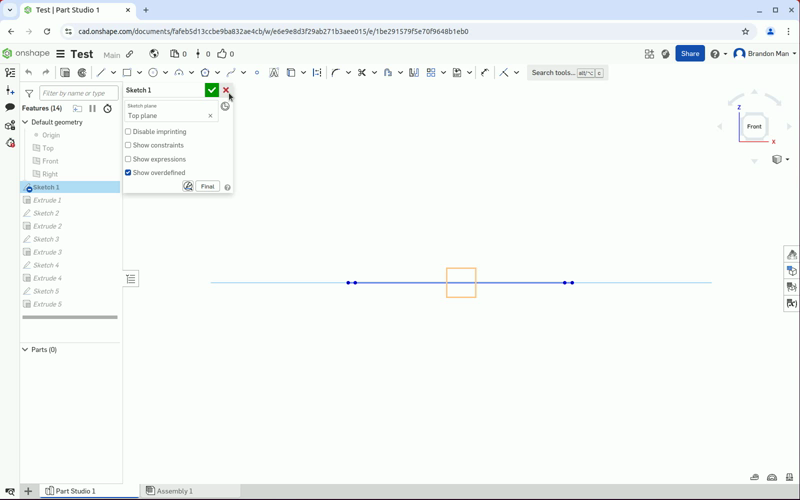
key(shift+s)
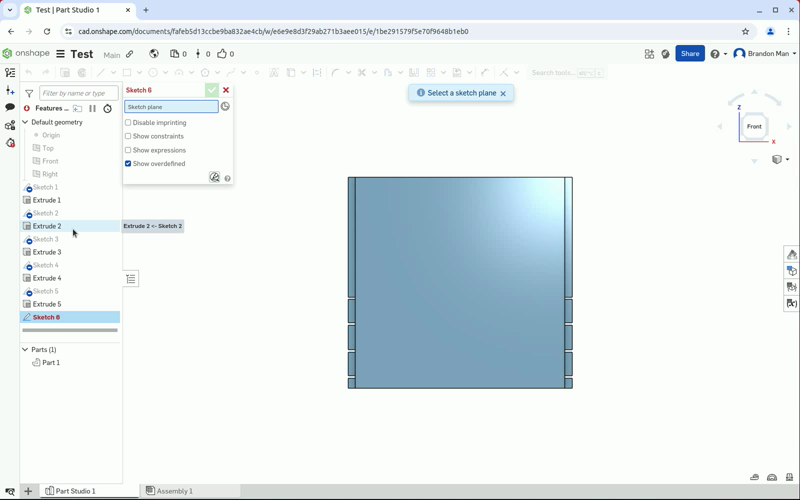
scroll(3)
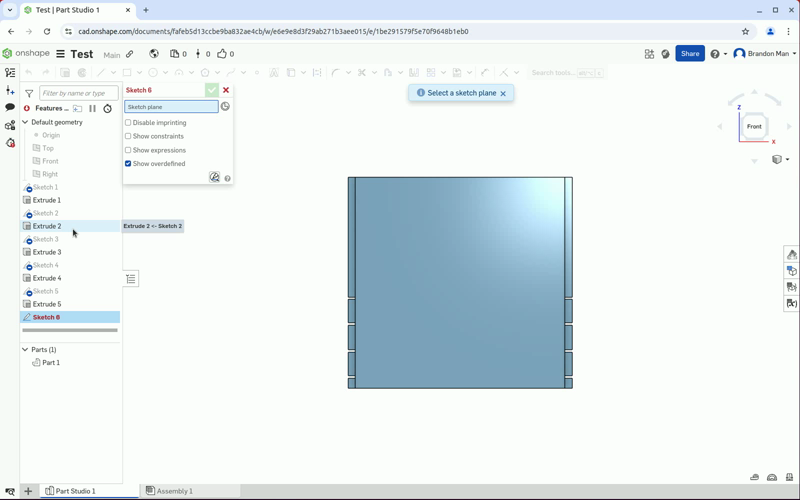
mouse_move(73, 163)
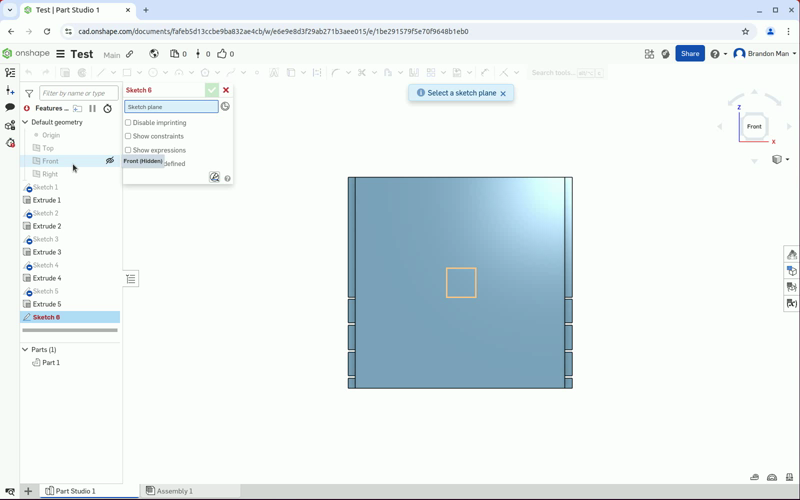
click(73, 163)
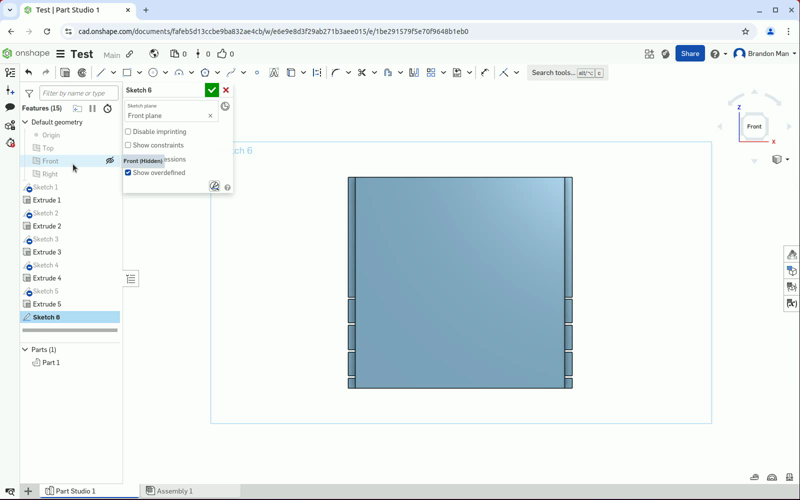
mouse_move(73, 352)
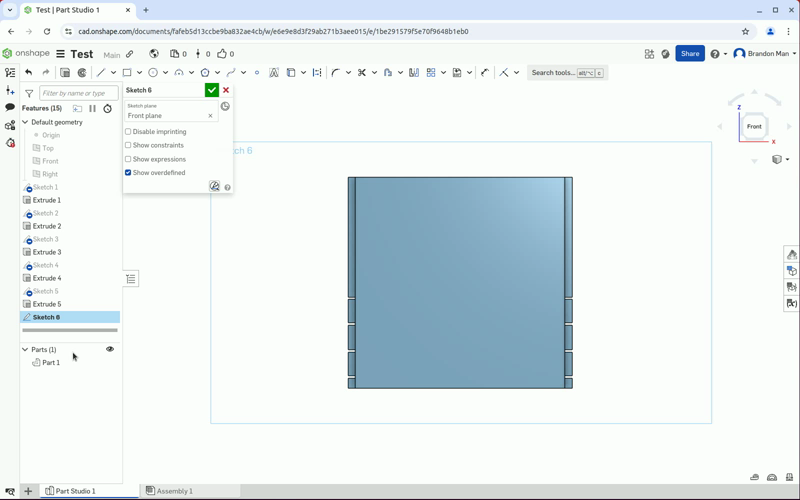
key(y)
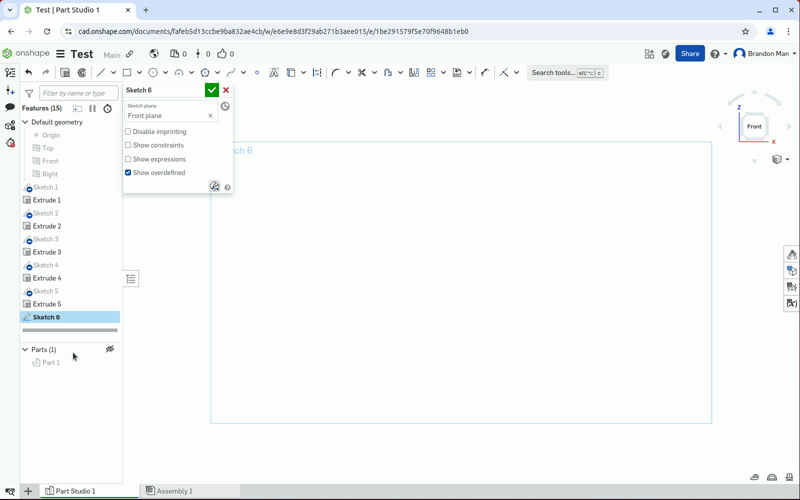
key(l)
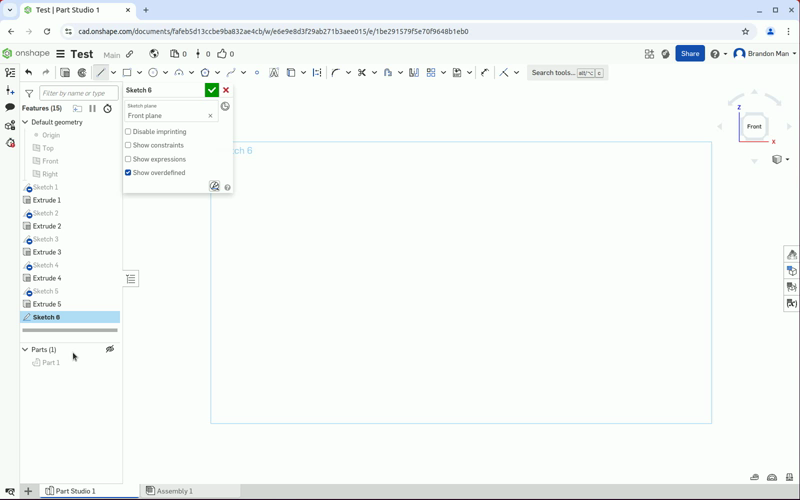
key_down(shift)
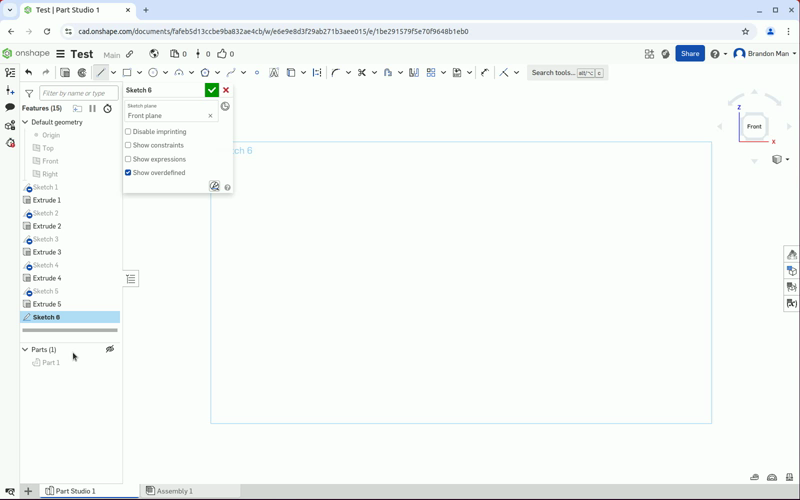
mouse_move(348, 272)
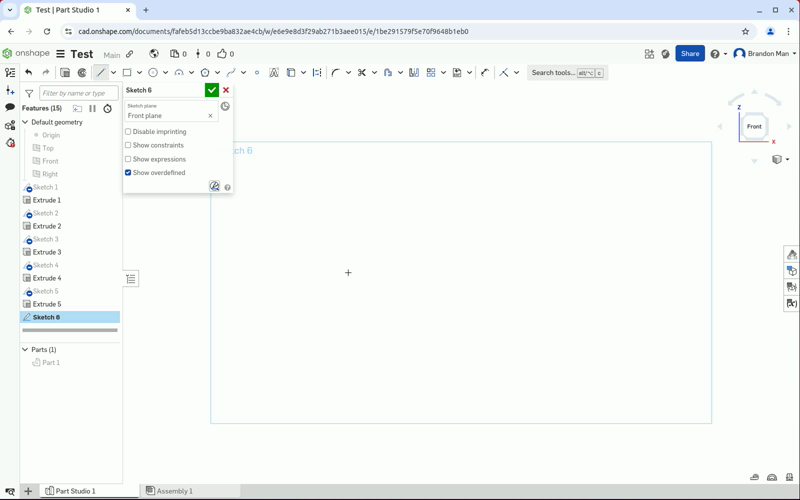
click(348, 272)
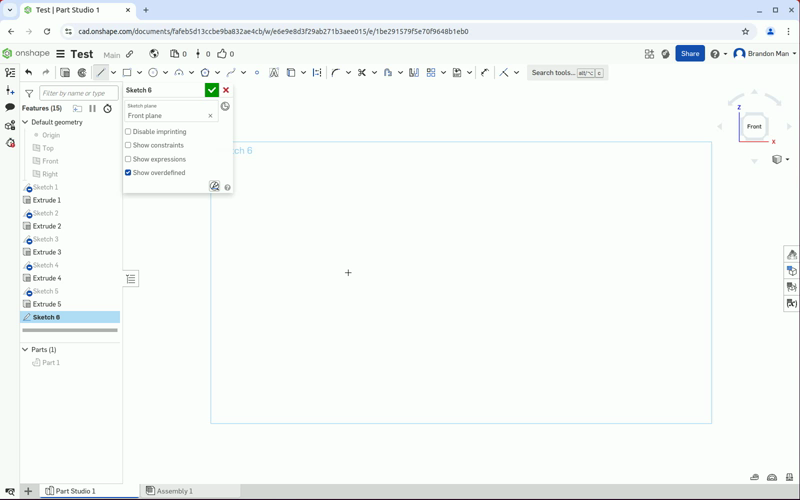
key_up(shift)
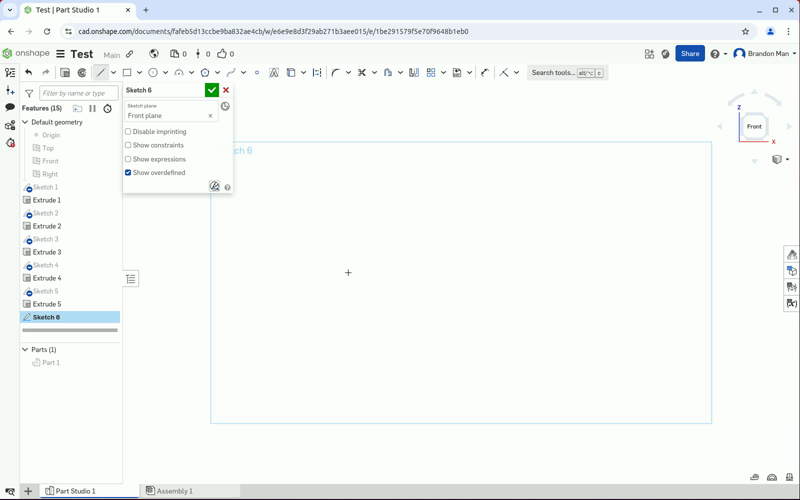
key_down(shift)
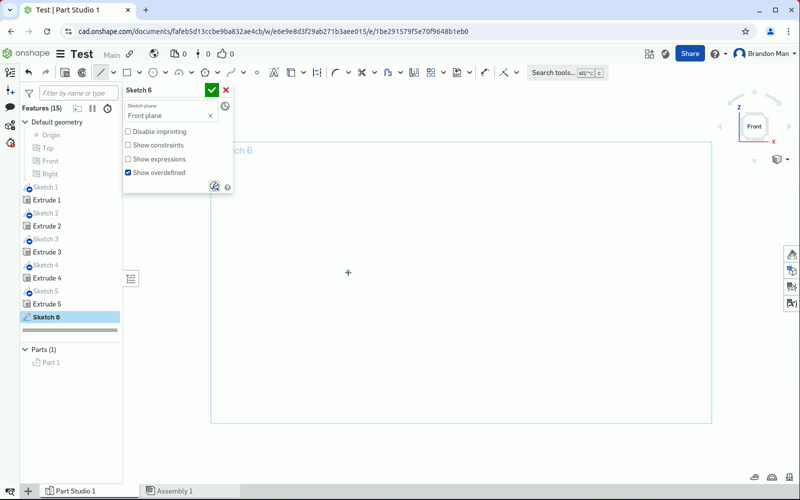
mouse_move(572, 272)
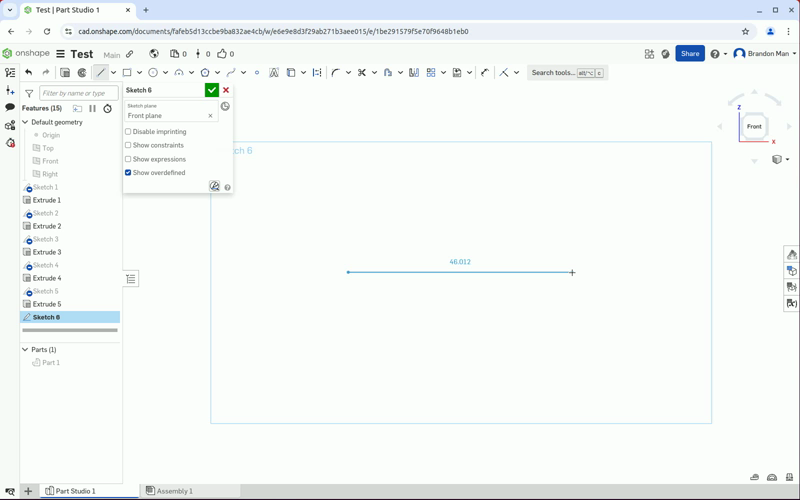
click(572, 272)
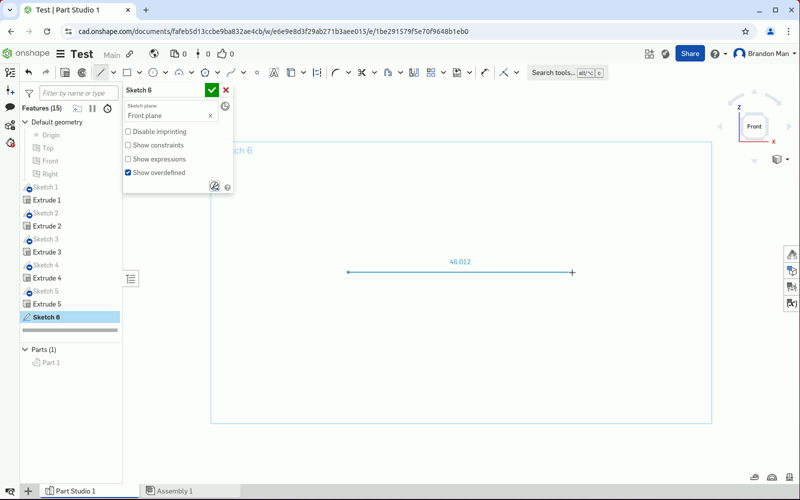
key_up(shift)
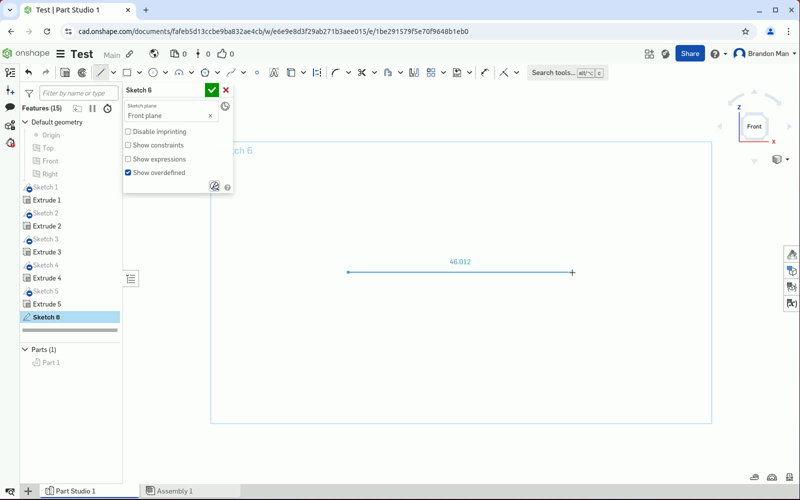
key_down(shift)
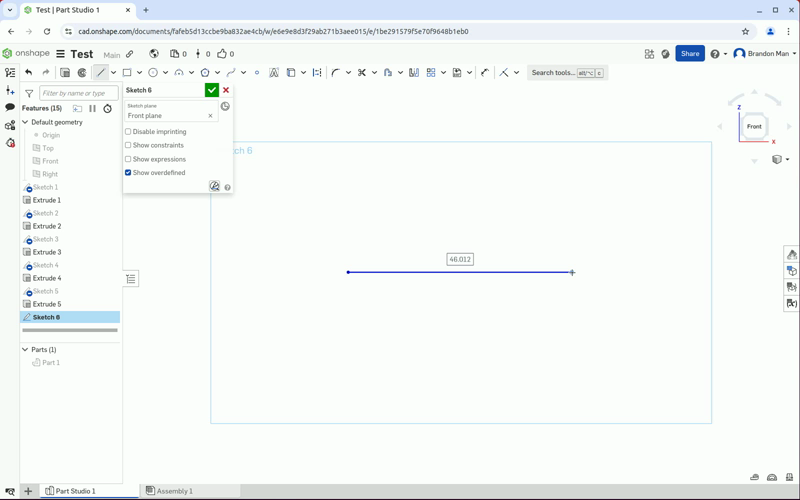
mouse_move(589, 272)
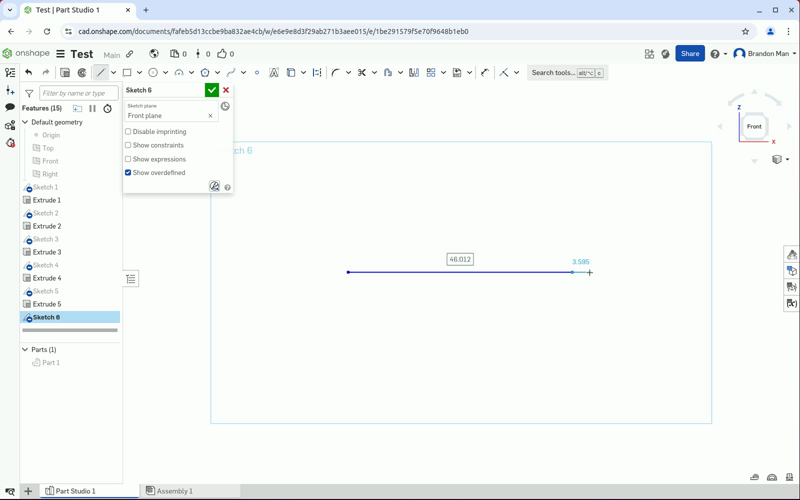
mouse_move(572, 270)
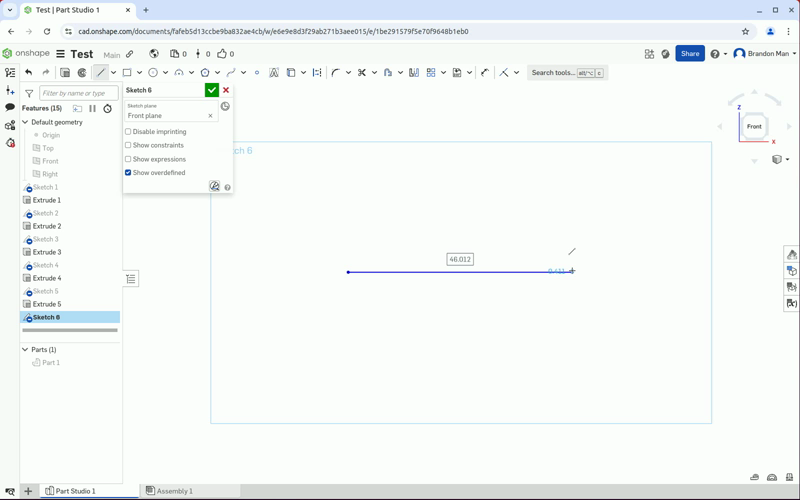
scroll(6)
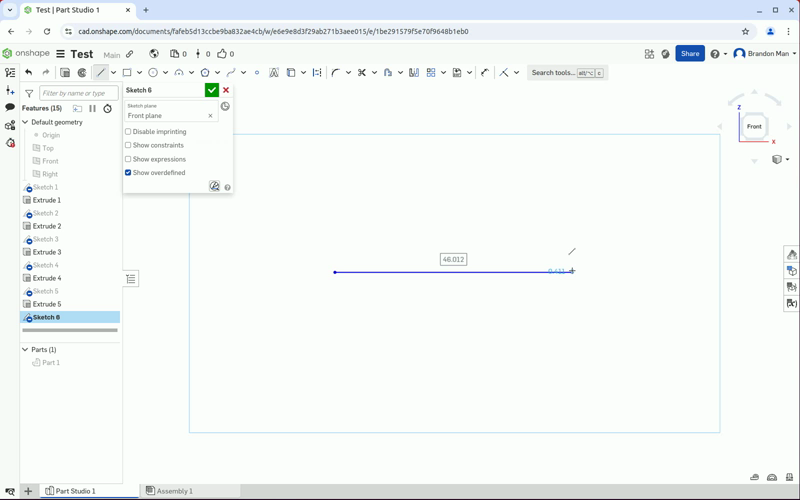
scroll(6)
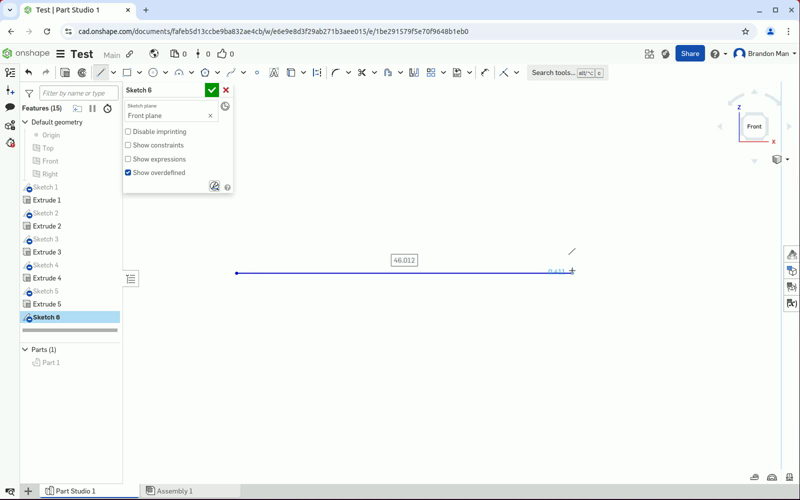
scroll(6)
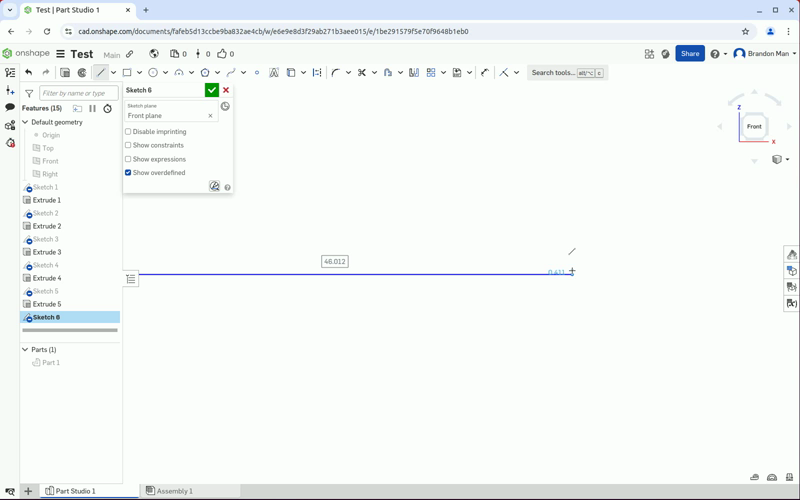
scroll(6)
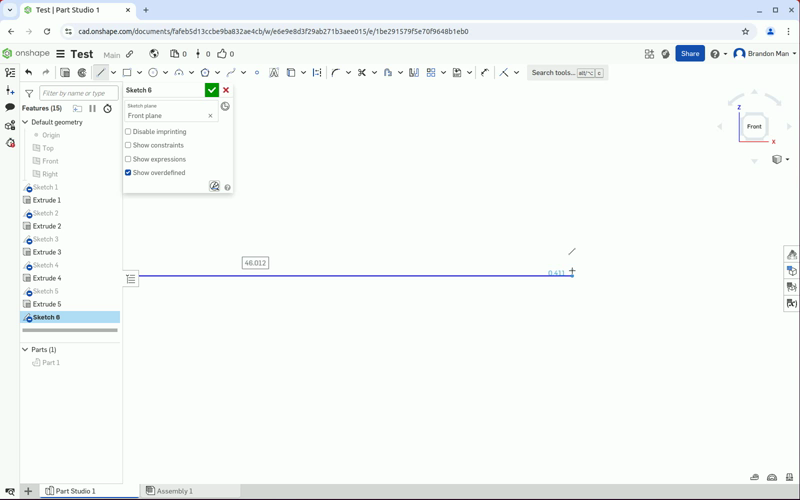
scroll(6)
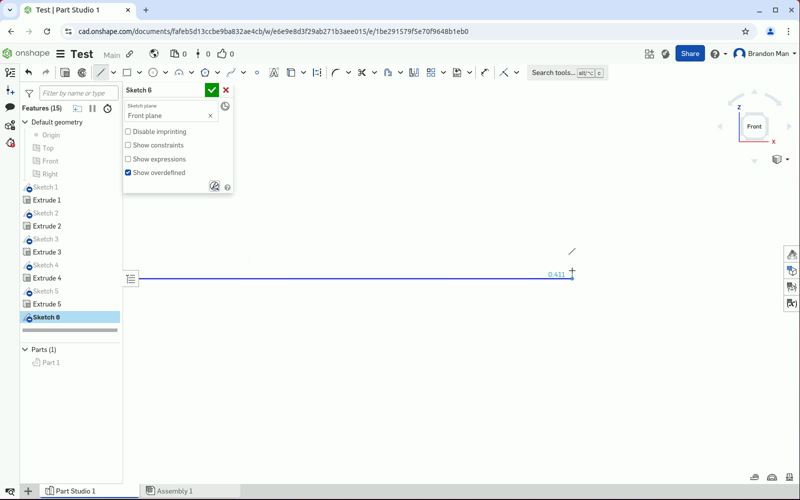
scroll(6)
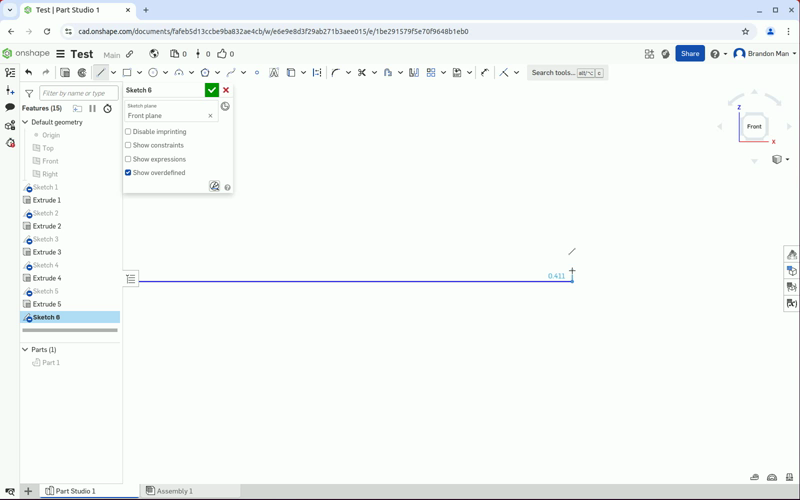
scroll(6)
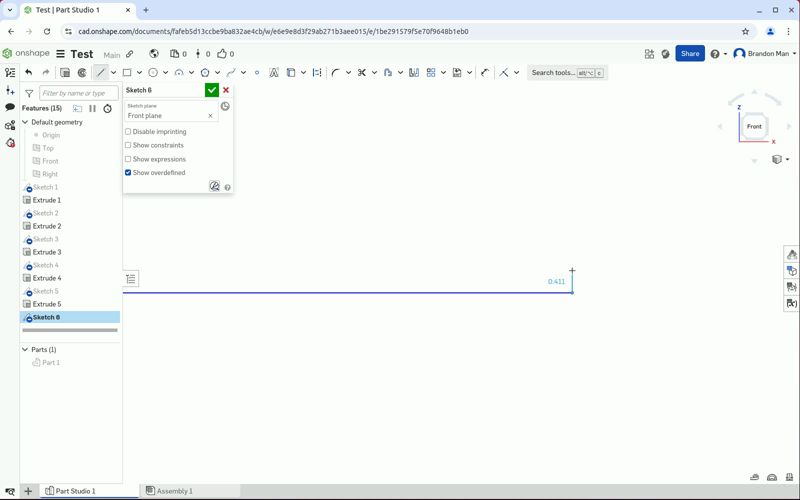
click(572, 270)
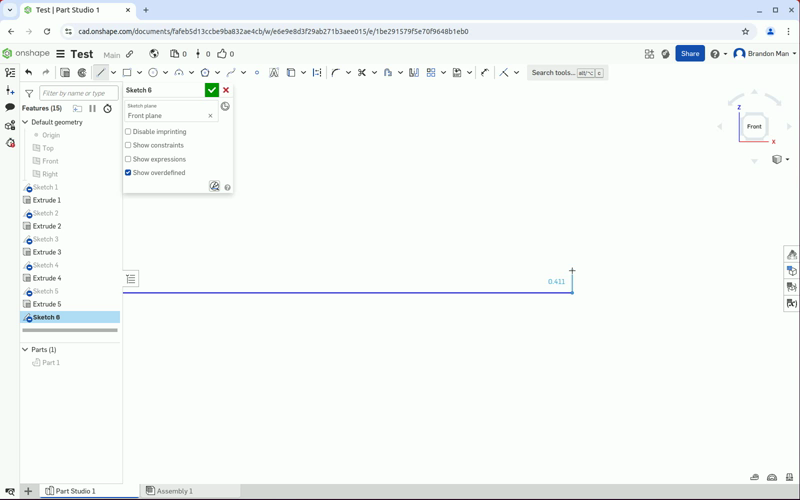
scroll(-6)
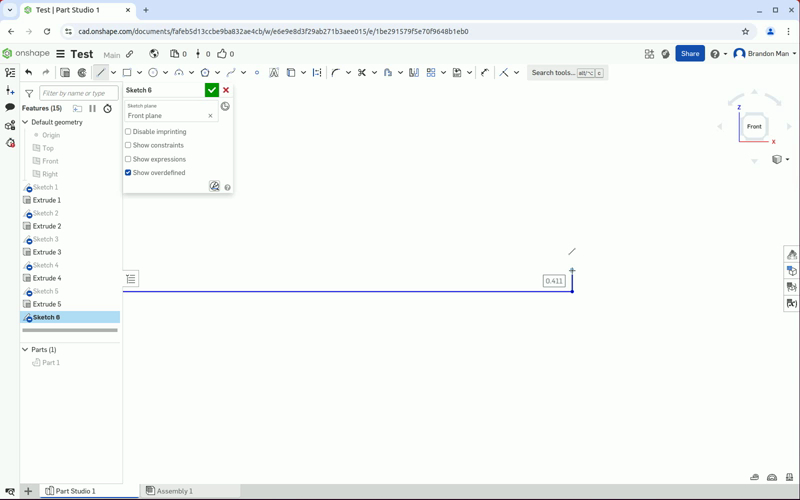
scroll(-6)
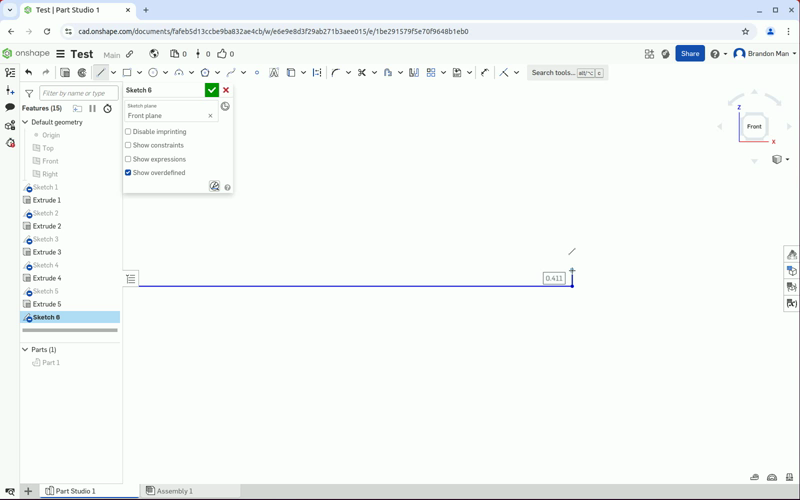
scroll(-6)
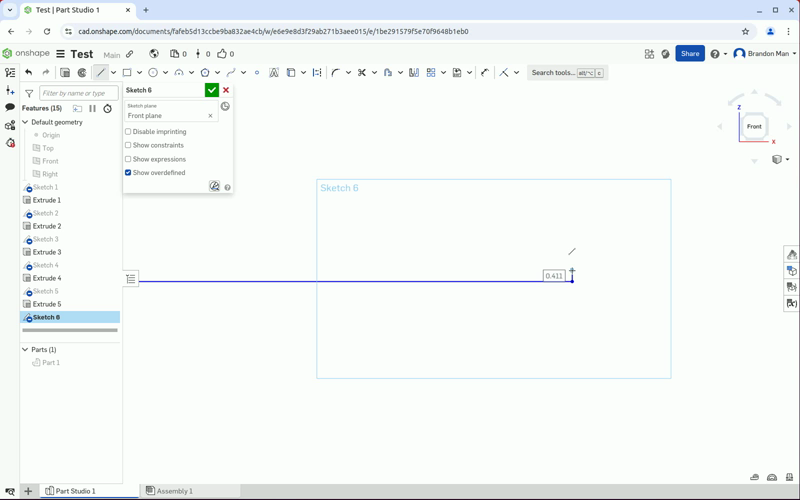
scroll(-6)
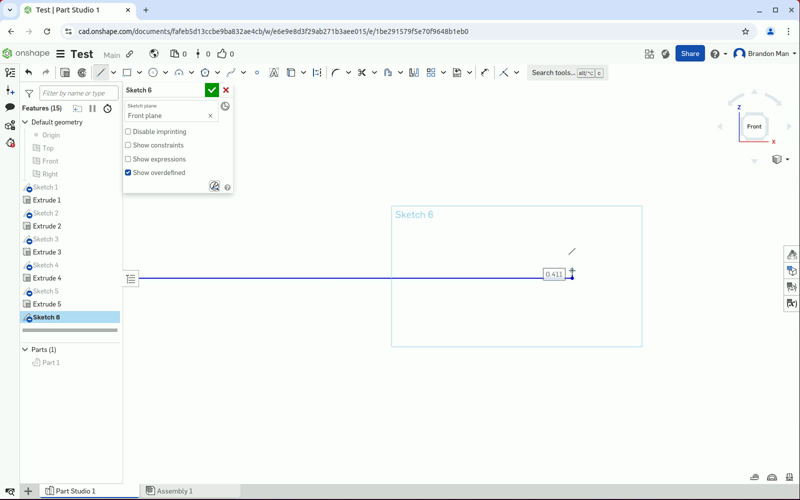
scroll(-6)
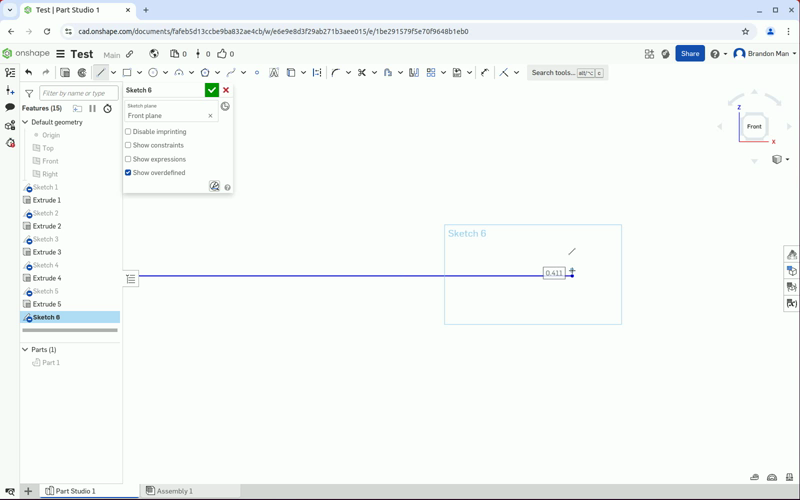
scroll(-6)
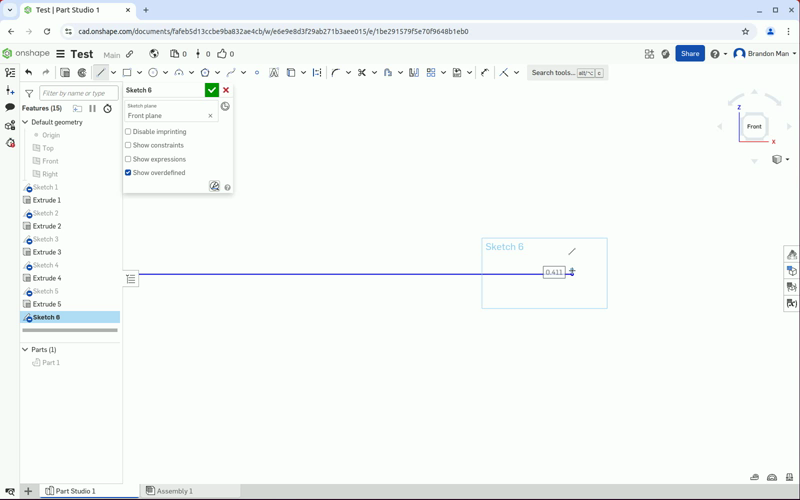
scroll(-6)
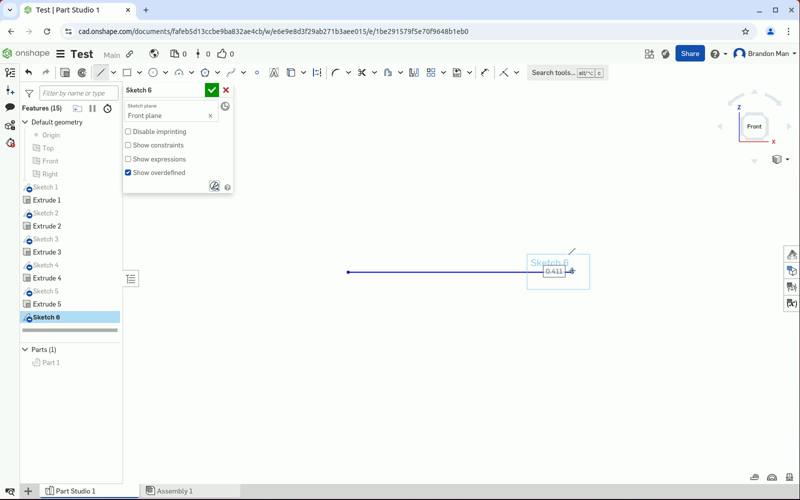
key_up(shift)
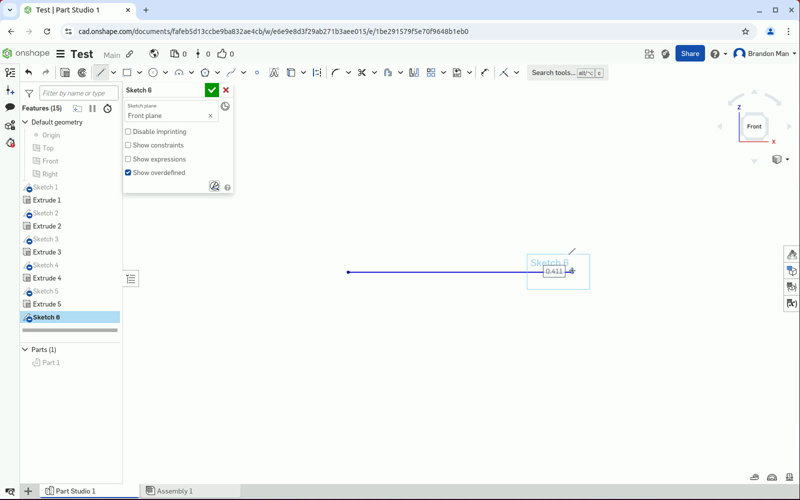
key_down(shift)
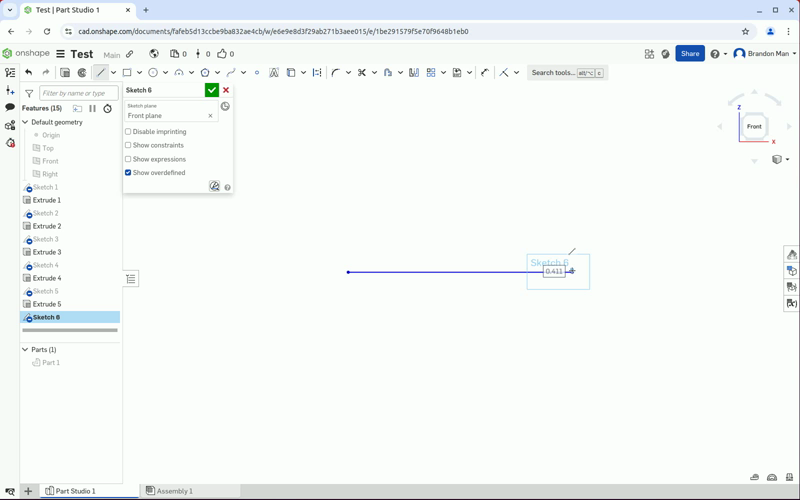
mouse_move(348, 270)
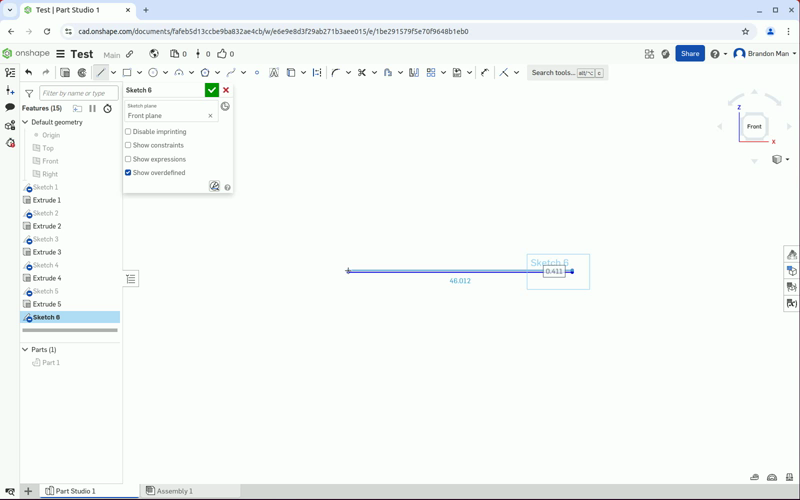
scroll(6)
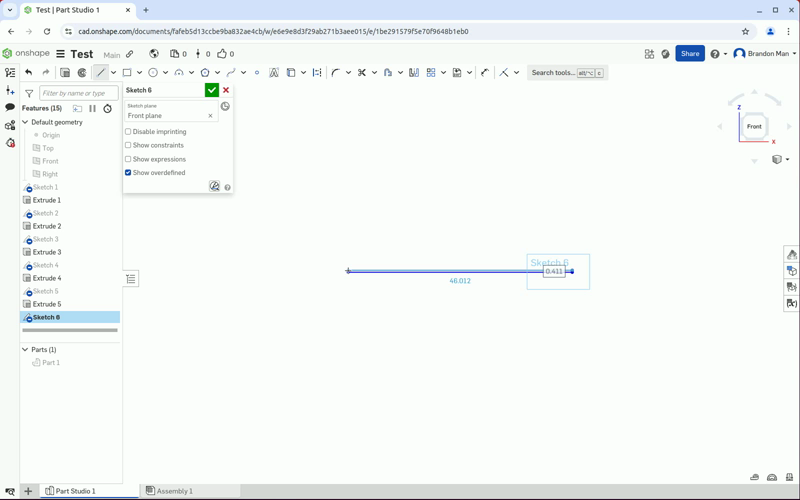
scroll(6)
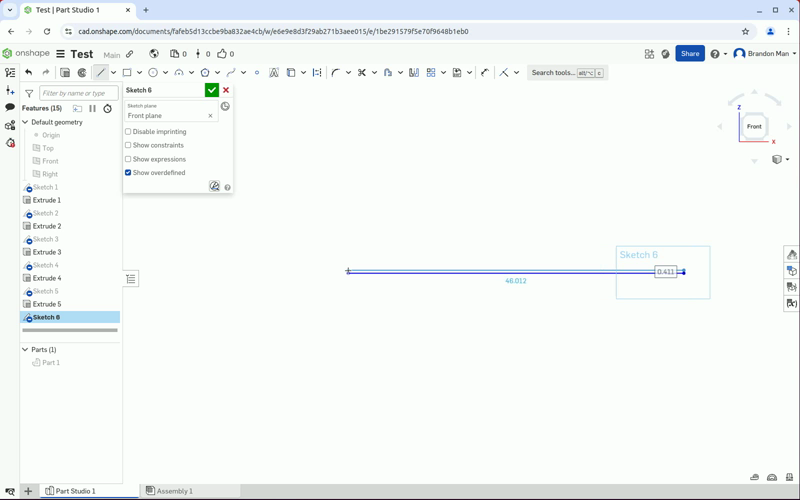
scroll(6)
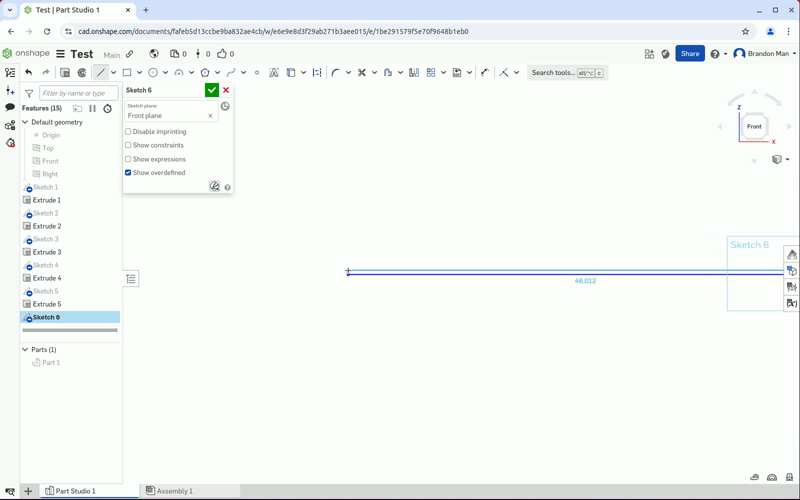
scroll(6)
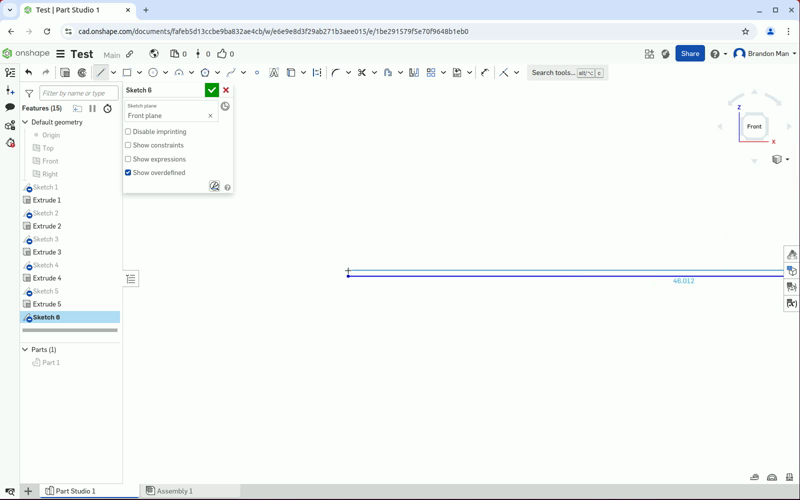
scroll(6)
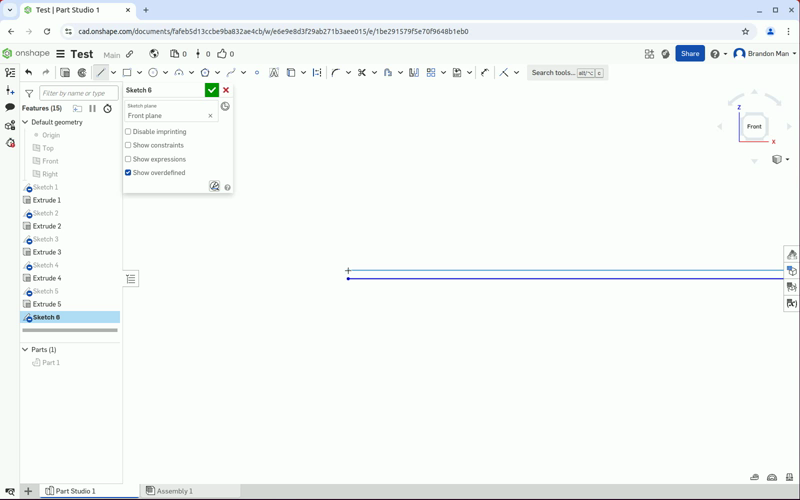
scroll(6)
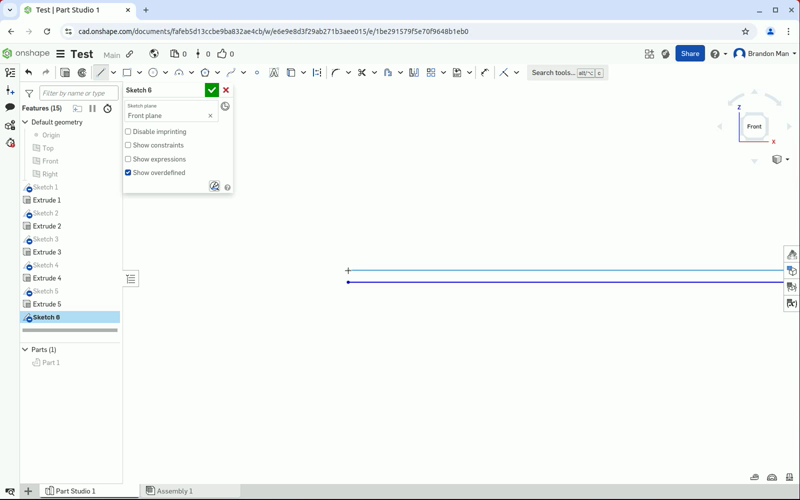
scroll(6)
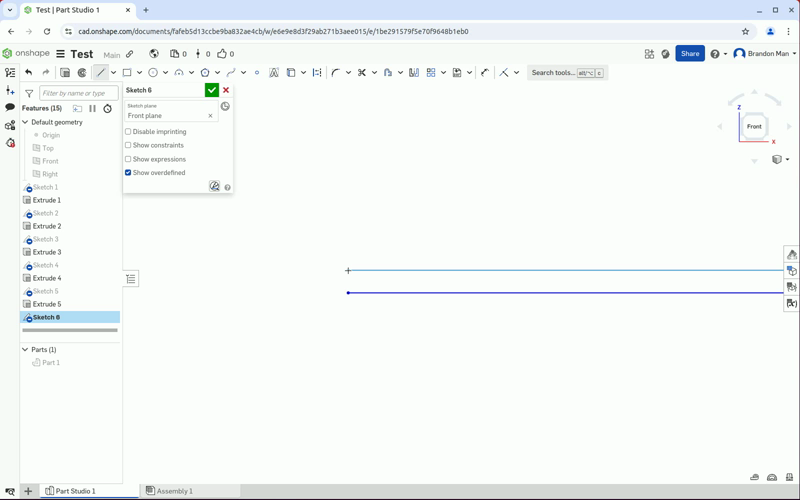
click(348, 270)
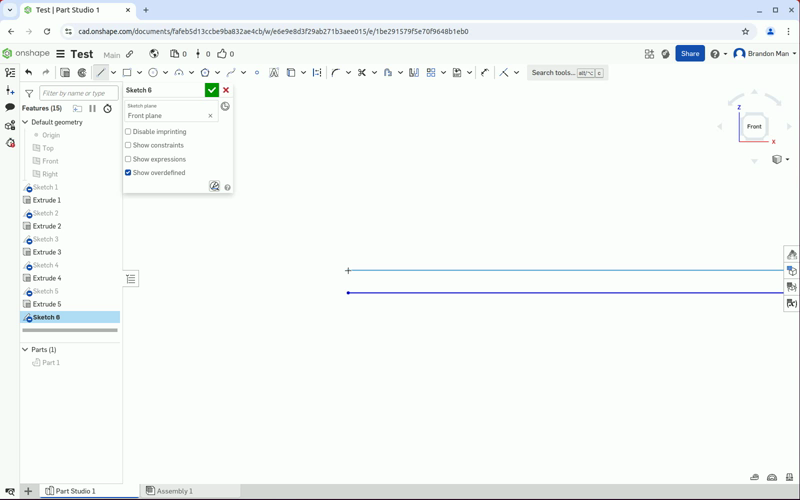
scroll(-6)
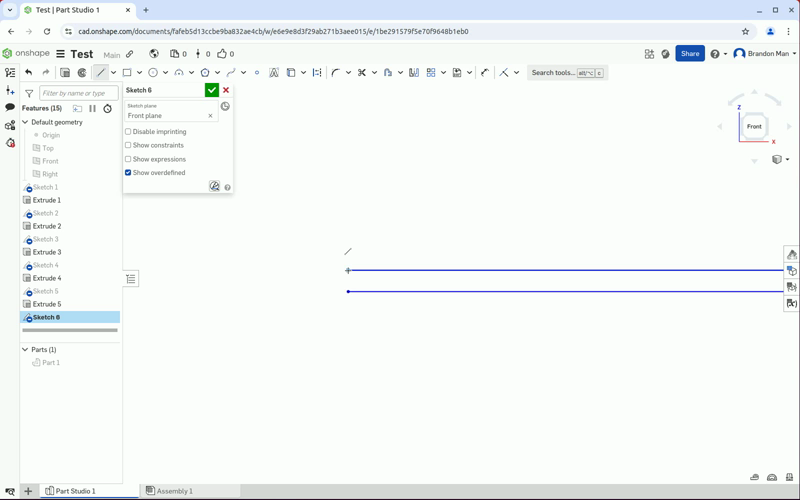
scroll(-6)
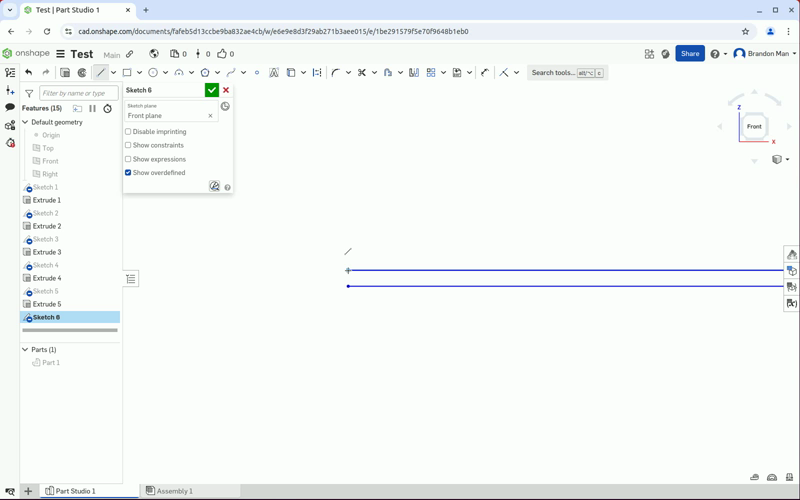
scroll(-6)
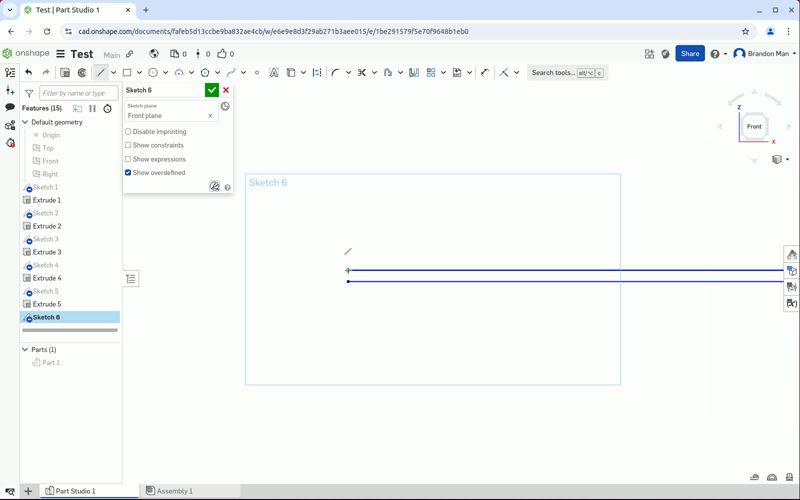
scroll(-6)
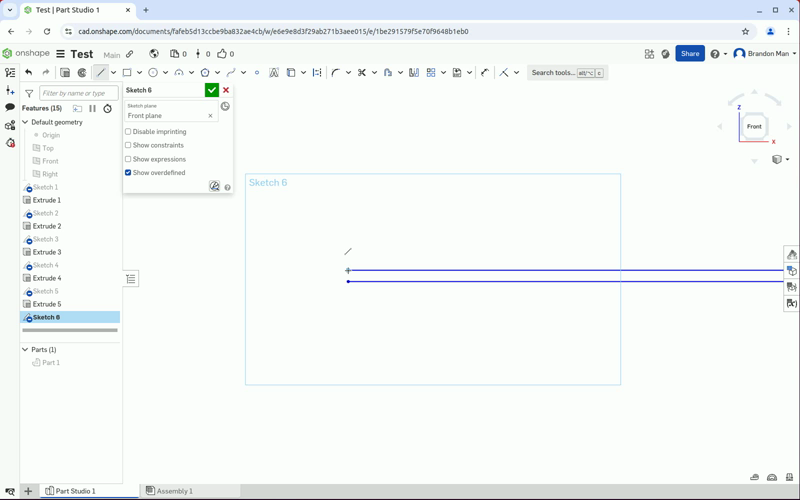
scroll(-6)
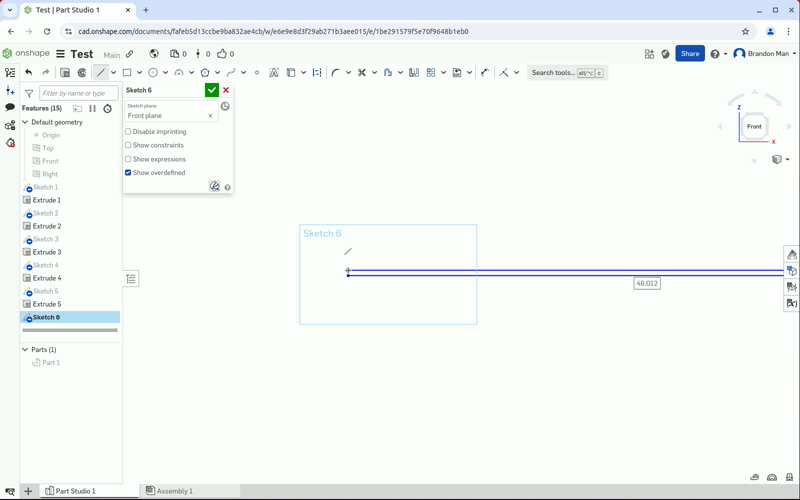
scroll(-6)
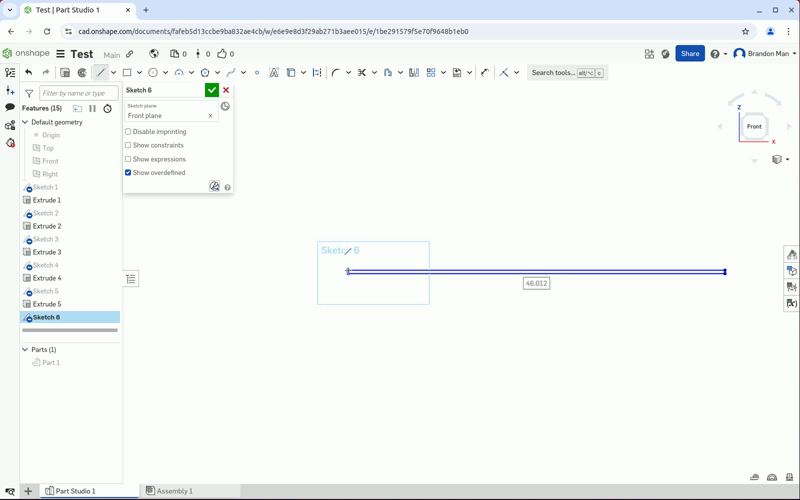
scroll(-6)
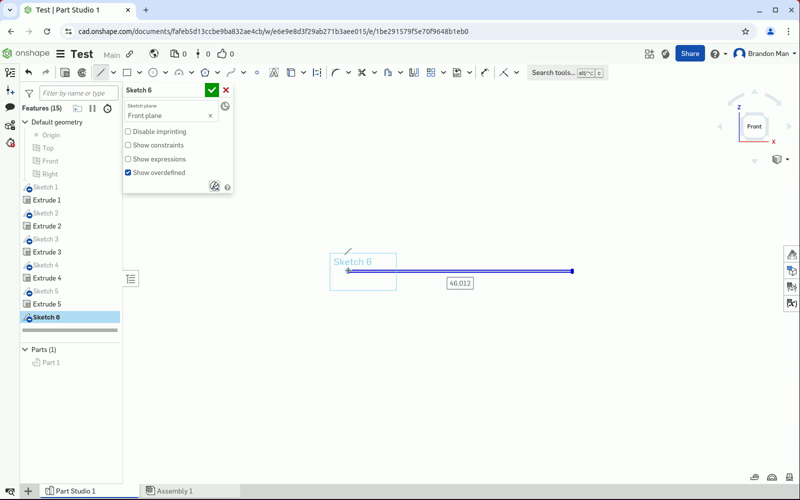
key_up(shift)
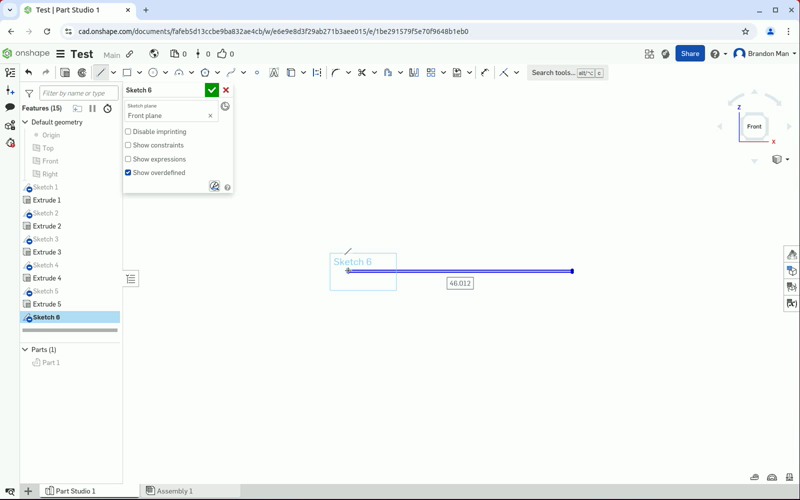
mouse_move(378, 270)
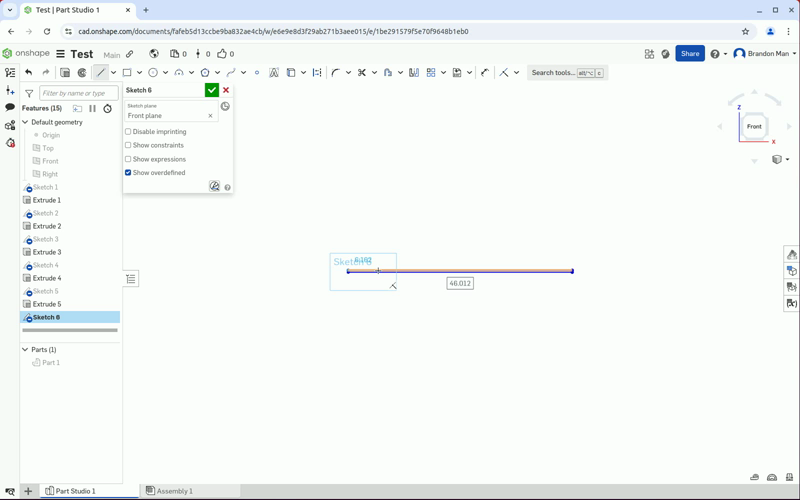
key_down(shift)
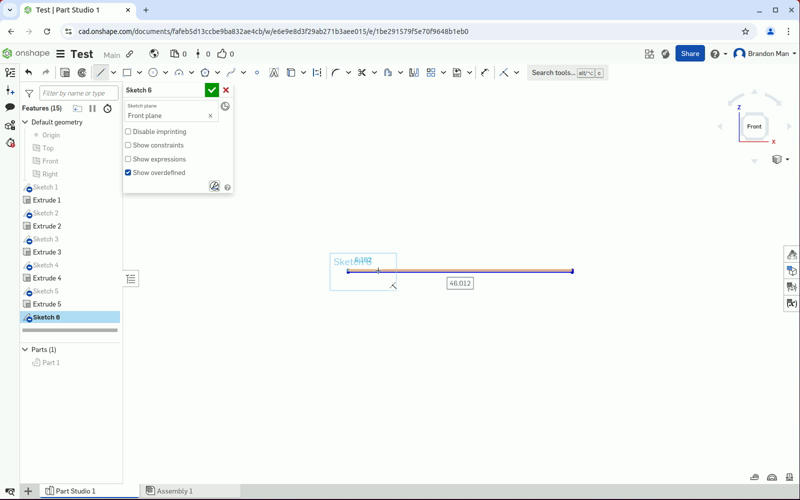
mouse_move(348, 272)
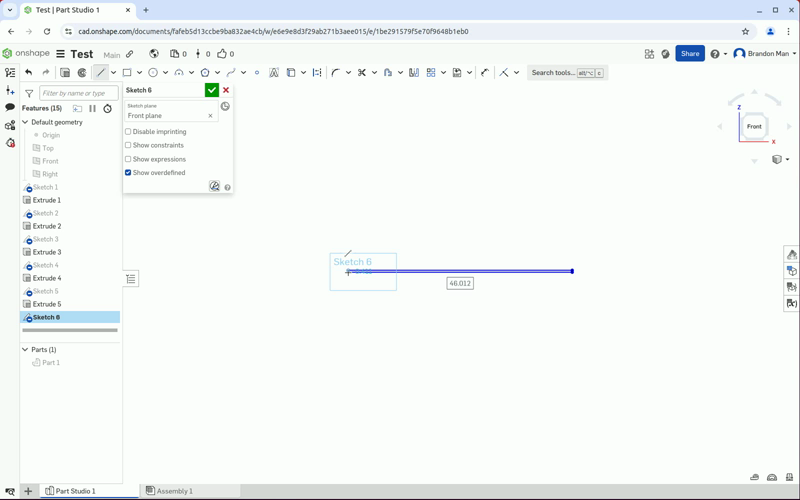
scroll(6)
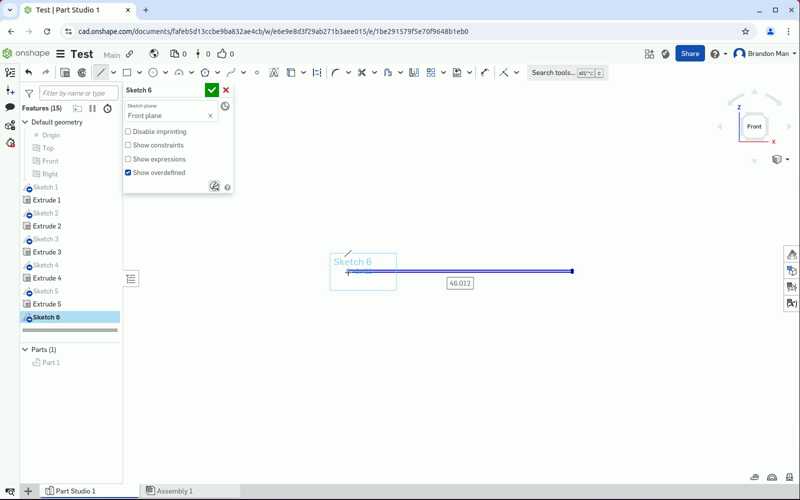
scroll(6)
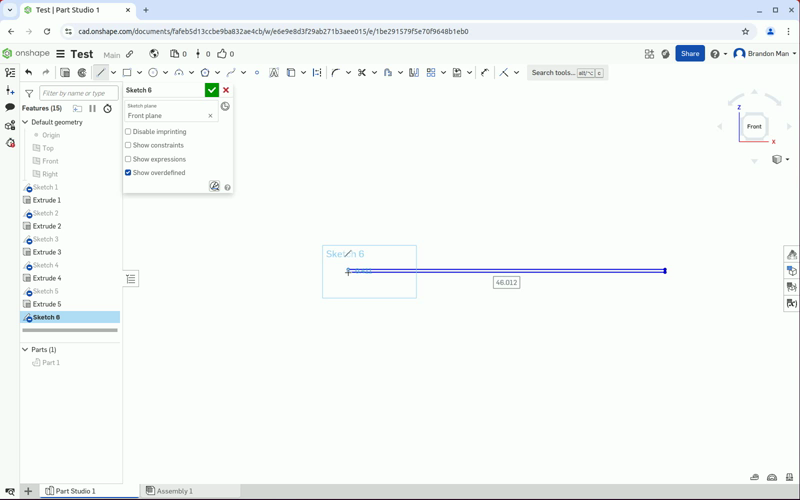
scroll(6)
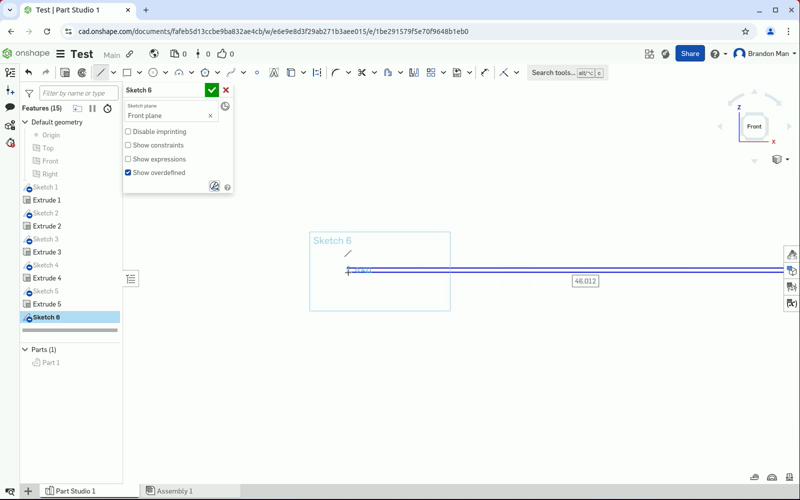
scroll(6)
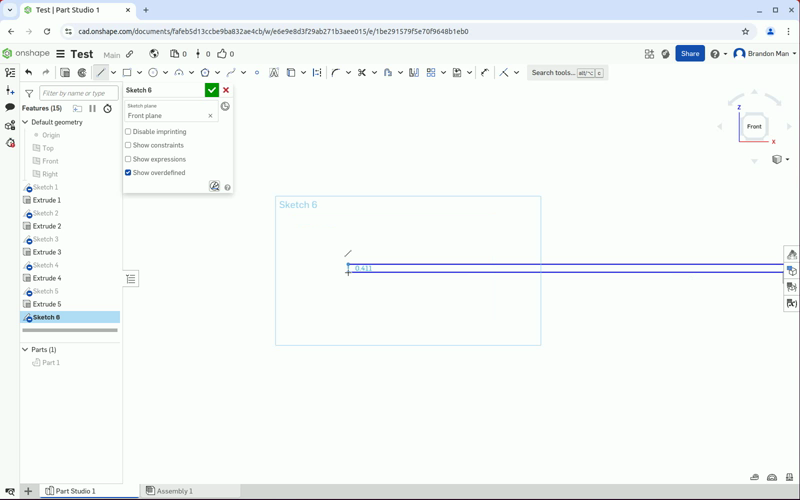
scroll(6)
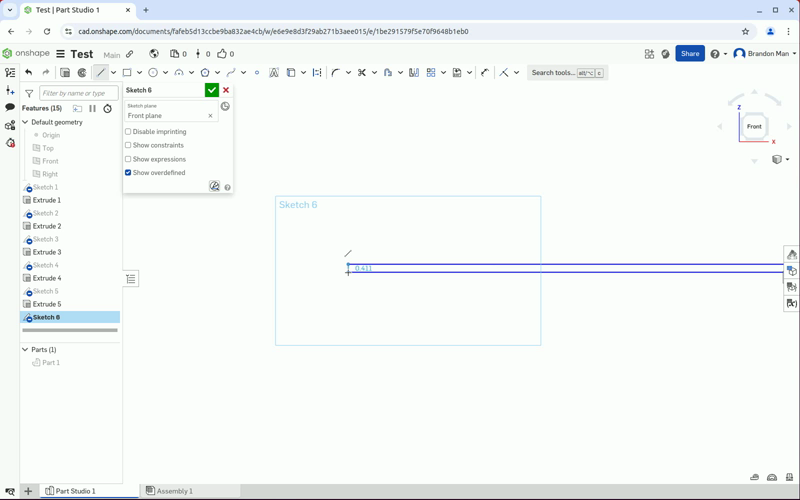
scroll(6)
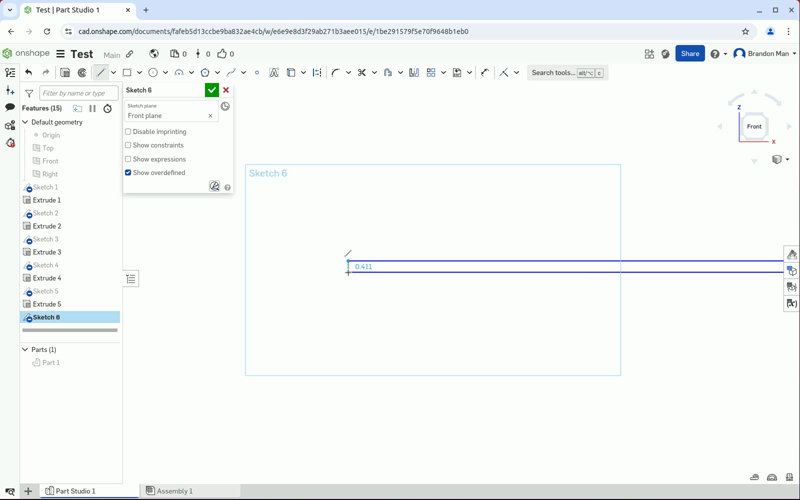
scroll(6)
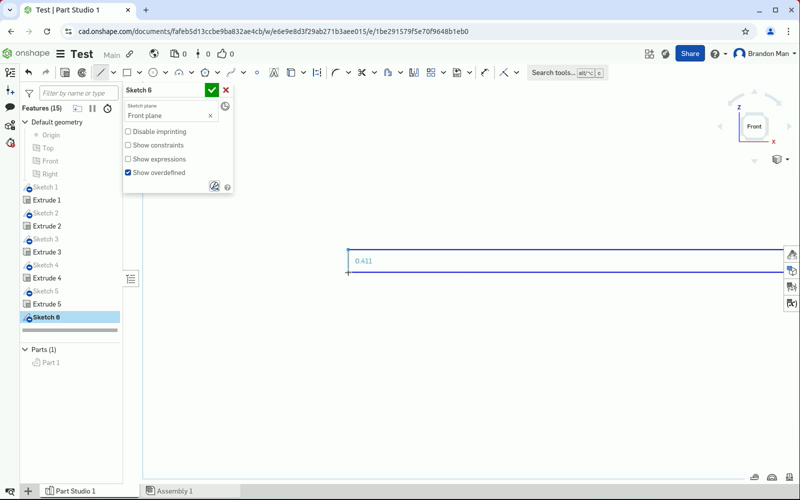
key_up(shift)
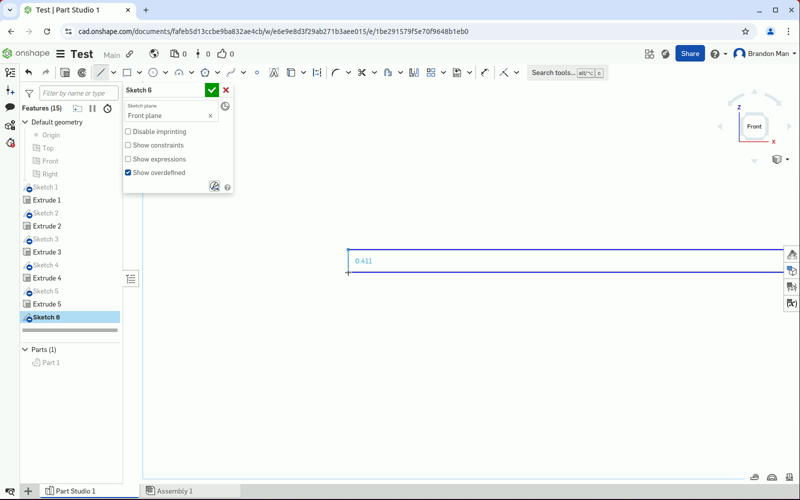
click(348, 272)
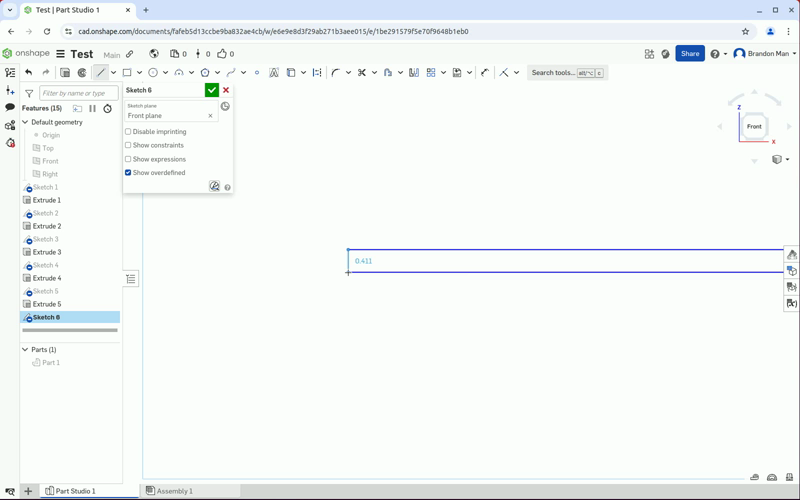
scroll(-6)
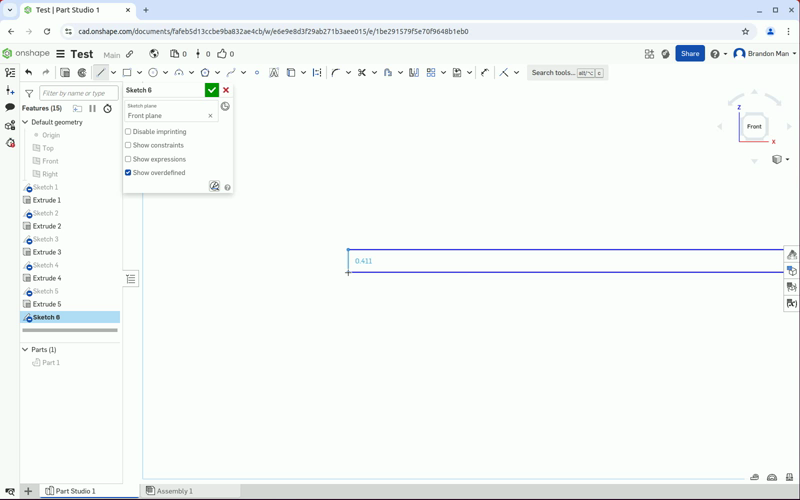
scroll(-6)
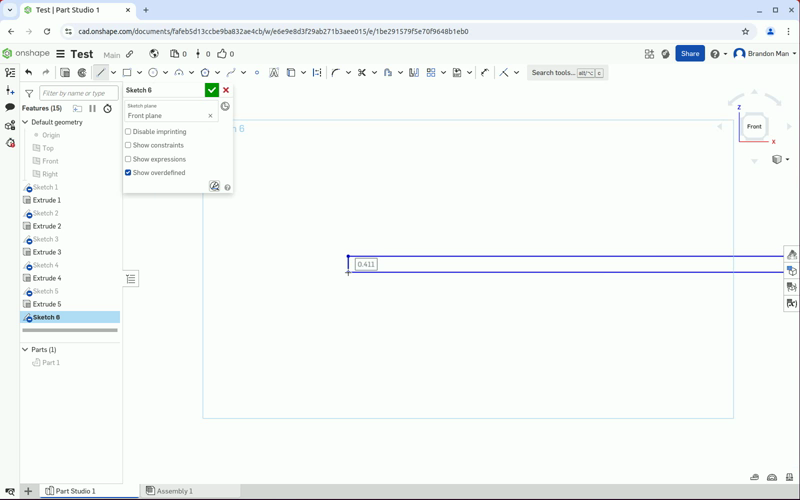
scroll(-6)
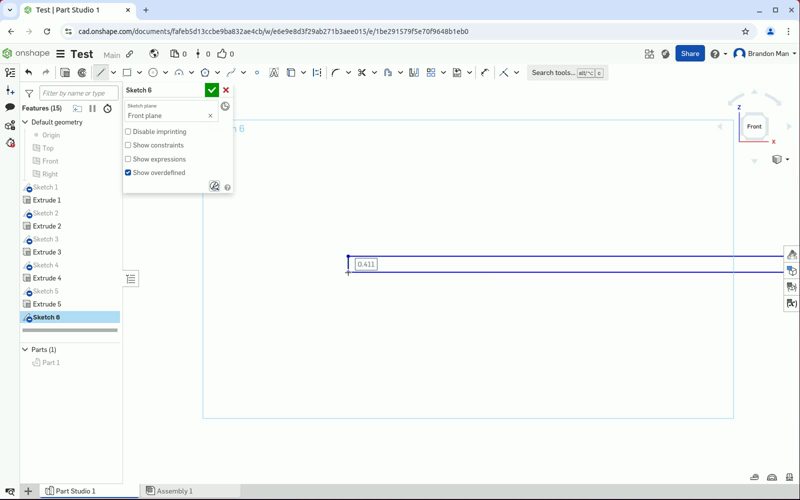
scroll(-6)
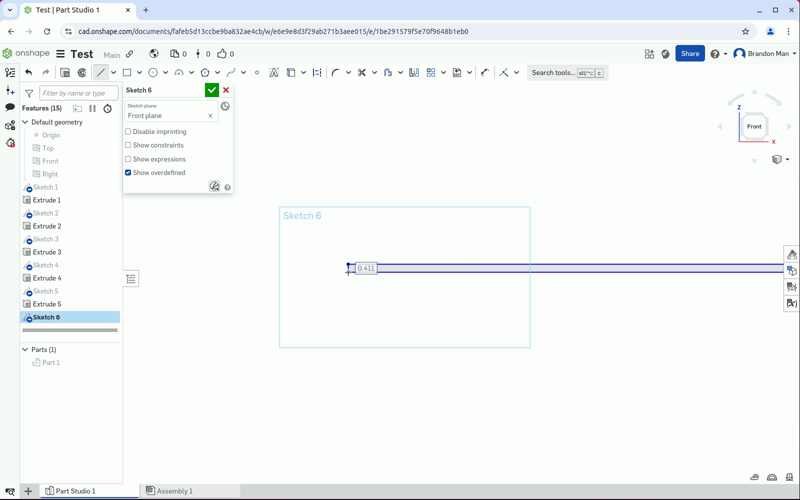
scroll(-6)
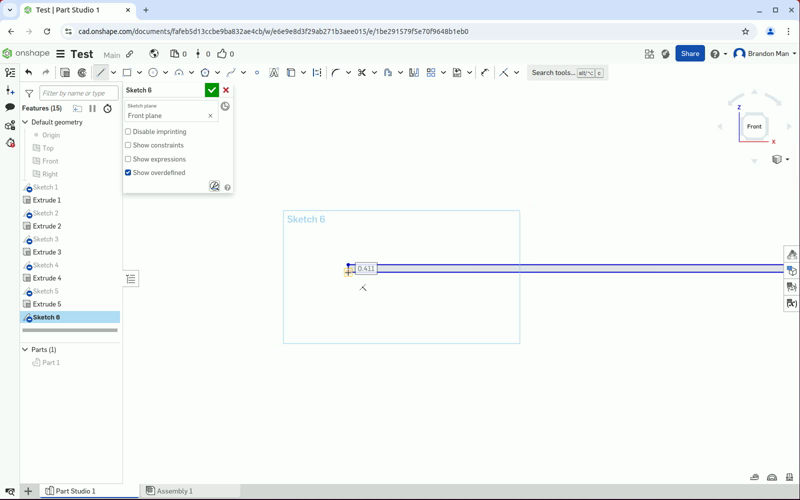
scroll(-6)
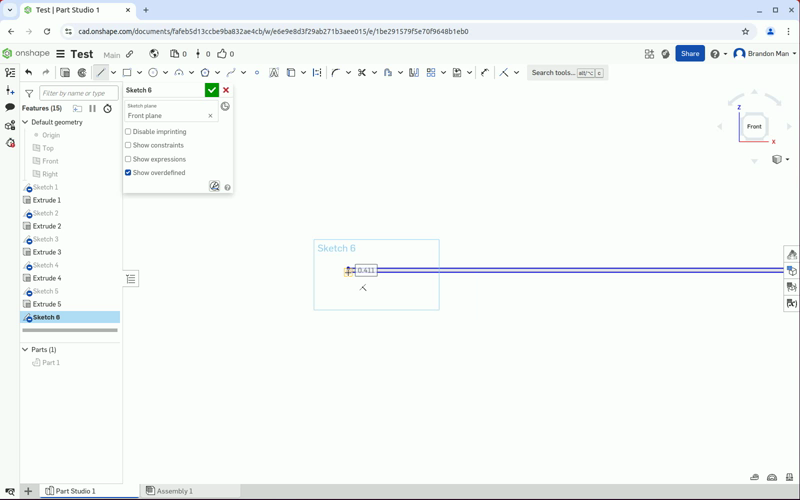
scroll(-6)
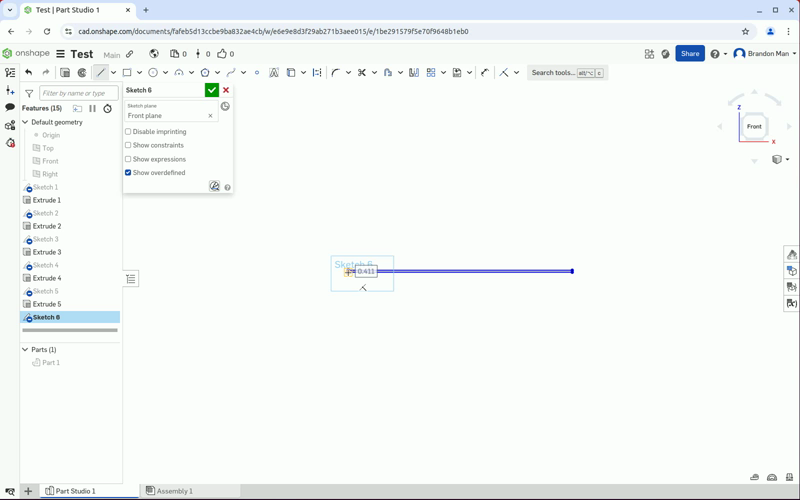
key(esc)
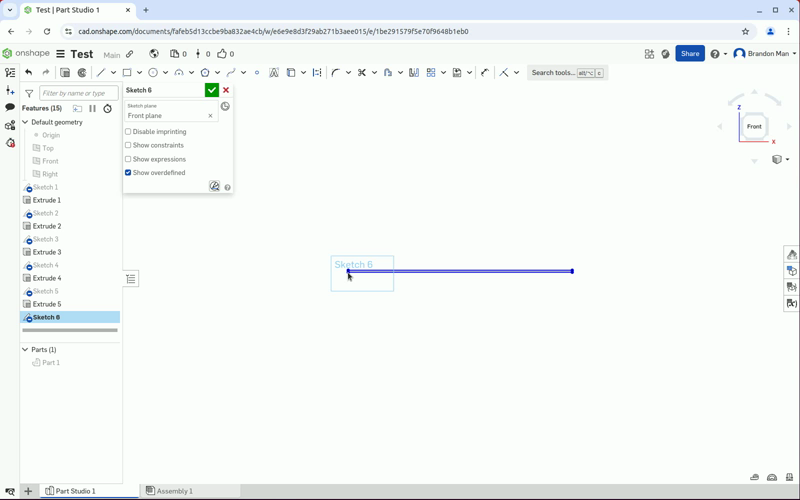
mouse_move(382, 271)
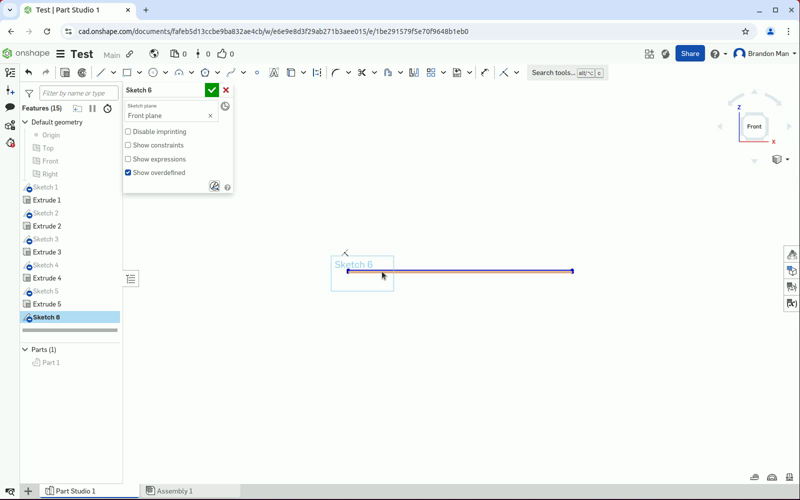
scroll(6)
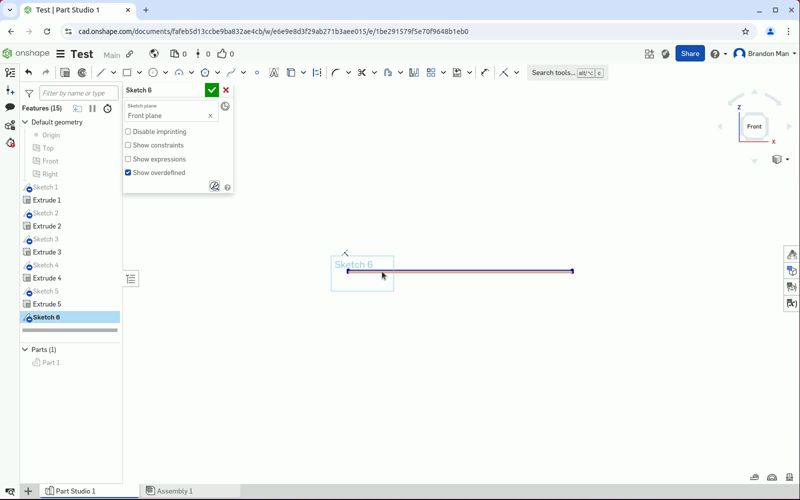
scroll(6)
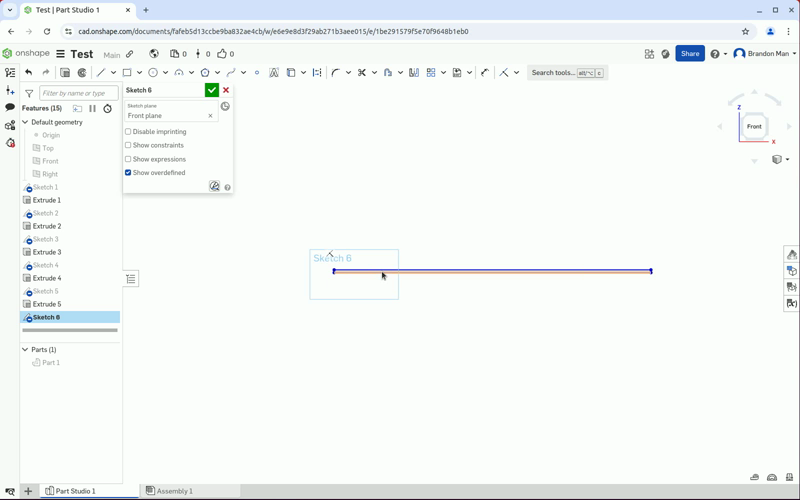
scroll(6)
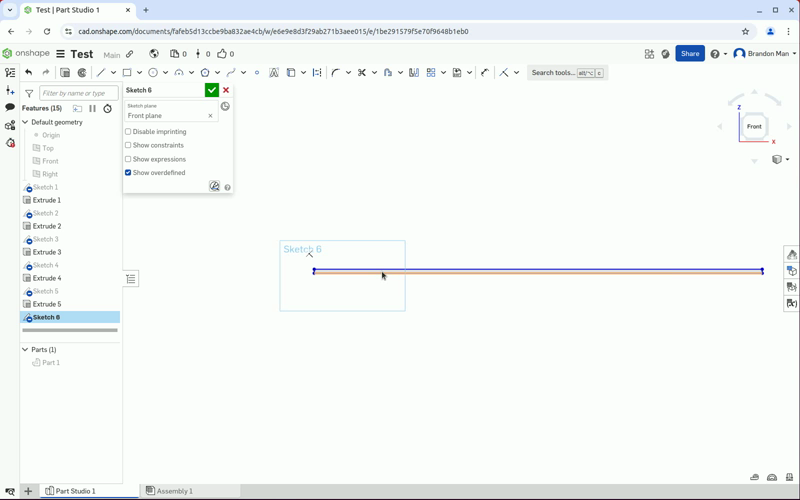
scroll(6)
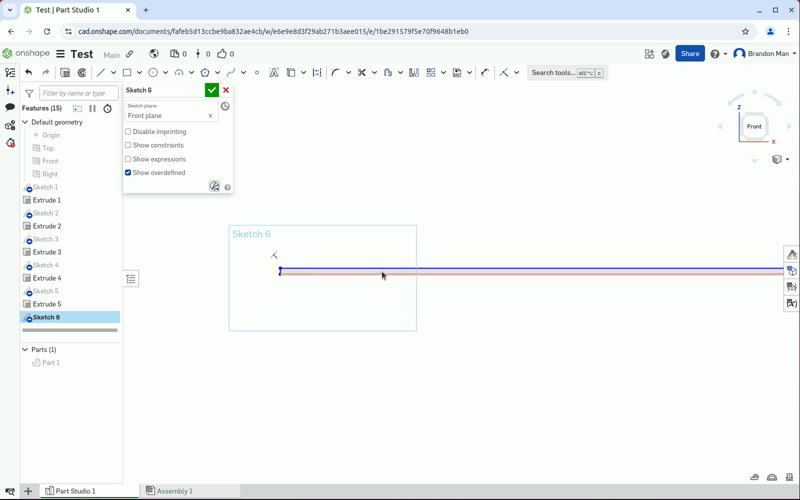
scroll(6)
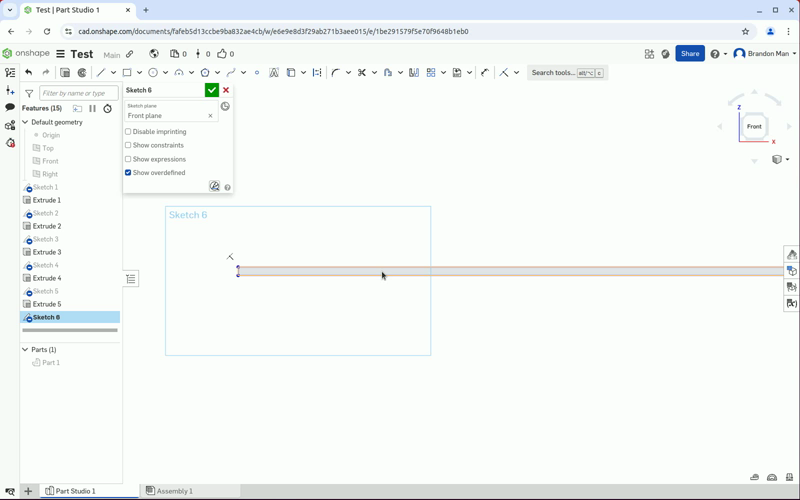
scroll(6)
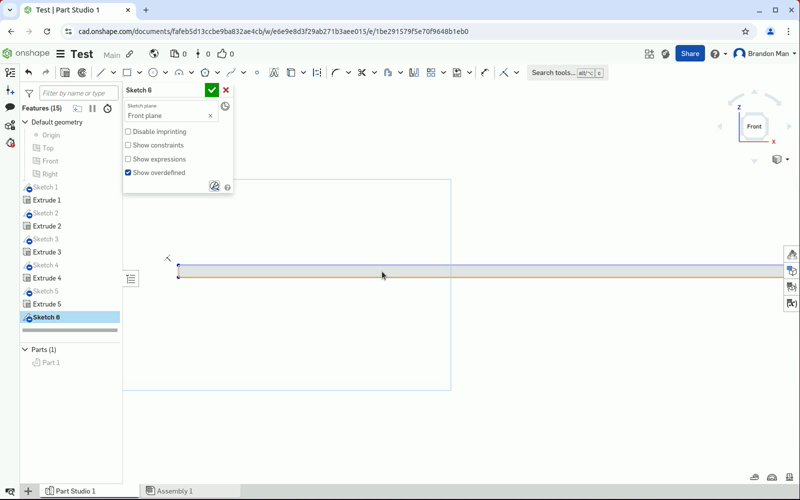
scroll(6)
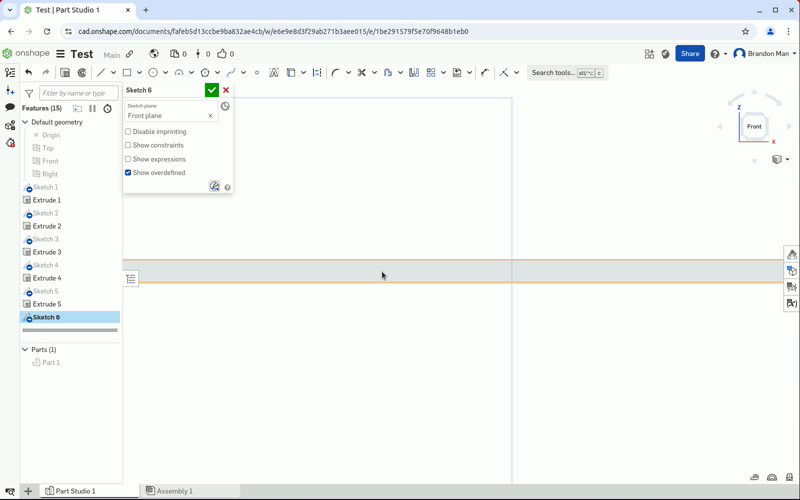
click(382, 271)
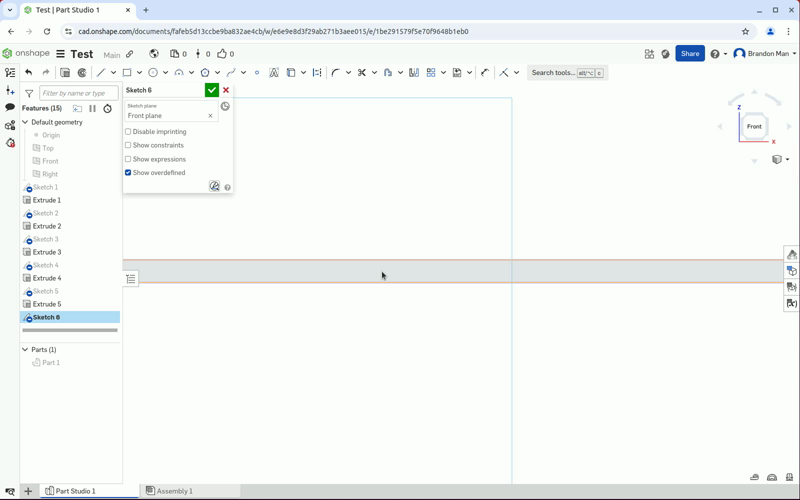
scroll(-6)
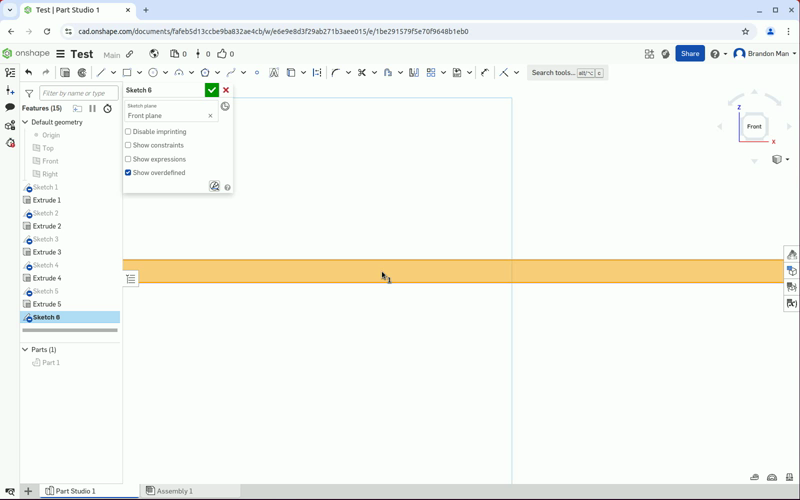
scroll(-6)
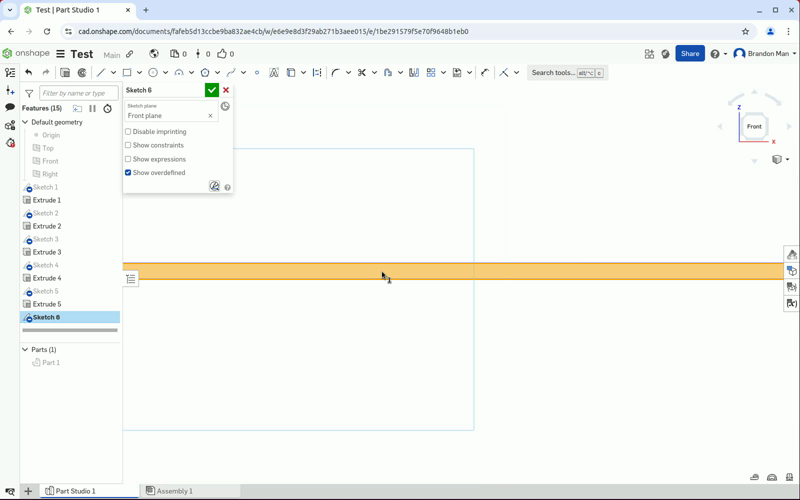
scroll(-6)
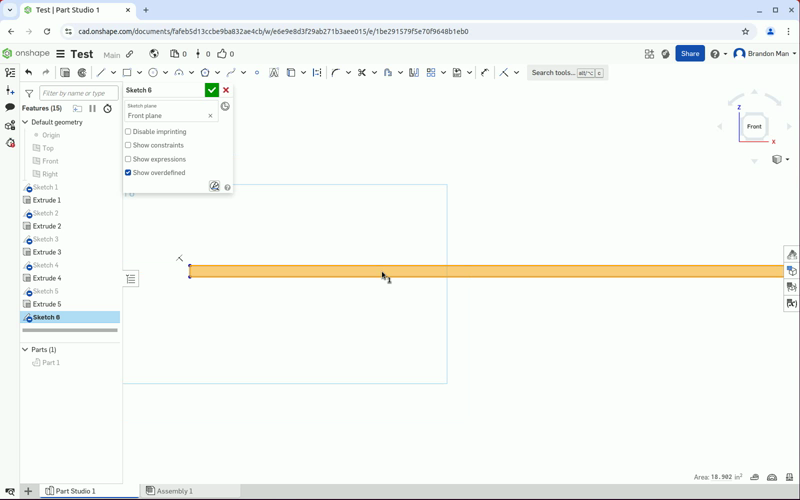
scroll(-6)
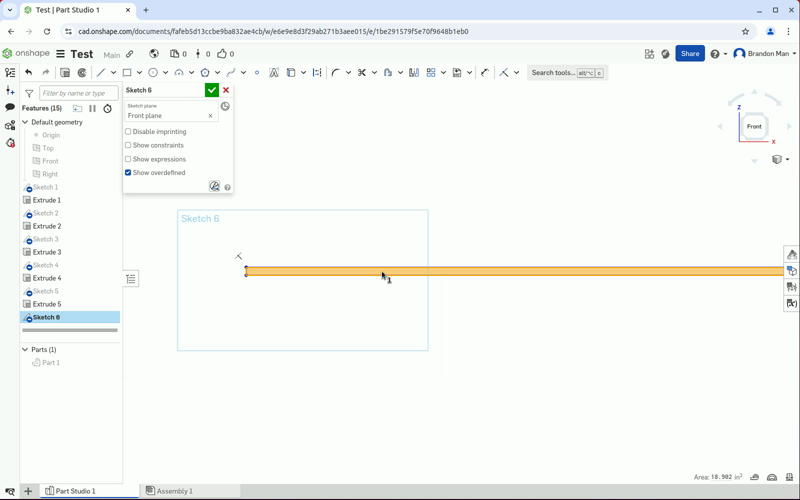
scroll(-6)
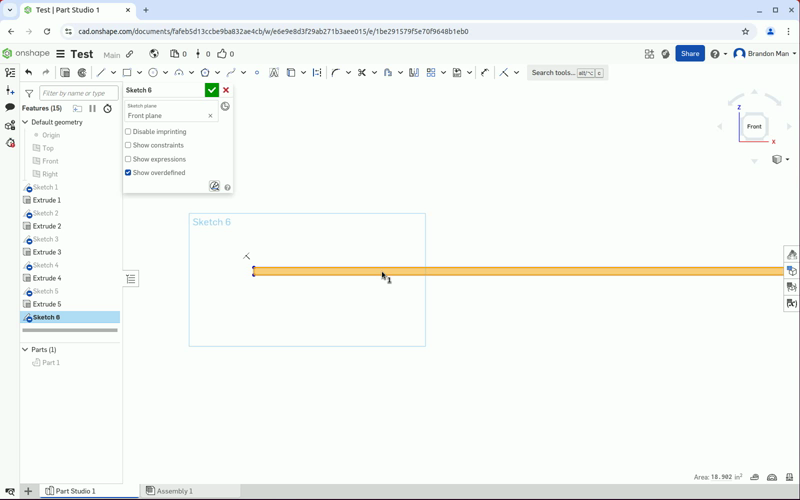
scroll(-6)
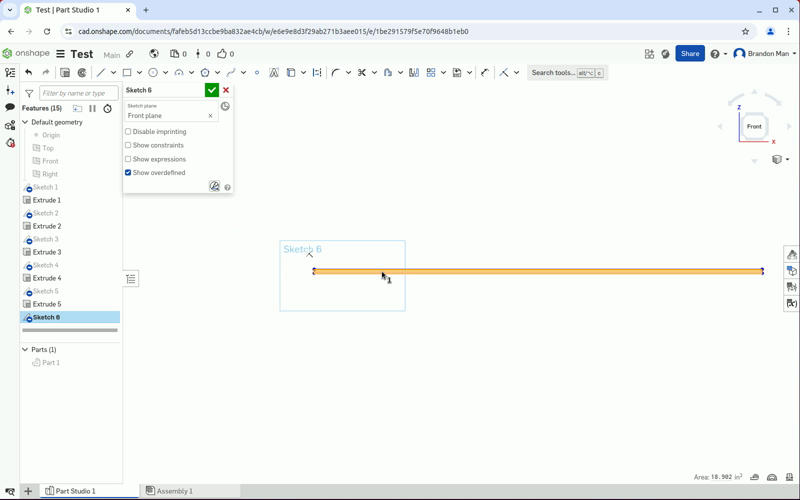
scroll(-6)
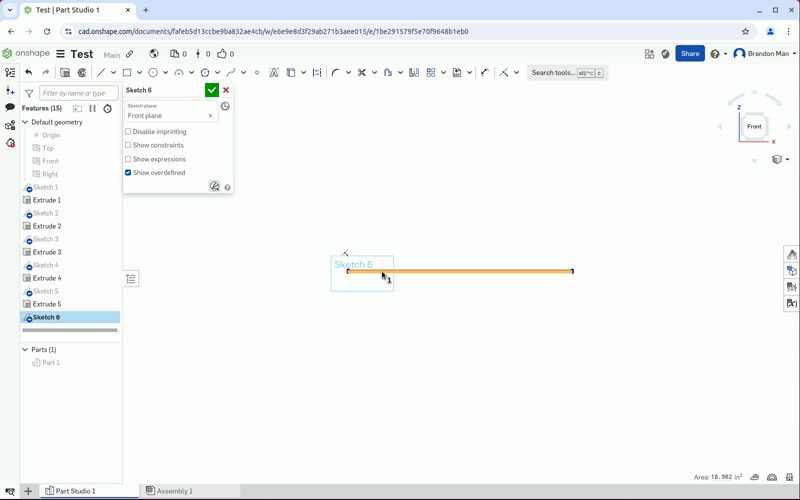
mouse_move(73, 352)
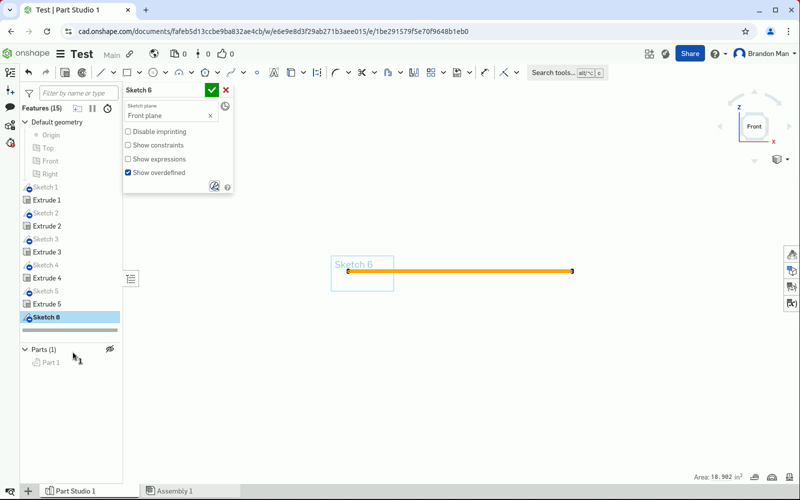
key(shift+y)
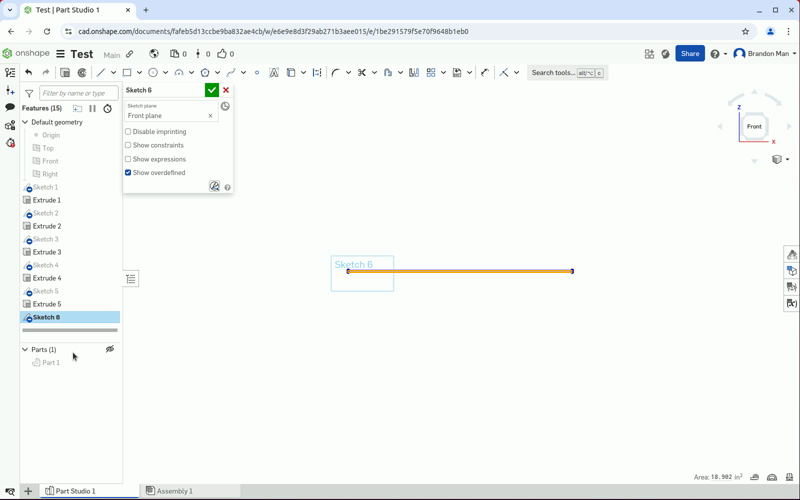
key(shift+e)
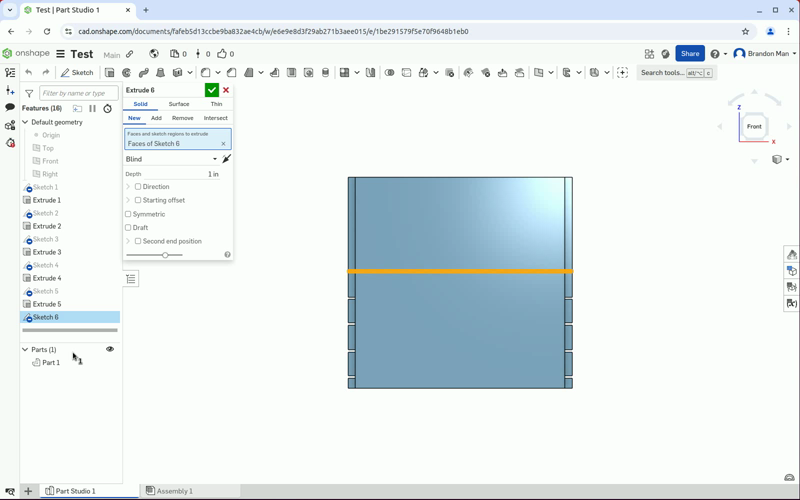
mouse_move(143, 106)
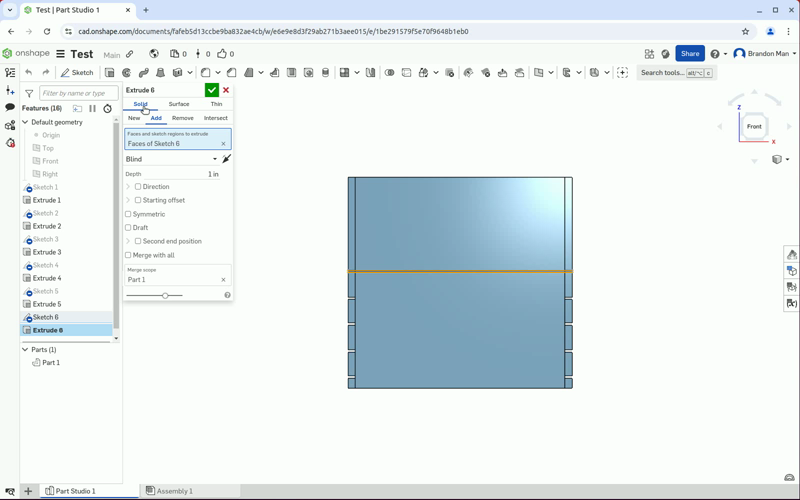
click(143, 106)
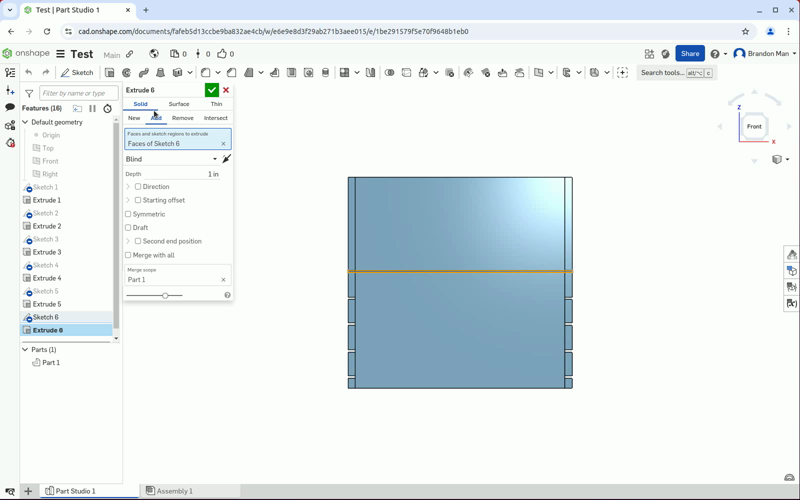
mouse_move(186, 120)
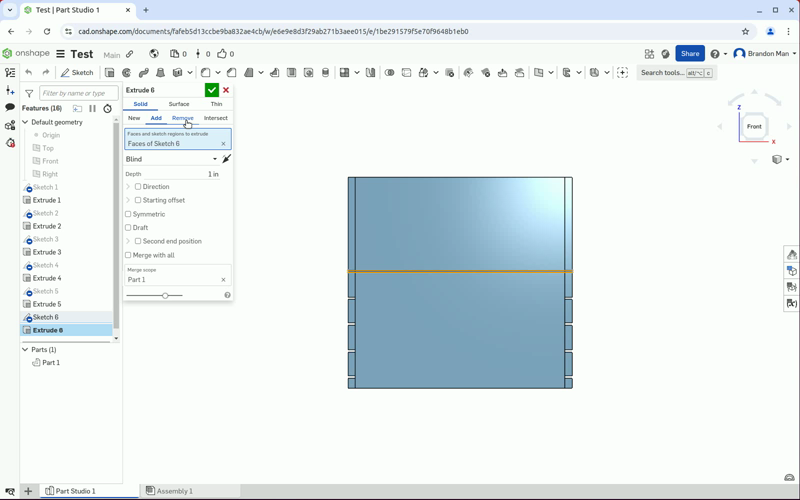
click(186, 120)
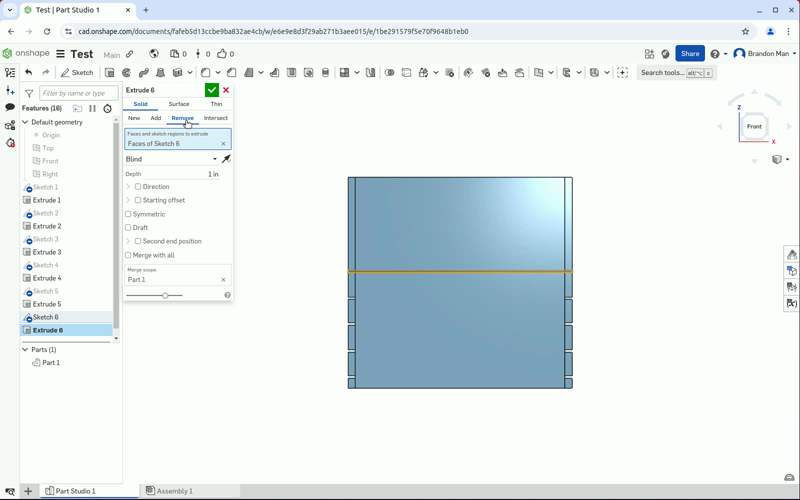
key(tab, 4)
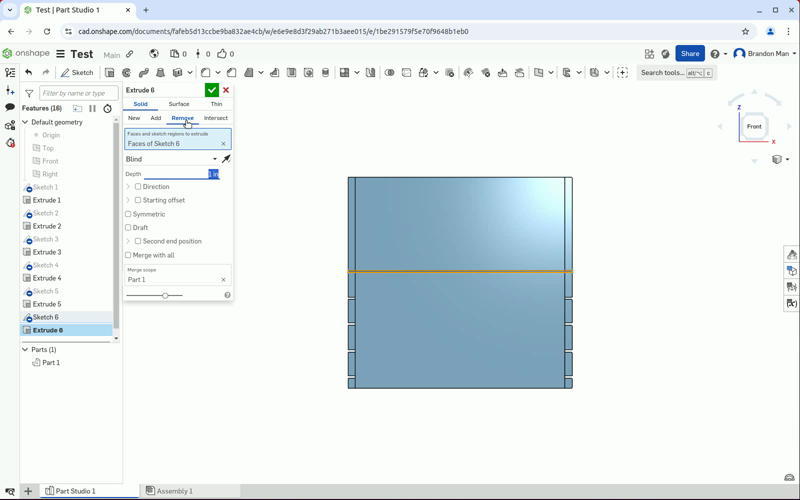
text(13.48)
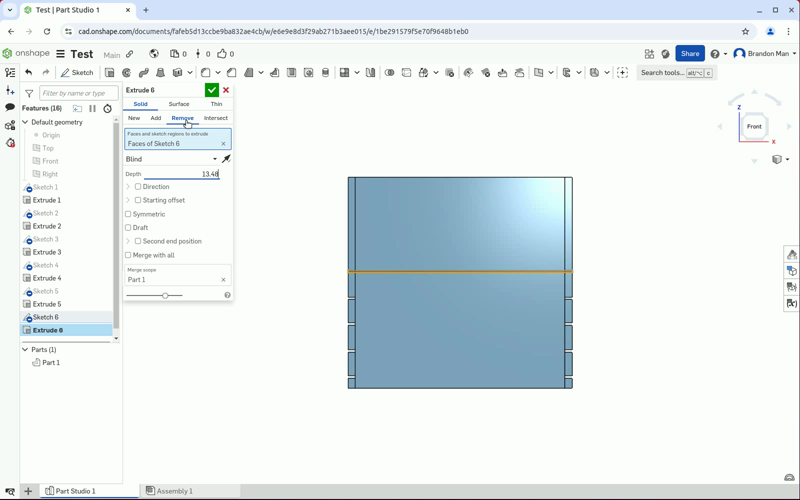
key(tab, 6)
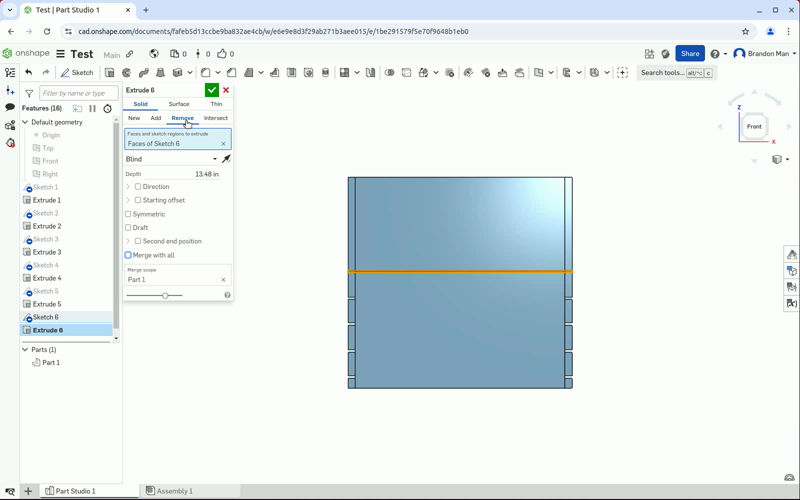
key(space)
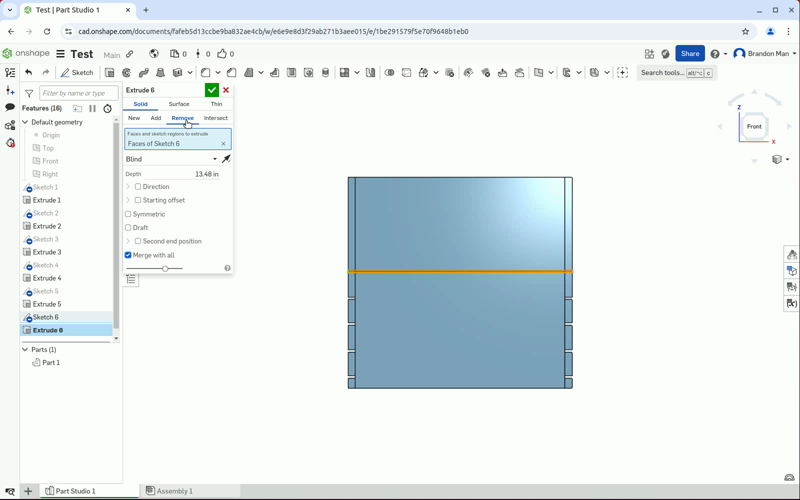
key(enter)
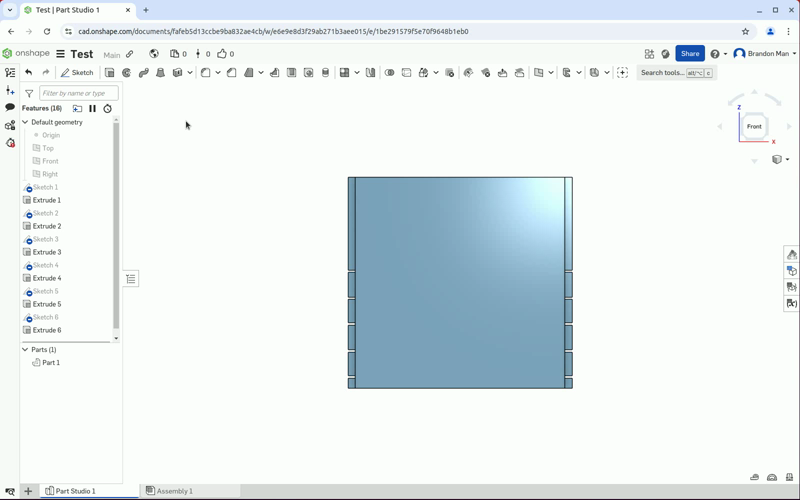
key(shift+h)
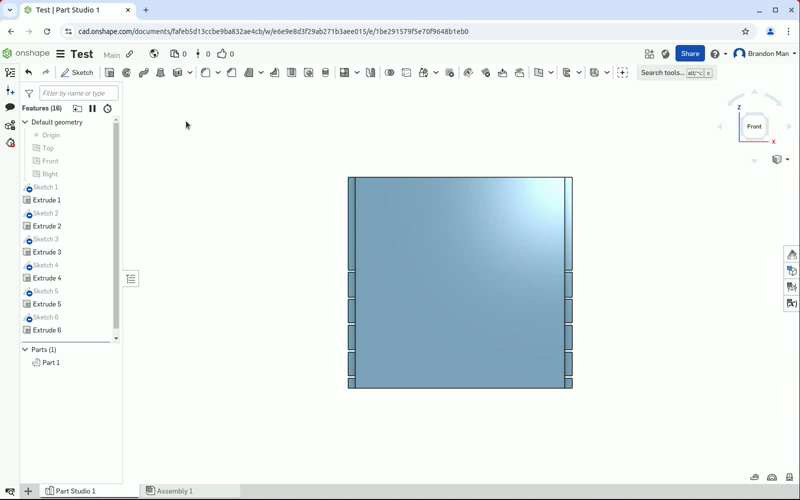
key(shift+h)
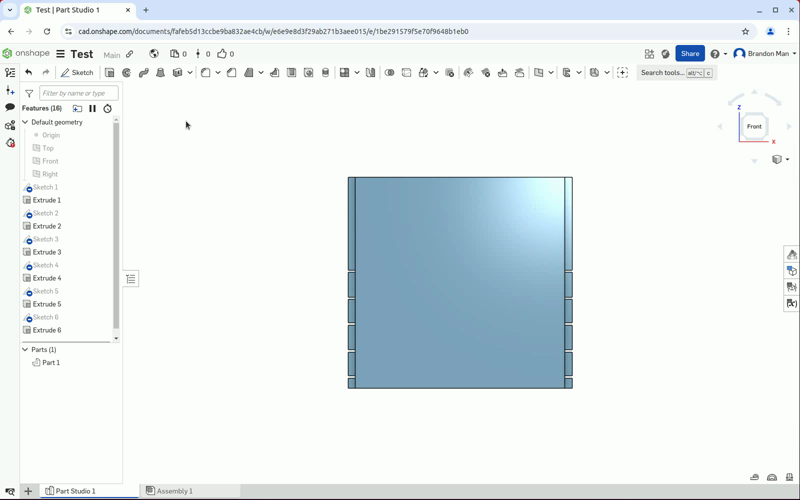
mouse_move(69, 189)
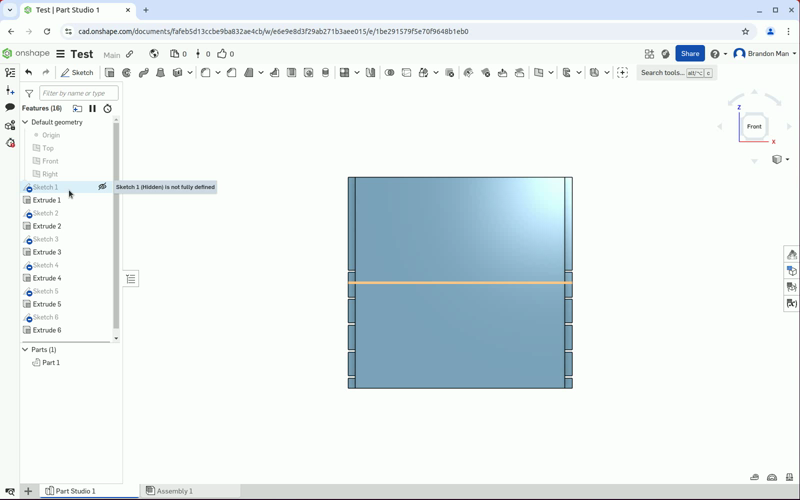
click(69, 189)
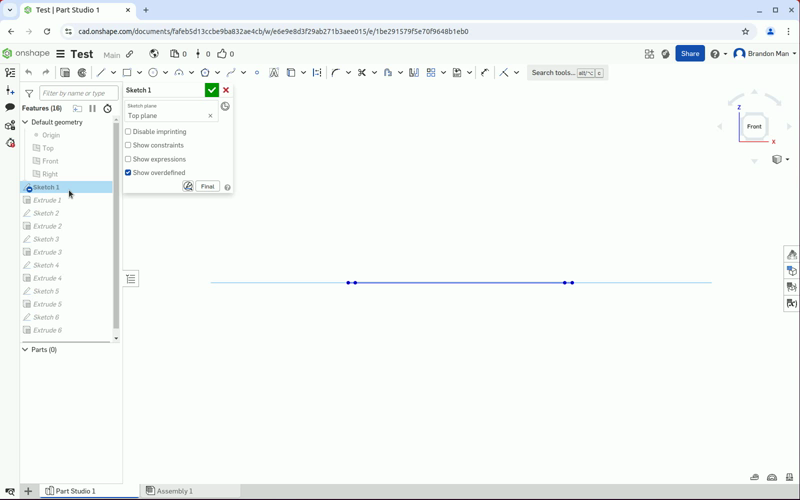
mouse_move(229, 92)
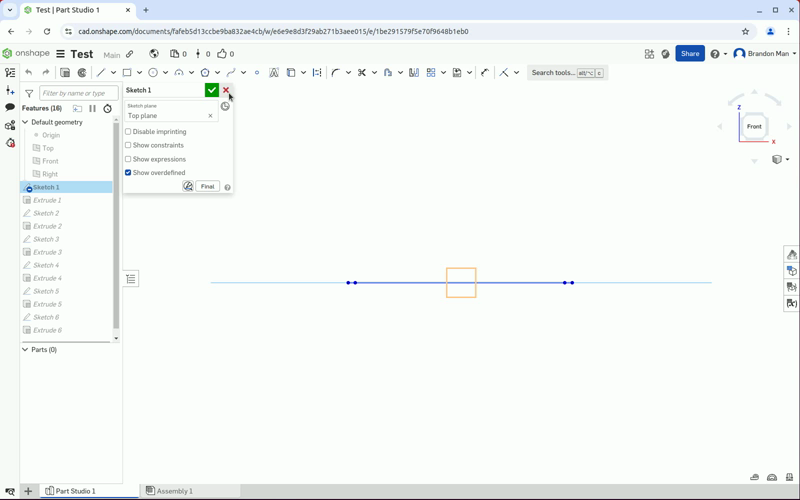
click(229, 92)
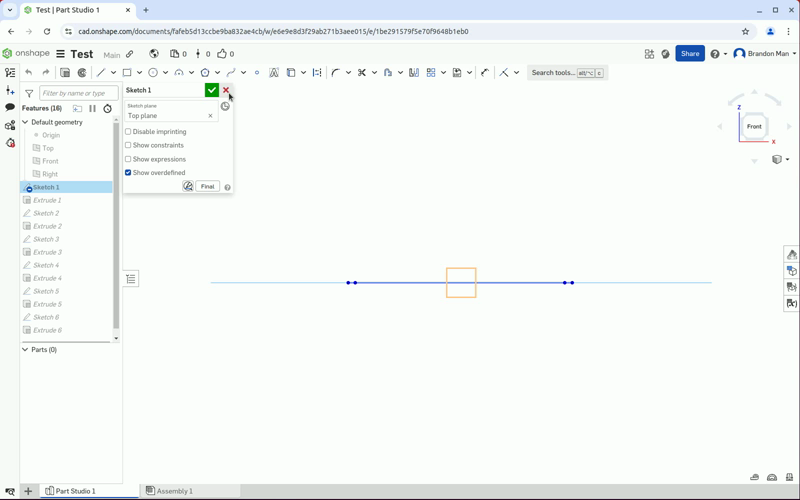
key(shift+s)
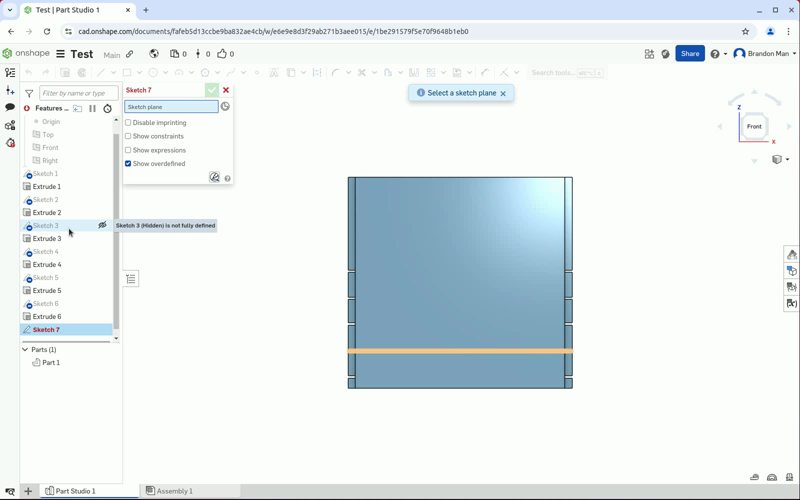
scroll(3)
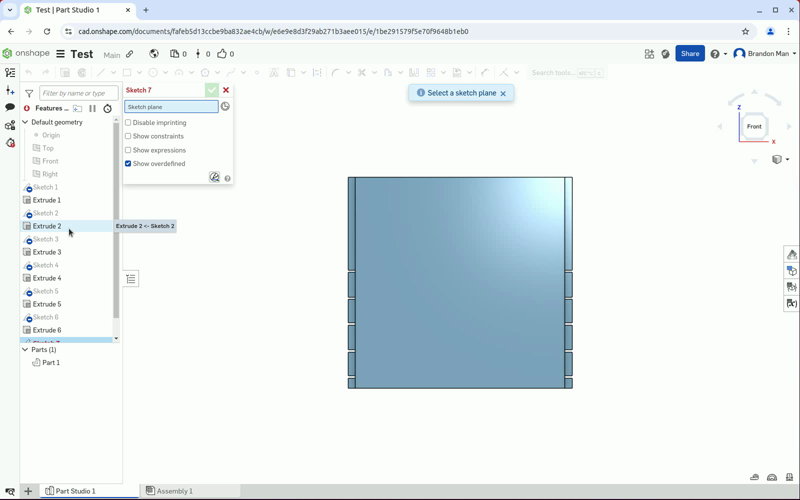
mouse_move(69, 163)
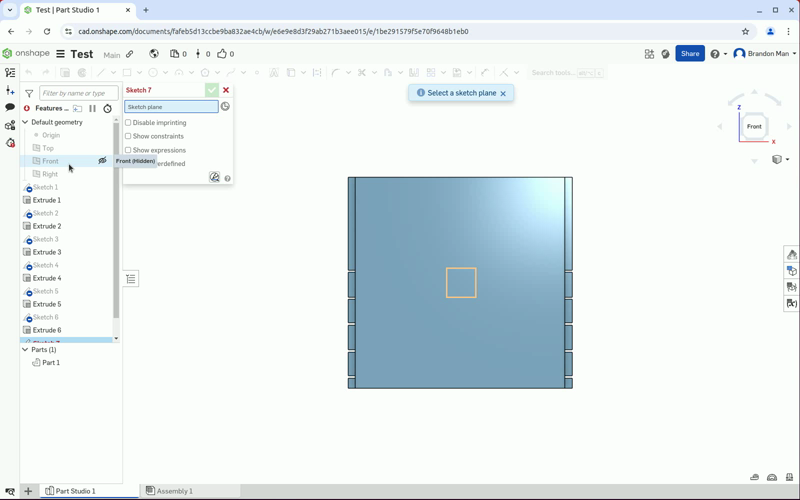
click(69, 163)
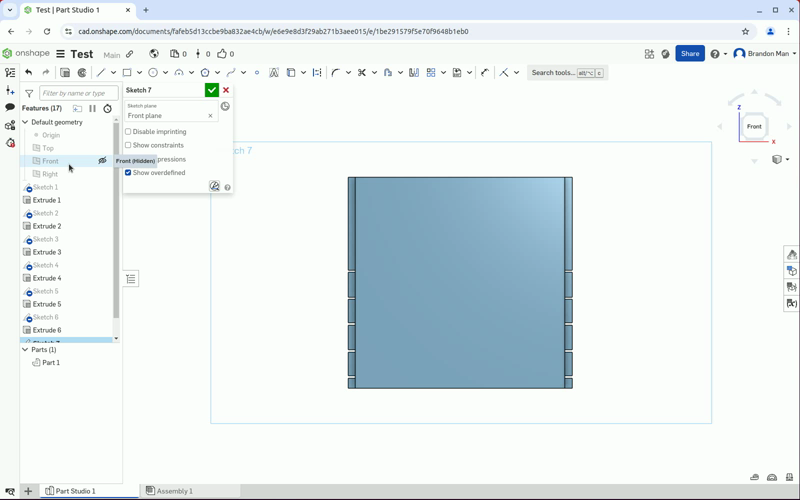
mouse_move(73, 352)
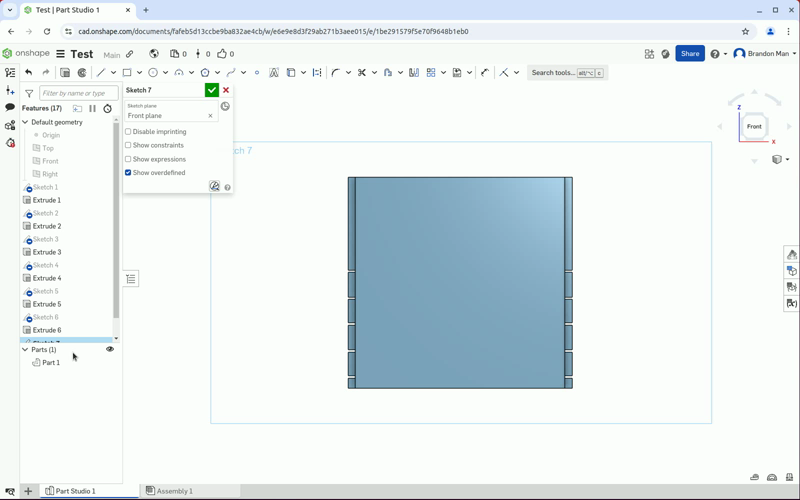
key(y)
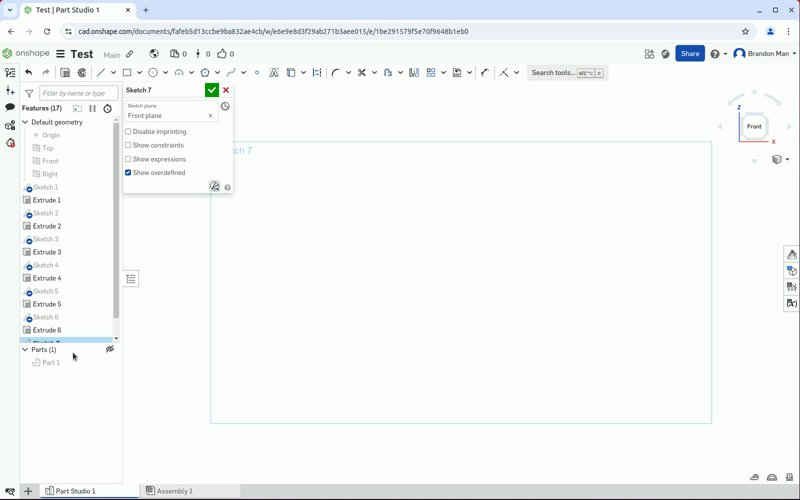
key(l)
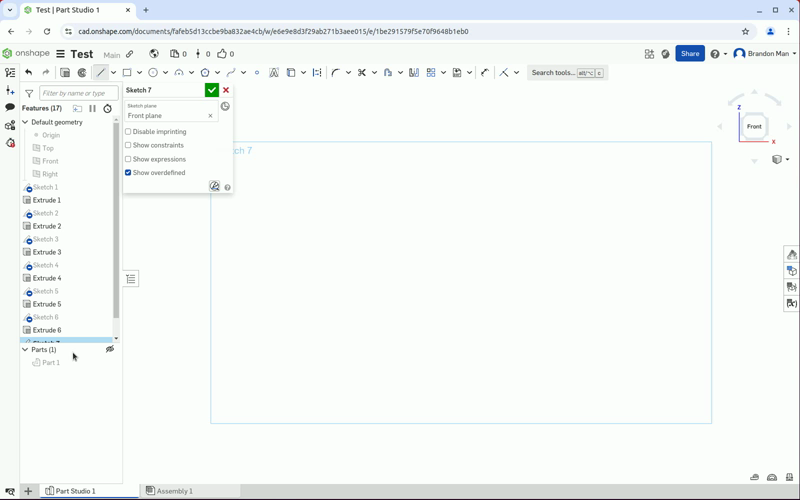
key_down(shift)
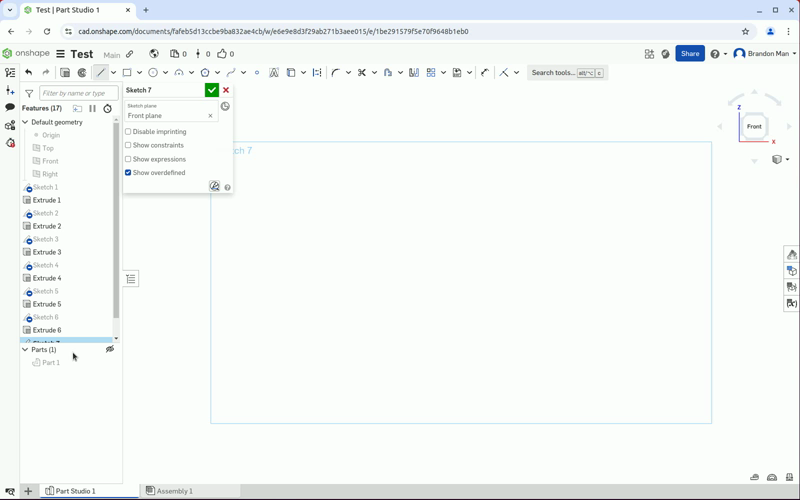
mouse_move(348, 245)
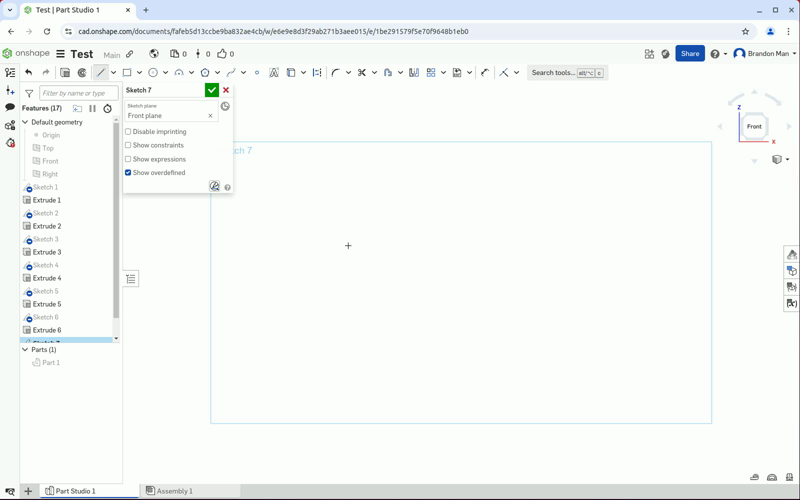
click(348, 245)
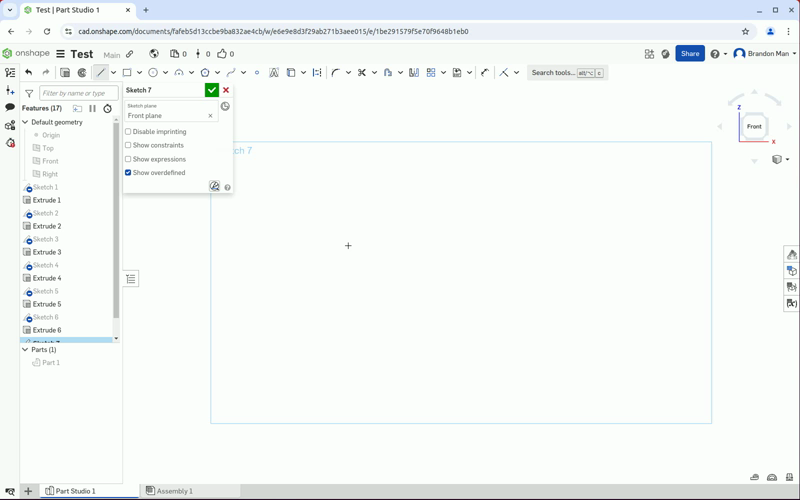
key_up(shift)
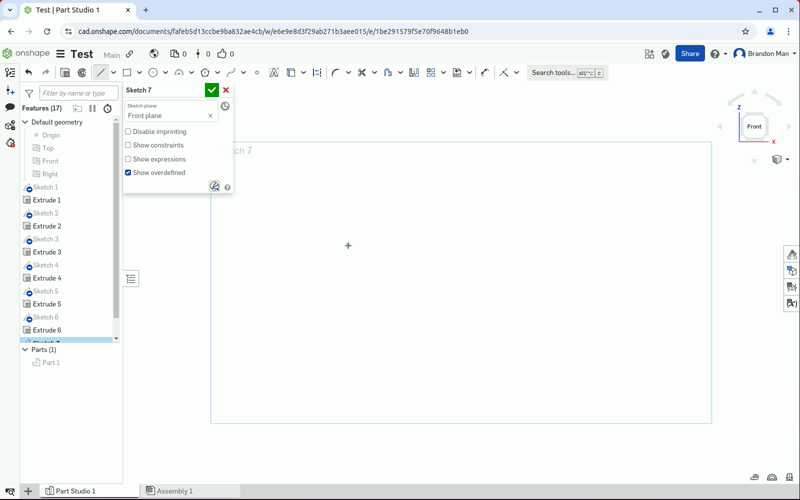
key_down(shift)
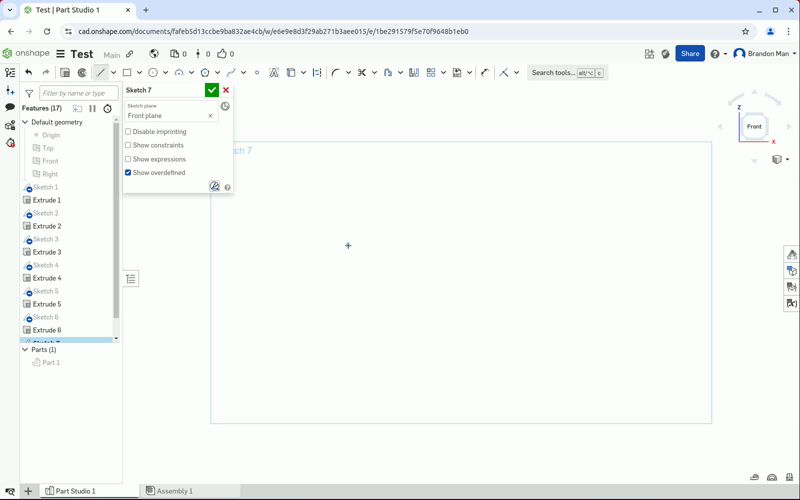
mouse_move(572, 245)
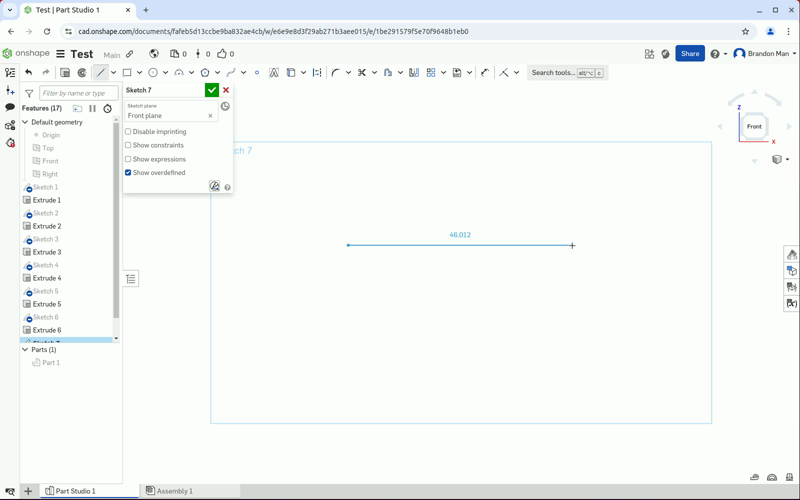
click(572, 245)
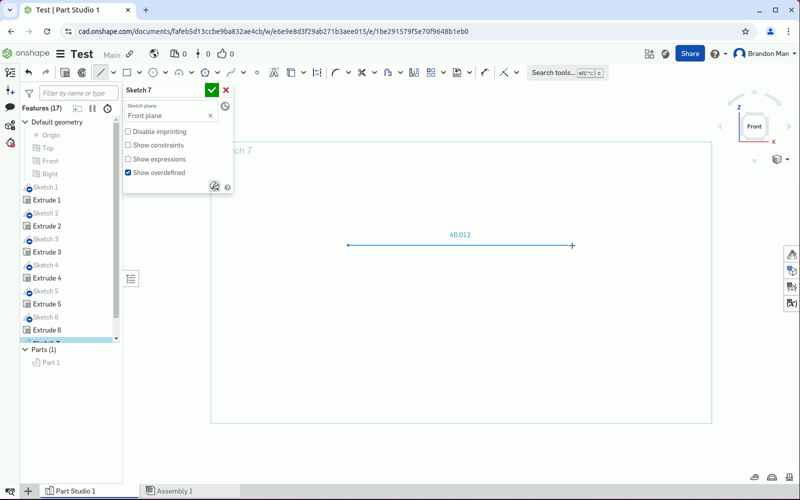
key_up(shift)
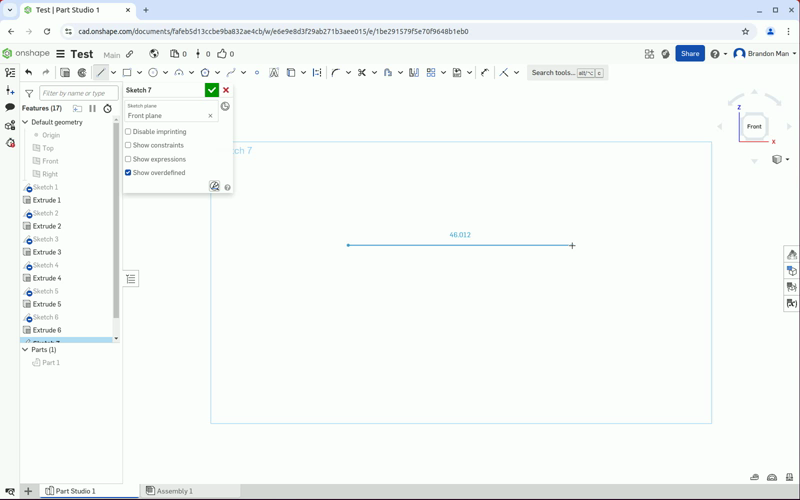
key_down(shift)
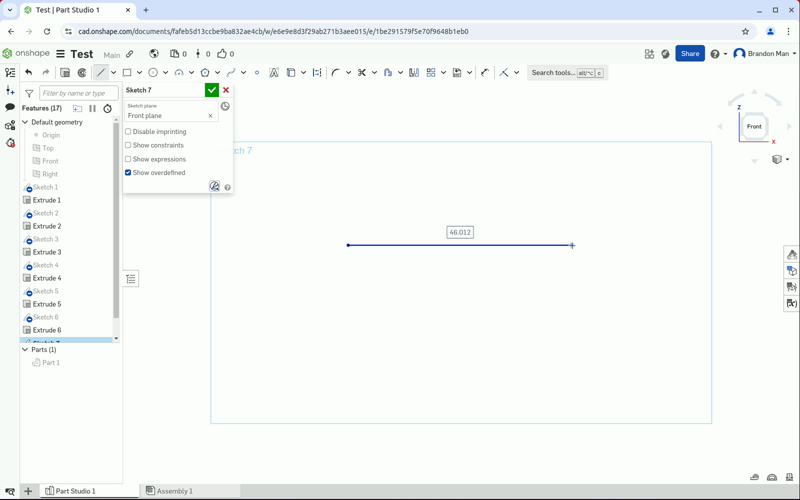
mouse_move(589, 245)
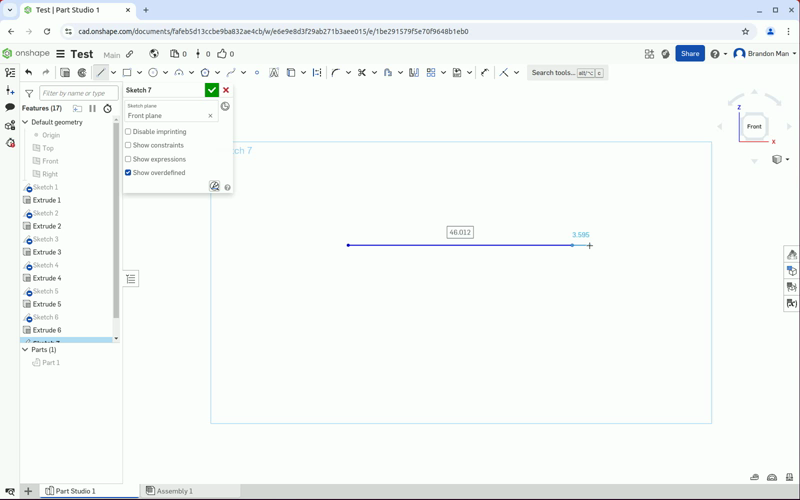
mouse_move(572, 243)
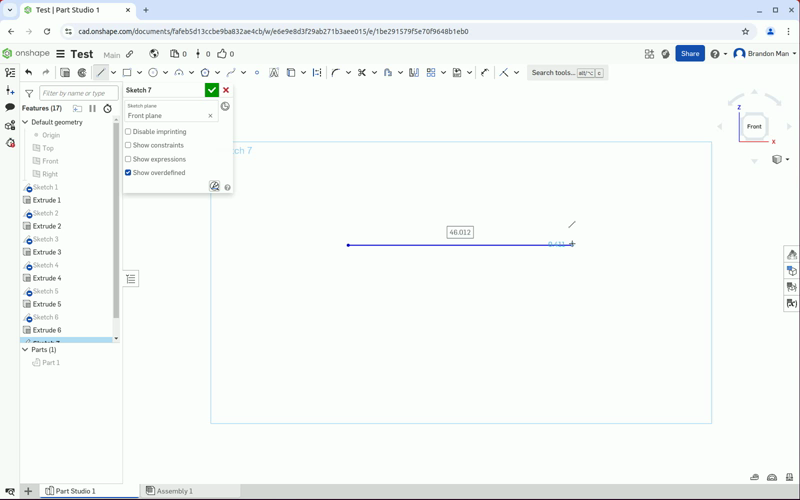
scroll(6)
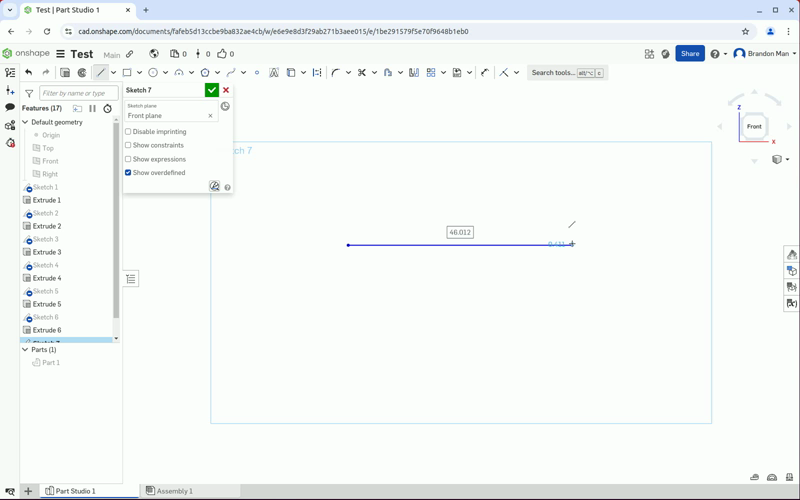
scroll(6)
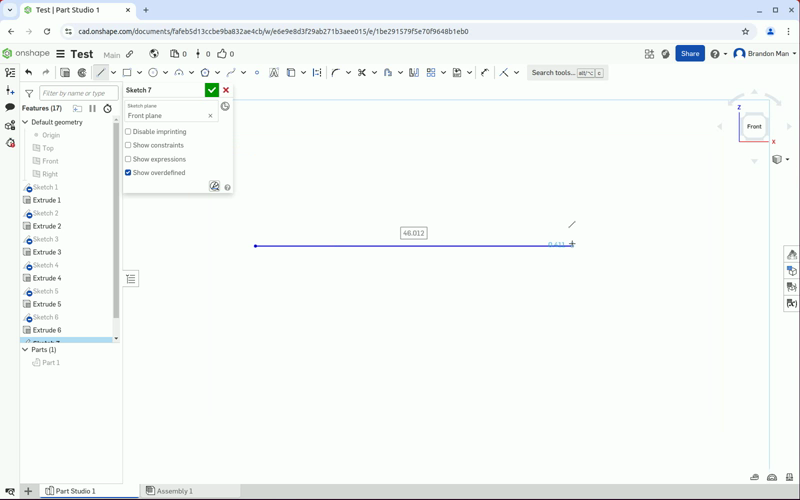
scroll(6)
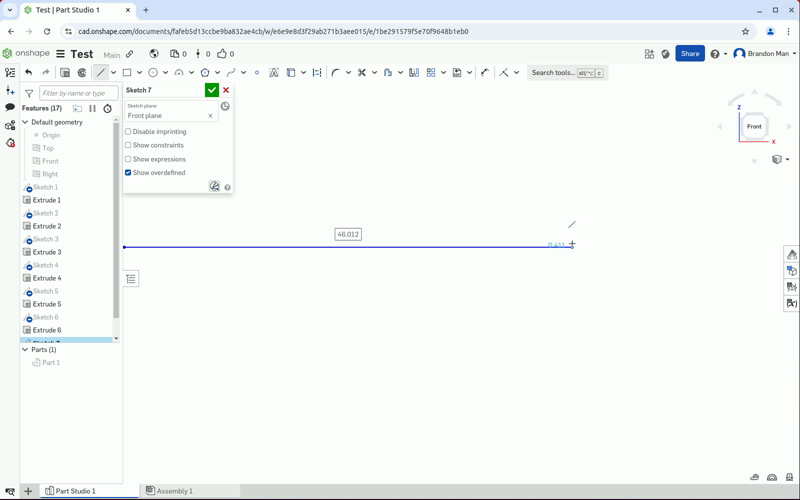
scroll(6)
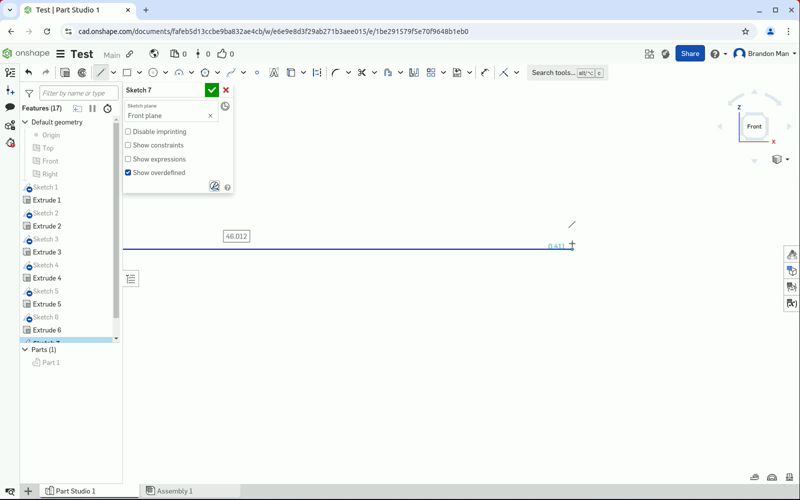
scroll(6)
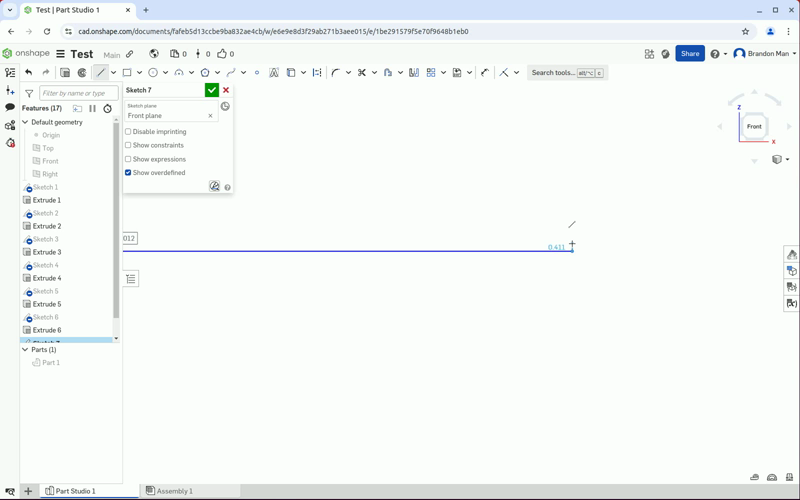
scroll(6)
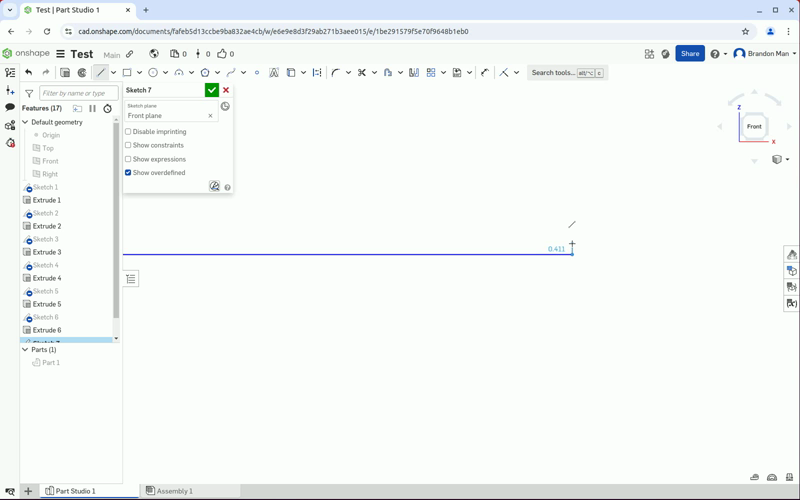
scroll(6)
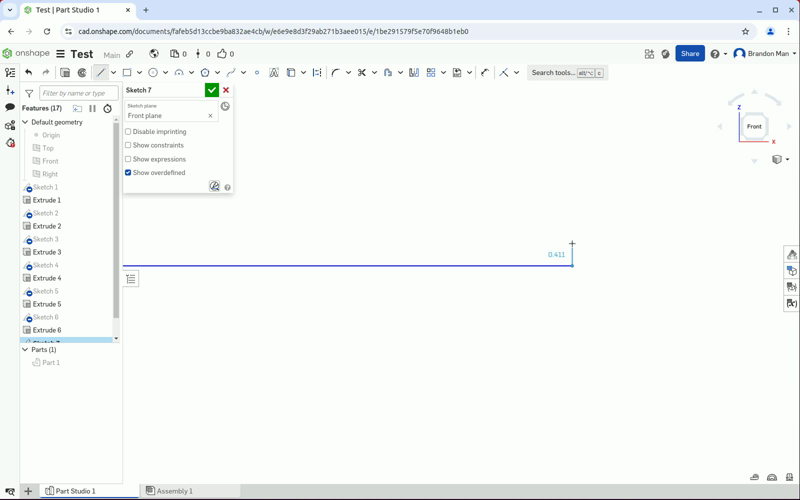
click(572, 243)
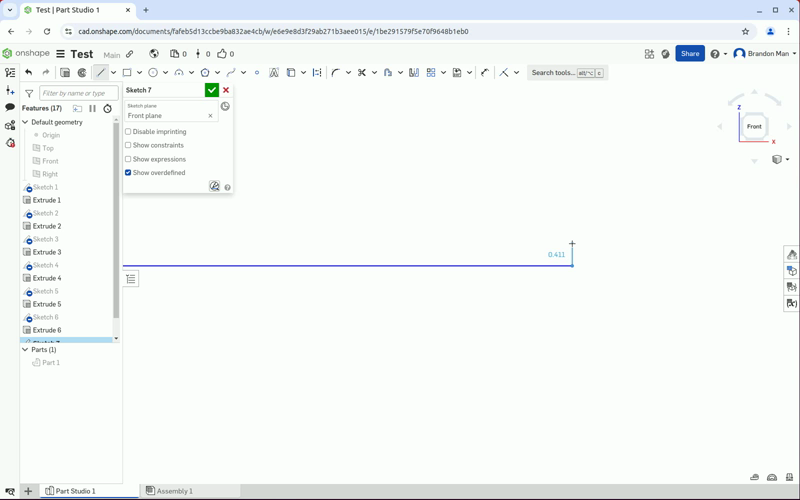
scroll(-6)
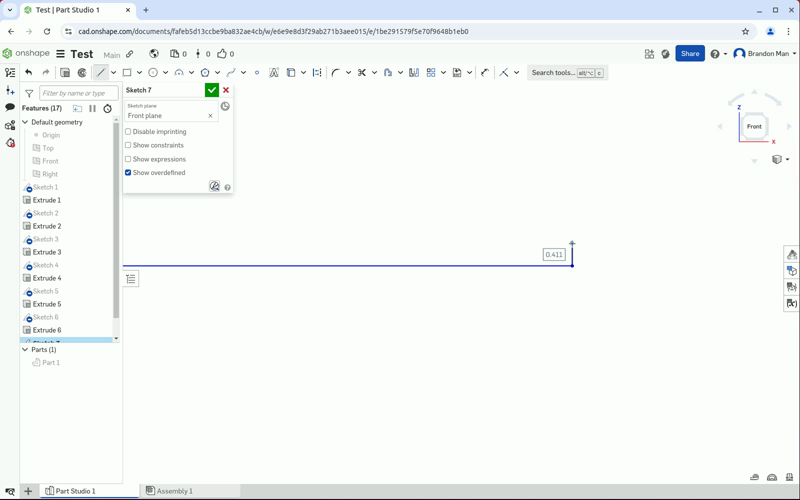
scroll(-6)
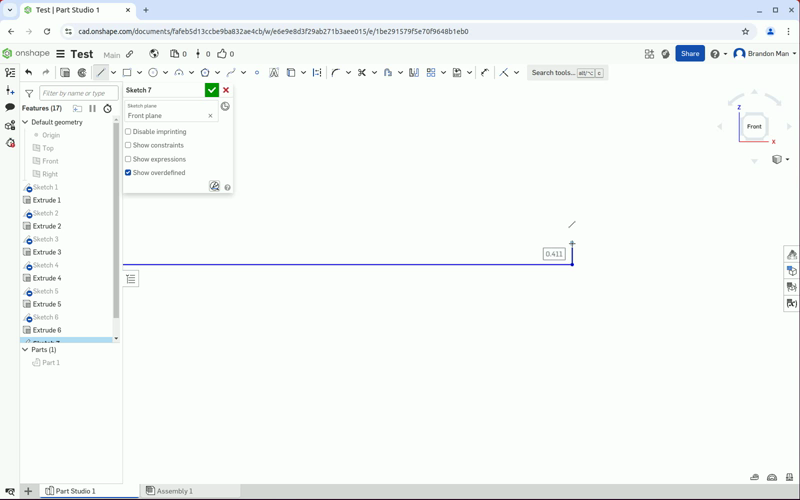
scroll(-6)
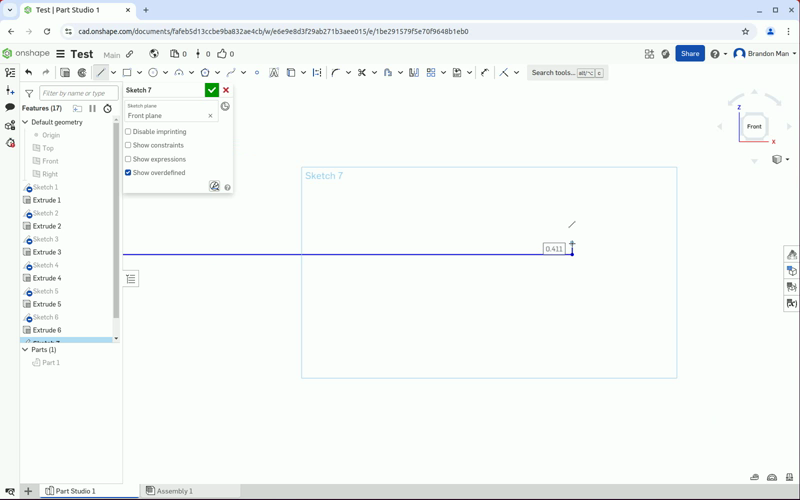
scroll(-6)
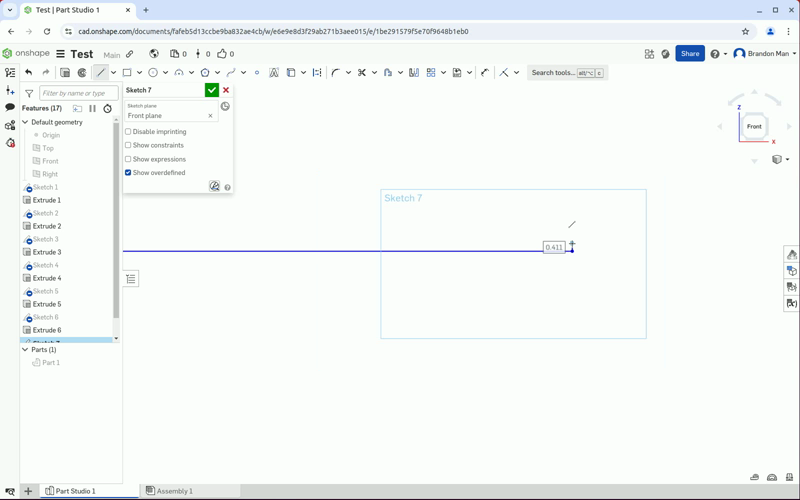
scroll(-6)
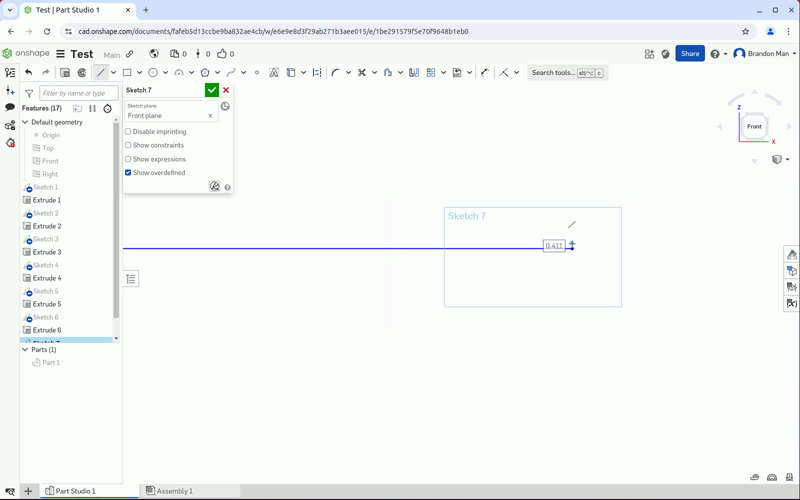
scroll(-6)
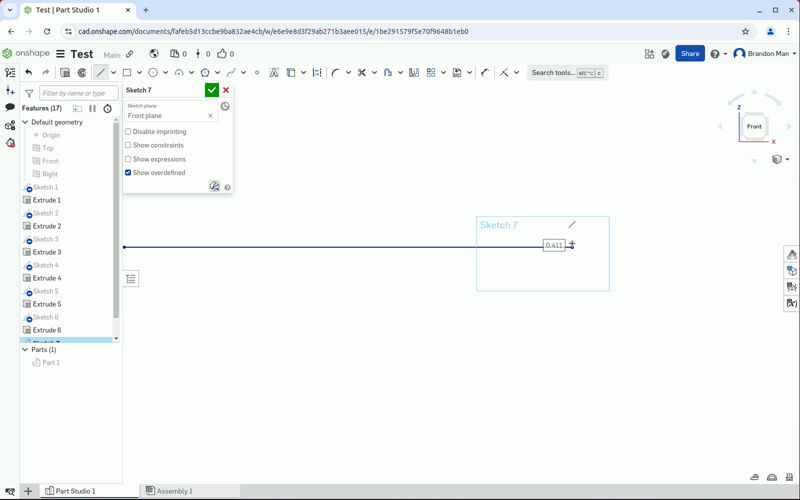
scroll(-6)
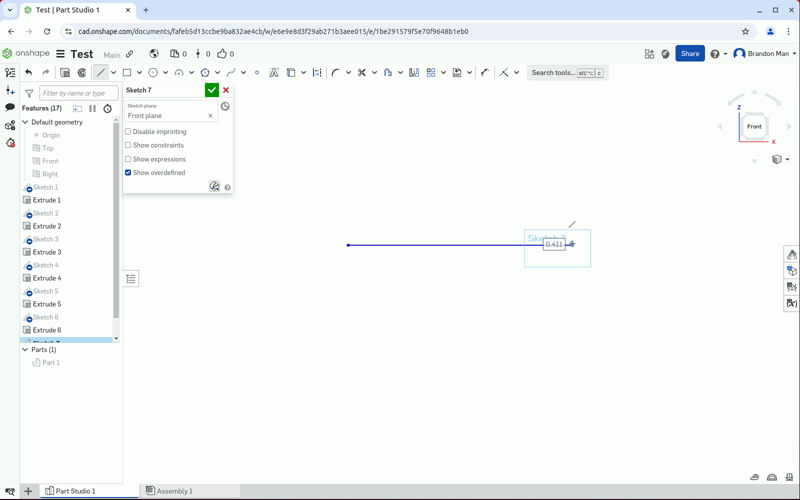
key_up(shift)
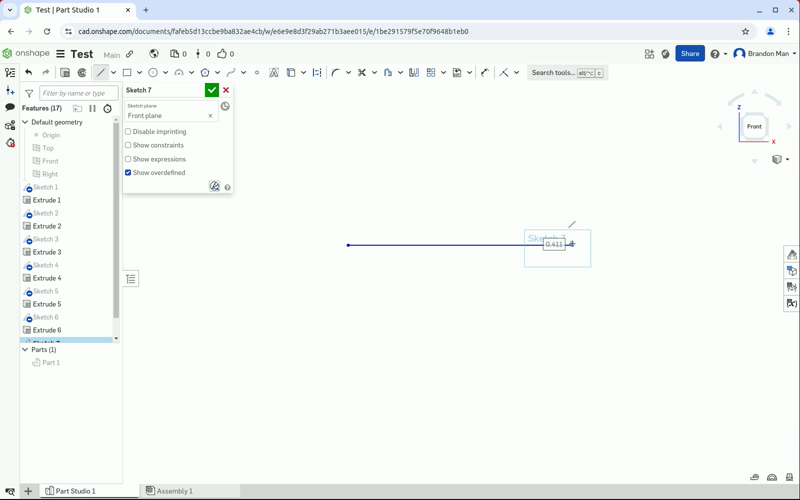
key_down(shift)
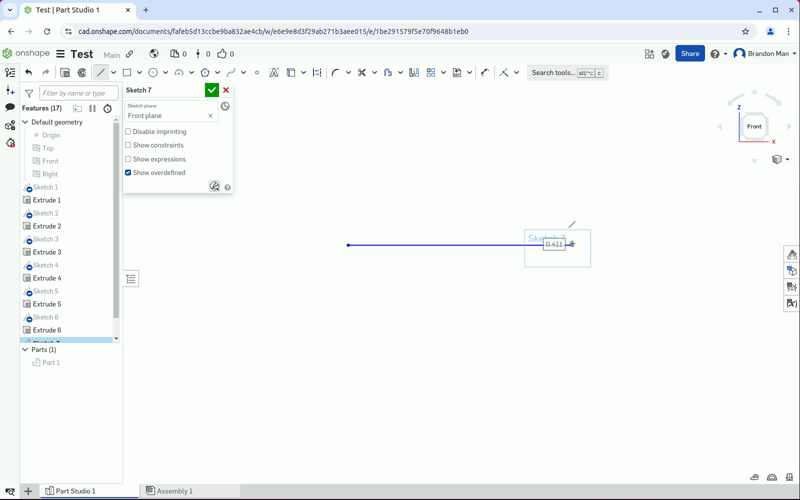
mouse_move(348, 243)
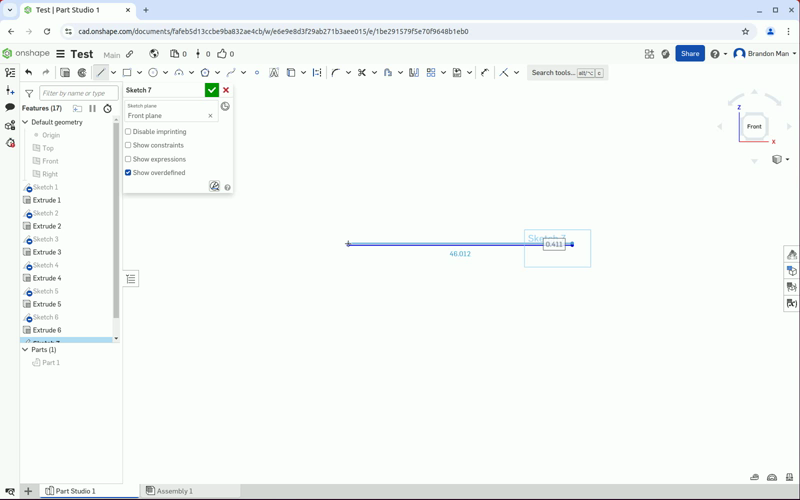
scroll(6)
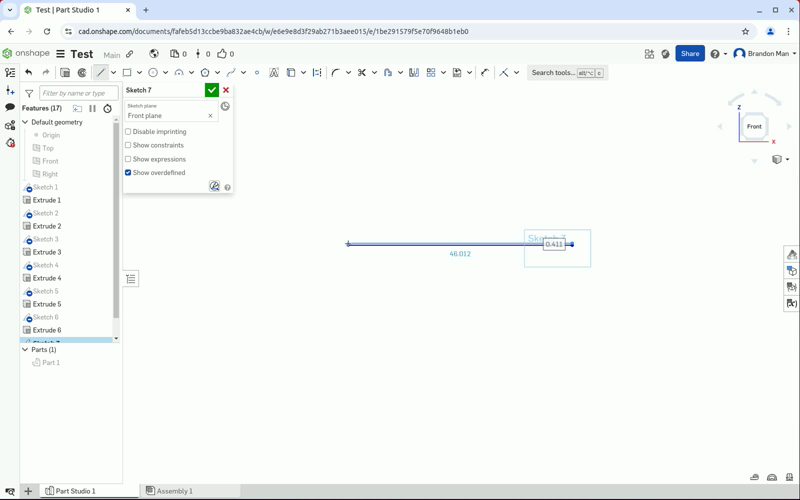
scroll(6)
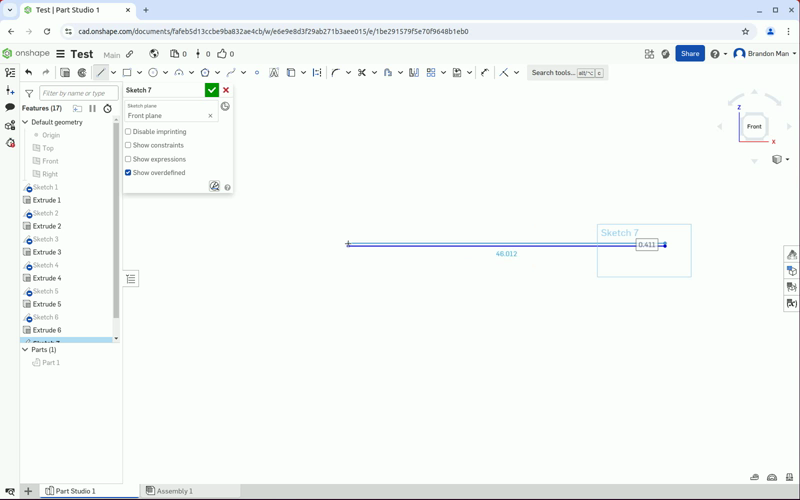
scroll(6)
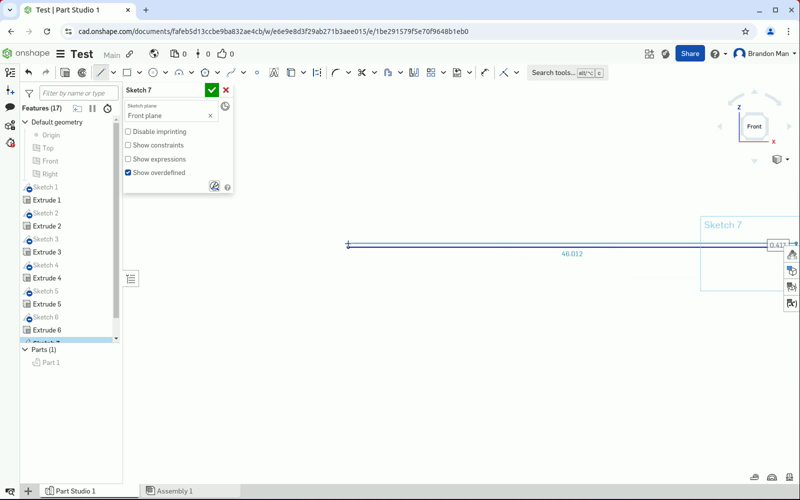
scroll(6)
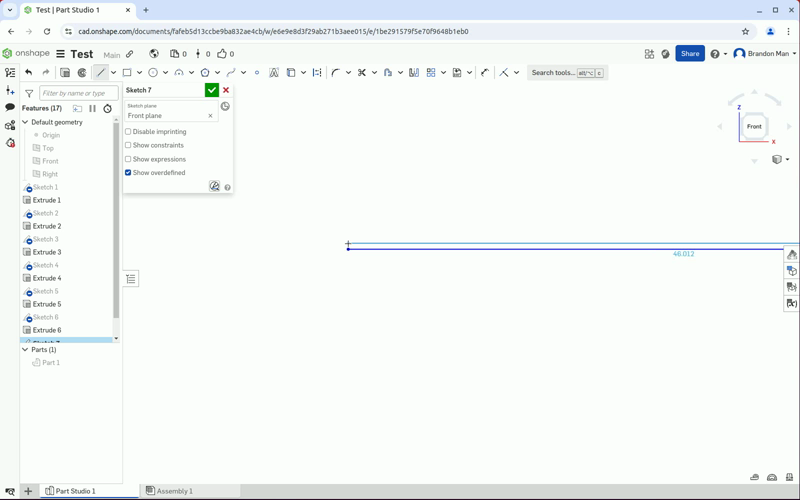
scroll(6)
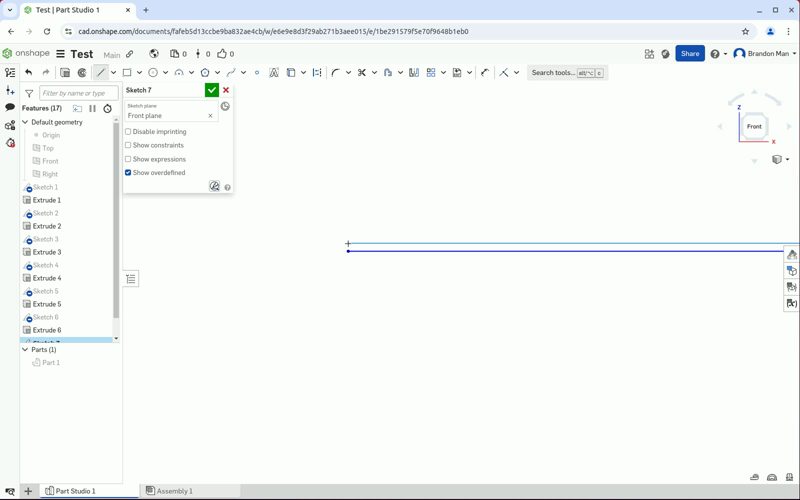
scroll(6)
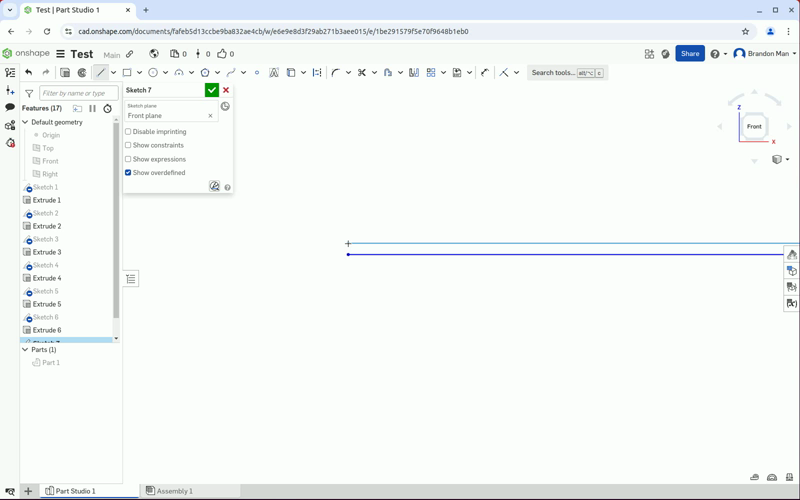
scroll(6)
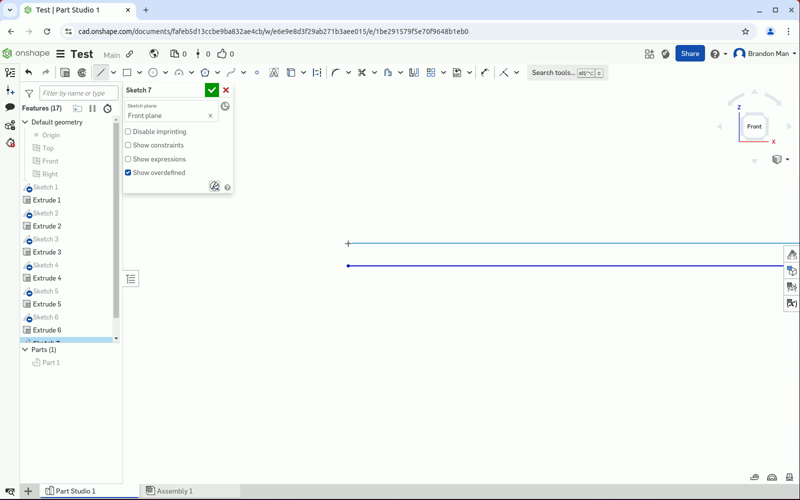
click(348, 243)
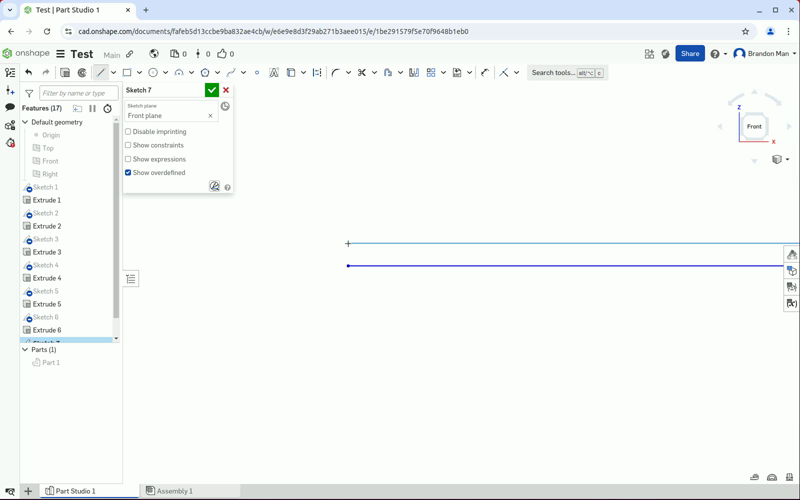
scroll(-6)
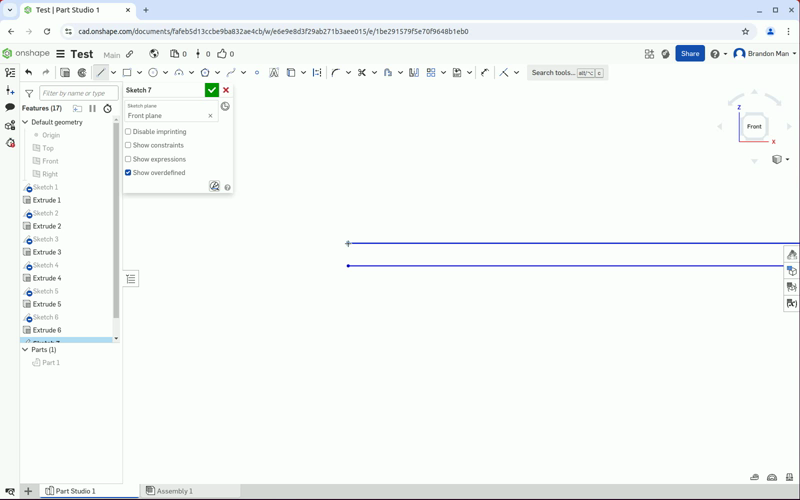
scroll(-6)
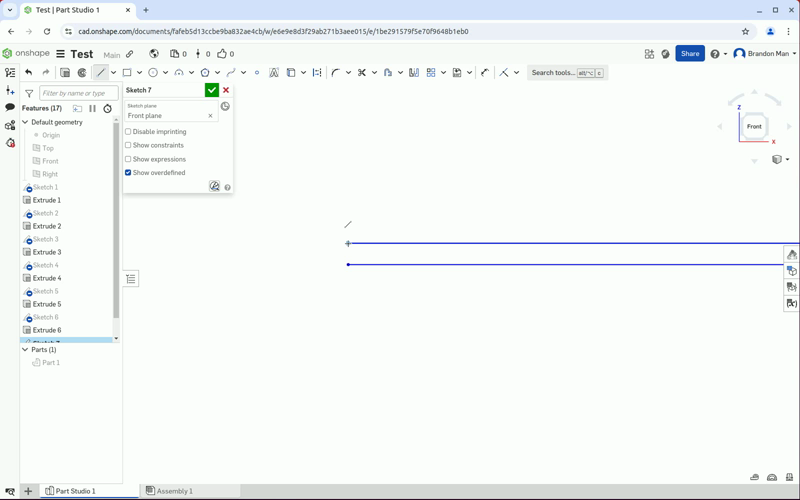
scroll(-6)
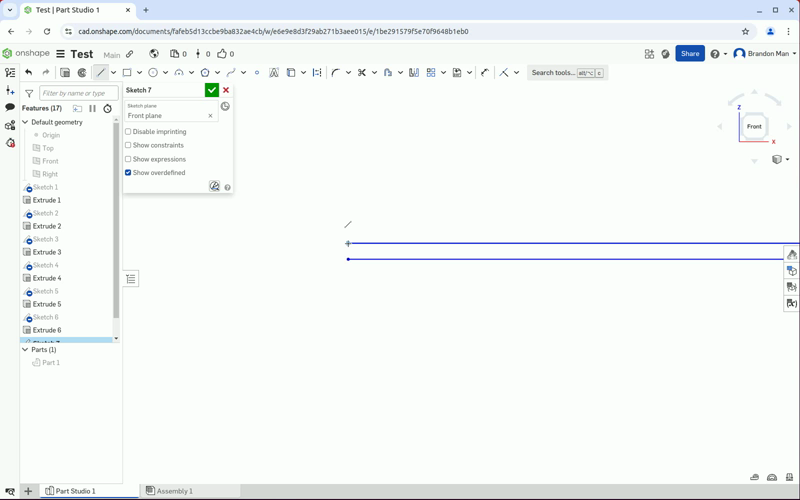
scroll(-6)
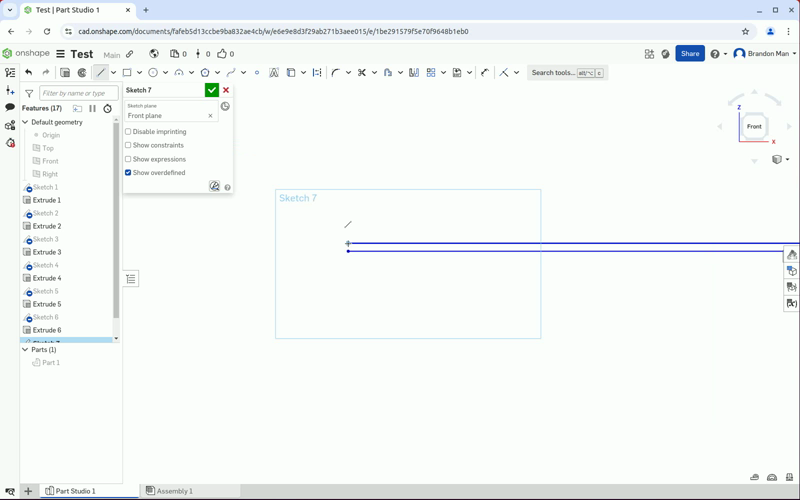
scroll(-6)
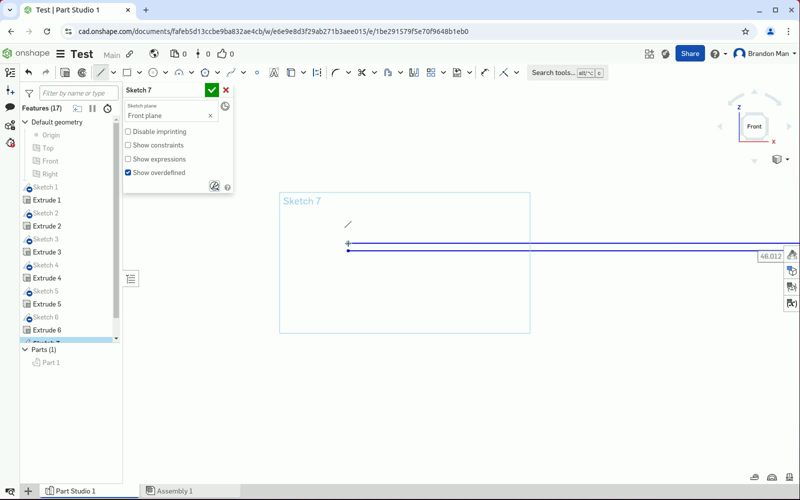
scroll(-6)
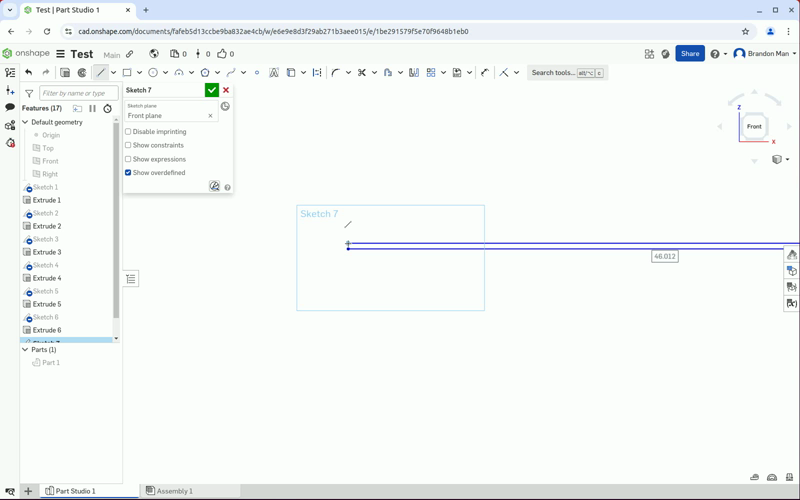
scroll(-6)
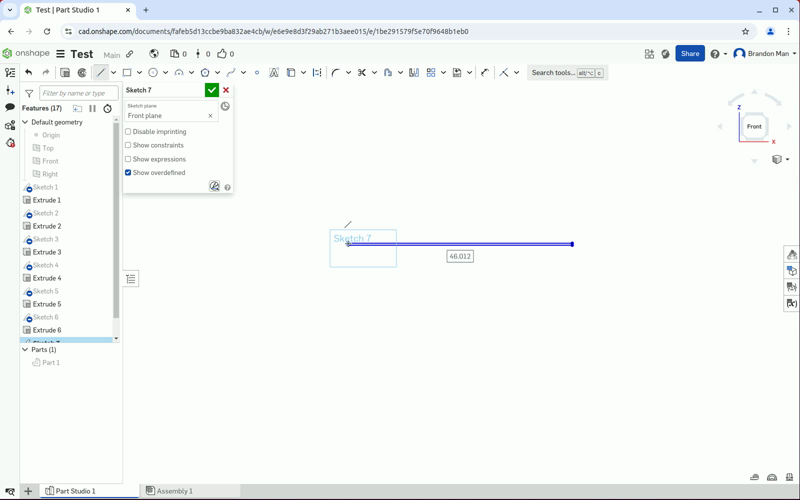
key_up(shift)
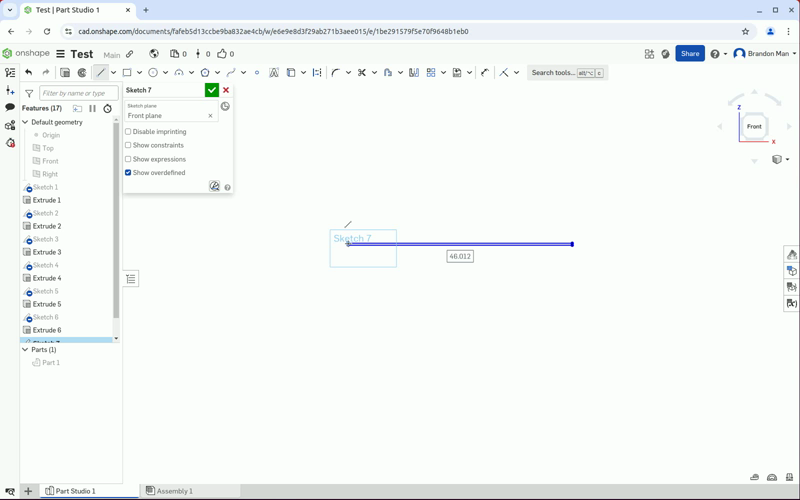
mouse_move(378, 243)
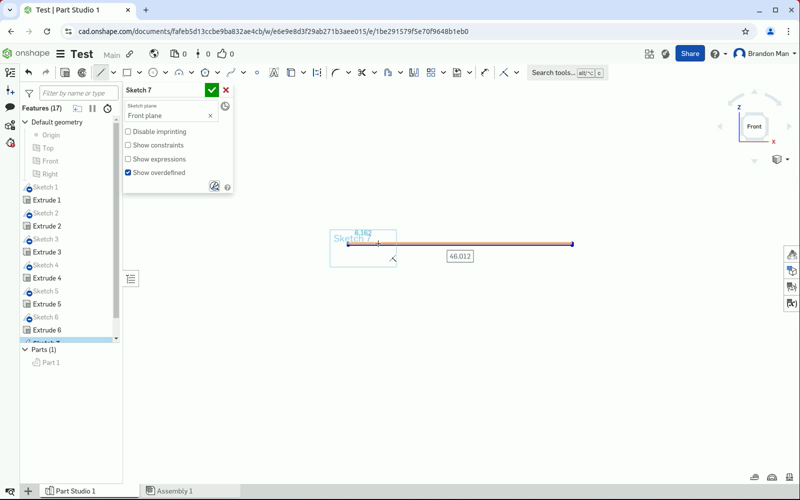
key_down(shift)
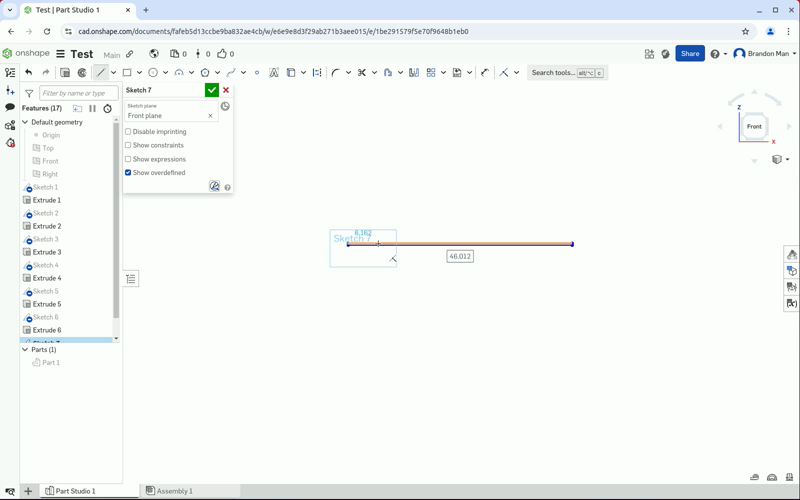
mouse_move(348, 245)
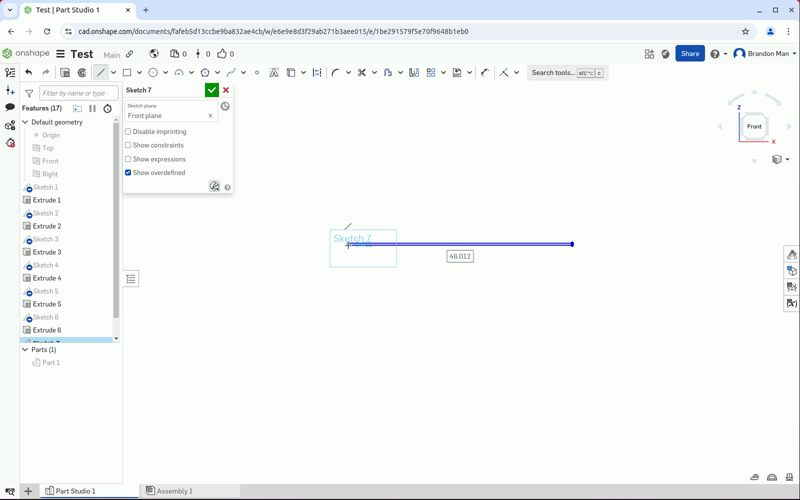
scroll(6)
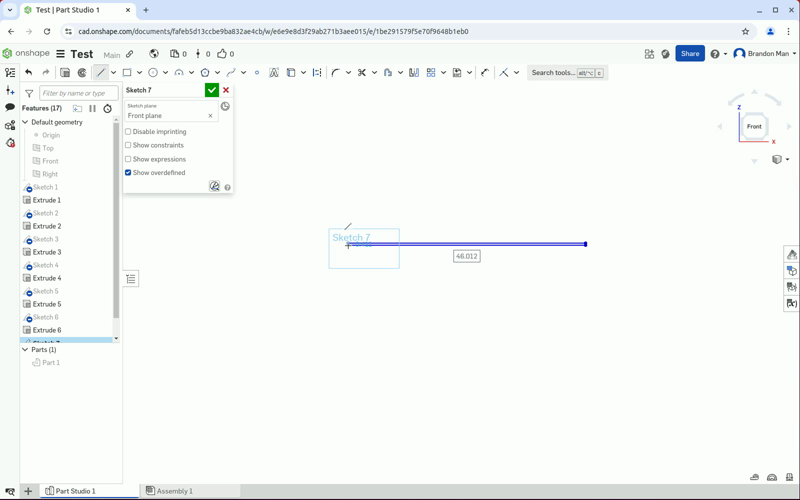
scroll(6)
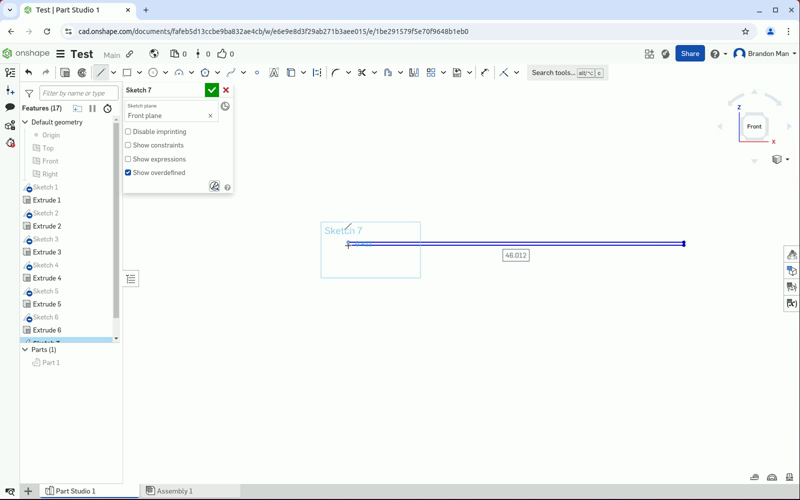
scroll(6)
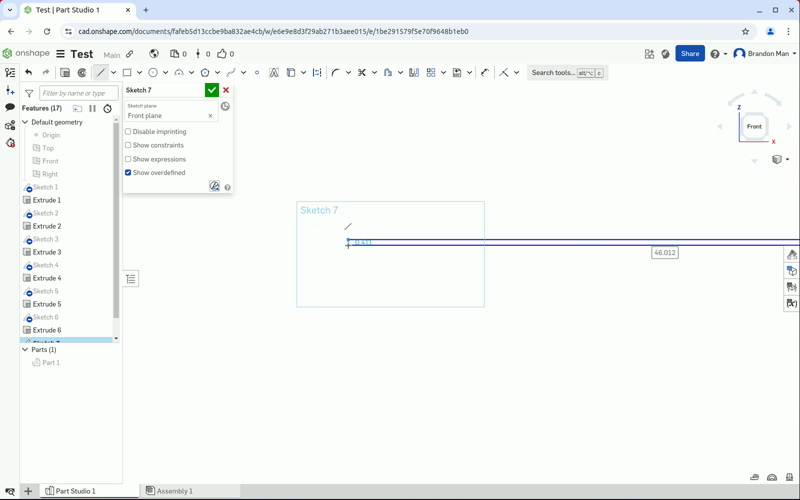
scroll(6)
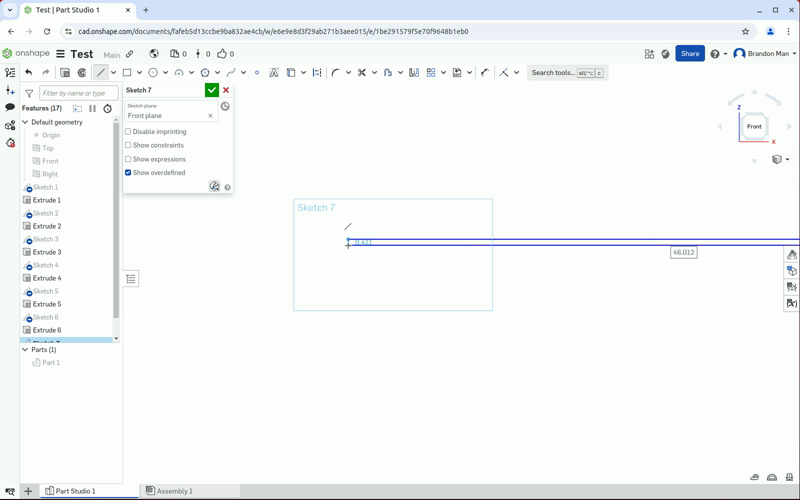
scroll(6)
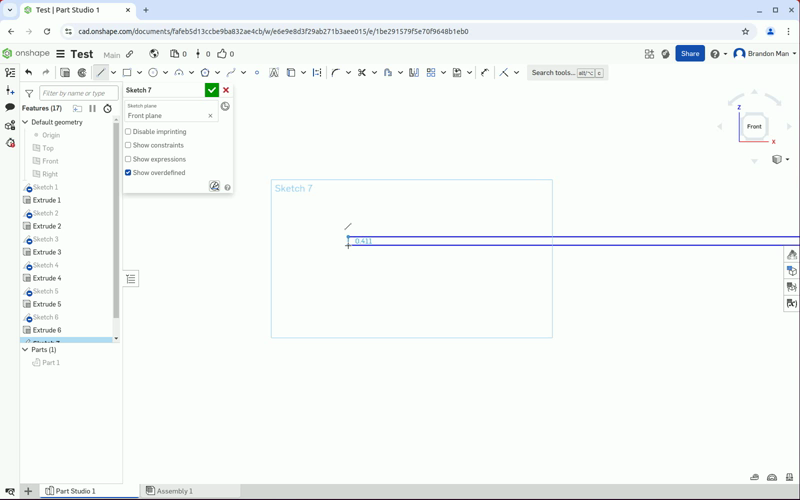
scroll(6)
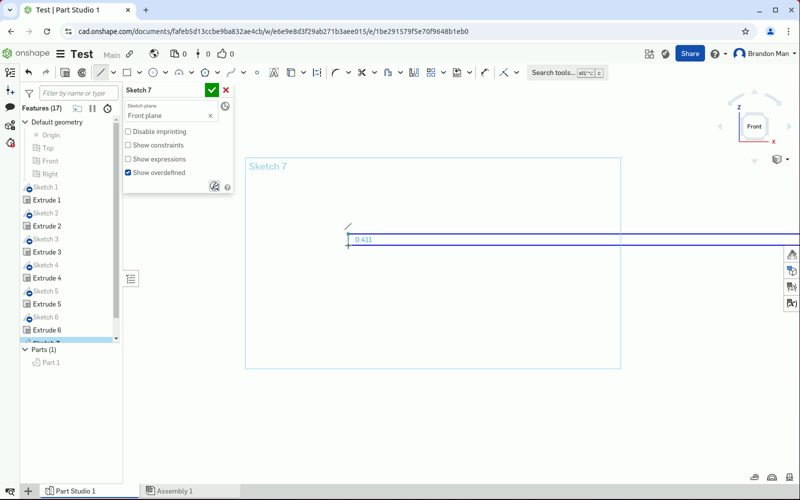
scroll(6)
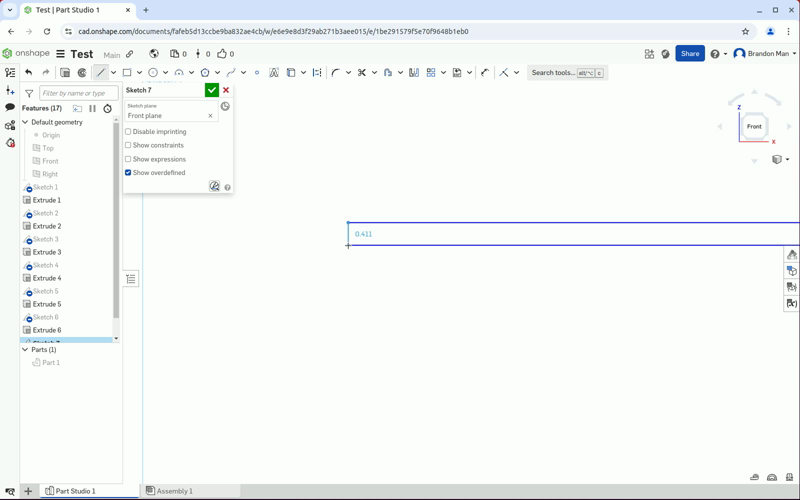
key_up(shift)
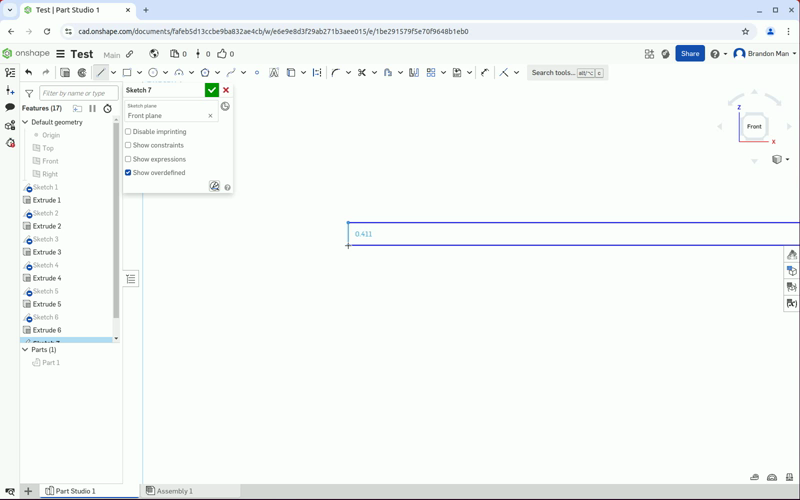
click(348, 245)
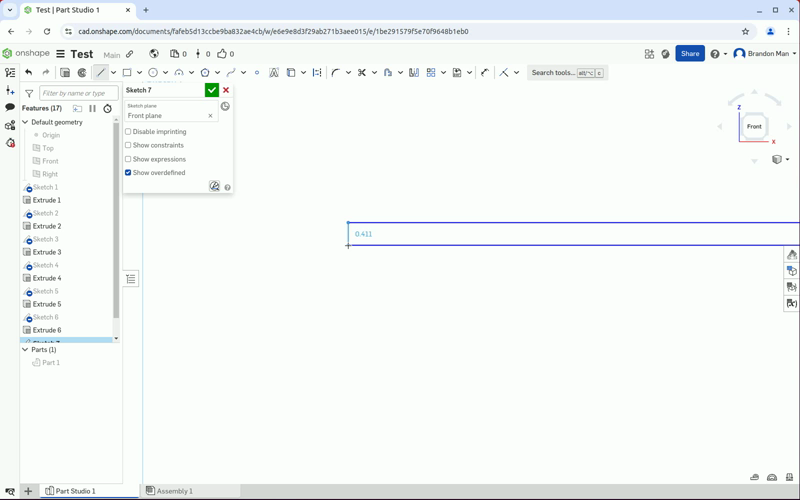
scroll(-6)
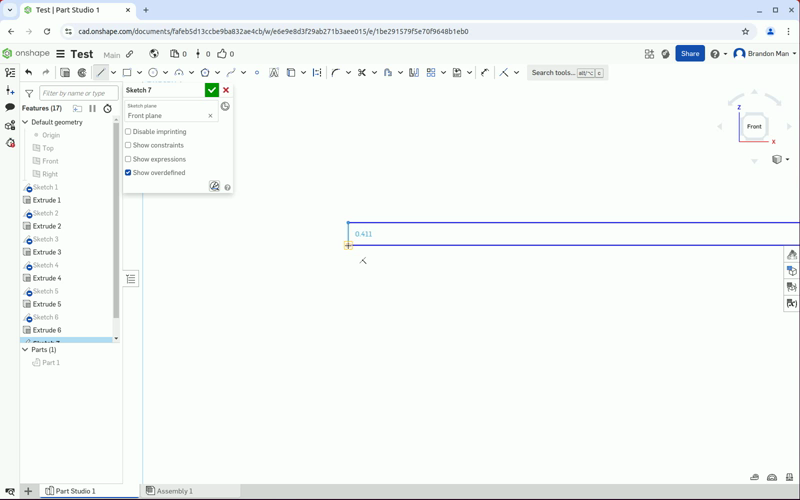
scroll(-6)
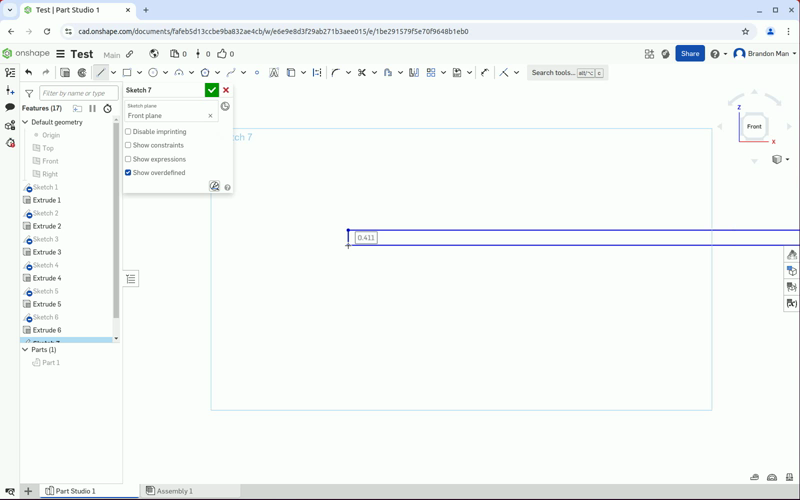
scroll(-6)
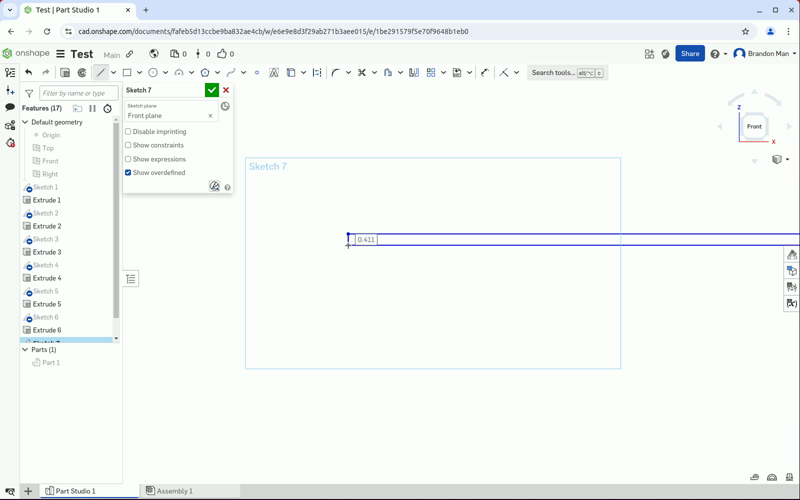
scroll(-6)
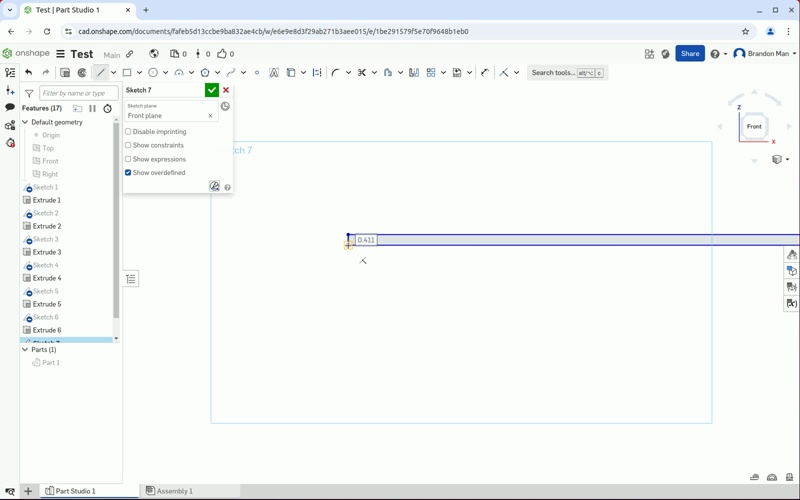
scroll(-6)
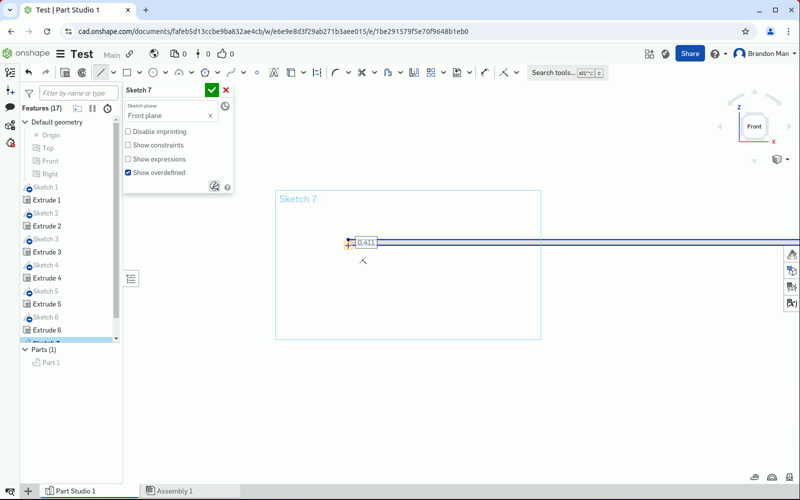
scroll(-6)
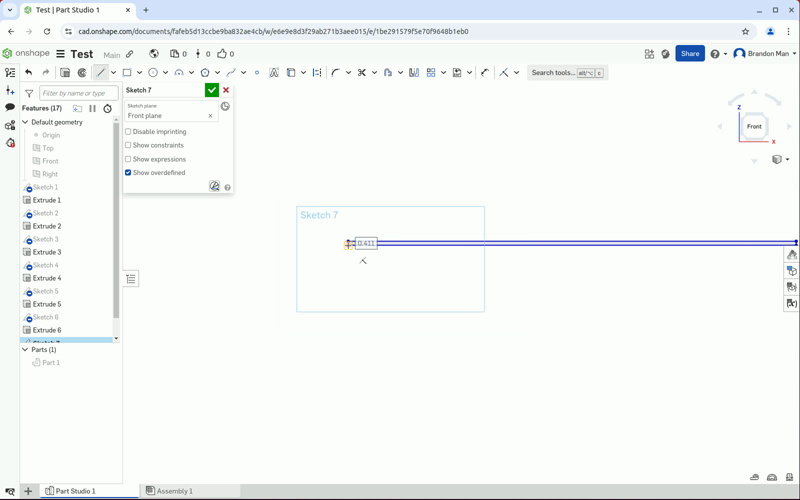
scroll(-6)
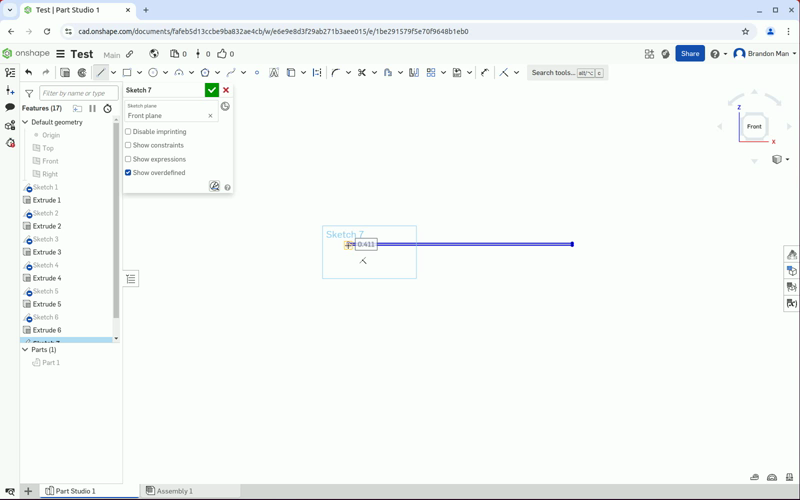
key(esc)
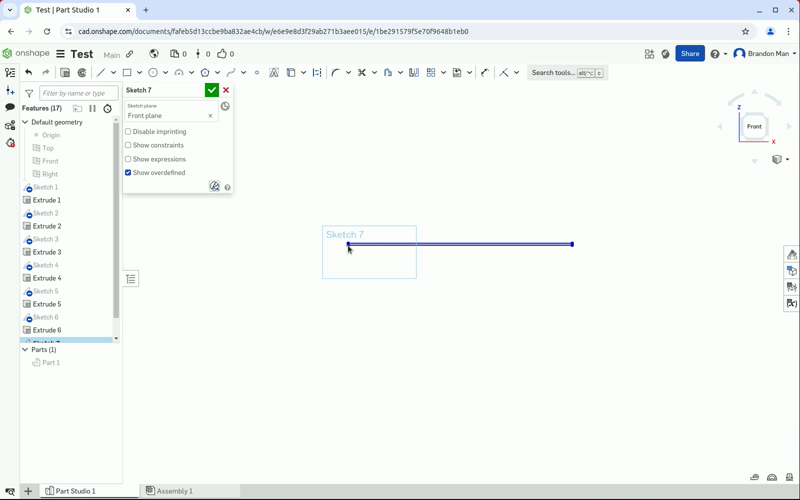
mouse_move(510, 244)
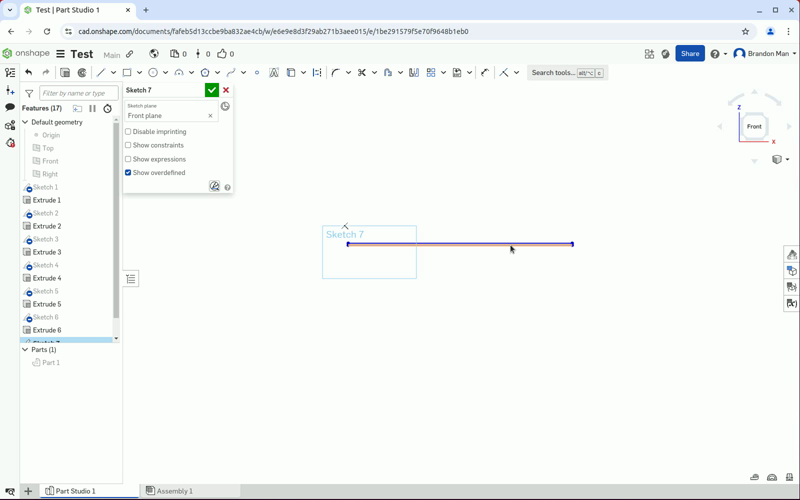
scroll(6)
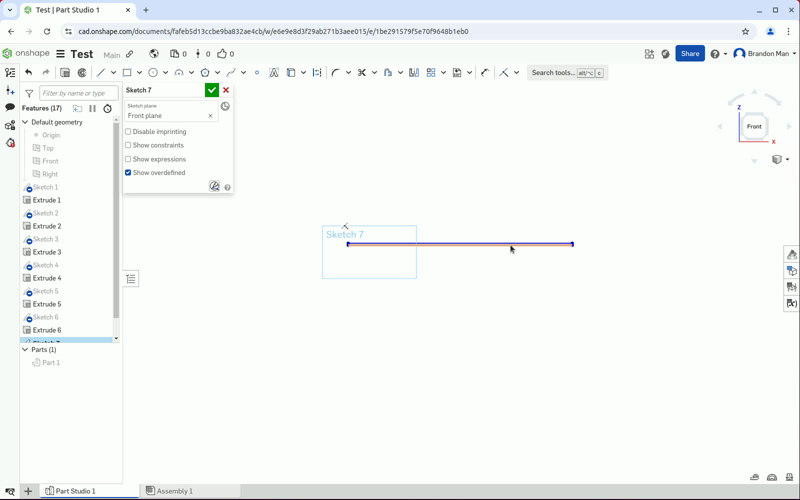
scroll(6)
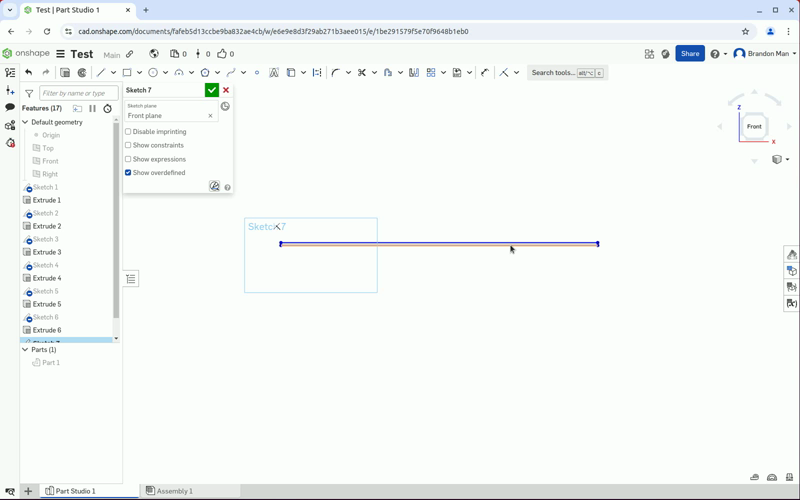
scroll(6)
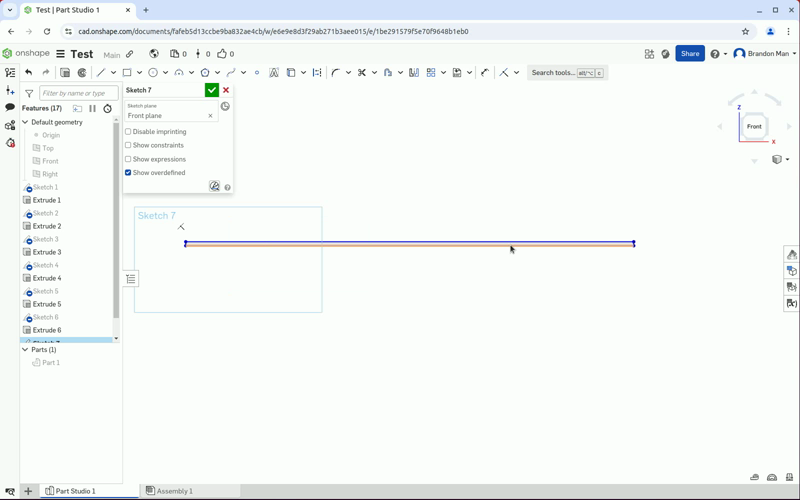
scroll(6)
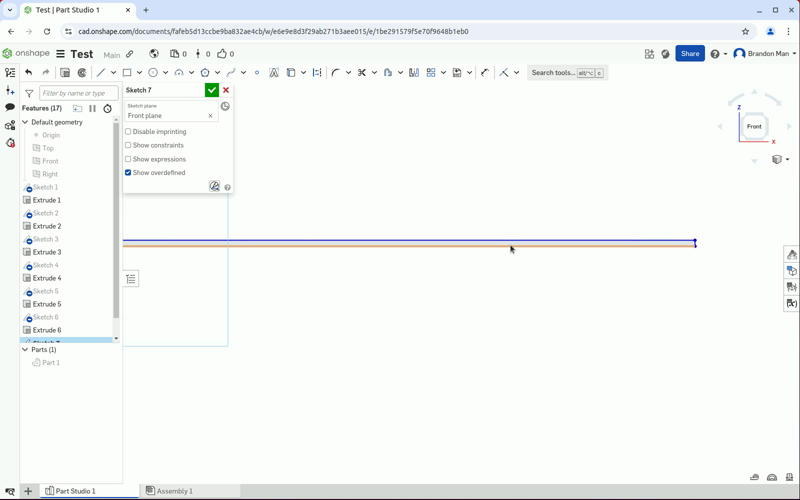
scroll(6)
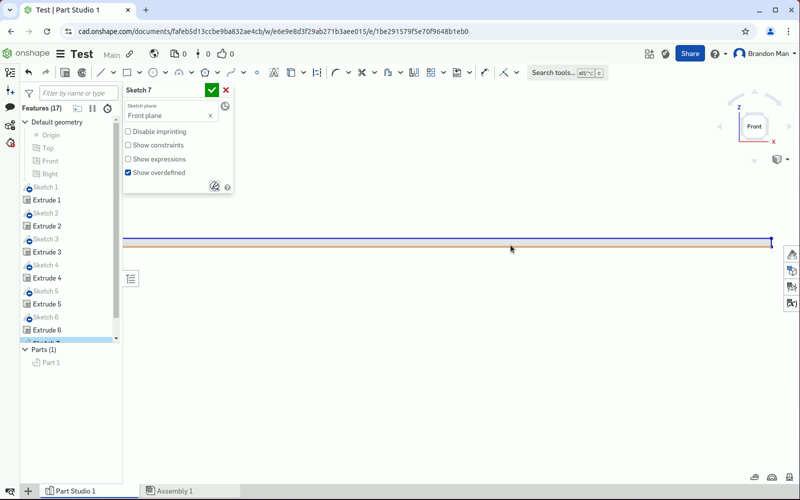
scroll(6)
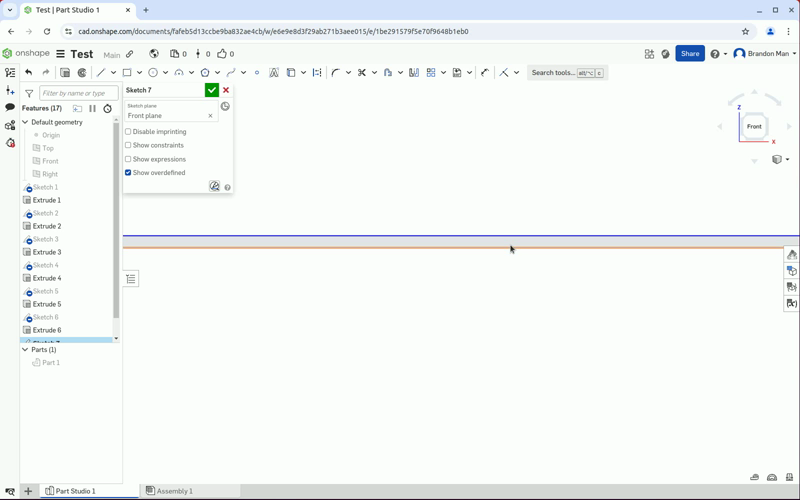
scroll(6)
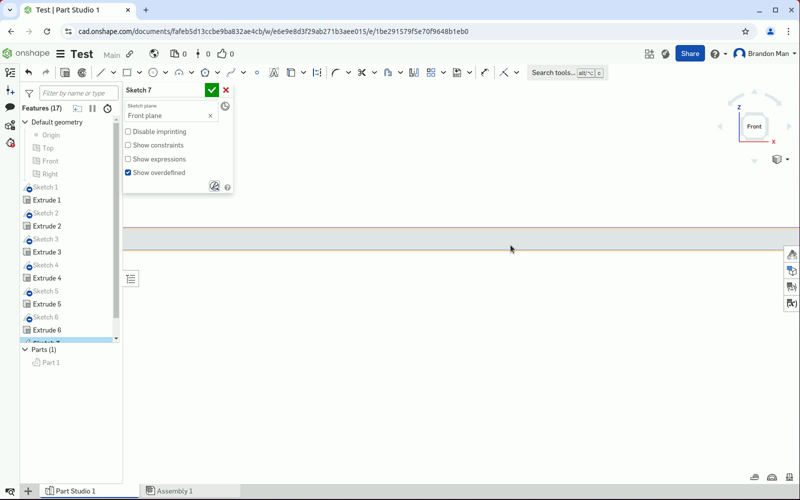
click(510, 244)
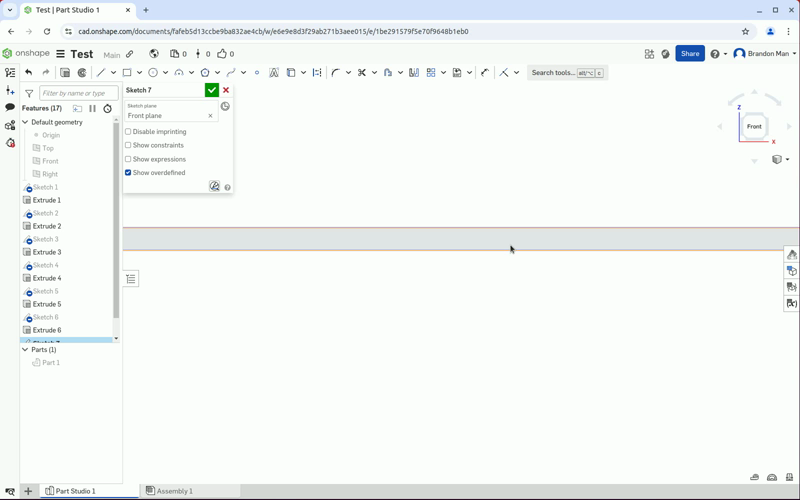
scroll(-6)
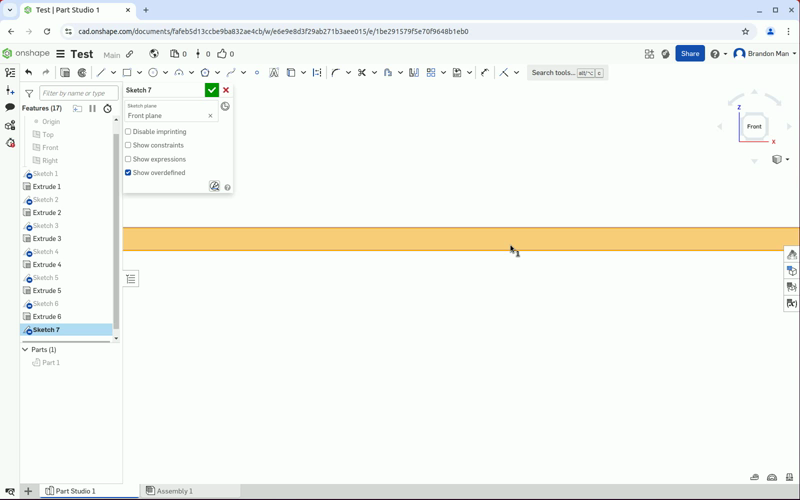
scroll(-6)
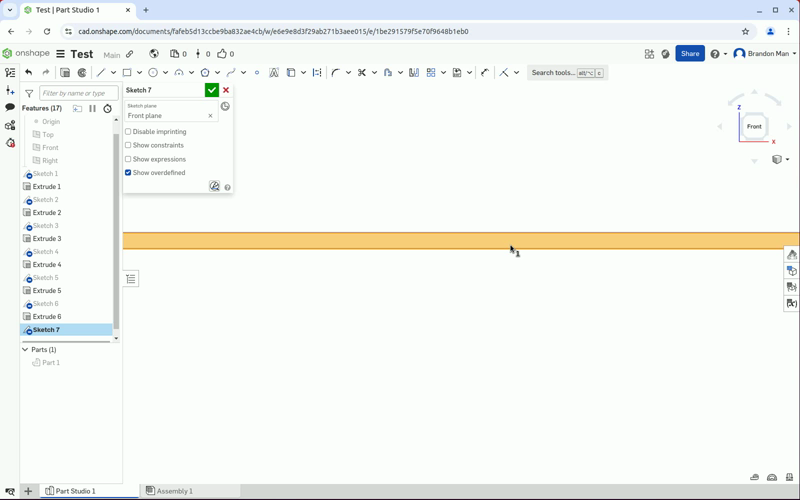
scroll(-6)
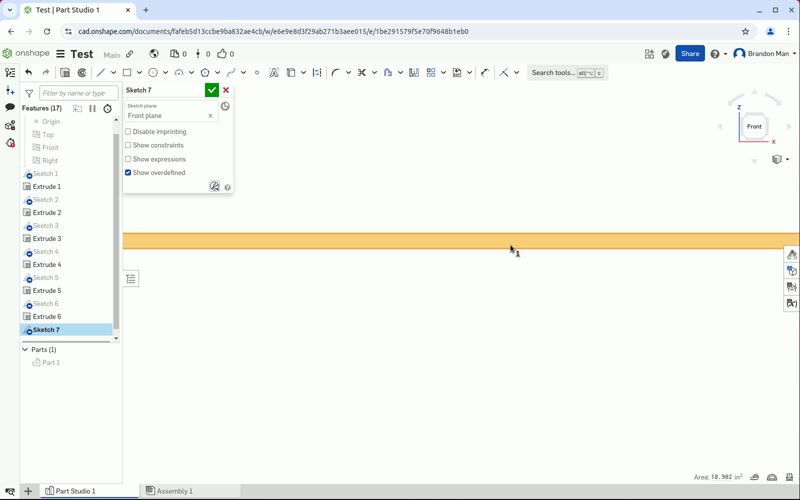
scroll(-6)
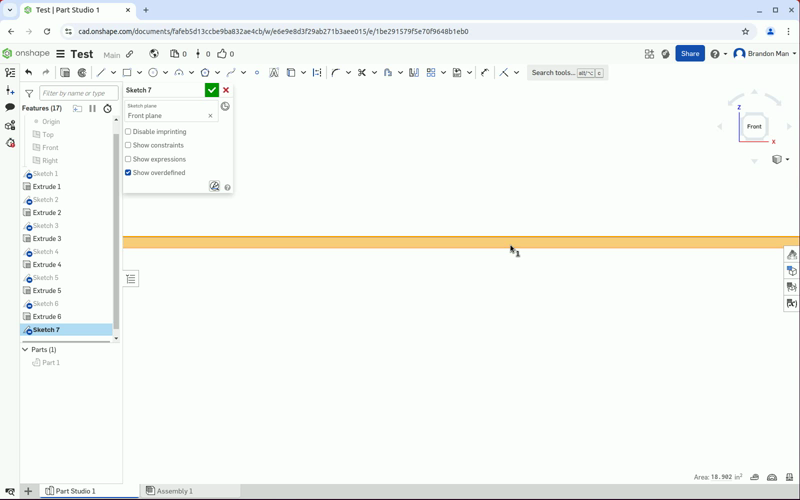
scroll(-6)
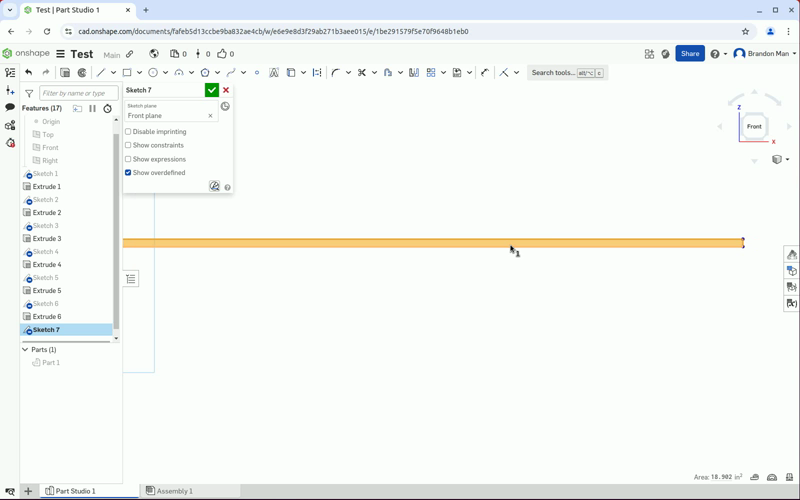
scroll(-6)
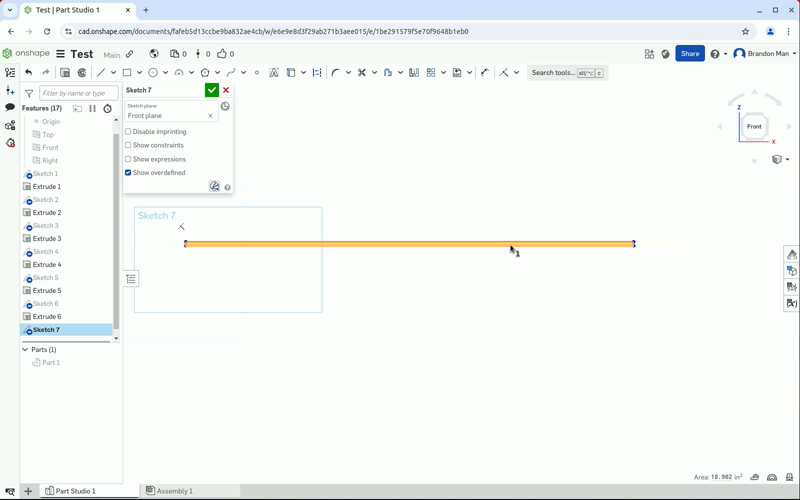
scroll(-6)
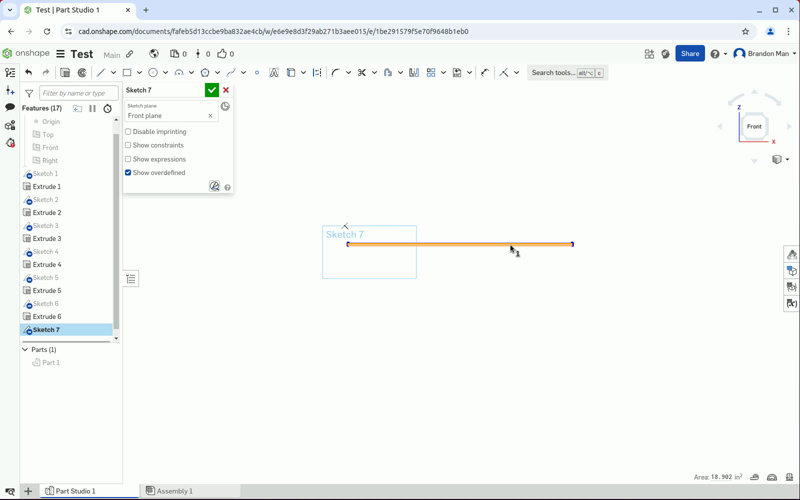
mouse_move(73, 352)
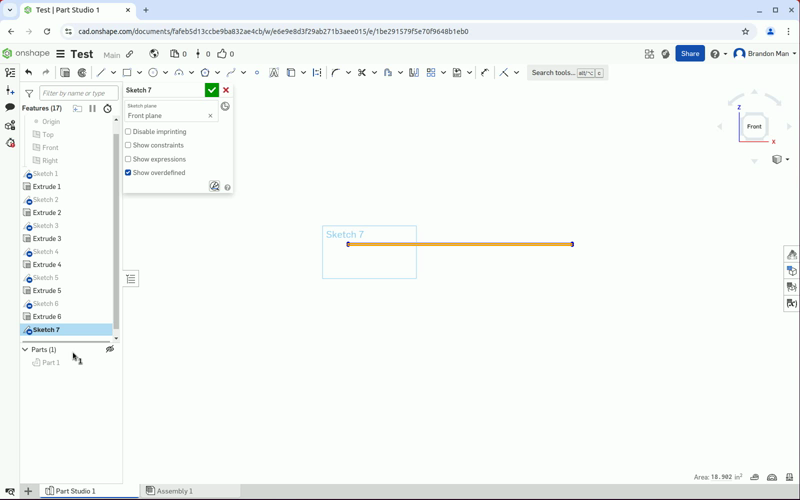
key(shift+y)
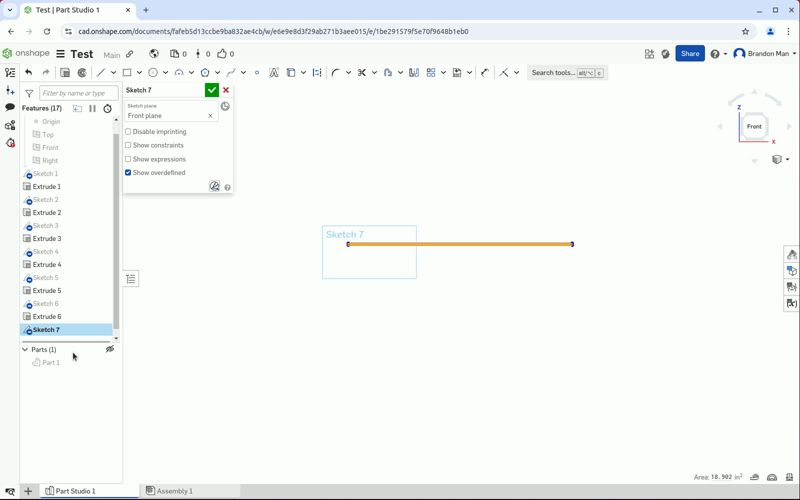
key(shift+e)
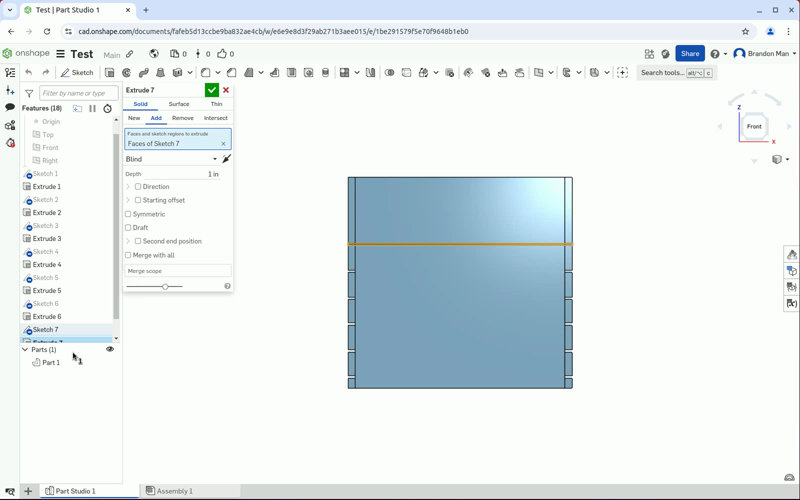
mouse_move(143, 106)
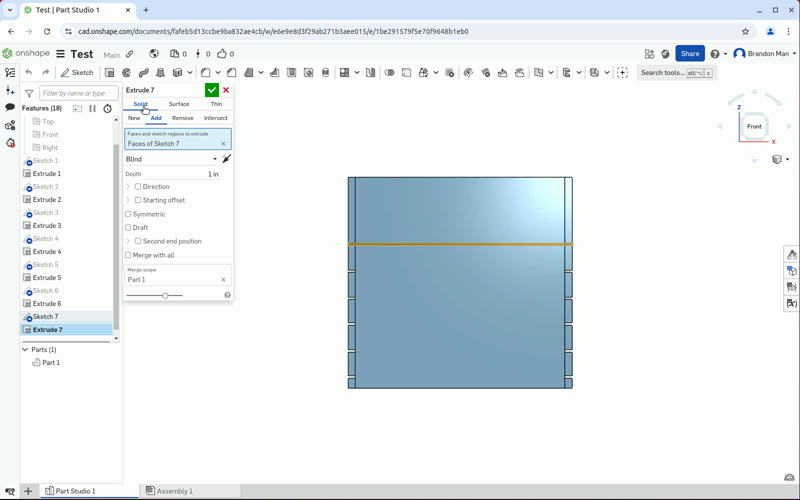
click(143, 106)
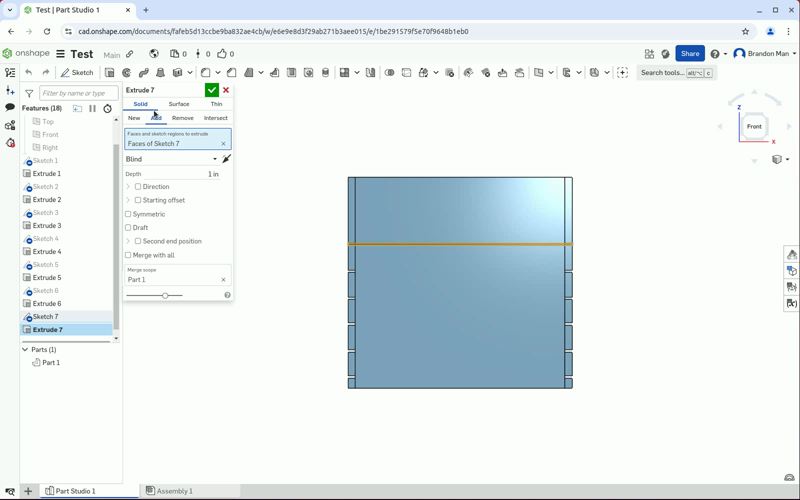
mouse_move(186, 120)
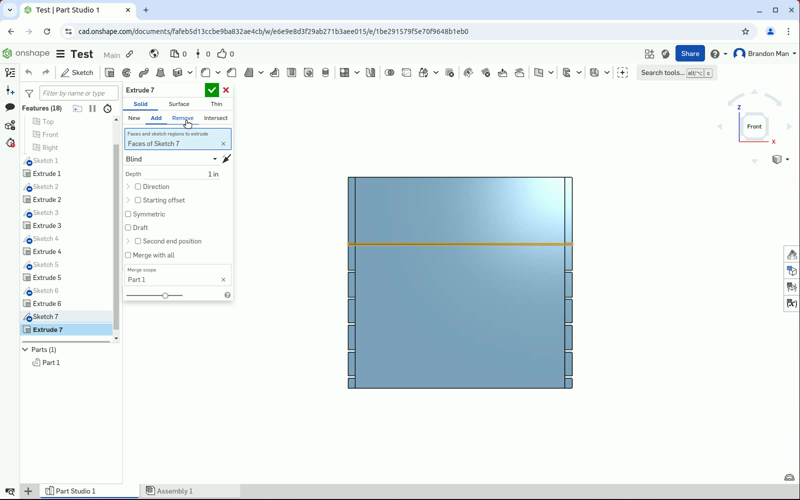
click(186, 120)
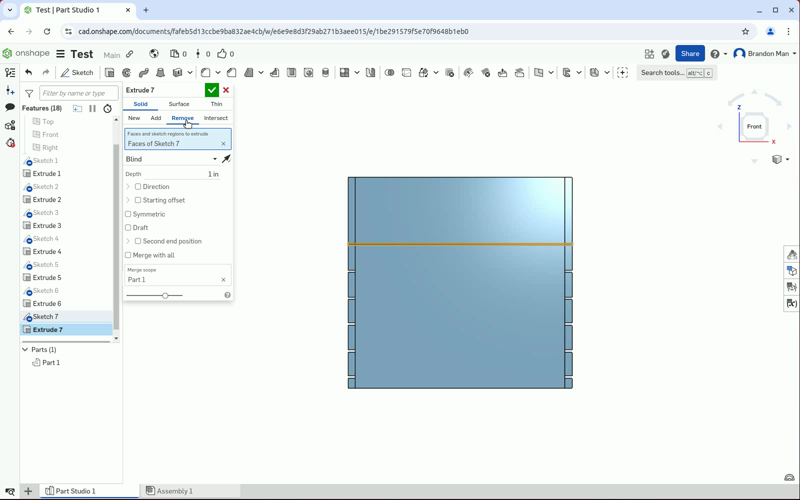
key(tab, 4)
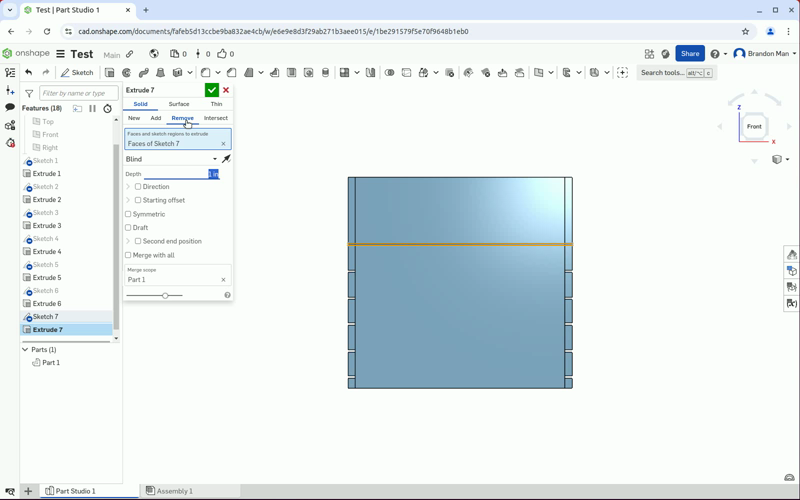
text(13.48)
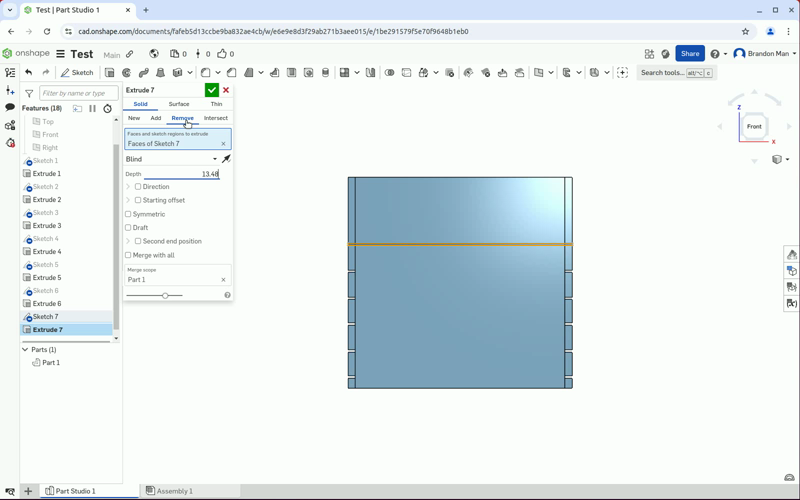
key(tab, 6)
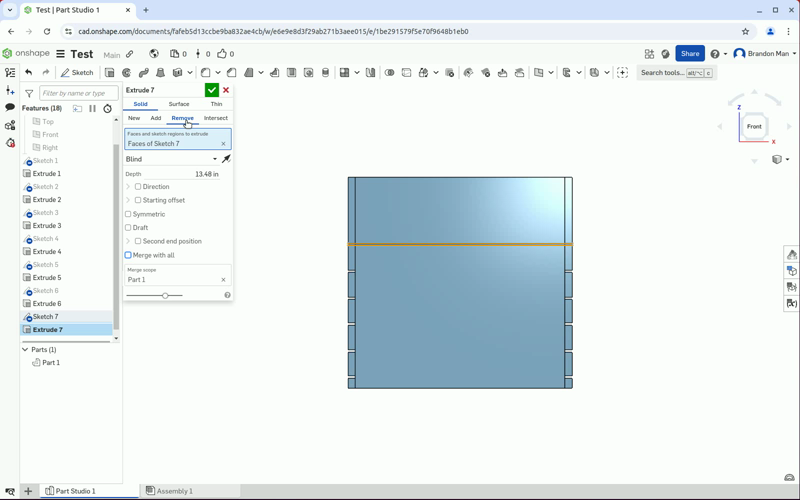
key(space)
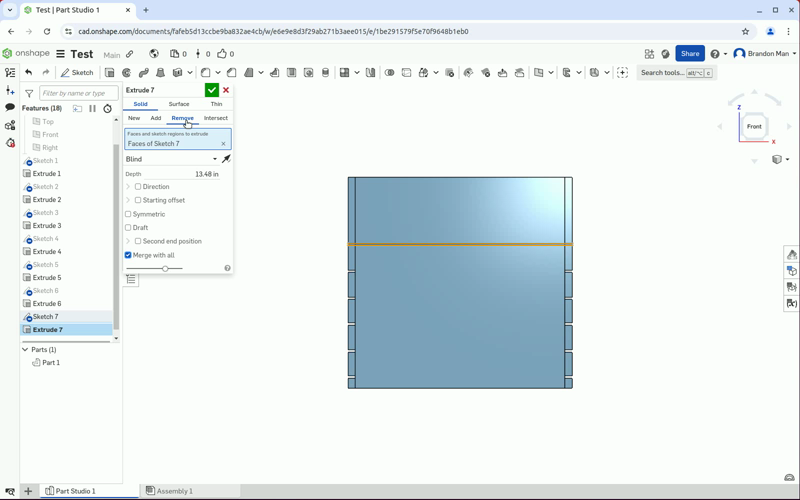
key(enter)
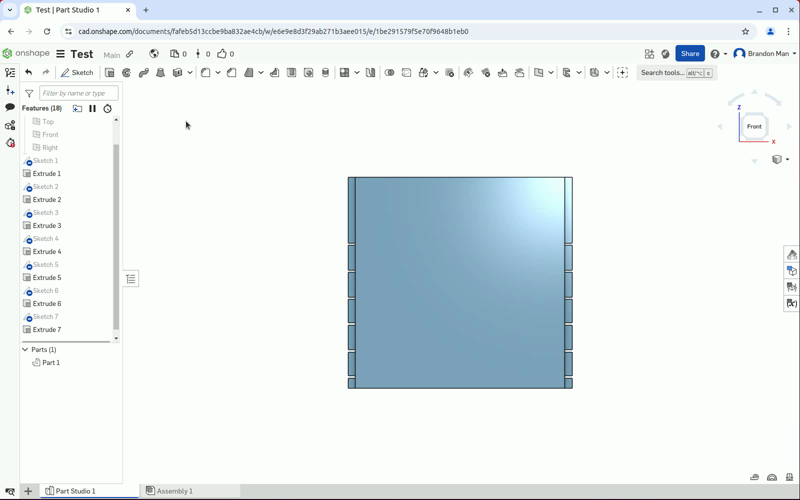
key(shift+h)
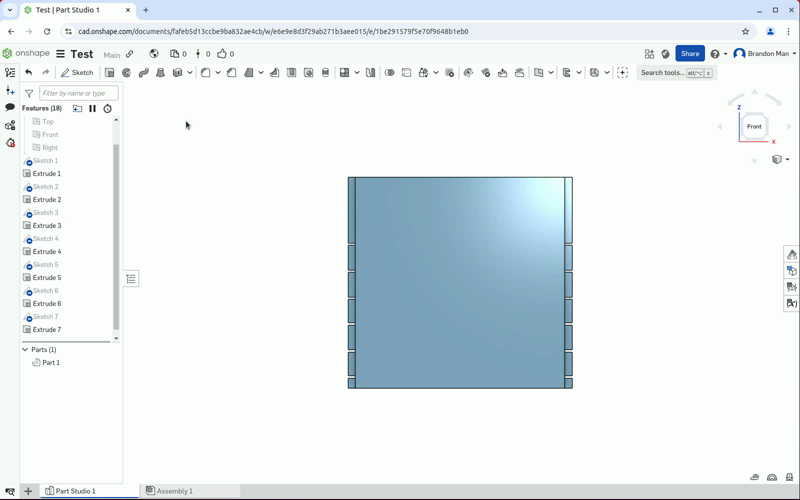
key(shift+h)
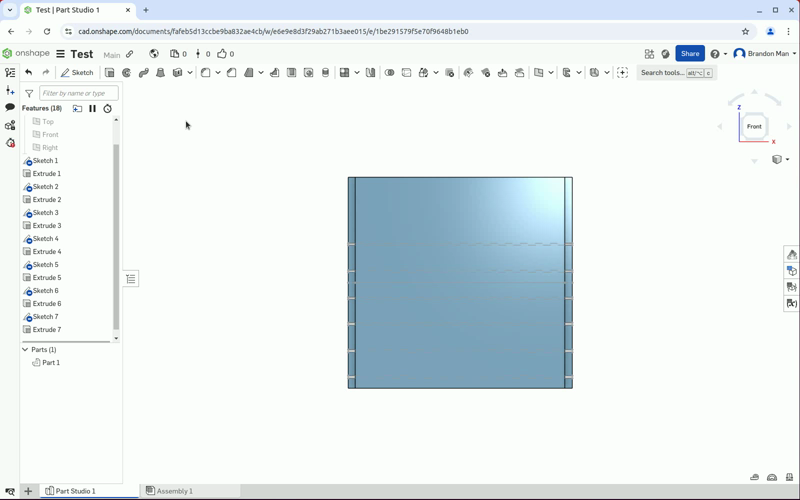
key(shift+7)
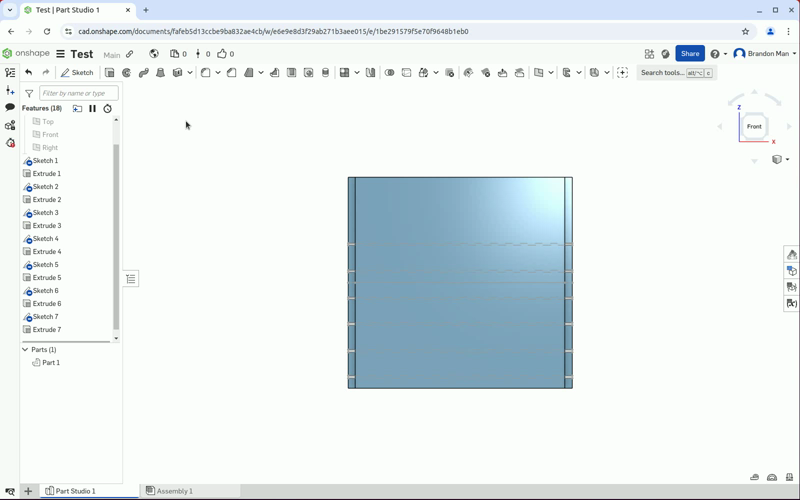
key(left, 2)
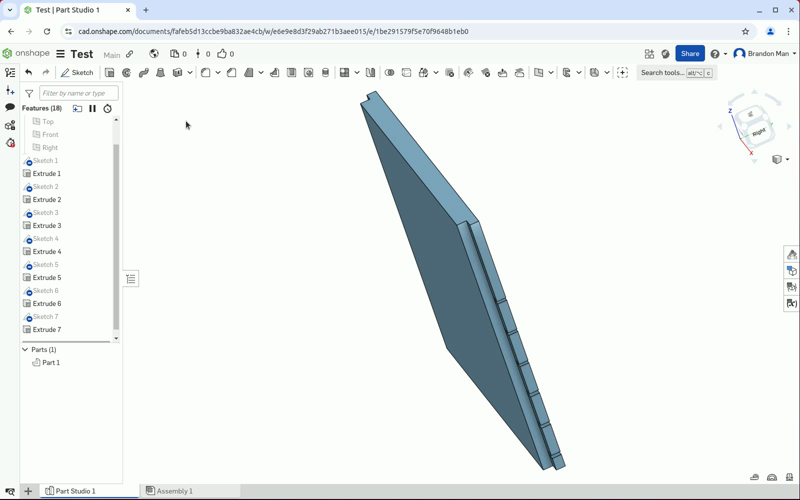
key(down, 2)
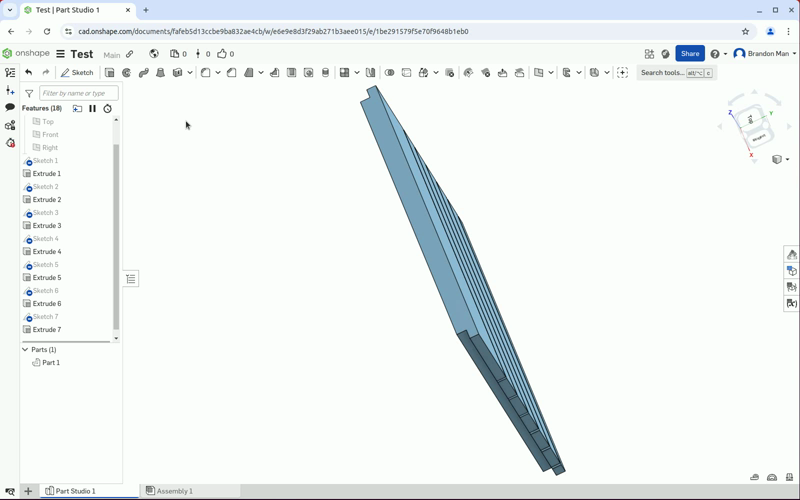
key(up, 2)
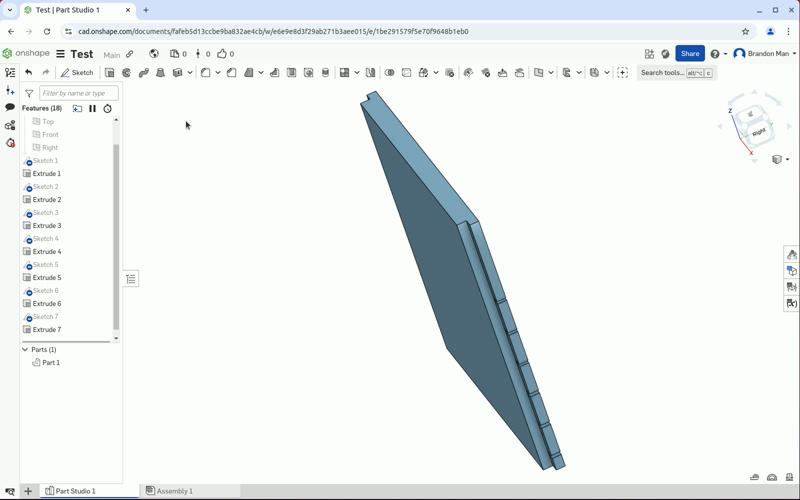
key(right, 2)
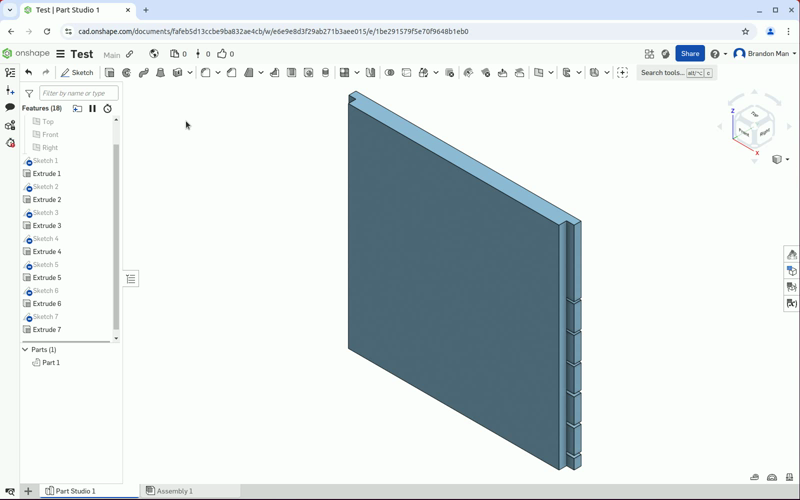
mouse_move(69, 163)
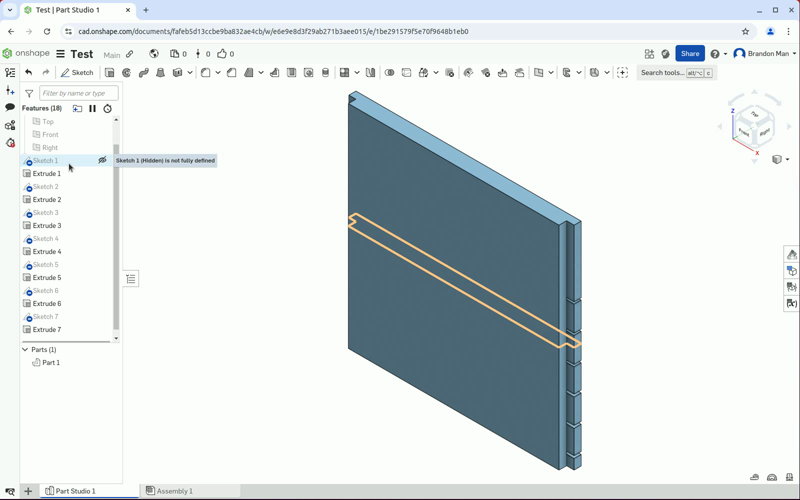
click(69, 163)